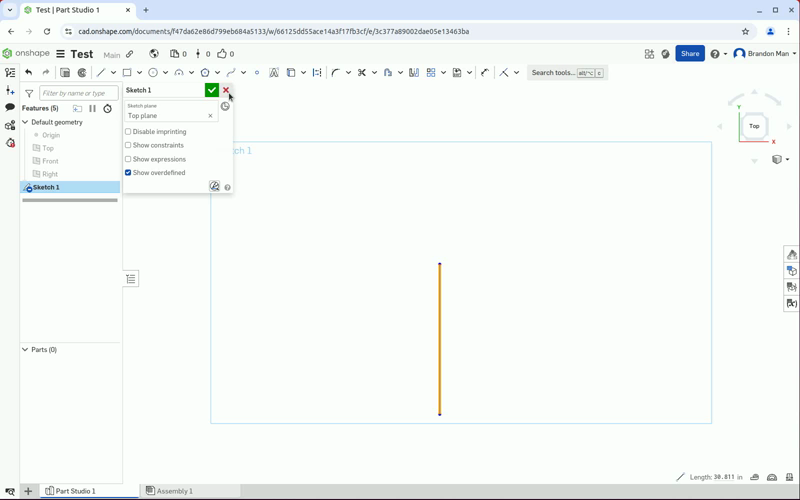
key(shift+h)
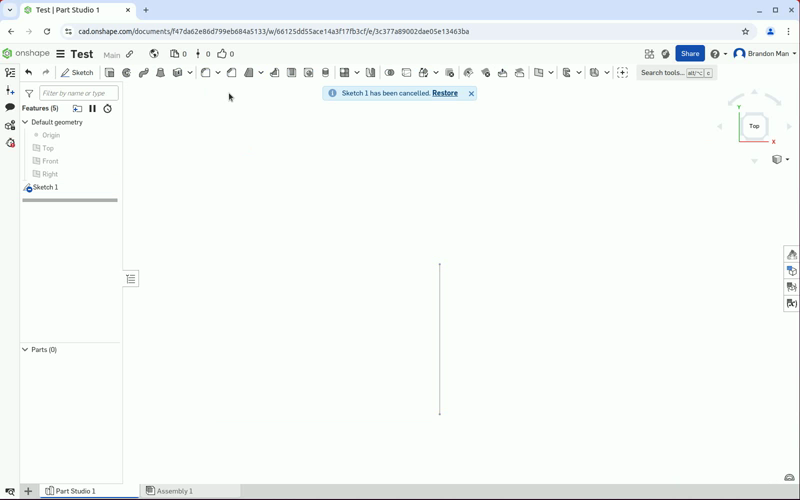
key(shift+s)
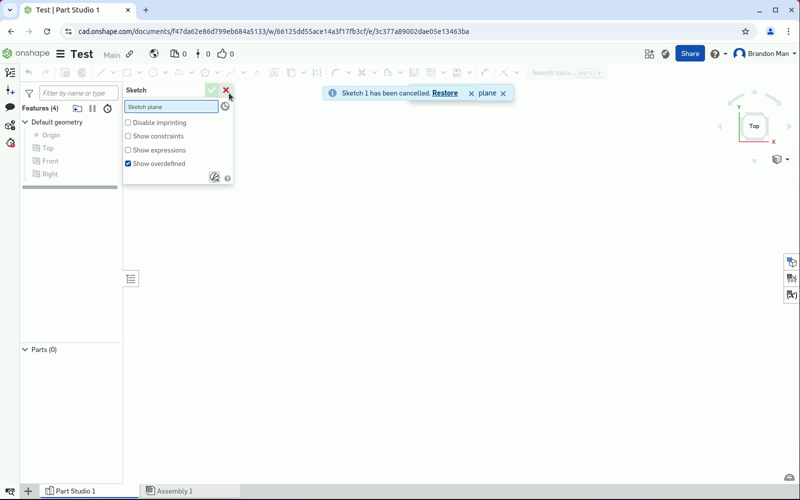
mouse_move(73, 150)
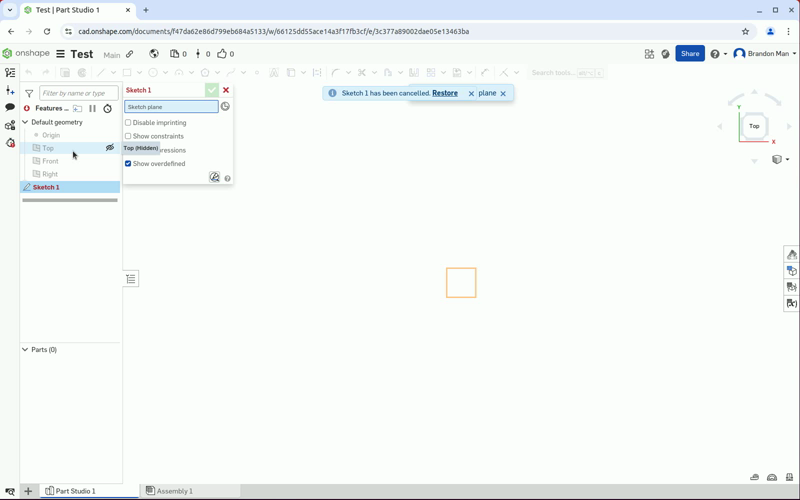
click(73, 150)
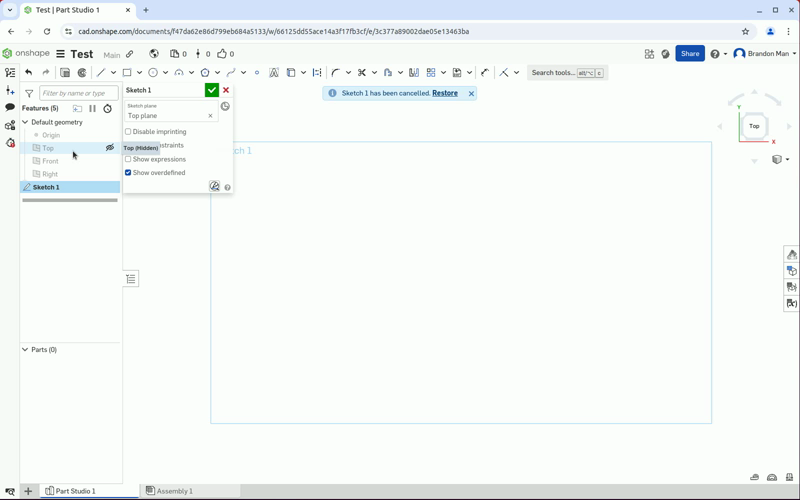
mouse_move(73, 352)
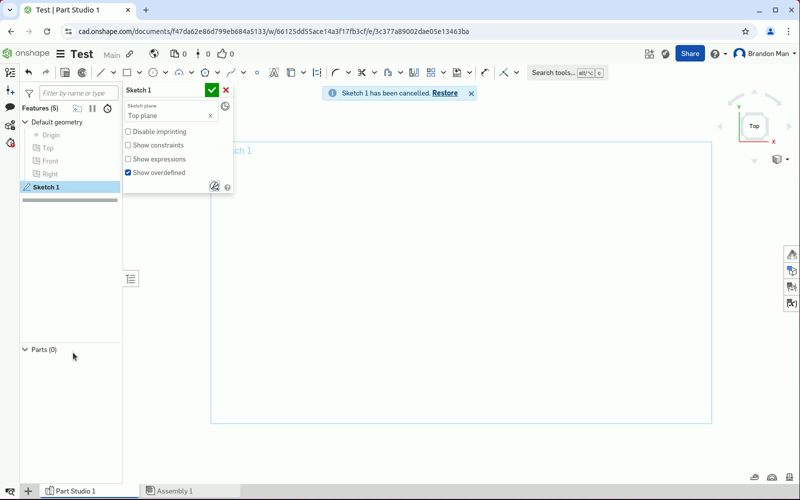
key(y)
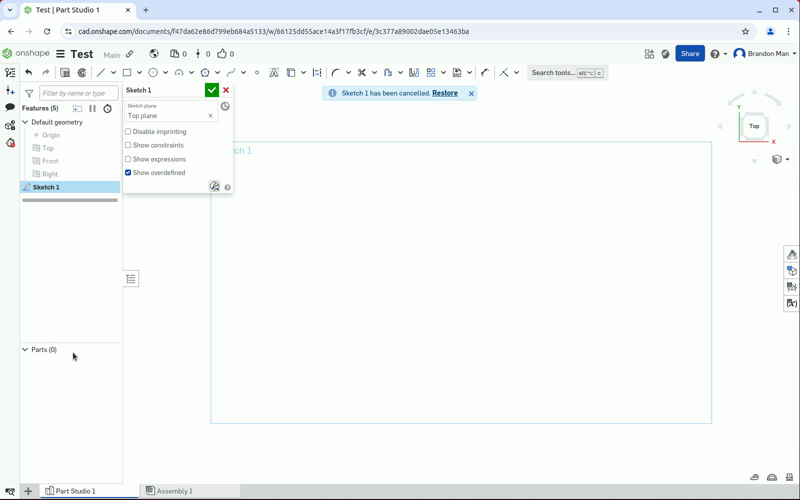
key(l)
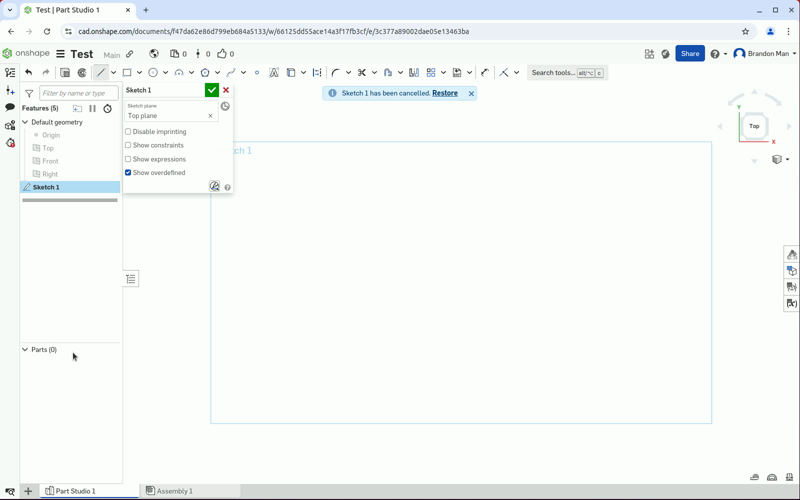
key_down(shift)
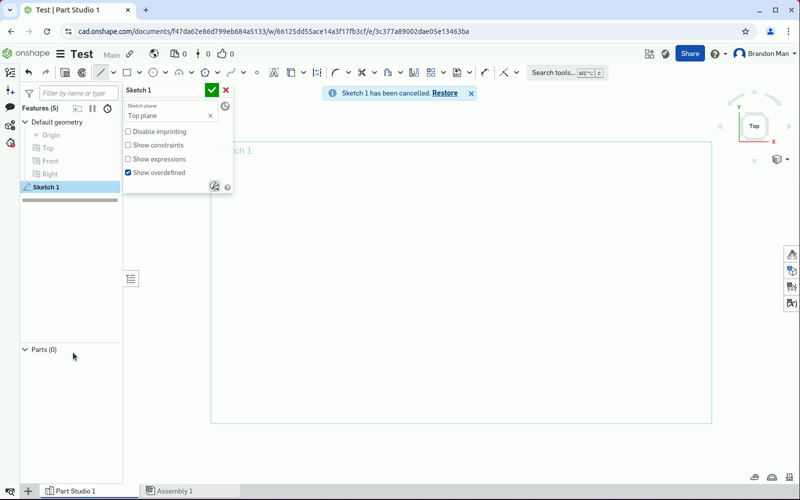
mouse_move(348, 291)
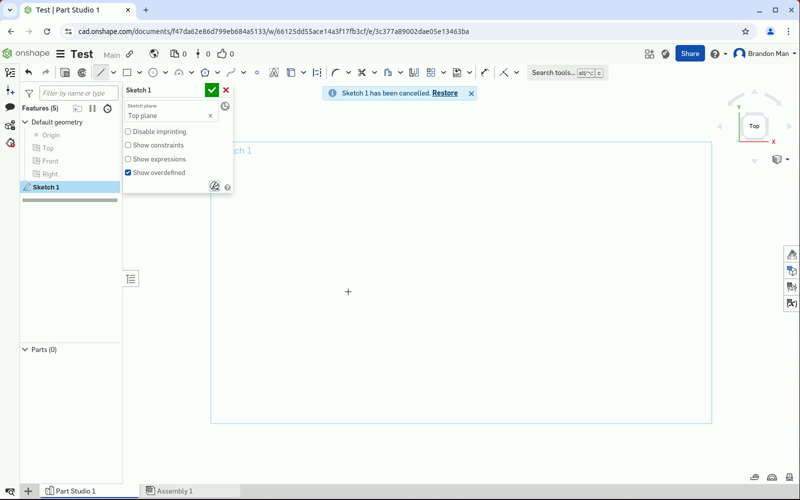
click(348, 291)
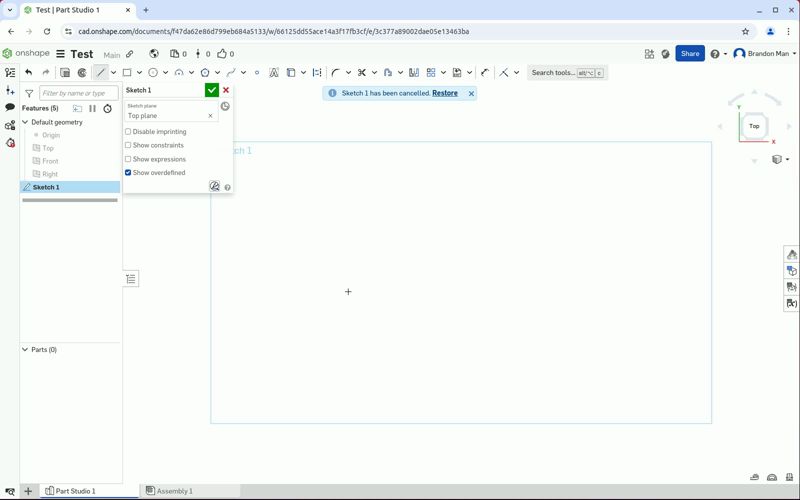
key_up(shift)
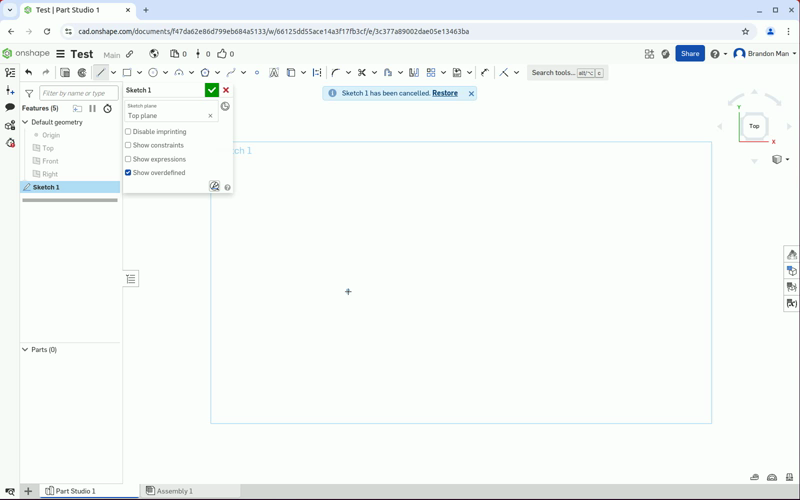
key_down(shift)
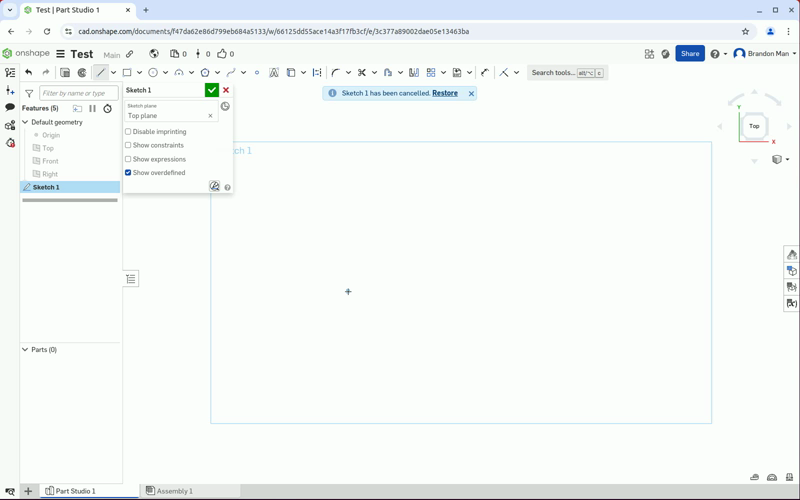
mouse_move(572, 291)
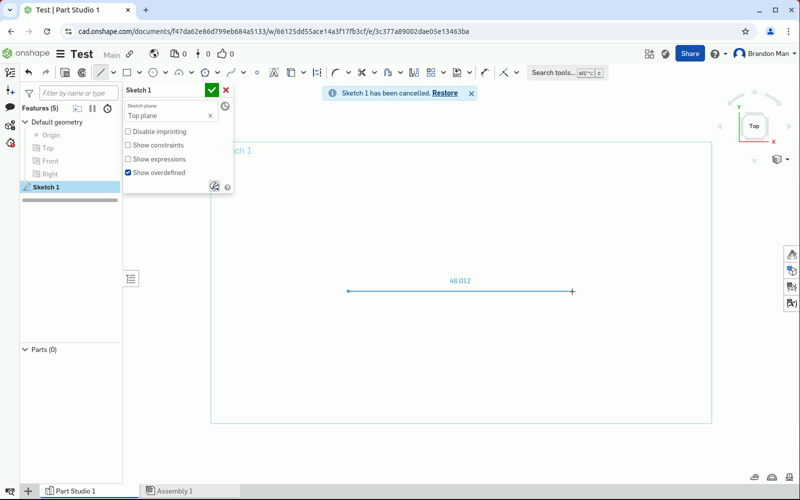
click(572, 291)
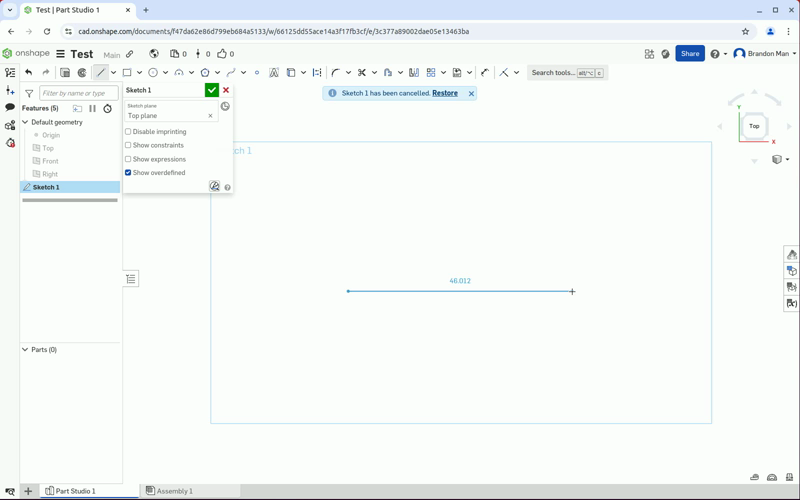
key_up(shift)
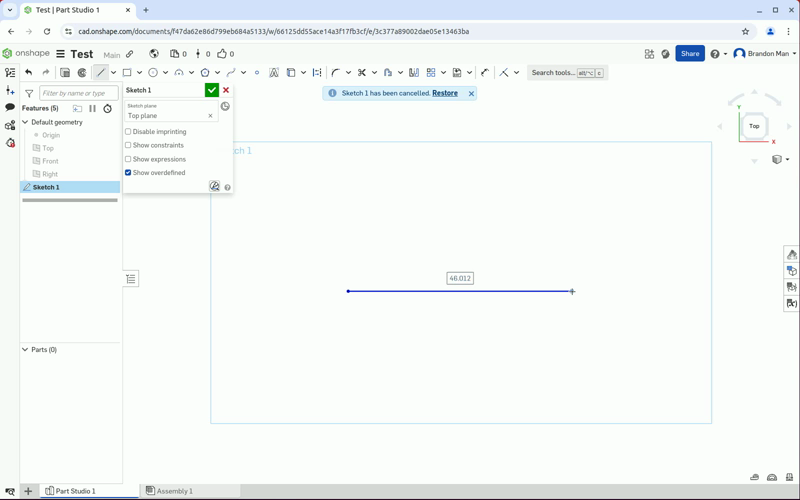
key_down(shift)
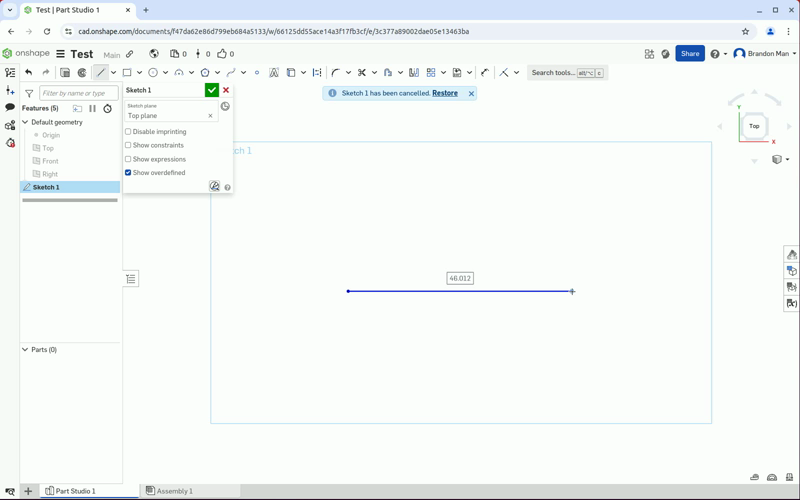
mouse_move(589, 291)
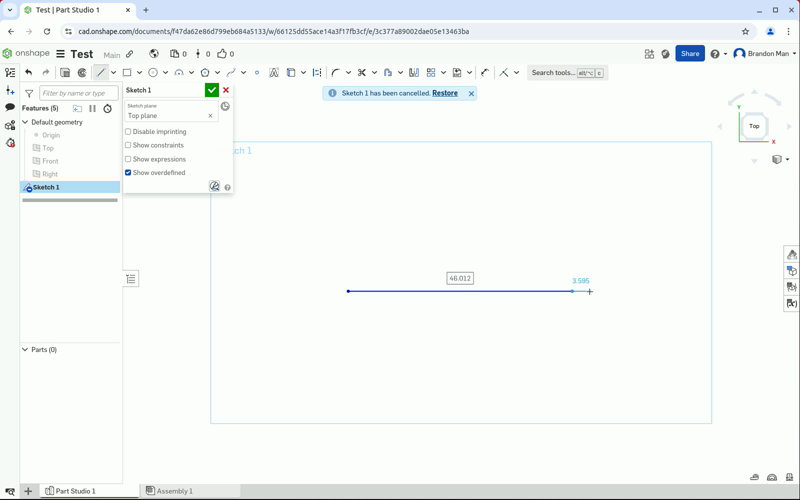
mouse_move(572, 274)
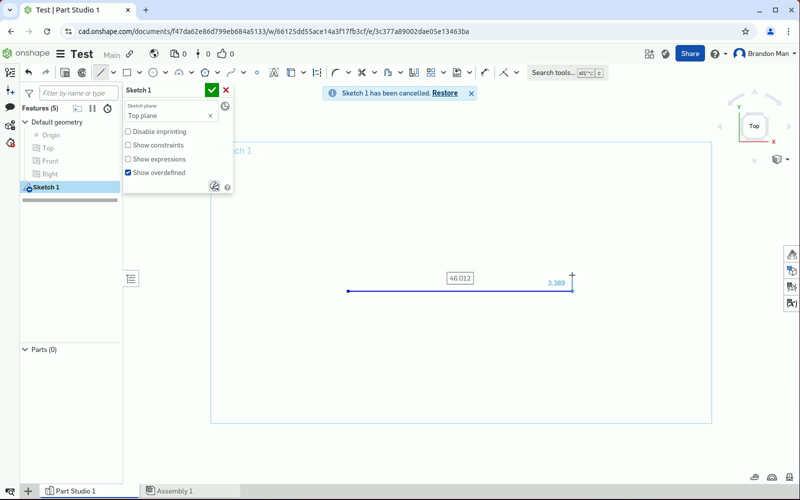
click(572, 274)
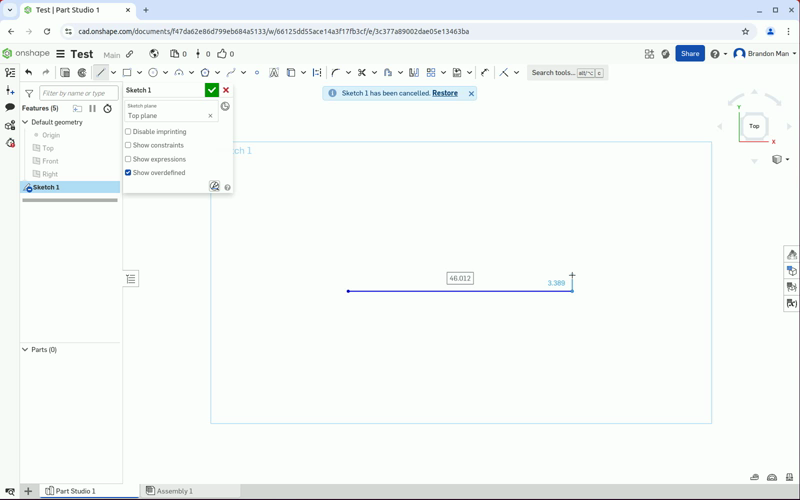
key_up(shift)
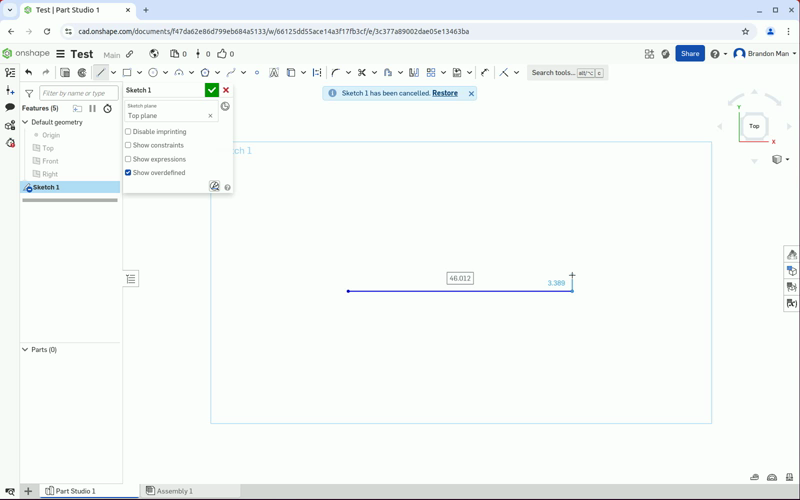
key_down(shift)
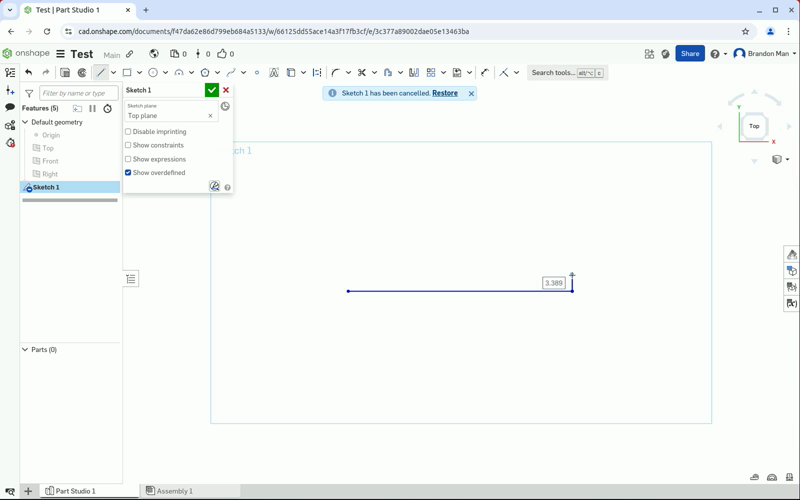
mouse_move(348, 274)
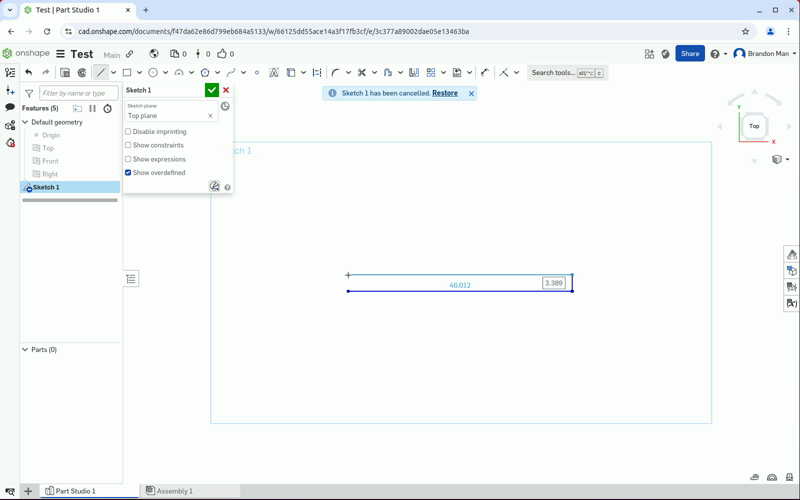
click(348, 274)
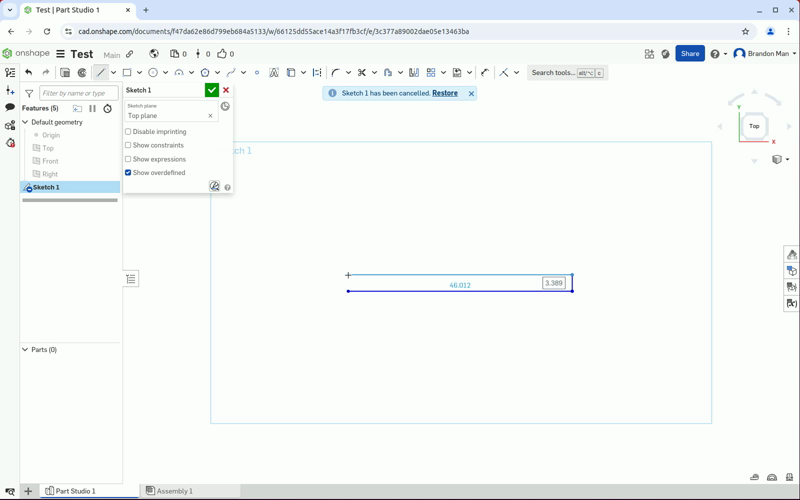
key_up(shift)
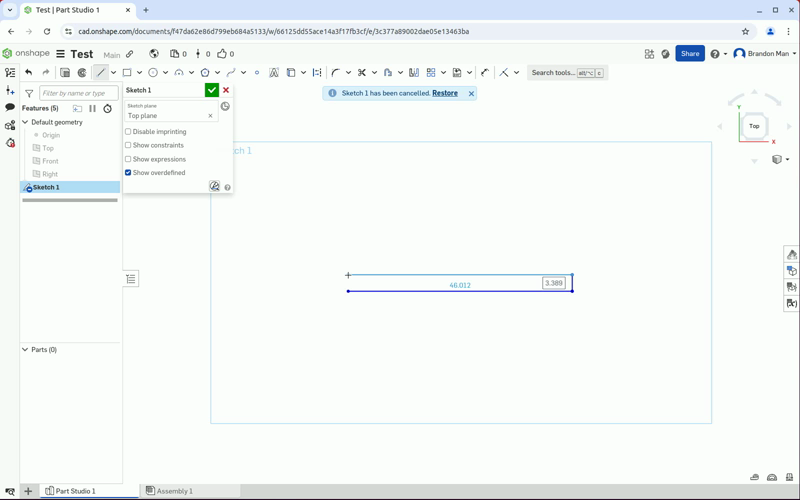
mouse_move(378, 274)
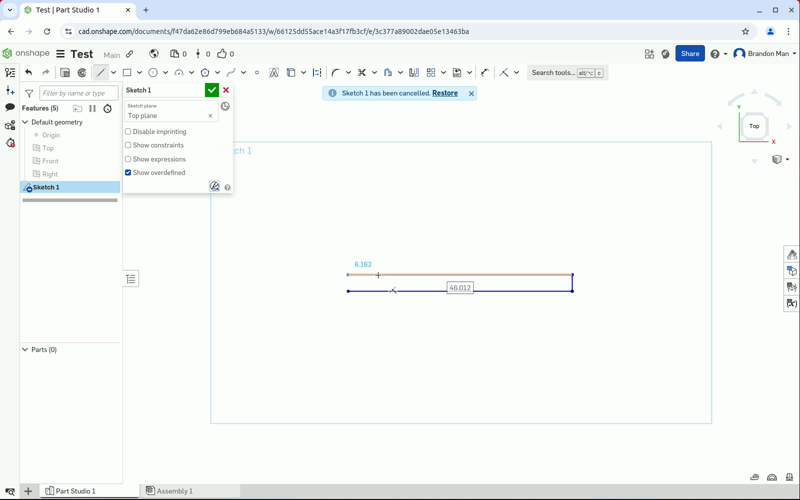
key_down(shift)
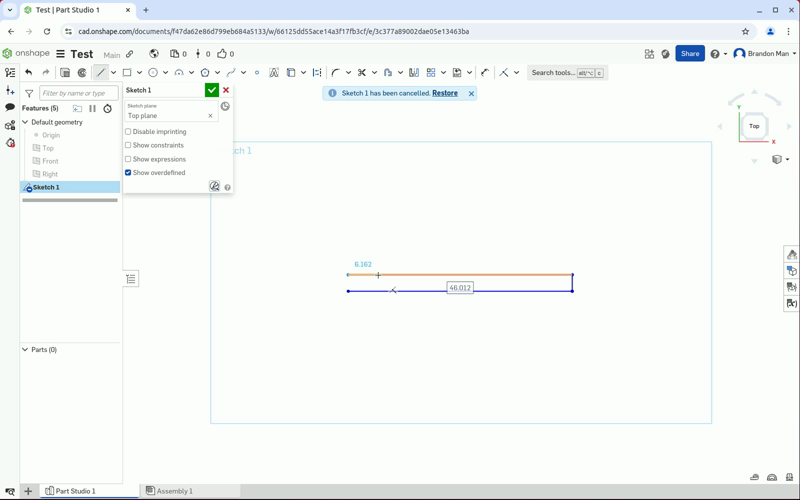
mouse_move(348, 291)
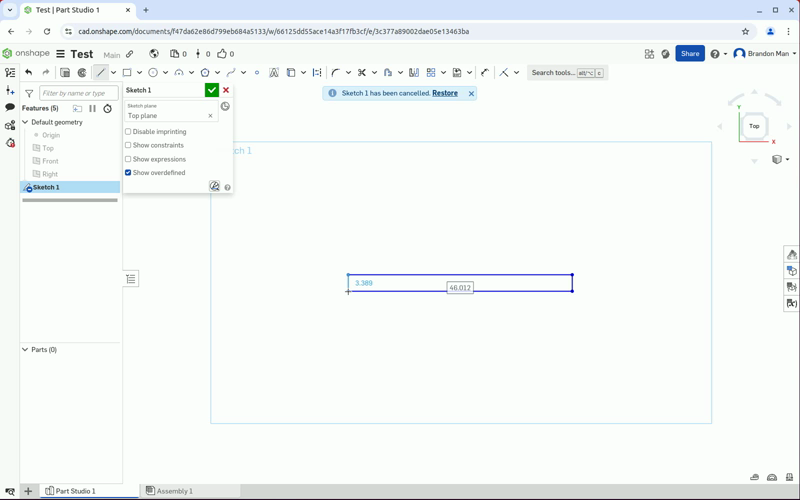
key_up(shift)
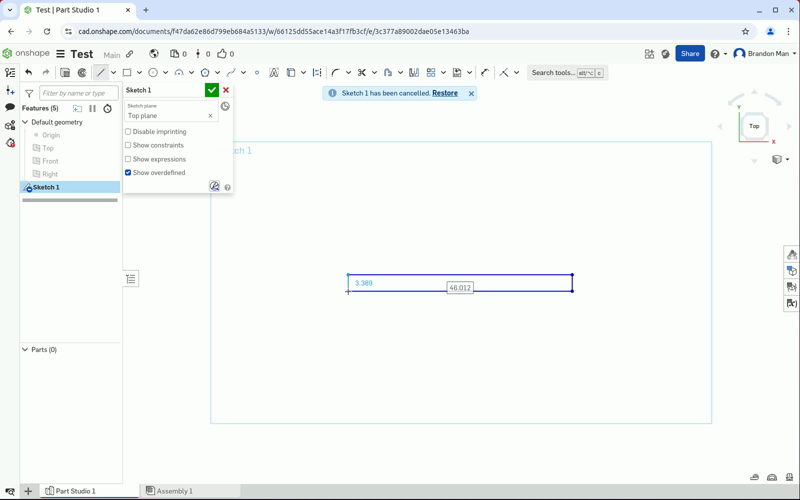
click(348, 291)
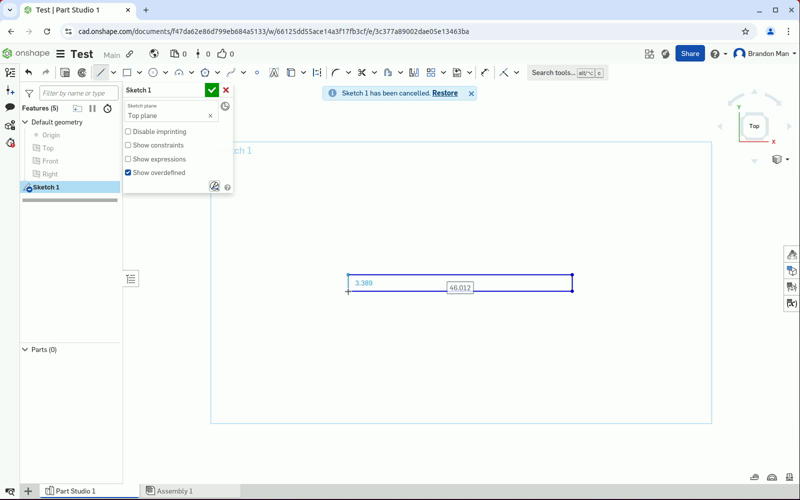
key(esc)
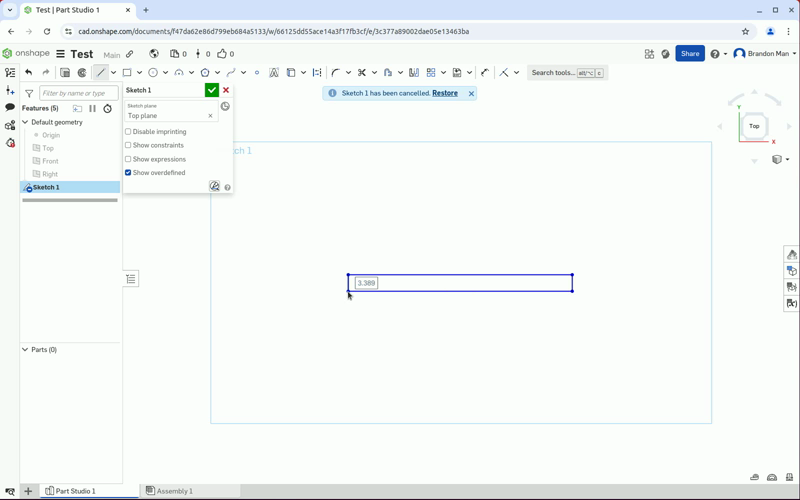
mouse_move(534, 285)
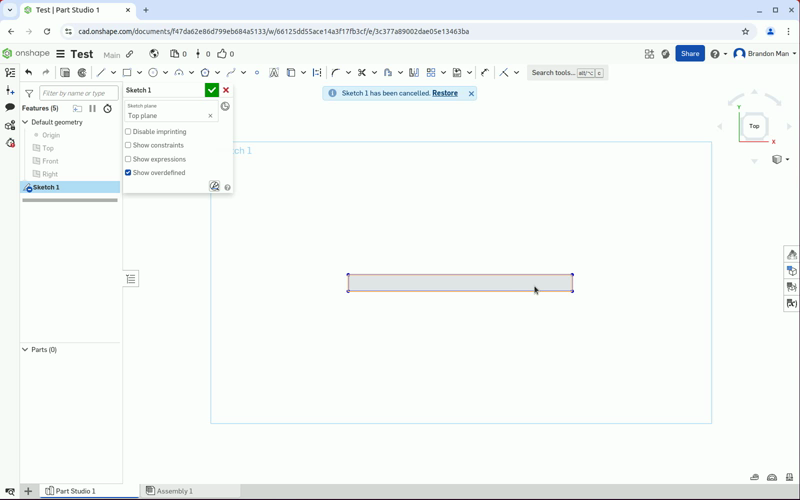
click(534, 285)
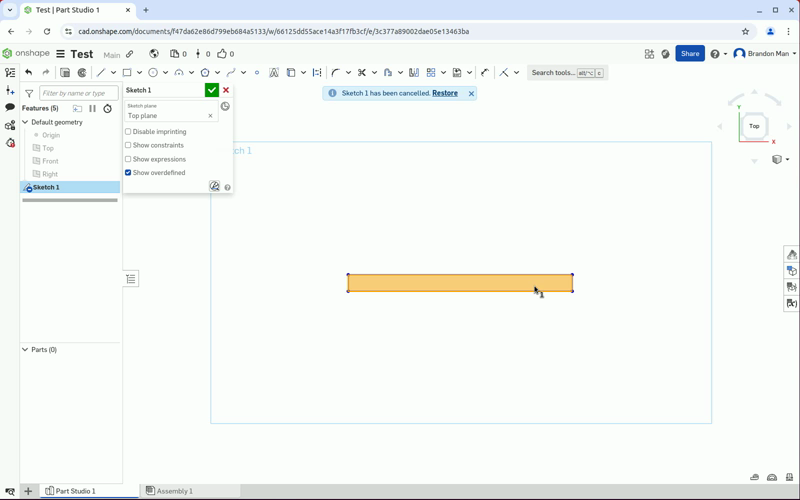
mouse_move(73, 352)
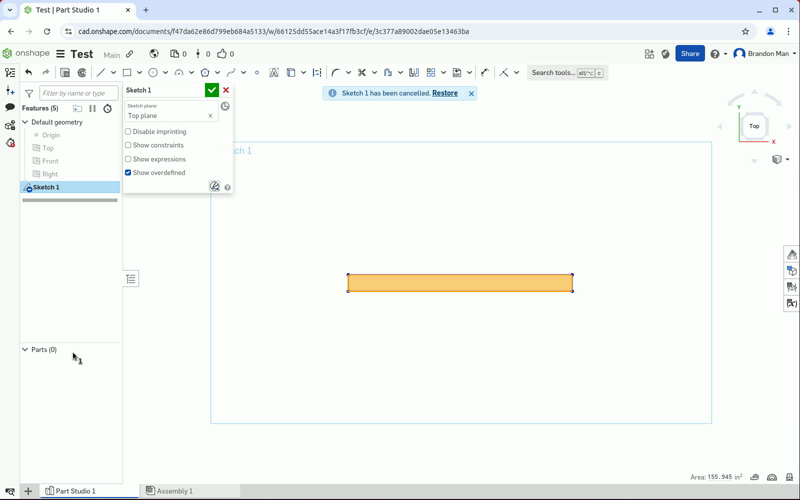
key(shift+y)
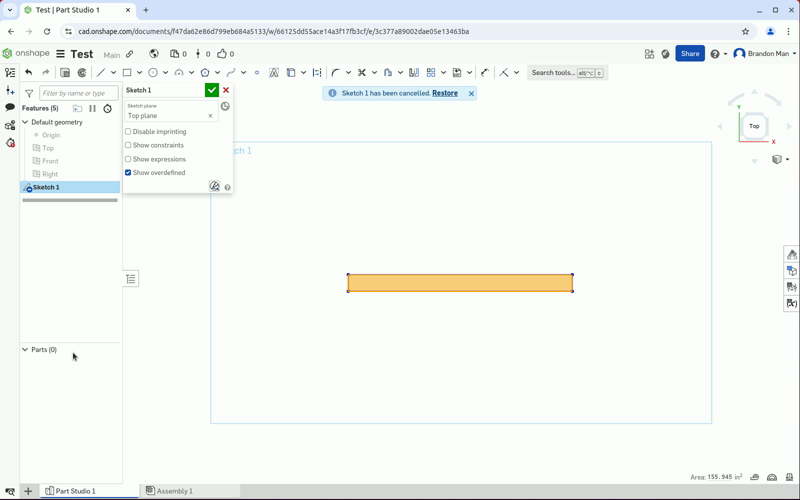
key(shift+e)
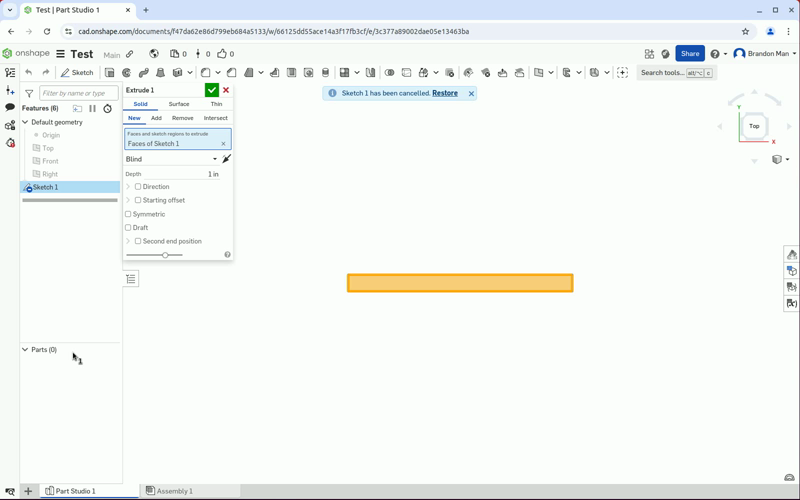
mouse_move(143, 106)
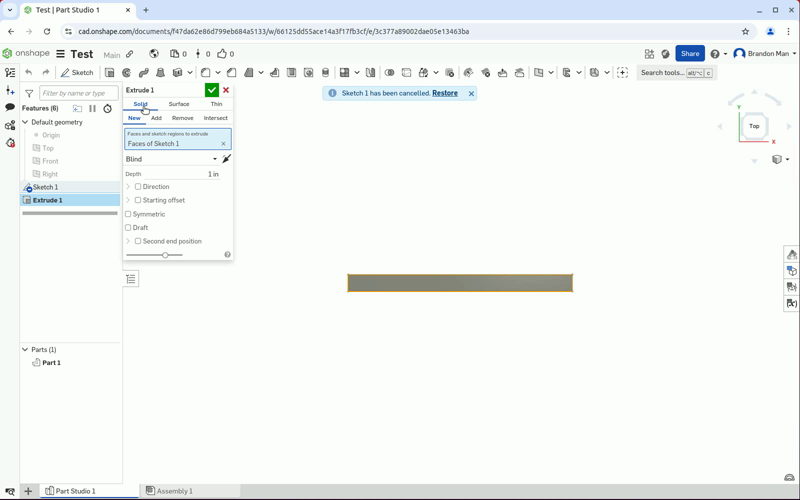
click(143, 106)
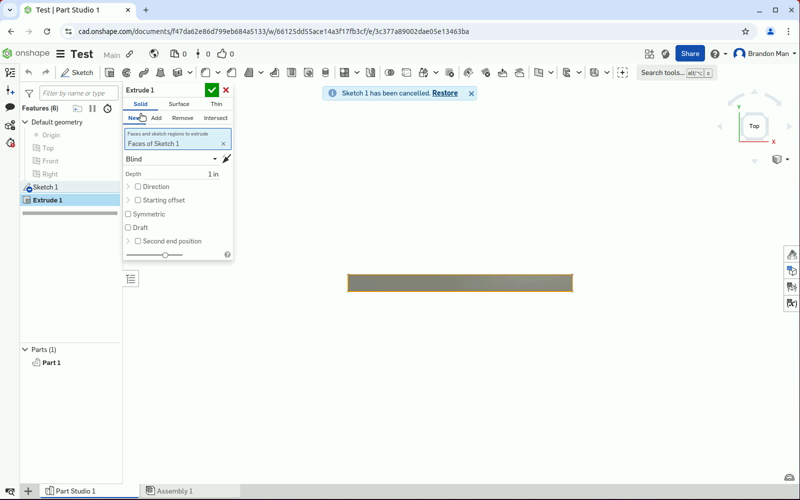
mouse_move(137, 120)
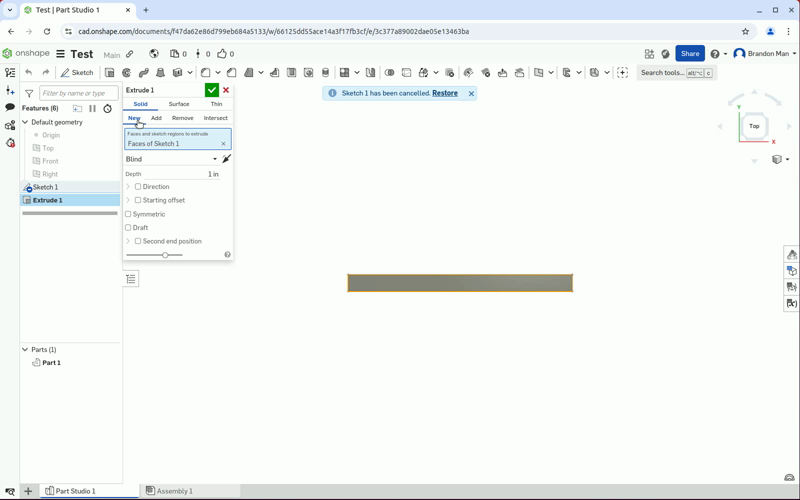
click(137, 120)
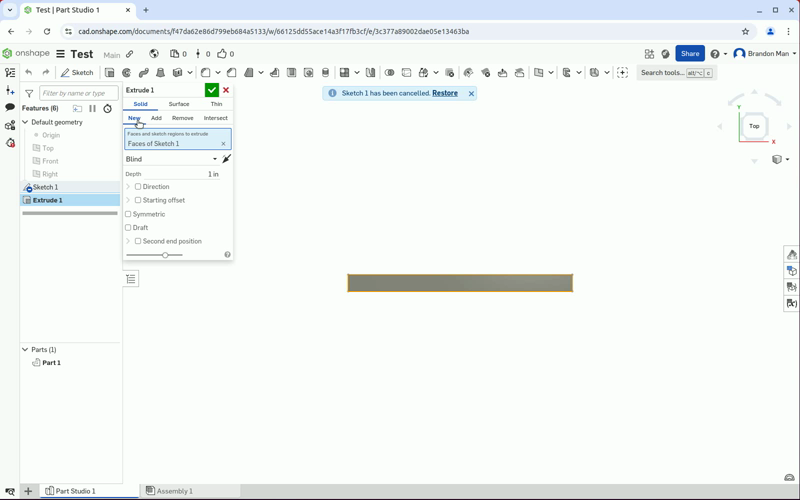
key(tab, 4)
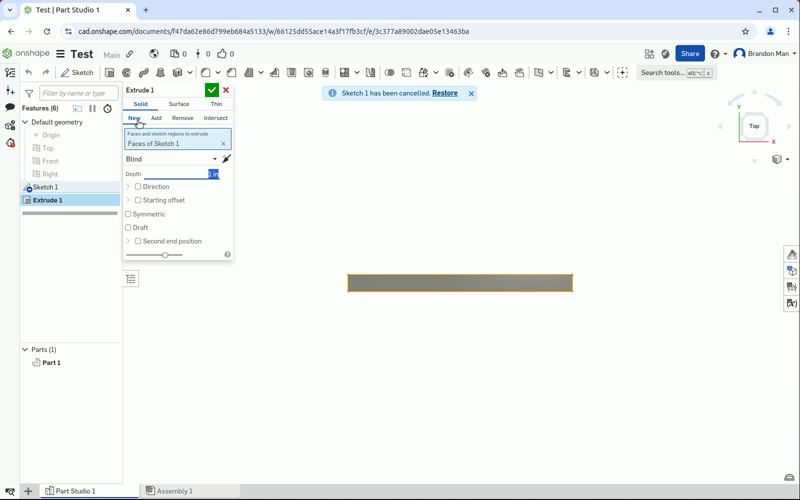
text(3.611)
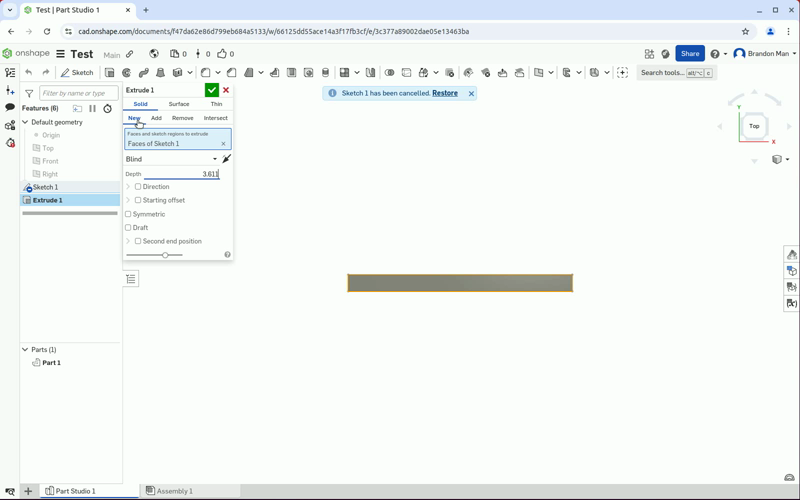
key(enter)
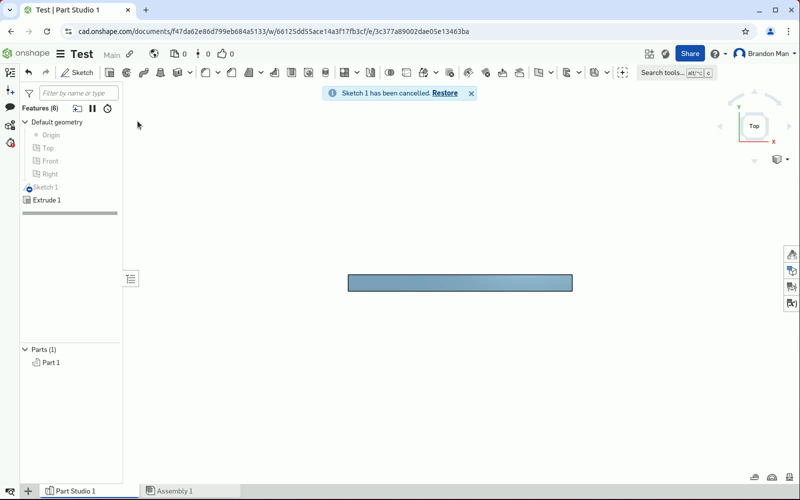
key(shift+h)
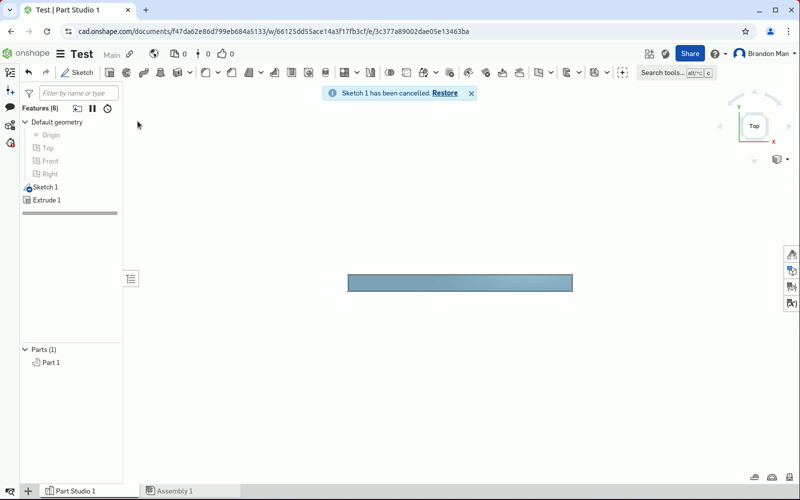
key(shift+h)
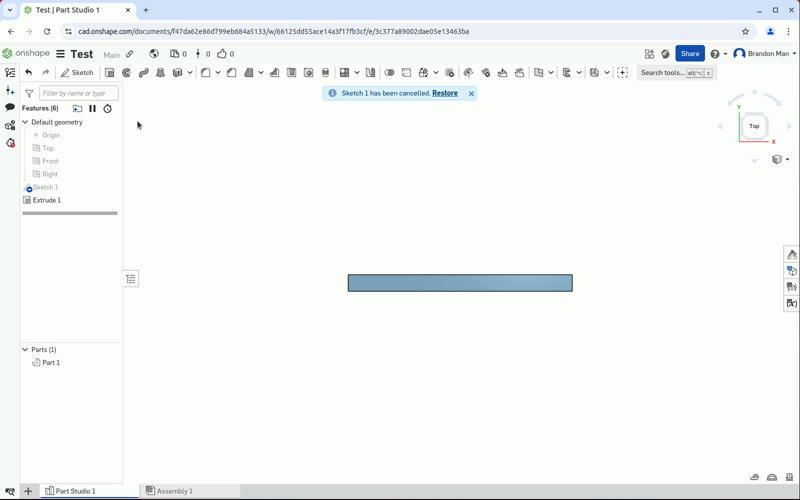
mouse_move(73, 189)
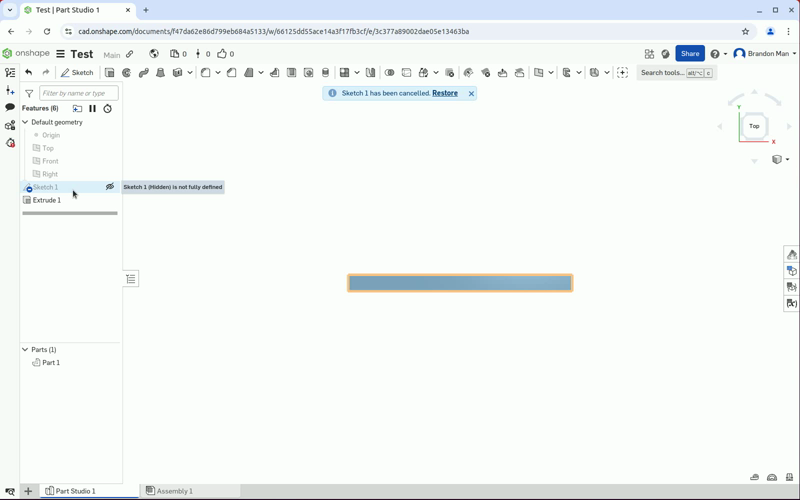
click(73, 189)
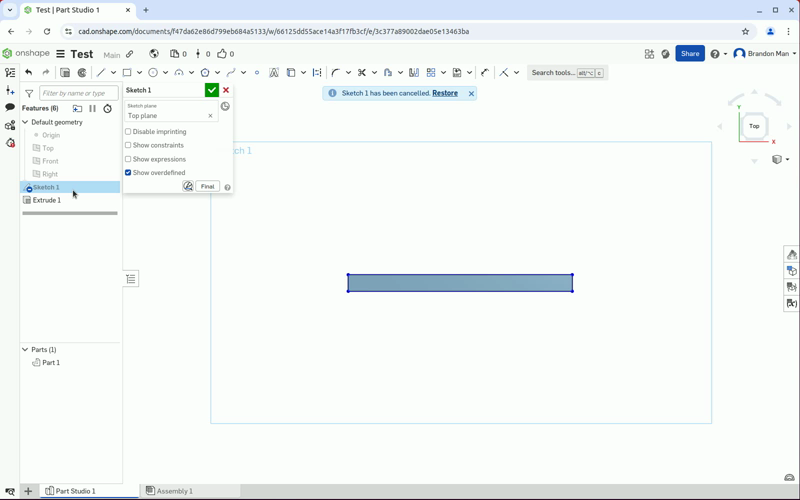
mouse_move(229, 92)
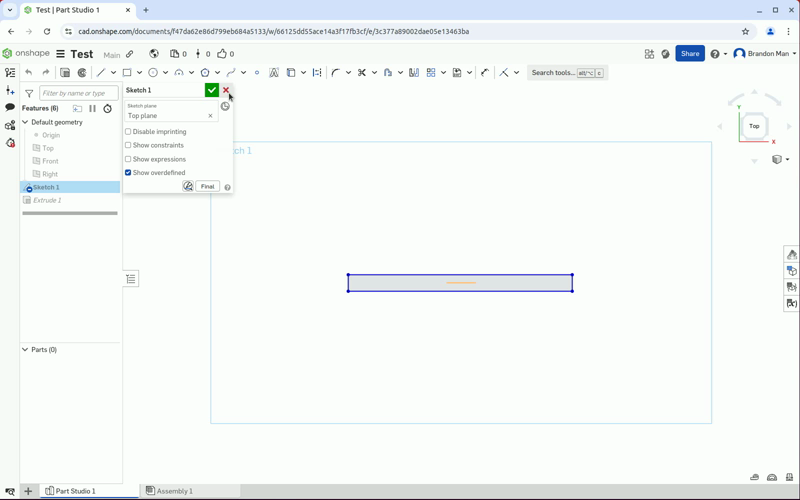
click(229, 92)
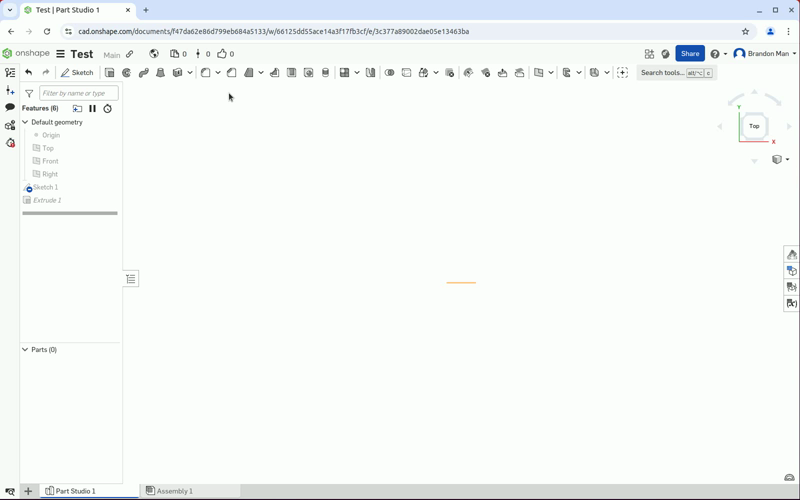
mouse_move(73, 352)
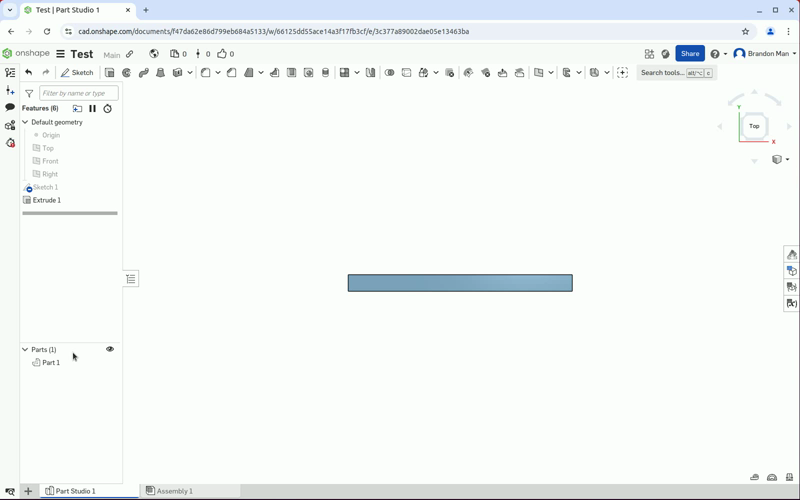
key(y)
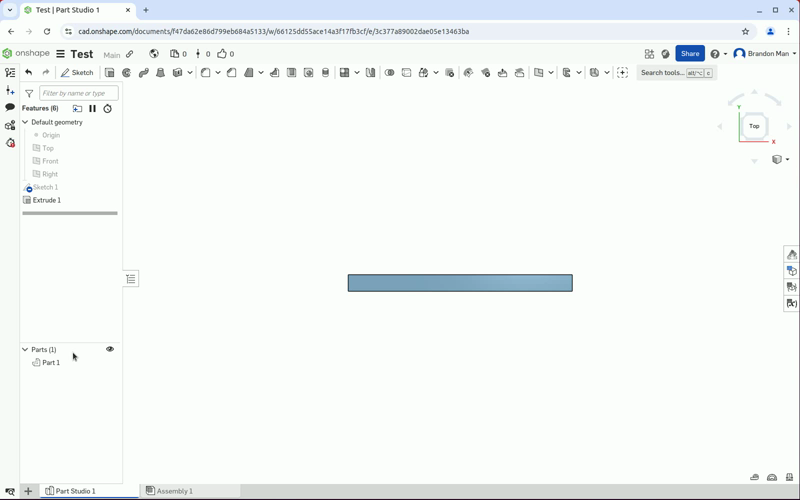
key(shift+p)
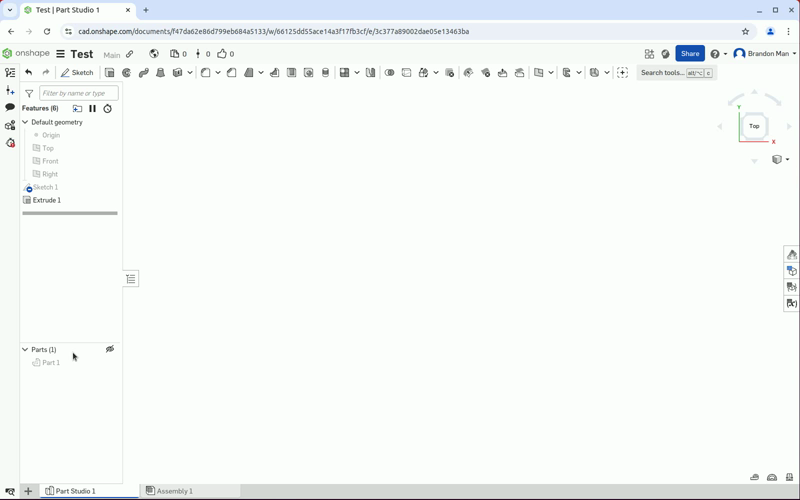
key(space)
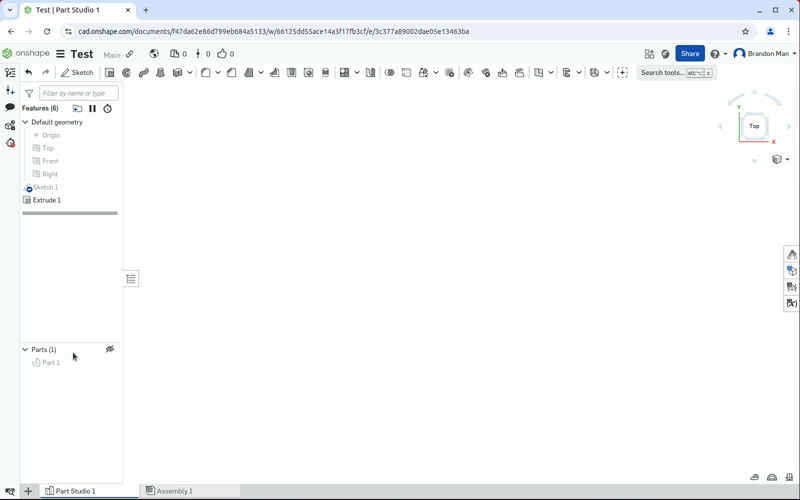
key_down(shift)
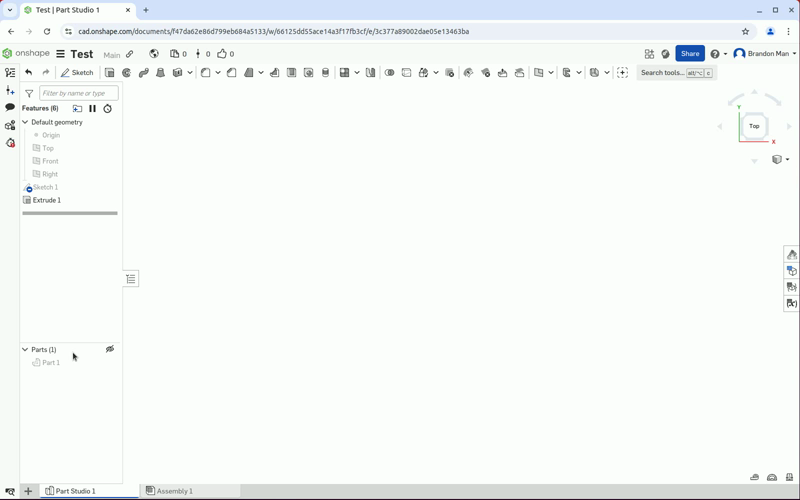
key(up)
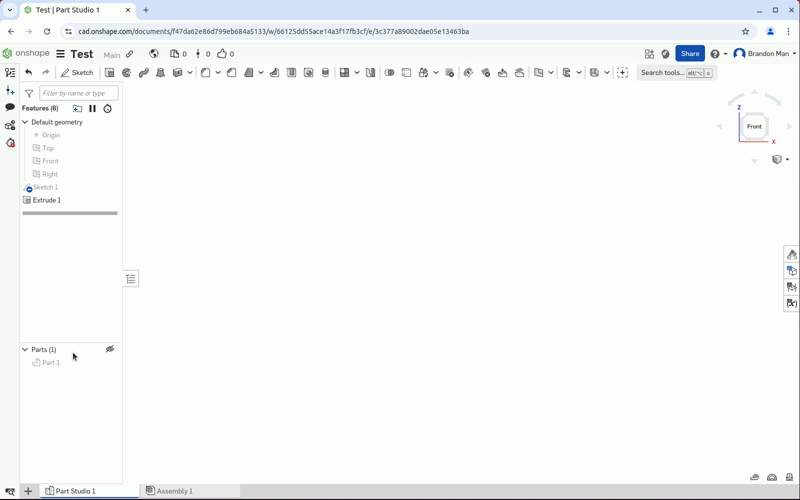
key_up(shift)
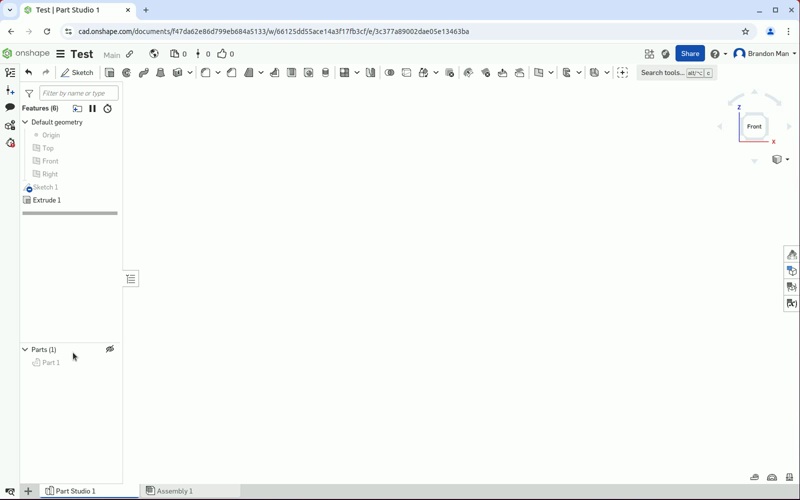
key(space)
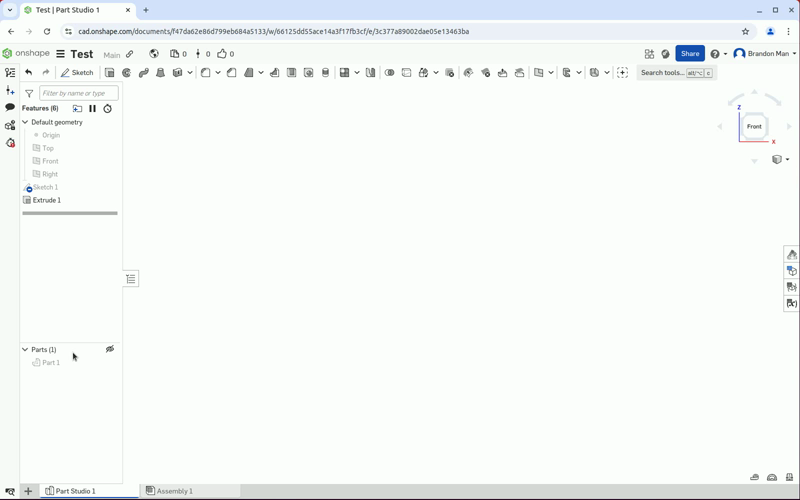
key_down(shift)
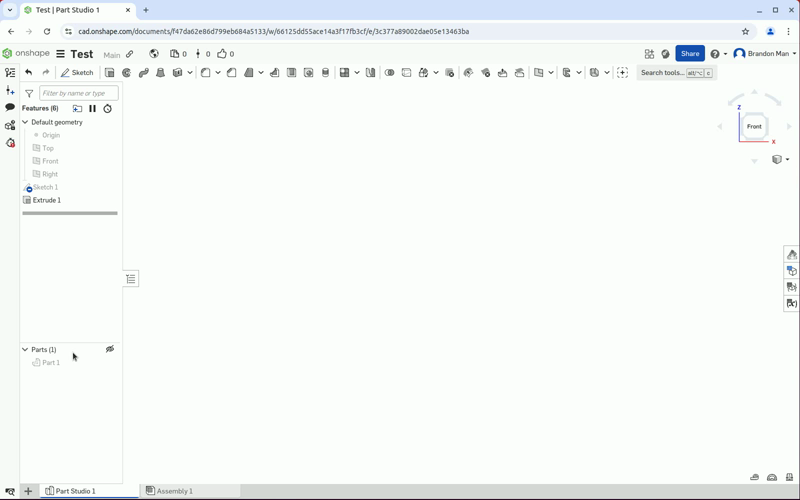
key(left)
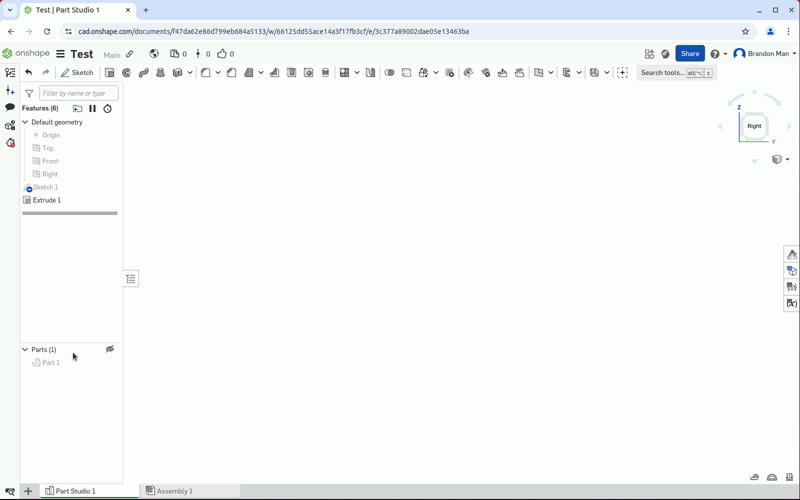
key_up(shift)
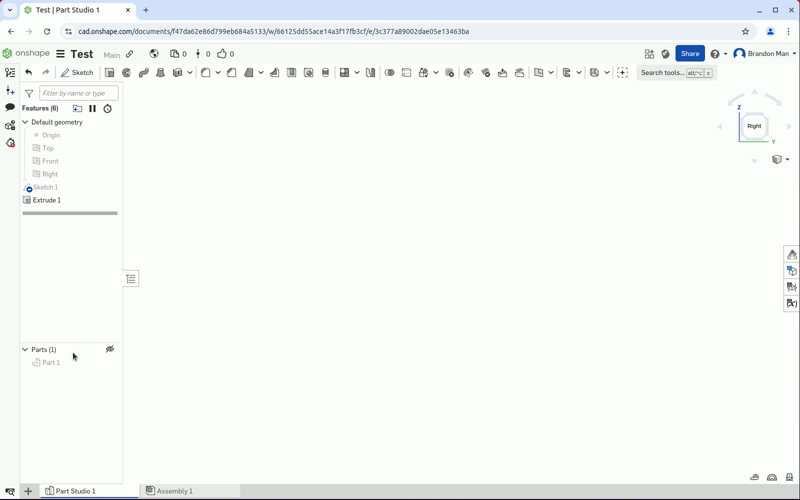
mouse_move(73, 352)
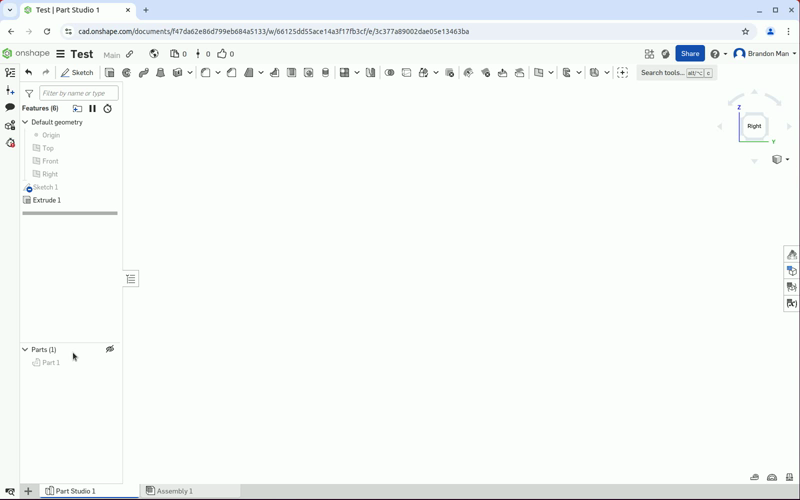
key(shift+y)
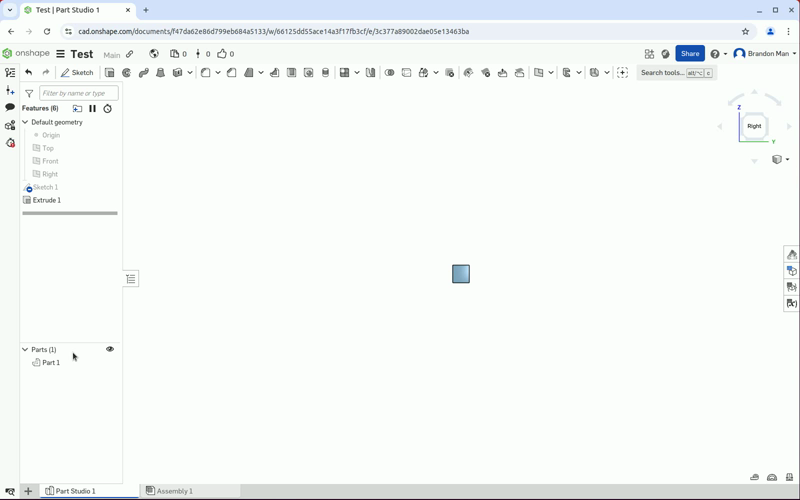
mouse_move(541, 75)
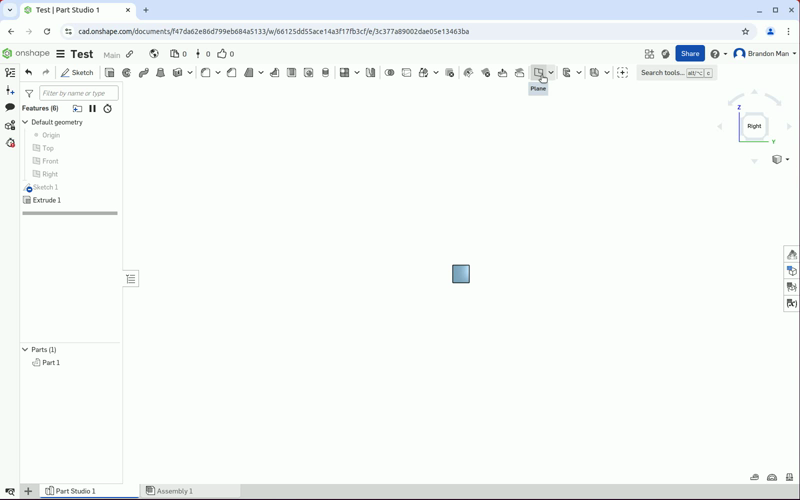
click(541, 75)
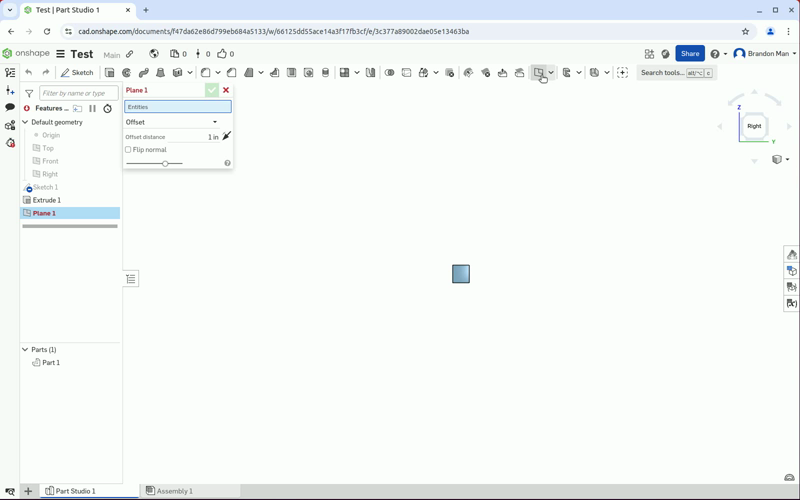
mouse_move(73, 176)
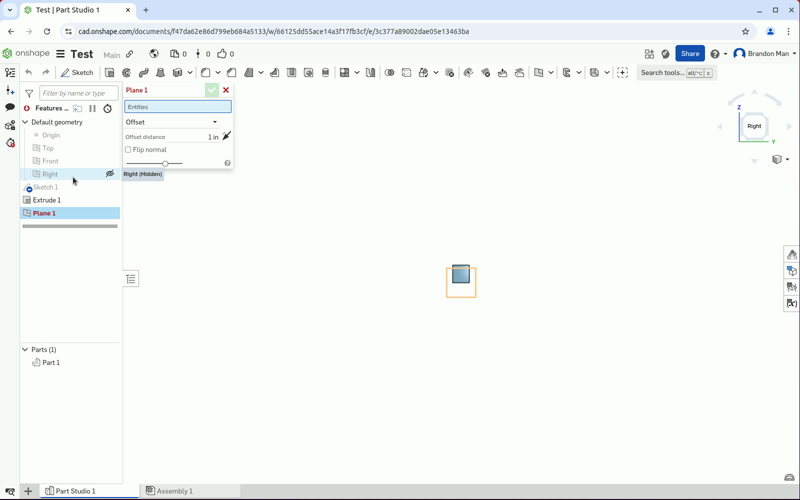
click(73, 176)
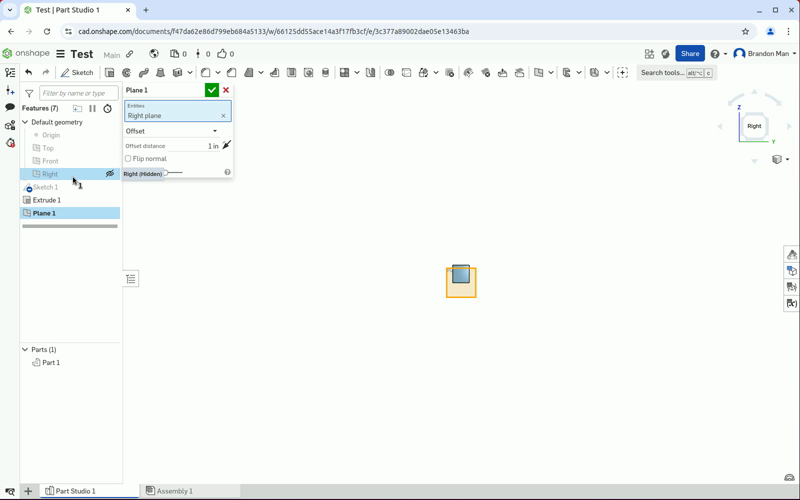
key(tab, 2)
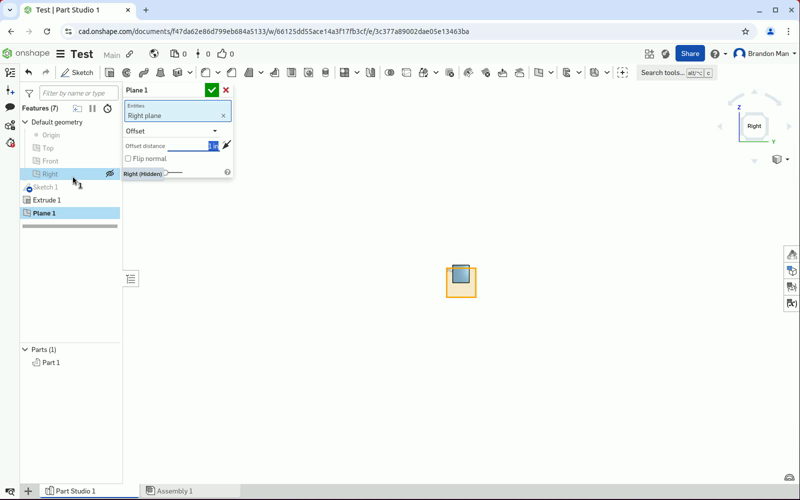
text(23.108)
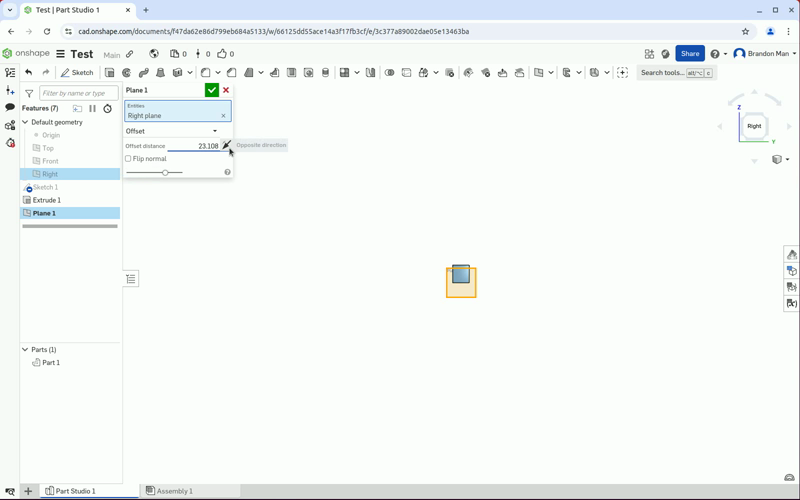
mouse_move(229, 147)
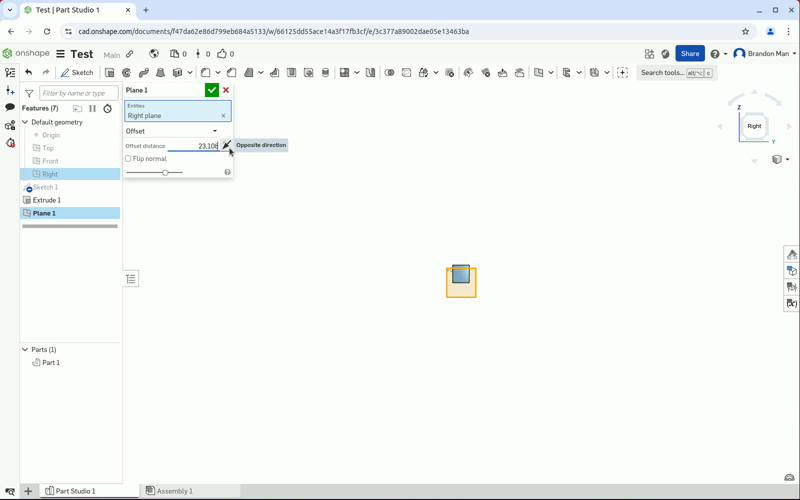
click(229, 147)
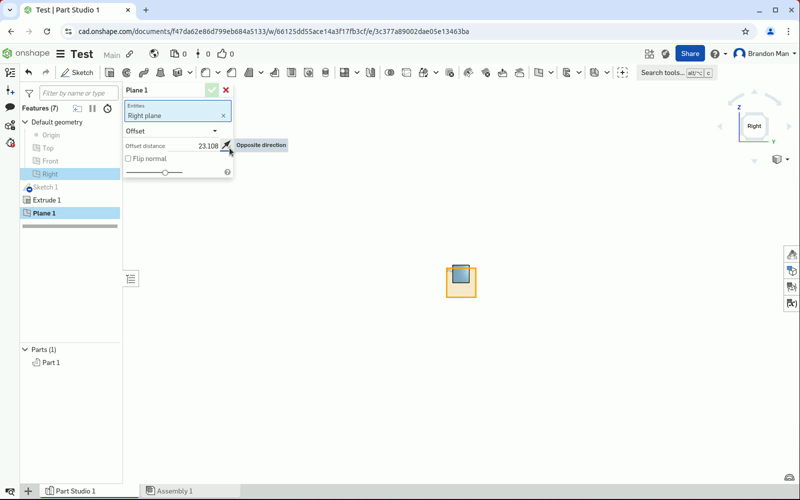
key(enter, 2)
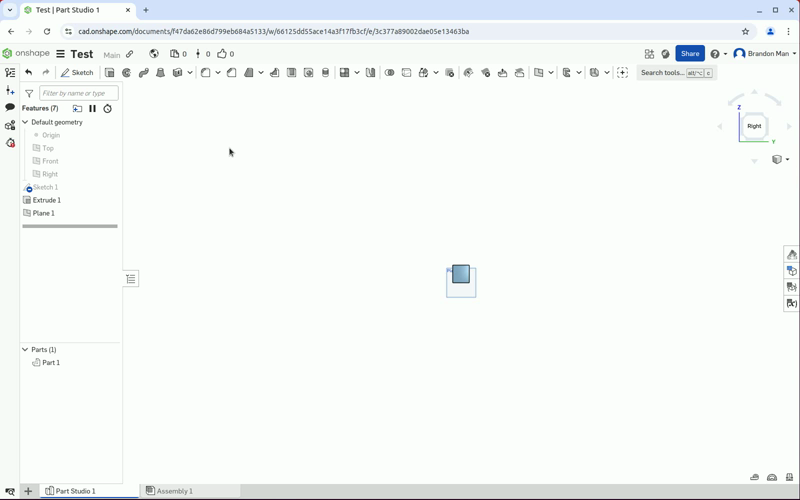
key(shift+s)
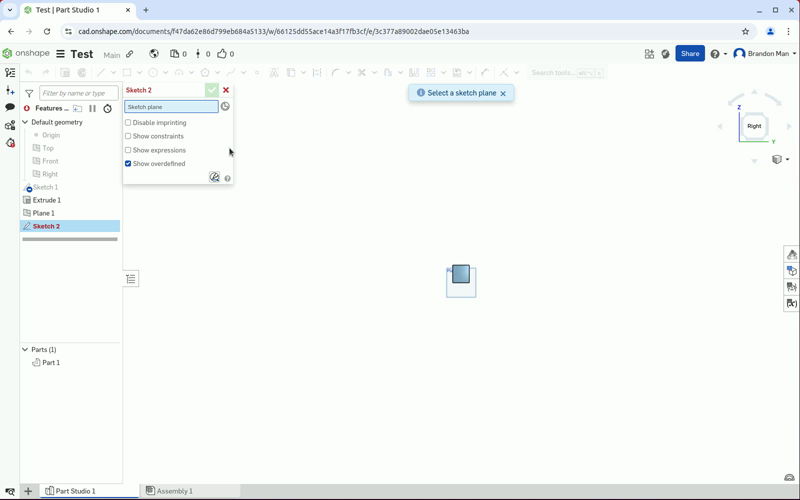
mouse_move(73, 215)
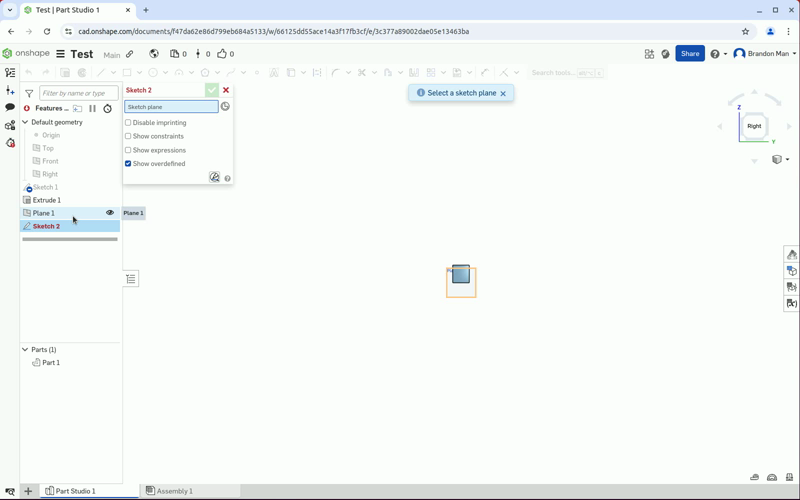
click(73, 215)
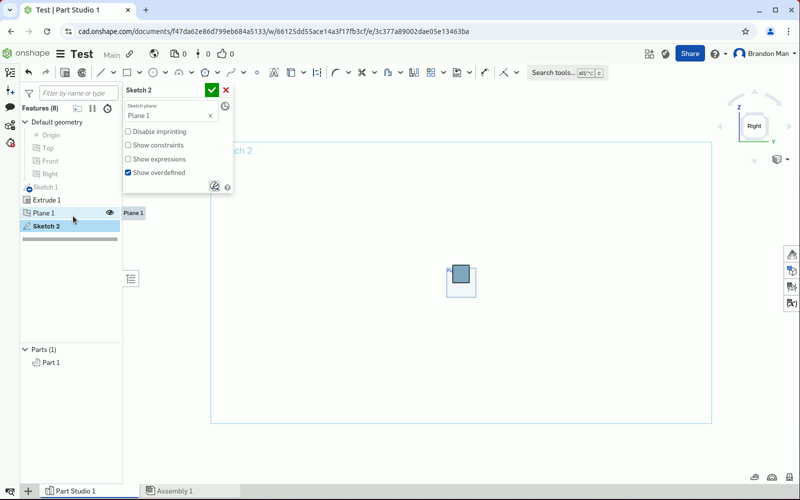
mouse_move(73, 352)
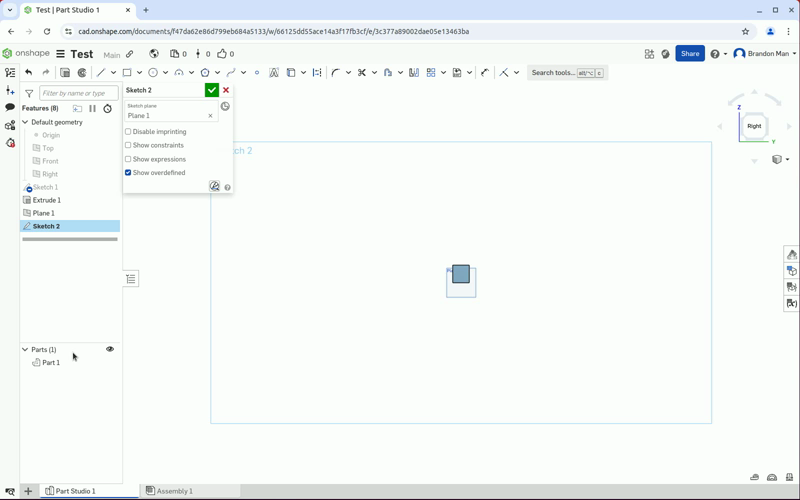
key(y)
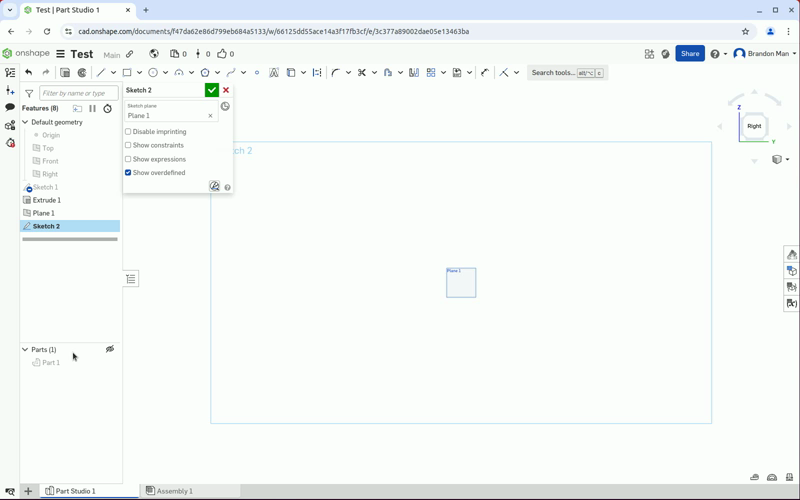
key(l)
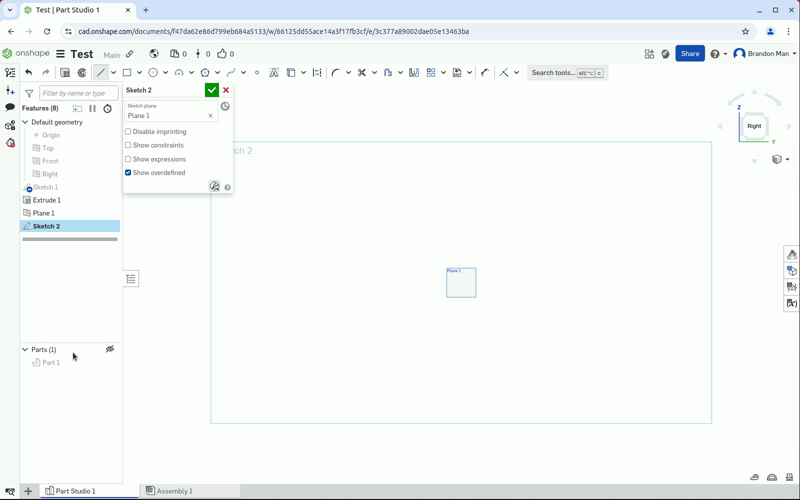
key_down(shift)
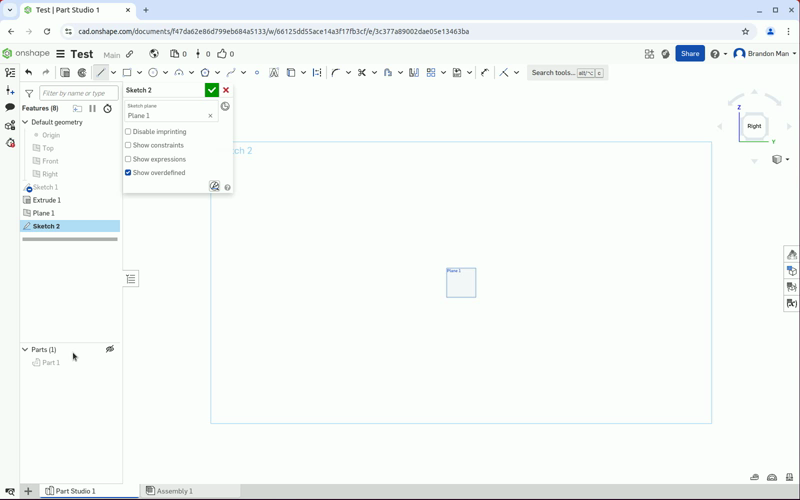
mouse_move(452, 282)
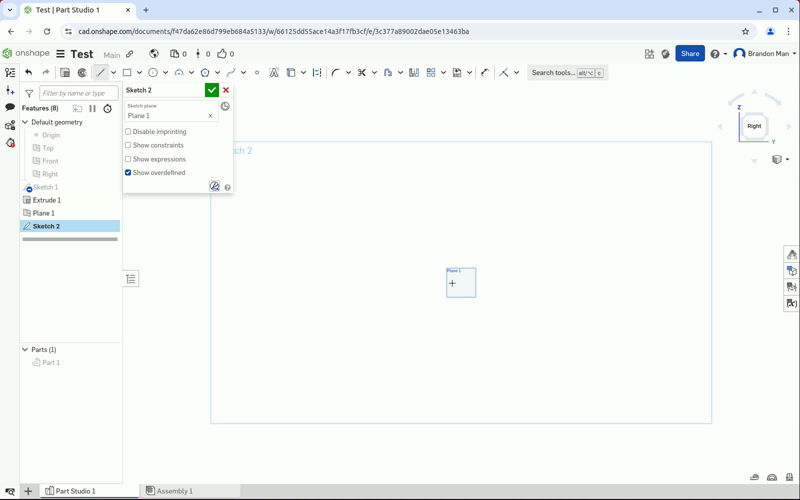
click(452, 282)
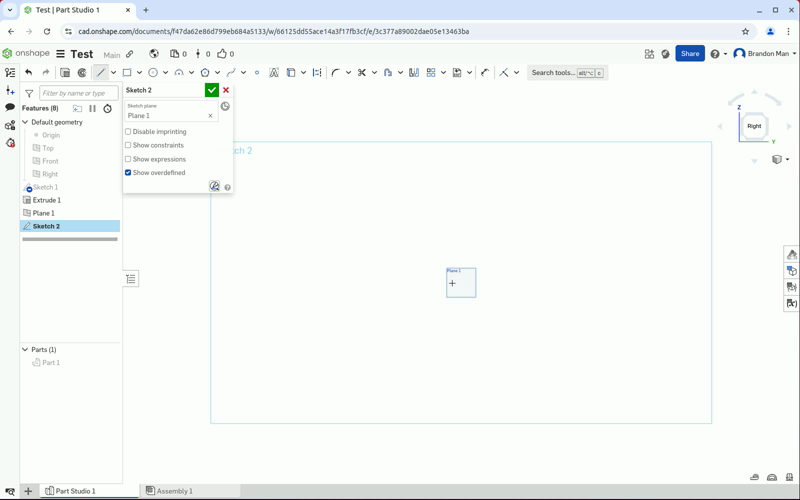
key_up(shift)
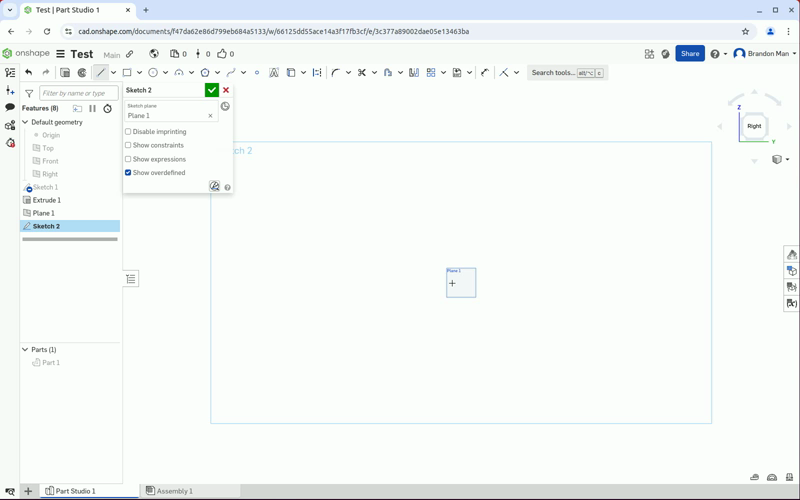
key_down(shift)
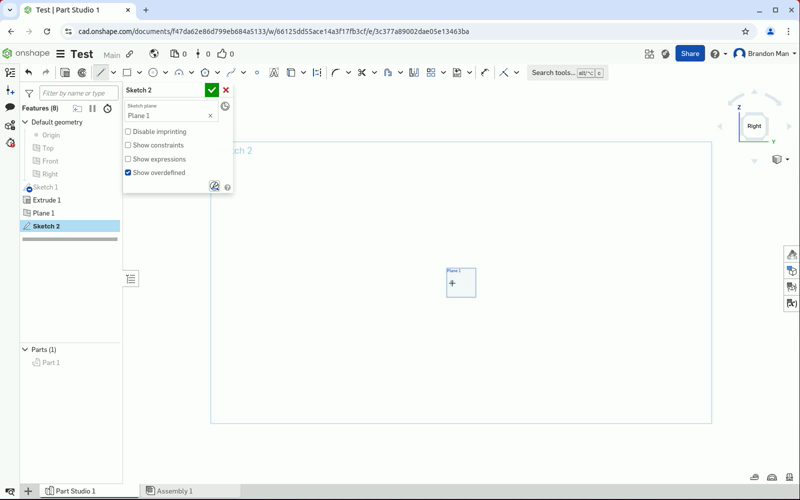
mouse_move(482, 282)
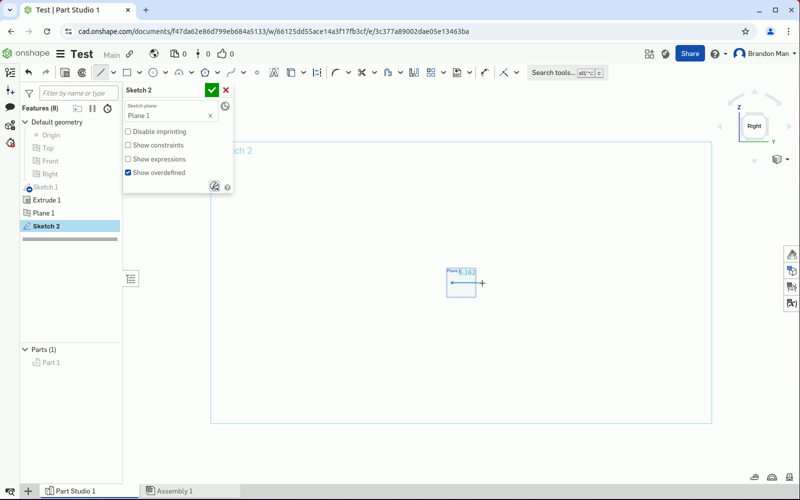
mouse_move(470, 282)
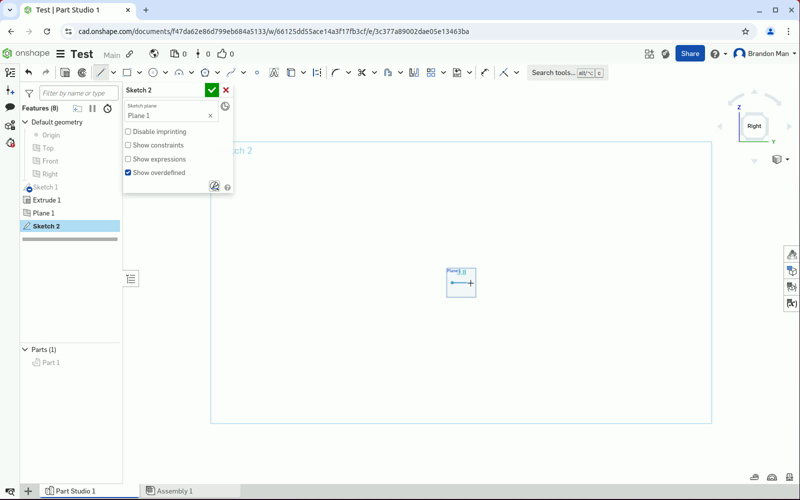
click(470, 282)
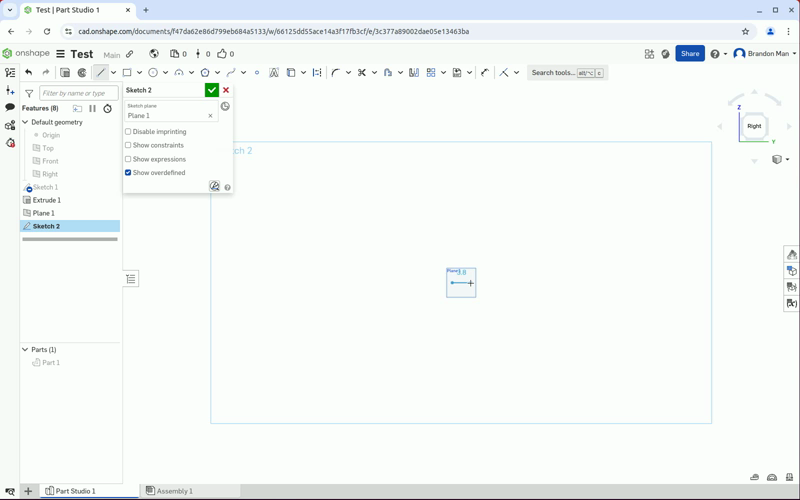
key_up(shift)
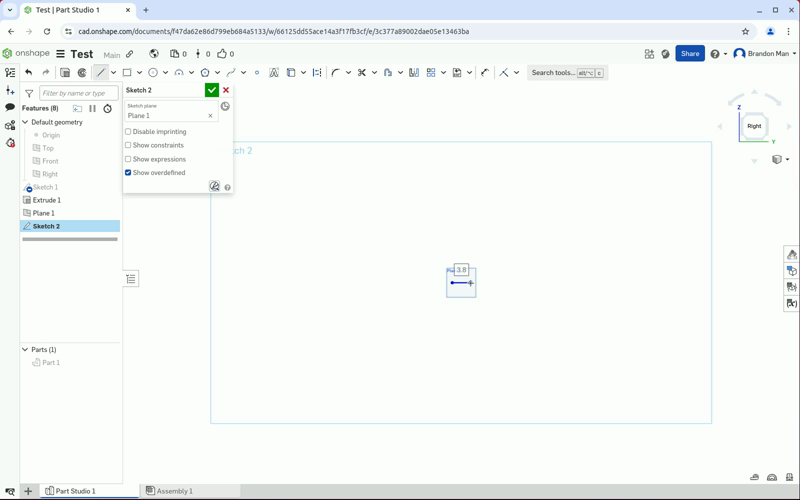
key_down(shift)
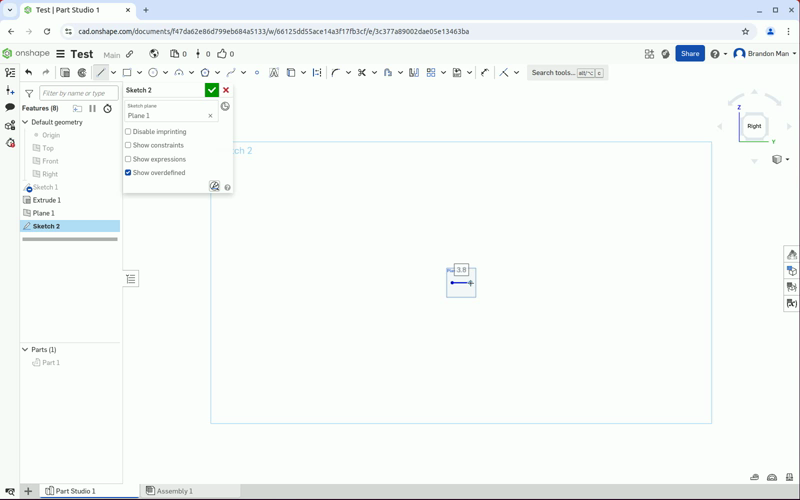
mouse_move(501, 282)
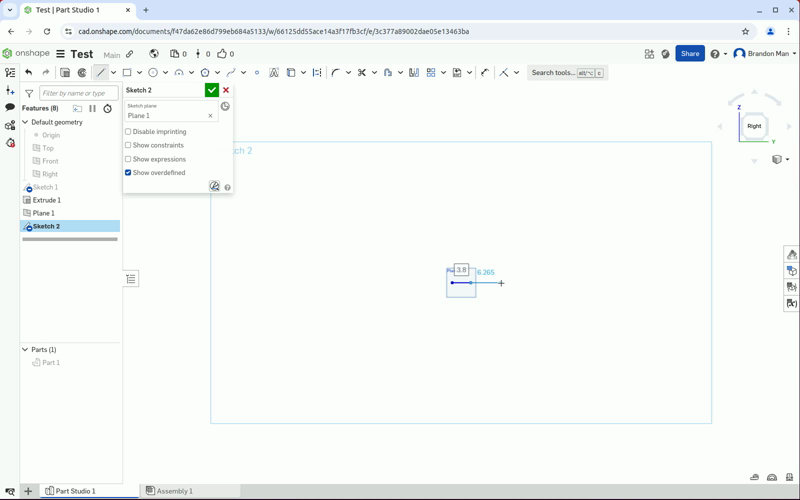
mouse_move(470, 264)
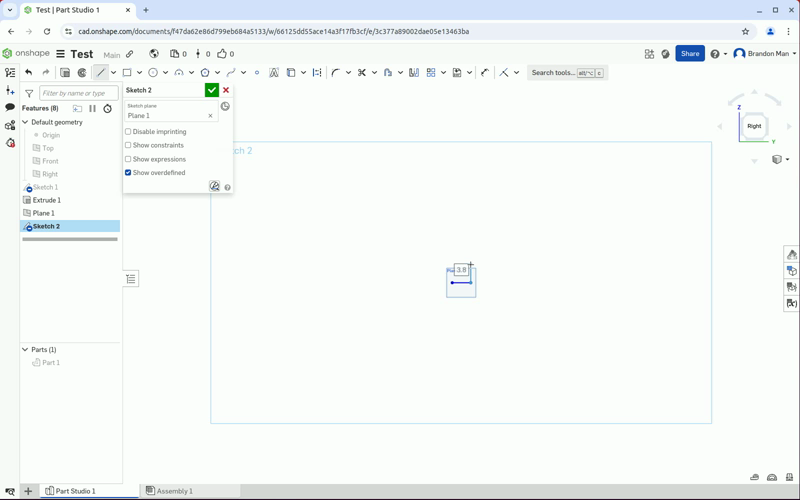
click(470, 264)
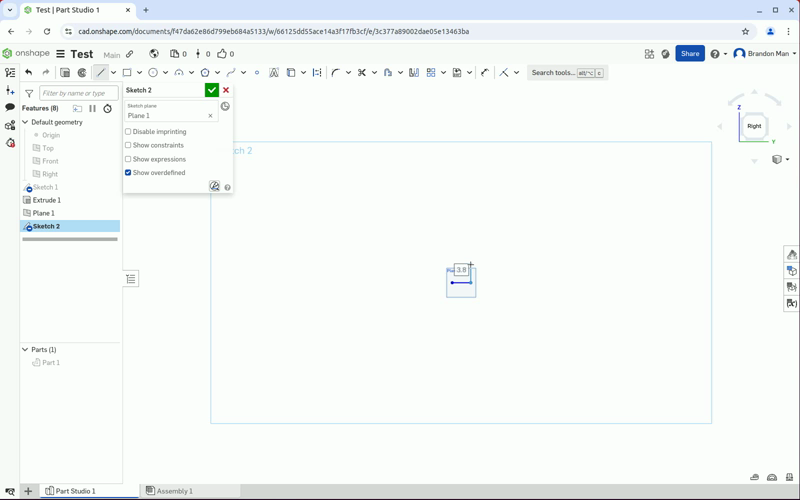
key_up(shift)
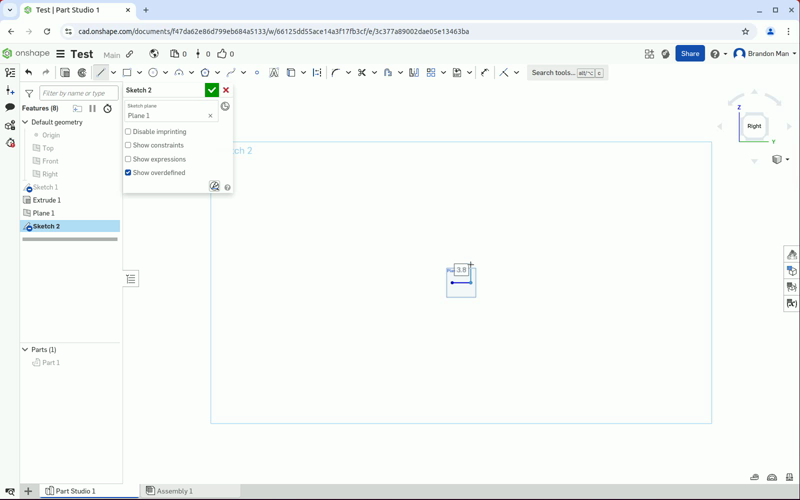
key_down(shift)
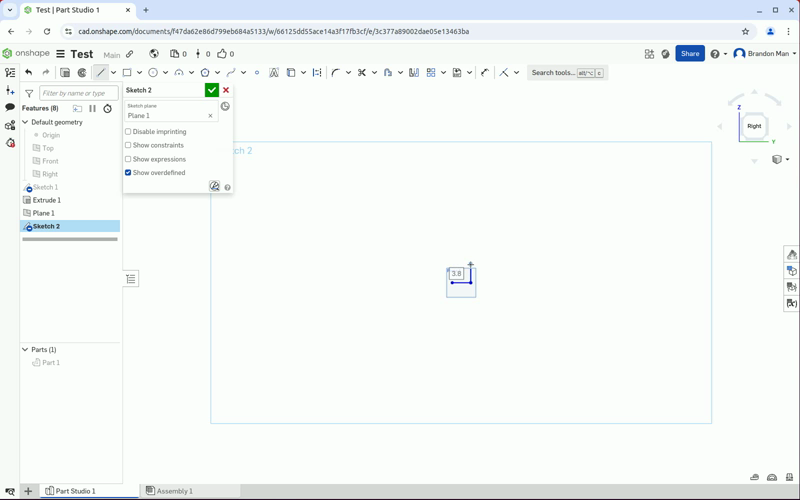
mouse_move(501, 264)
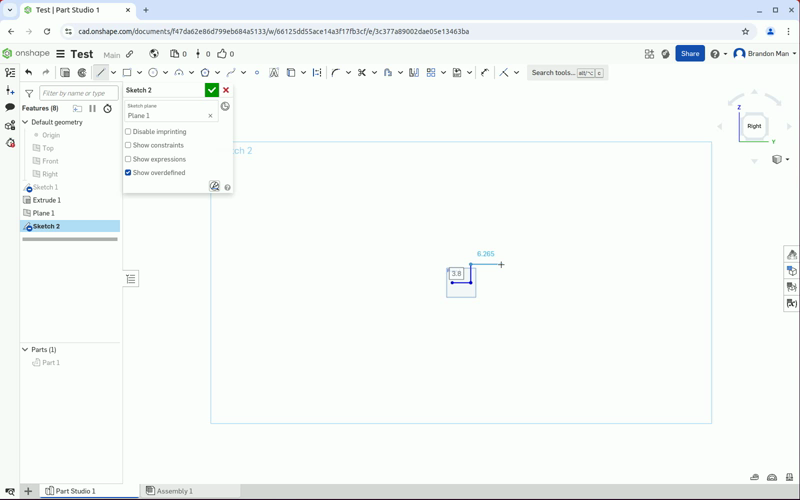
mouse_move(452, 264)
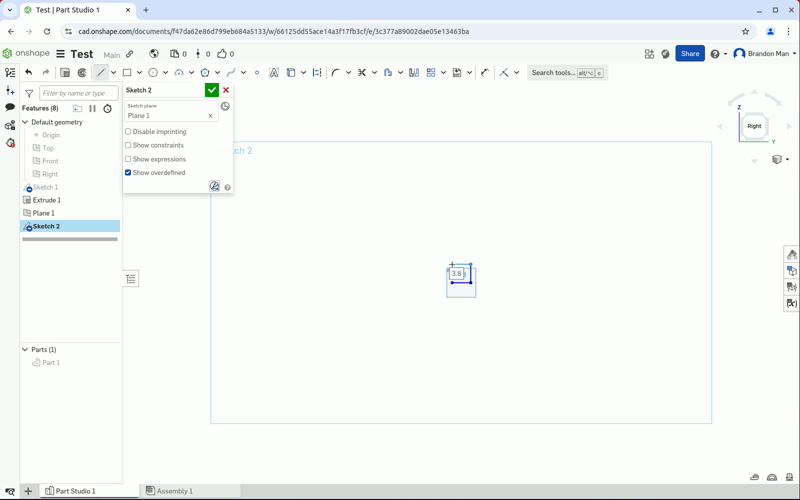
click(452, 264)
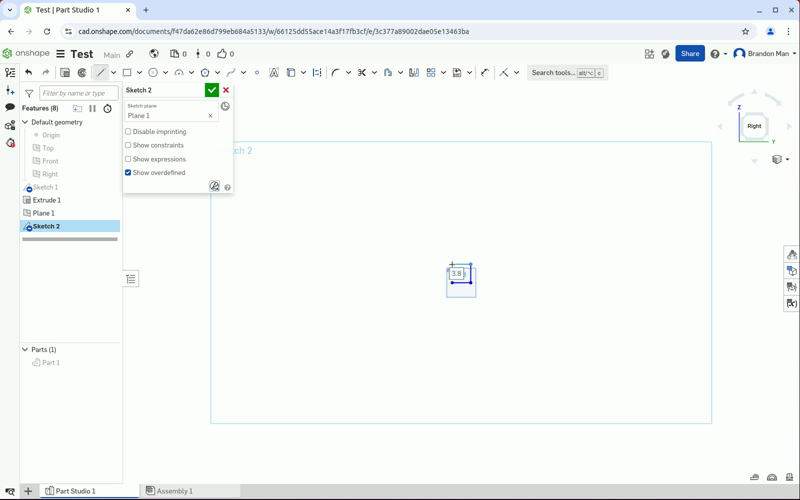
key_up(shift)
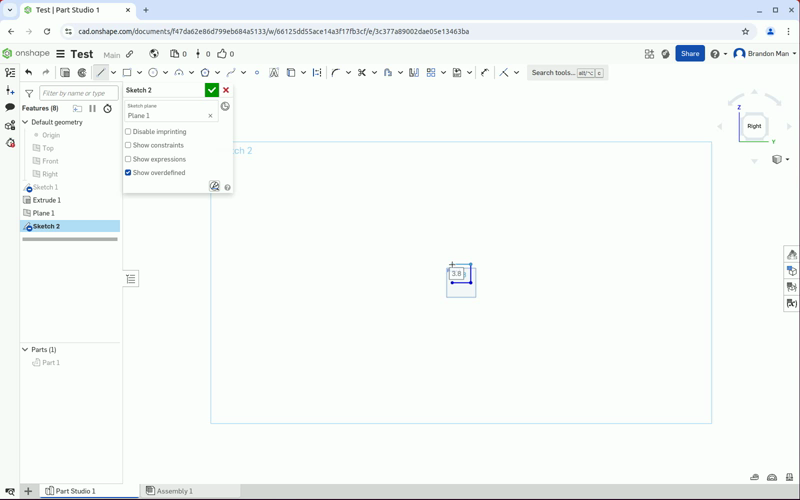
mouse_move(482, 264)
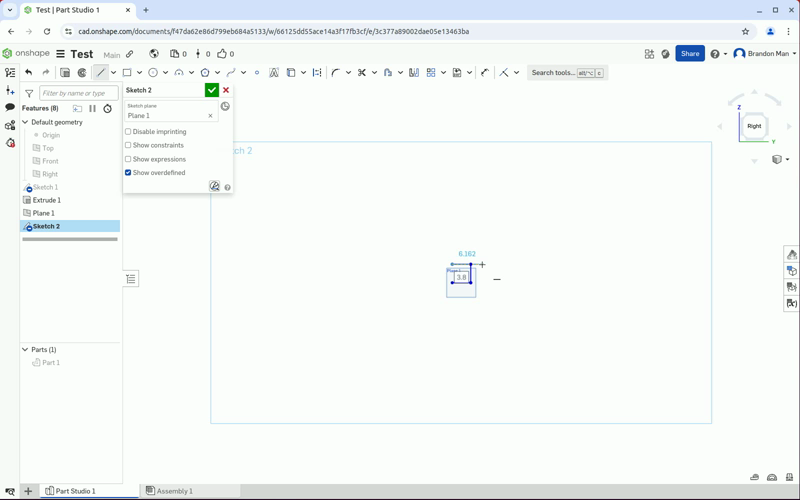
key_down(shift)
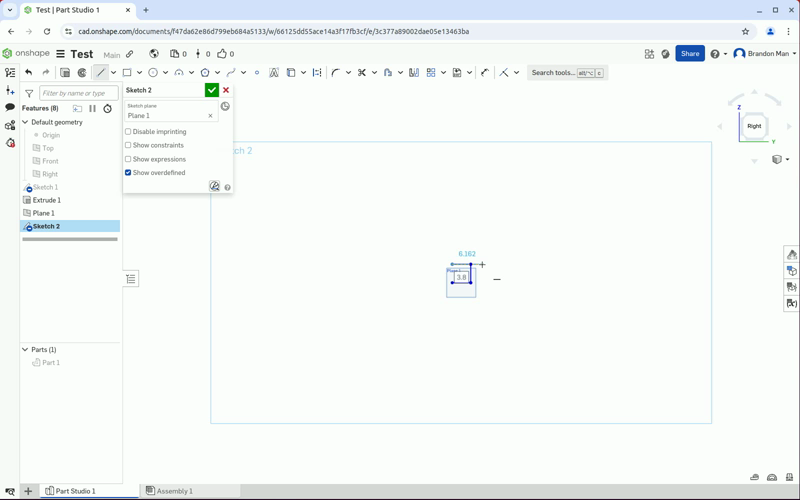
mouse_move(452, 282)
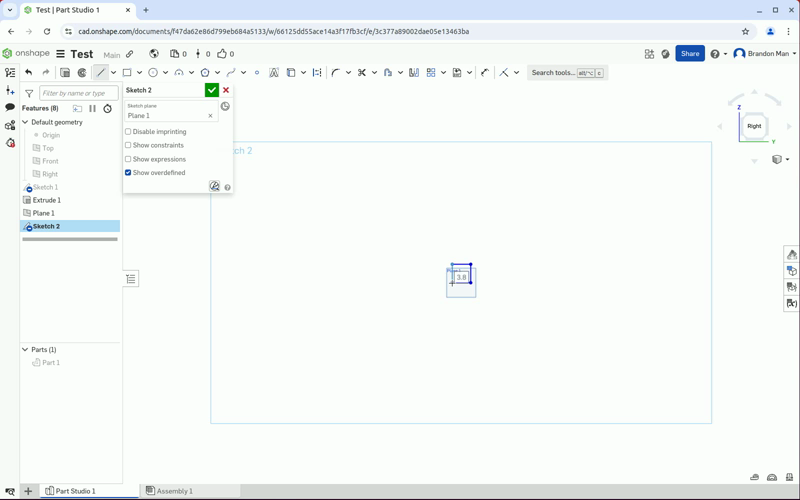
key_up(shift)
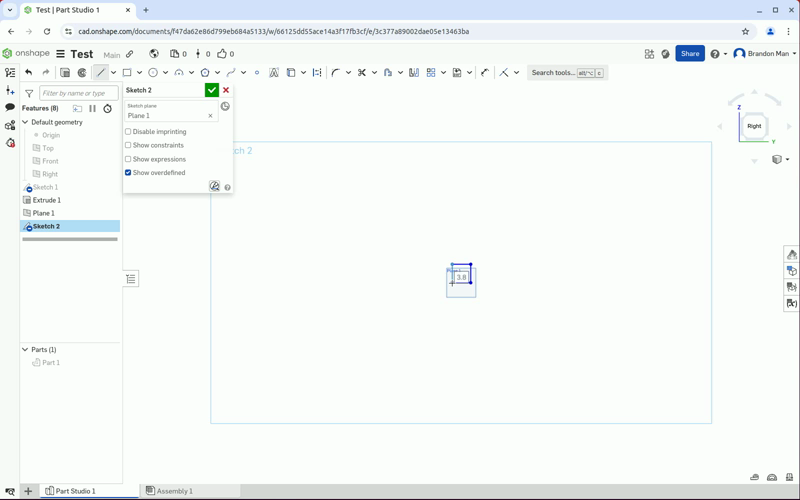
click(452, 282)
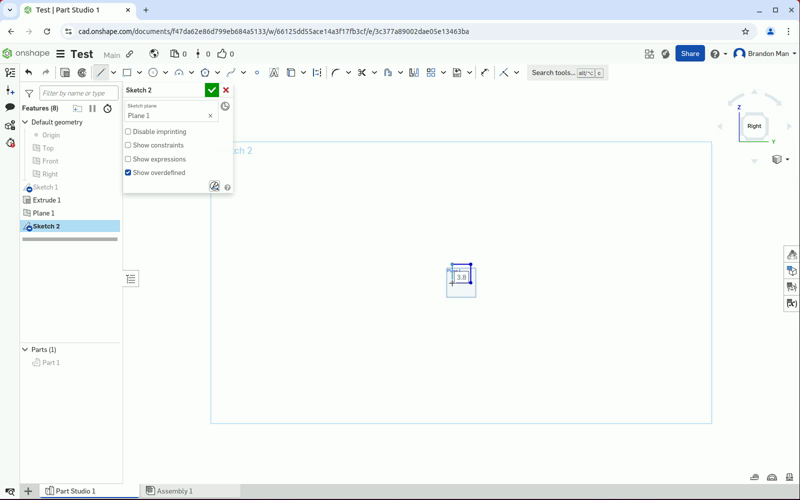
key(esc)
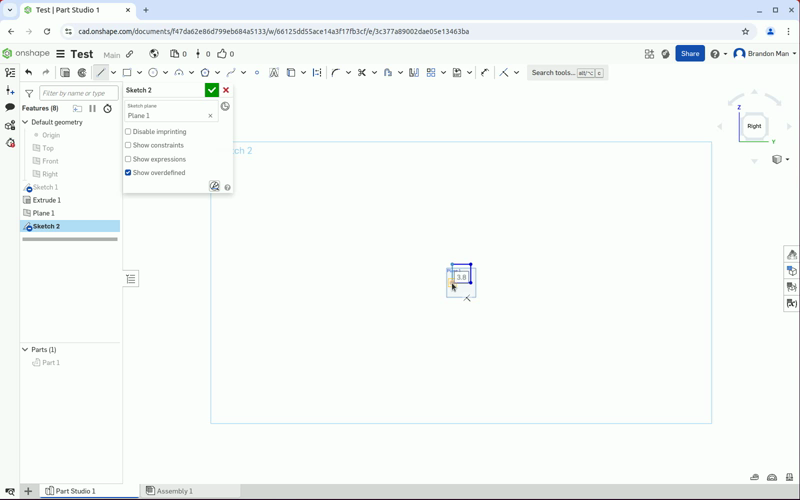
key(l)
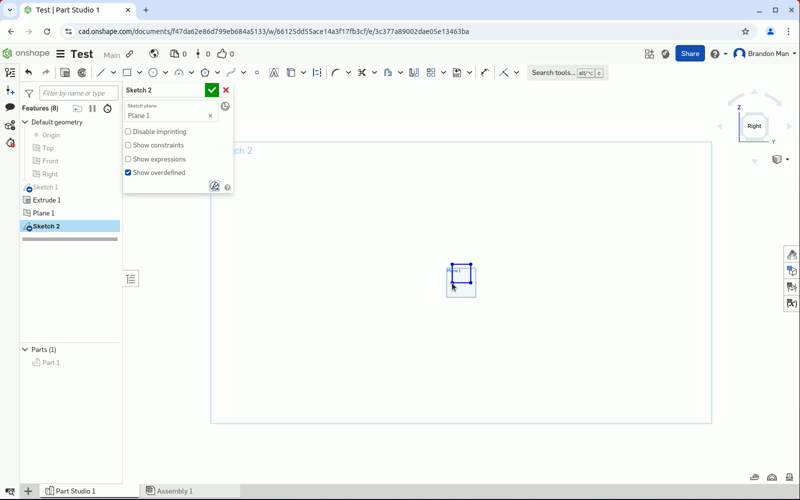
key_down(shift)
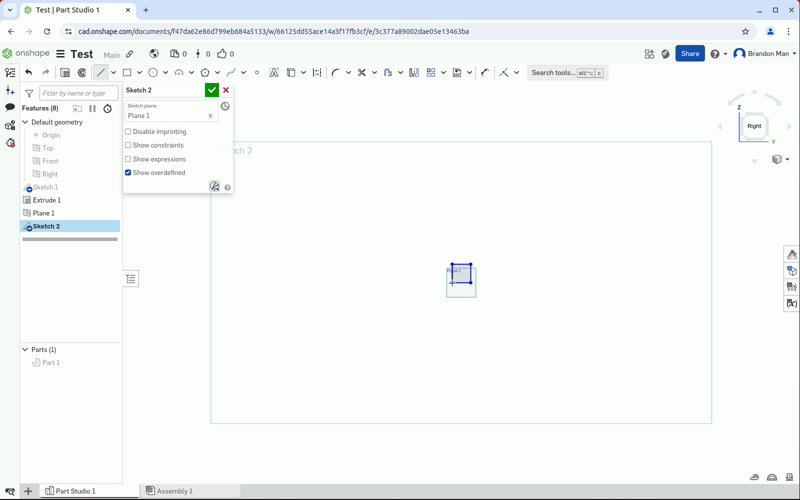
mouse_move(457, 276)
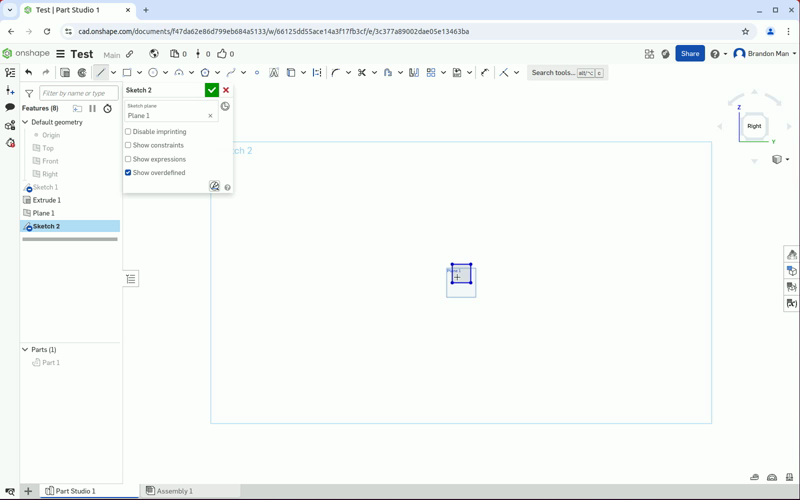
click(457, 276)
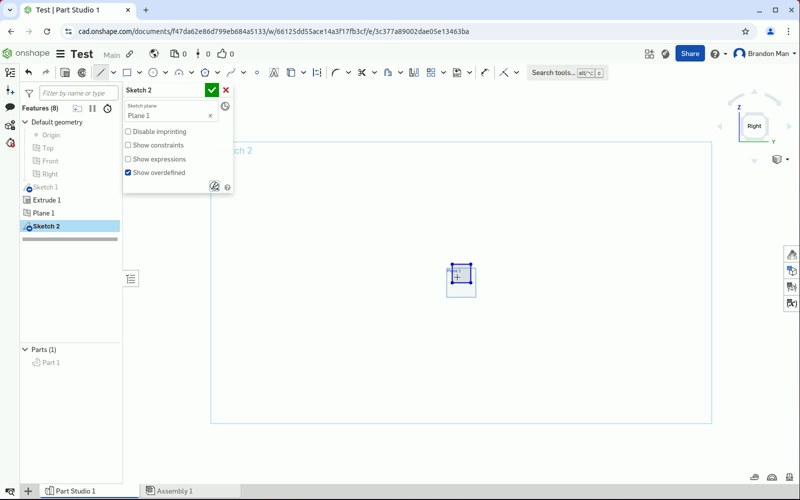
key_up(shift)
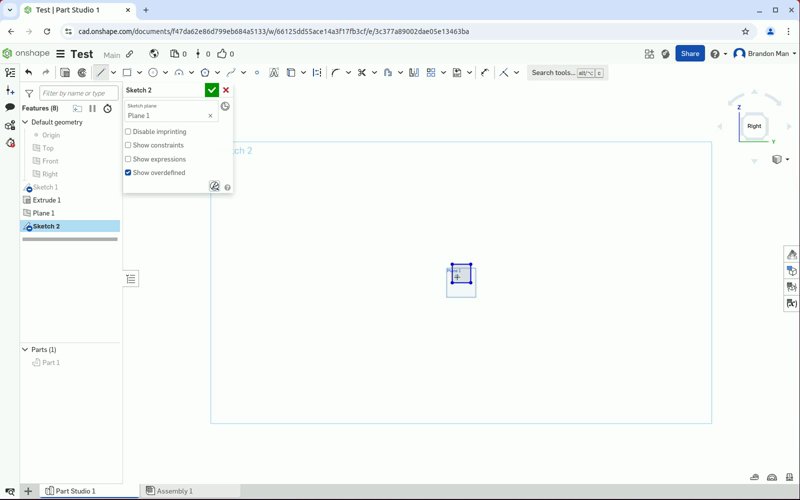
key_down(shift)
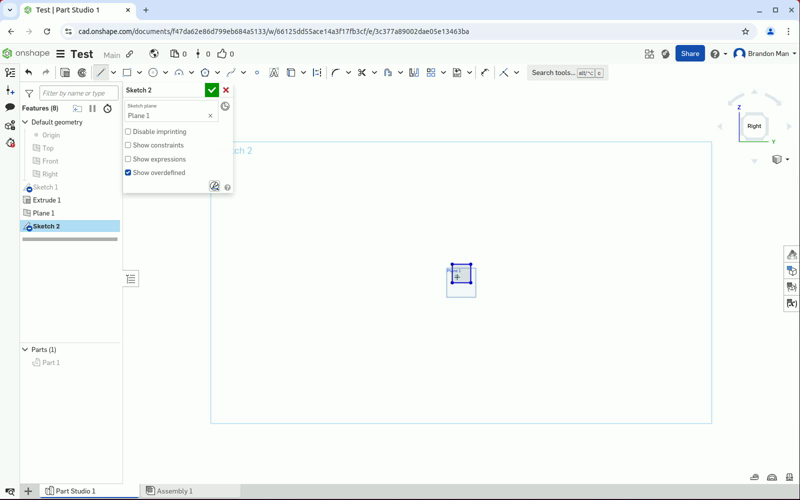
mouse_move(487, 276)
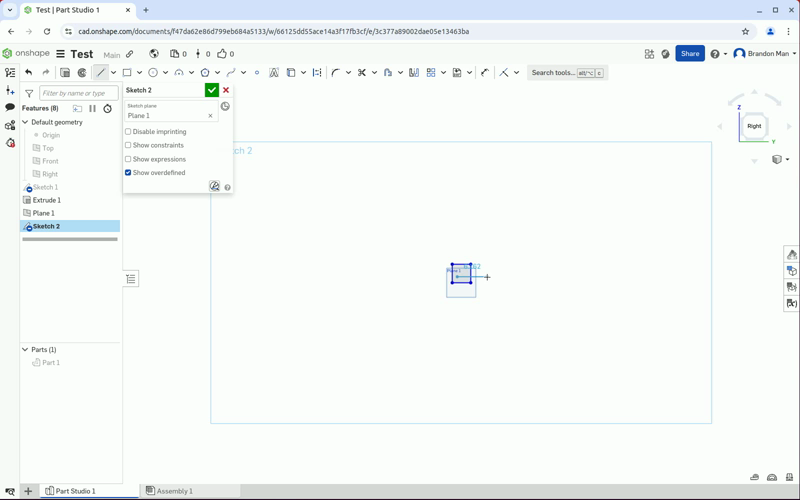
mouse_move(466, 276)
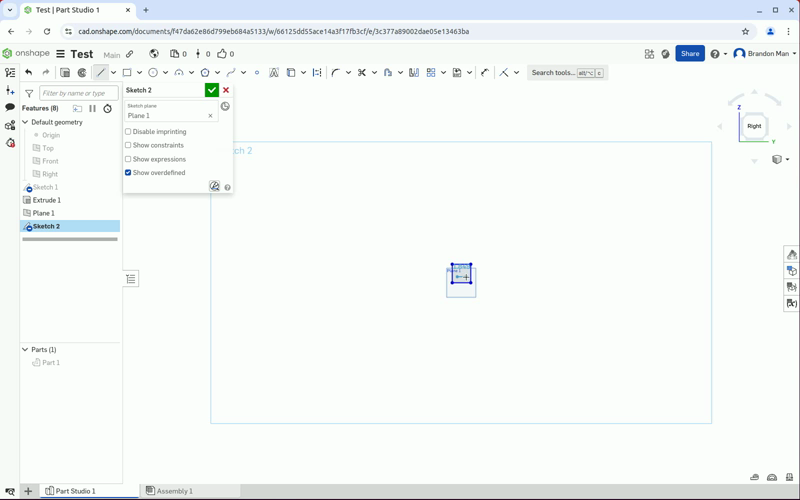
click(466, 276)
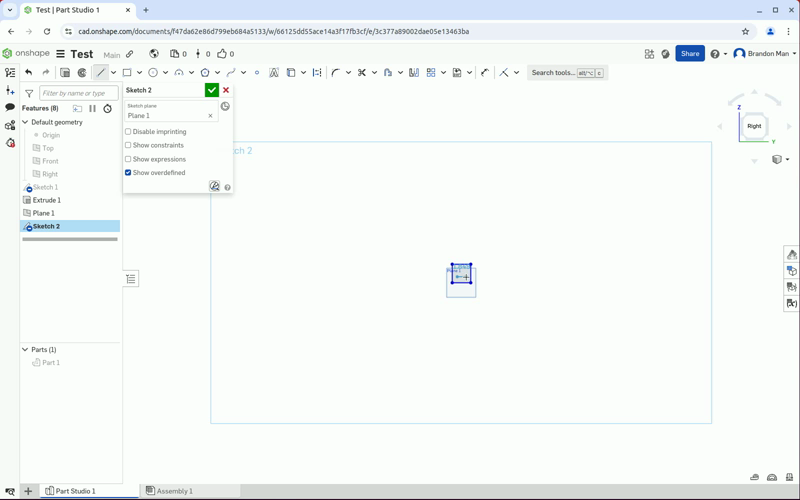
key_up(shift)
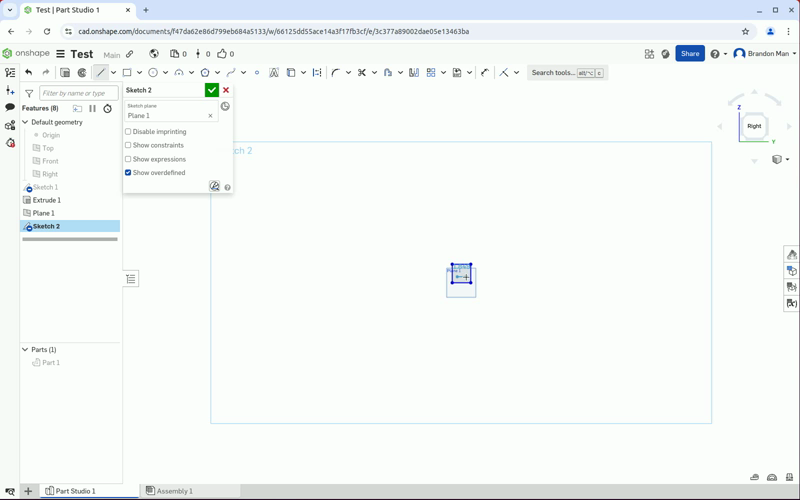
key_down(shift)
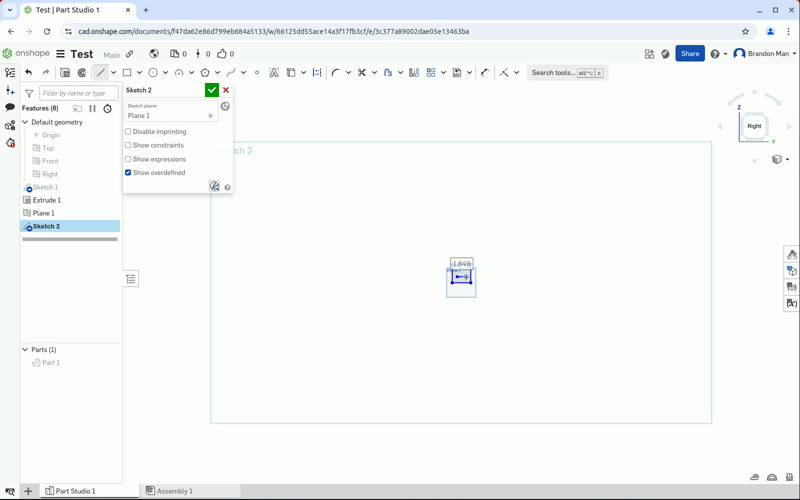
mouse_move(496, 276)
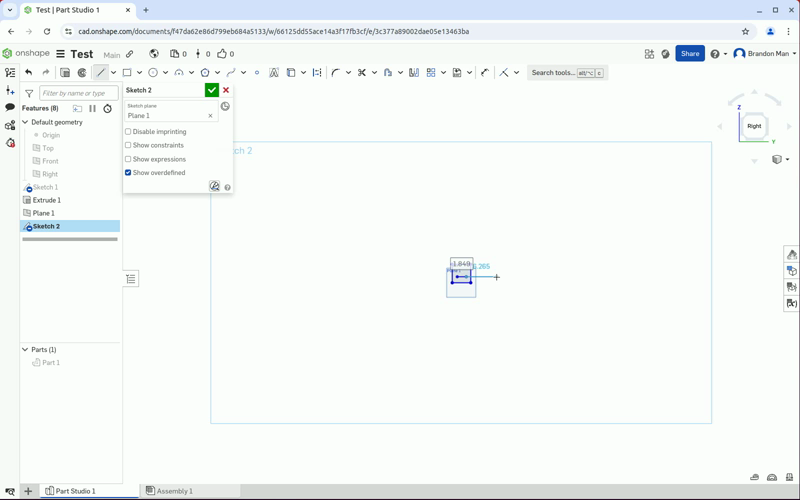
mouse_move(466, 270)
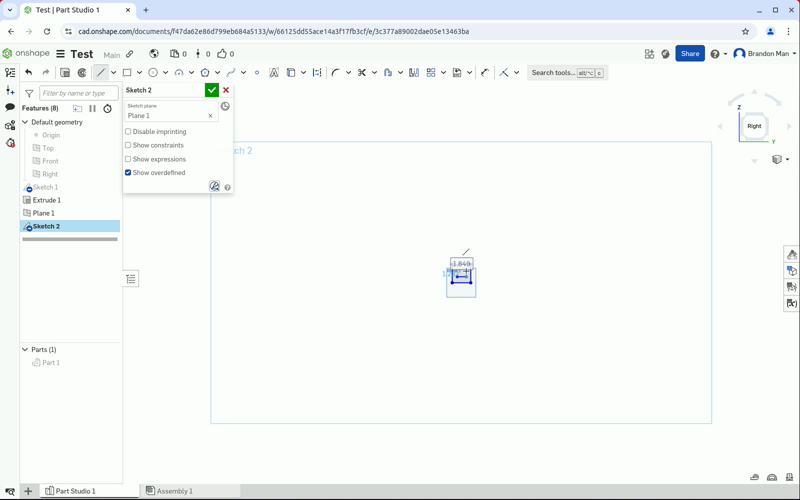
scroll(6)
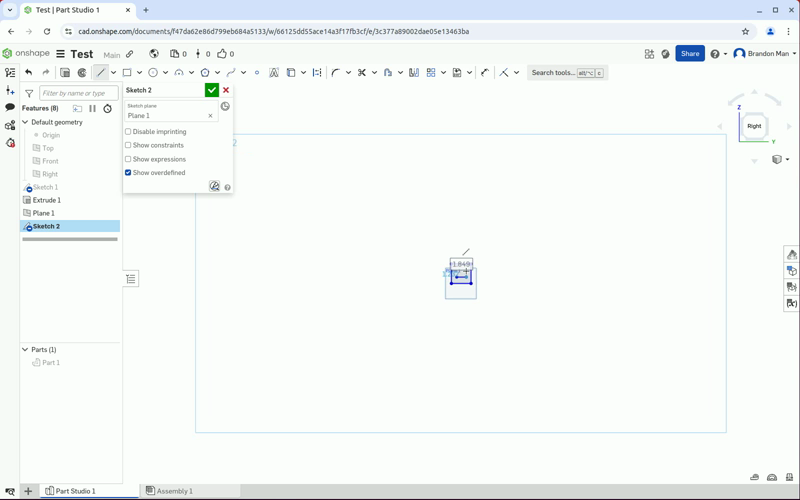
scroll(6)
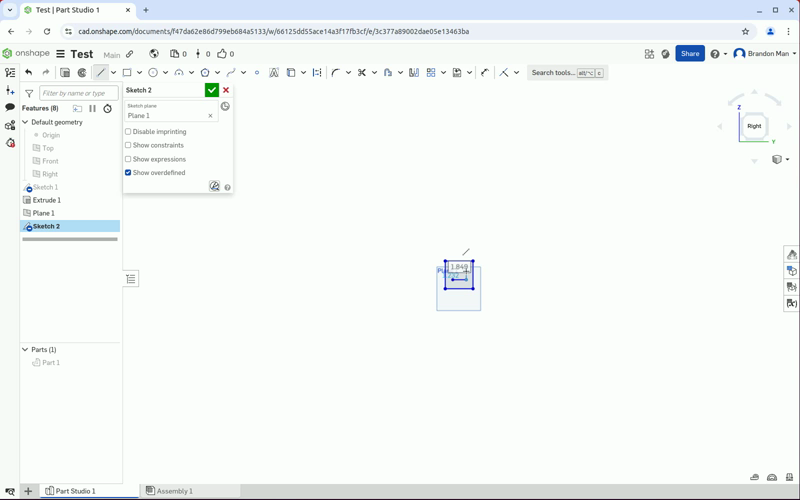
scroll(6)
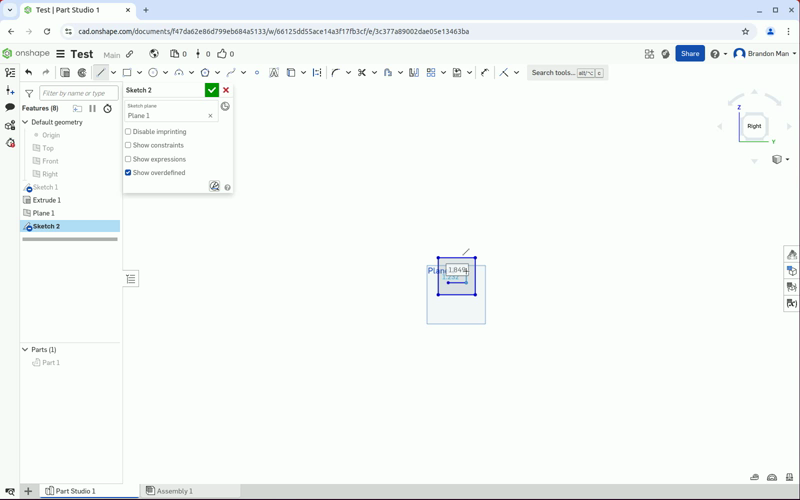
scroll(6)
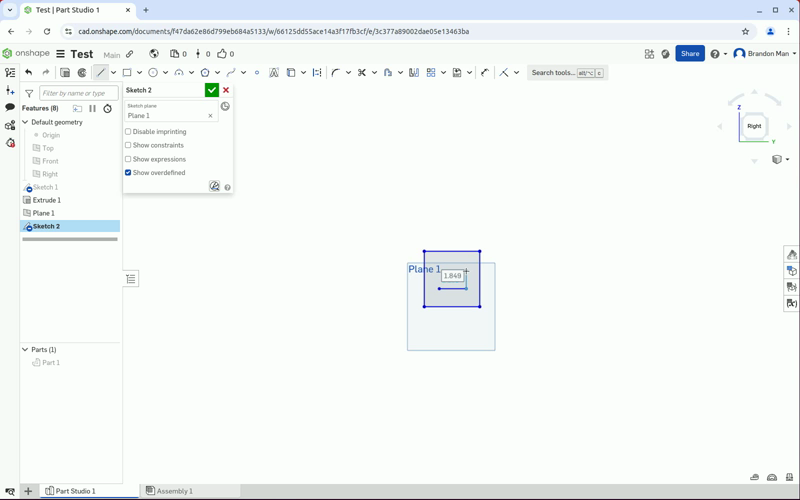
scroll(6)
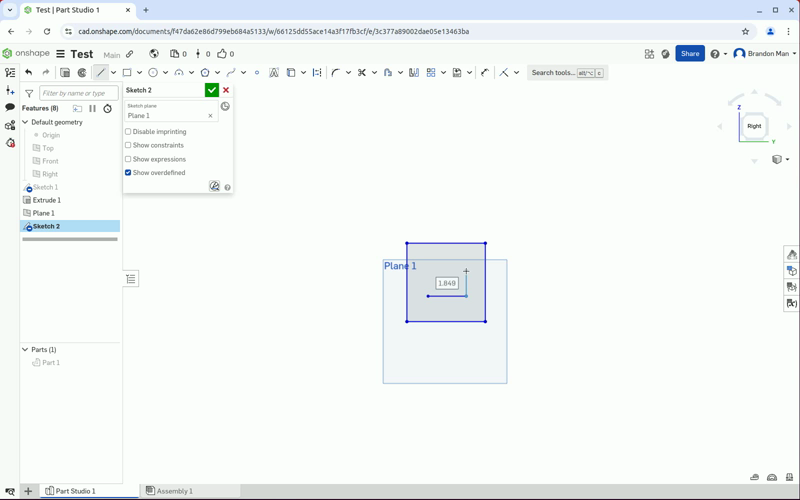
scroll(6)
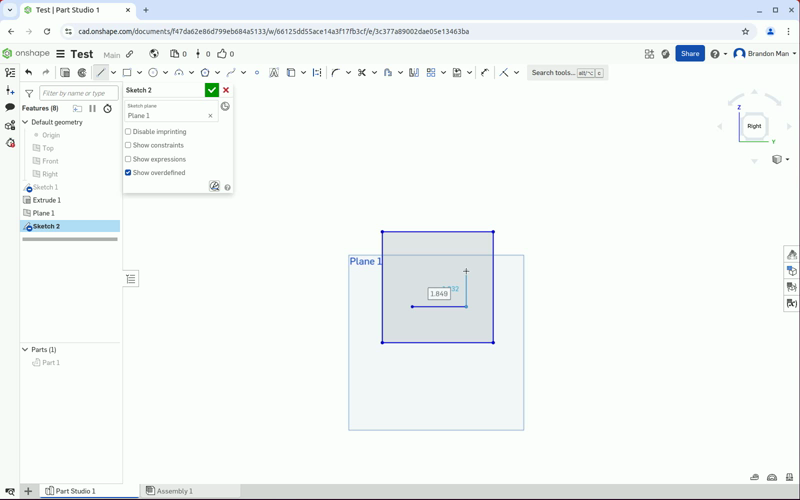
scroll(6)
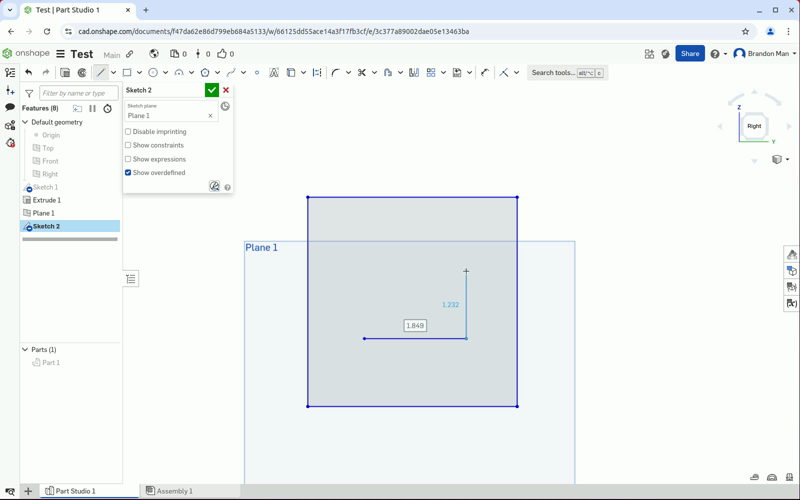
click(466, 270)
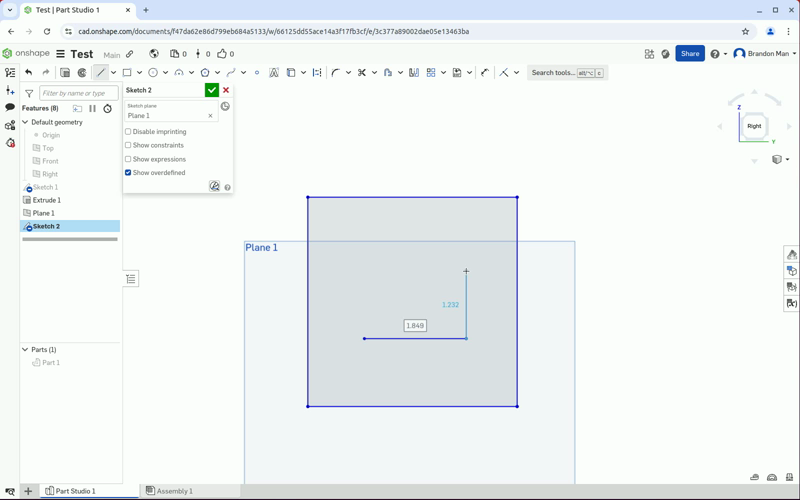
scroll(-6)
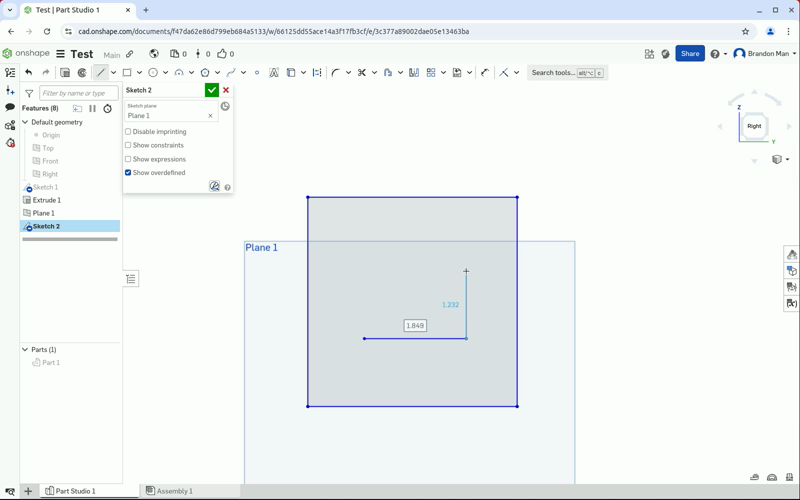
scroll(-6)
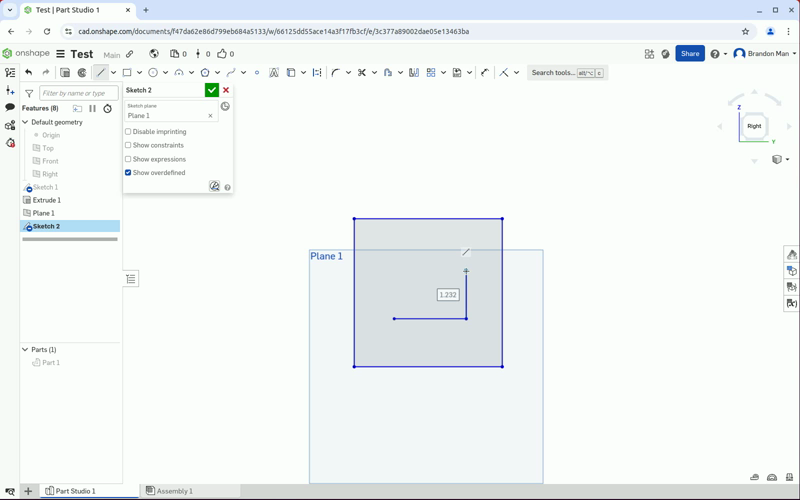
scroll(-6)
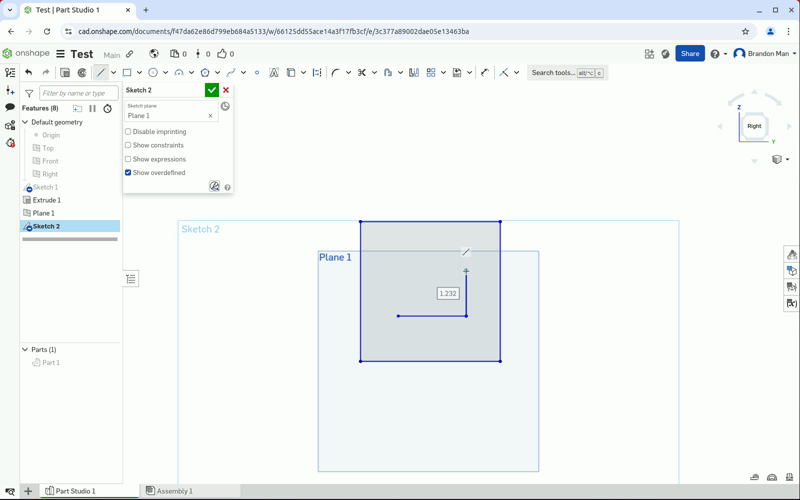
scroll(-6)
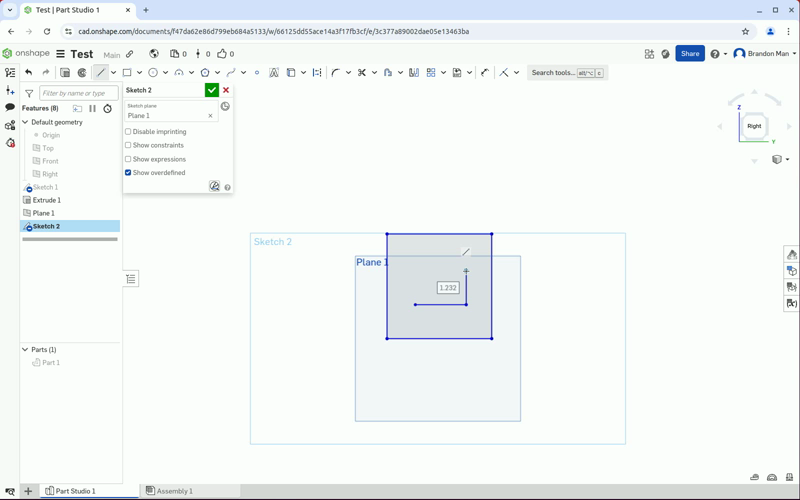
scroll(-6)
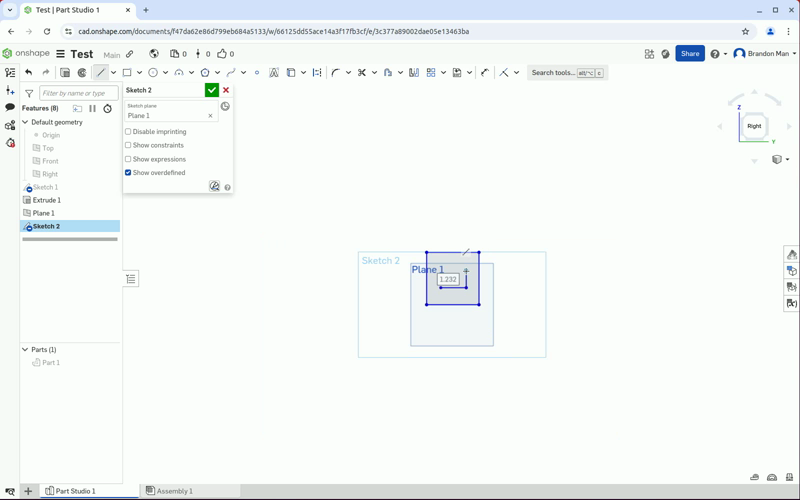
scroll(-6)
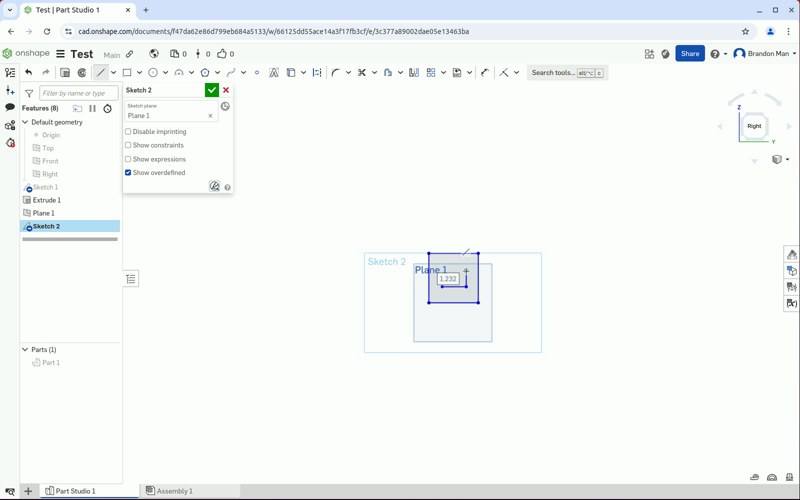
scroll(-6)
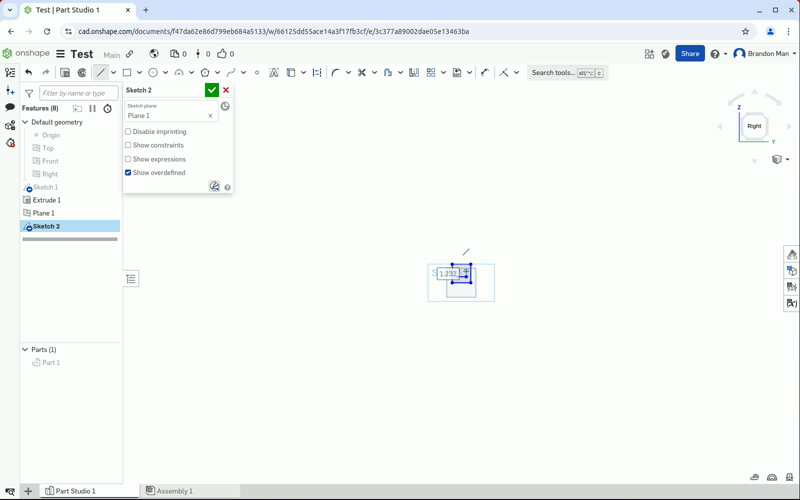
key_up(shift)
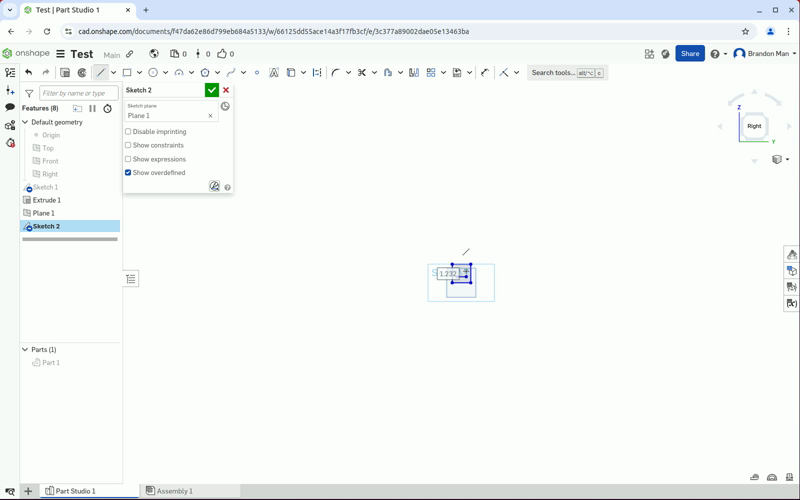
key_down(shift)
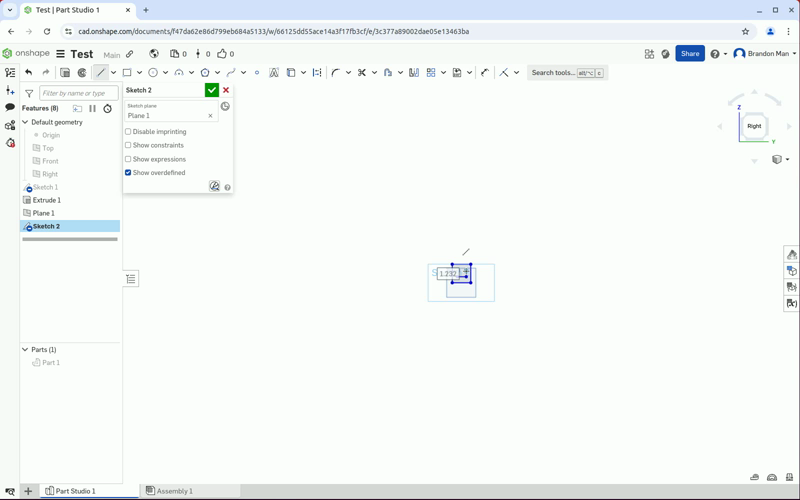
mouse_move(496, 270)
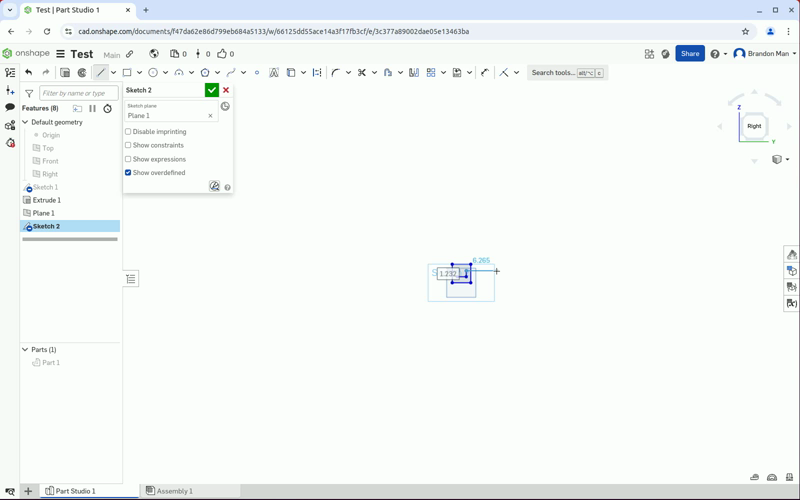
mouse_move(457, 270)
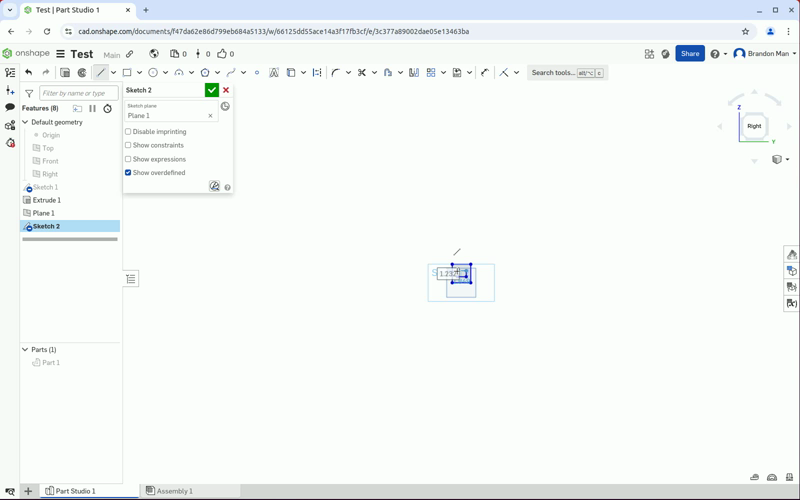
click(457, 270)
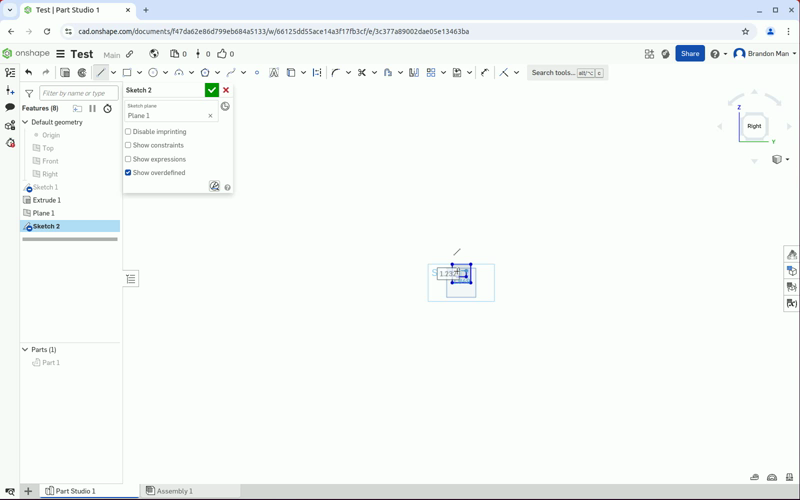
key_up(shift)
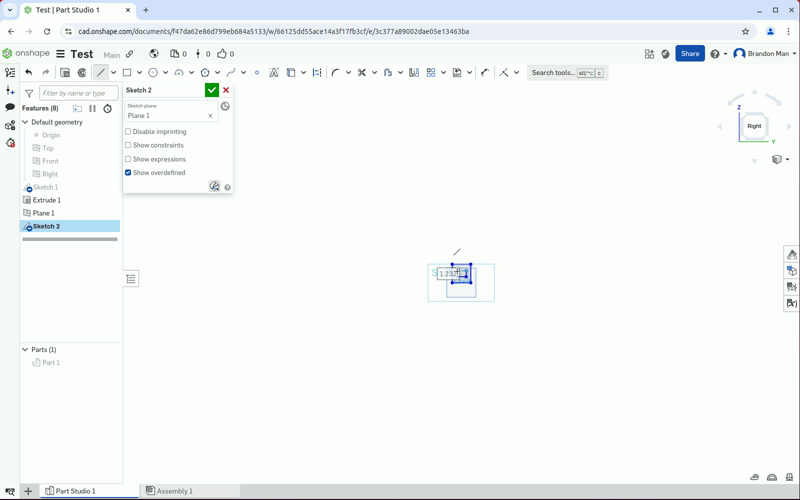
mouse_move(487, 270)
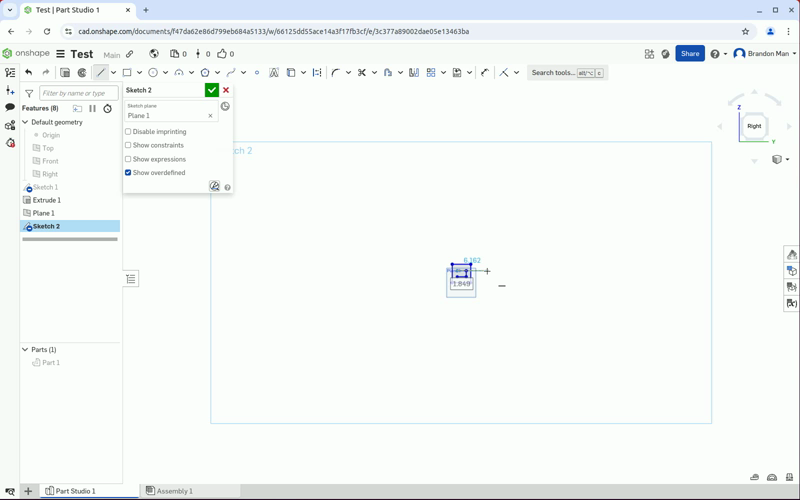
key_down(shift)
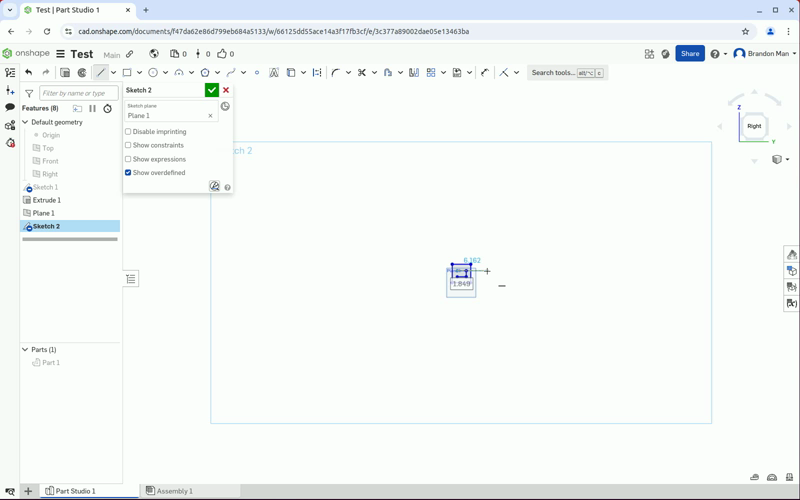
mouse_move(457, 276)
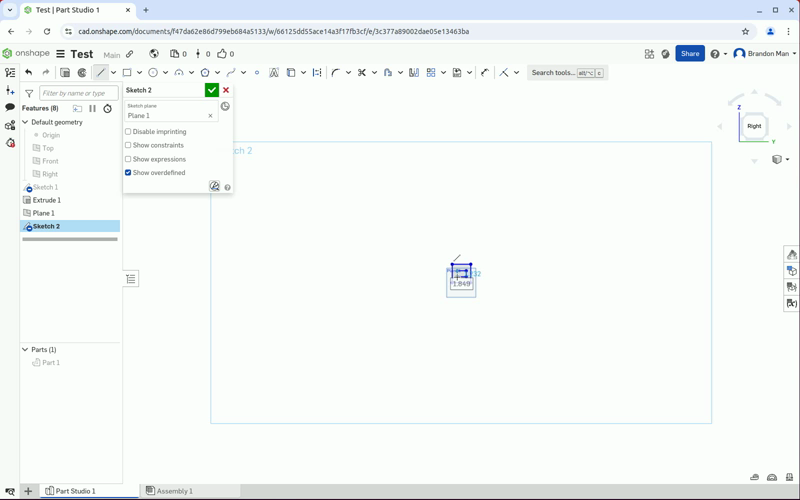
scroll(6)
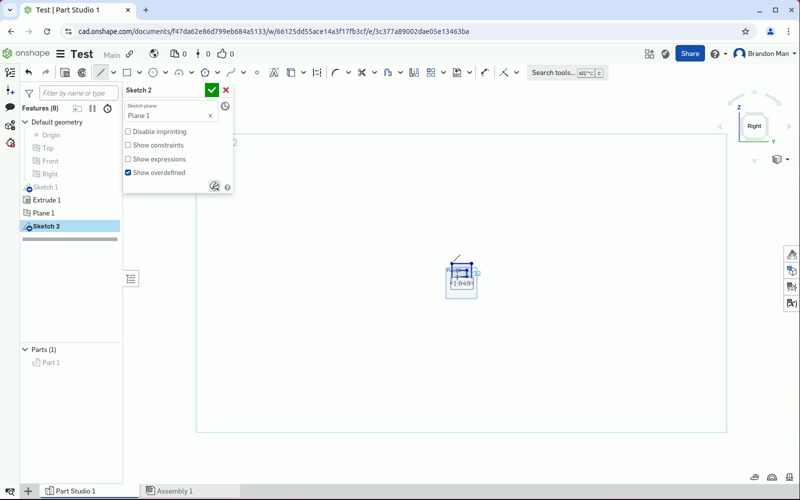
scroll(6)
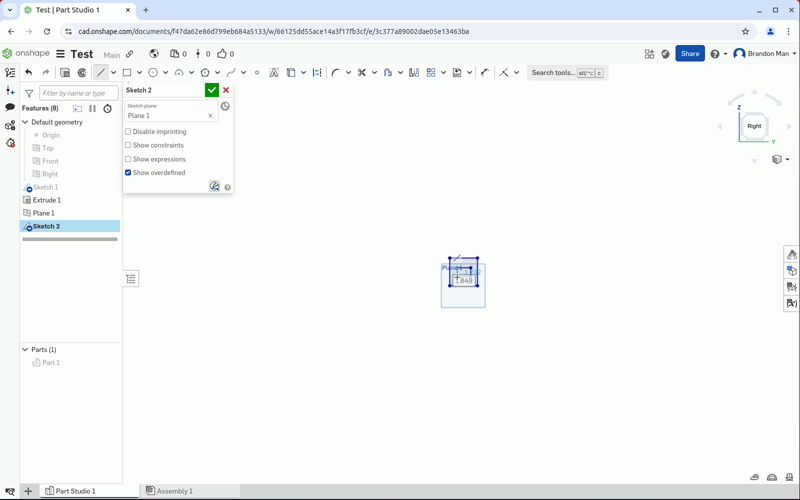
scroll(6)
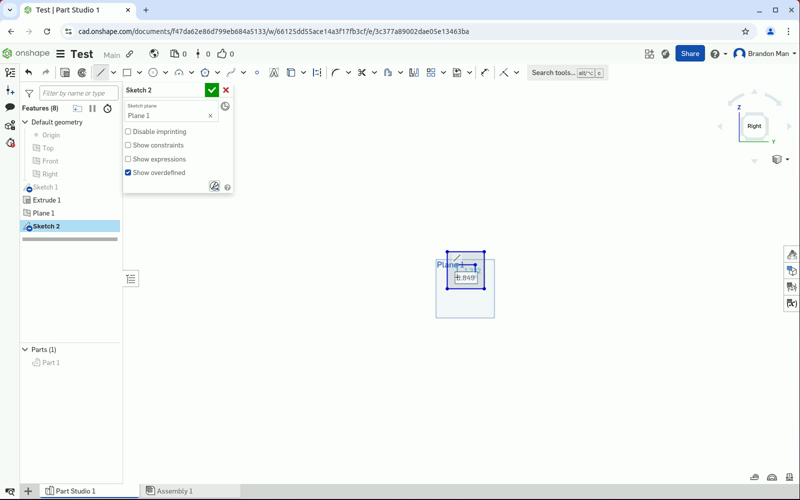
scroll(6)
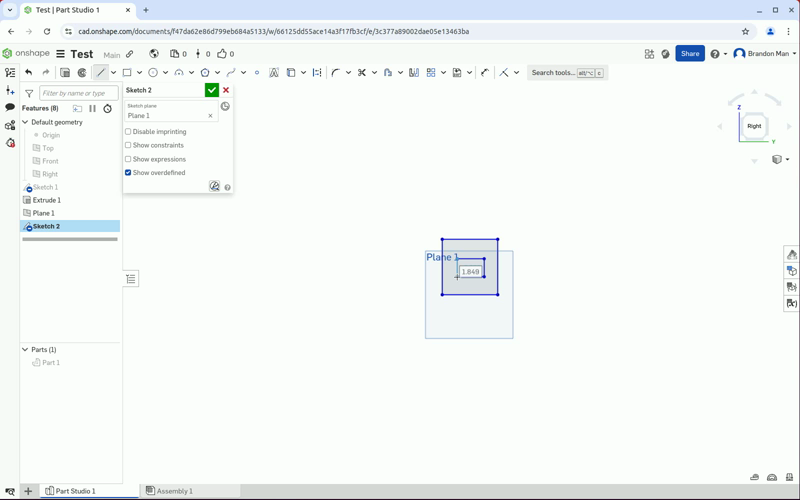
scroll(6)
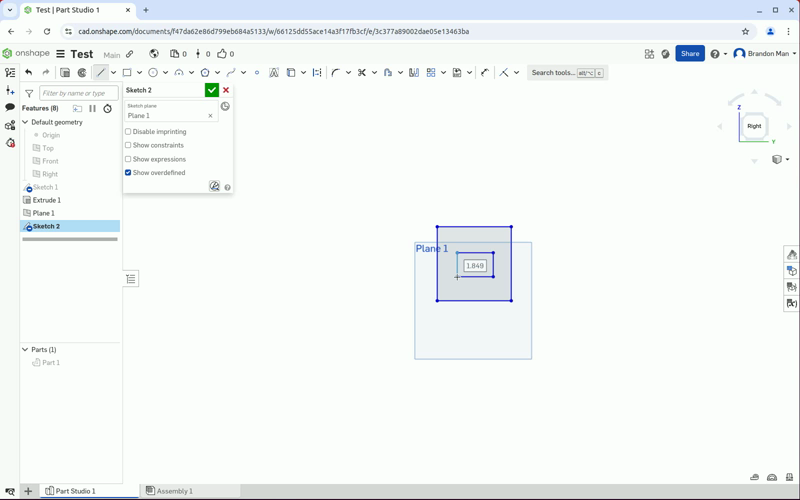
scroll(6)
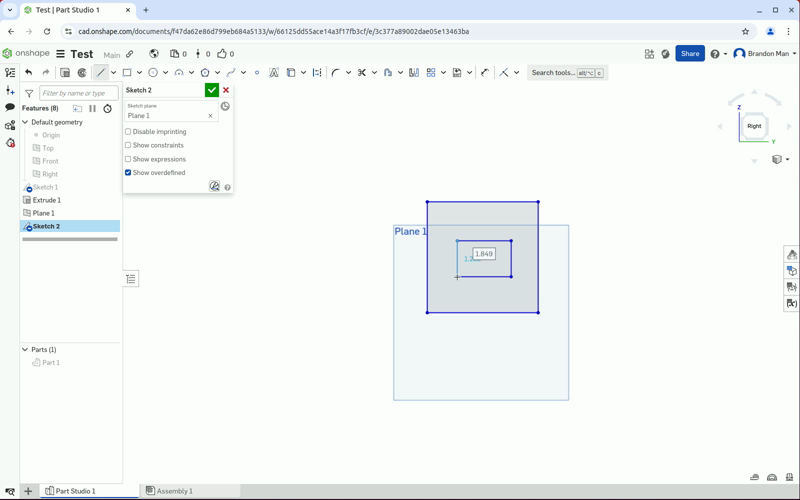
scroll(6)
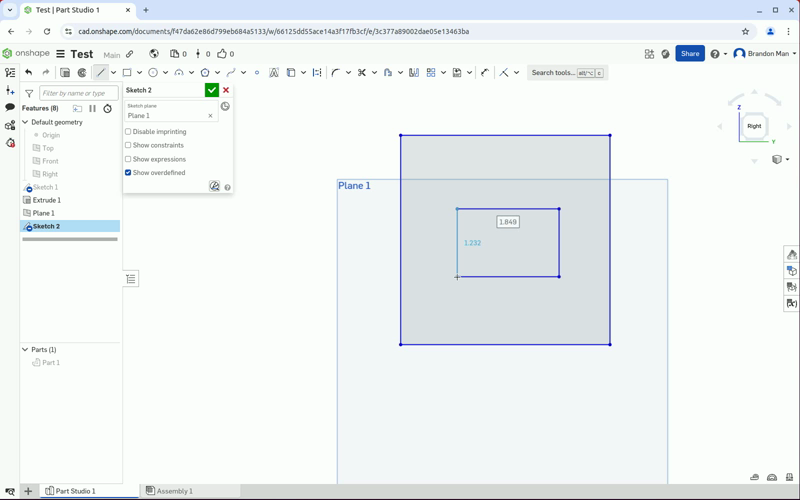
key_up(shift)
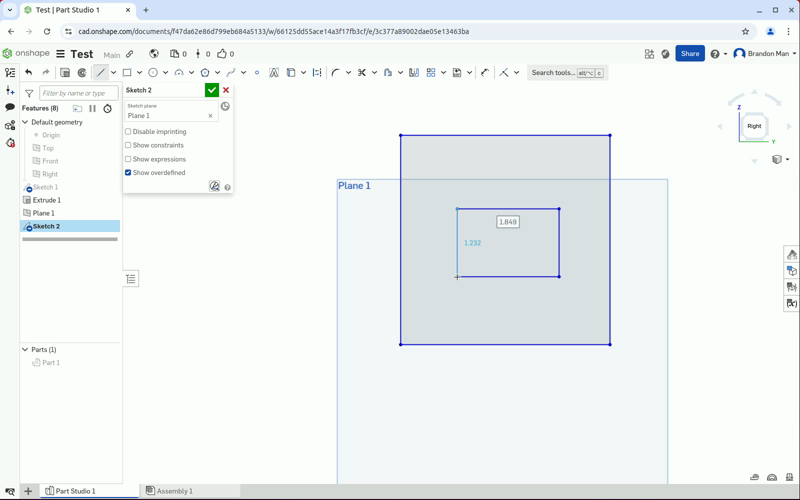
click(457, 276)
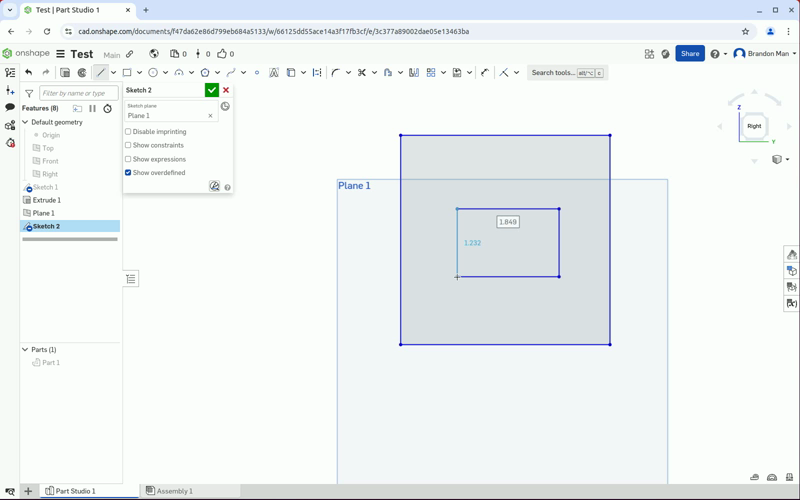
scroll(-6)
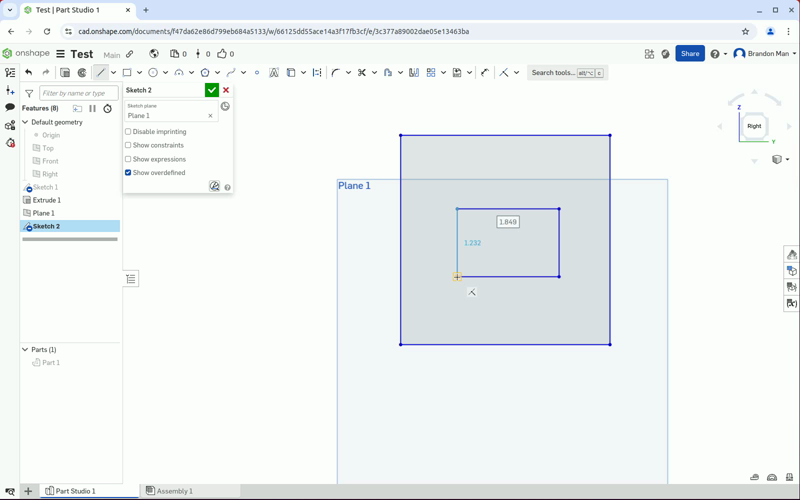
scroll(-6)
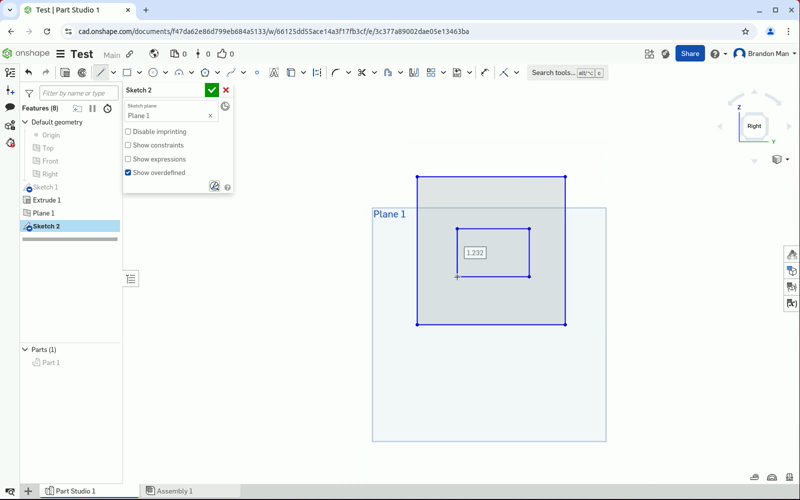
scroll(-6)
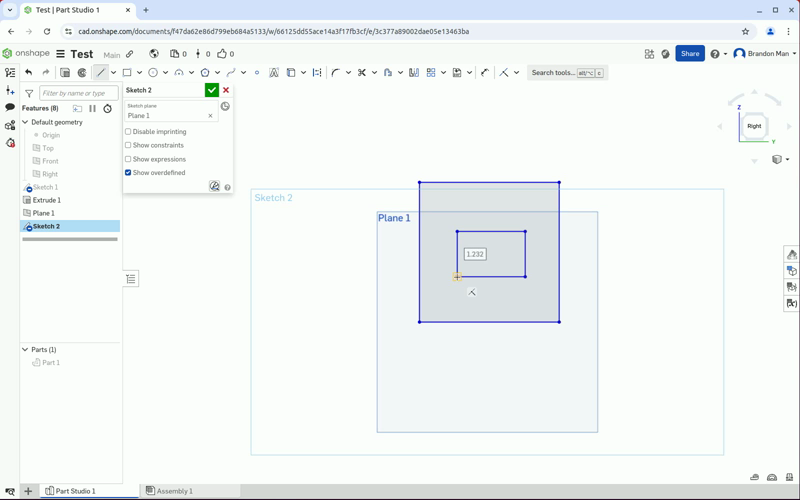
scroll(-6)
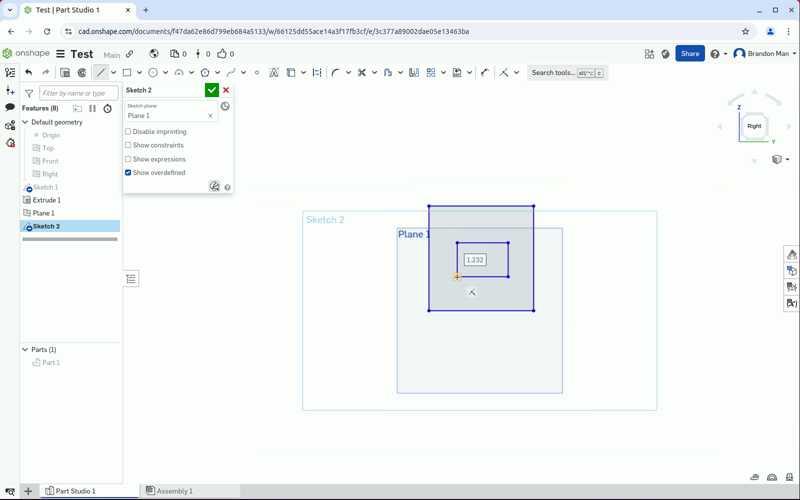
scroll(-6)
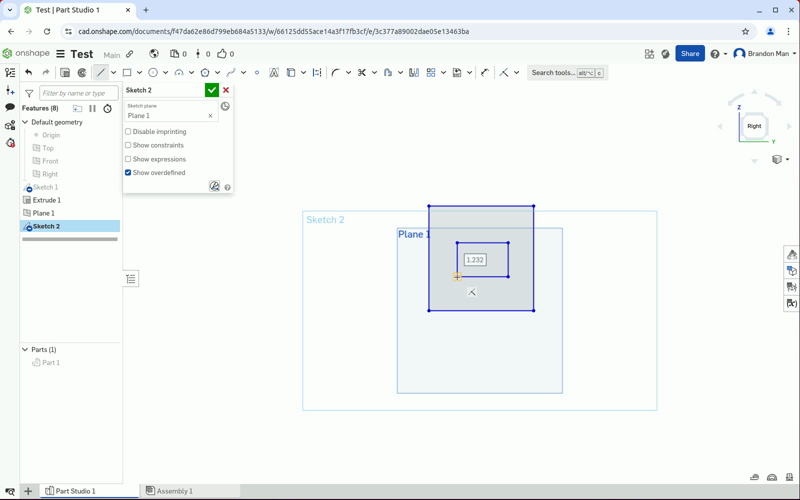
scroll(-6)
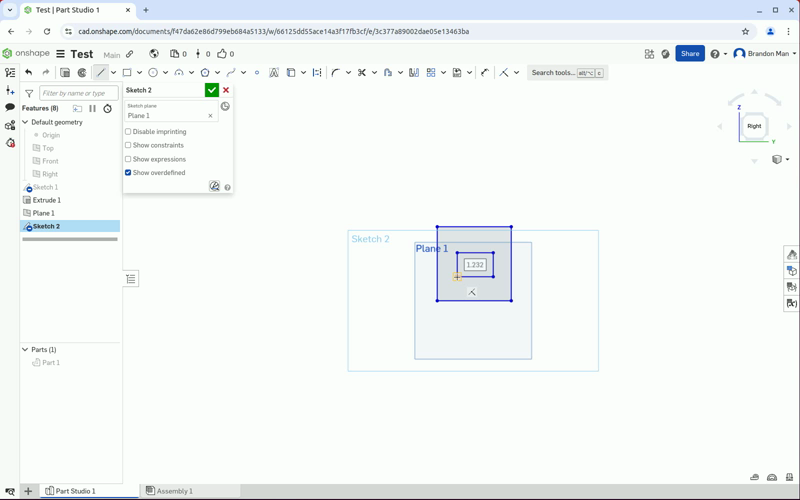
scroll(-6)
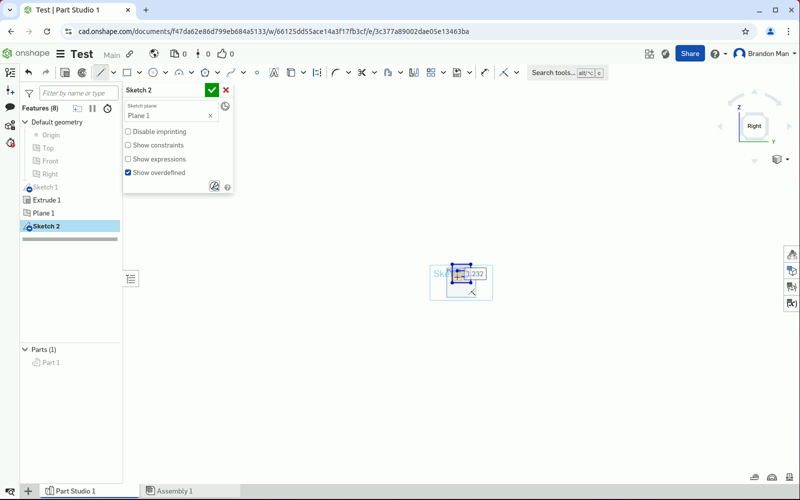
key(esc)
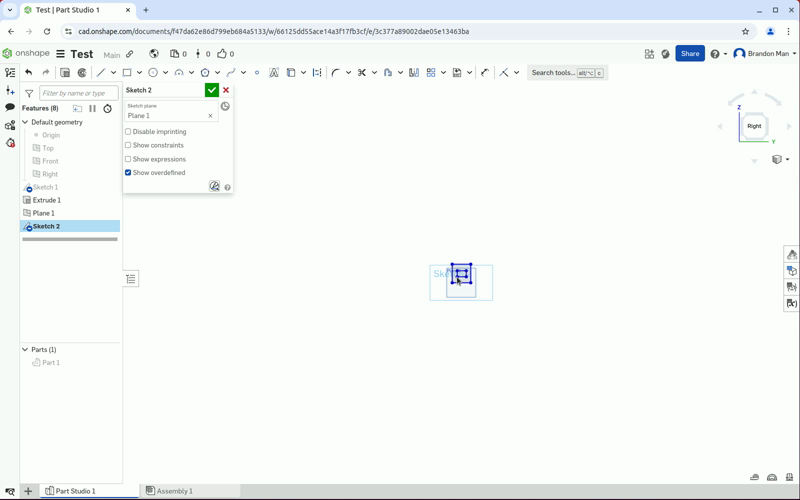
mouse_move(456, 272)
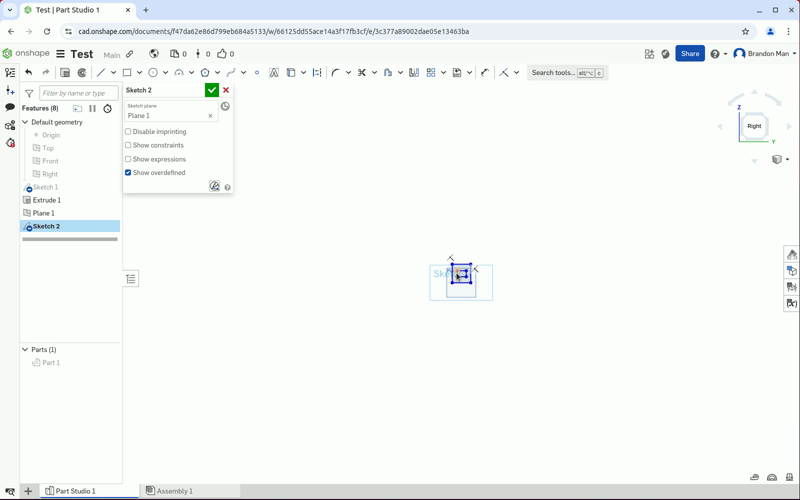
scroll(6)
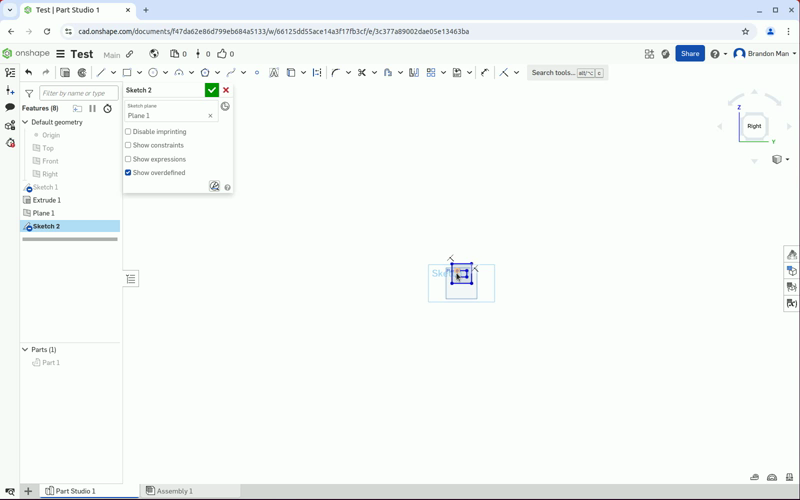
scroll(6)
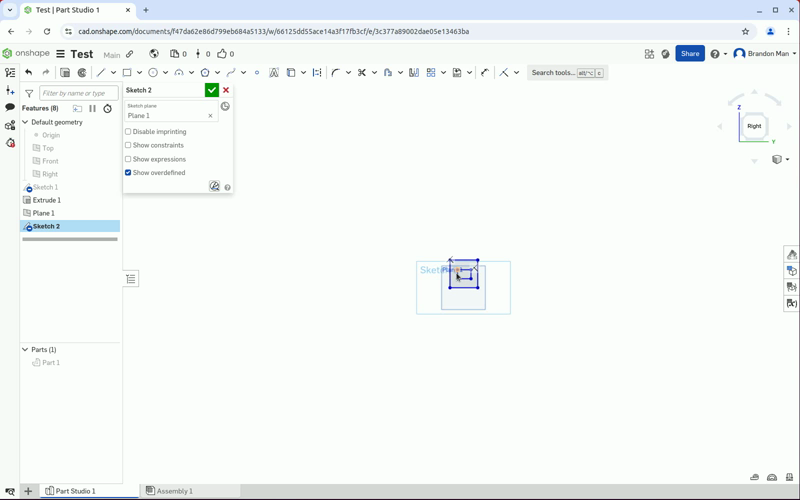
scroll(6)
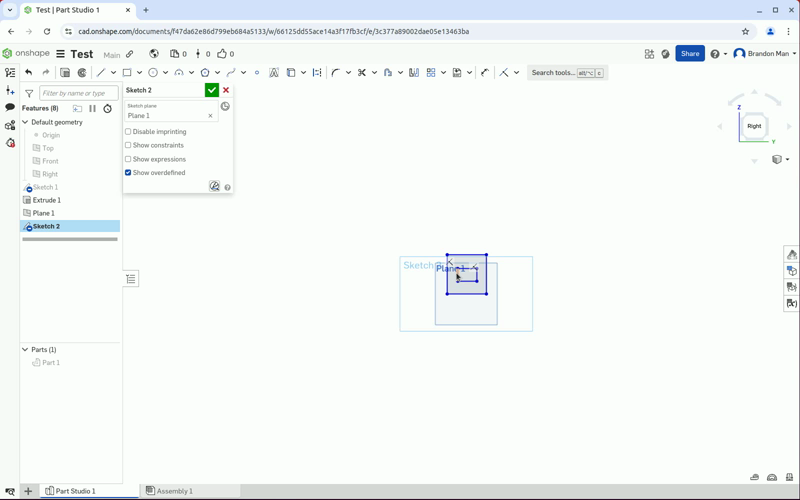
scroll(6)
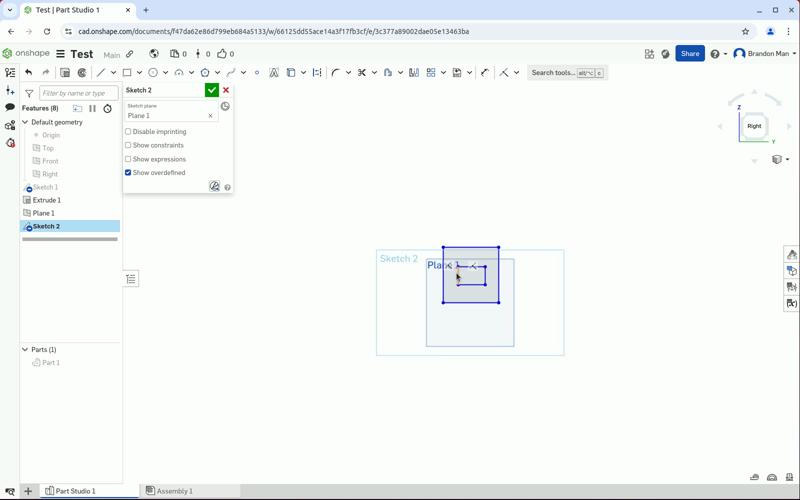
scroll(6)
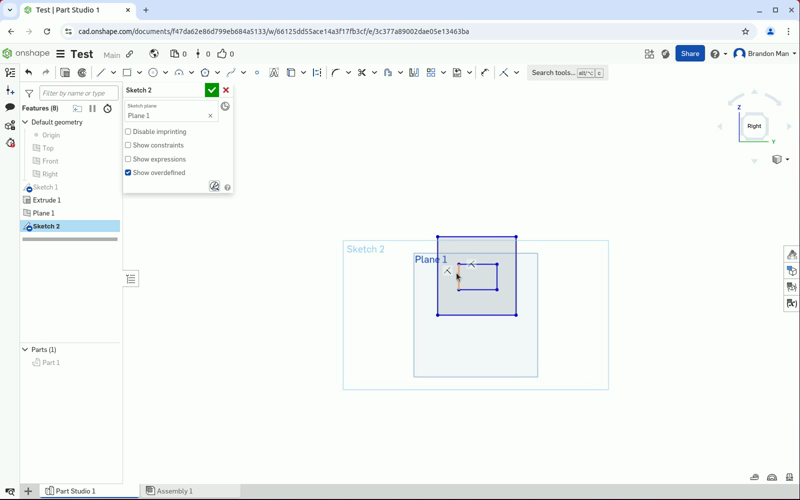
scroll(6)
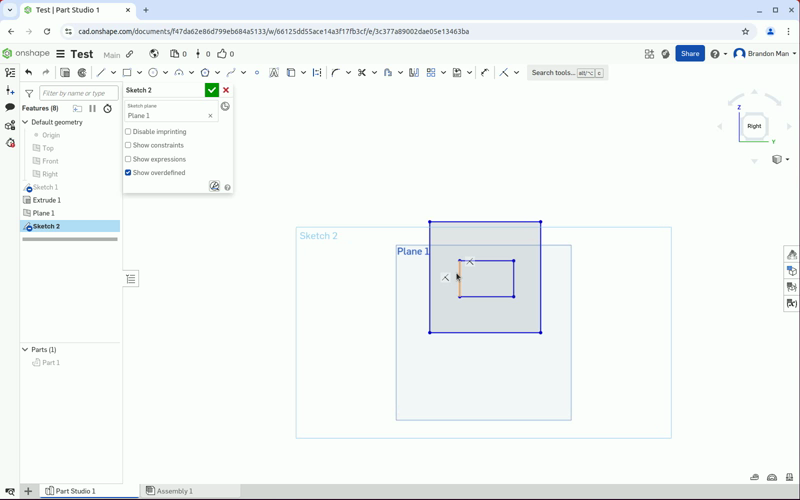
scroll(6)
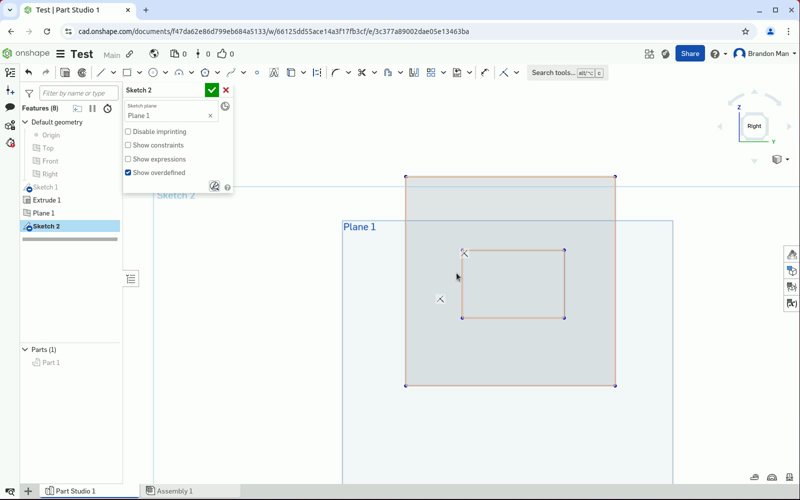
click(456, 272)
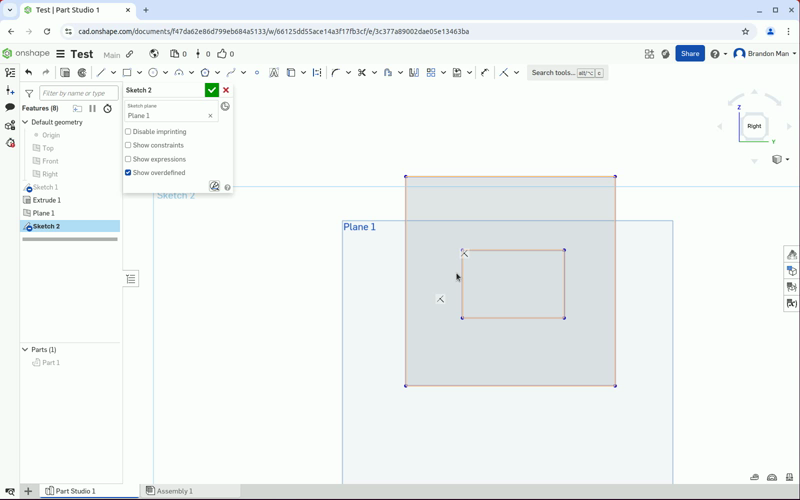
scroll(-6)
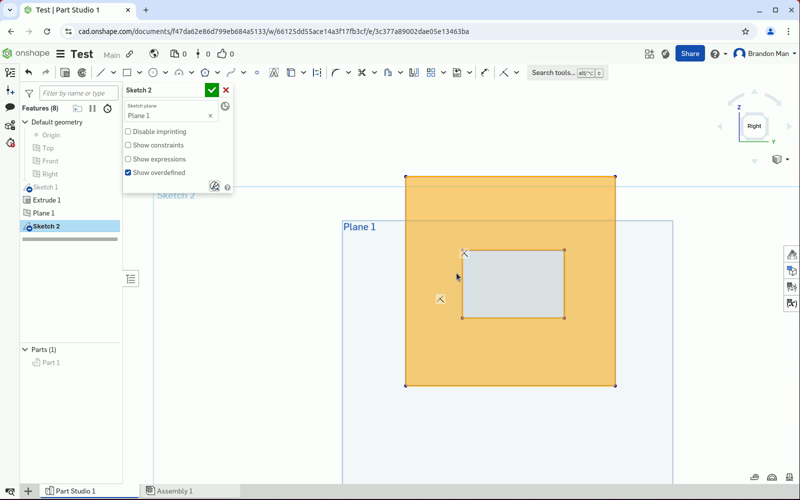
scroll(-6)
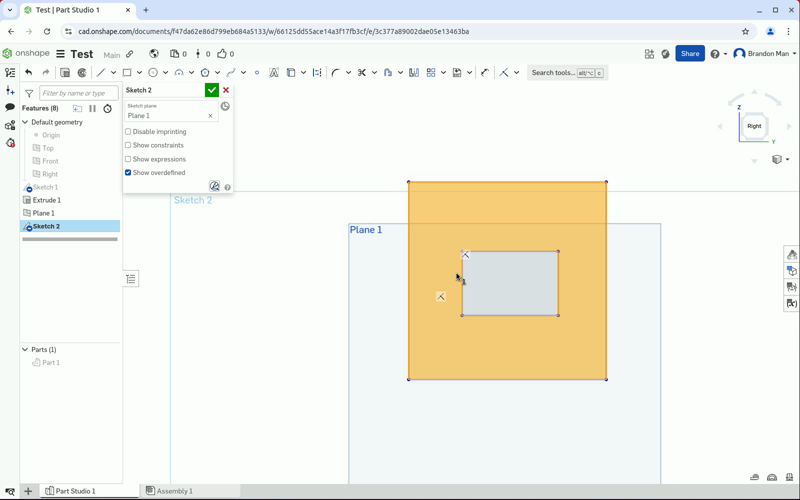
scroll(-6)
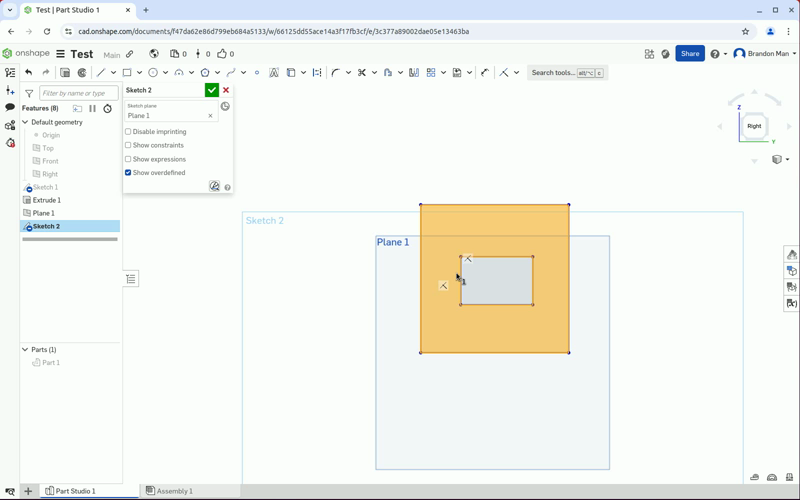
scroll(-6)
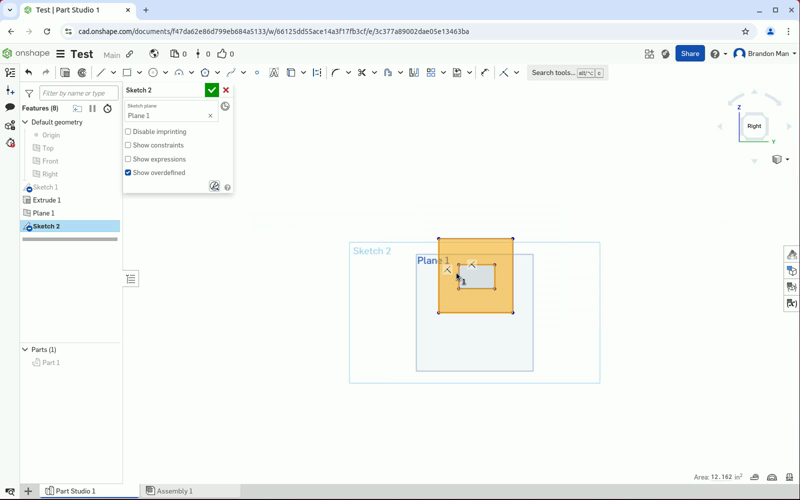
scroll(-6)
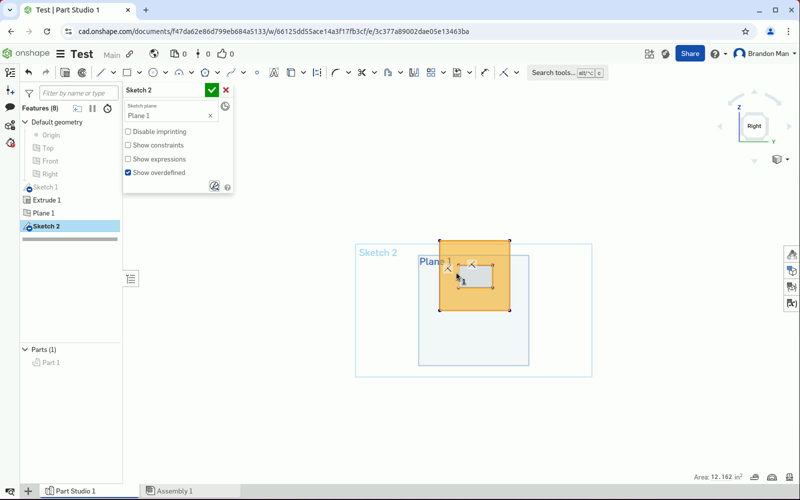
scroll(-6)
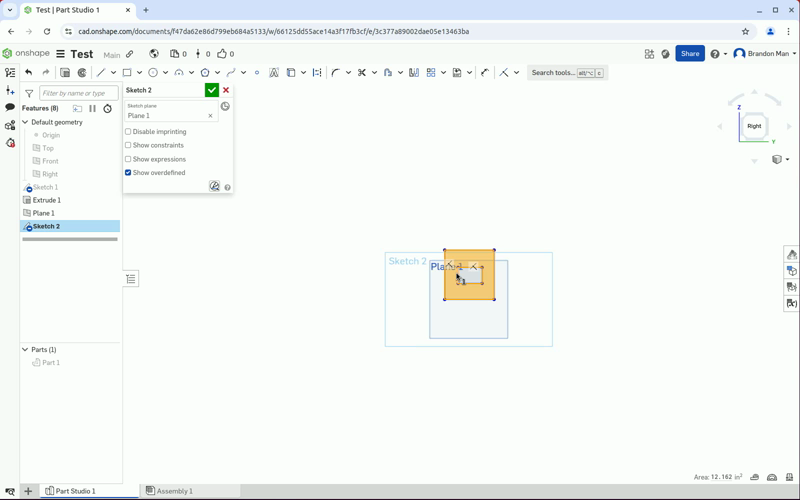
scroll(-6)
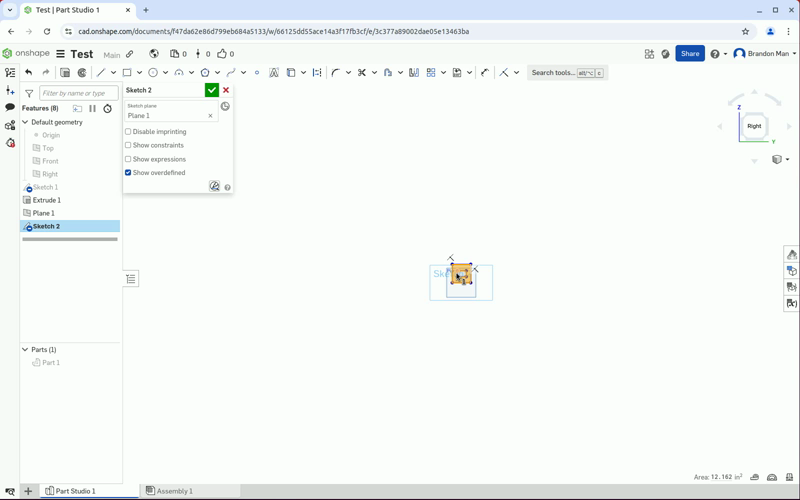
mouse_move(73, 352)
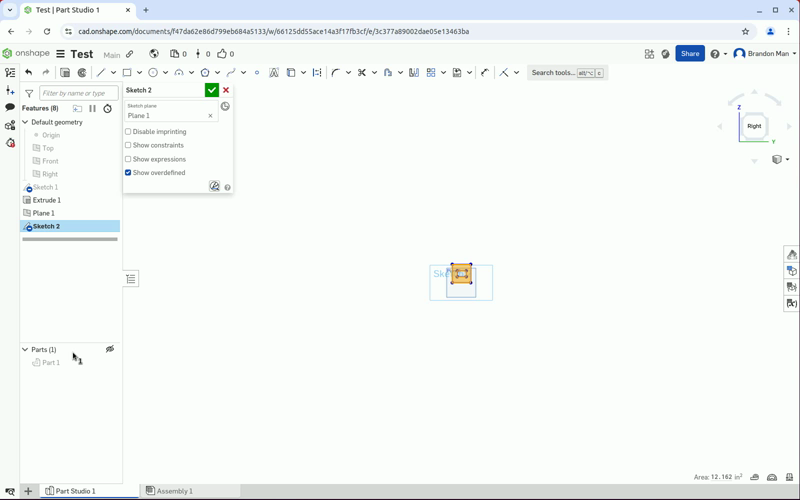
key(shift+y)
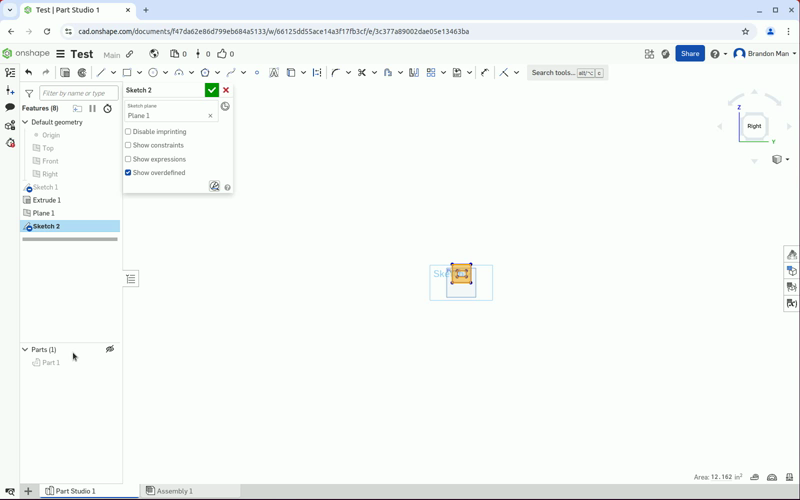
key(shift+e)
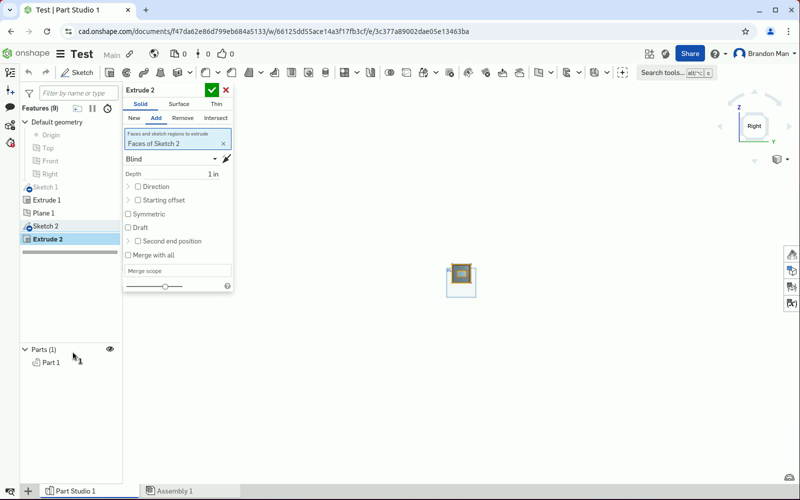
mouse_move(143, 106)
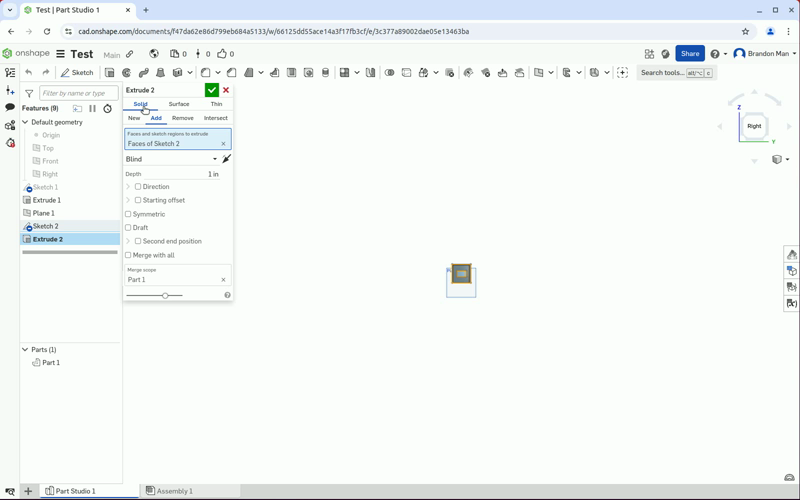
click(143, 106)
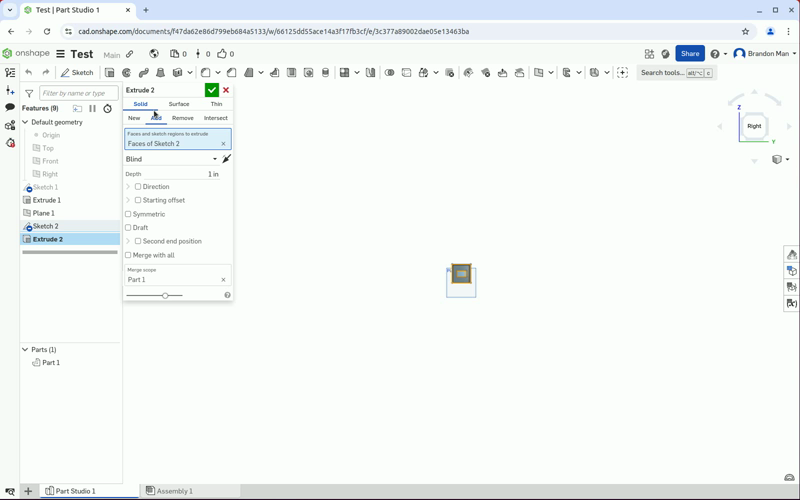
mouse_move(186, 120)
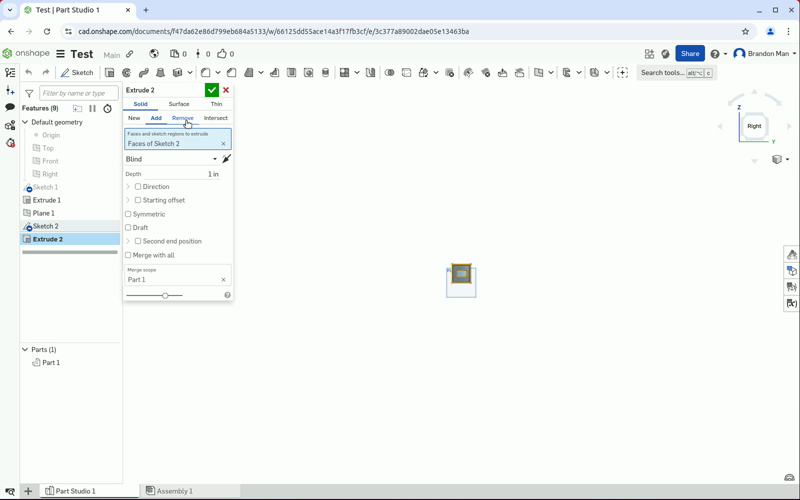
click(186, 120)
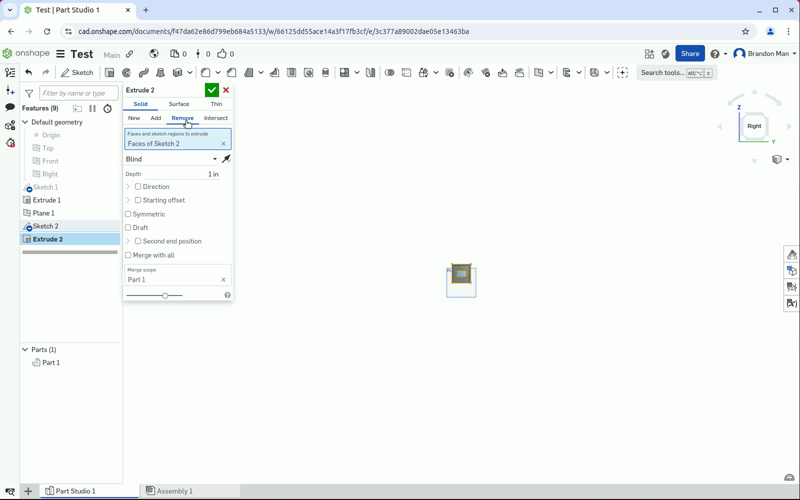
key(tab, 4)
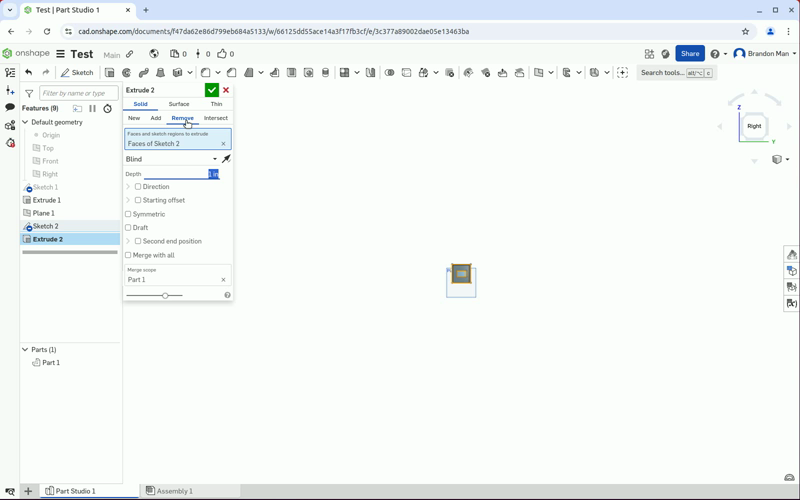
text(3.611)
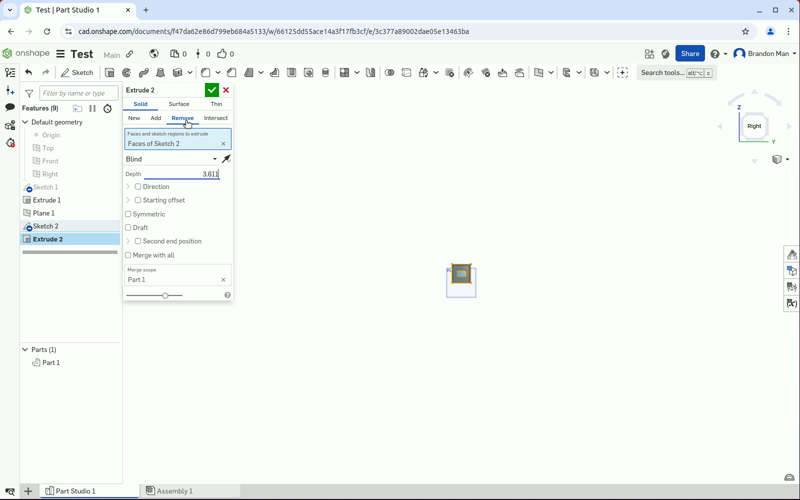
key(tab, 6)
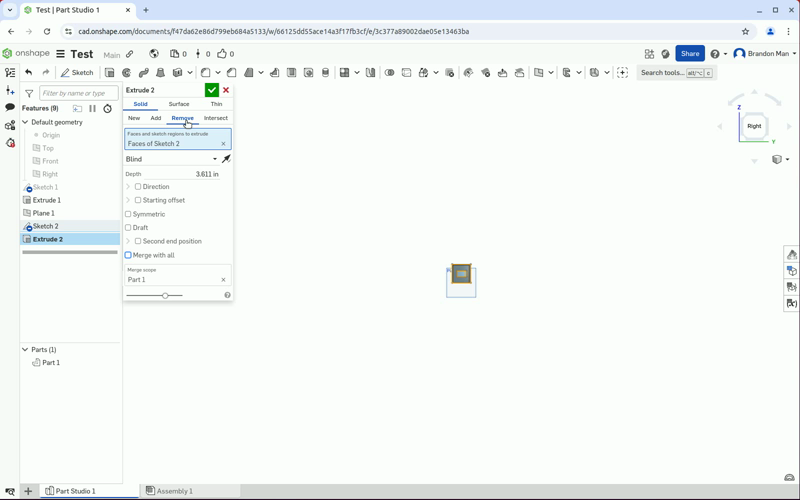
key(space)
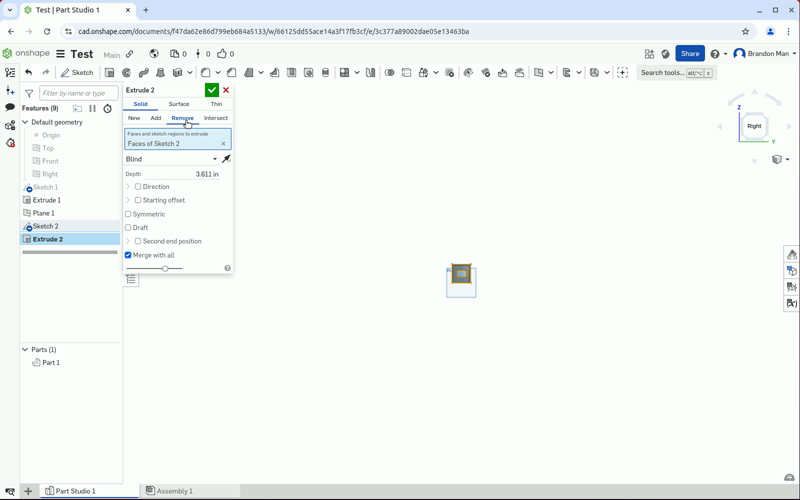
key(enter)
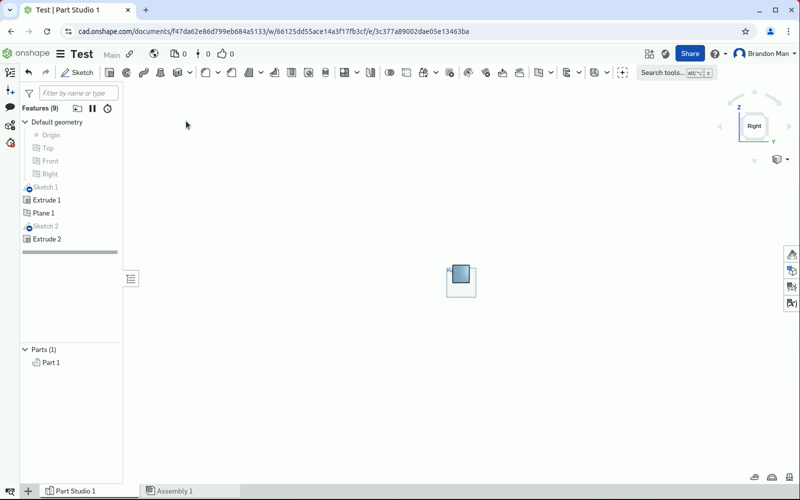
key(shift+h)
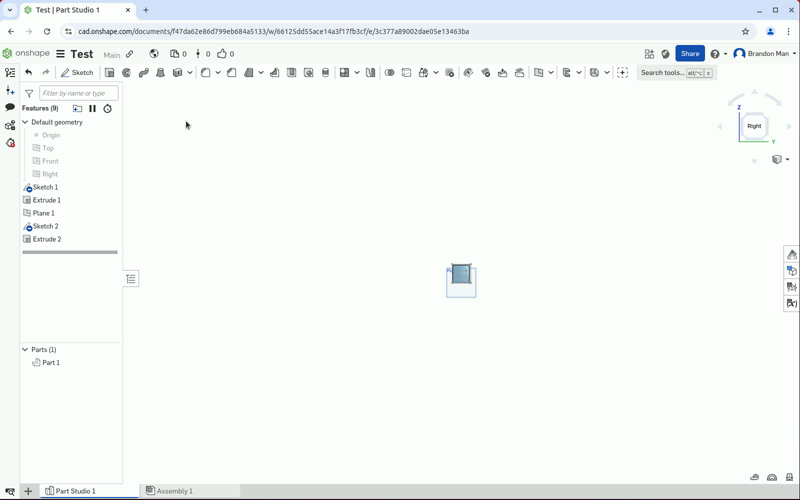
key(shift+h)
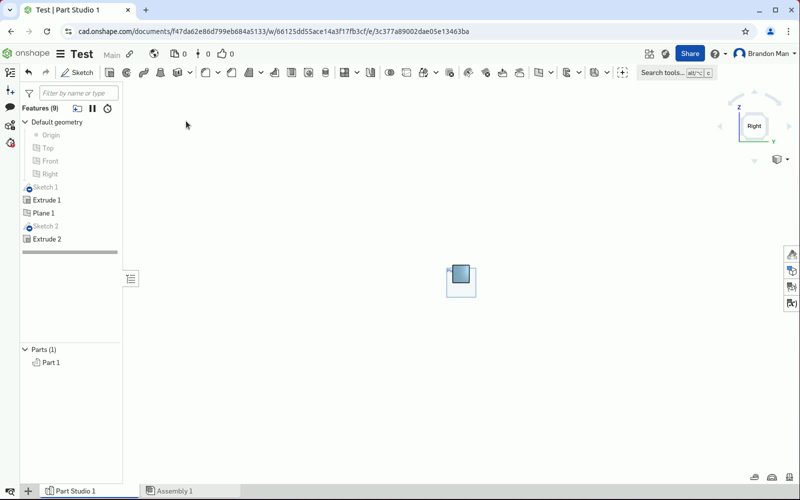
mouse_move(73, 189)
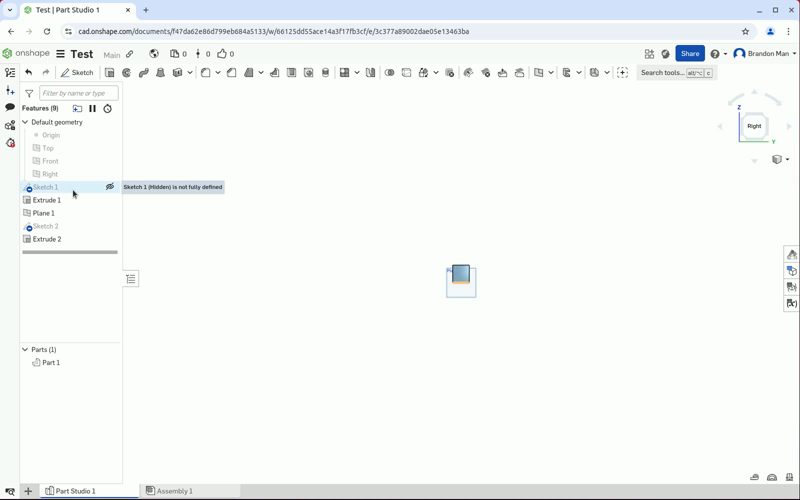
click(73, 189)
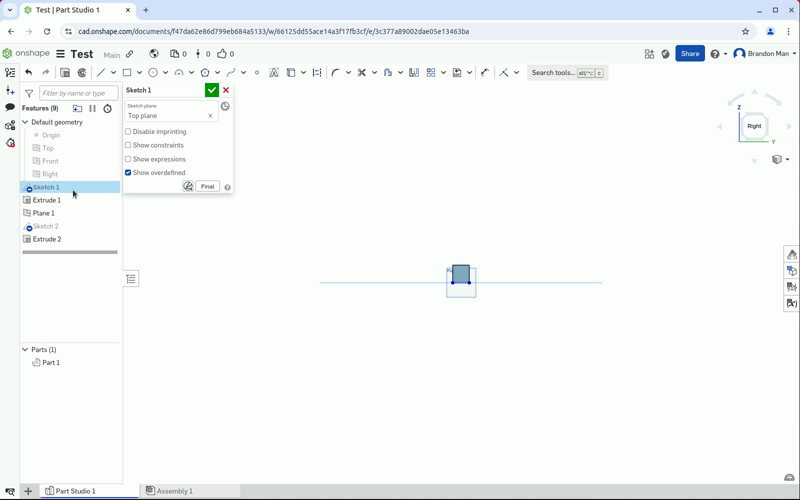
mouse_move(229, 92)
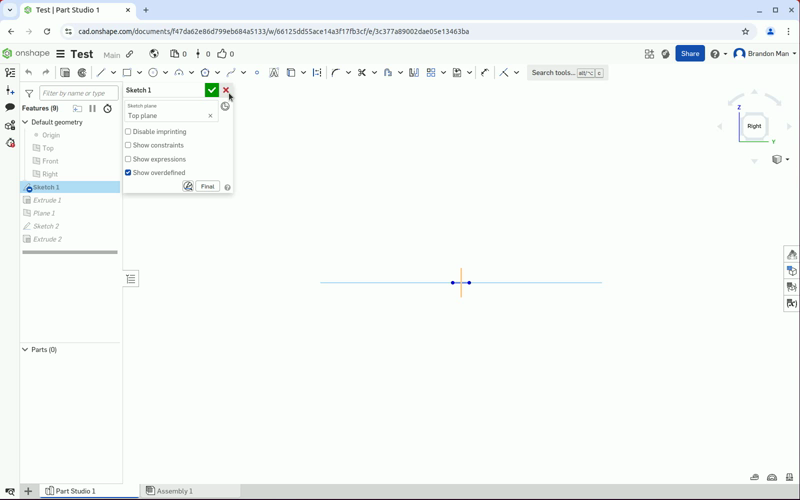
click(229, 92)
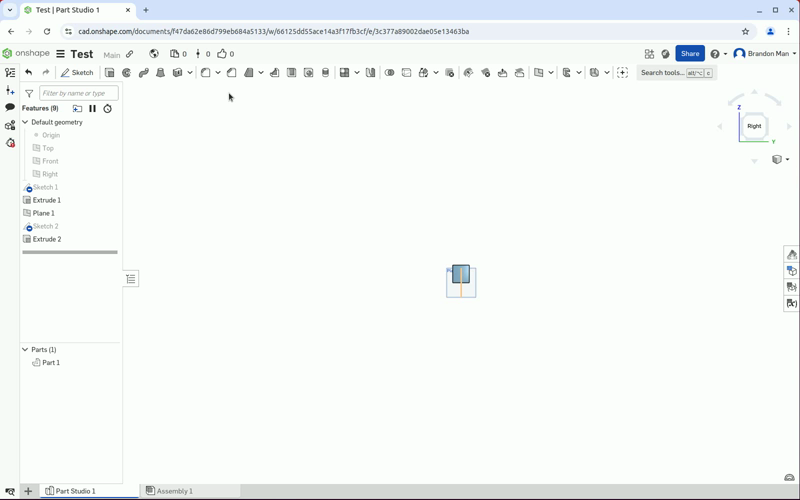
mouse_move(541, 75)
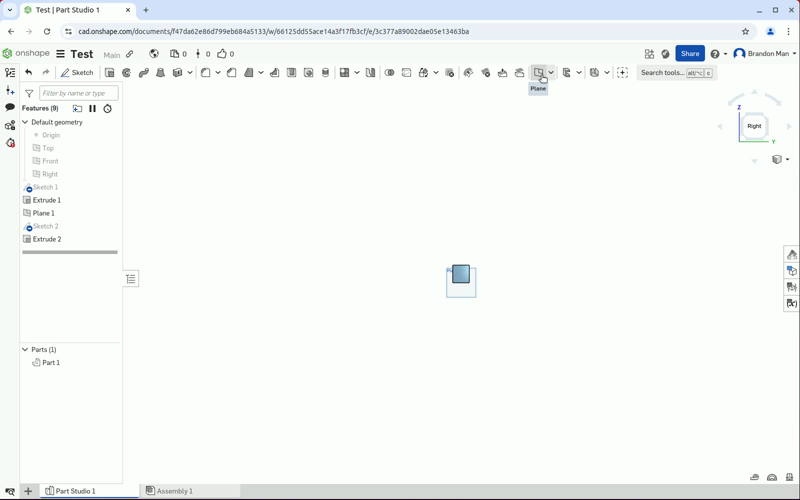
click(541, 75)
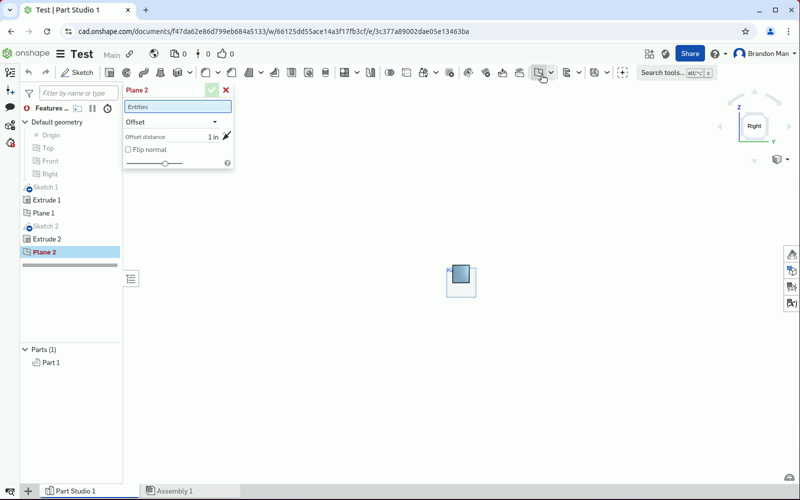
mouse_move(73, 176)
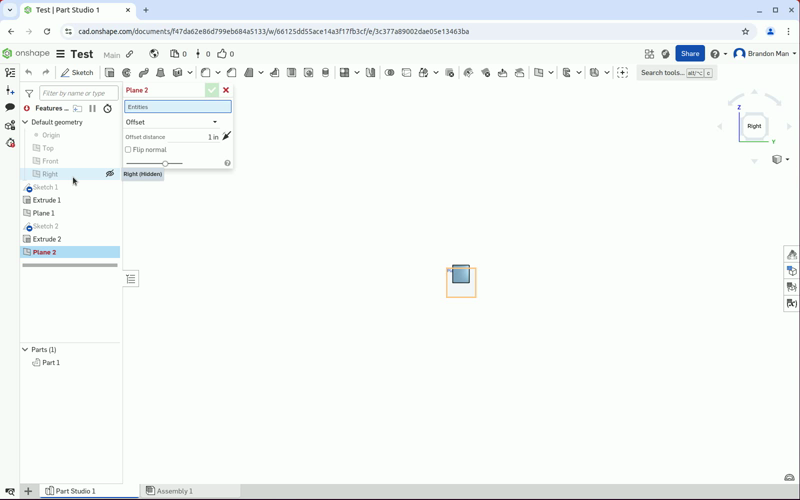
click(73, 176)
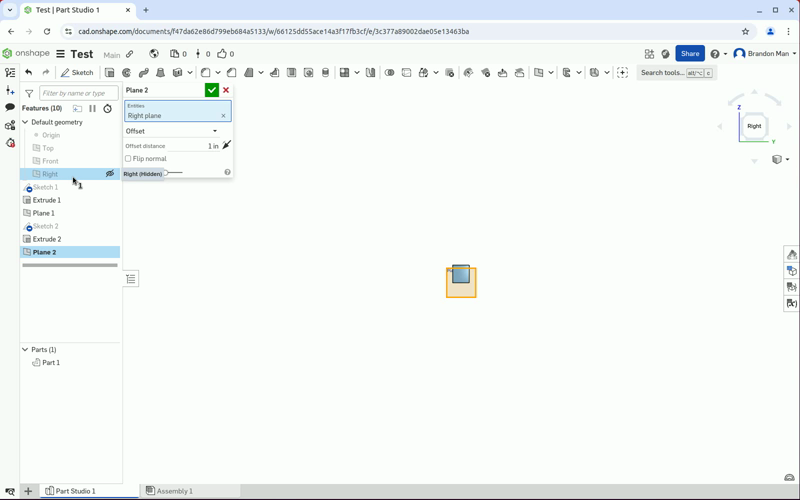
key(tab, 2)
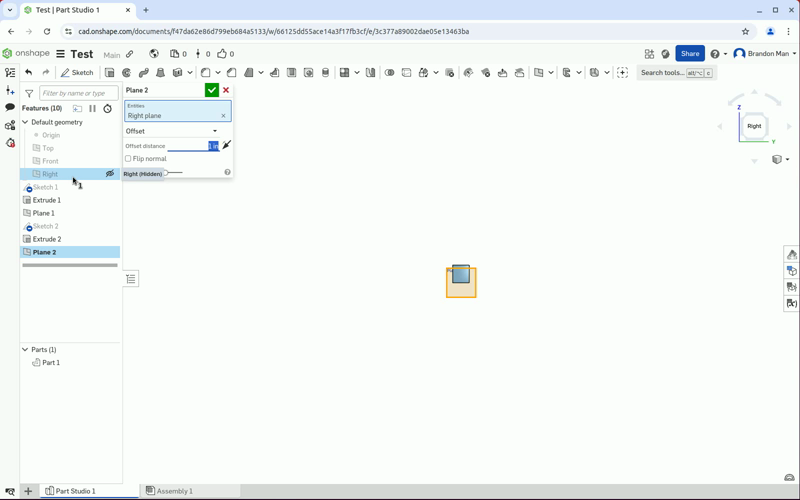
text(23.108)
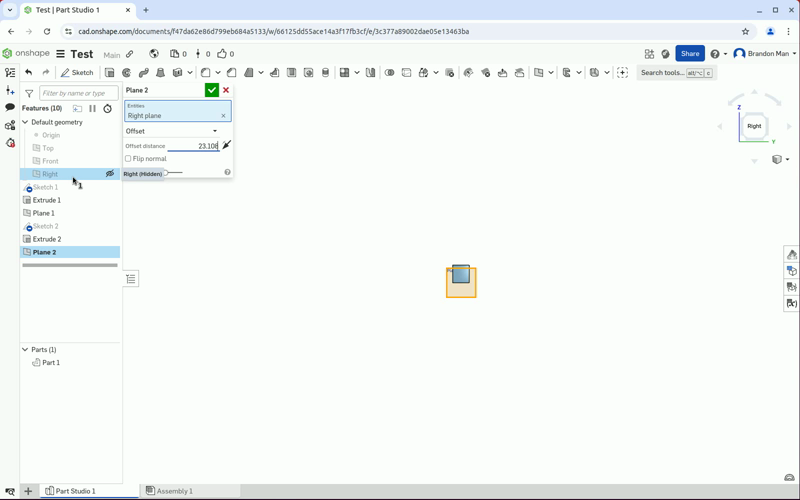
key(enter, 2)
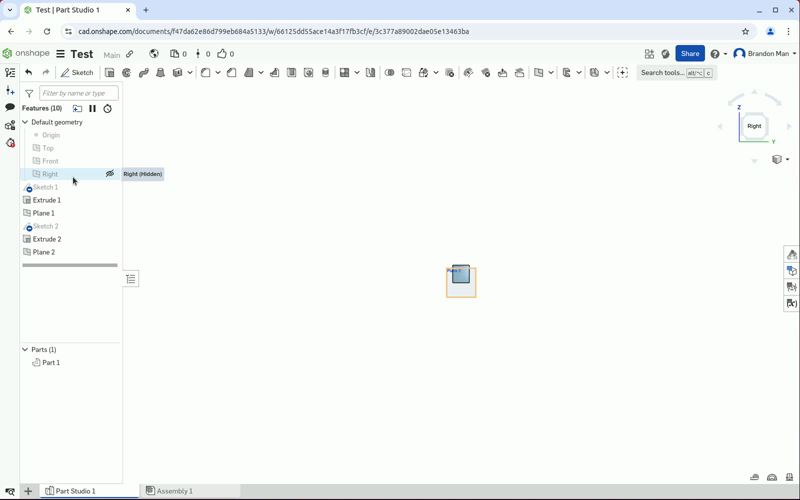
key(shift+s)
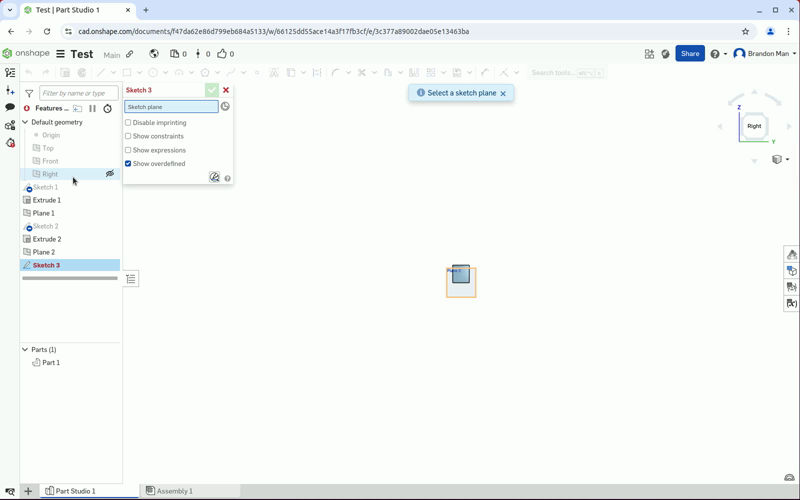
mouse_move(73, 254)
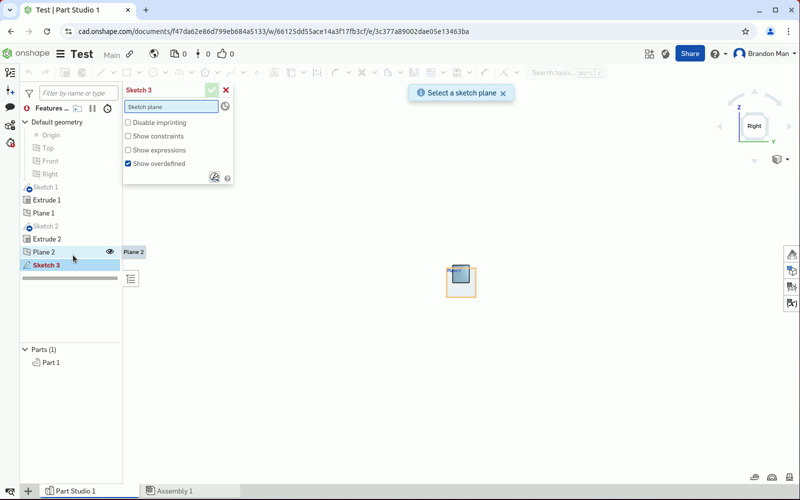
click(73, 254)
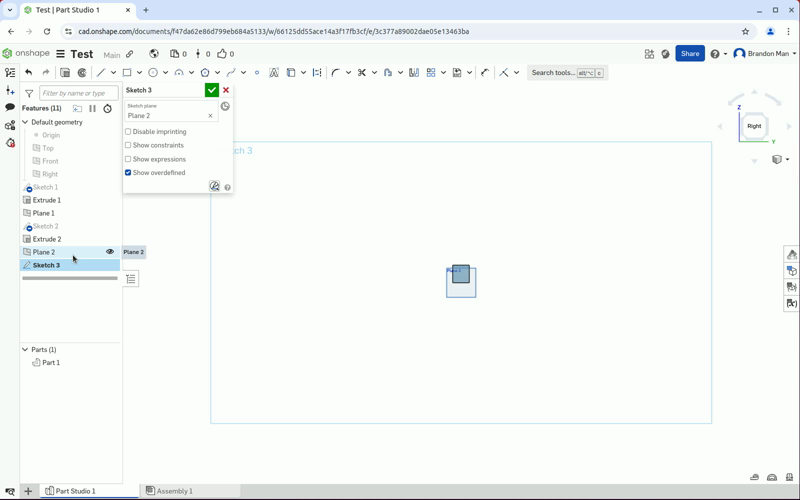
mouse_move(73, 352)
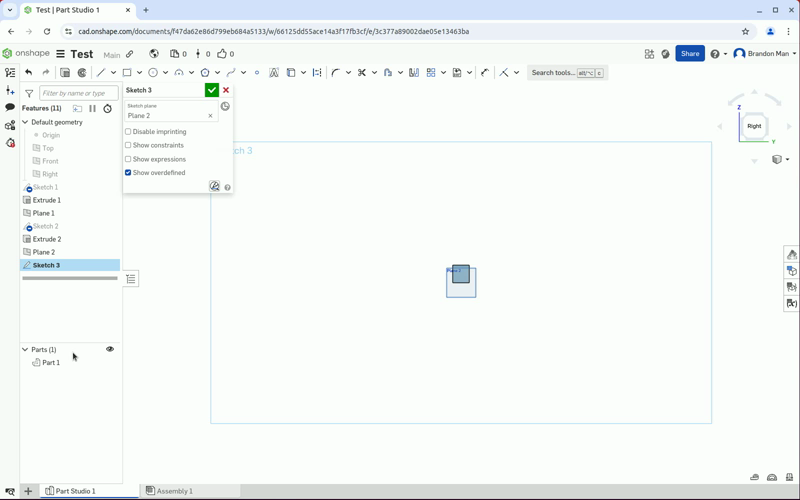
key(y)
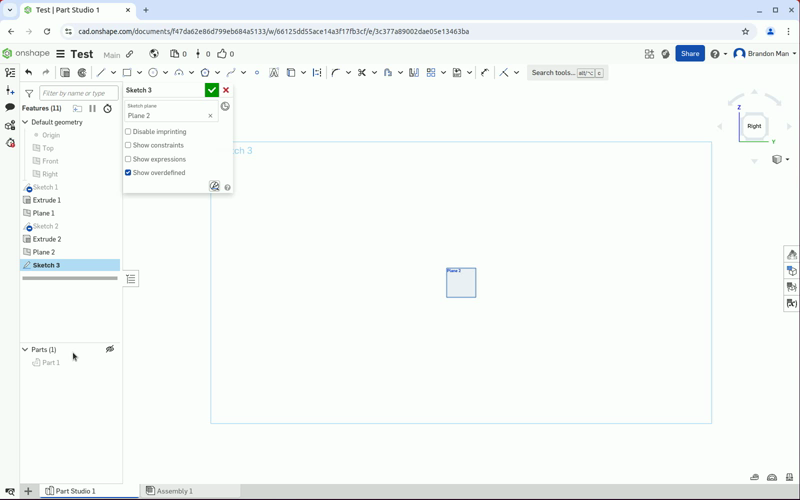
key(l)
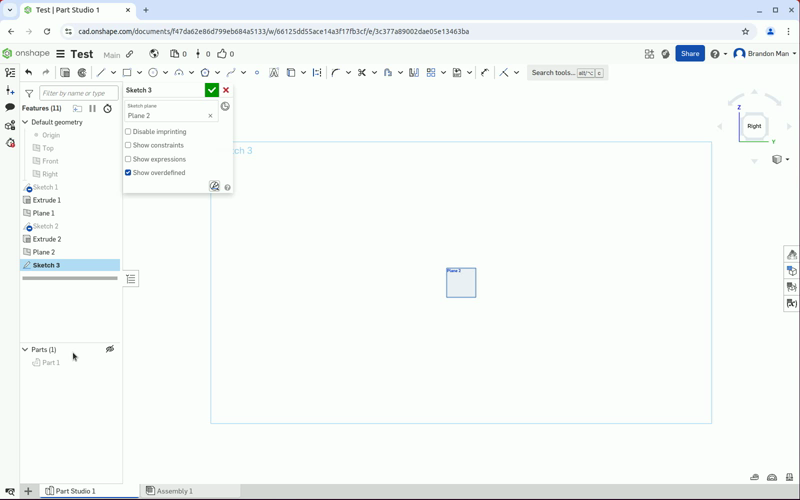
key_down(shift)
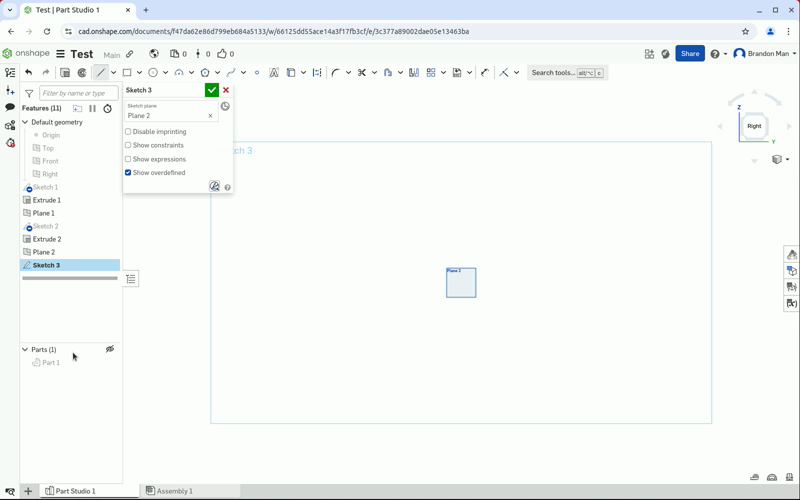
mouse_move(465, 276)
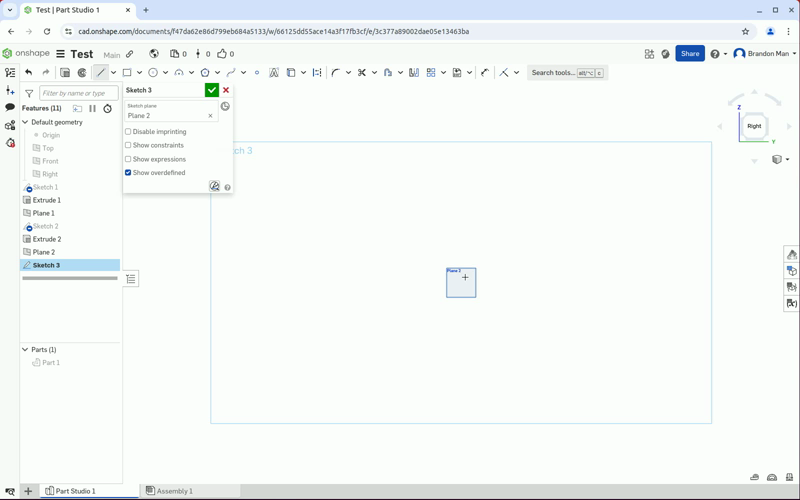
click(465, 276)
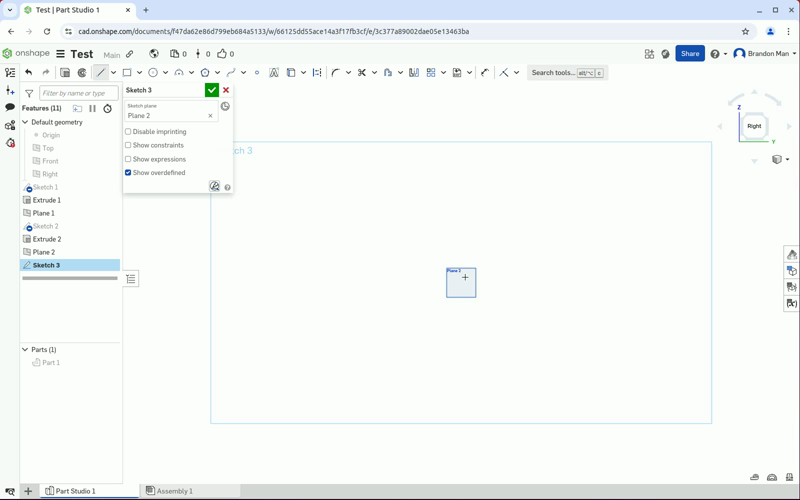
key_up(shift)
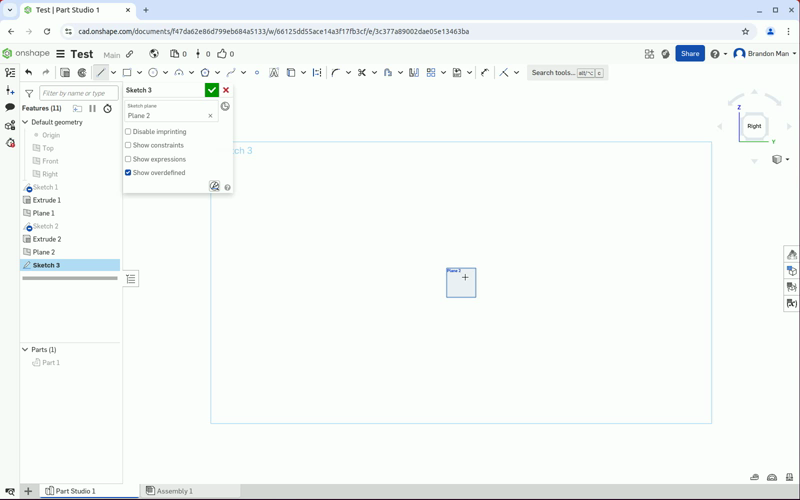
key_down(shift)
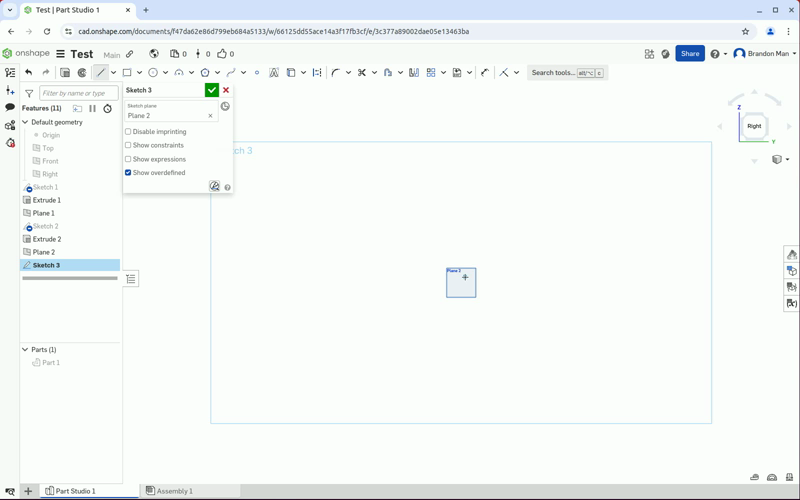
mouse_move(495, 276)
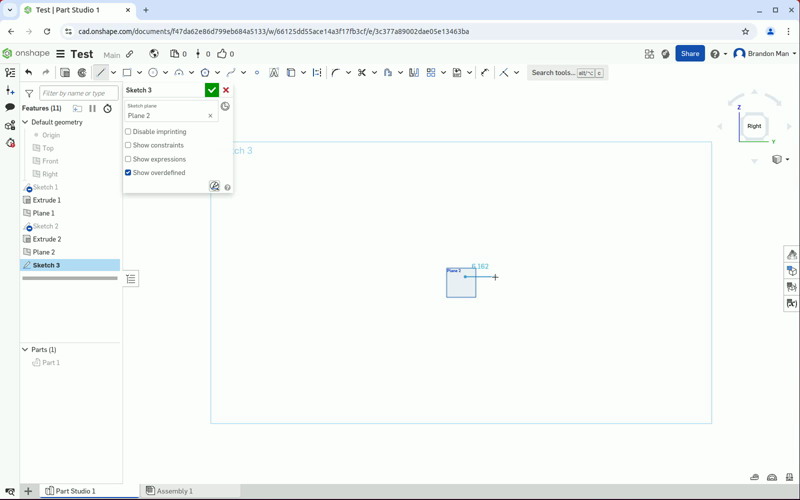
mouse_move(470, 276)
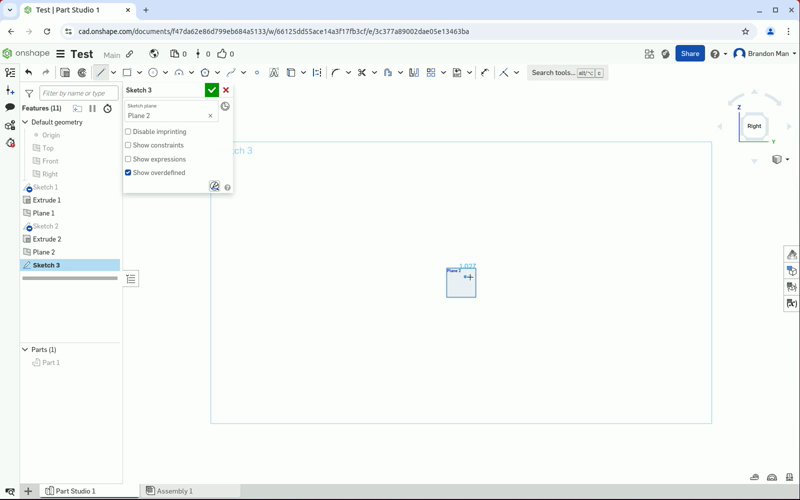
scroll(6)
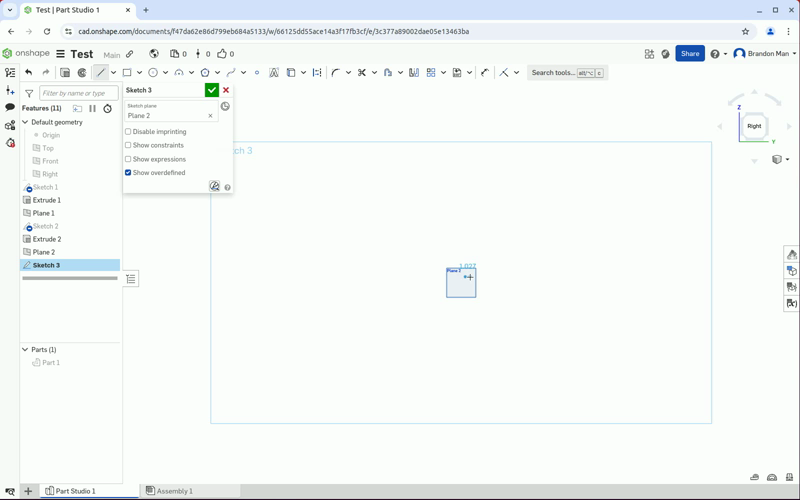
scroll(6)
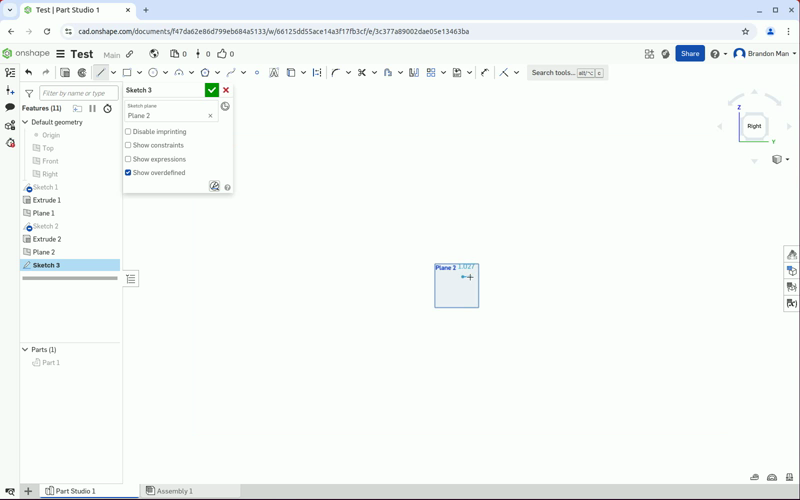
scroll(6)
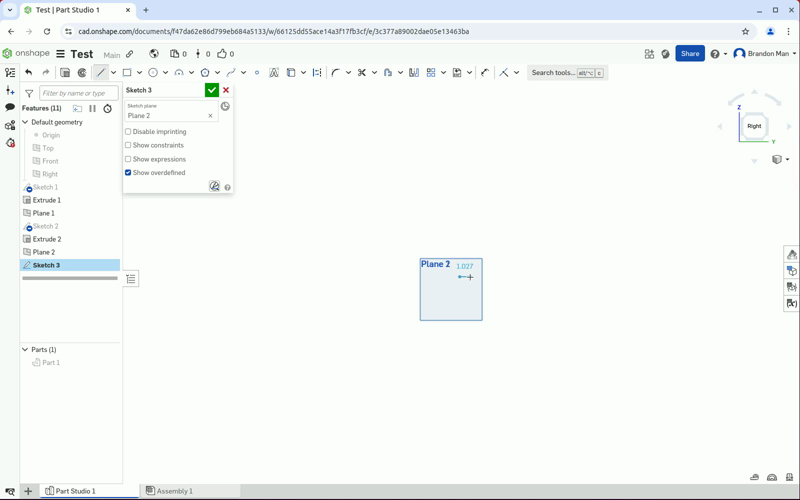
scroll(6)
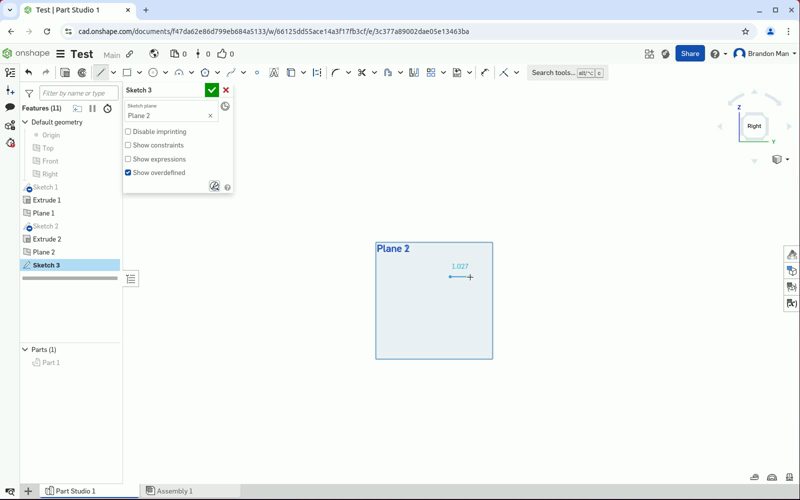
scroll(6)
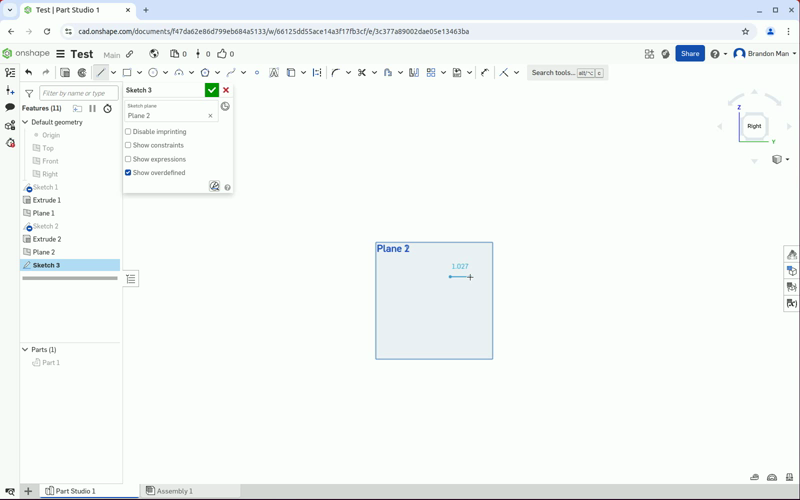
scroll(6)
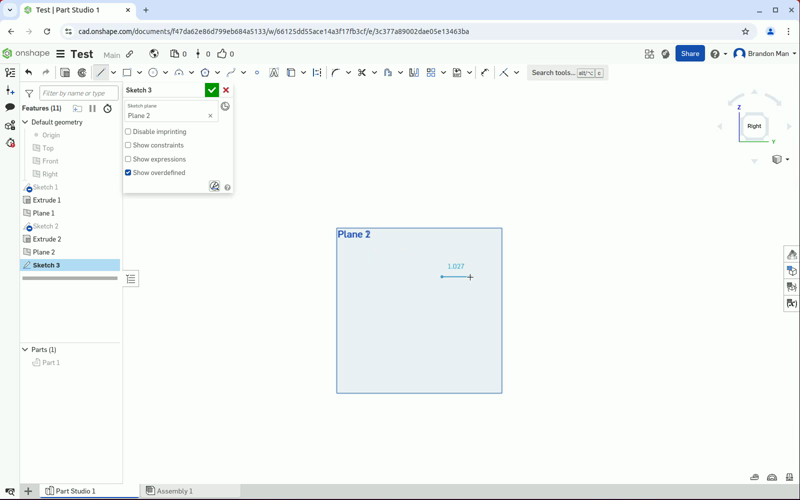
scroll(6)
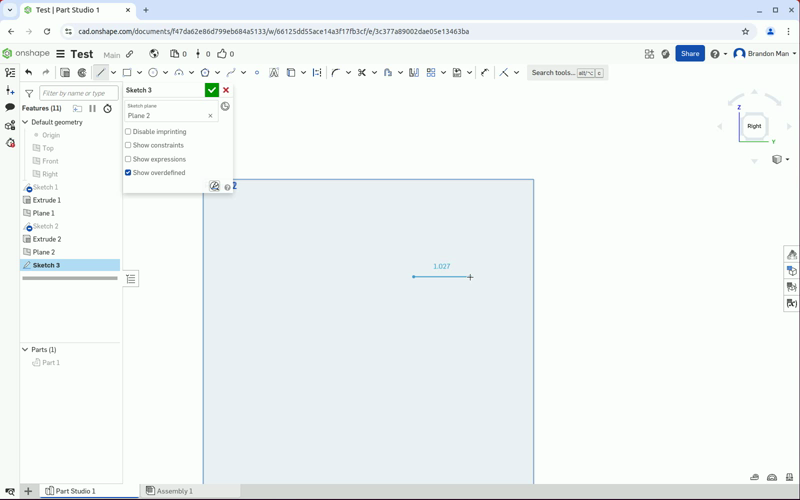
click(470, 276)
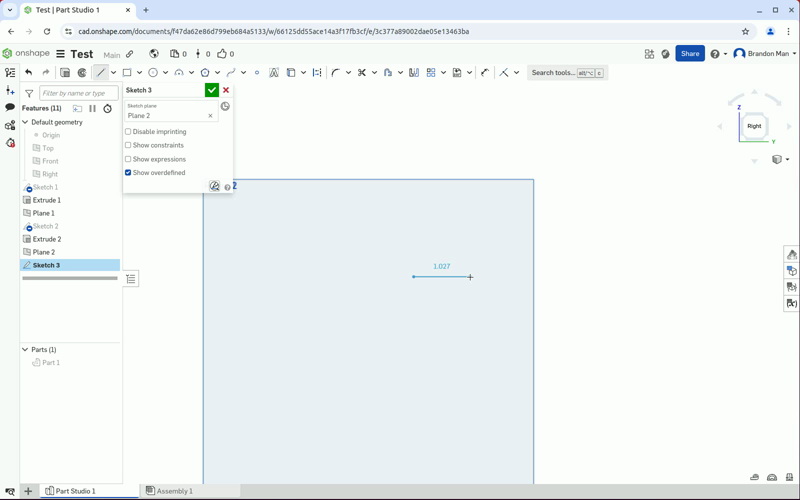
scroll(-6)
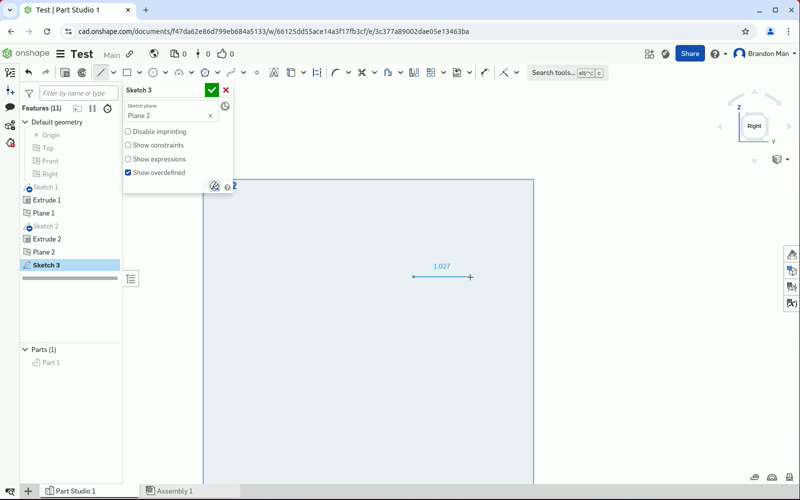
scroll(-6)
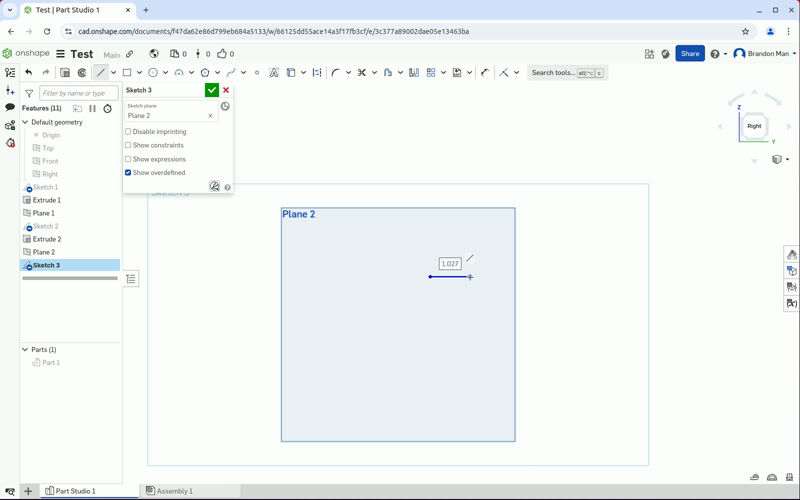
scroll(-6)
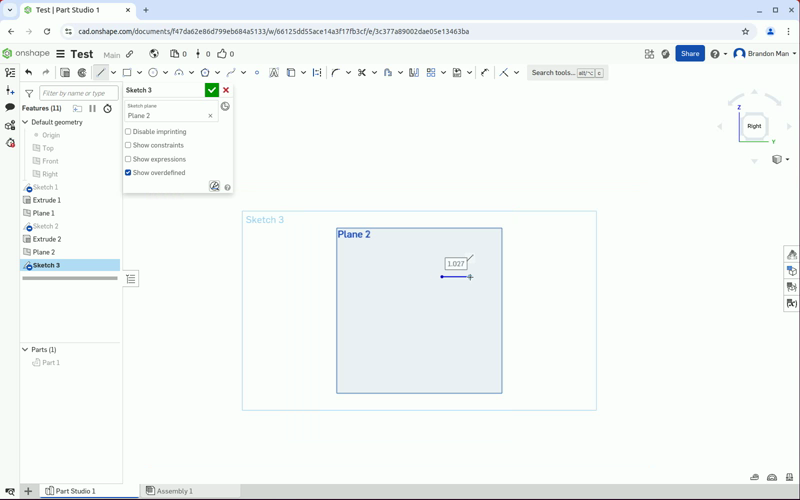
scroll(-6)
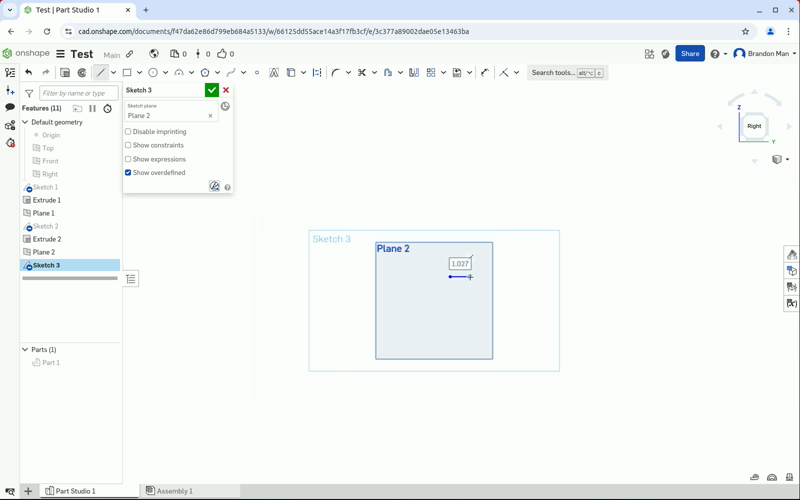
scroll(-6)
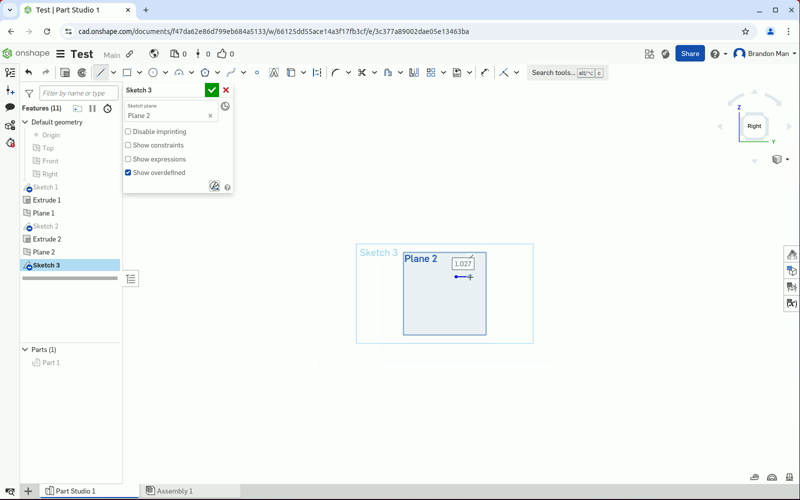
scroll(-6)
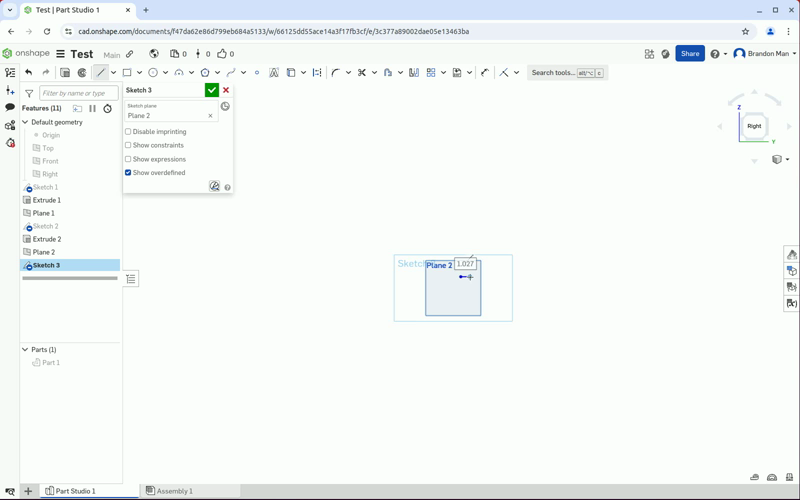
scroll(-6)
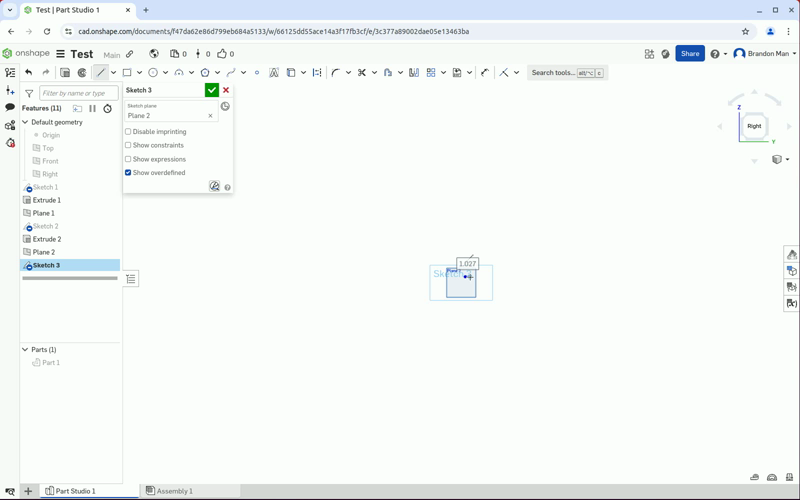
key_up(shift)
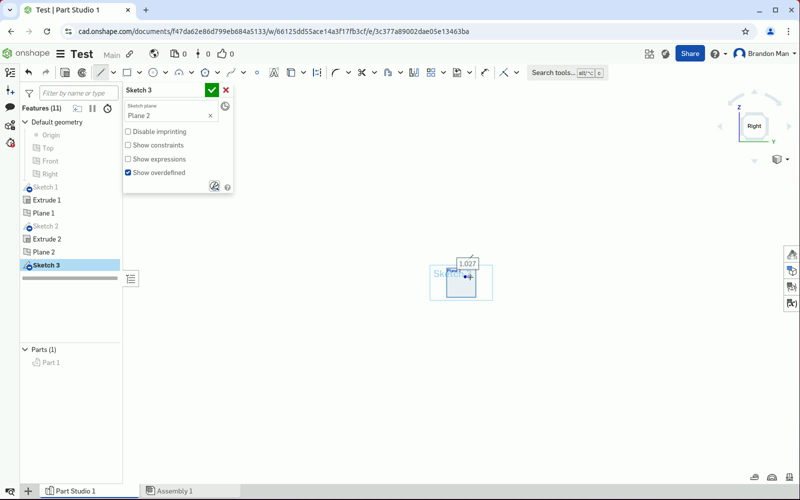
key_down(shift)
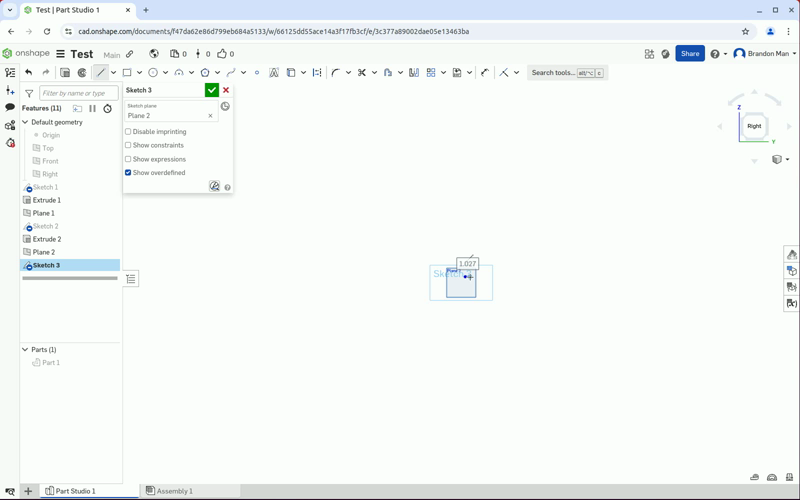
mouse_move(500, 276)
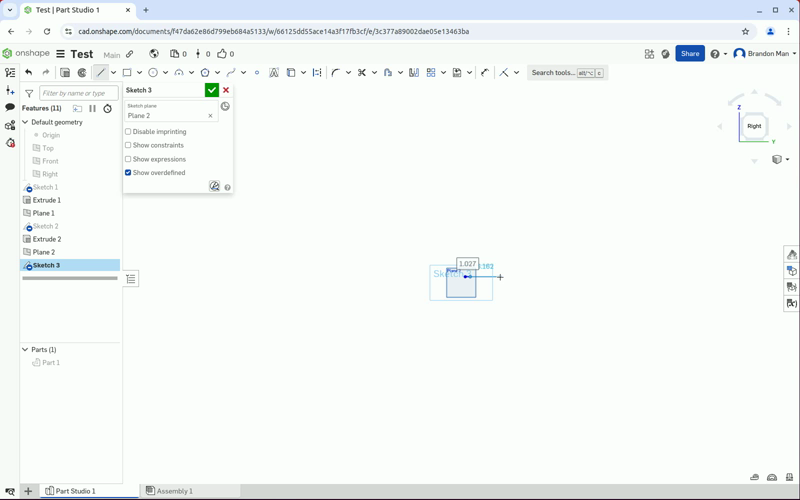
mouse_move(470, 271)
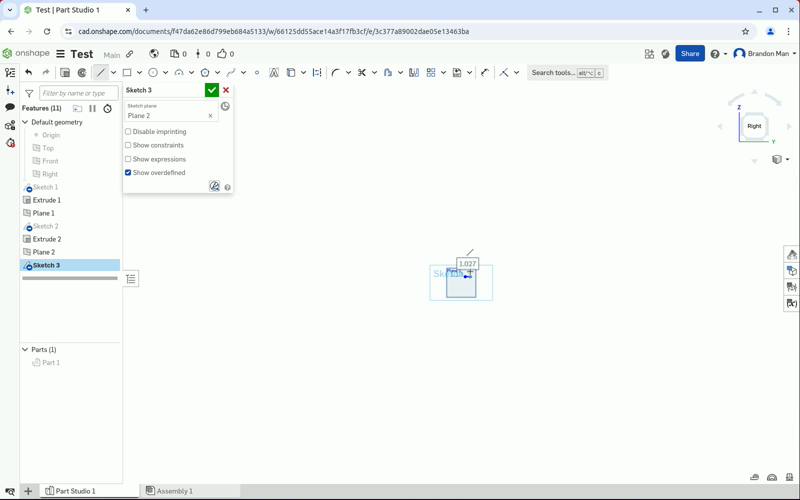
scroll(6)
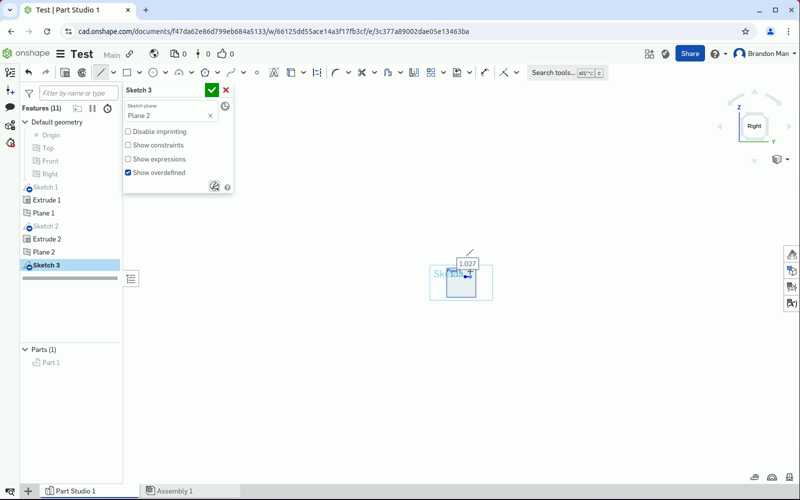
scroll(6)
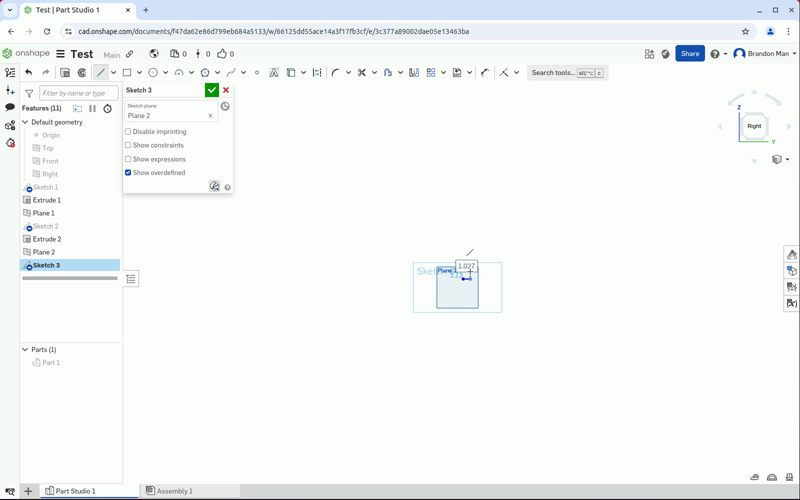
scroll(6)
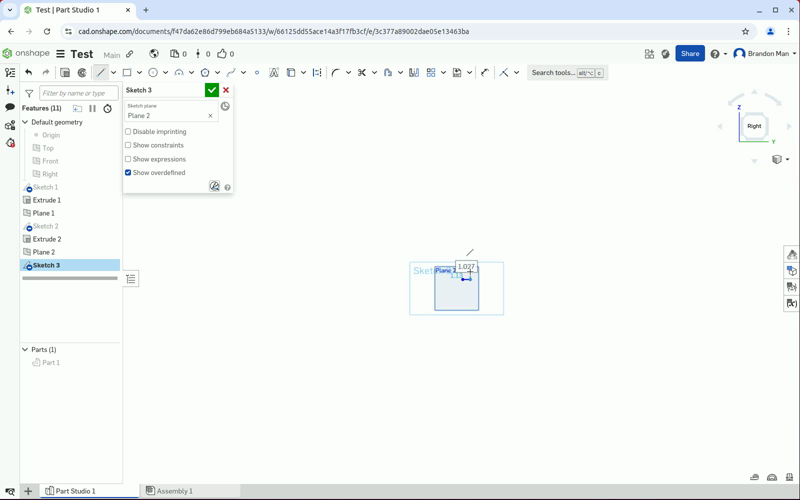
scroll(6)
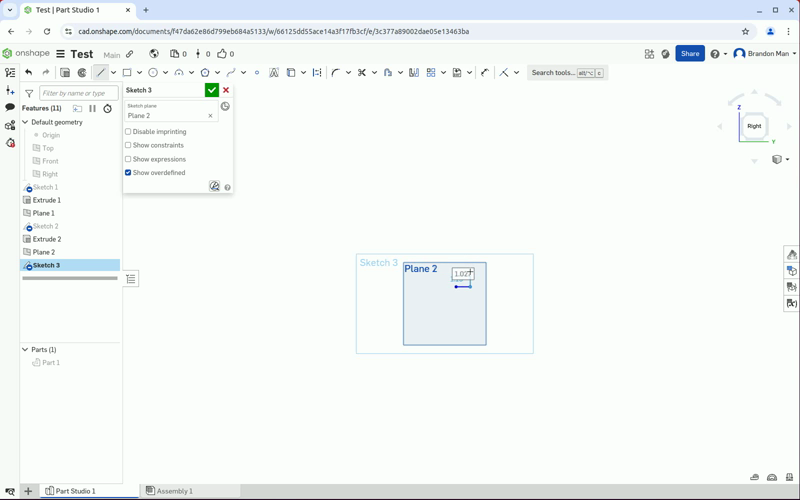
scroll(6)
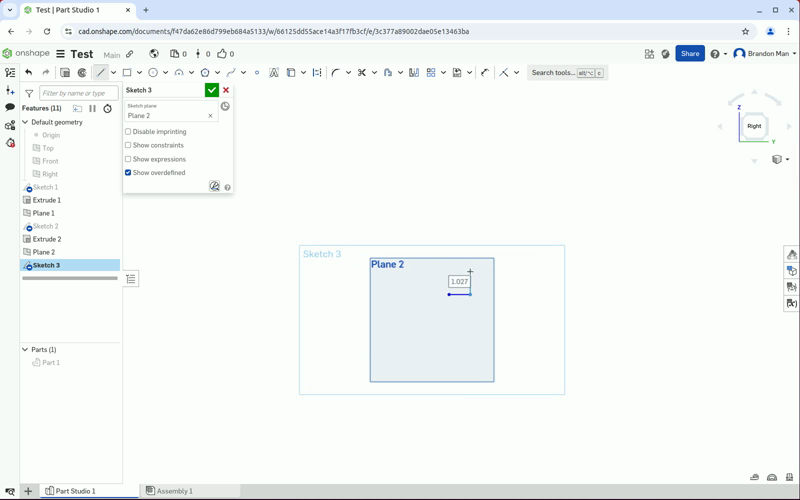
scroll(6)
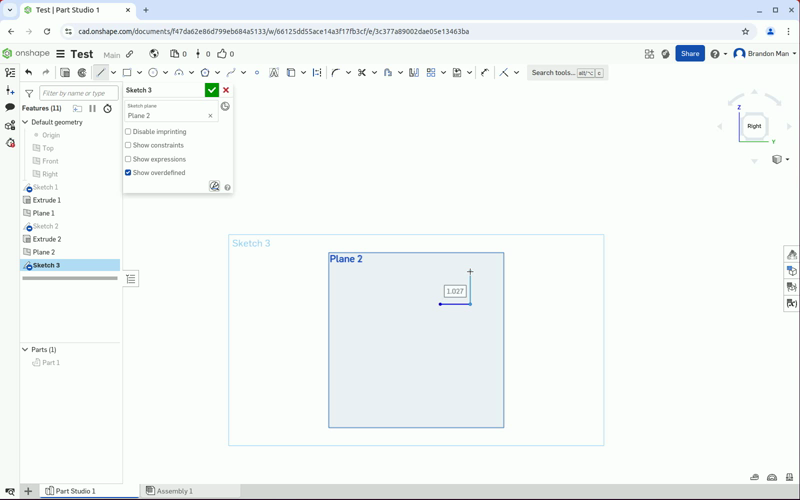
scroll(6)
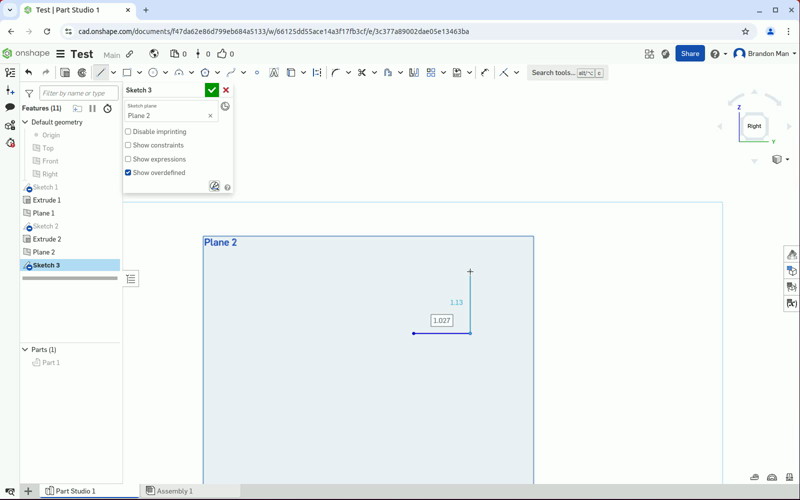
click(470, 271)
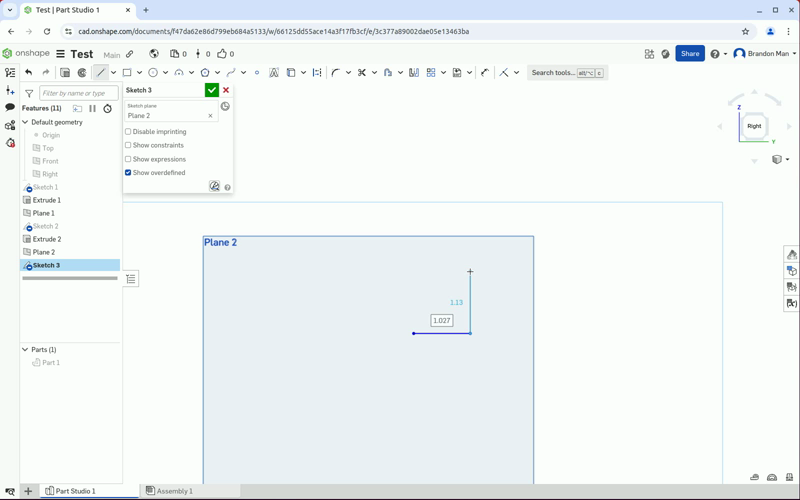
scroll(-6)
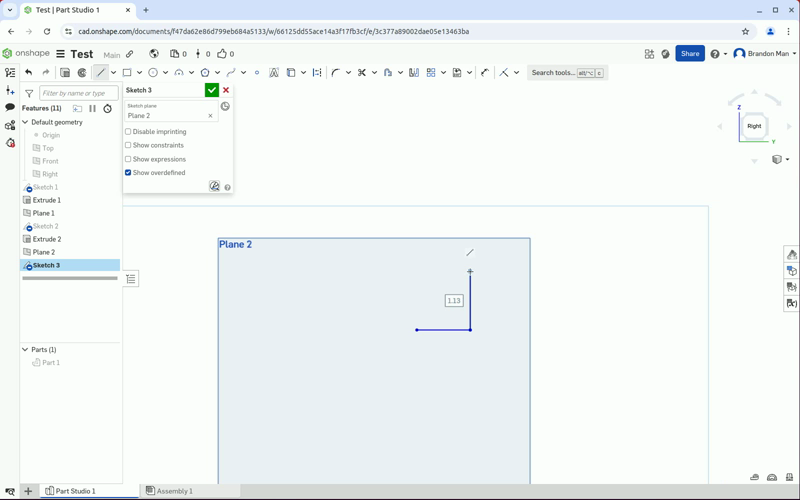
scroll(-6)
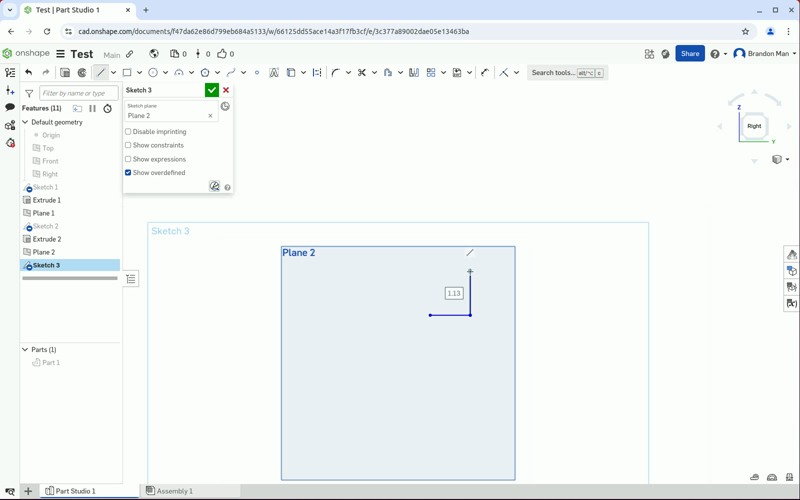
scroll(-6)
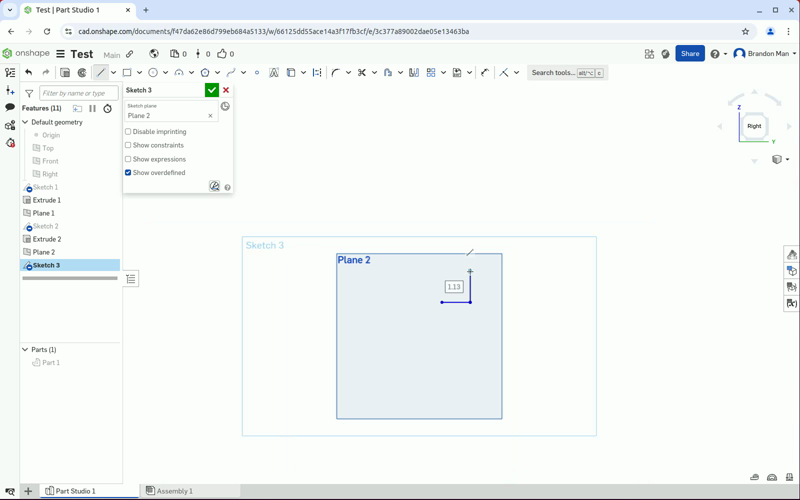
scroll(-6)
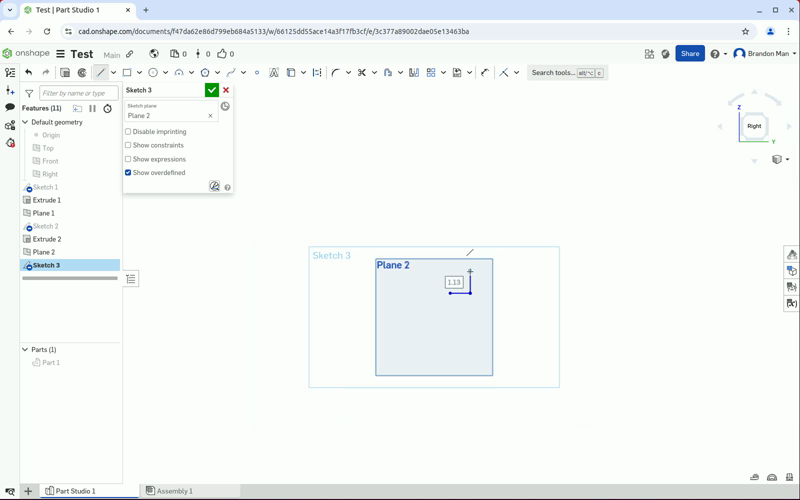
scroll(-6)
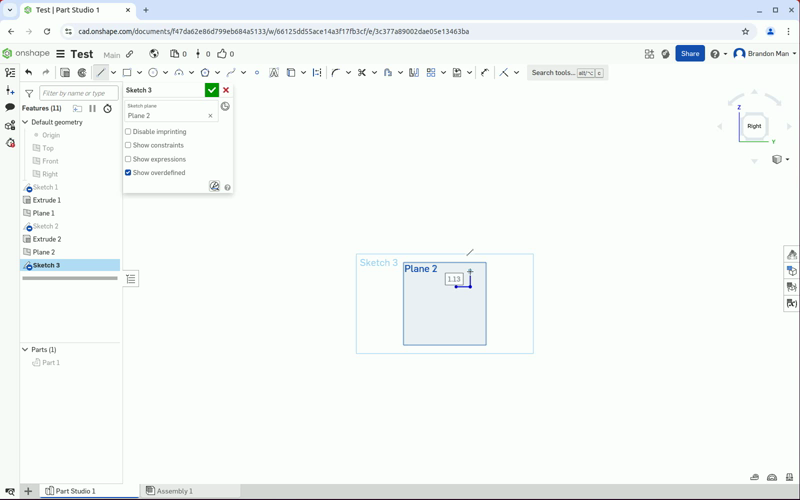
scroll(-6)
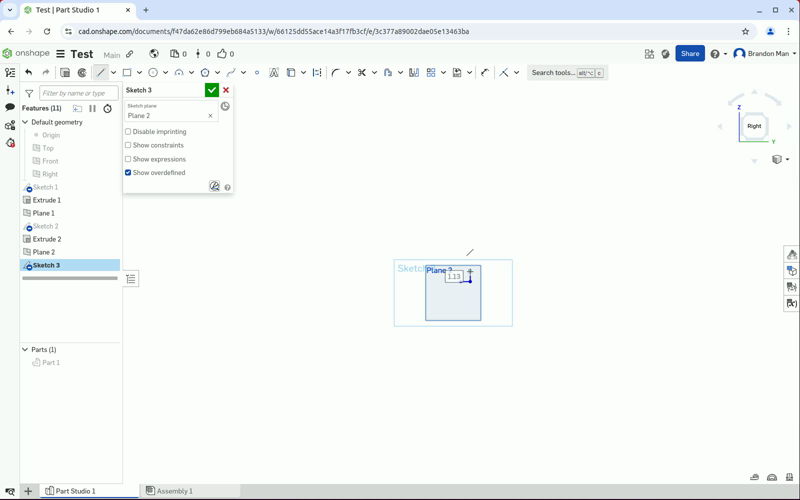
scroll(-6)
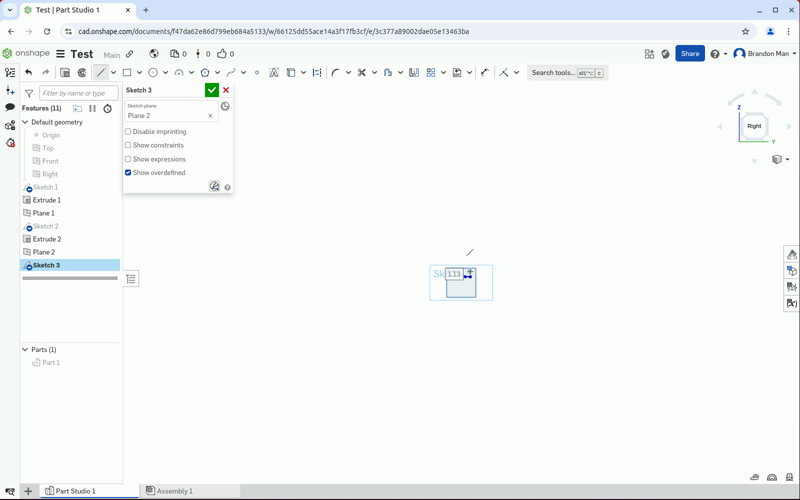
key_up(shift)
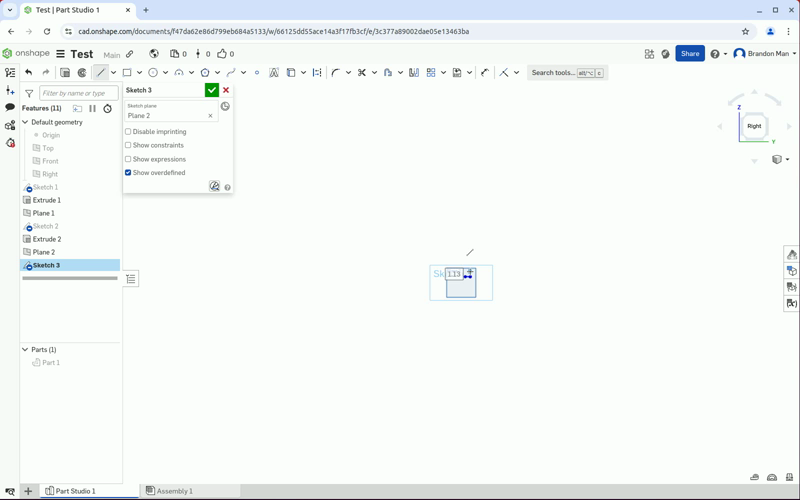
key_down(shift)
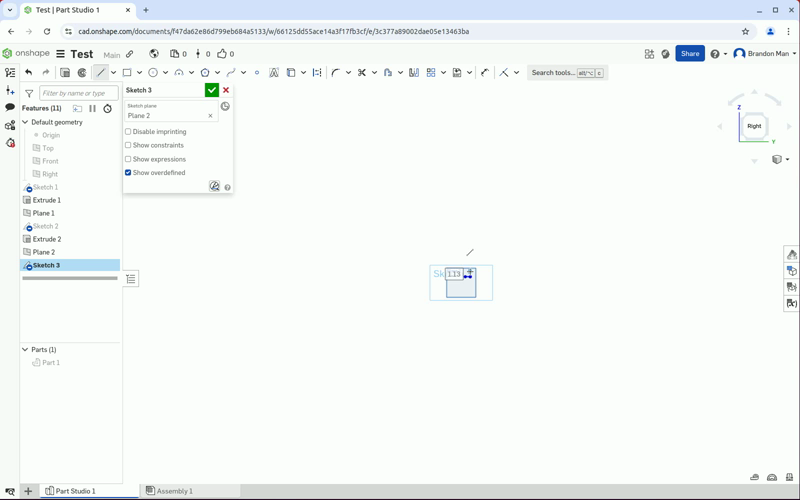
mouse_move(500, 271)
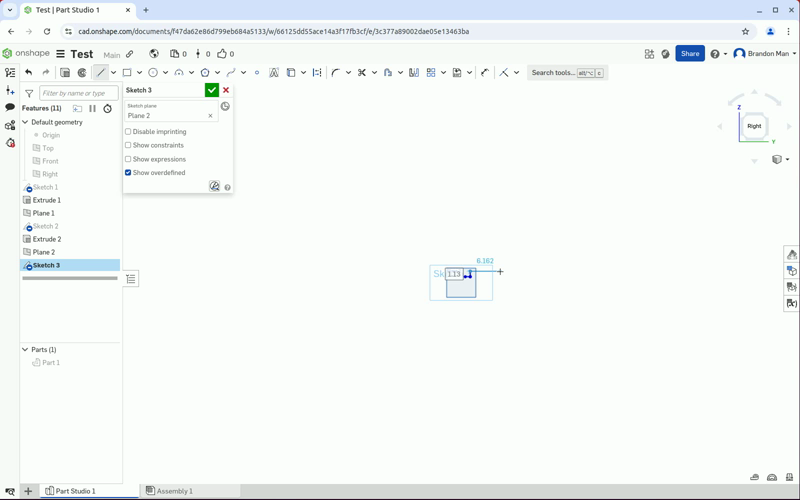
mouse_move(465, 271)
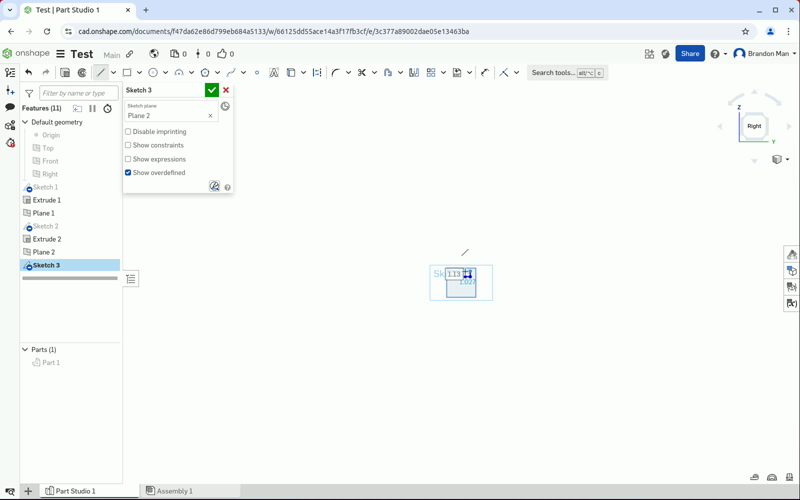
scroll(6)
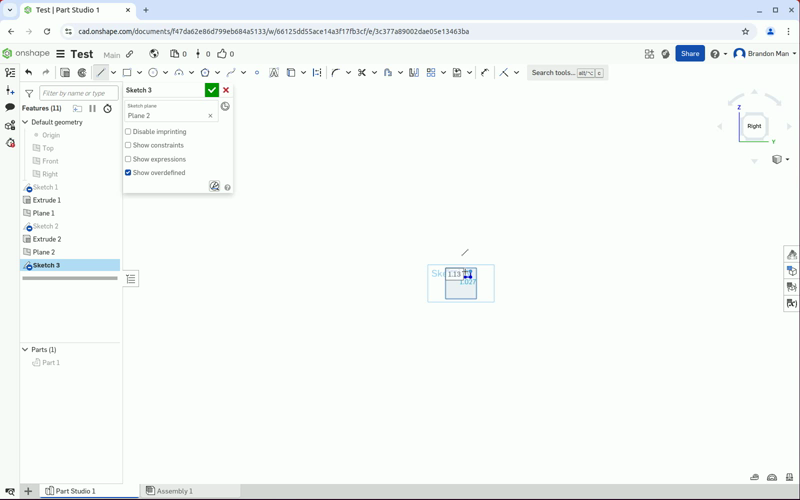
scroll(6)
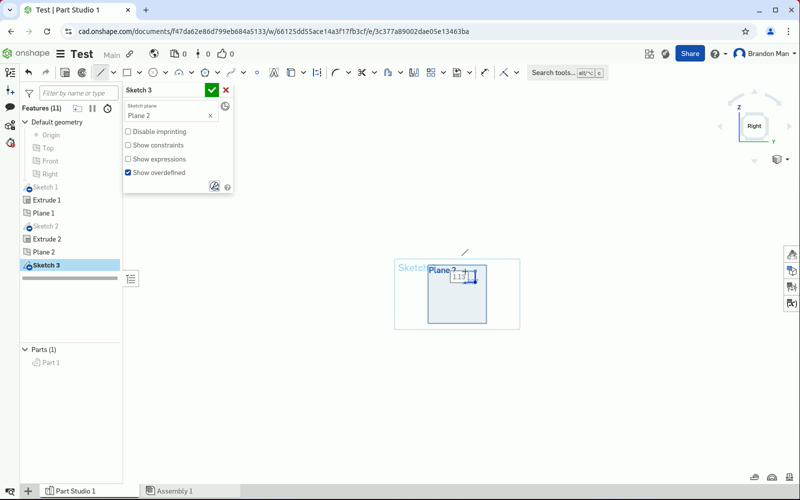
scroll(6)
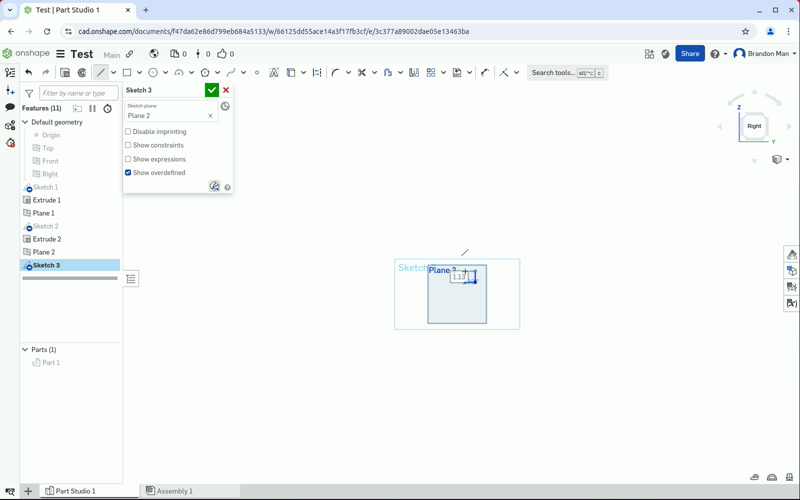
scroll(6)
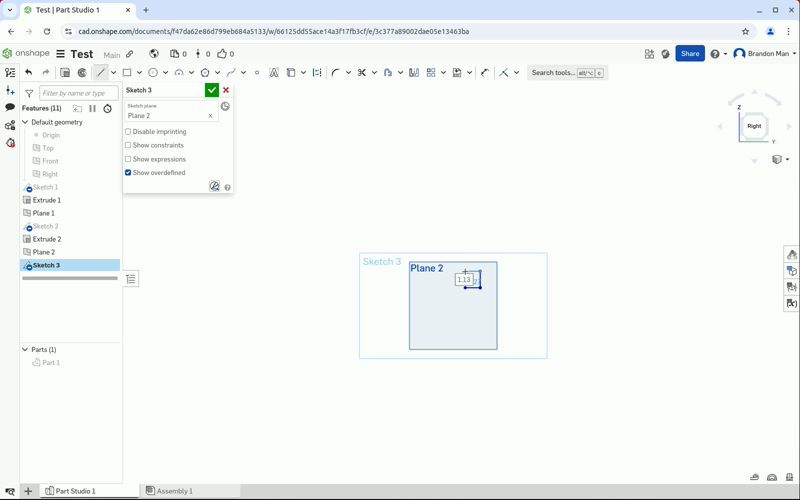
scroll(6)
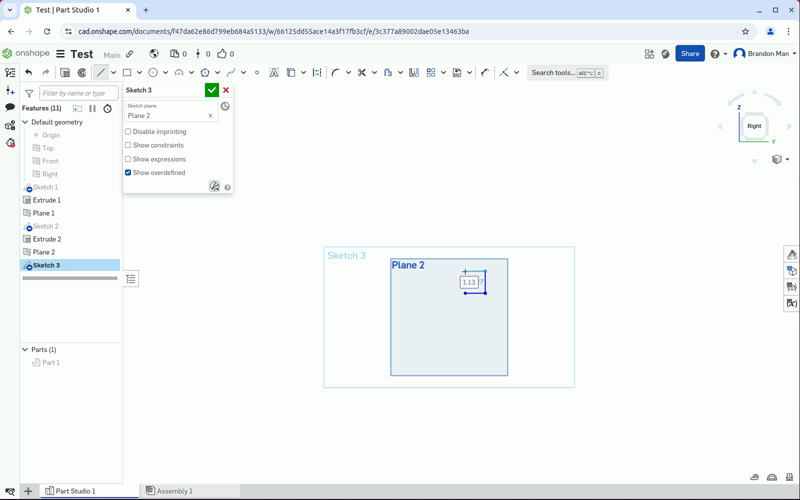
scroll(6)
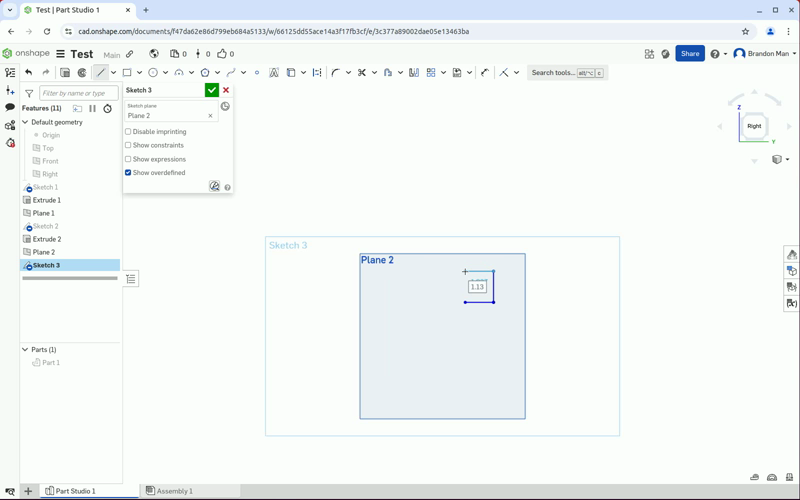
scroll(6)
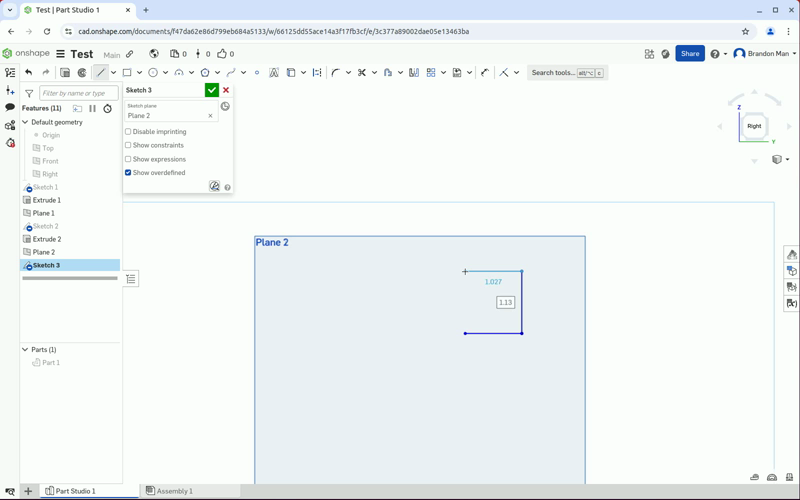
click(465, 271)
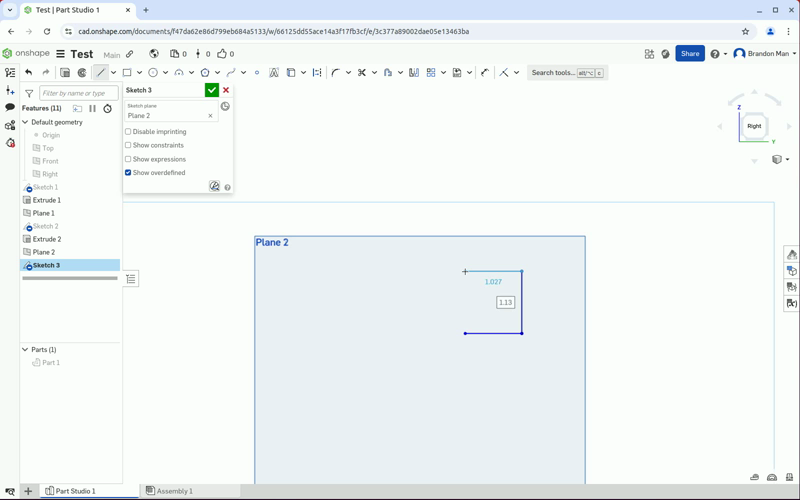
scroll(-6)
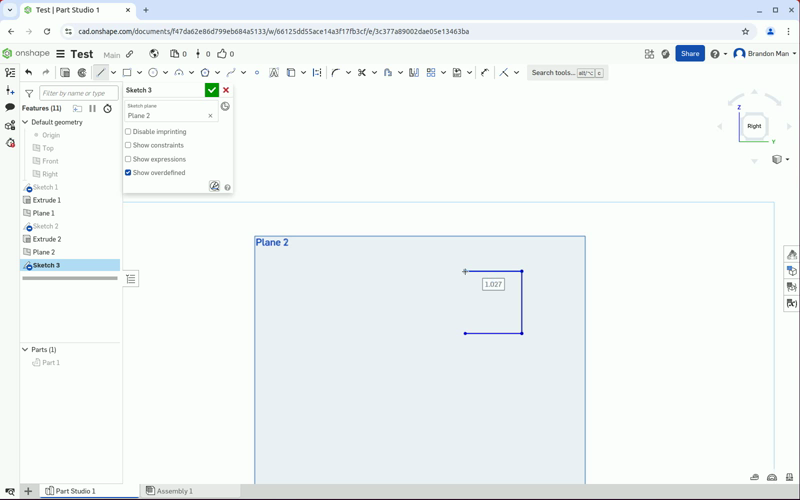
scroll(-6)
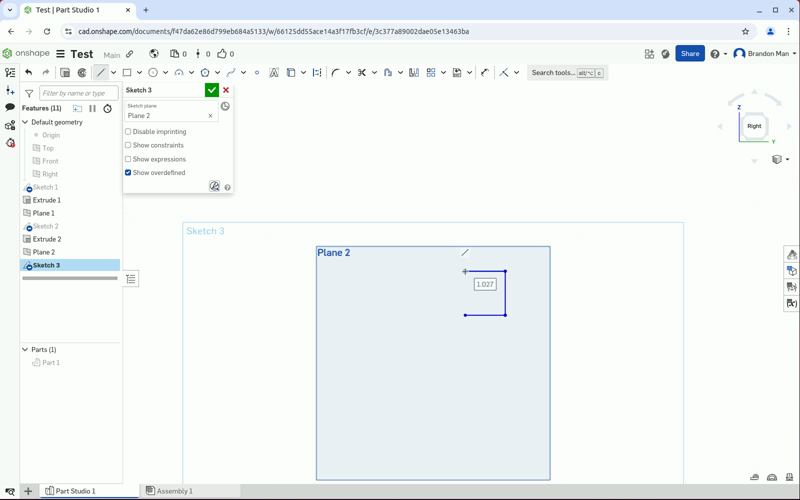
scroll(-6)
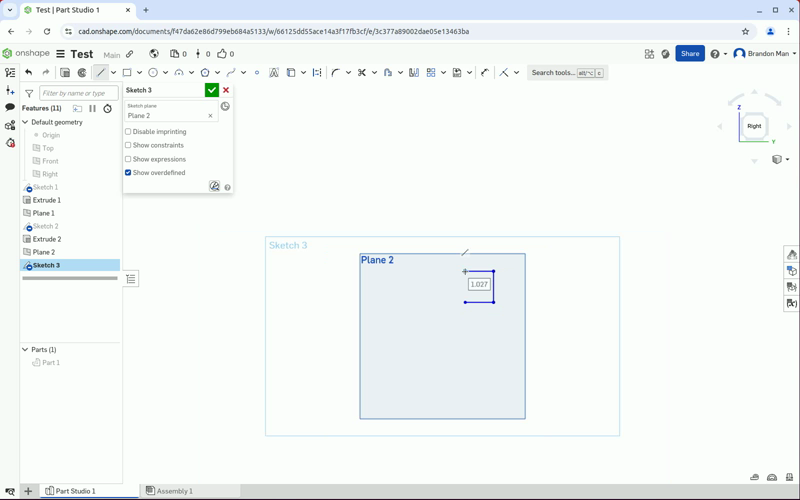
scroll(-6)
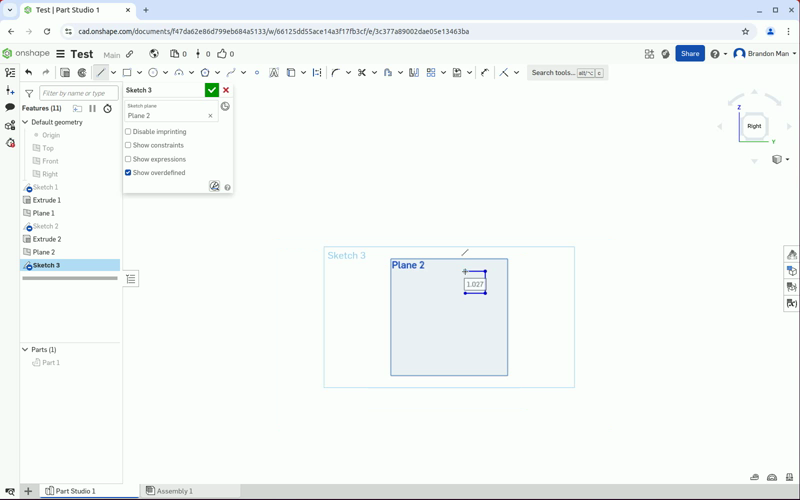
scroll(-6)
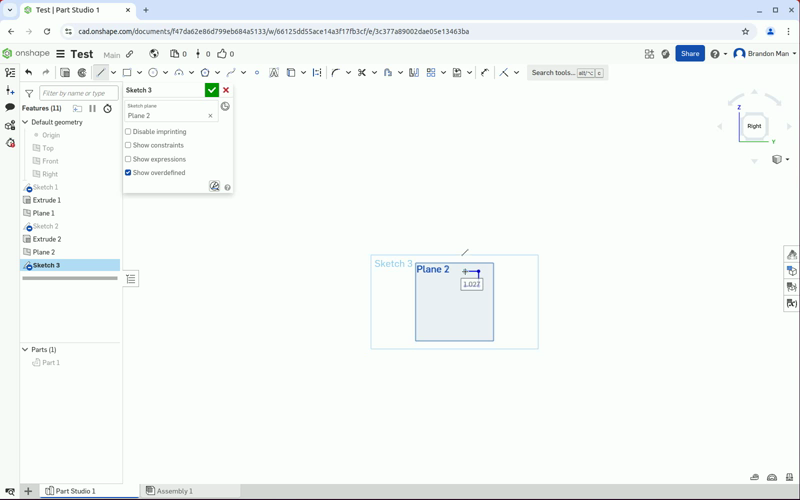
scroll(-6)
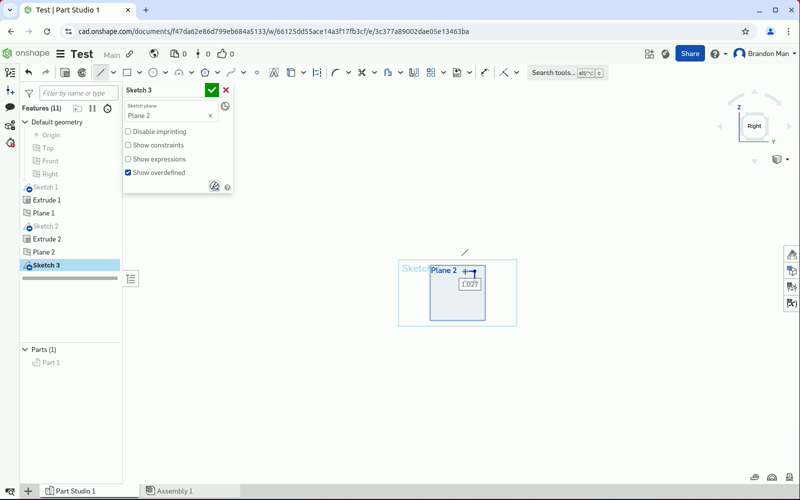
scroll(-6)
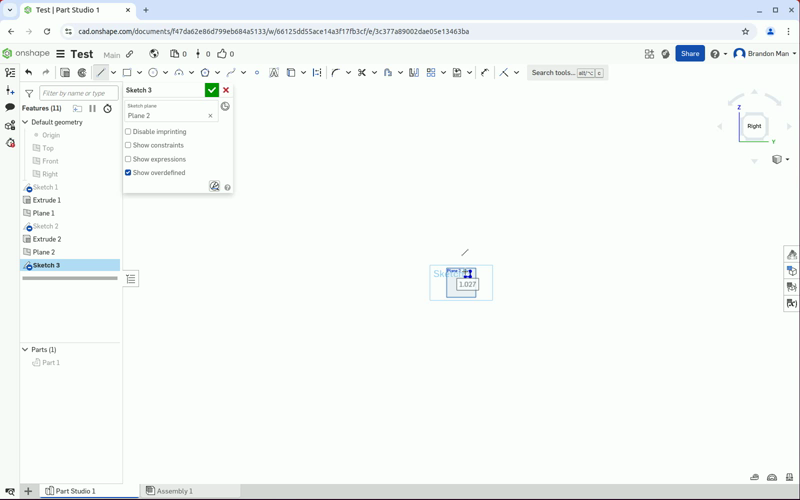
key_up(shift)
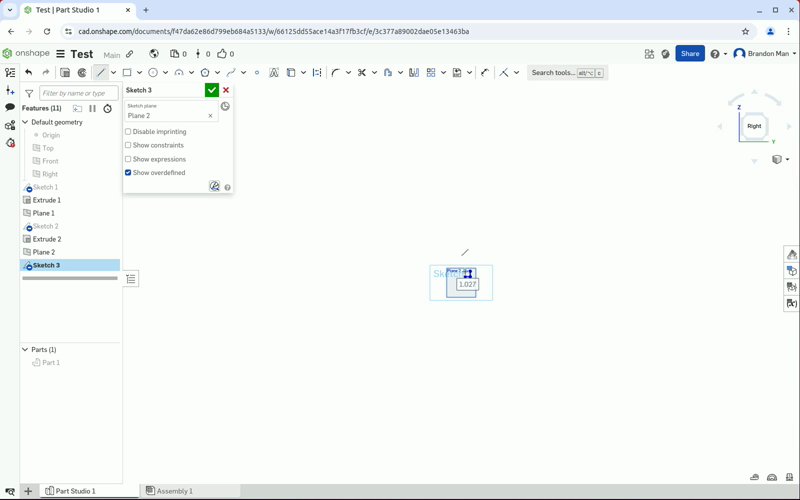
key_down(shift)
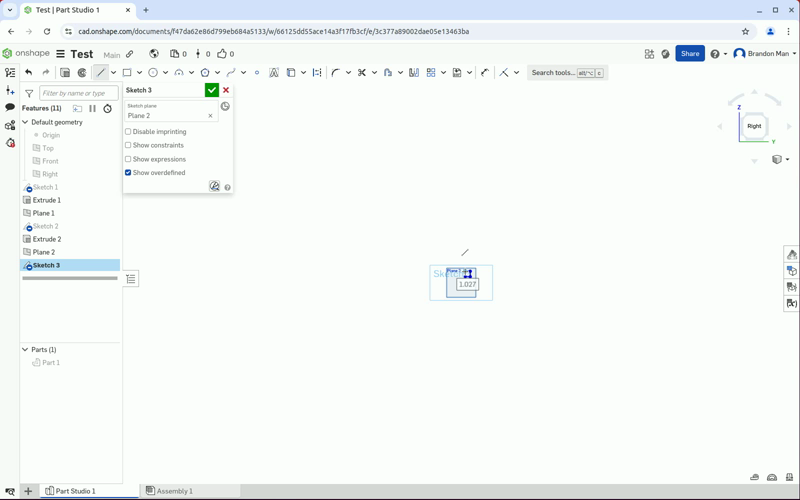
mouse_move(495, 271)
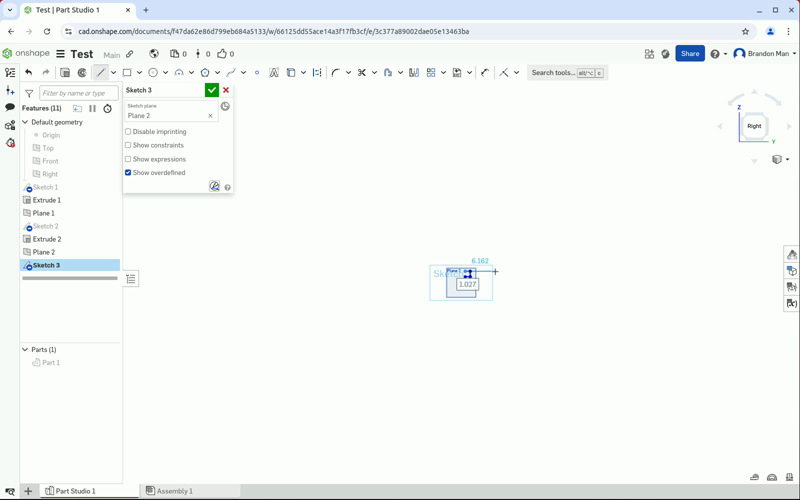
mouse_move(465, 274)
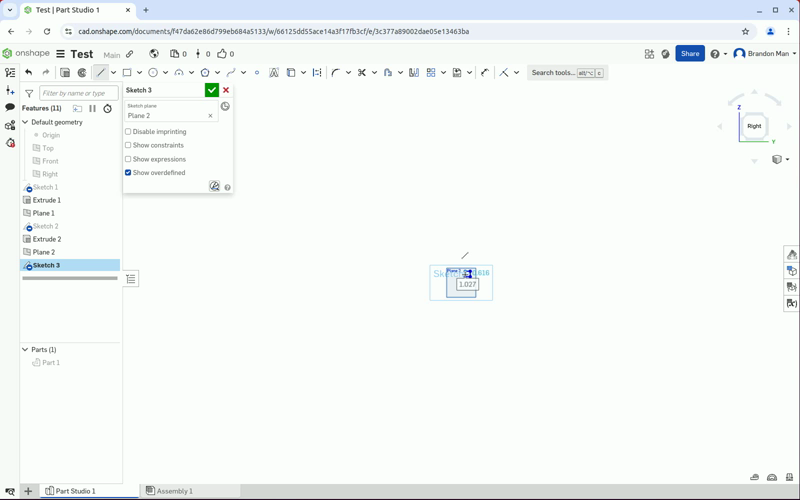
scroll(6)
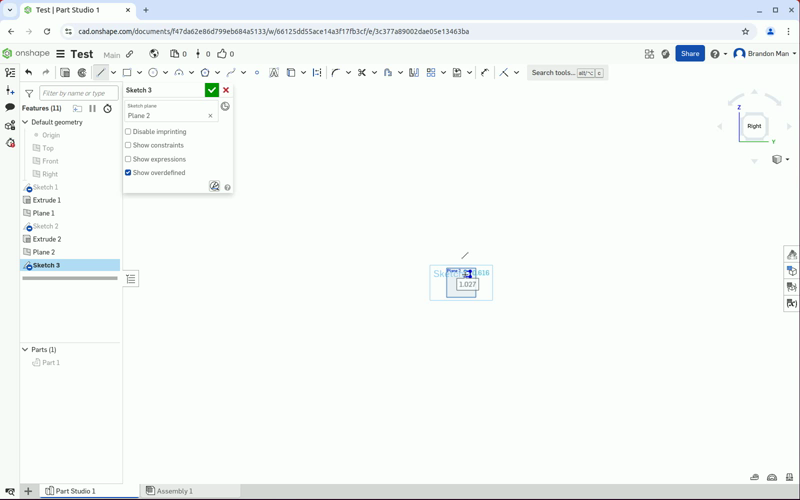
scroll(6)
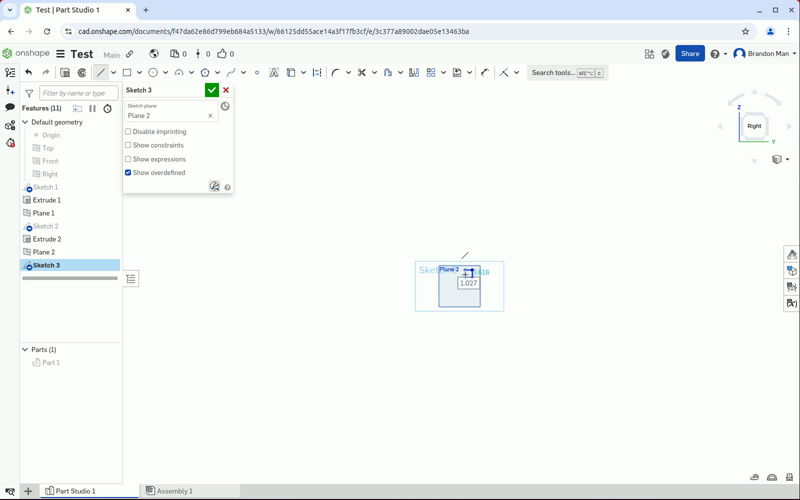
scroll(6)
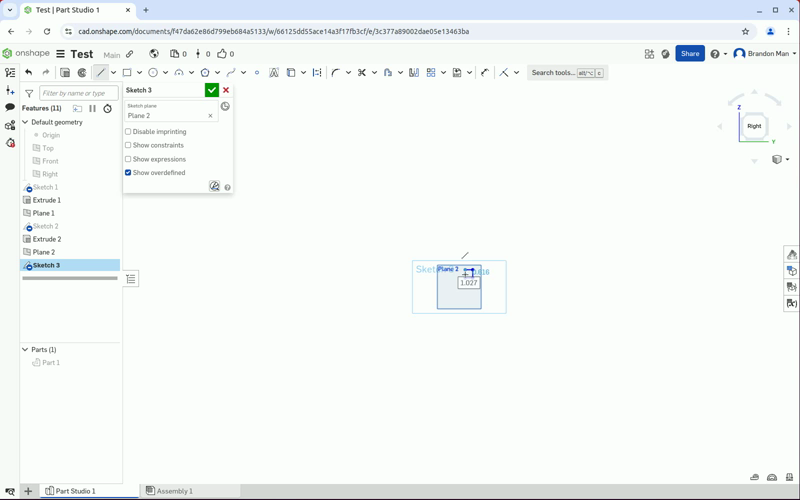
scroll(6)
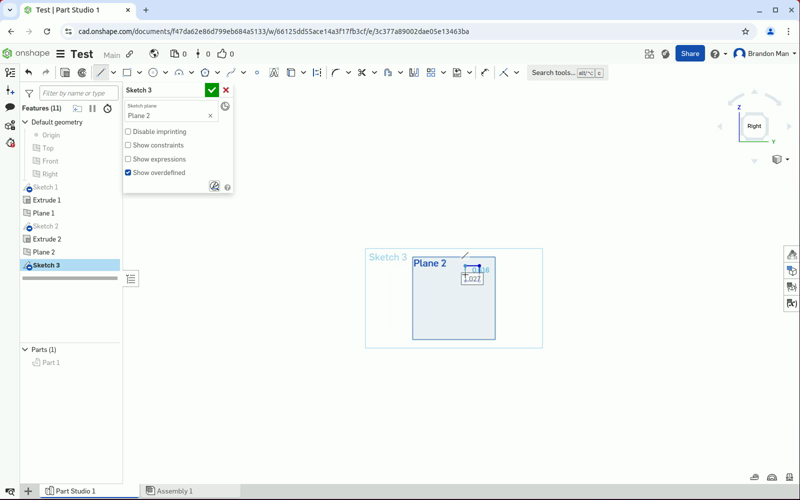
scroll(6)
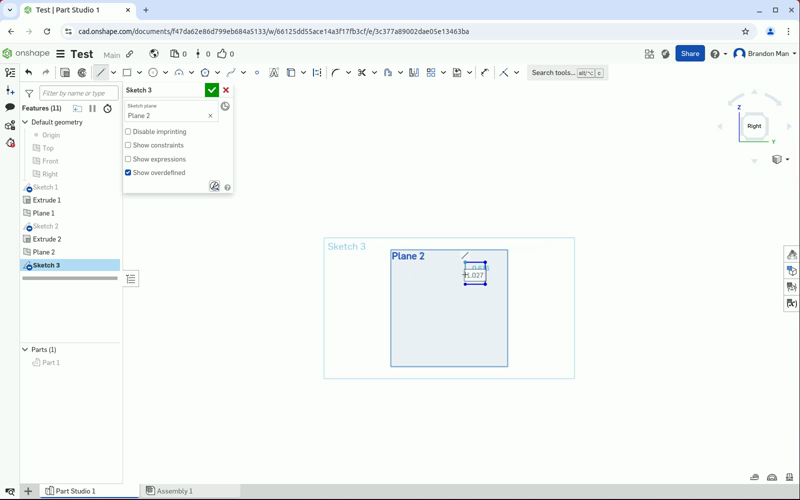
scroll(6)
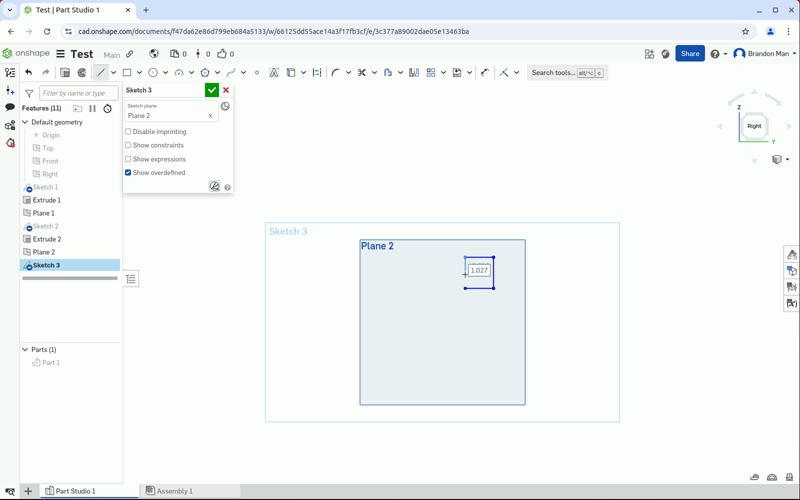
scroll(6)
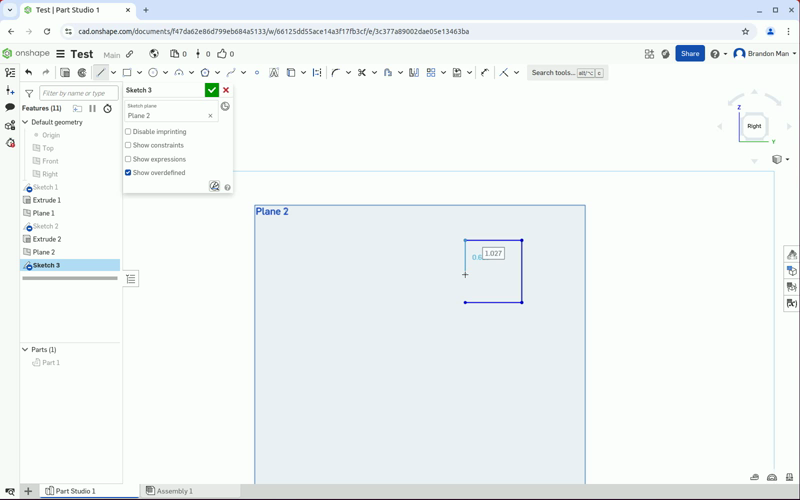
click(465, 274)
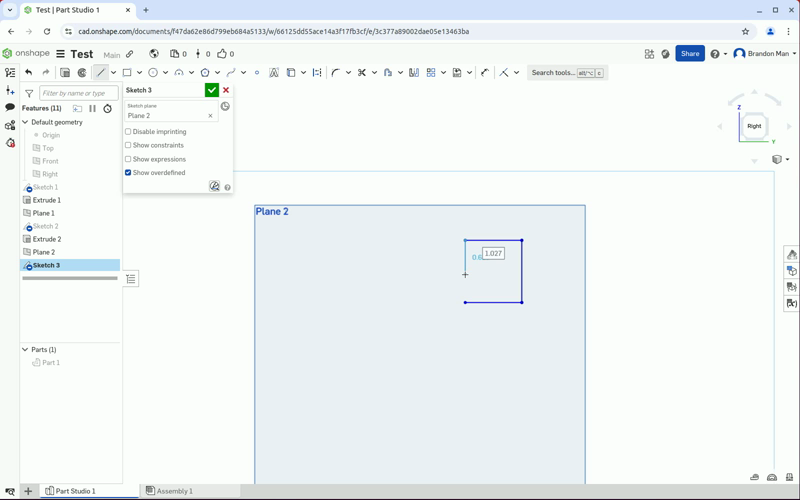
scroll(-6)
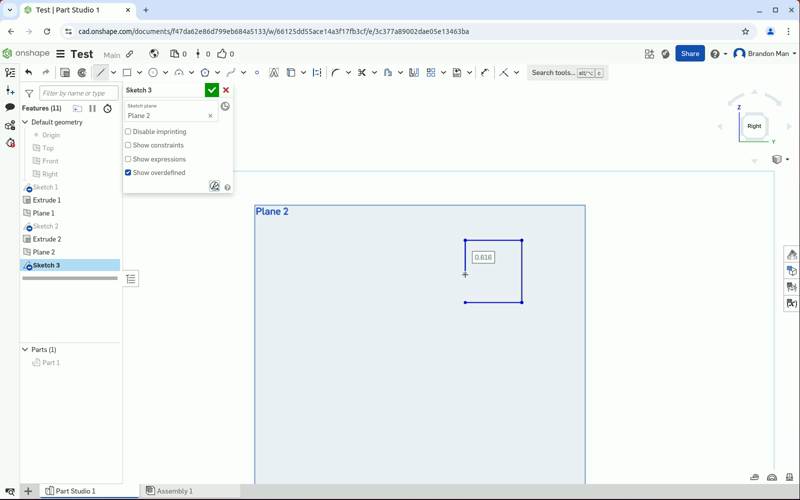
scroll(-6)
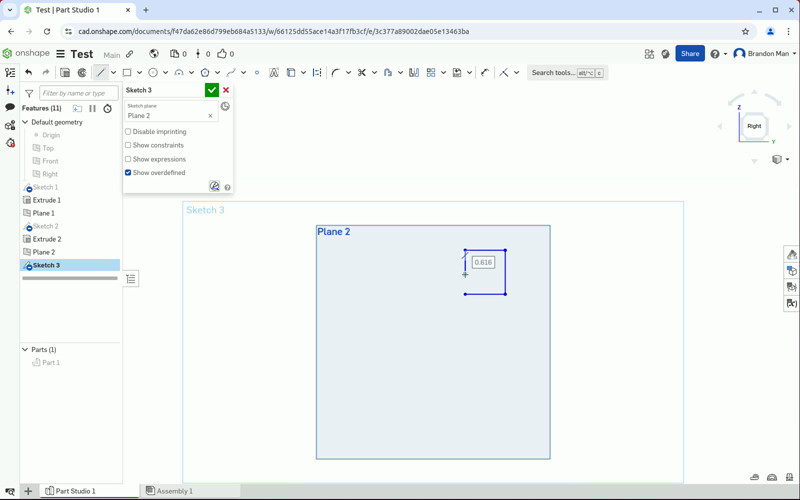
scroll(-6)
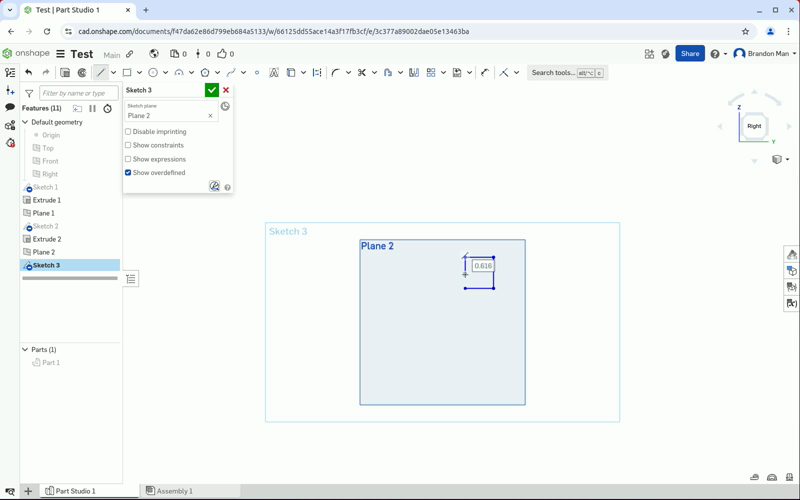
scroll(-6)
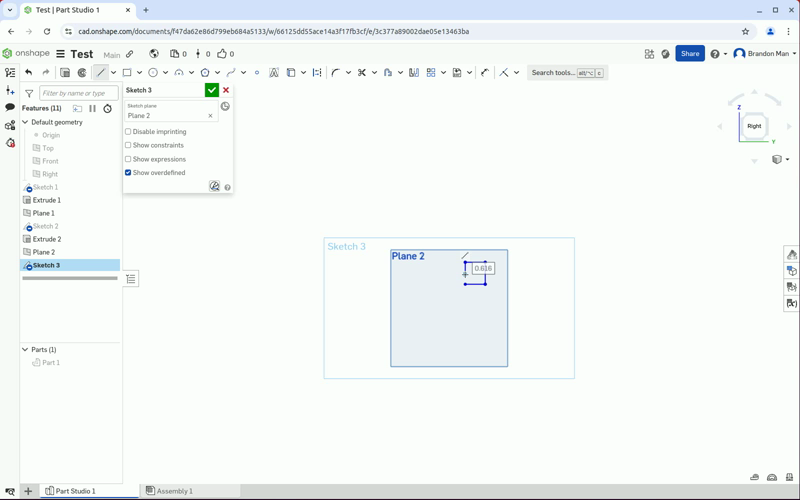
scroll(-6)
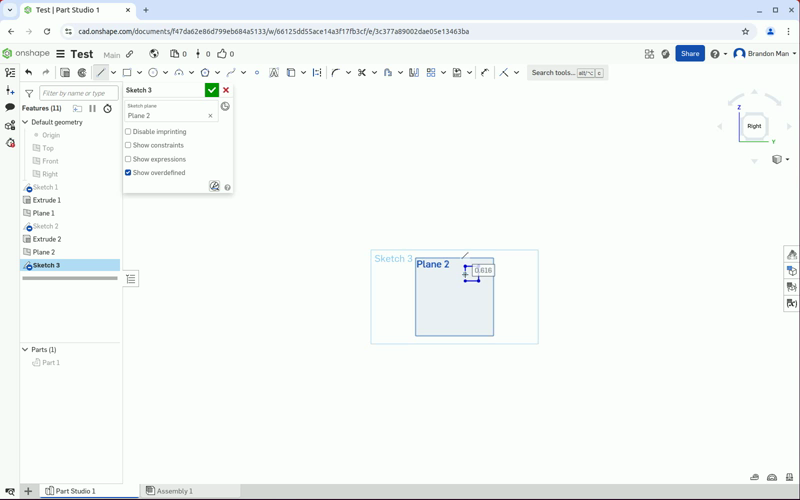
scroll(-6)
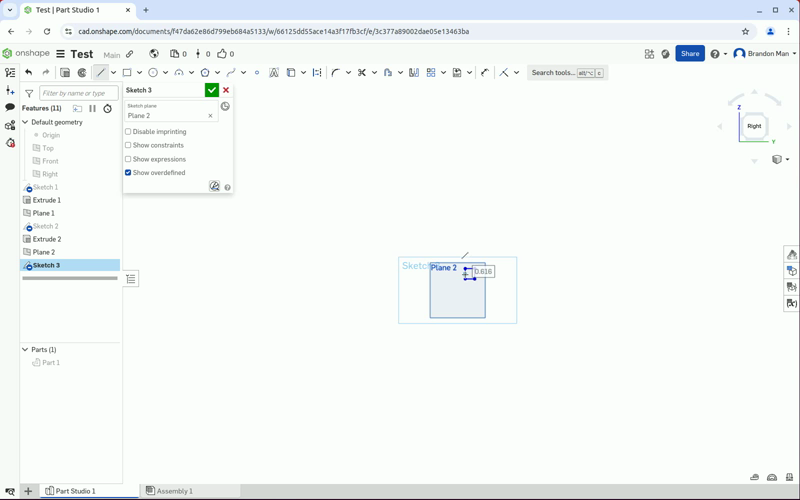
scroll(-6)
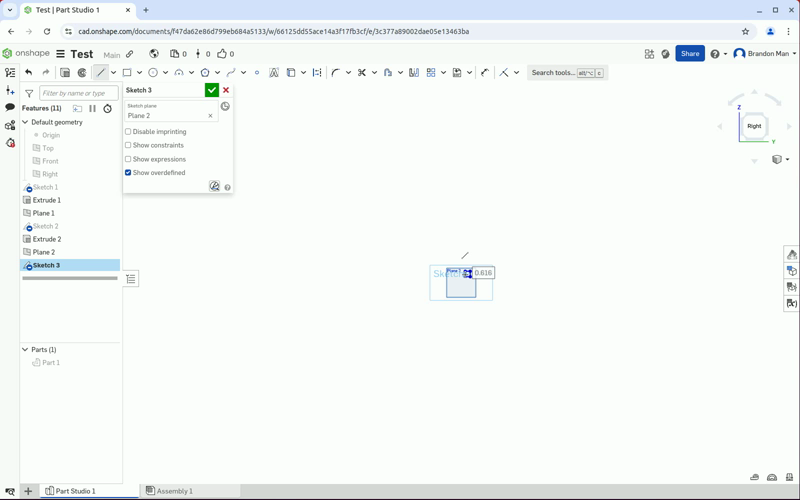
key_up(shift)
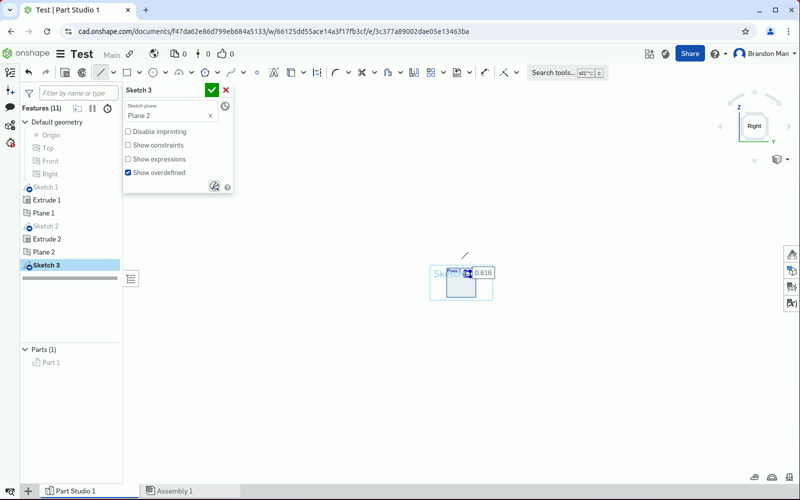
mouse_move(495, 274)
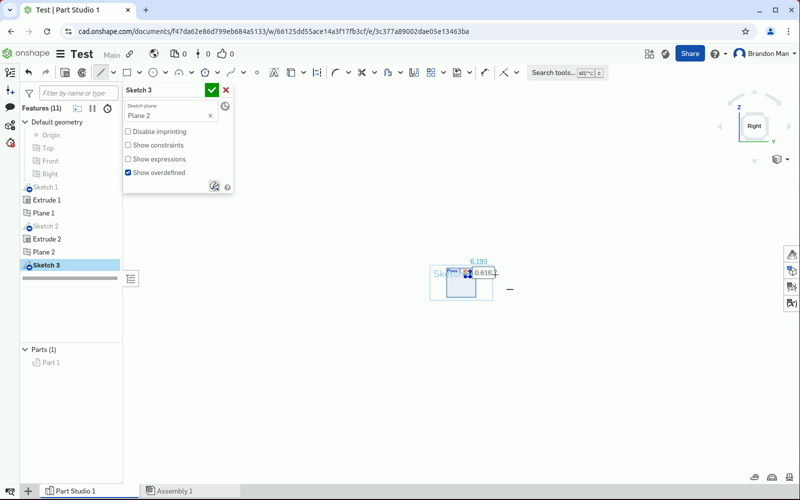
key_down(shift)
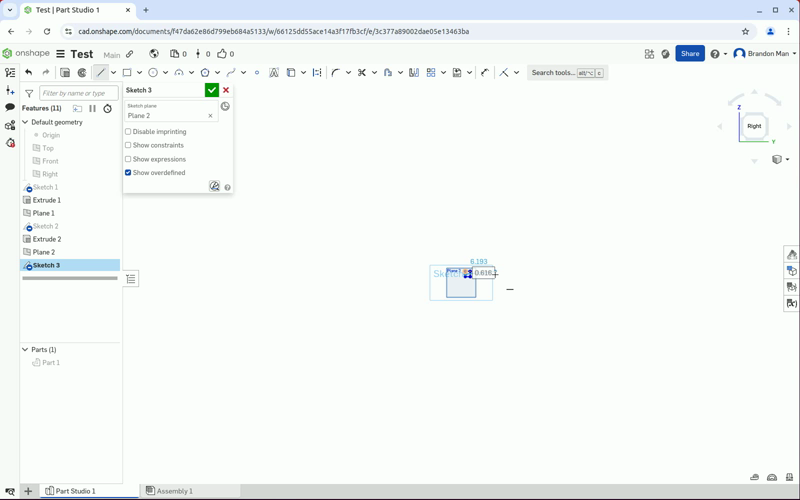
mouse_move(465, 276)
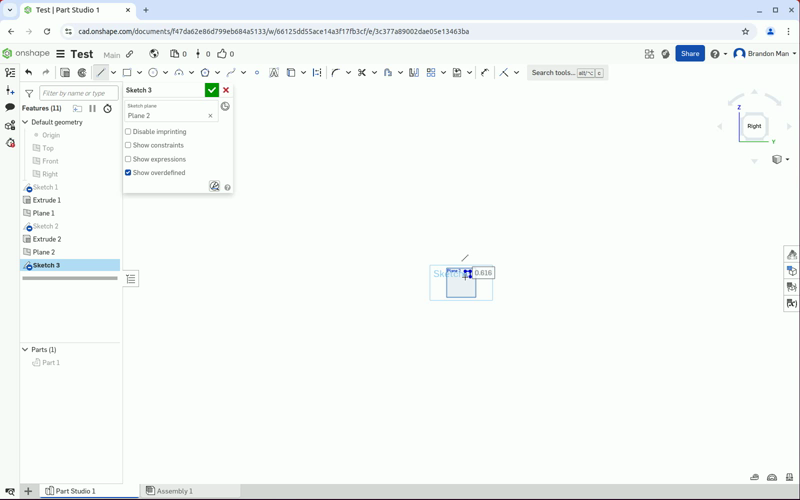
scroll(6)
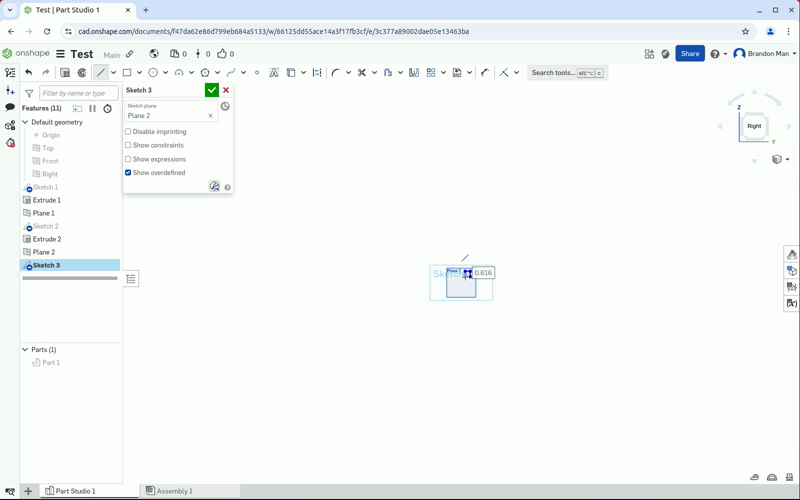
scroll(6)
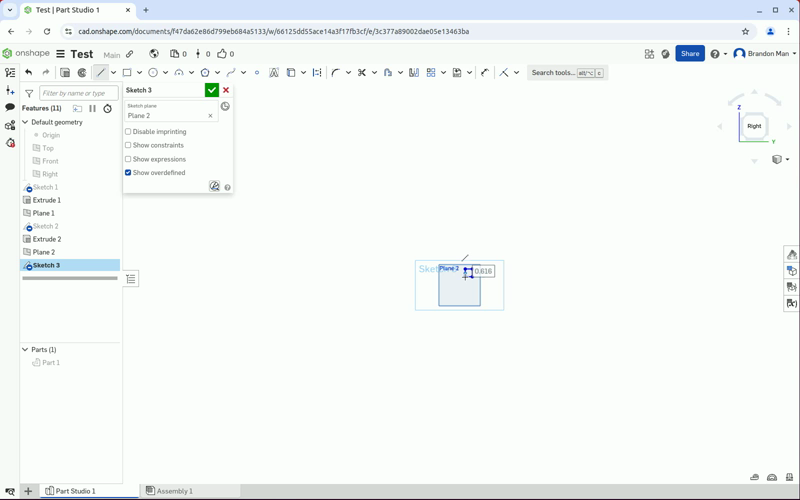
scroll(6)
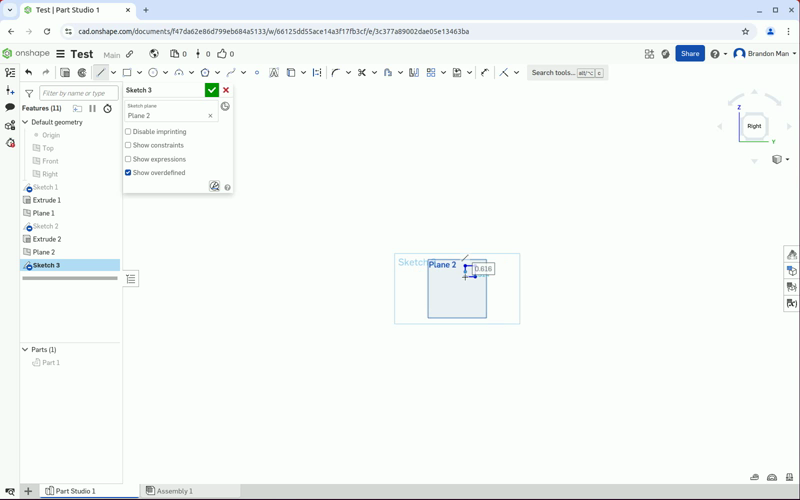
scroll(6)
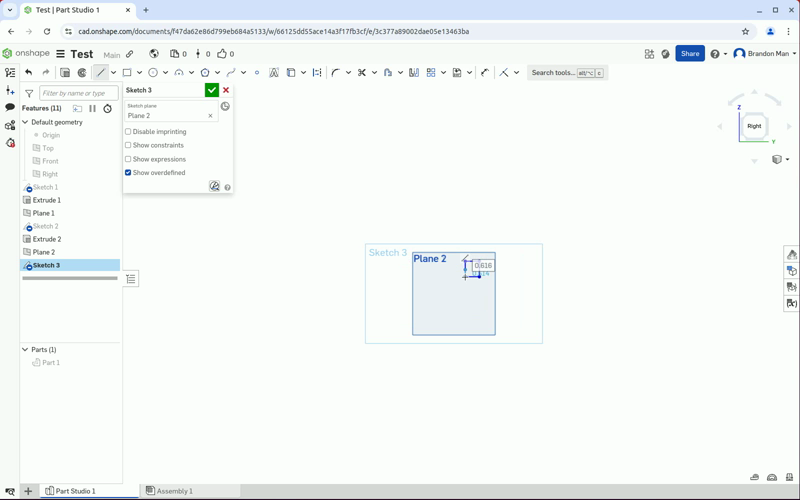
scroll(6)
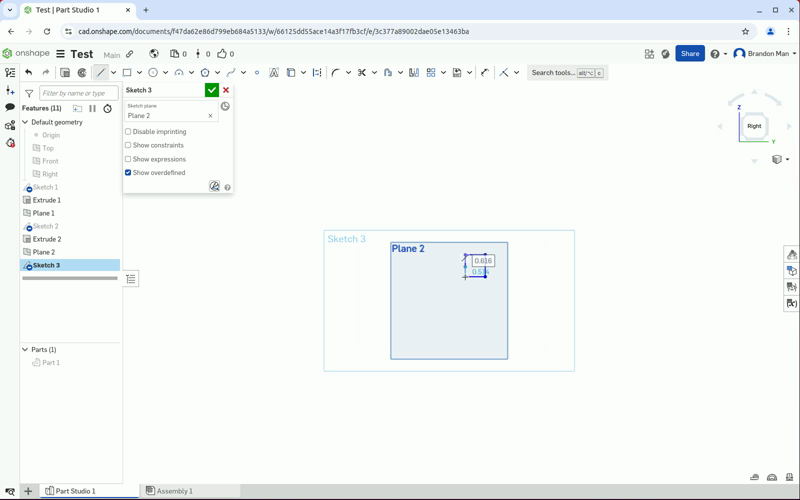
scroll(6)
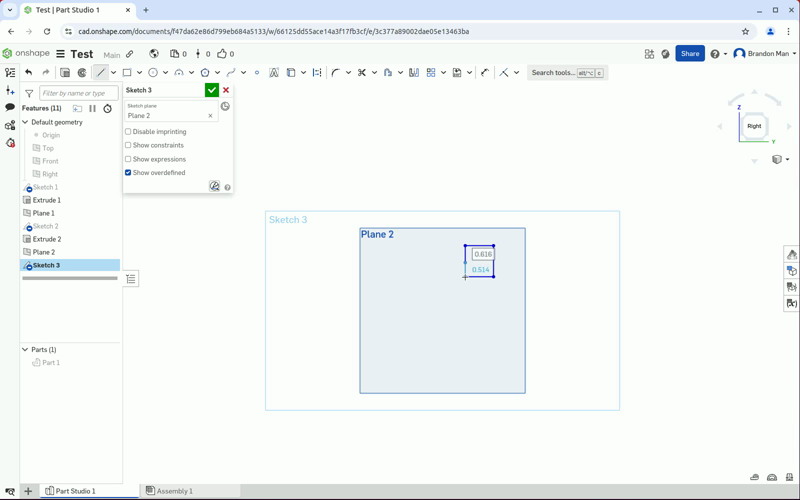
scroll(6)
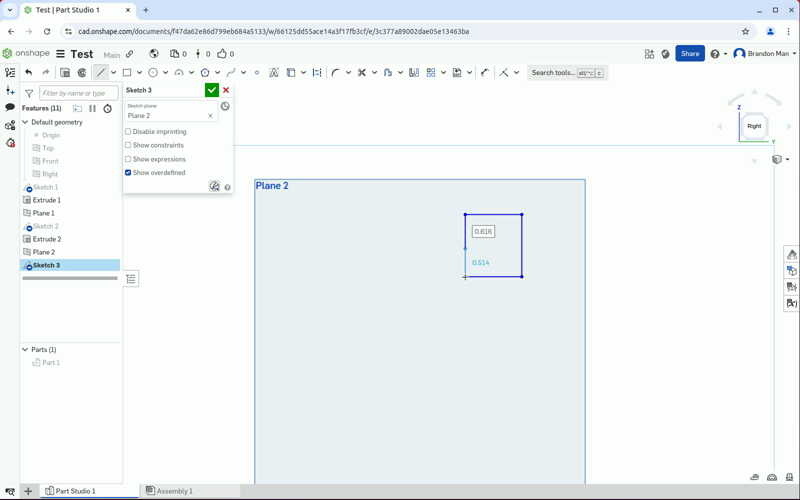
key_up(shift)
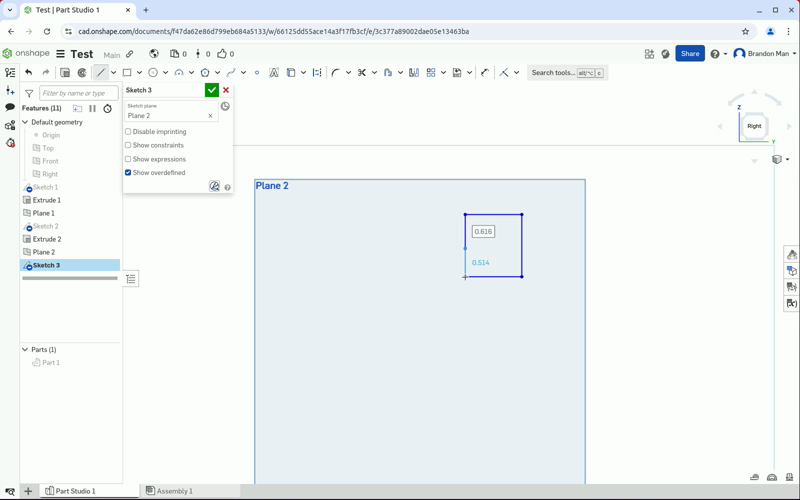
click(465, 276)
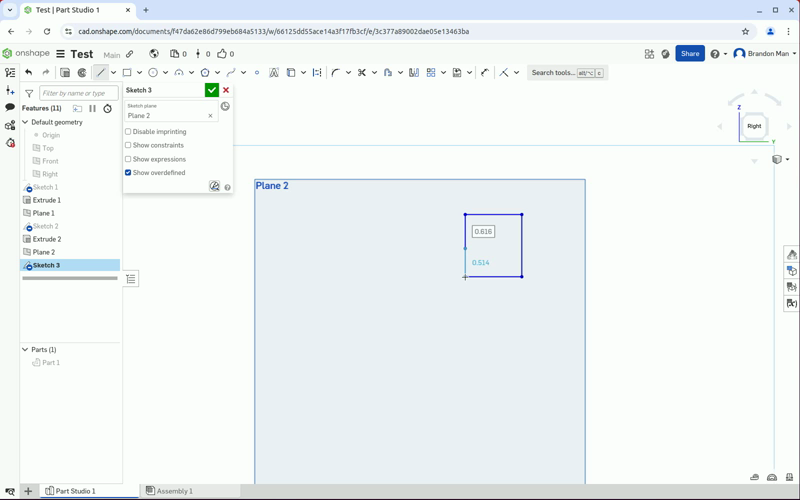
scroll(-6)
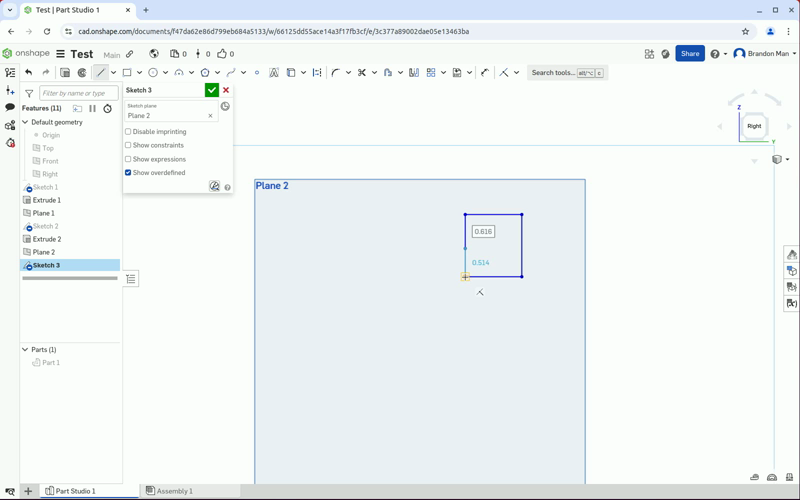
scroll(-6)
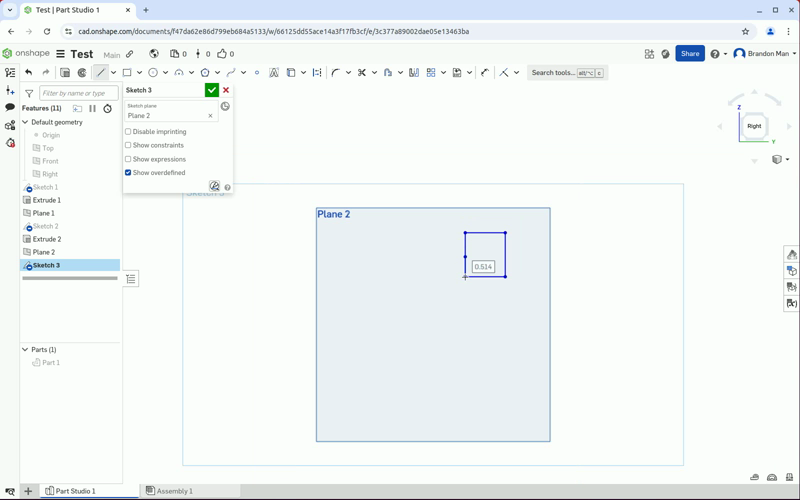
scroll(-6)
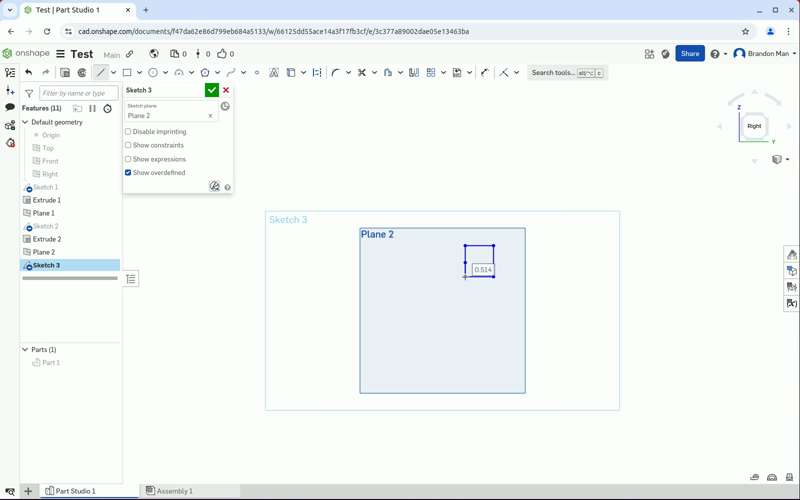
scroll(-6)
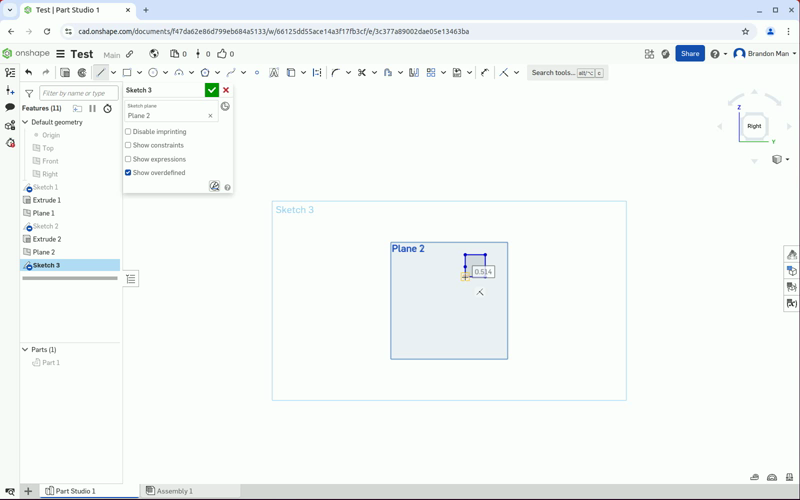
scroll(-6)
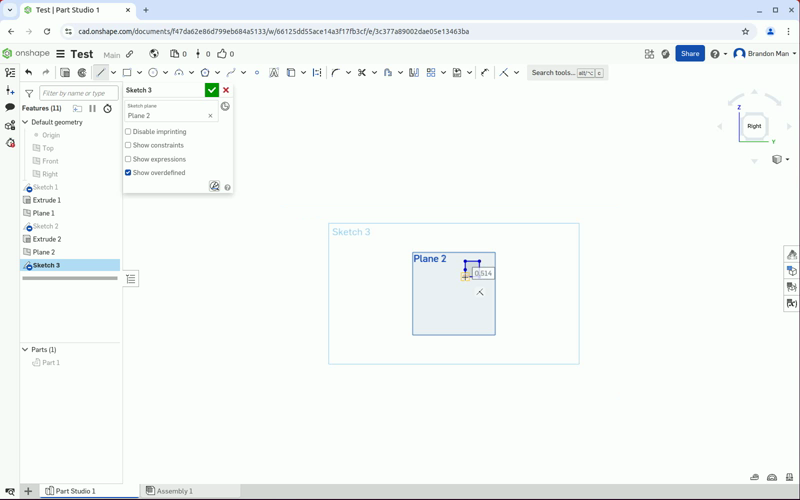
scroll(-6)
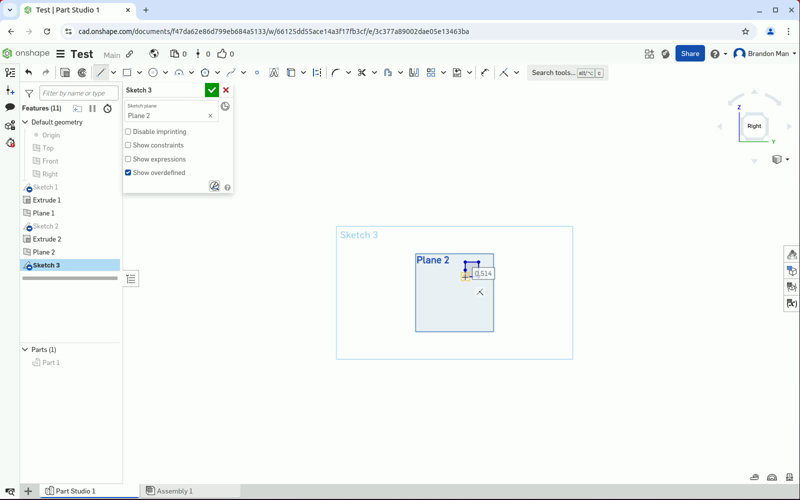
scroll(-6)
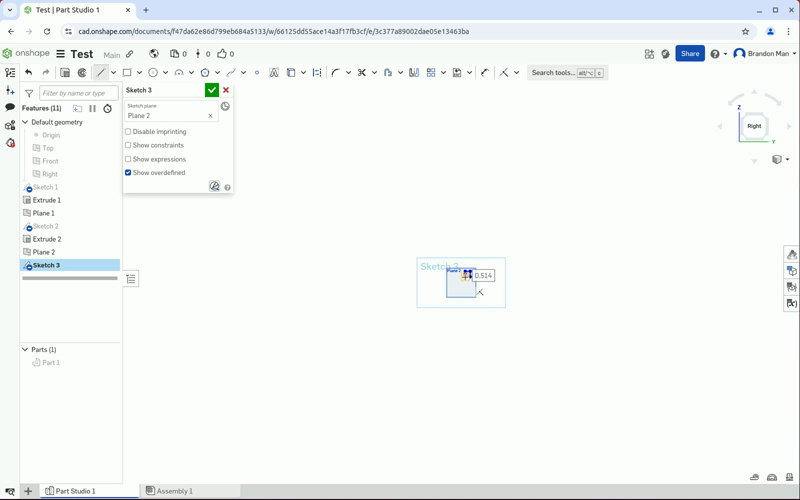
key(esc)
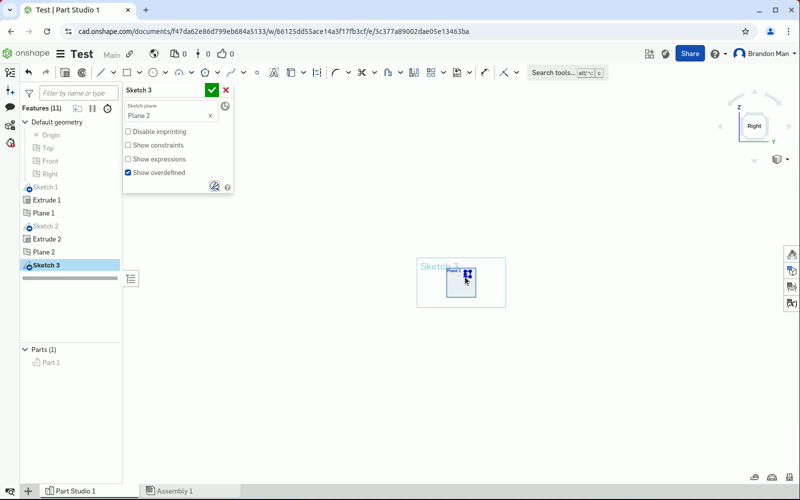
mouse_move(470, 275)
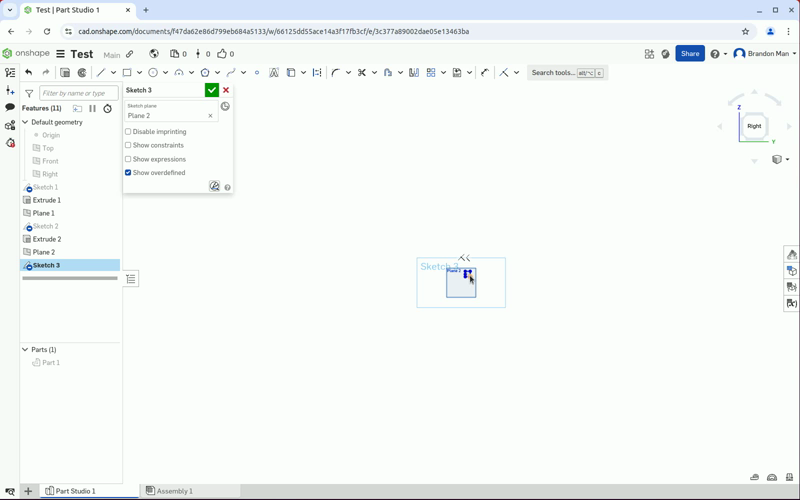
scroll(6)
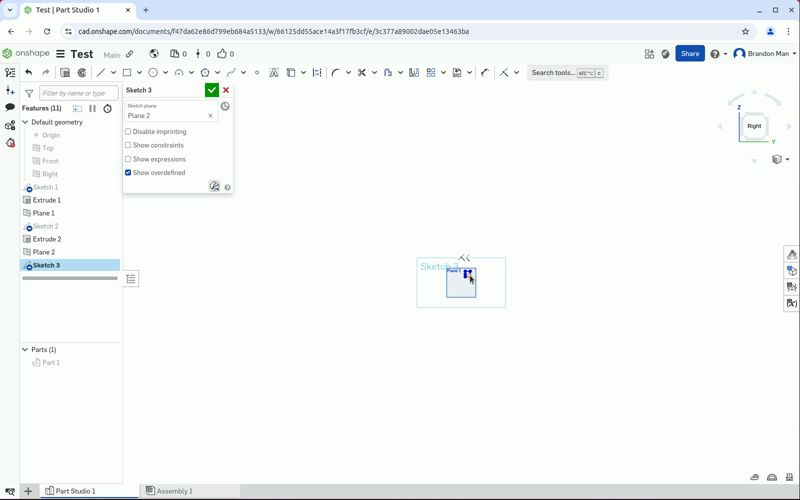
scroll(6)
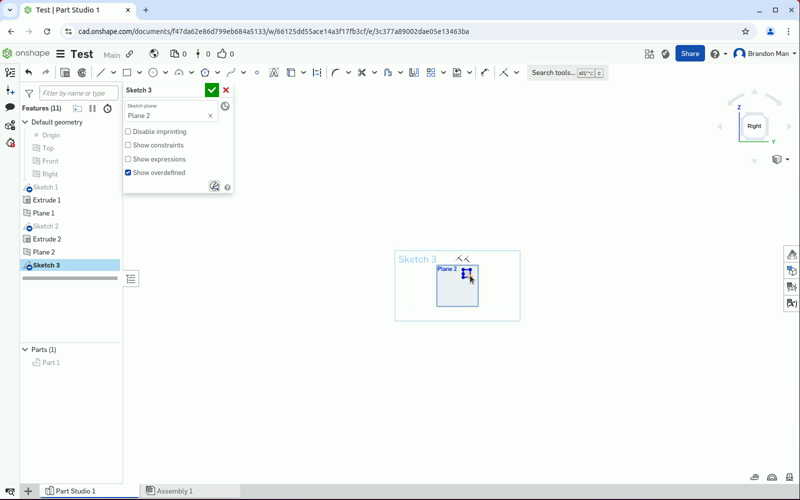
scroll(6)
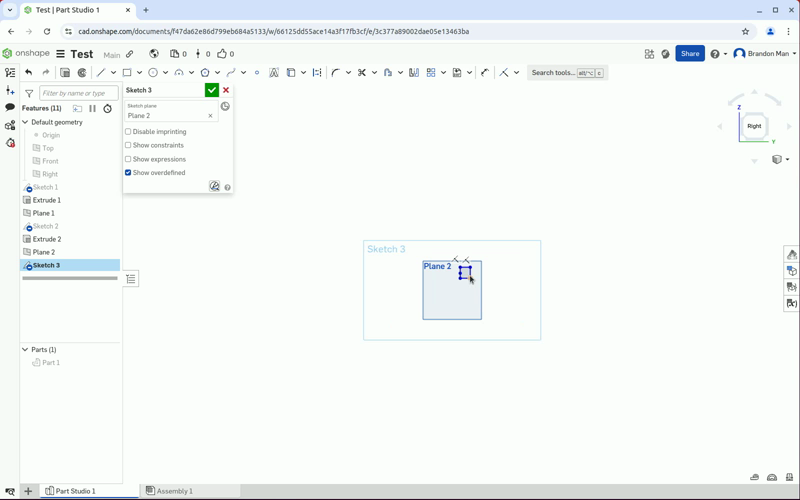
scroll(6)
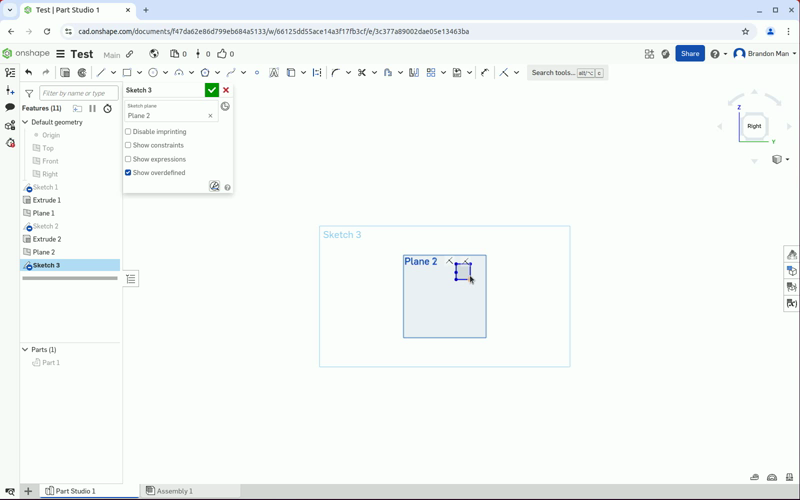
scroll(6)
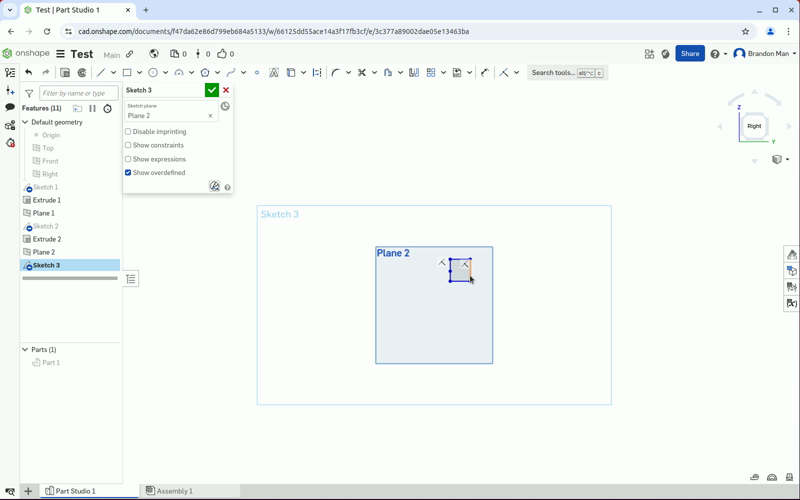
scroll(6)
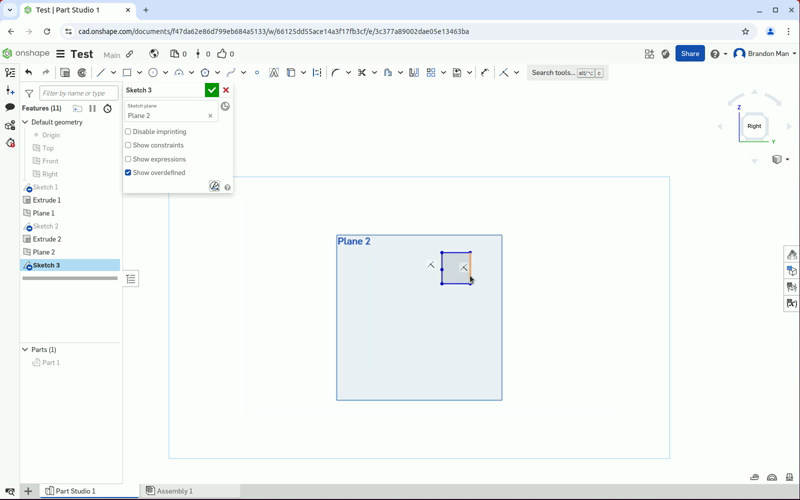
scroll(6)
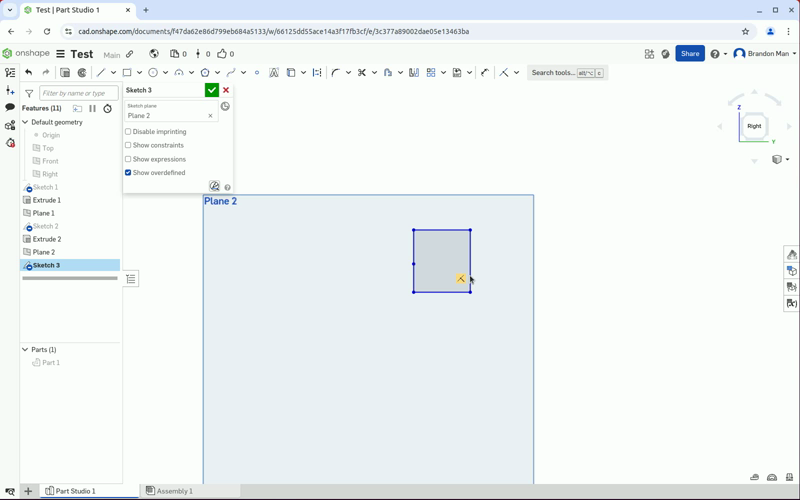
click(470, 275)
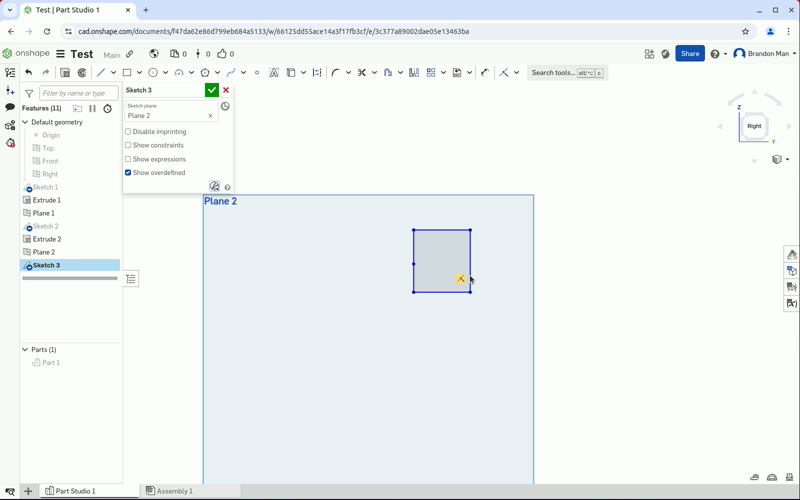
scroll(-6)
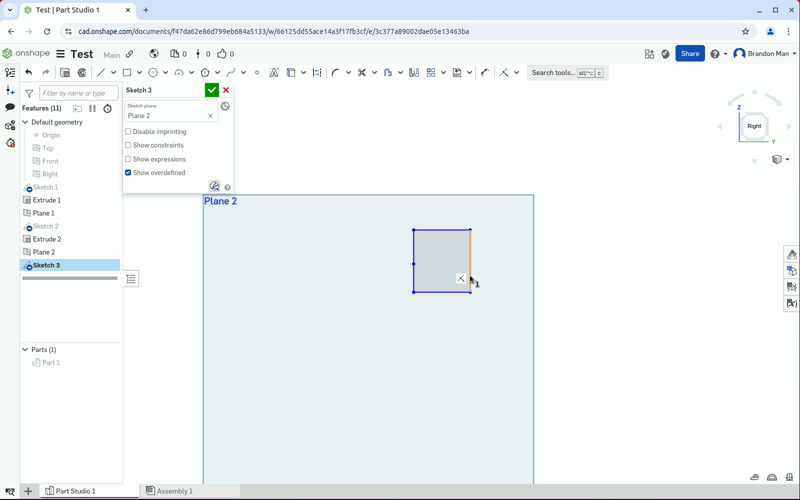
scroll(-6)
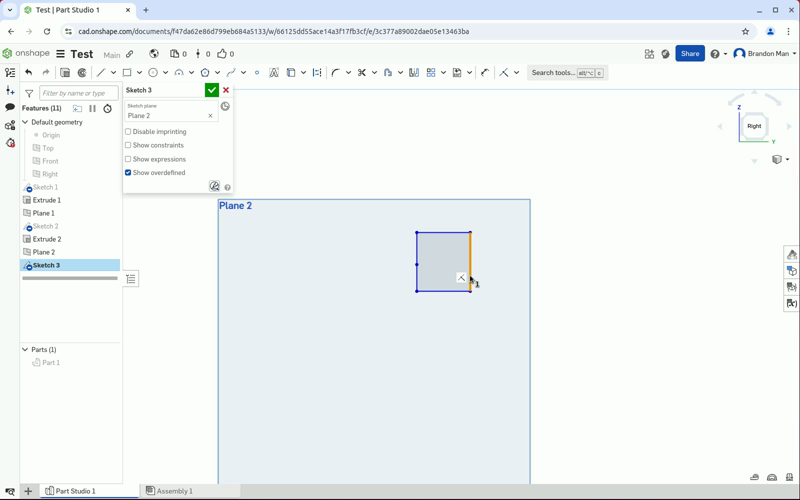
scroll(-6)
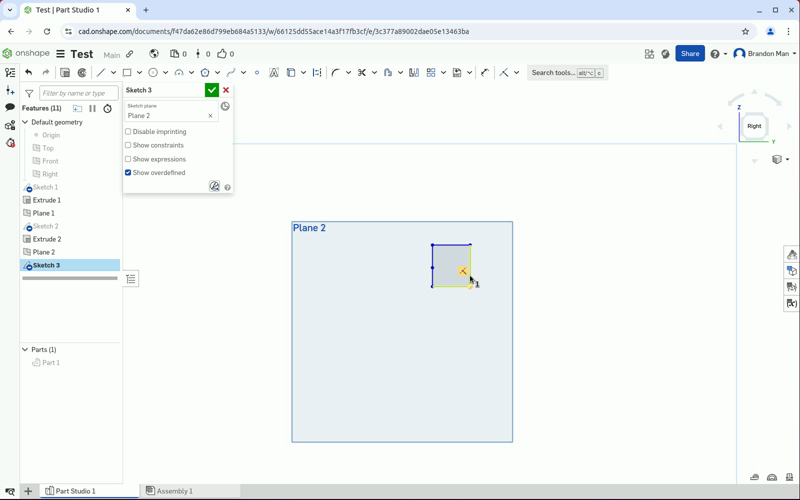
scroll(-6)
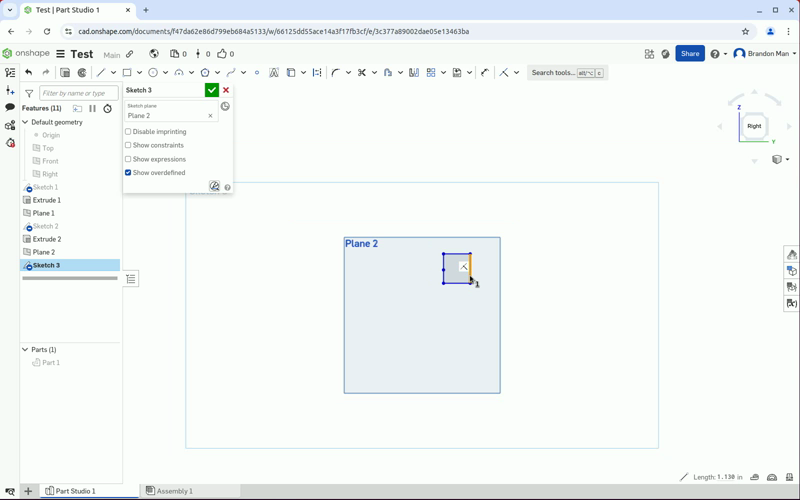
scroll(-6)
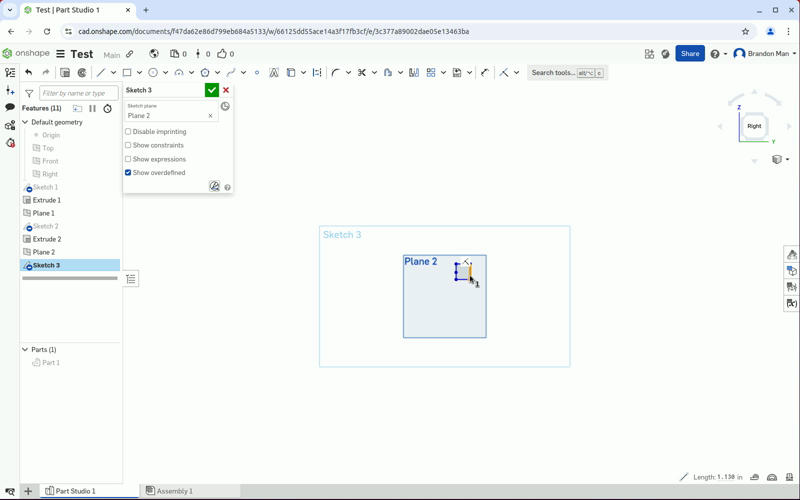
scroll(-6)
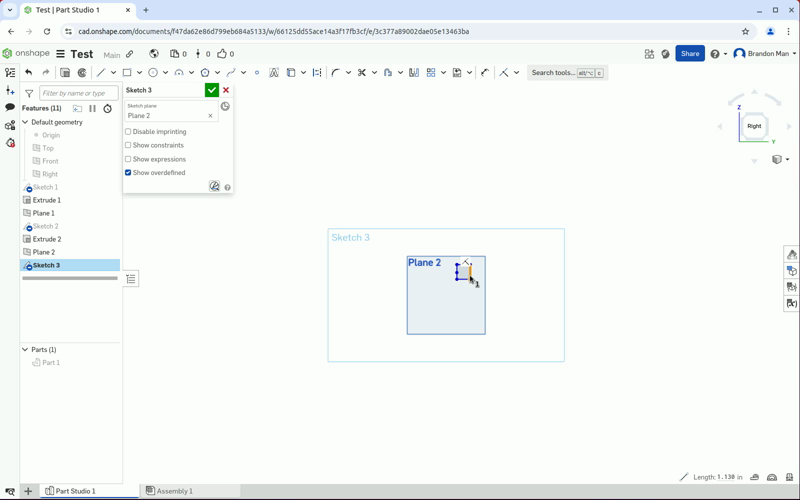
scroll(-6)
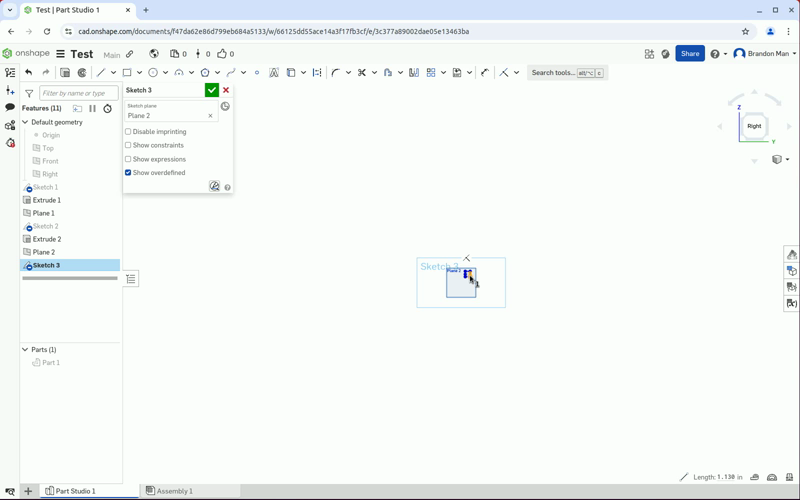
mouse_move(73, 352)
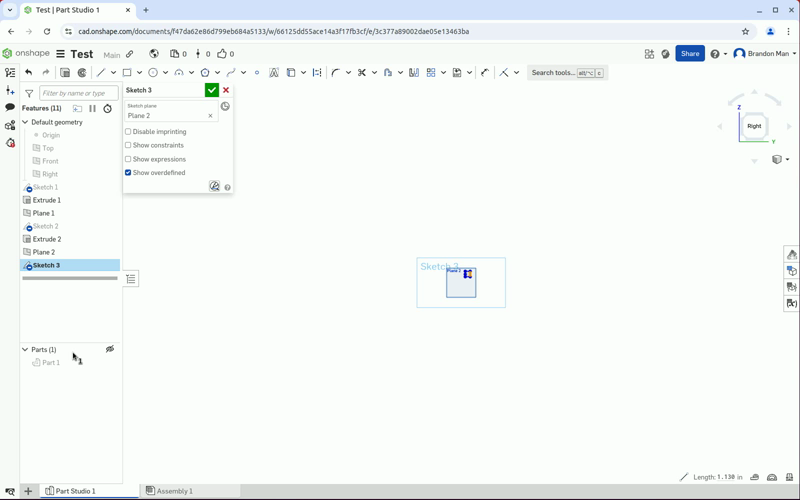
key(shift+y)
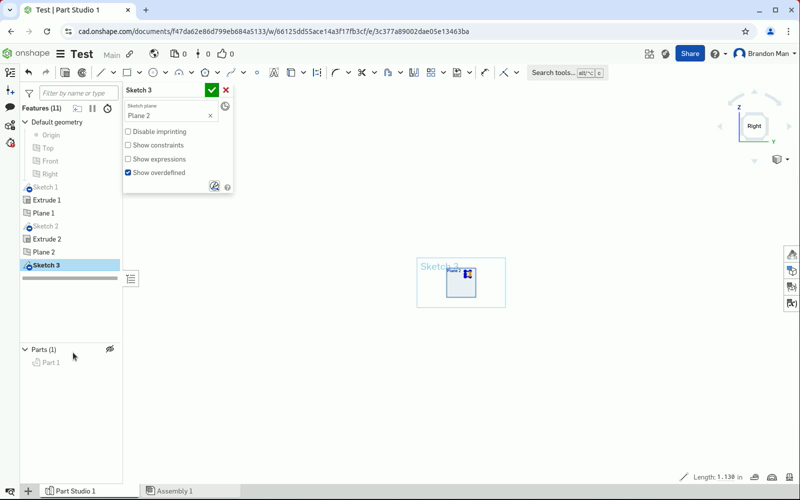
key(shift+e)
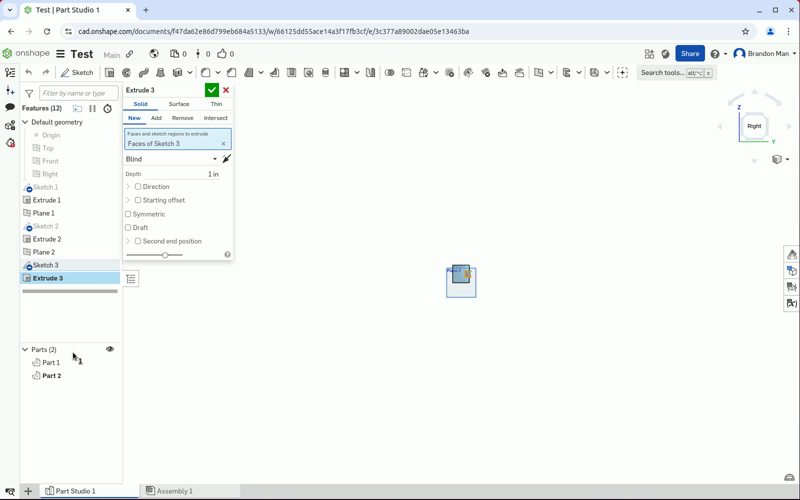
mouse_move(143, 106)
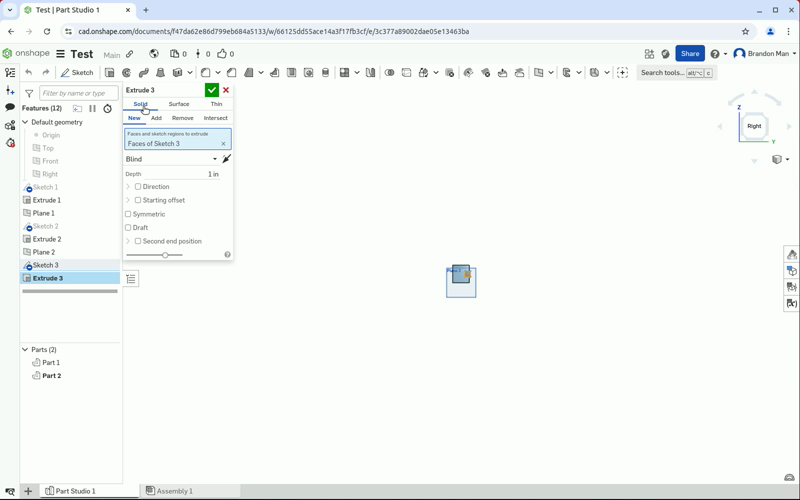
click(143, 106)
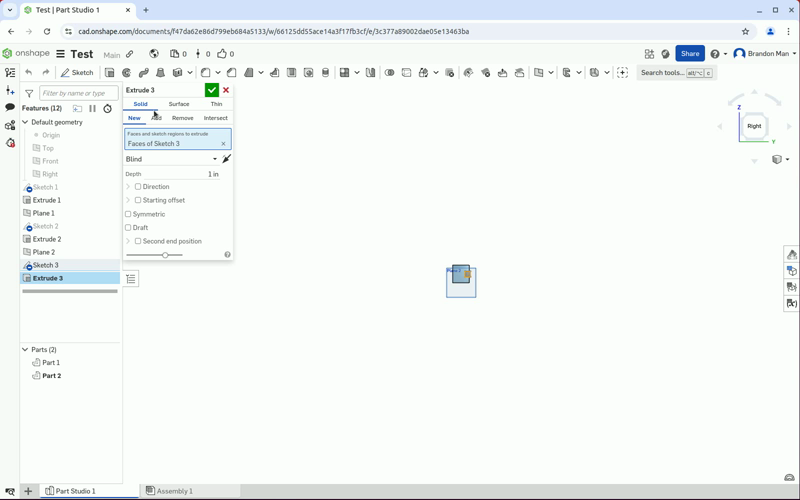
mouse_move(186, 120)
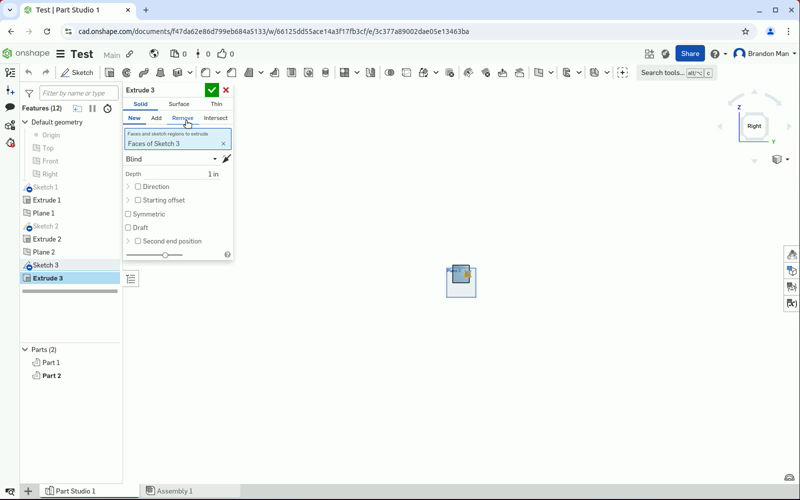
click(186, 120)
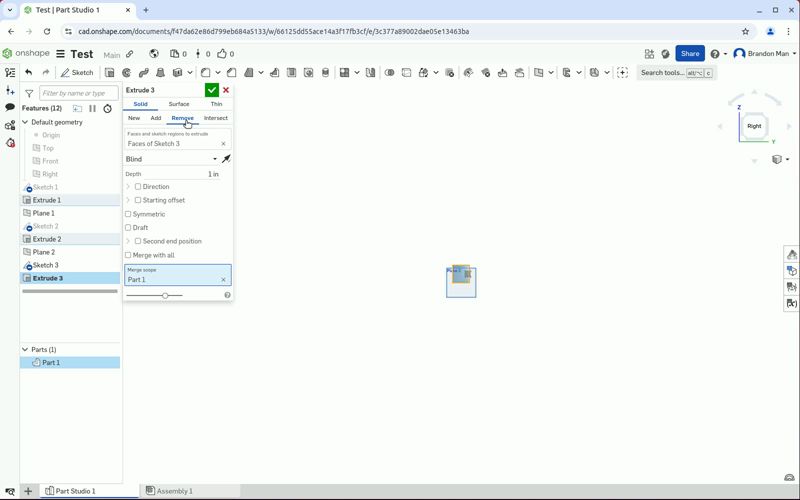
key(tab, 4)
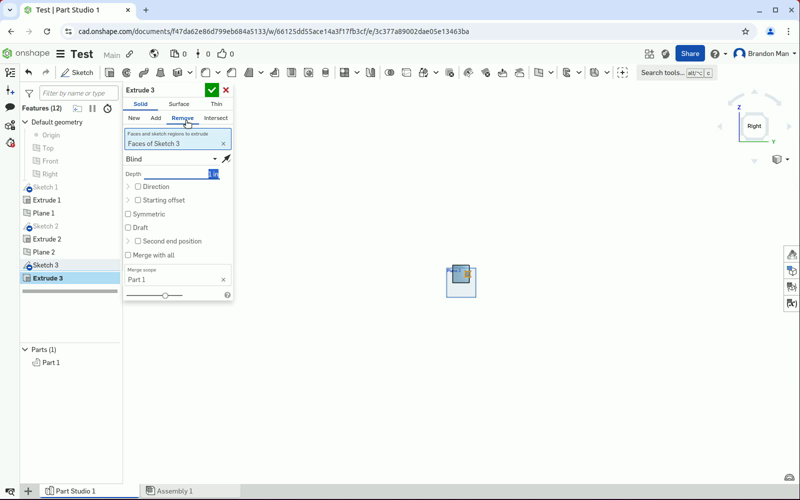
text(3.611)
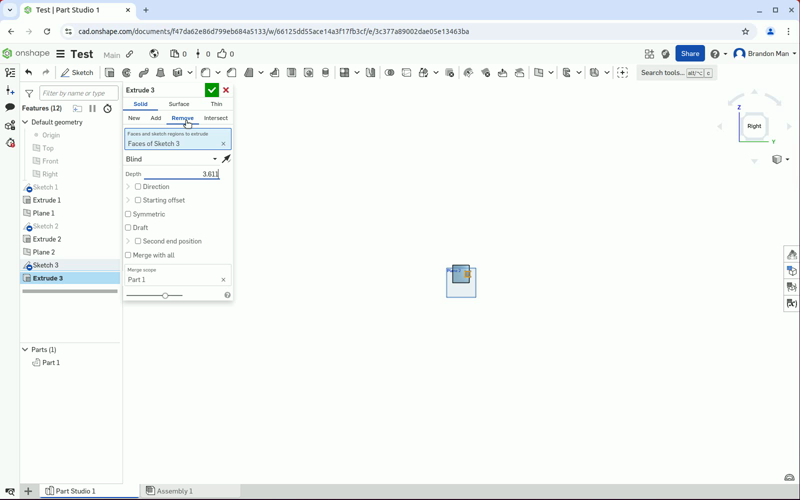
key(tab, 6)
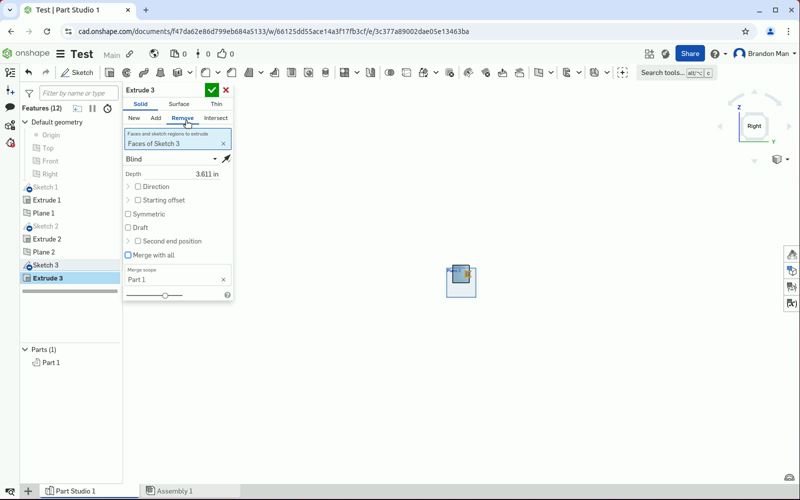
key(space)
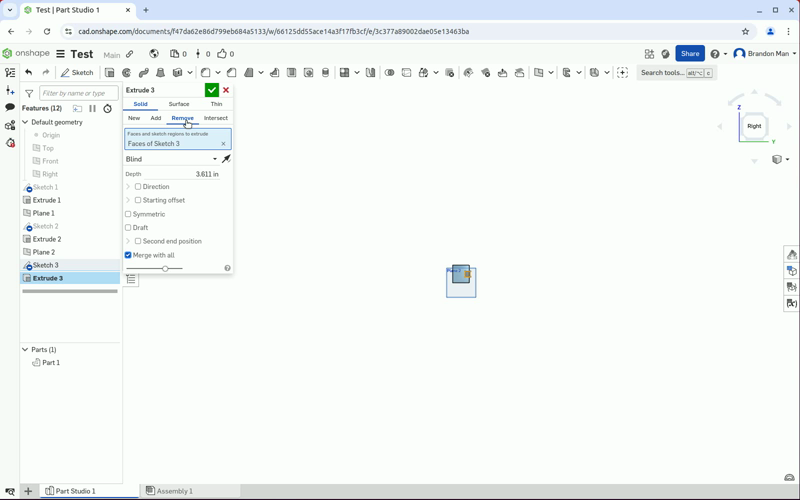
key(enter)
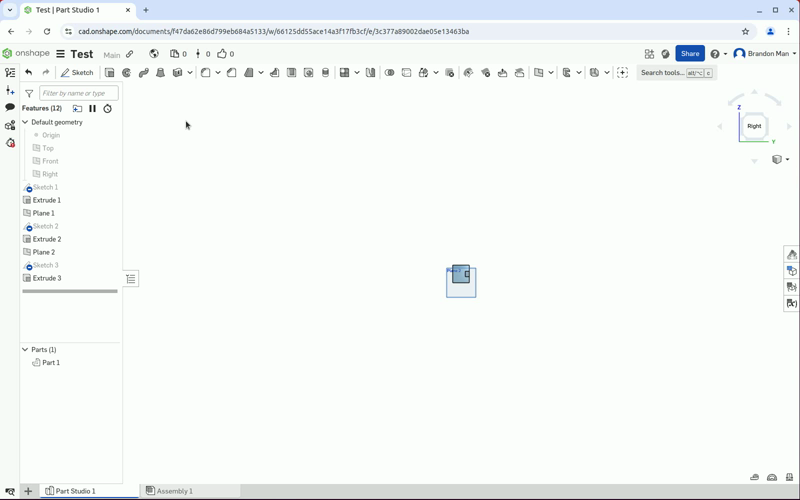
key(shift+h)
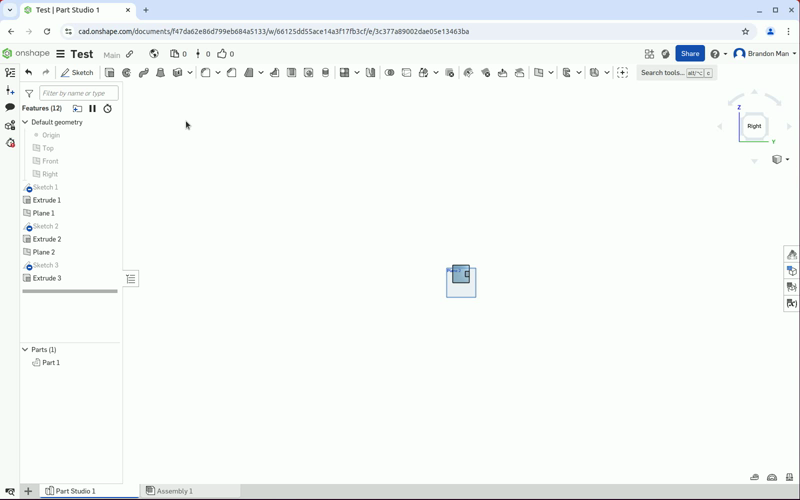
key(shift+h)
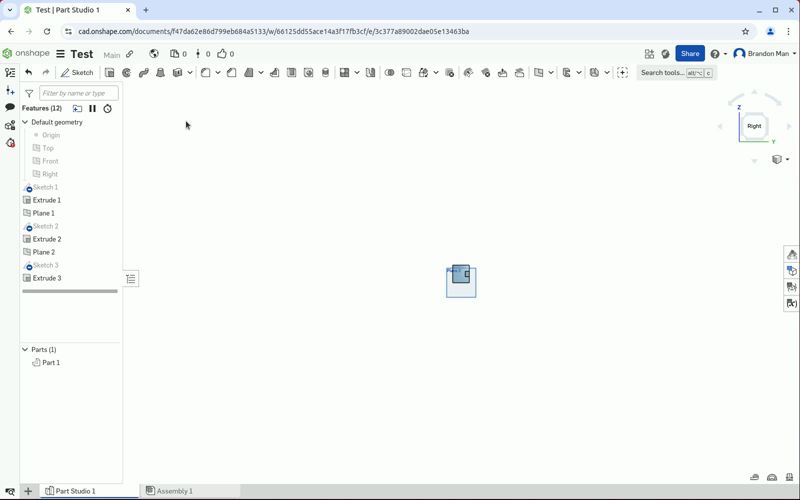
mouse_move(73, 189)
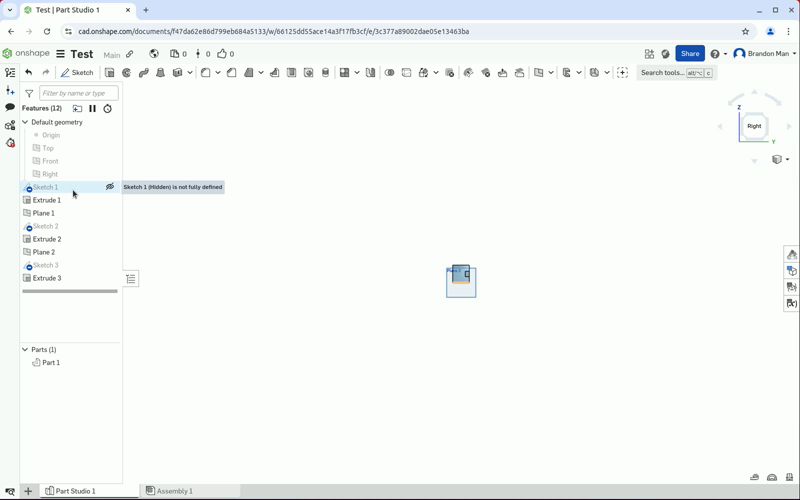
click(73, 189)
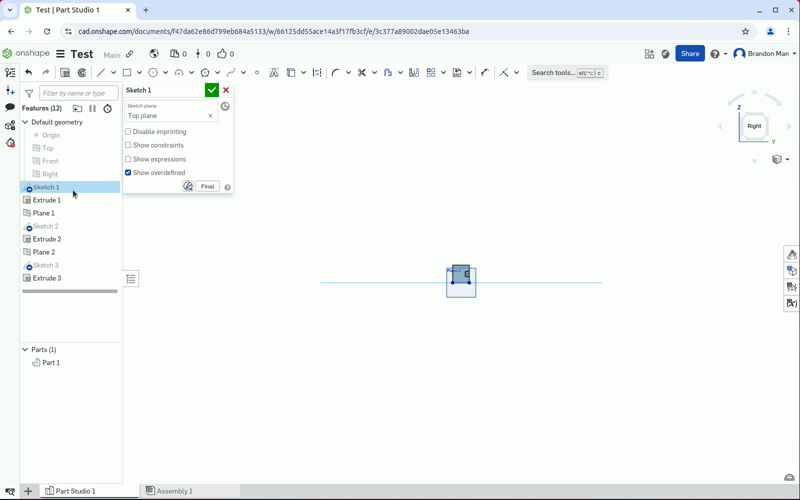
mouse_move(229, 92)
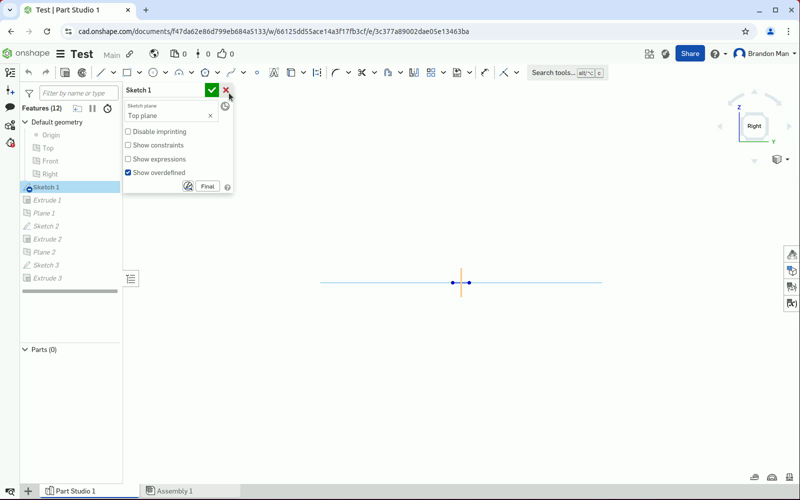
click(229, 92)
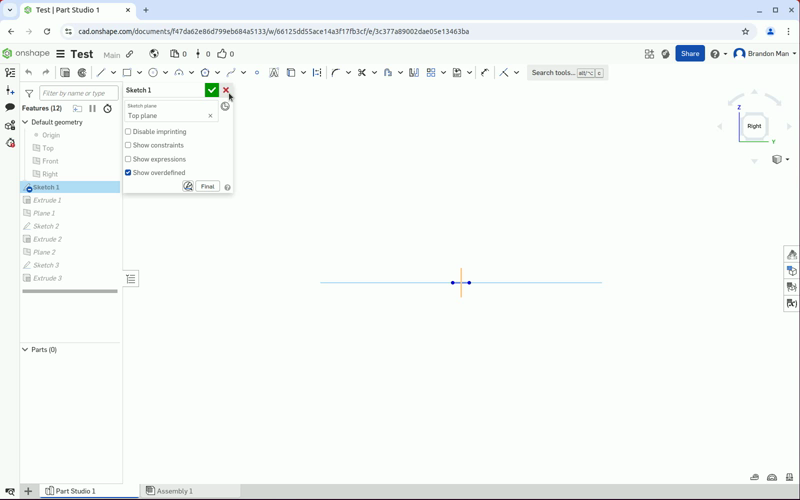
key(shift+s)
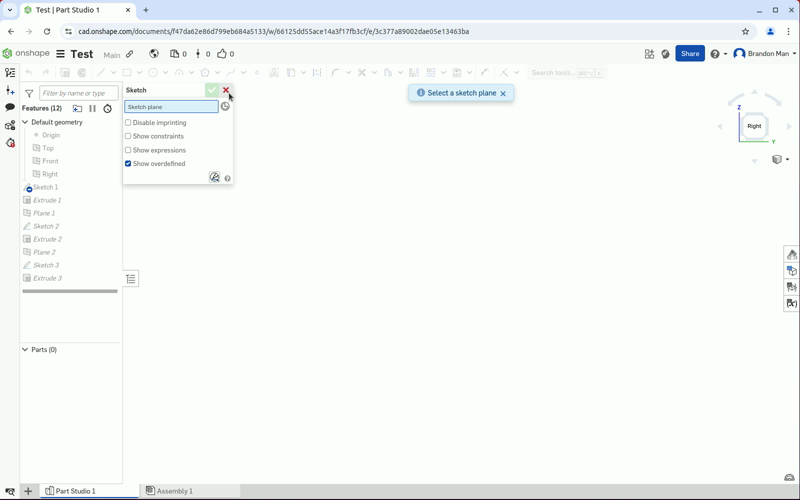
mouse_move(73, 254)
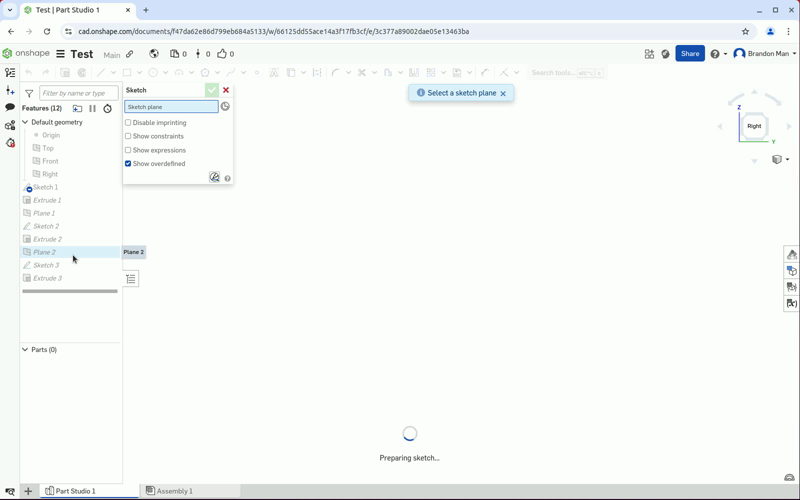
click(73, 254)
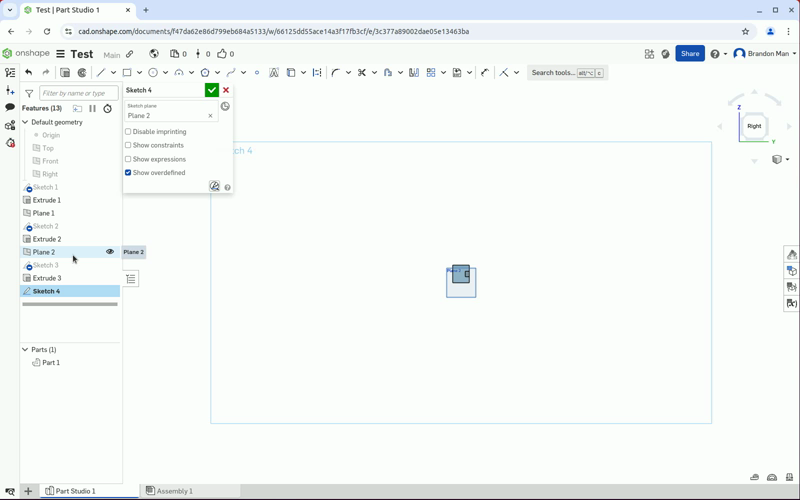
mouse_move(73, 352)
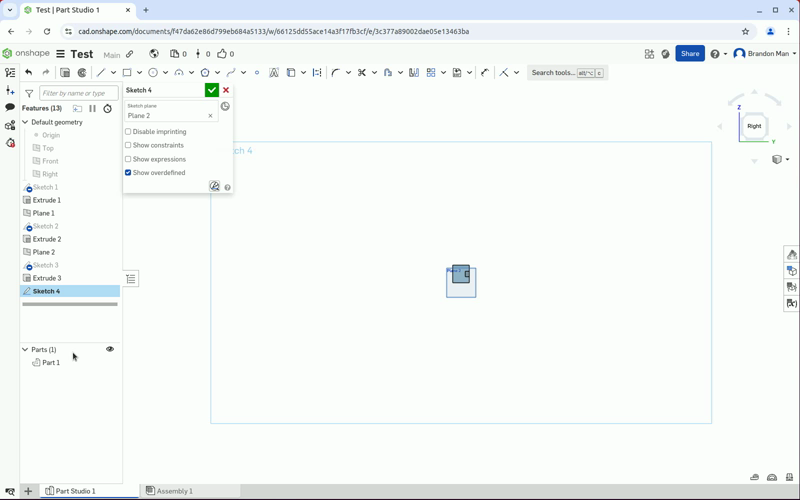
key(y)
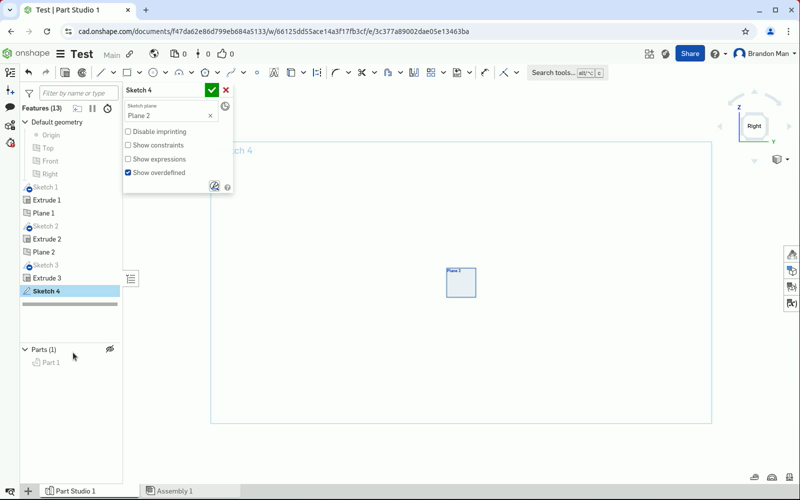
key(l)
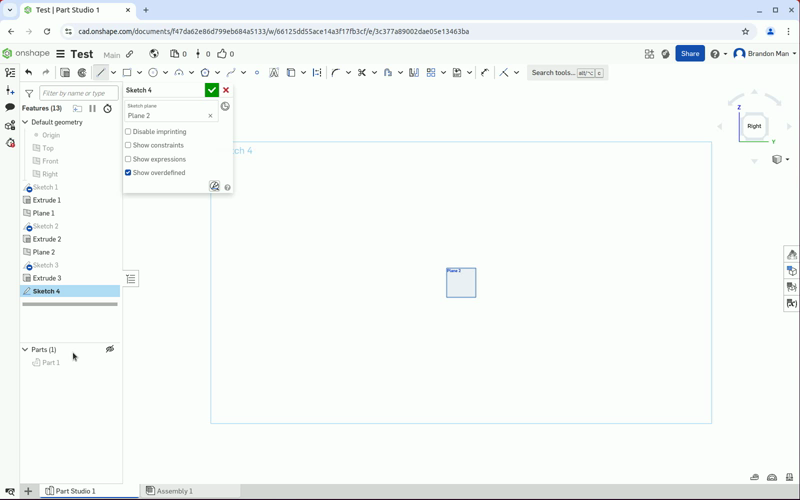
key_down(shift)
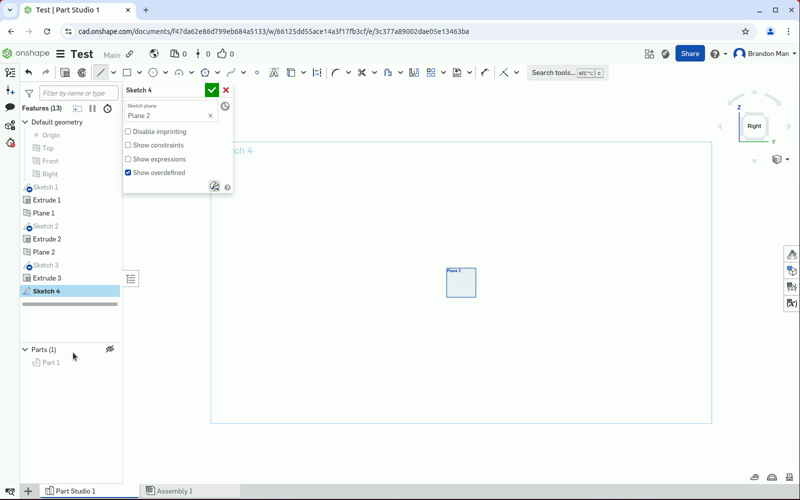
mouse_move(452, 271)
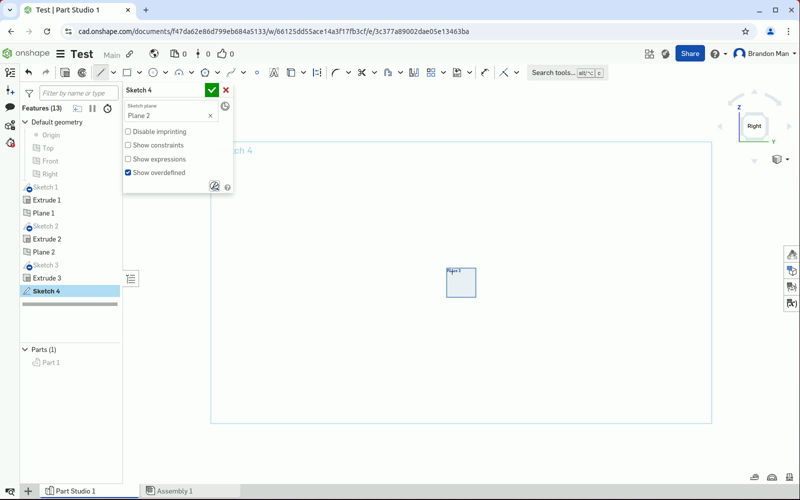
click(452, 271)
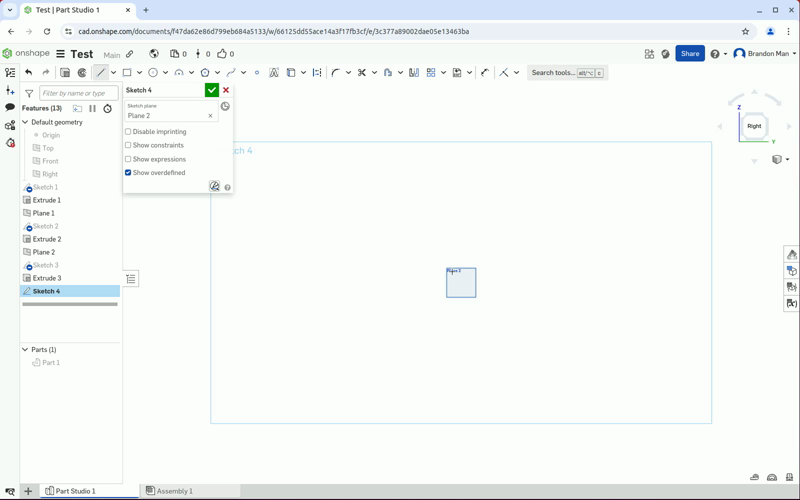
key_up(shift)
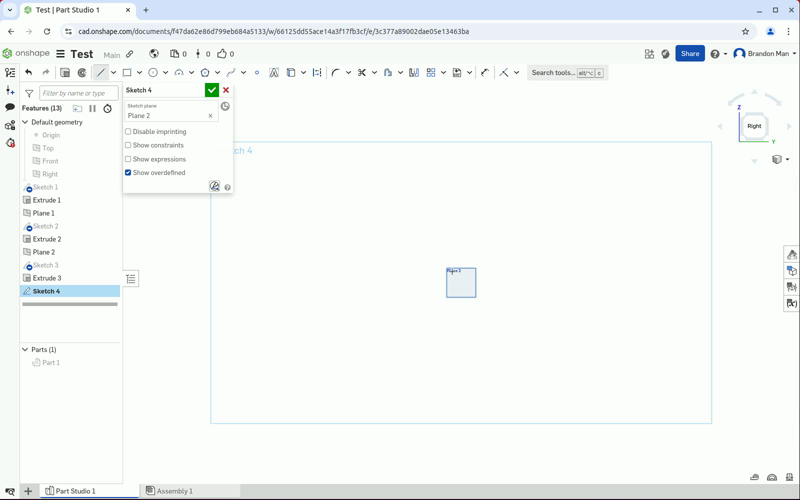
key_down(shift)
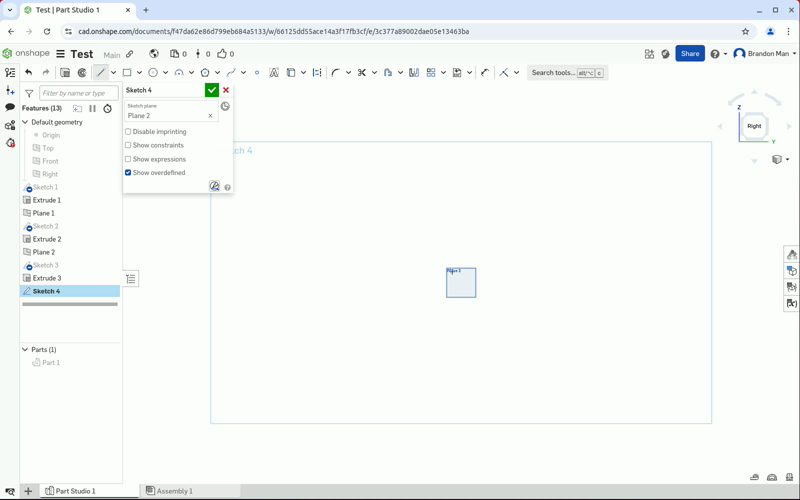
mouse_move(482, 271)
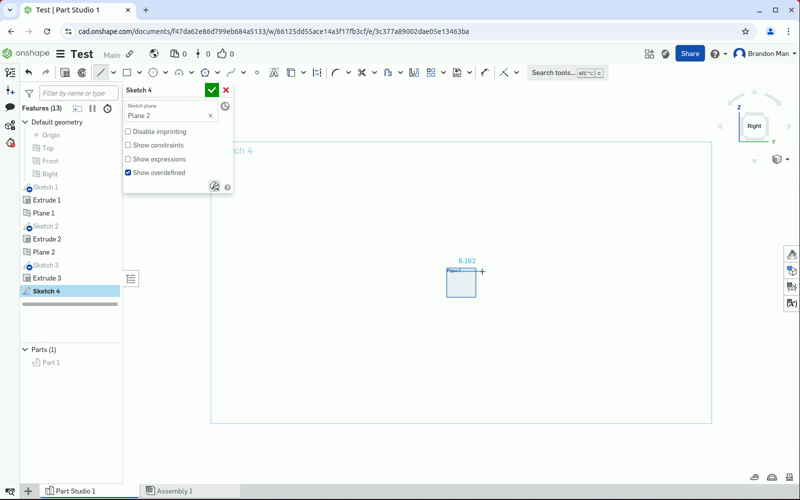
mouse_move(457, 271)
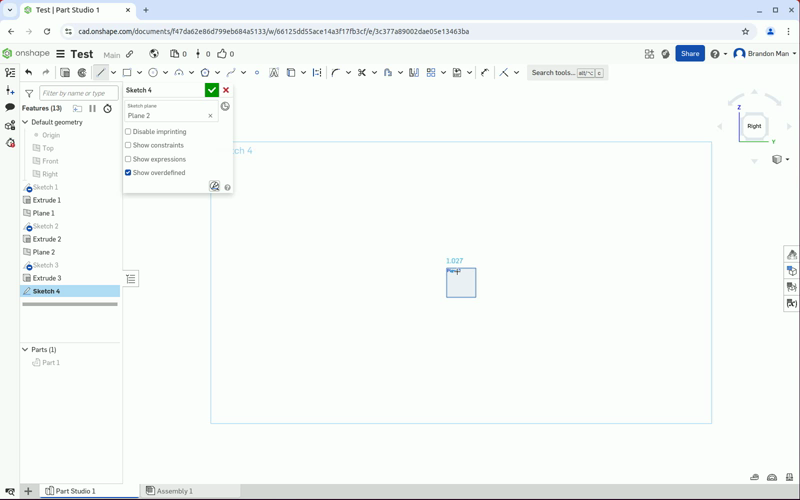
scroll(6)
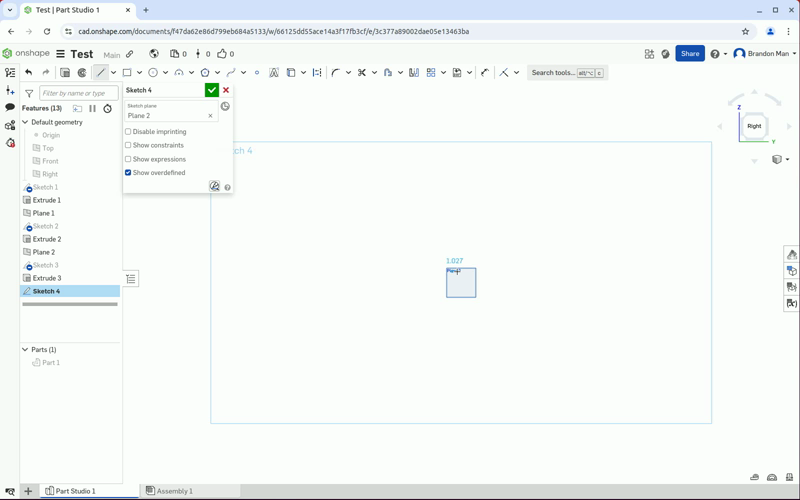
scroll(6)
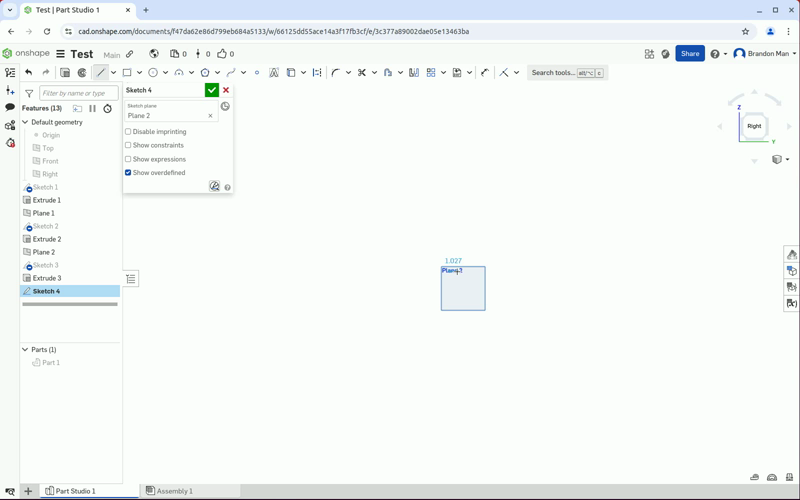
scroll(6)
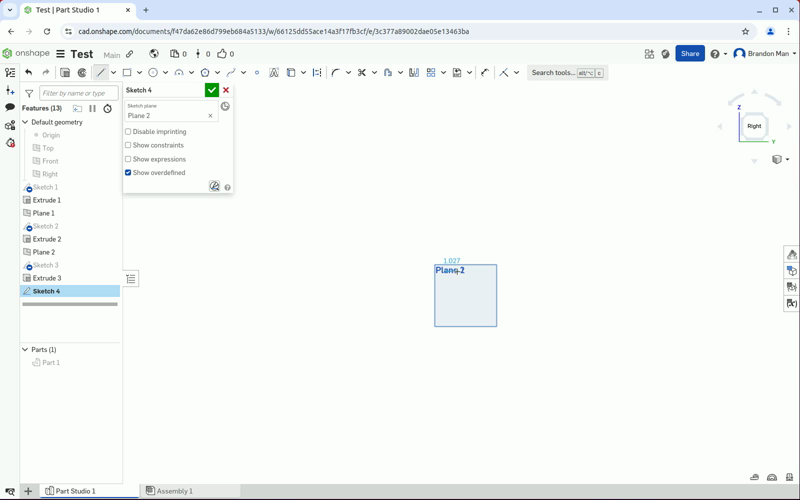
scroll(6)
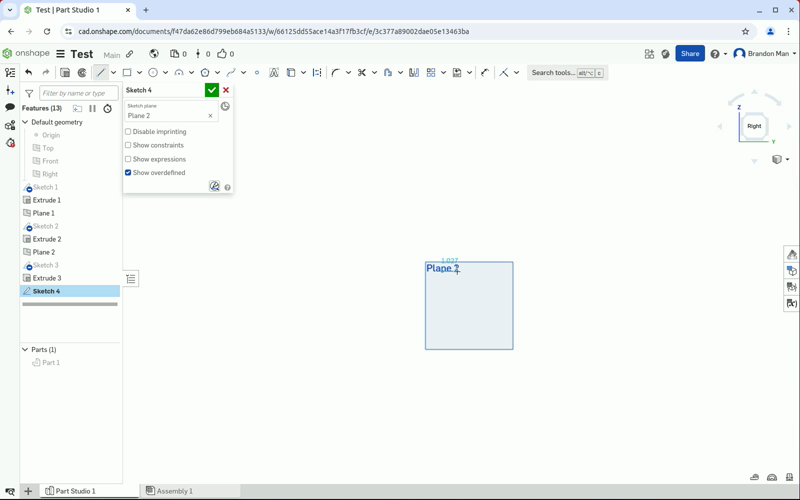
scroll(6)
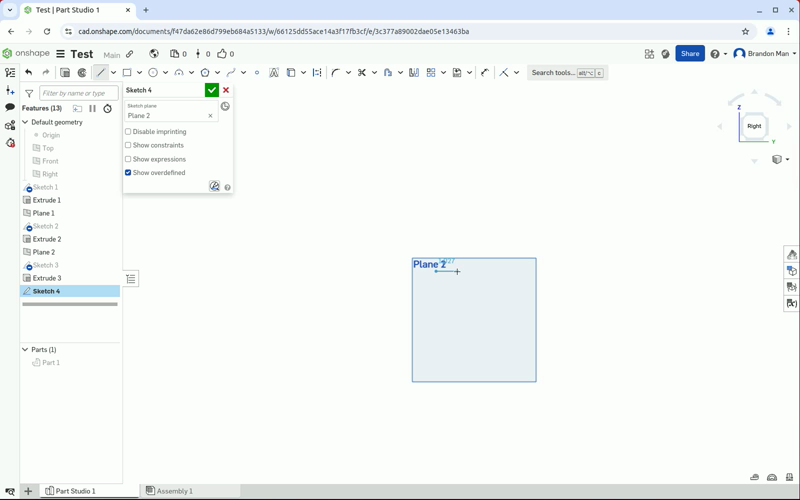
scroll(6)
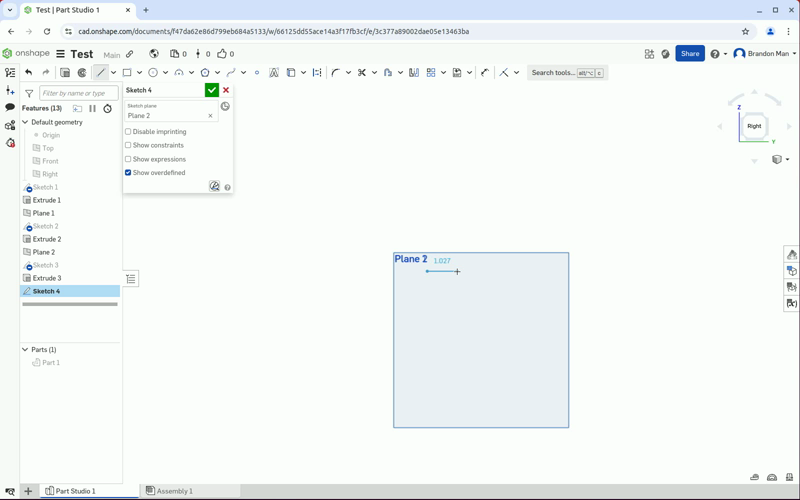
scroll(6)
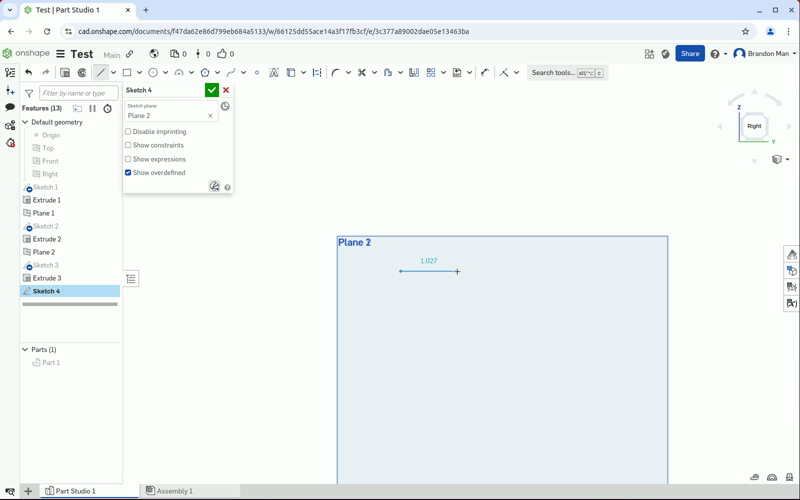
click(457, 271)
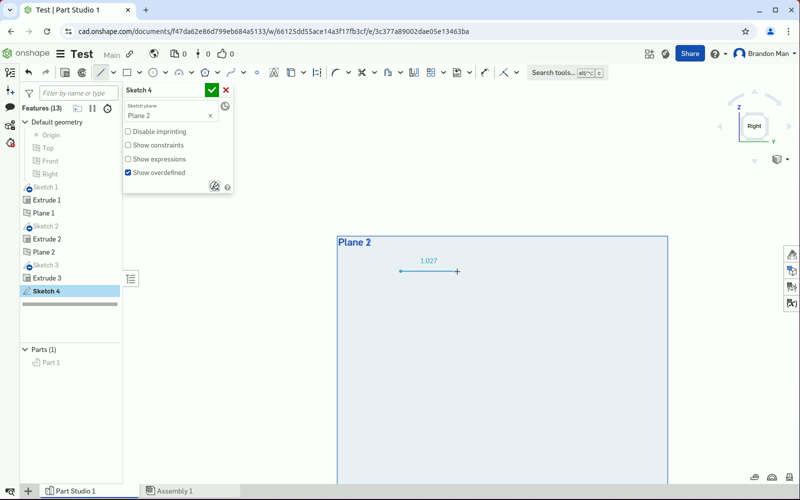
scroll(-6)
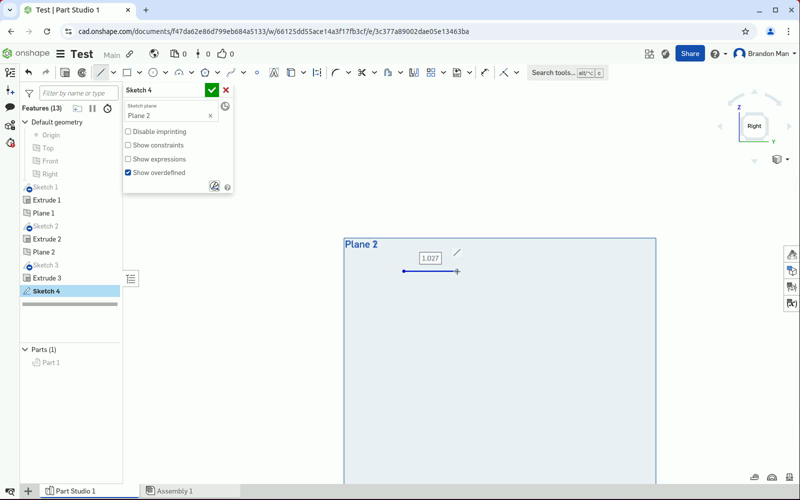
scroll(-6)
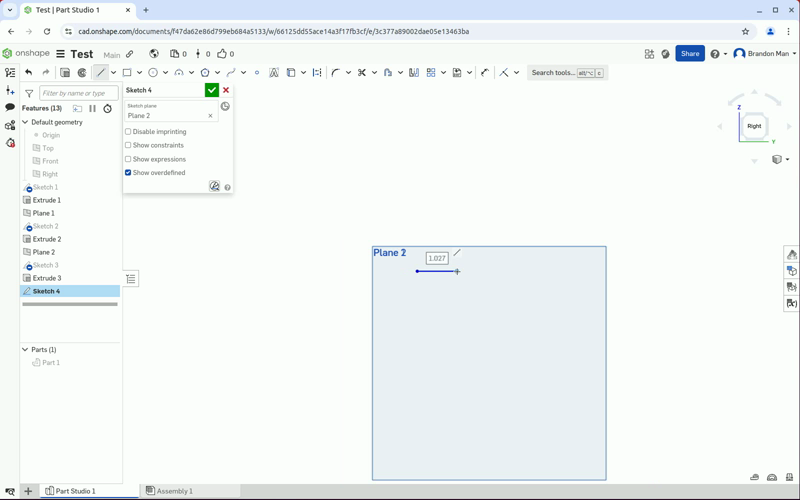
scroll(-6)
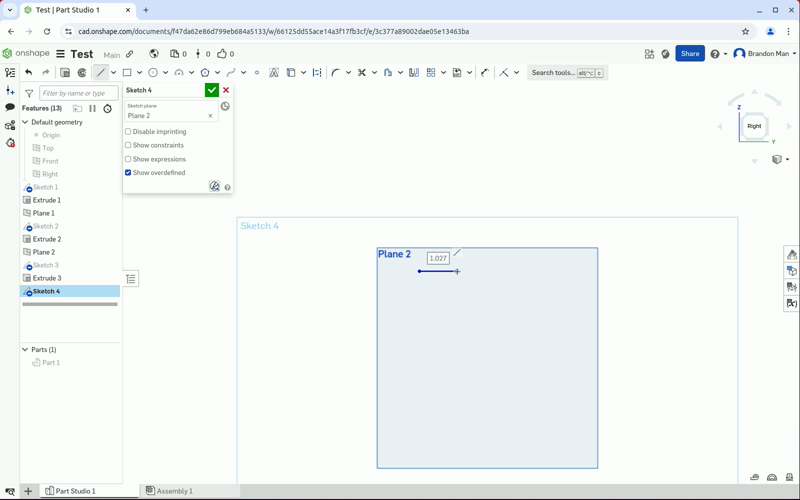
scroll(-6)
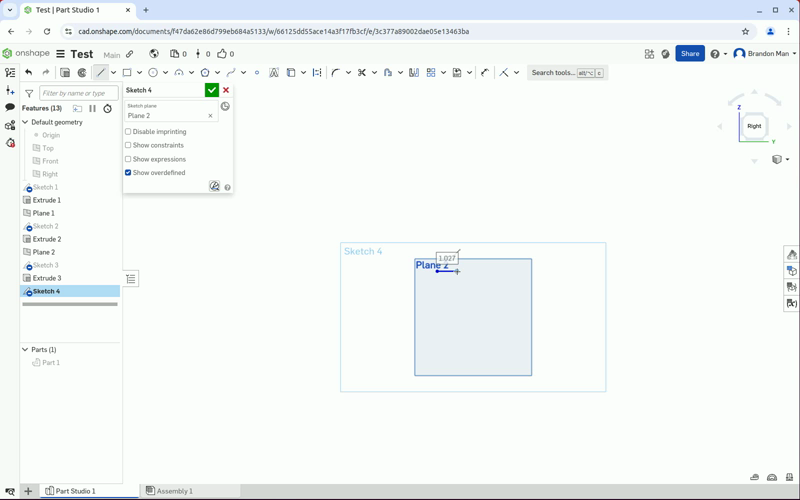
scroll(-6)
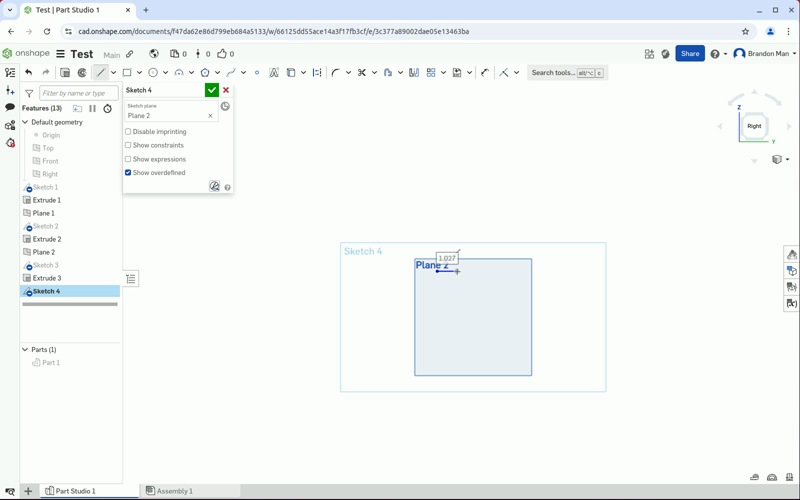
scroll(-6)
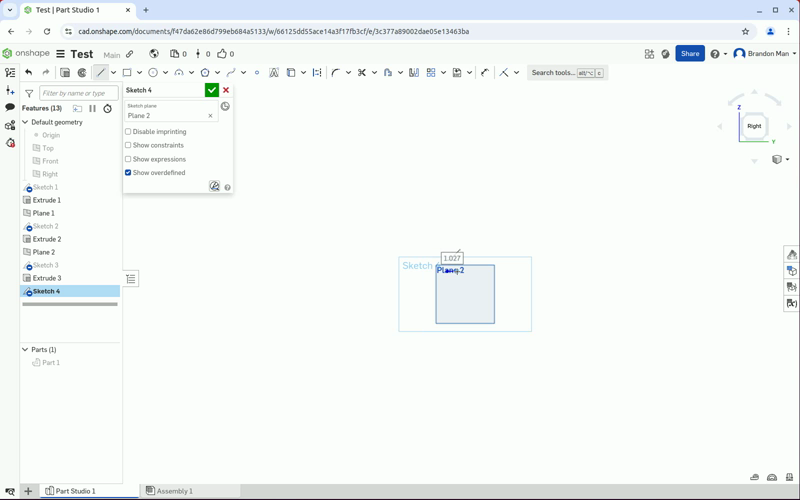
scroll(-6)
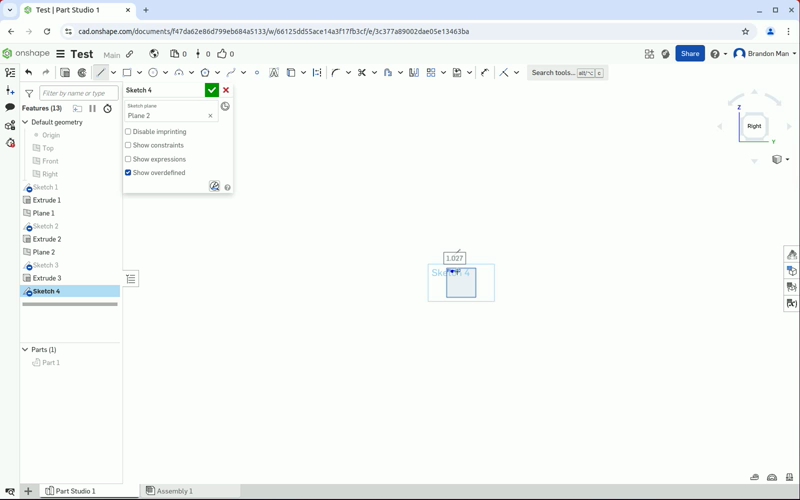
key_up(shift)
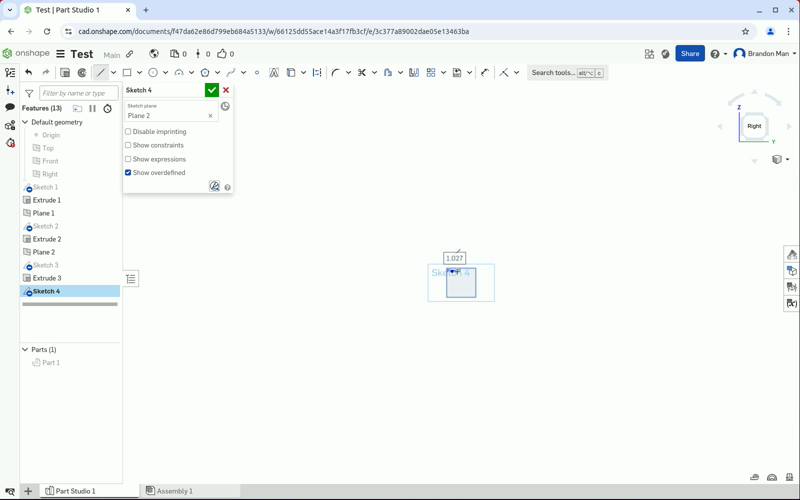
key_down(shift)
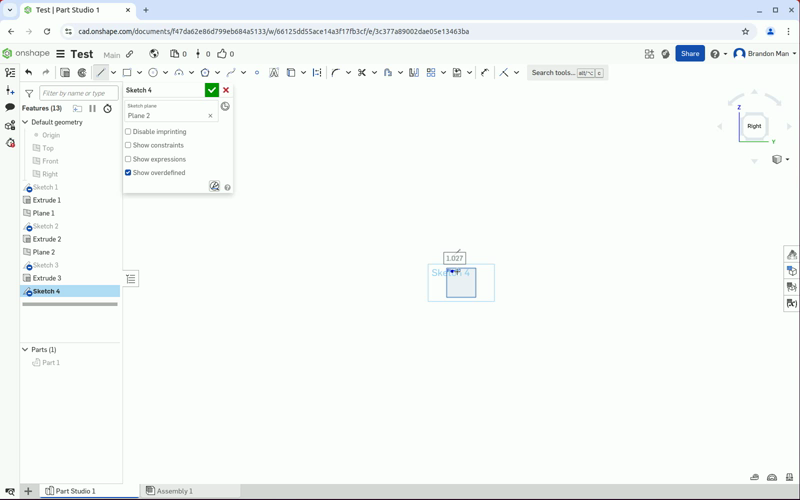
mouse_move(487, 271)
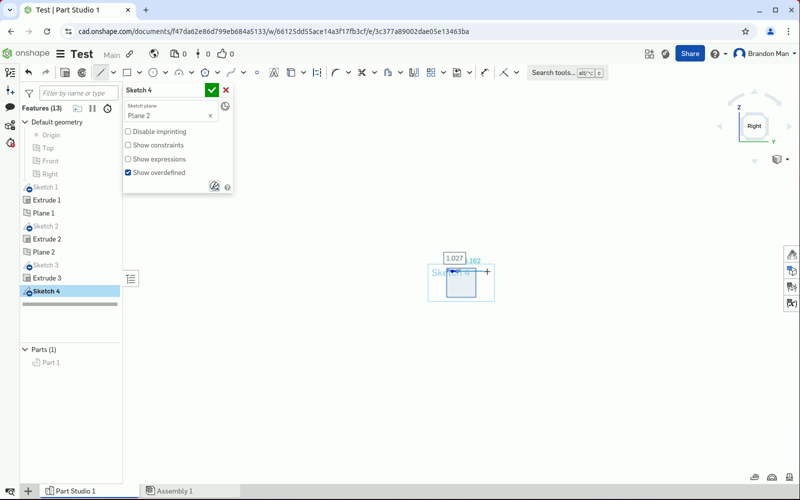
mouse_move(466, 271)
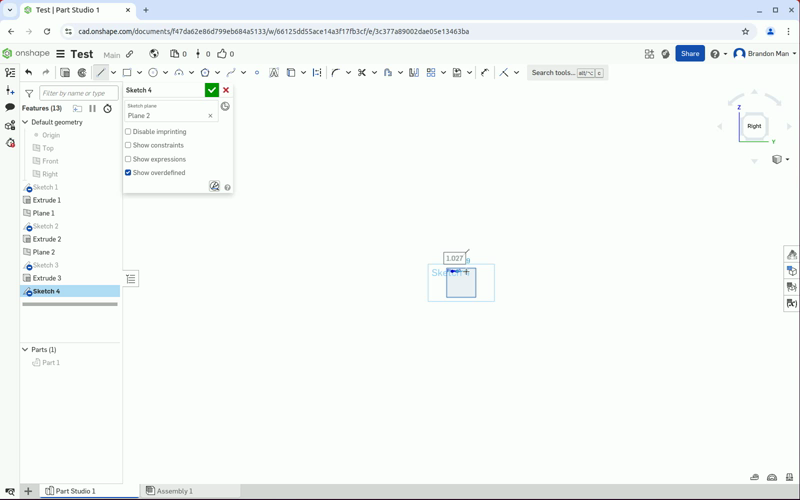
click(466, 271)
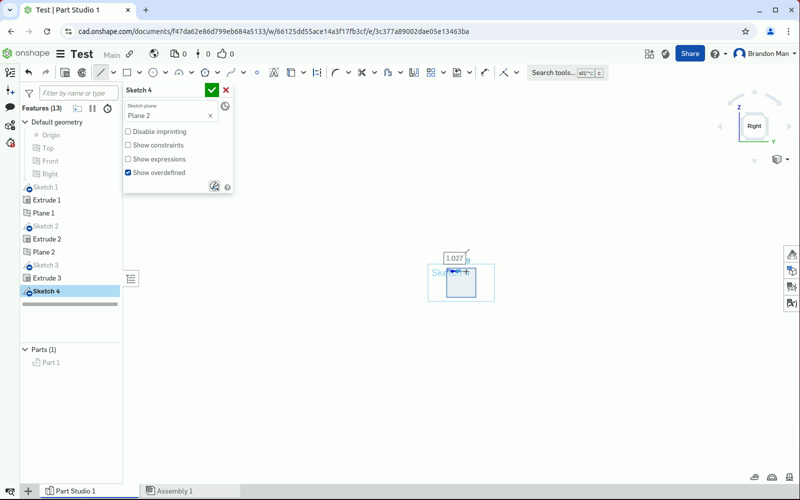
key_up(shift)
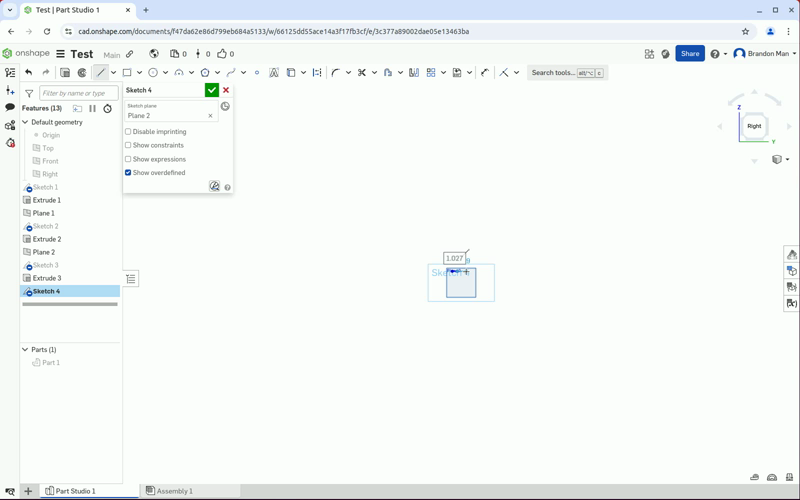
key_down(shift)
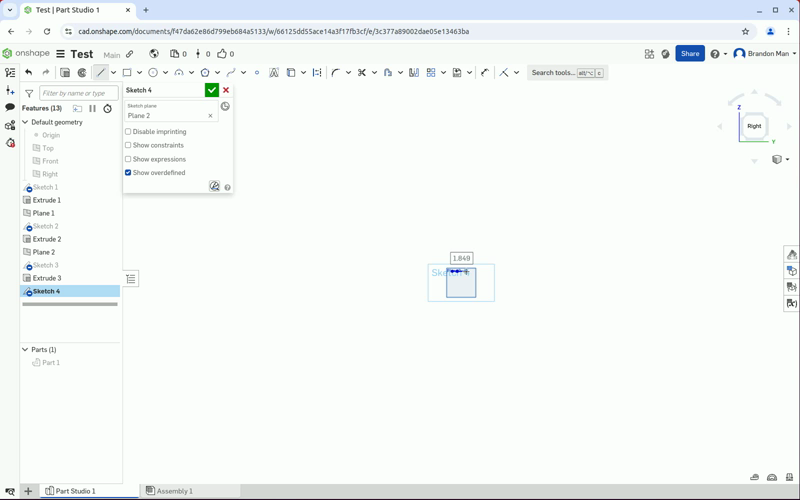
mouse_move(496, 271)
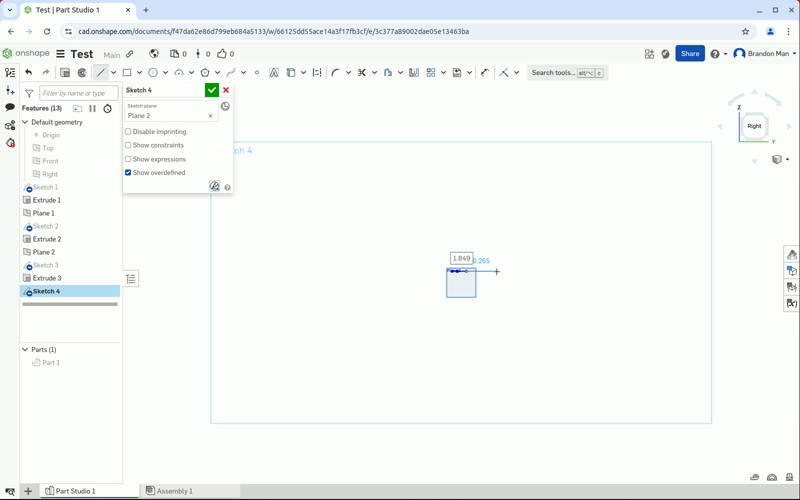
mouse_move(470, 271)
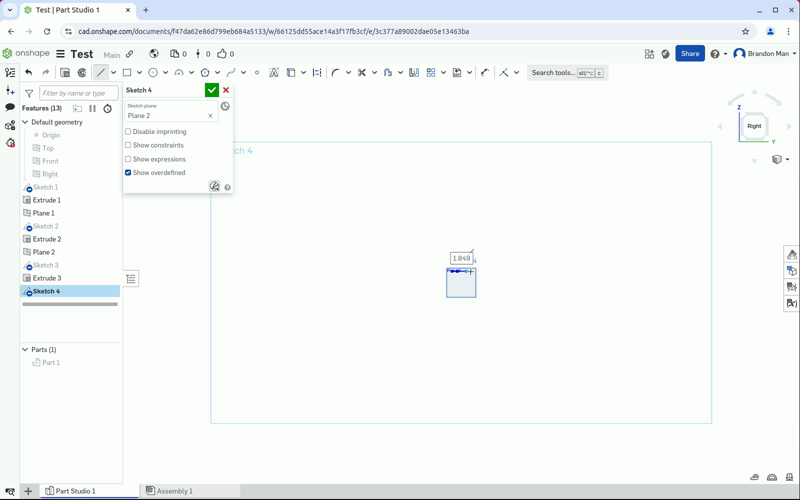
scroll(6)
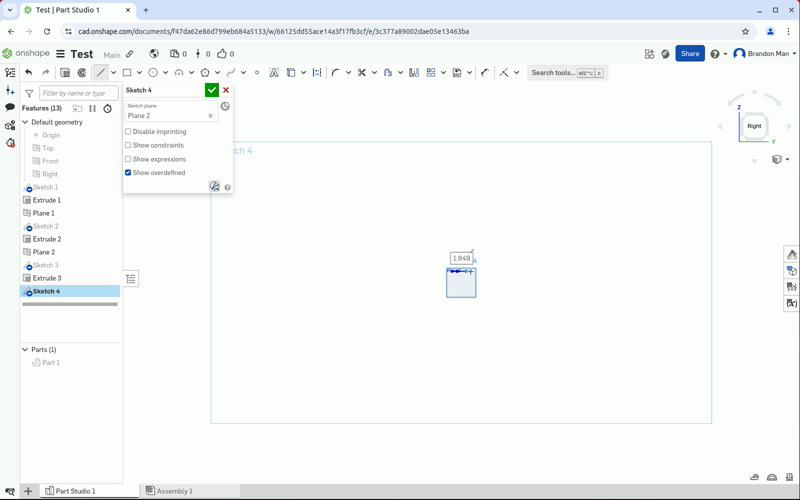
scroll(6)
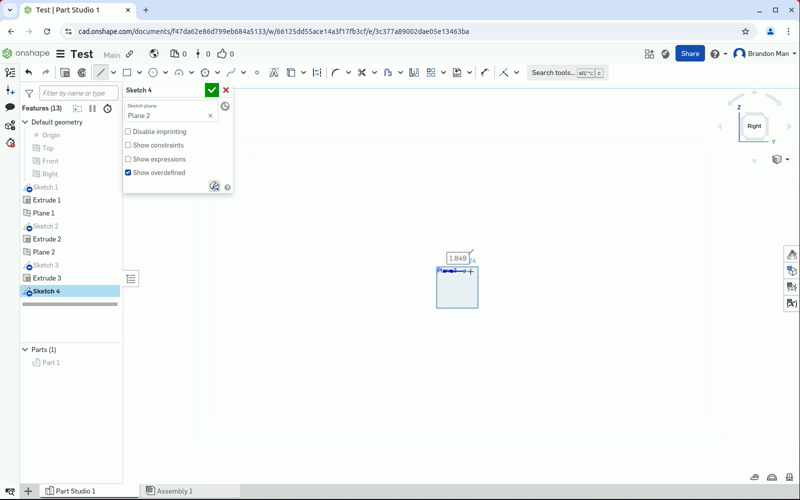
scroll(6)
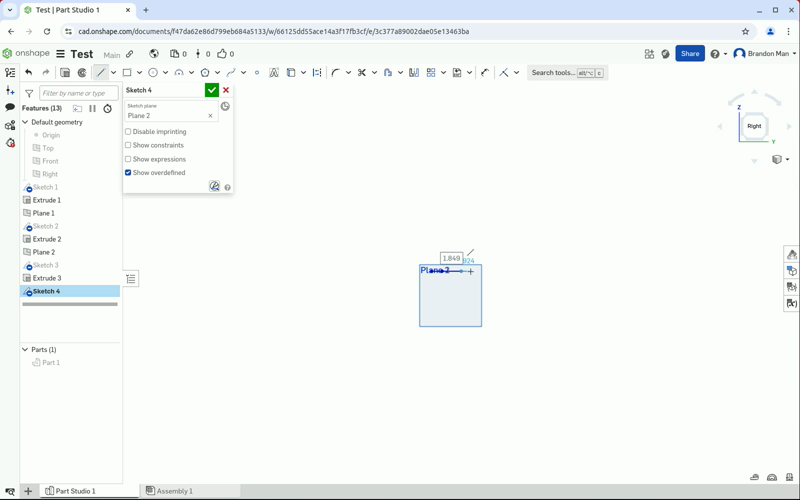
scroll(6)
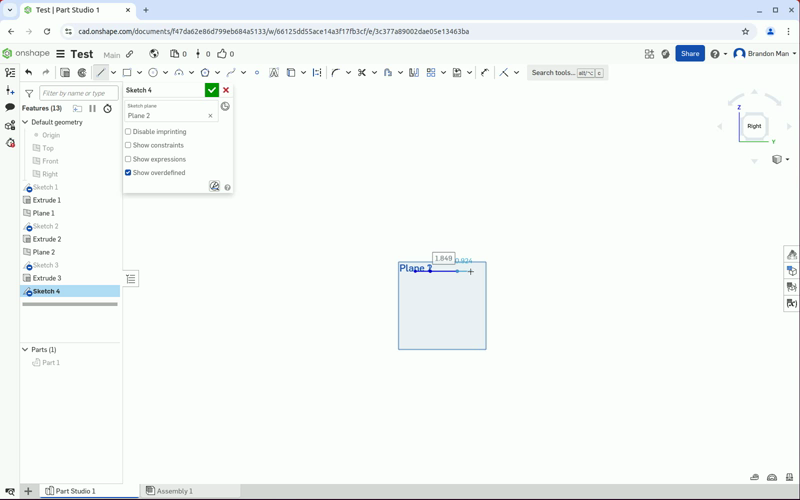
scroll(6)
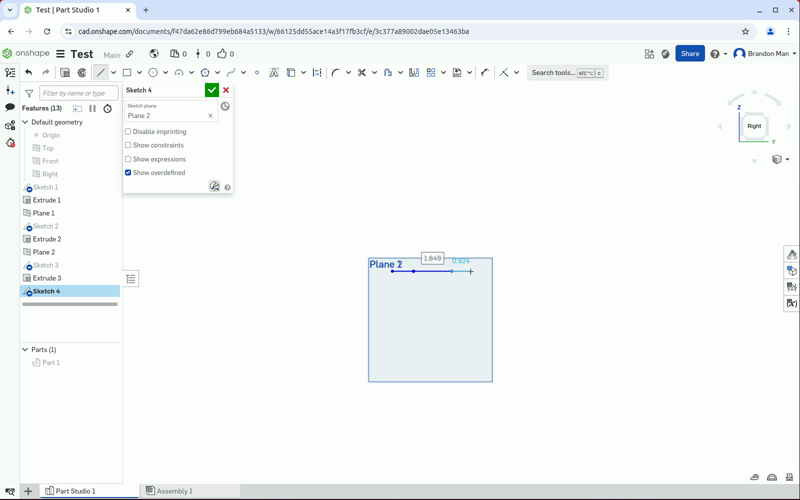
scroll(6)
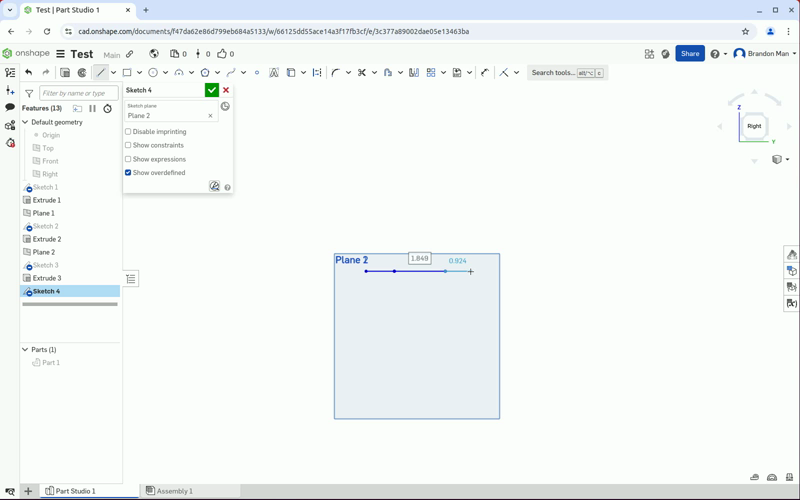
scroll(6)
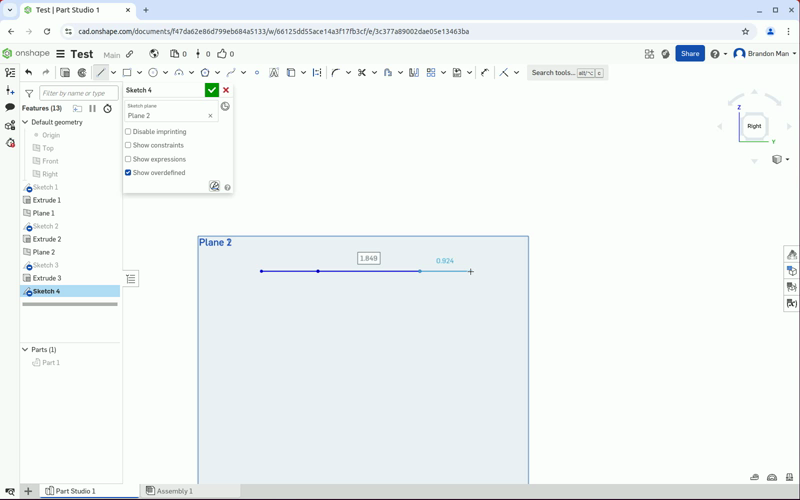
click(470, 271)
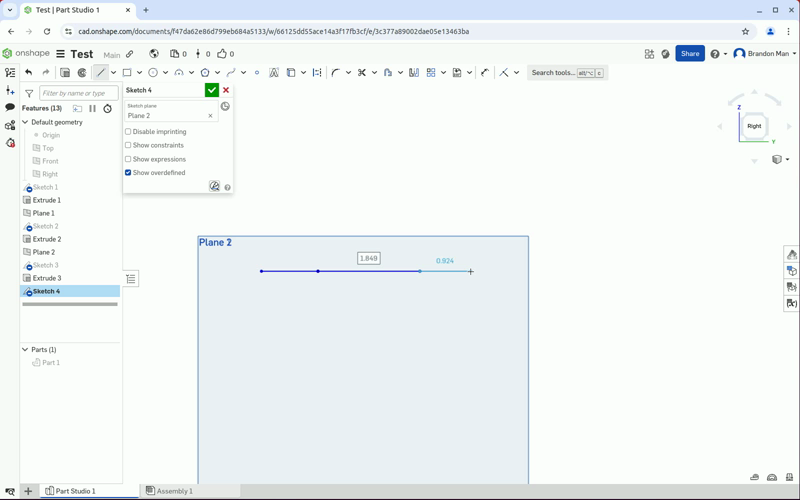
scroll(-6)
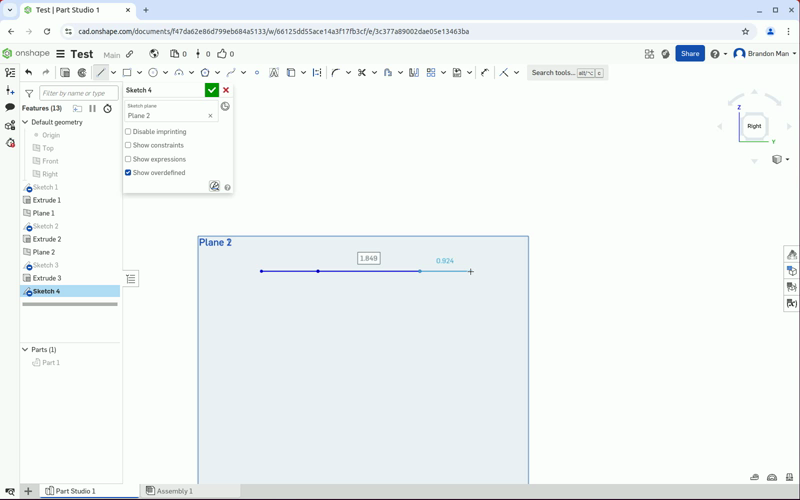
scroll(-6)
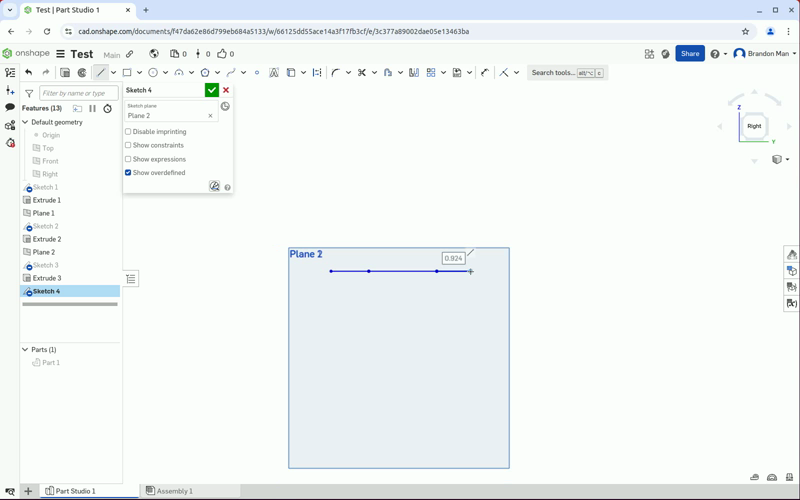
scroll(-6)
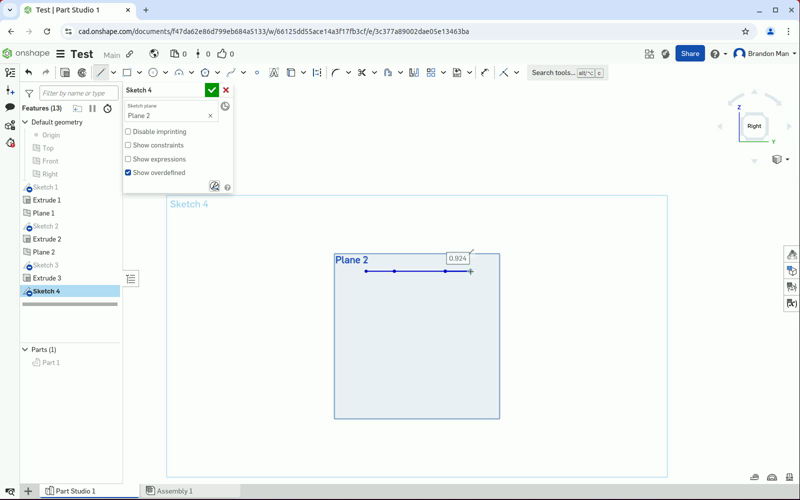
scroll(-6)
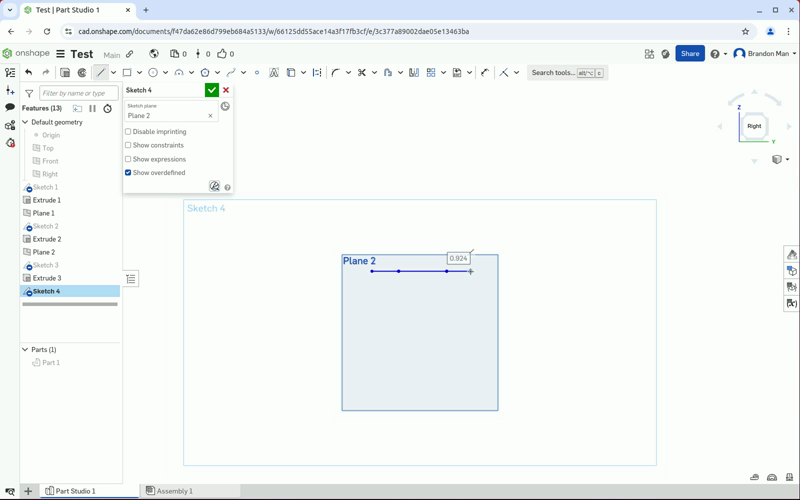
scroll(-6)
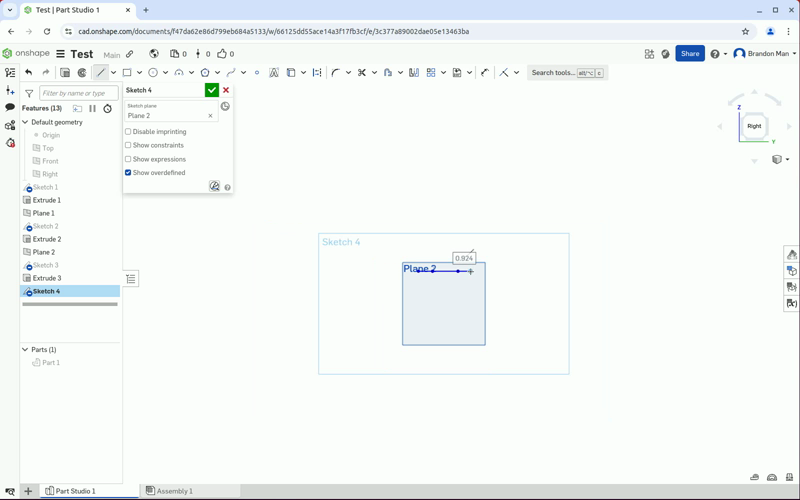
scroll(-6)
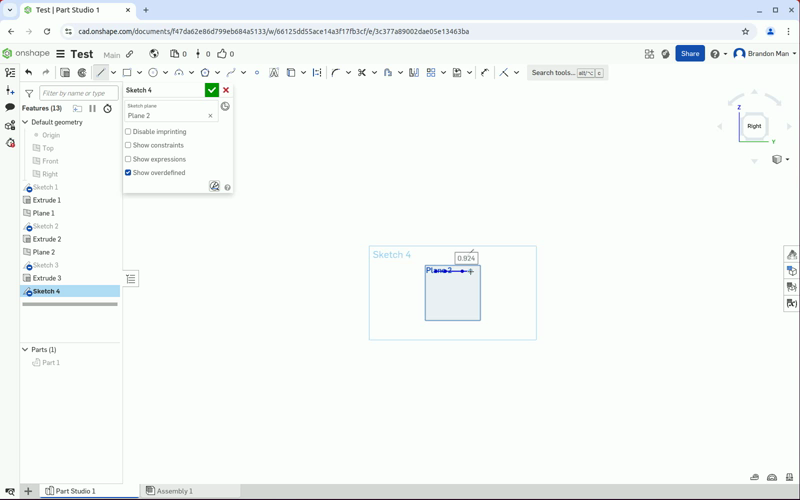
scroll(-6)
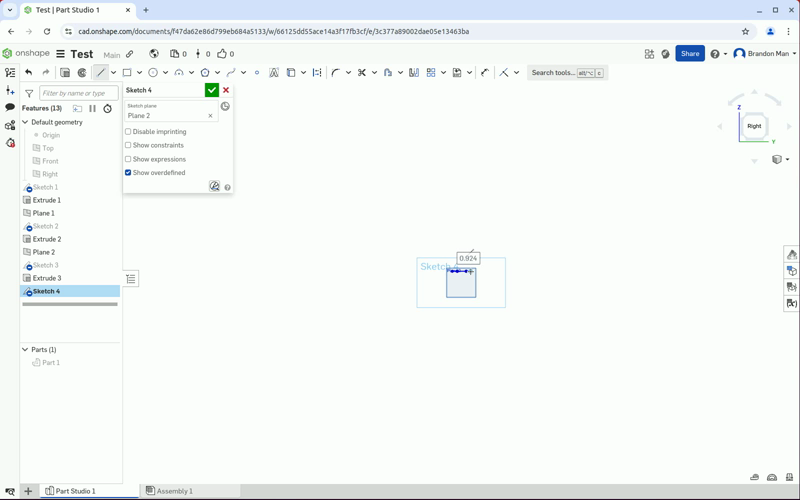
key_up(shift)
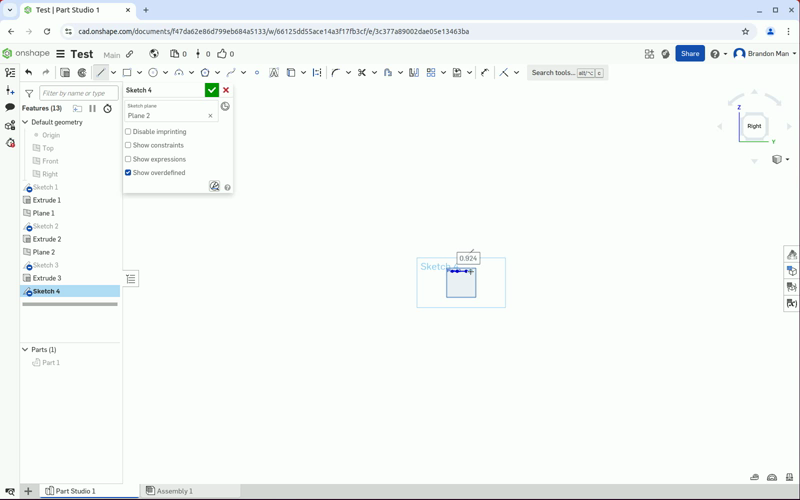
key_down(shift)
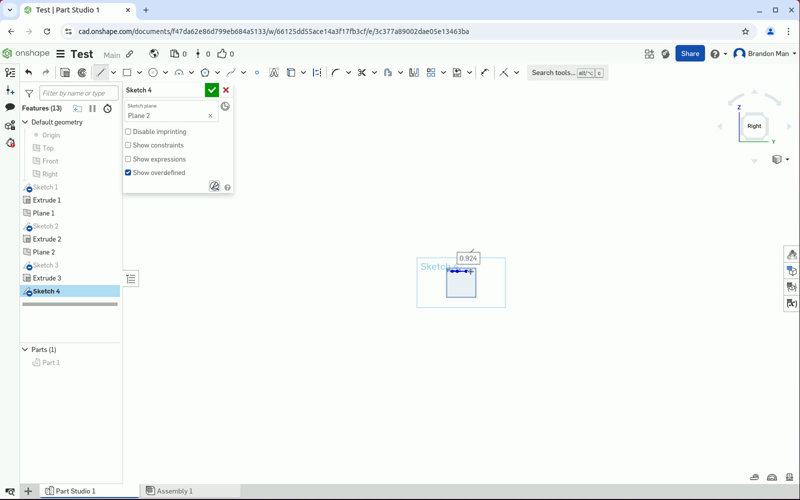
mouse_move(501, 271)
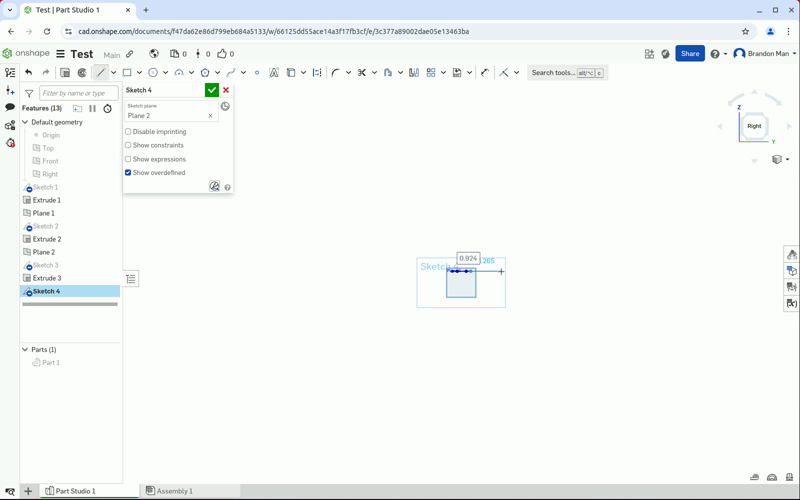
mouse_move(470, 264)
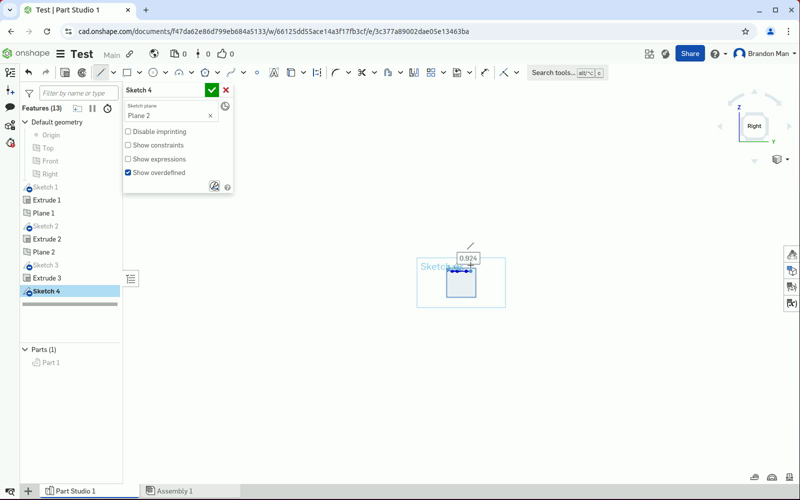
scroll(6)
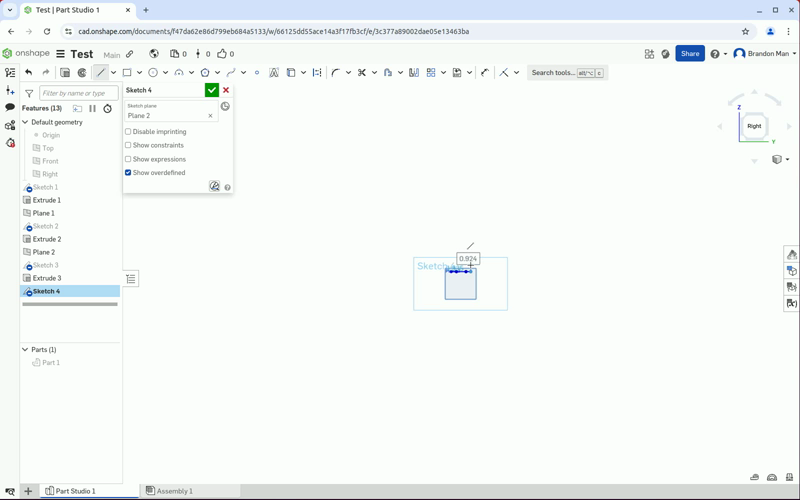
scroll(6)
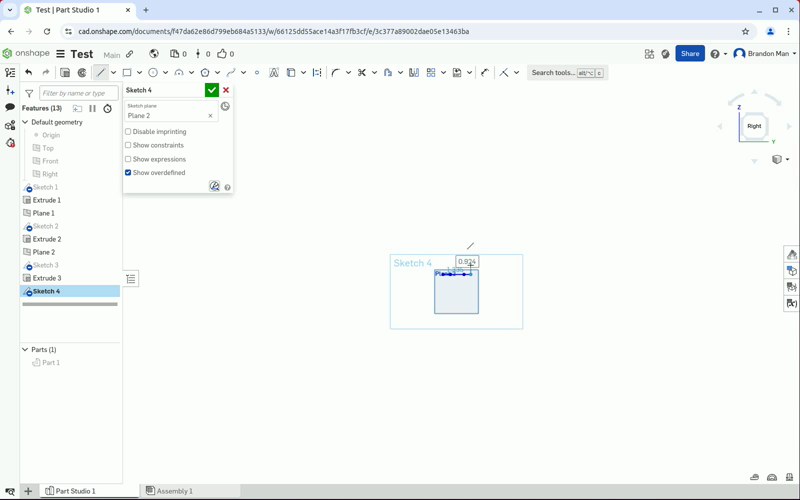
scroll(6)
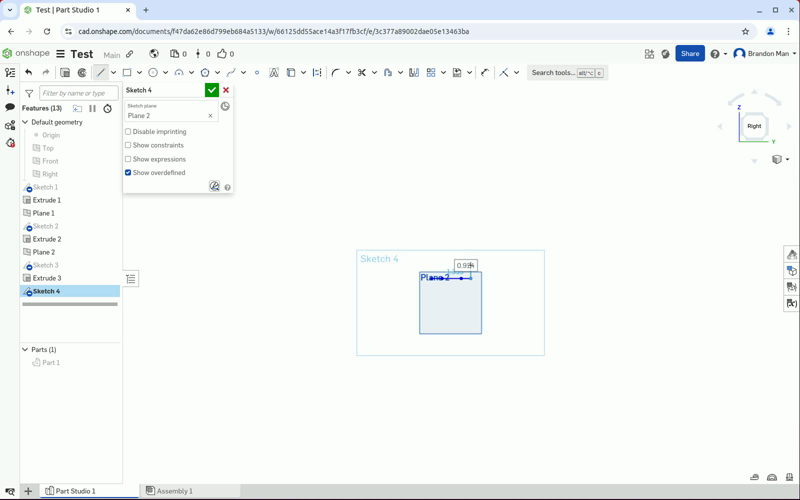
scroll(6)
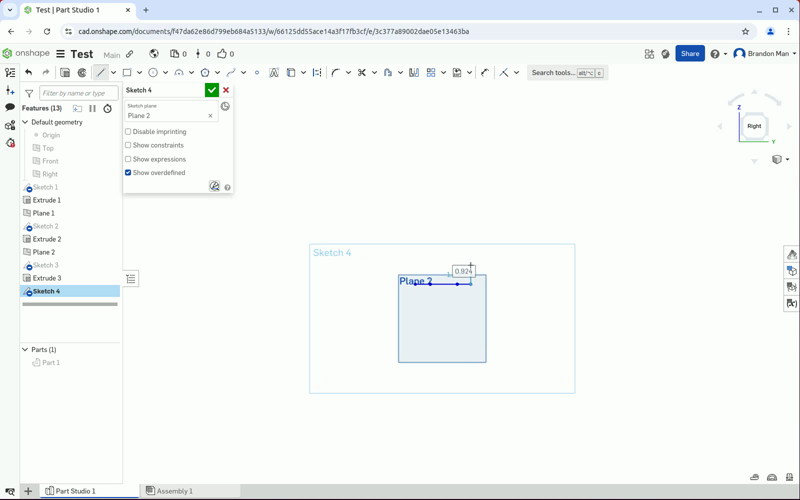
scroll(6)
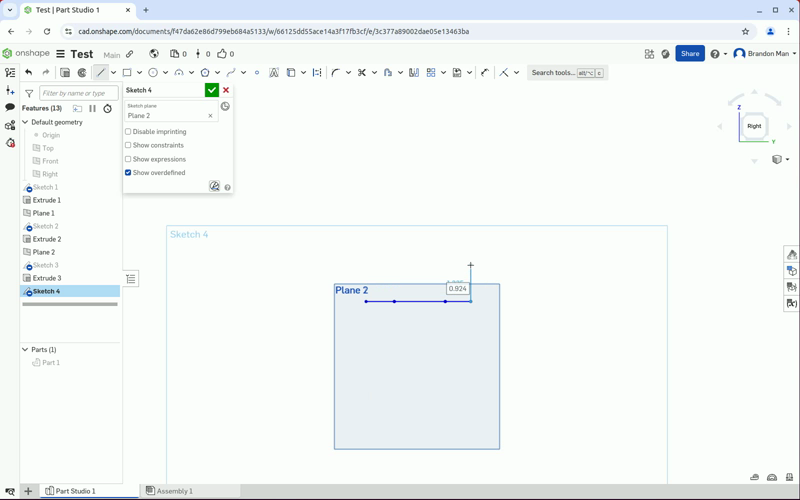
scroll(6)
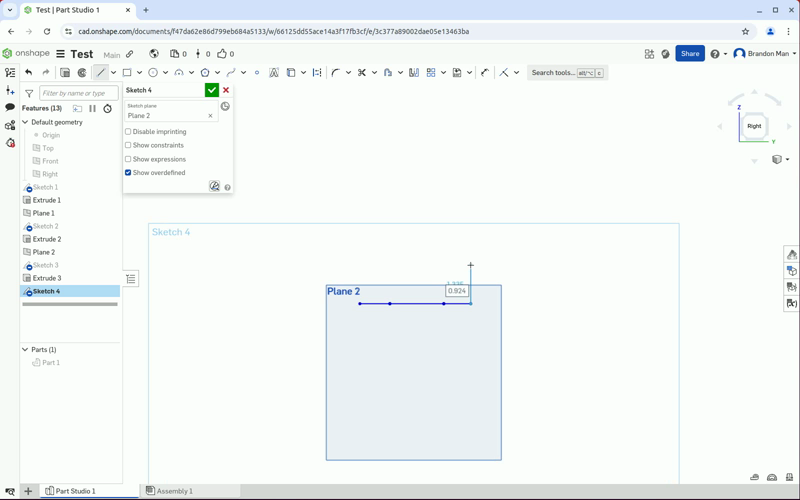
scroll(6)
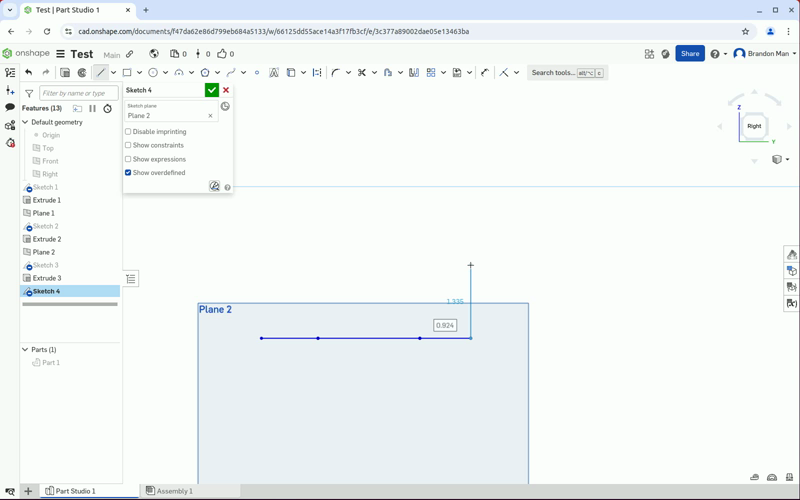
click(470, 264)
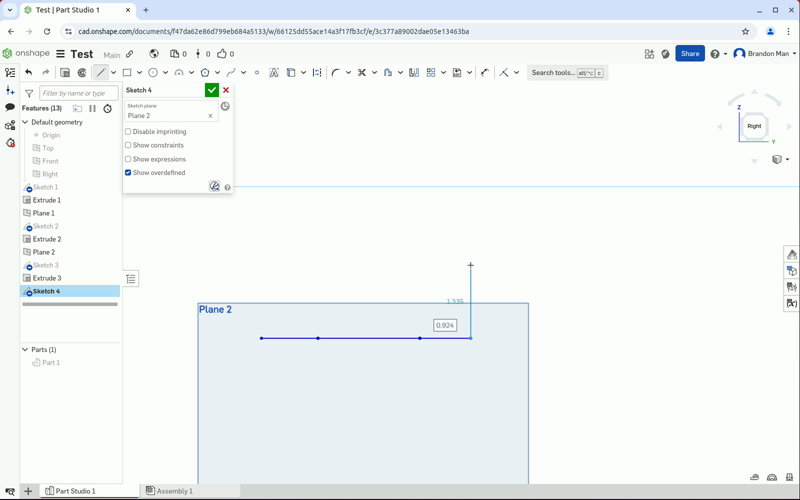
scroll(-6)
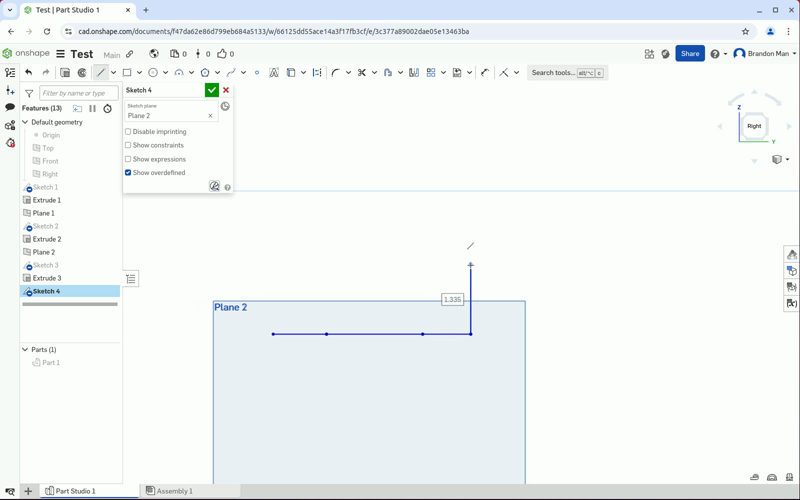
scroll(-6)
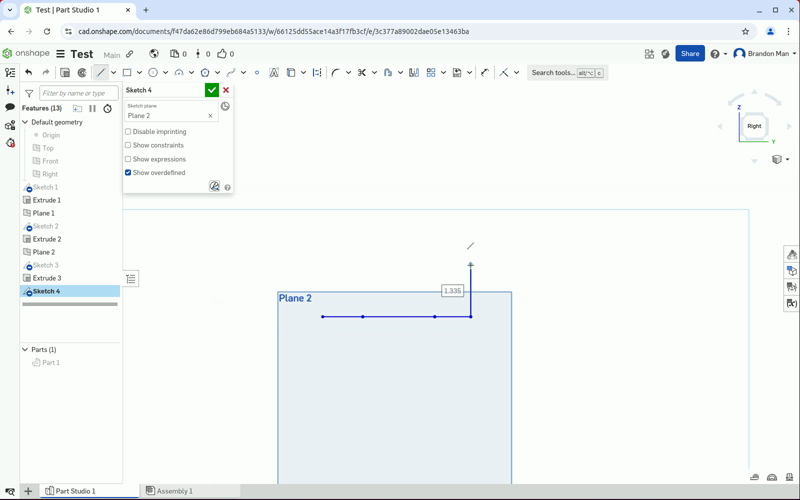
scroll(-6)
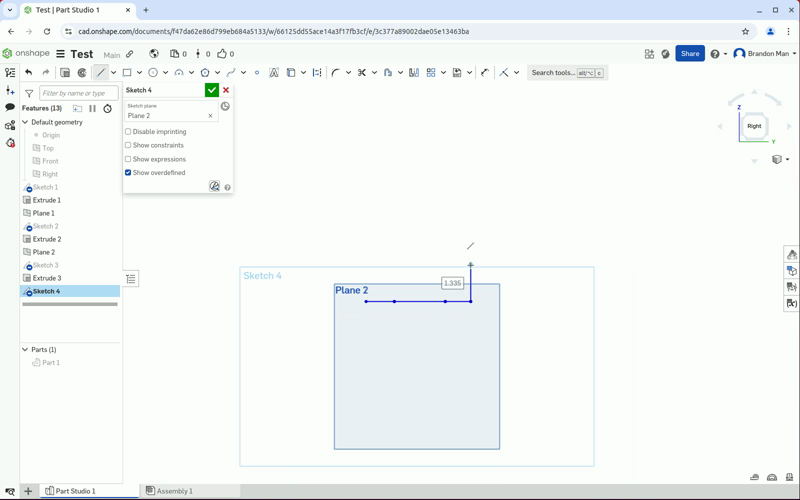
scroll(-6)
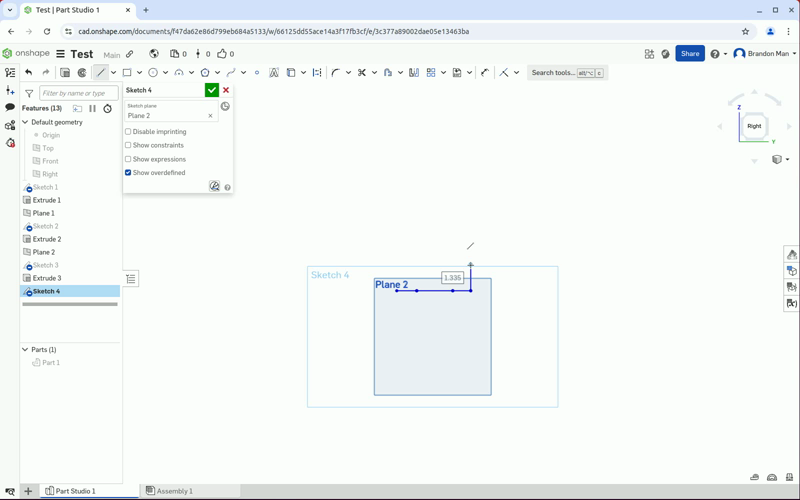
scroll(-6)
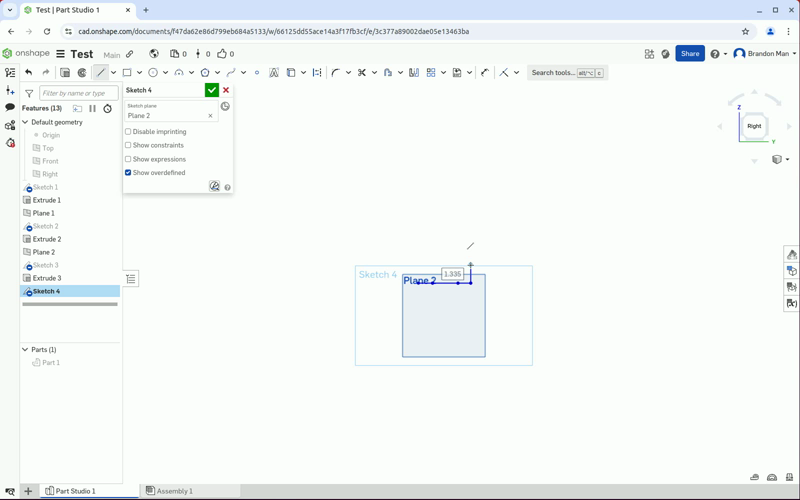
scroll(-6)
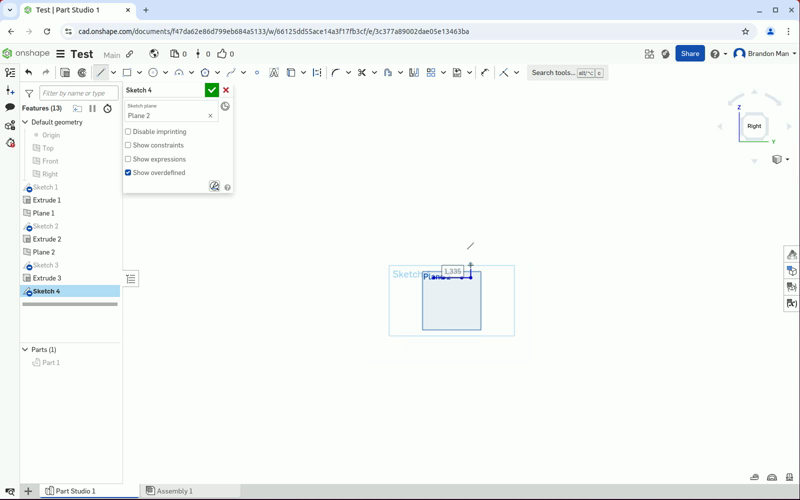
scroll(-6)
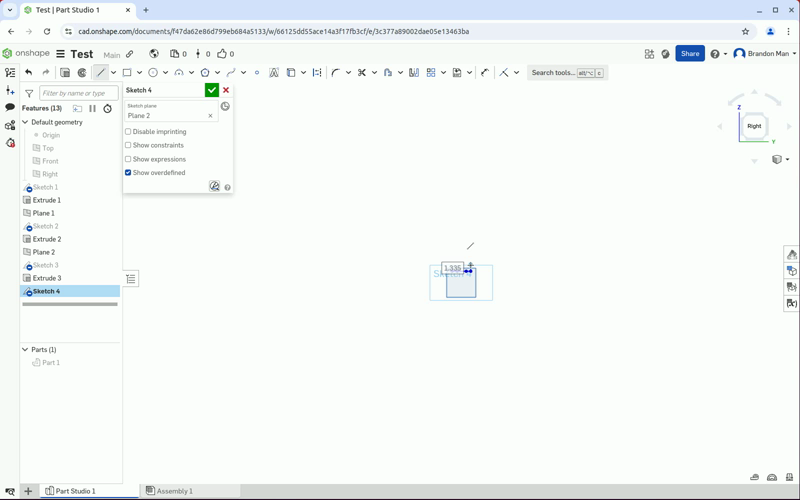
key_up(shift)
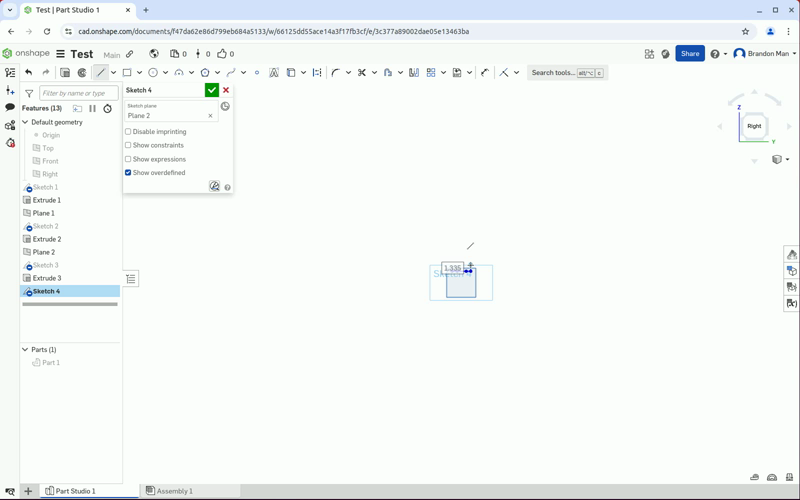
key_down(shift)
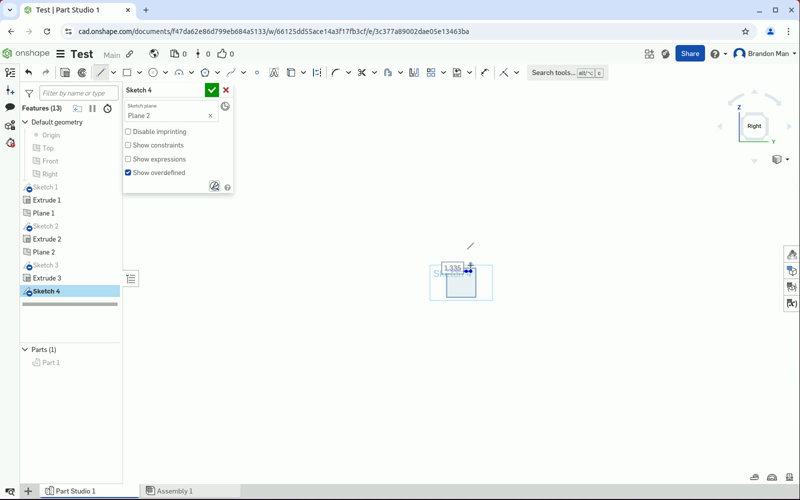
mouse_move(501, 264)
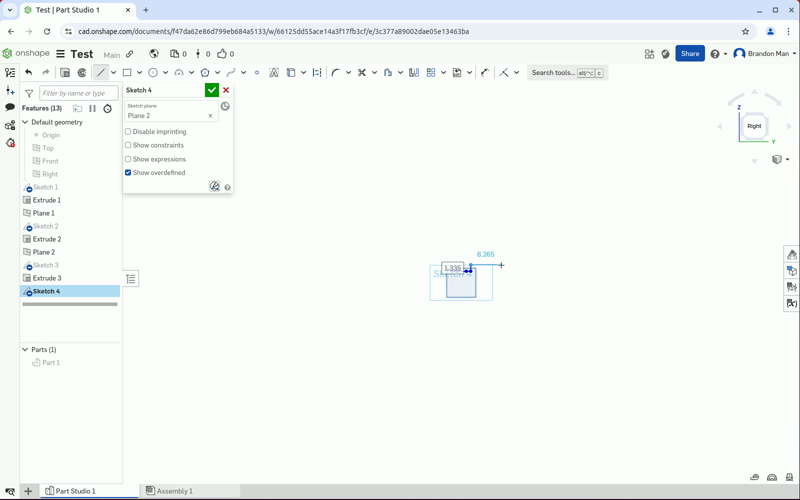
mouse_move(452, 264)
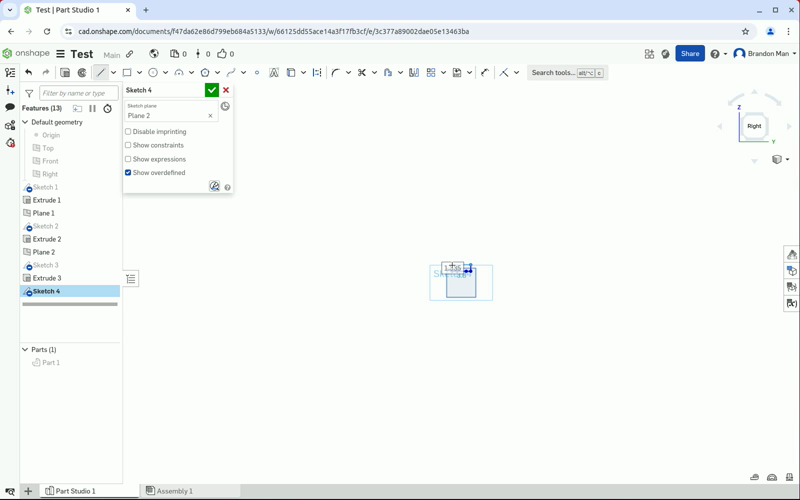
click(452, 264)
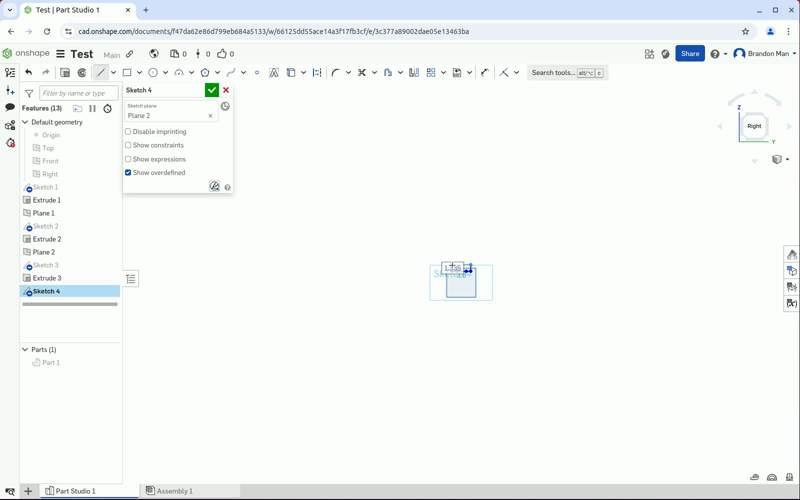
key_up(shift)
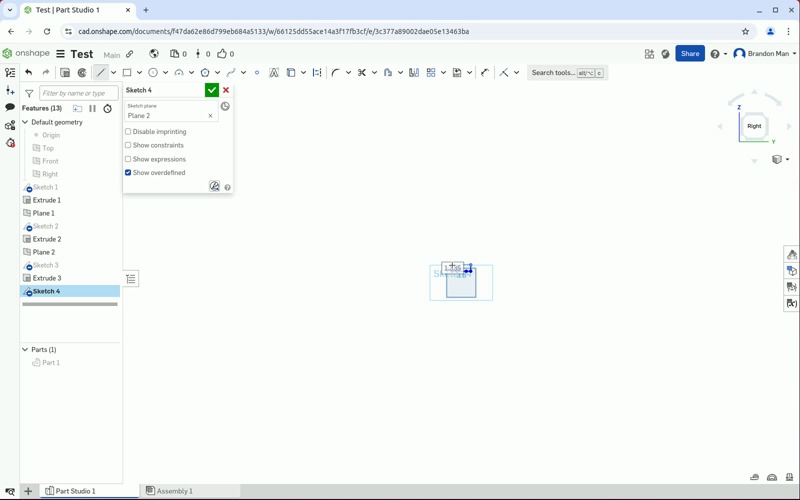
mouse_move(482, 264)
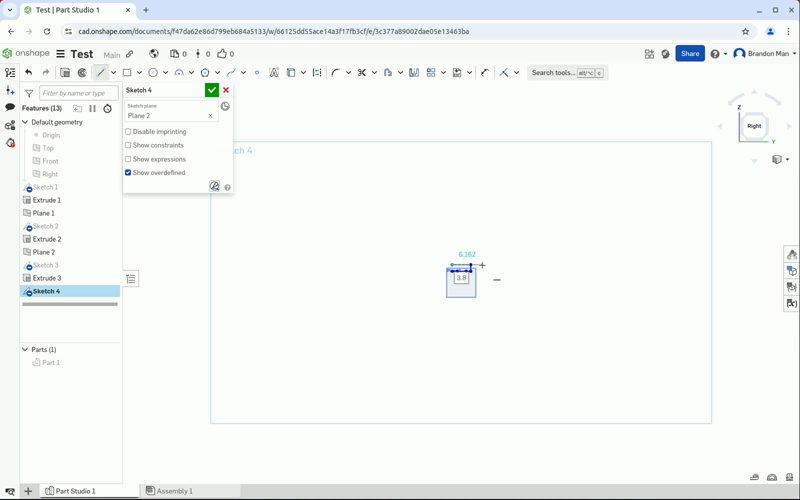
key_down(shift)
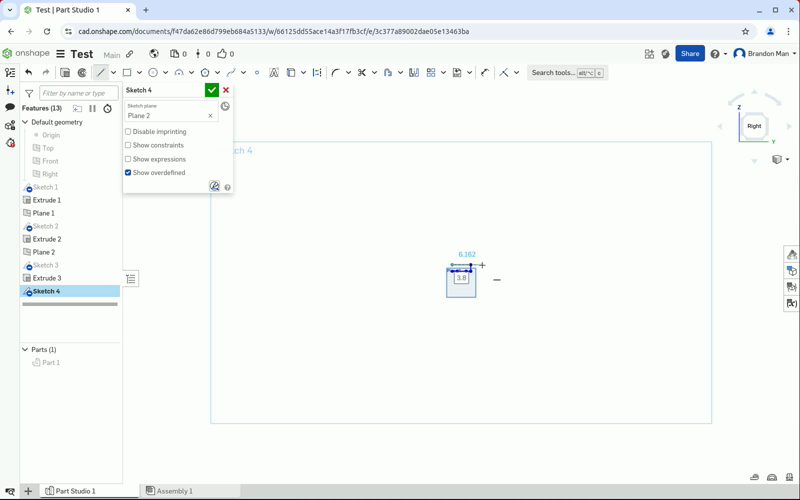
mouse_move(452, 271)
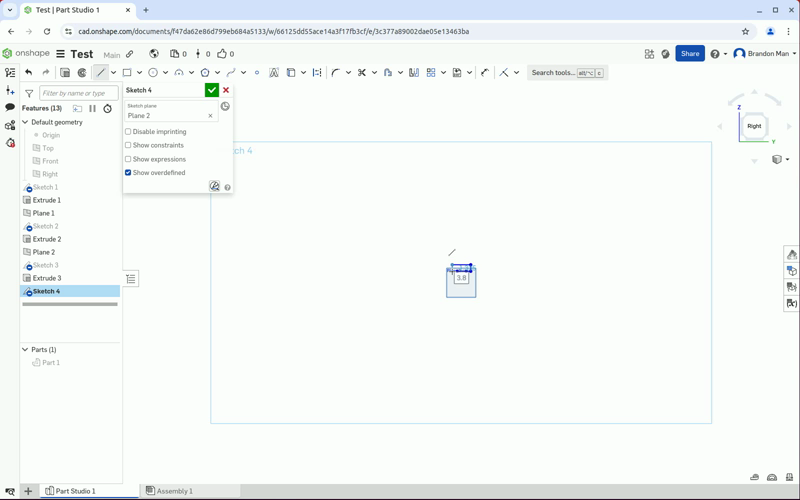
scroll(6)
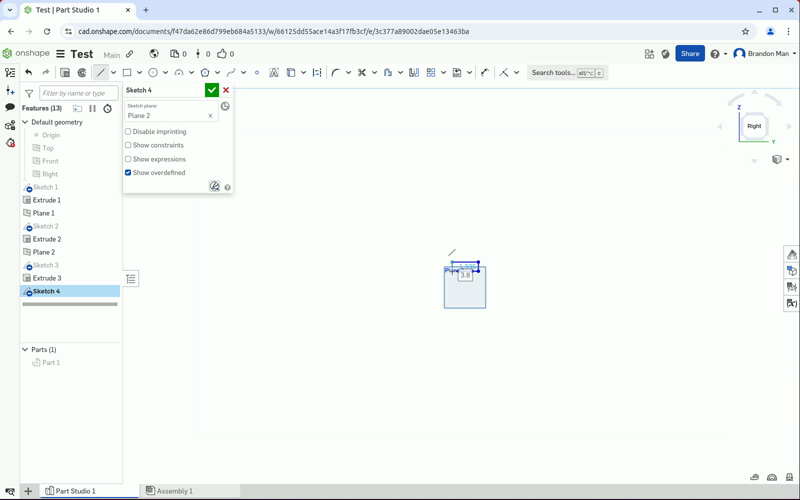
scroll(6)
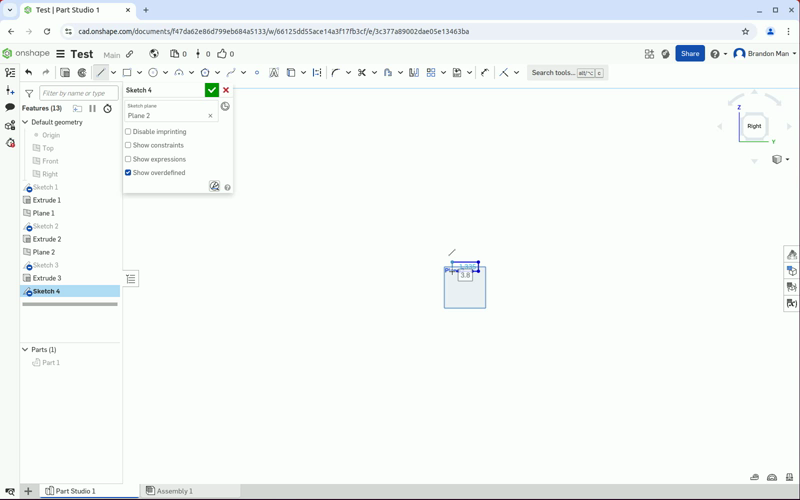
scroll(6)
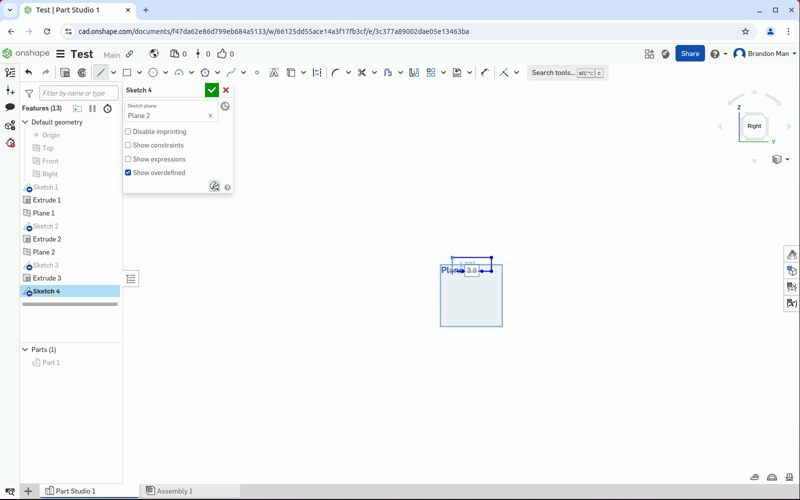
scroll(6)
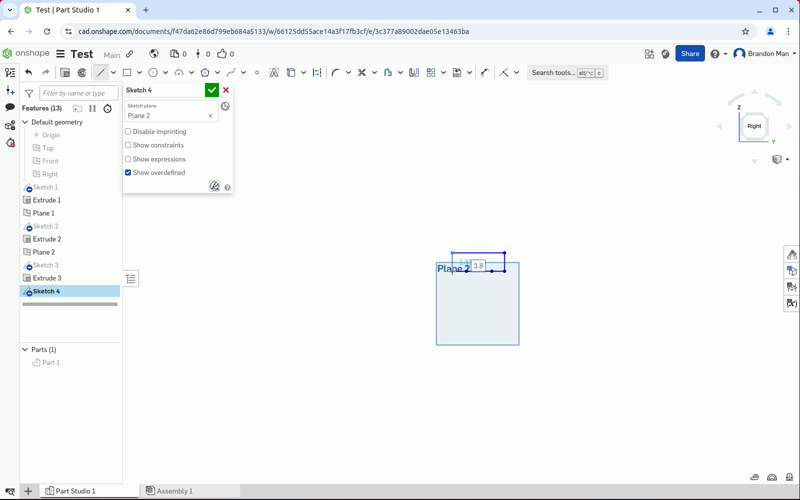
scroll(6)
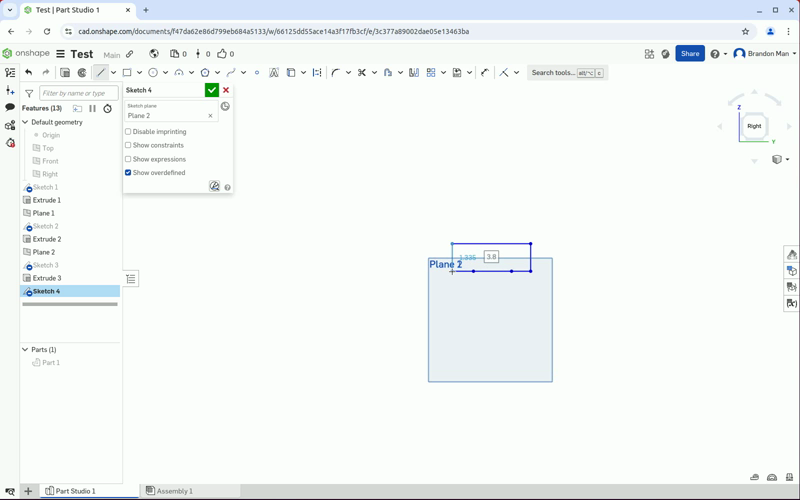
scroll(6)
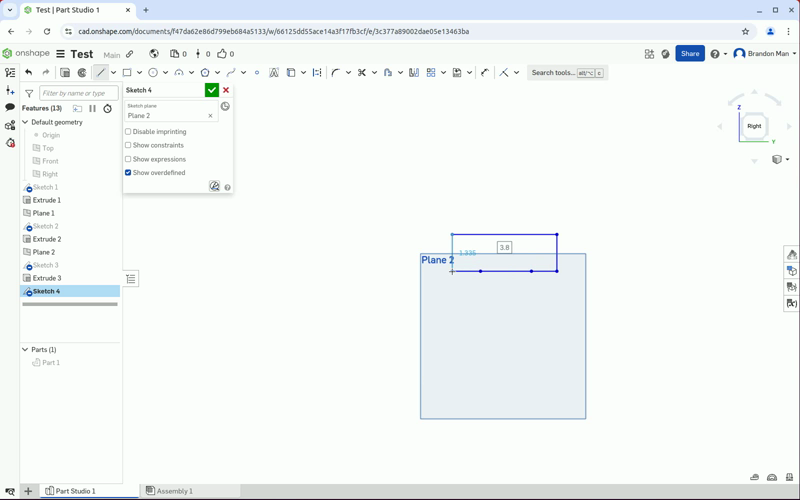
scroll(6)
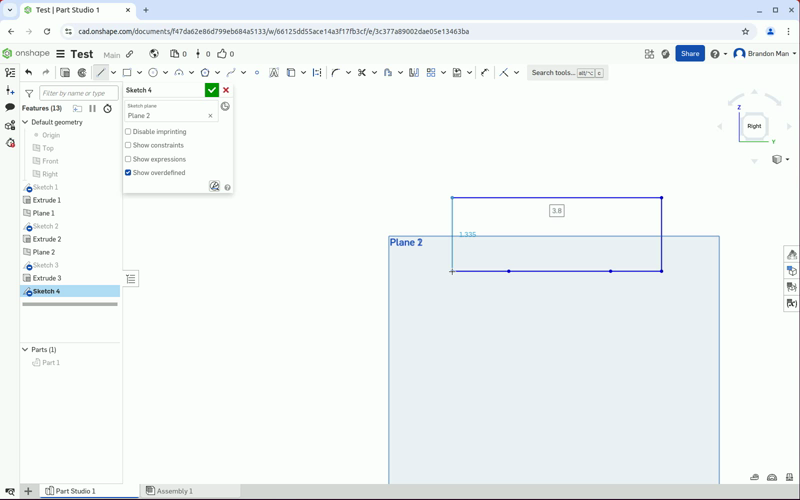
key_up(shift)
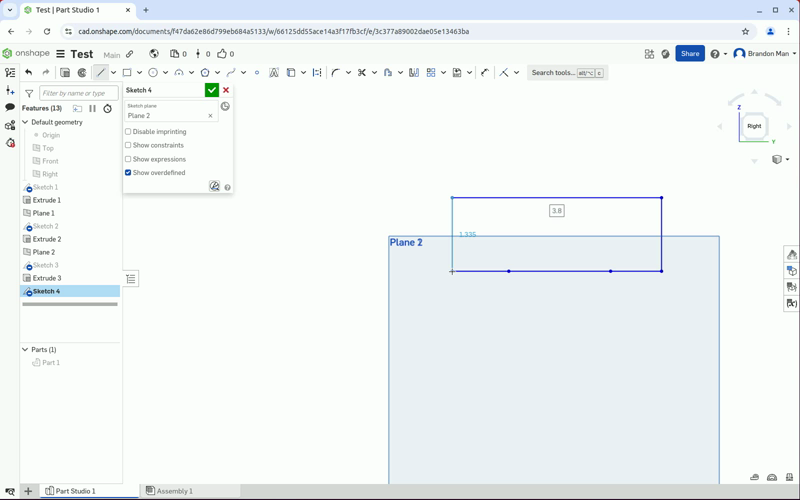
click(452, 271)
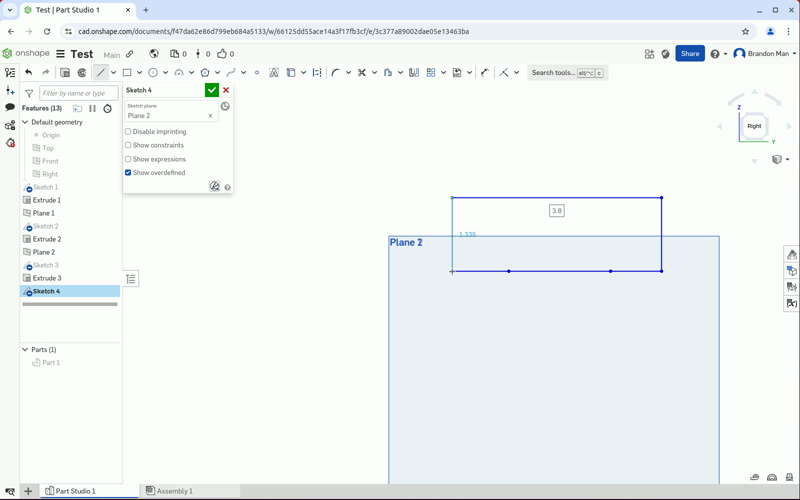
scroll(-6)
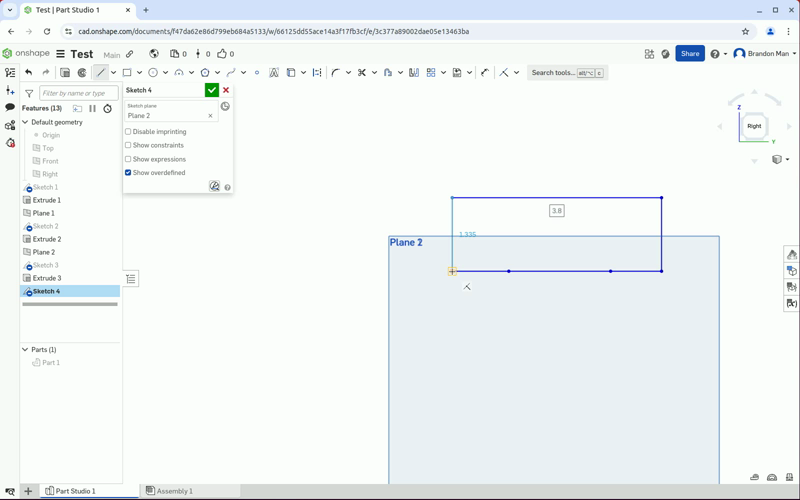
scroll(-6)
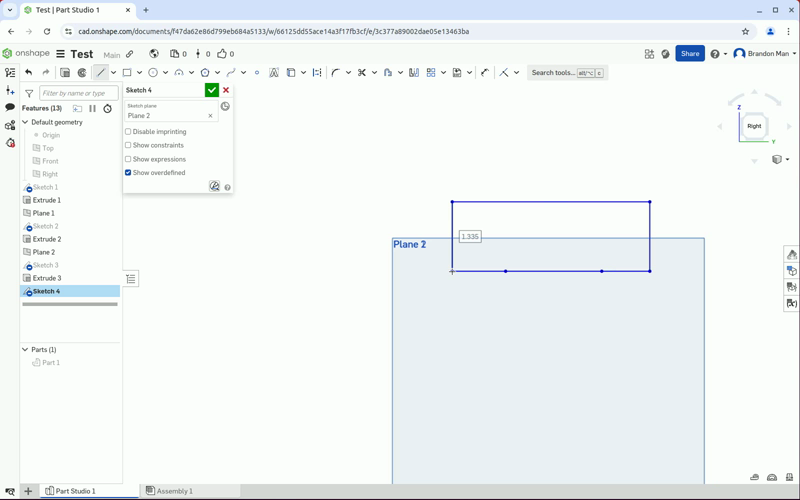
scroll(-6)
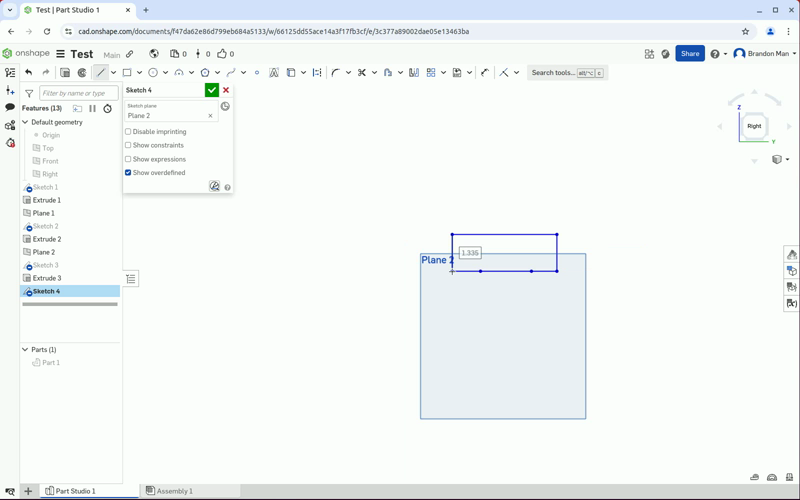
scroll(-6)
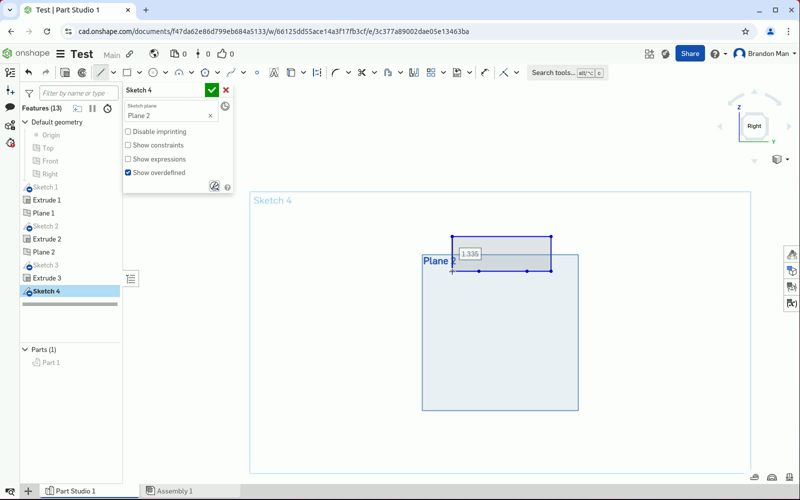
scroll(-6)
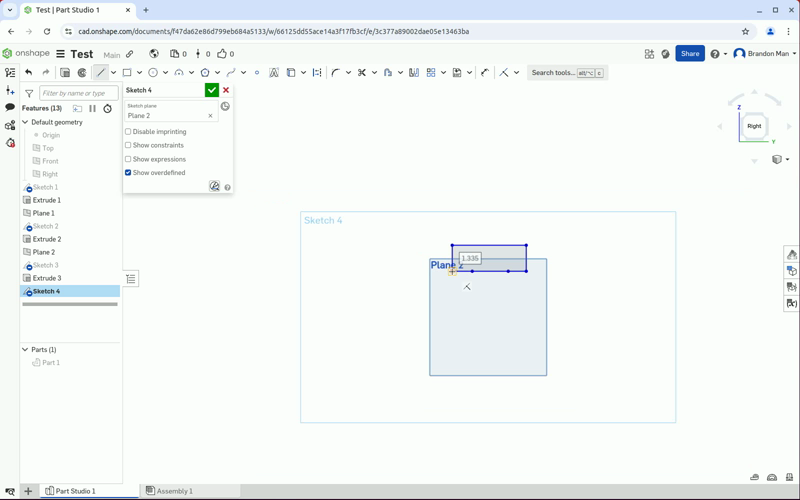
scroll(-6)
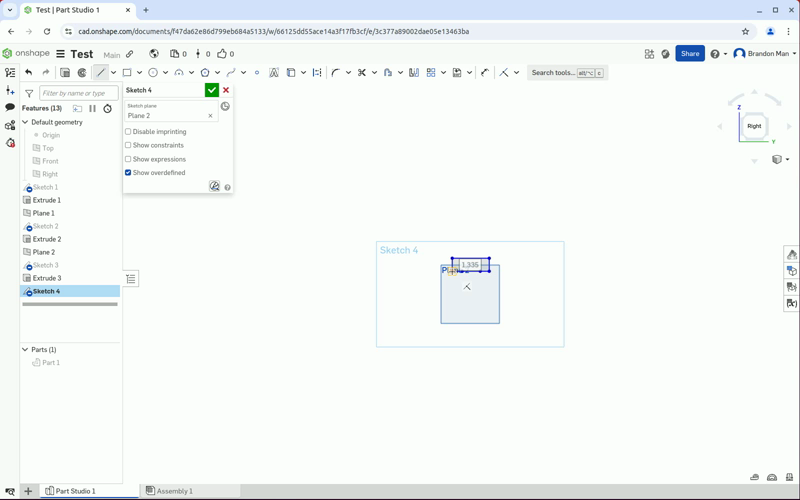
scroll(-6)
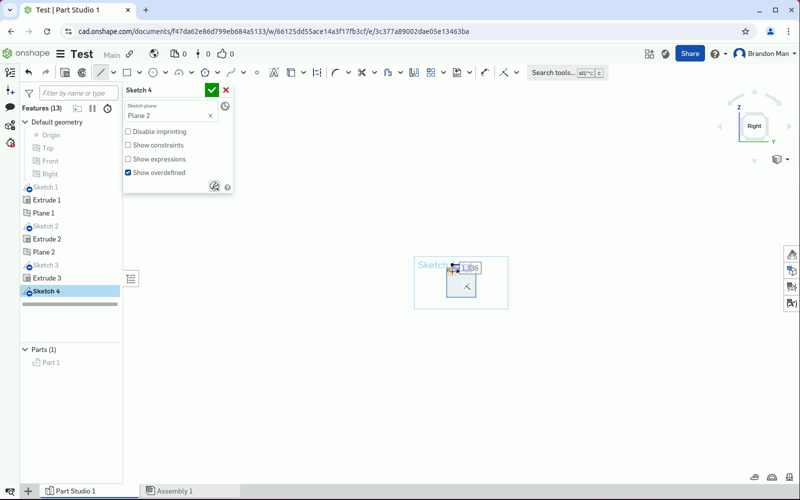
key(esc)
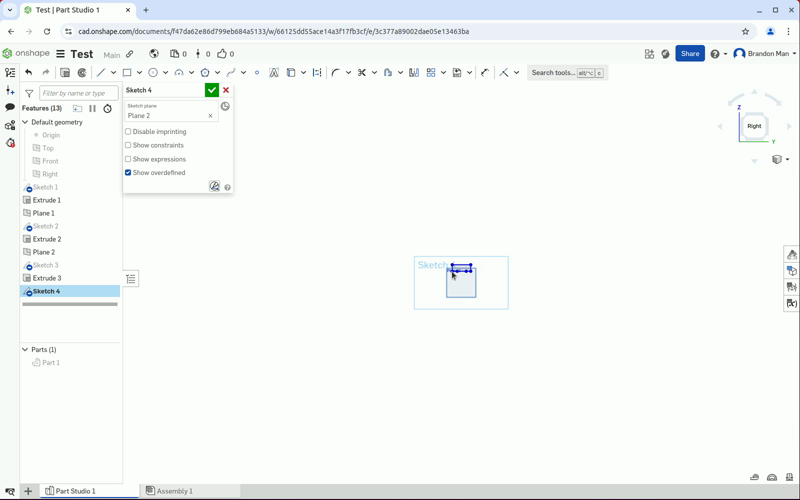
mouse_move(468, 265)
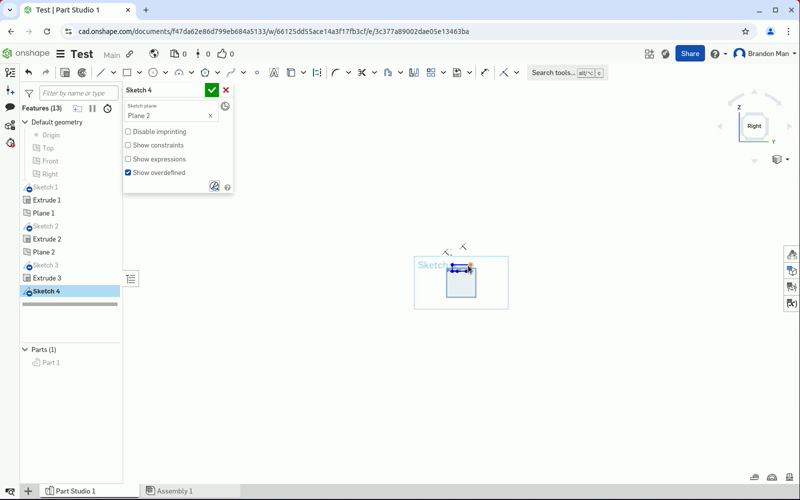
scroll(6)
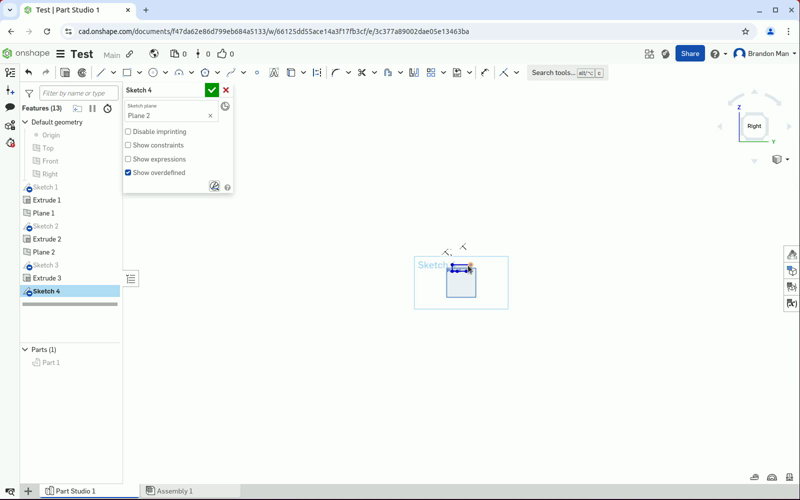
scroll(6)
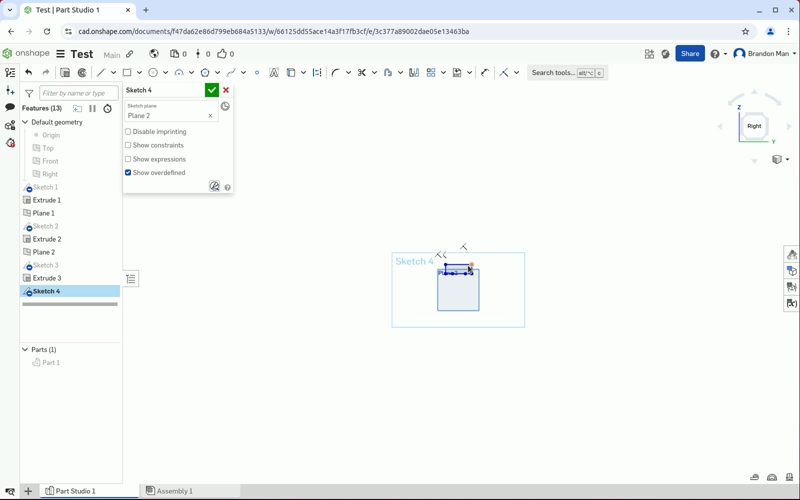
scroll(6)
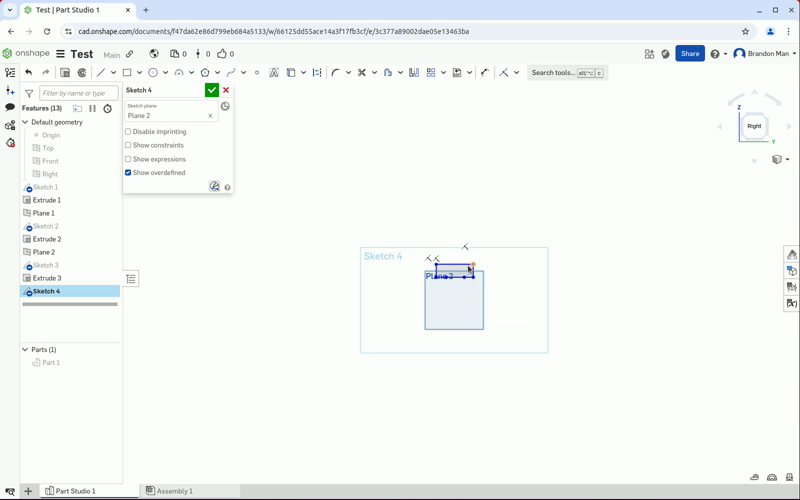
scroll(6)
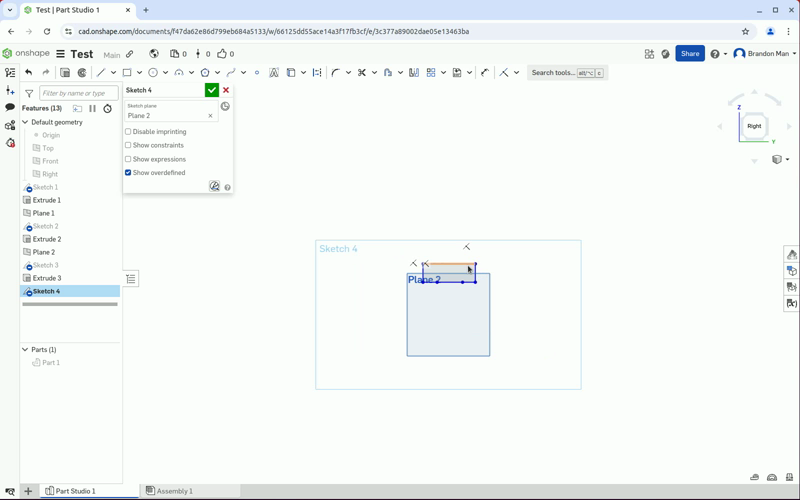
scroll(6)
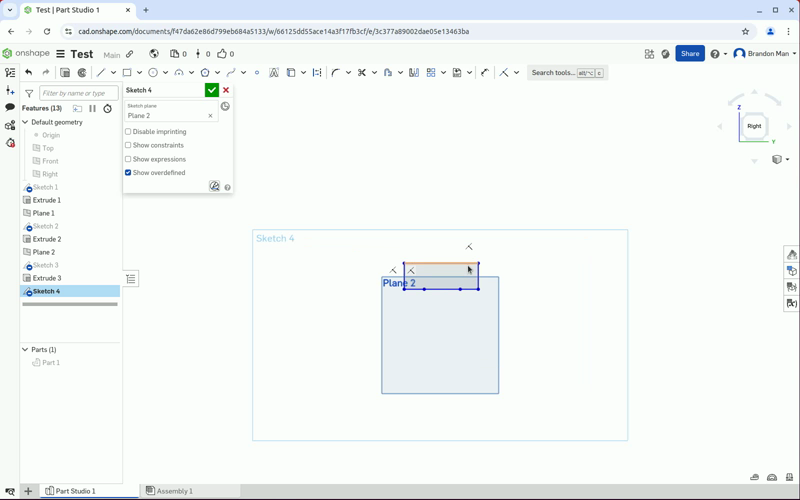
scroll(6)
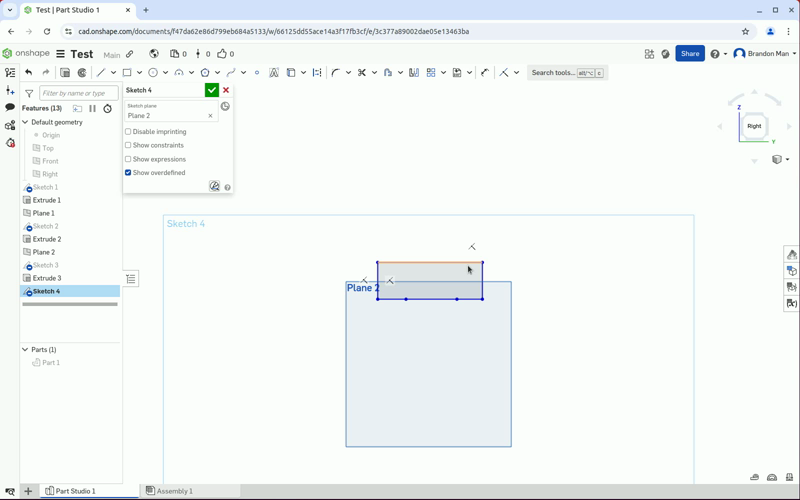
scroll(6)
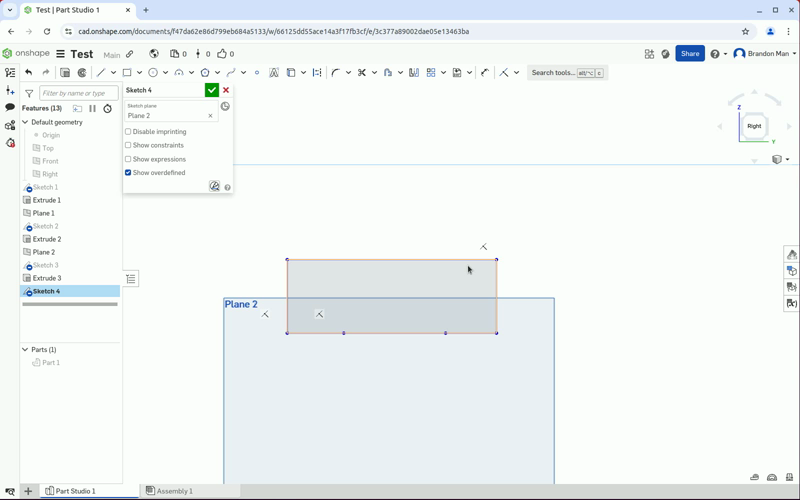
click(468, 265)
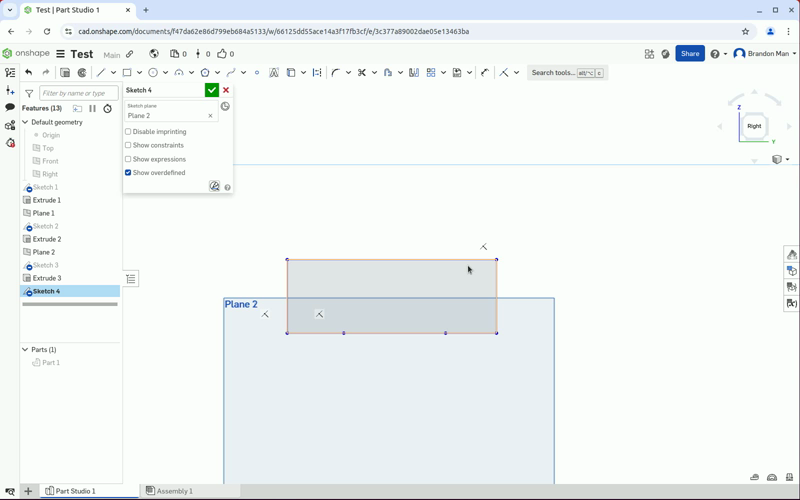
scroll(-6)
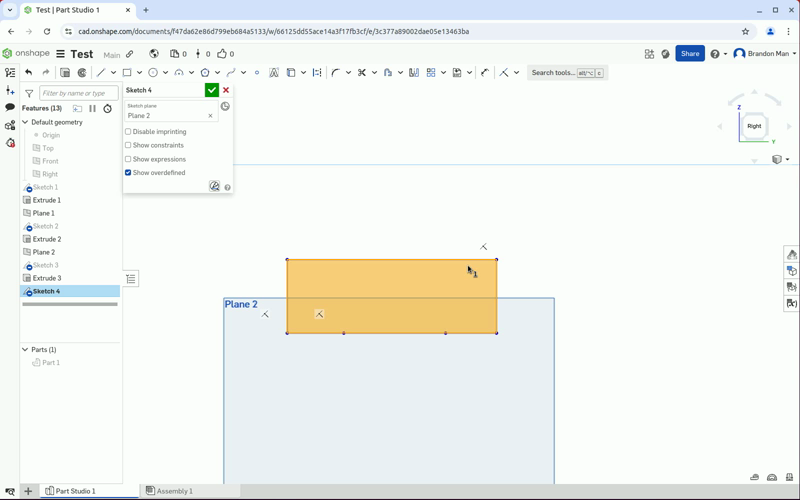
scroll(-6)
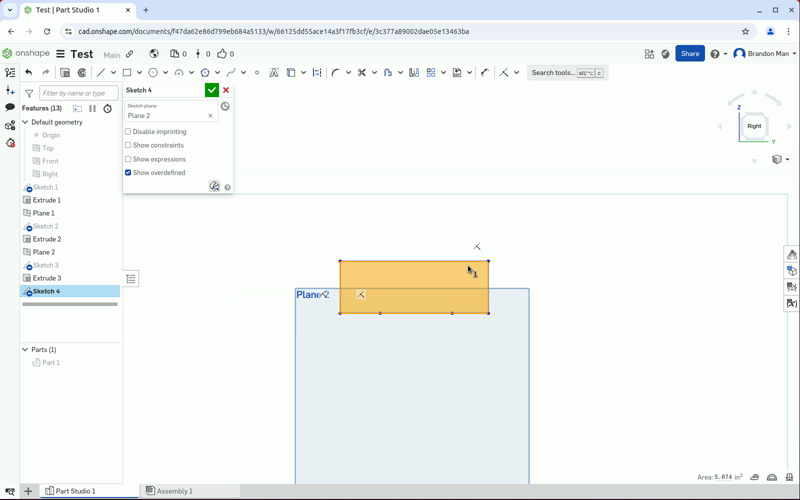
scroll(-6)
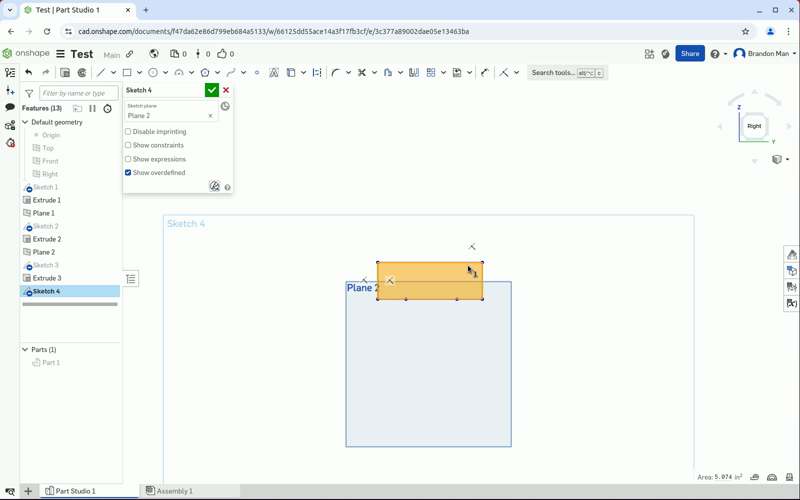
scroll(-6)
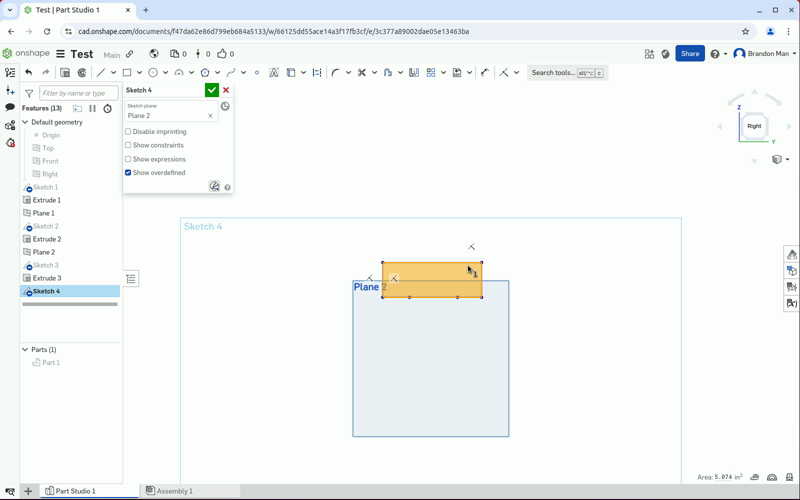
scroll(-6)
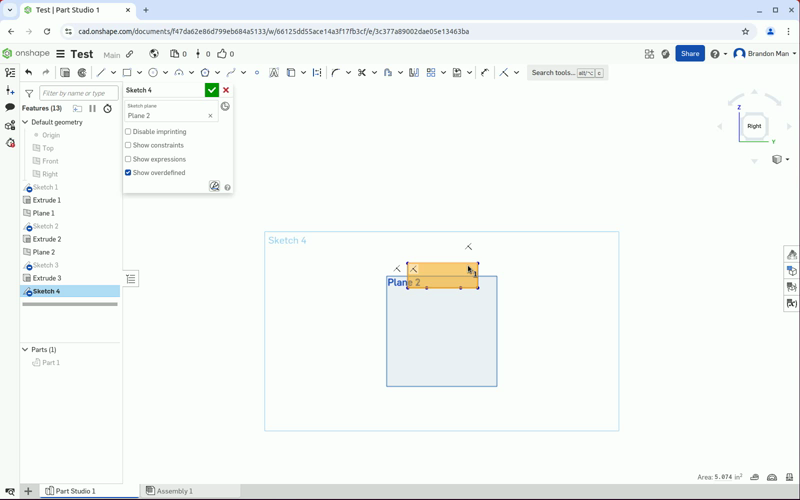
scroll(-6)
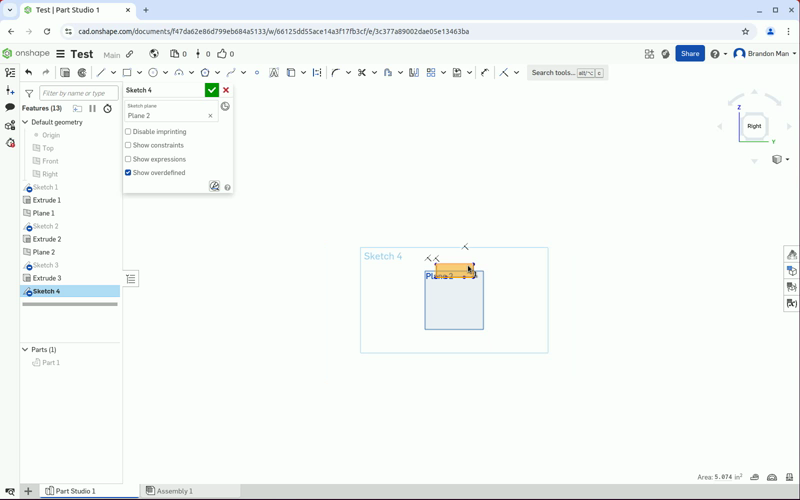
scroll(-6)
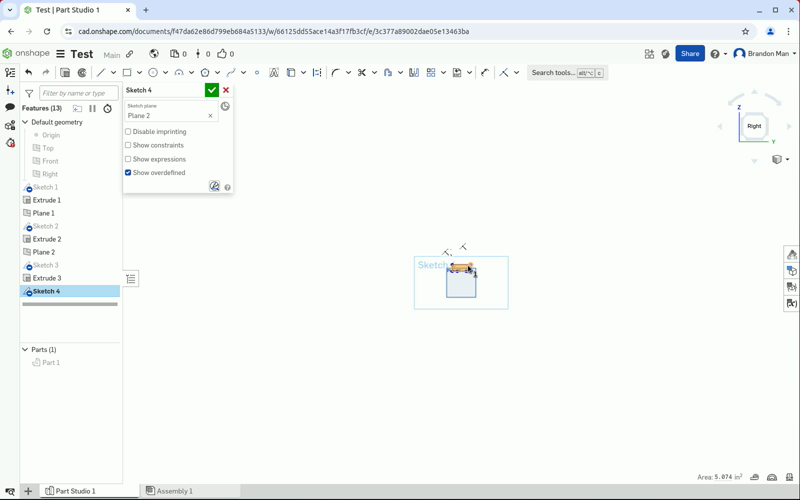
mouse_move(73, 352)
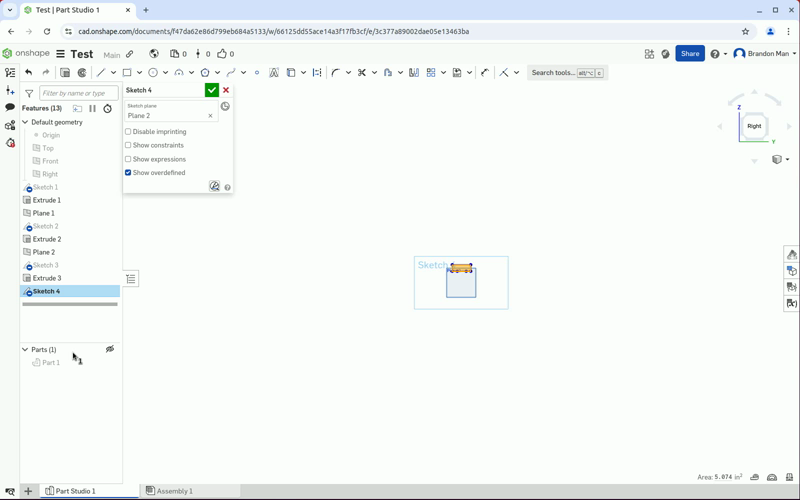
key(shift+y)
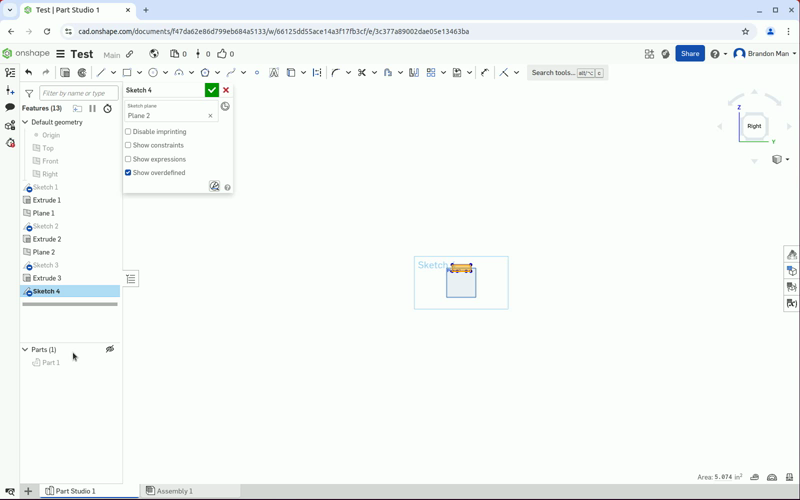
key(shift+e)
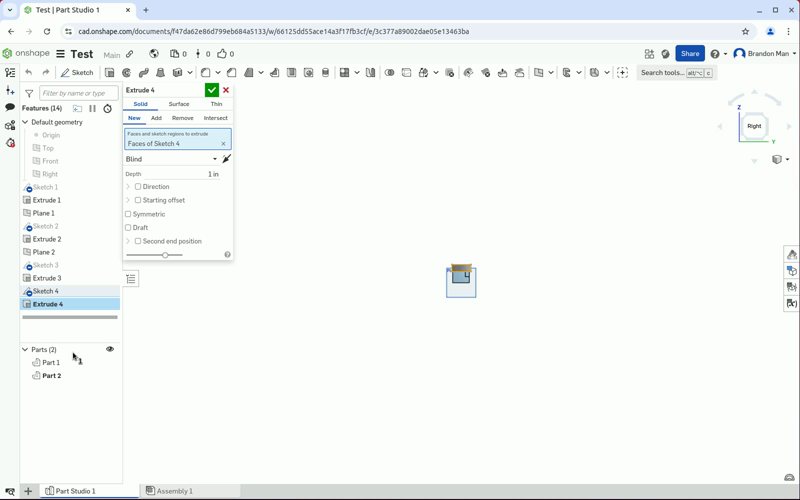
mouse_move(143, 106)
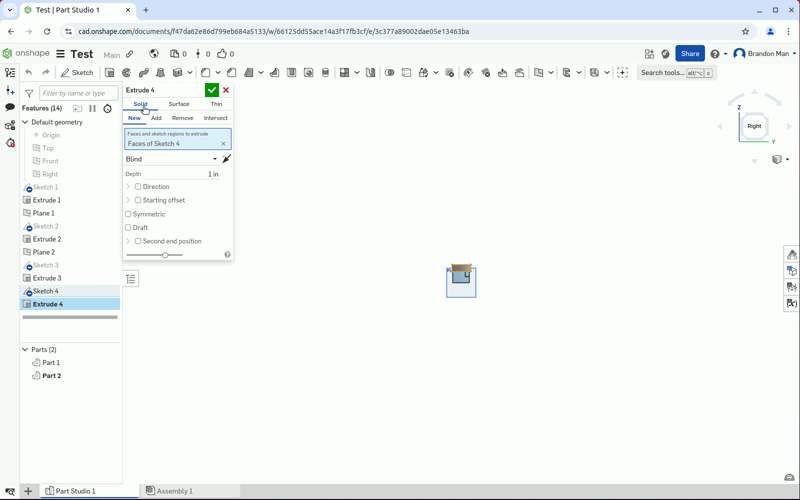
click(143, 106)
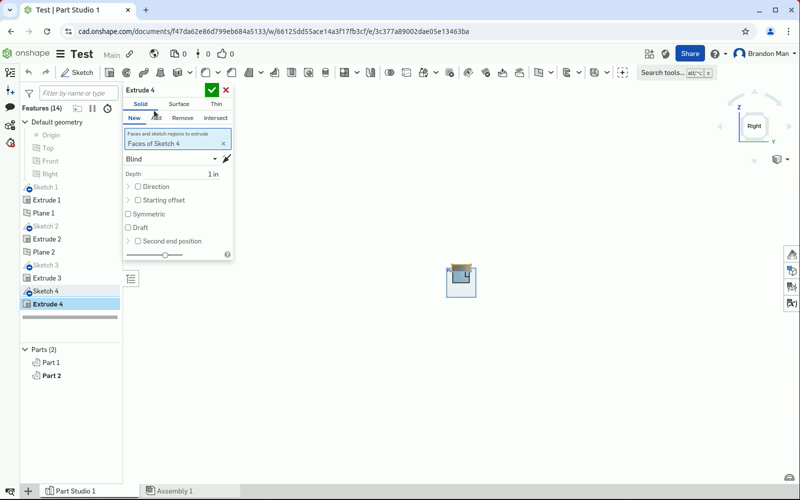
mouse_move(186, 120)
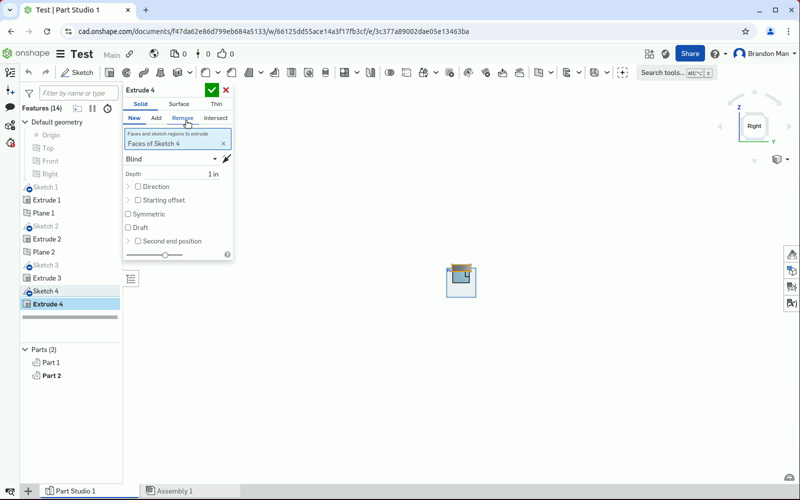
click(186, 120)
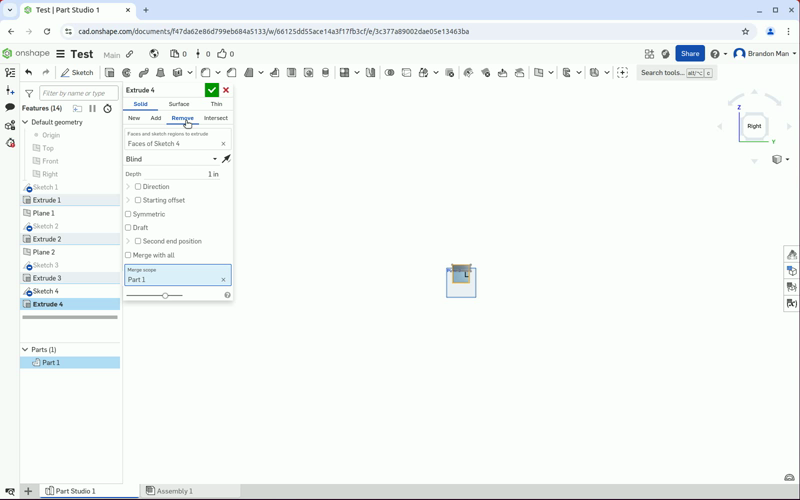
key(tab, 4)
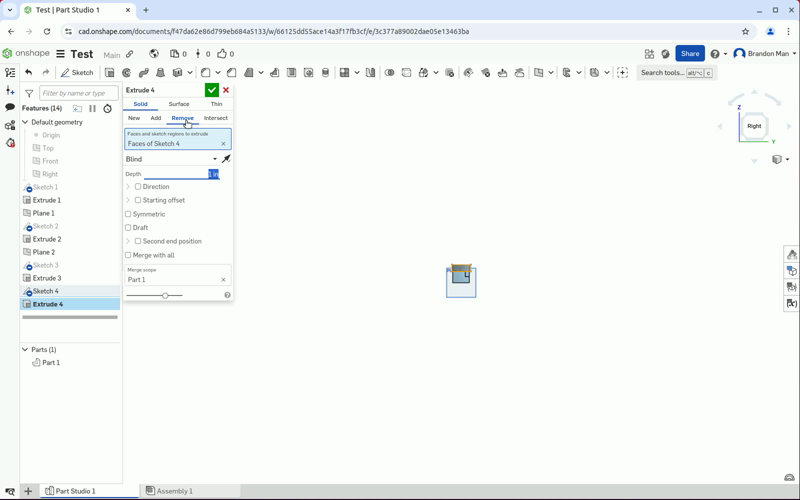
text(3.611)
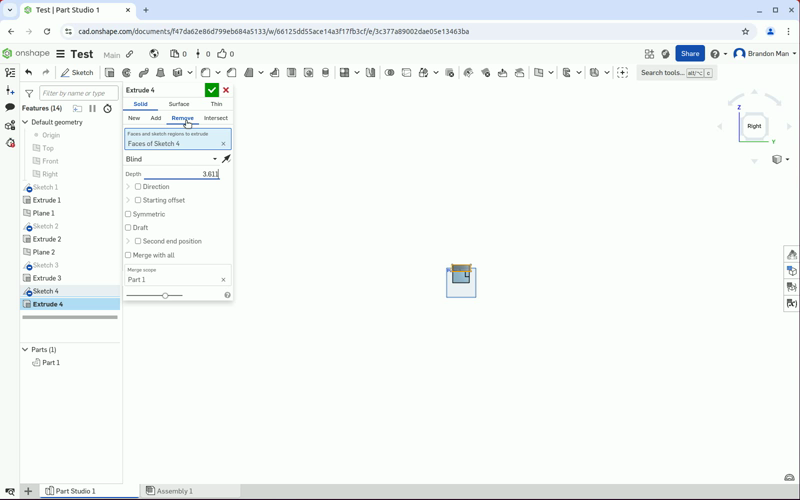
key(tab, 6)
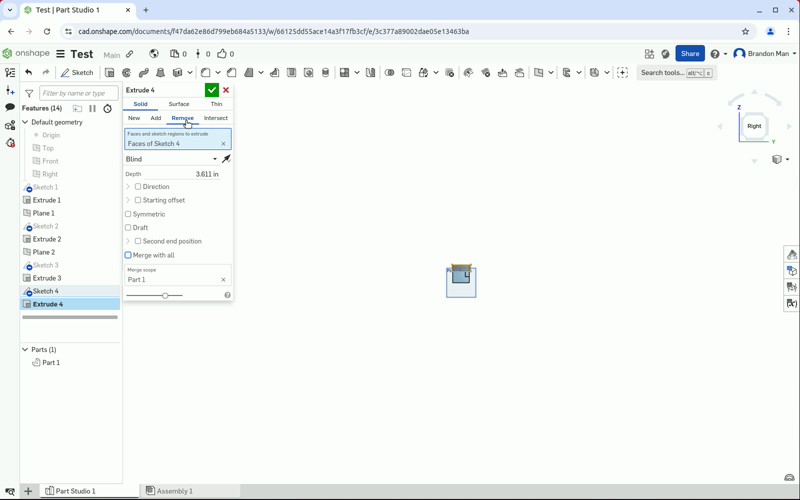
key(space)
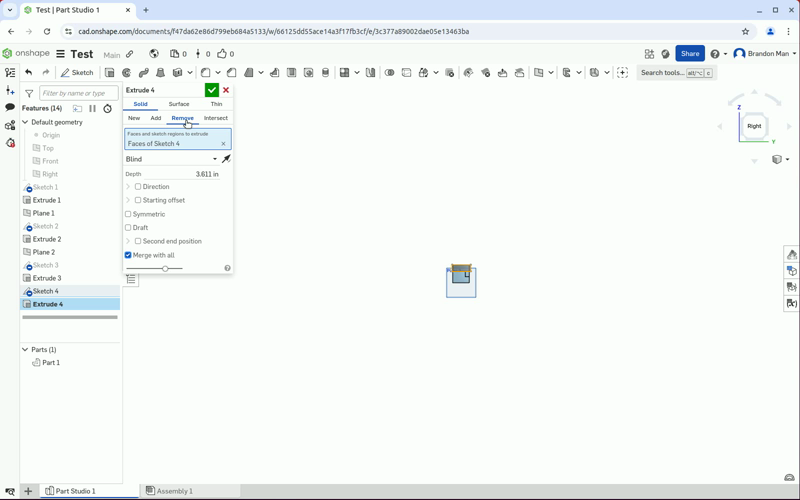
key(enter)
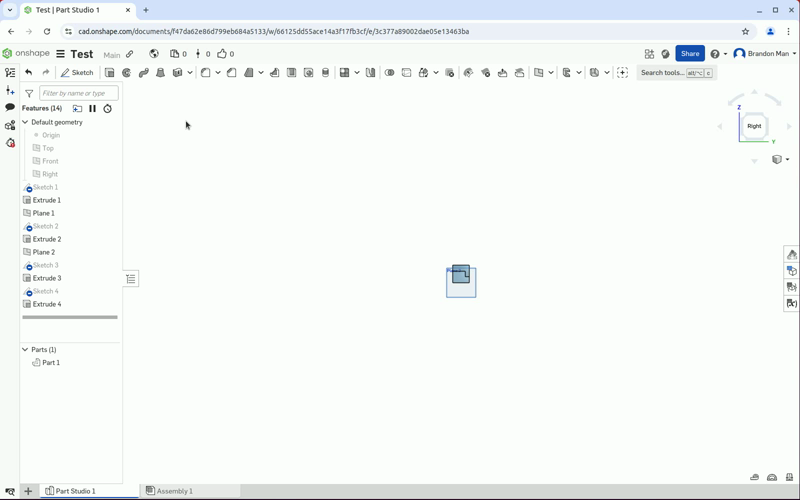
key(shift+h)
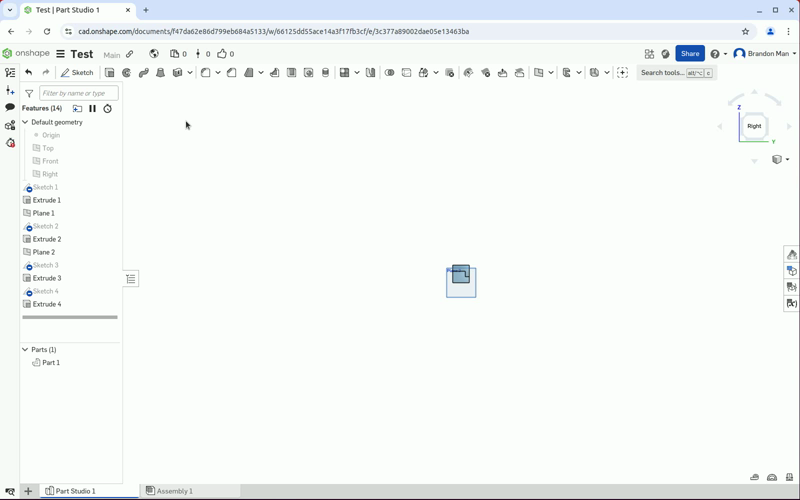
key(shift+h)
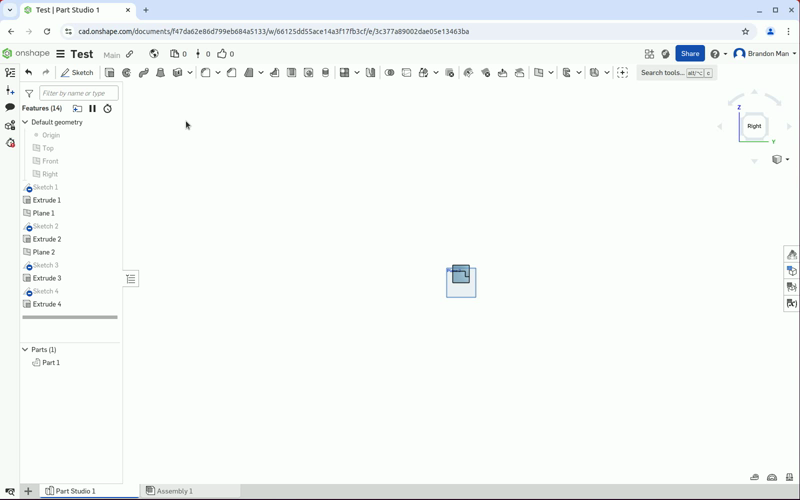
mouse_move(73, 189)
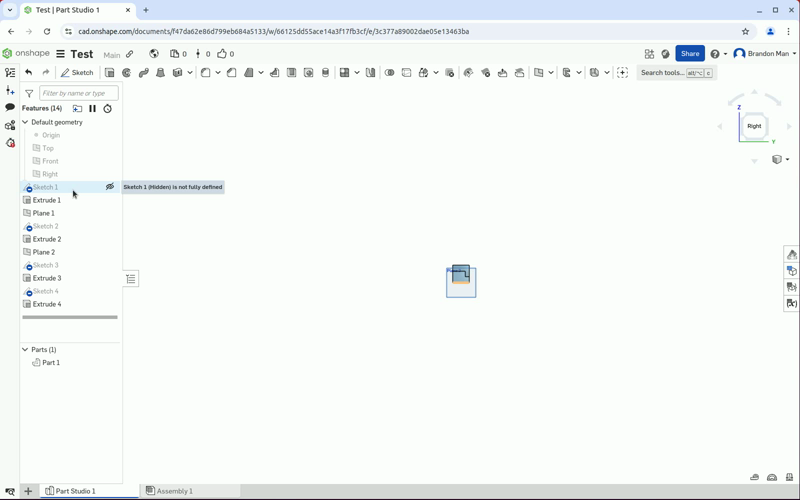
click(73, 189)
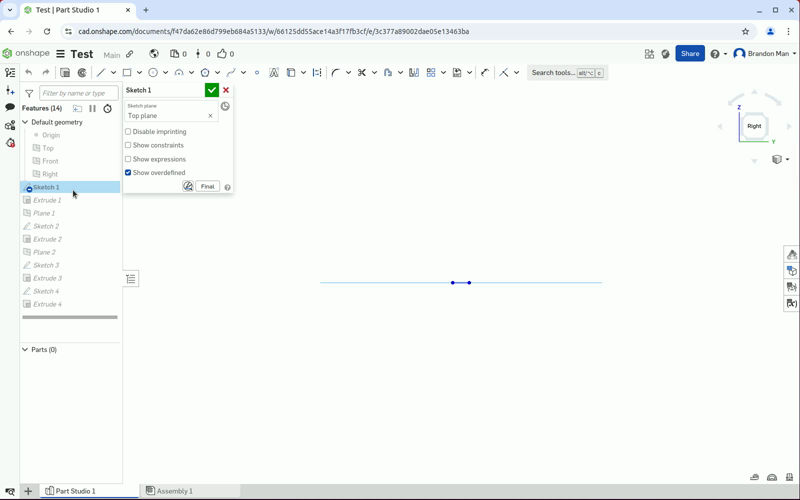
mouse_move(229, 92)
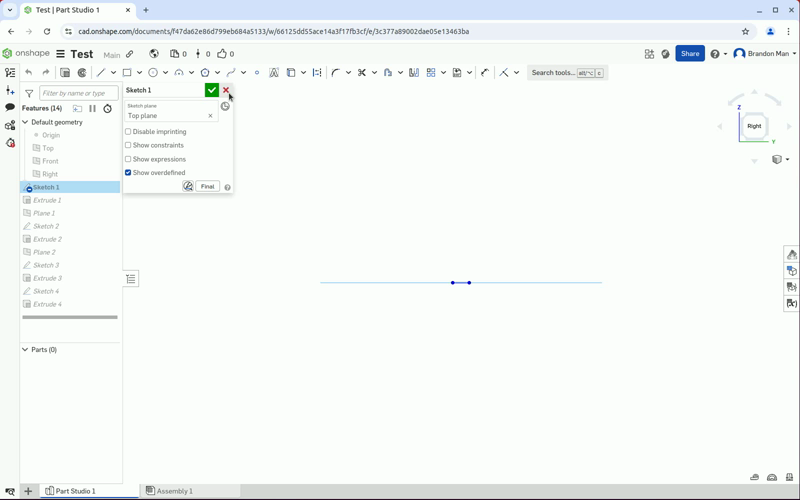
click(229, 92)
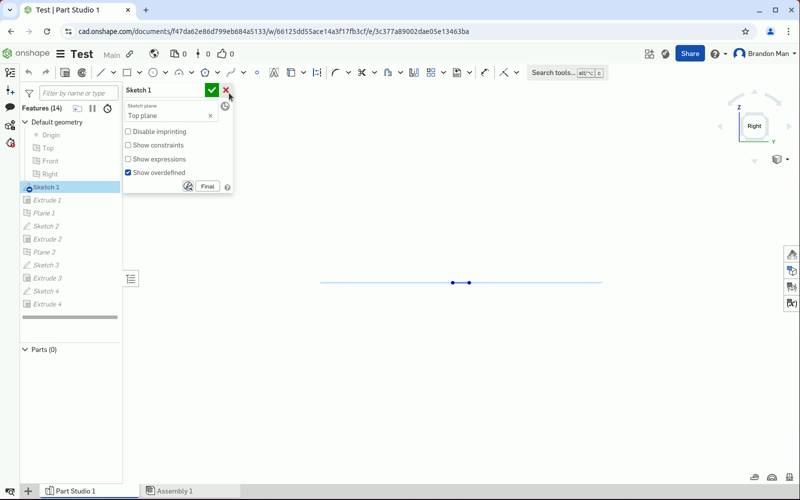
key(shift+s)
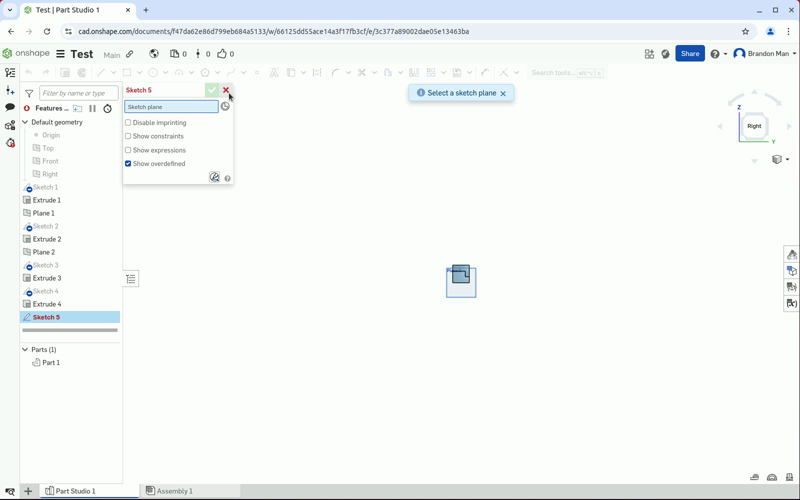
mouse_move(73, 254)
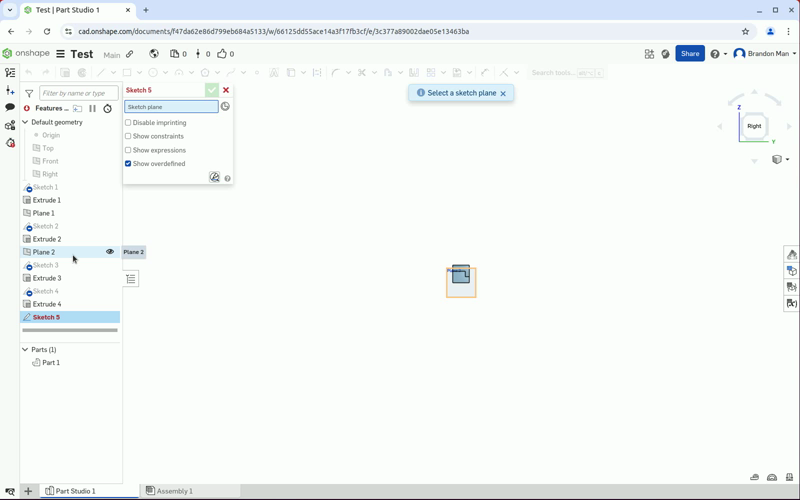
click(73, 254)
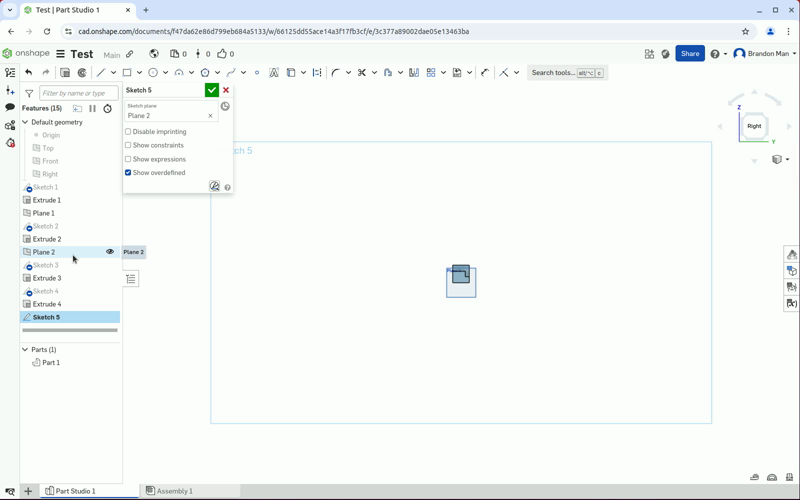
mouse_move(73, 352)
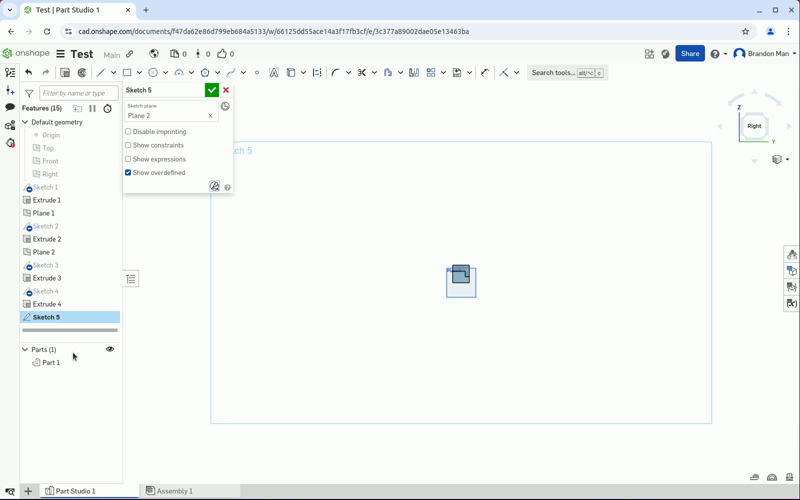
key(y)
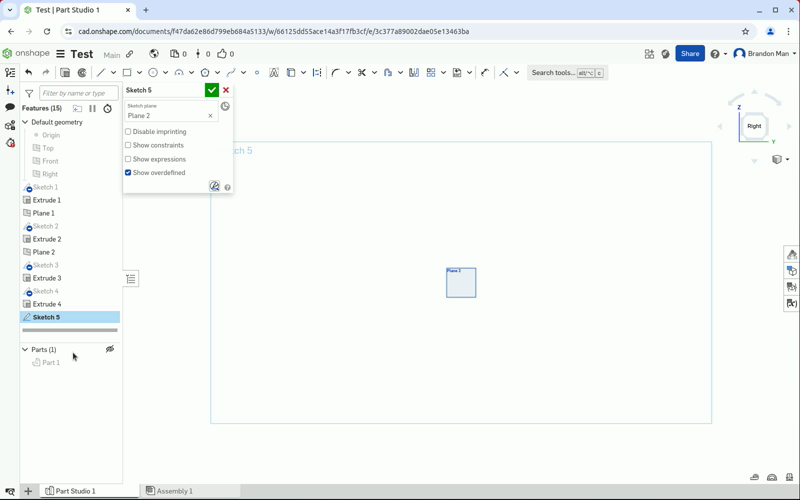
key(l)
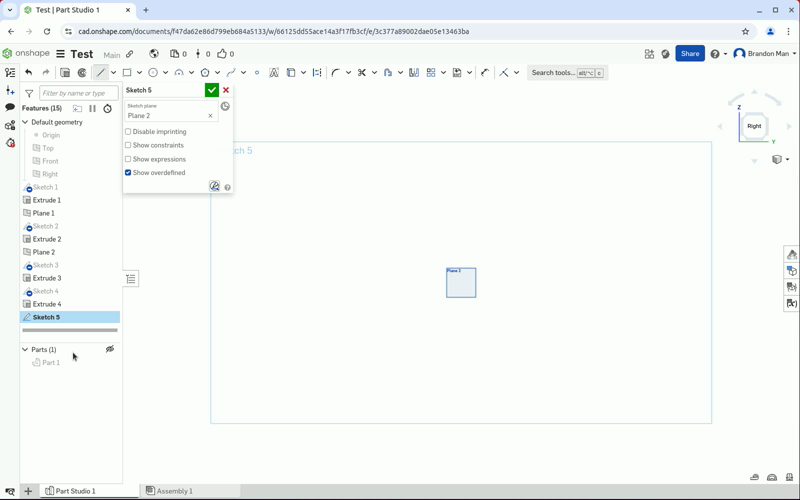
key_down(shift)
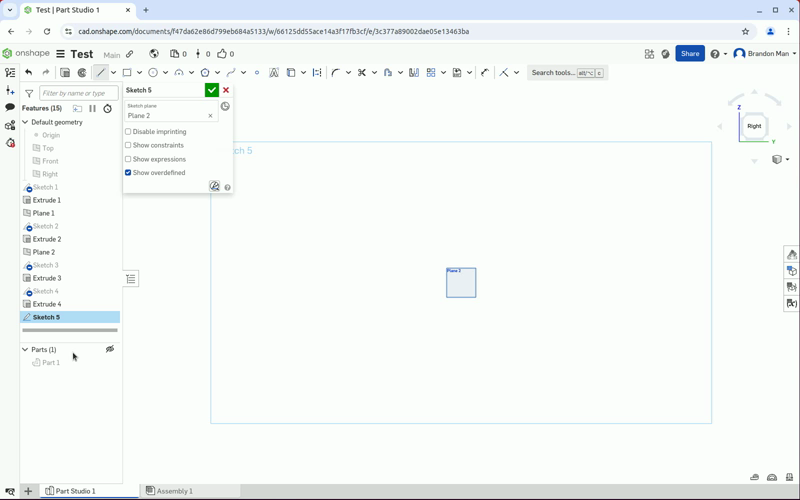
mouse_move(452, 282)
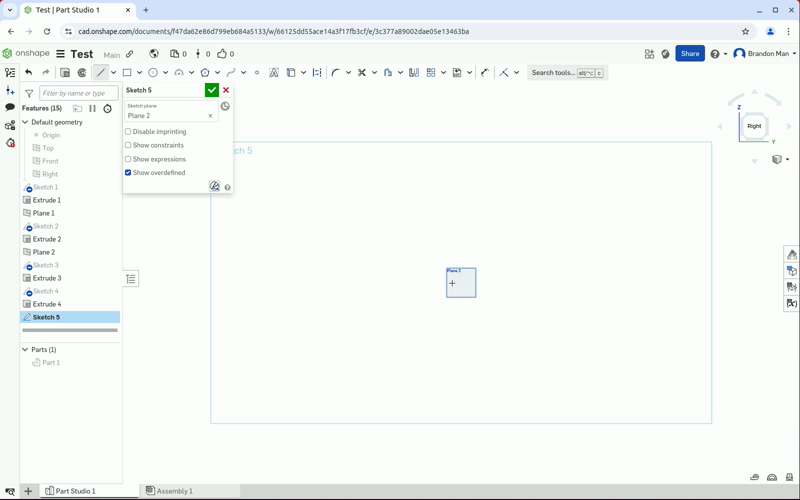
click(452, 282)
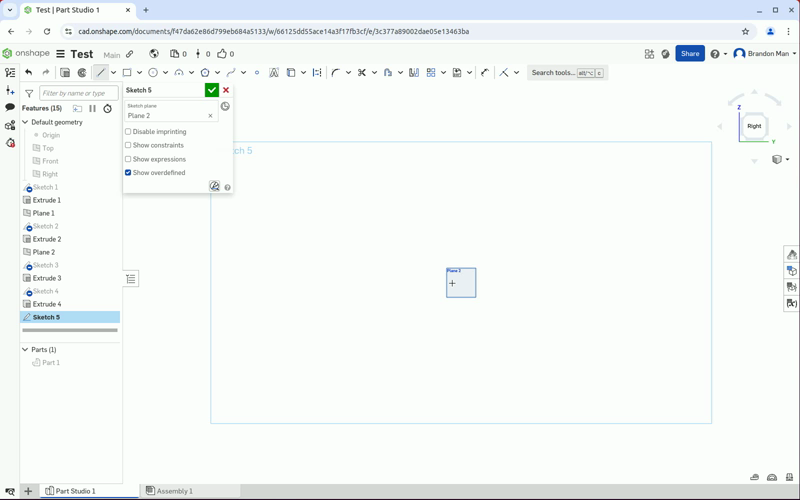
key_up(shift)
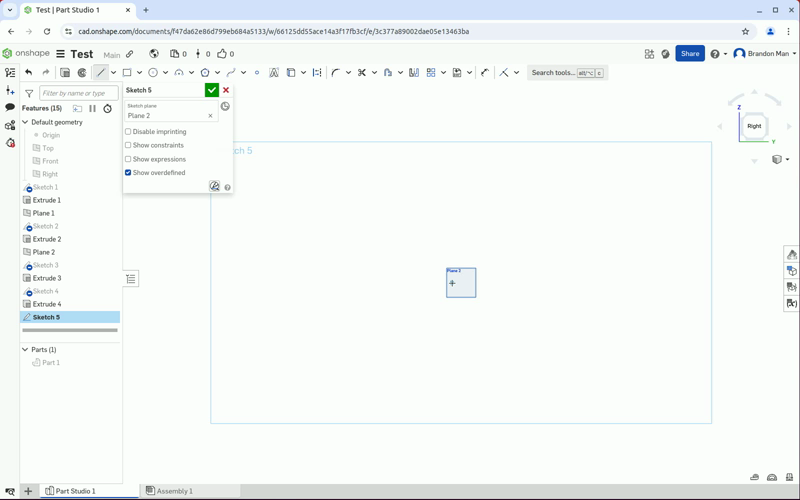
key_down(shift)
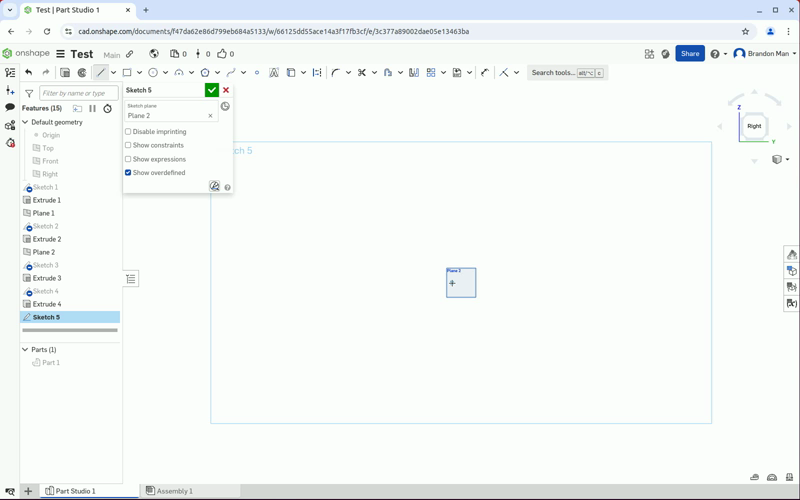
mouse_move(482, 282)
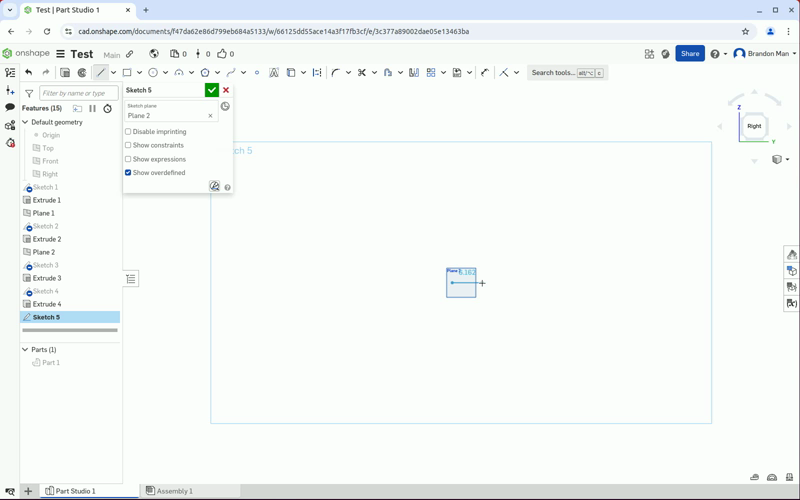
mouse_move(470, 282)
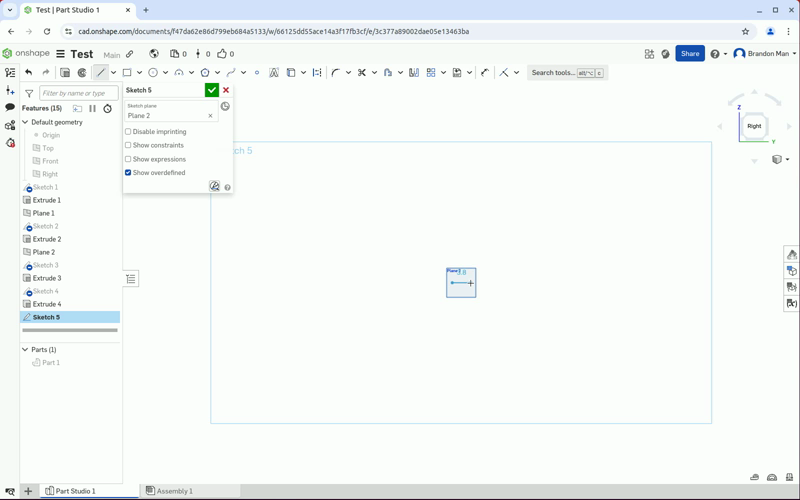
click(470, 282)
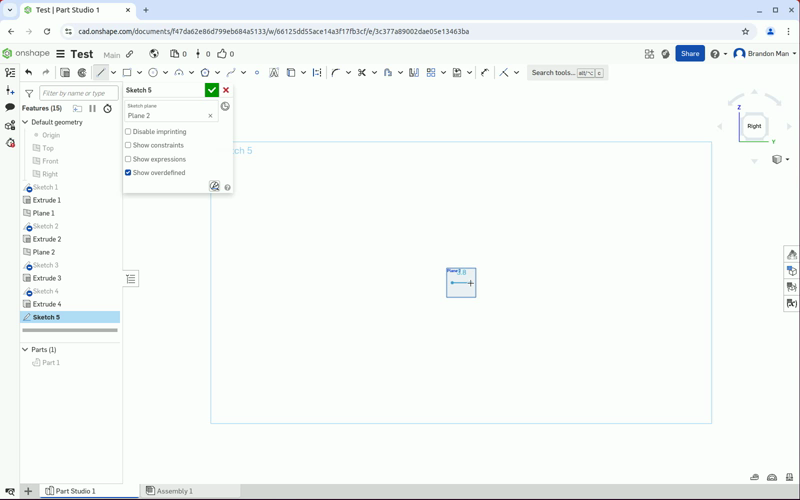
key_up(shift)
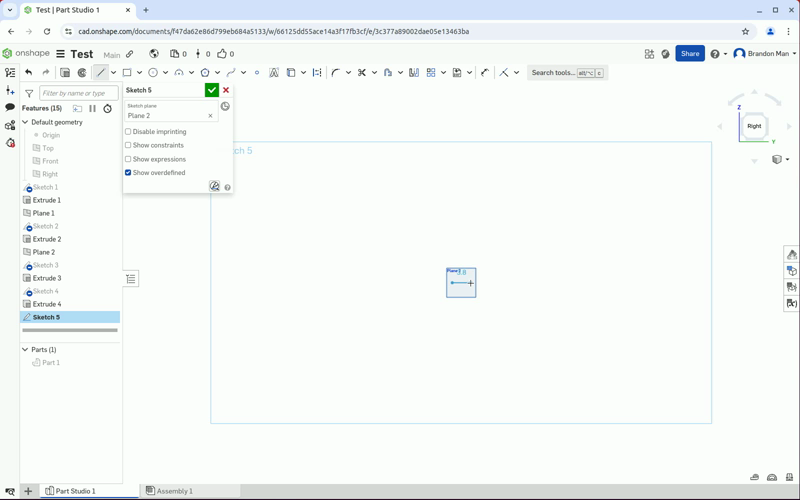
key_down(shift)
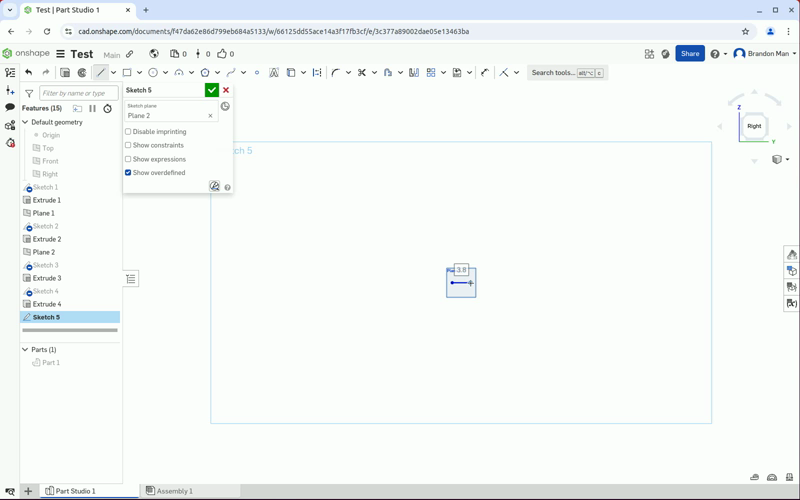
mouse_move(501, 282)
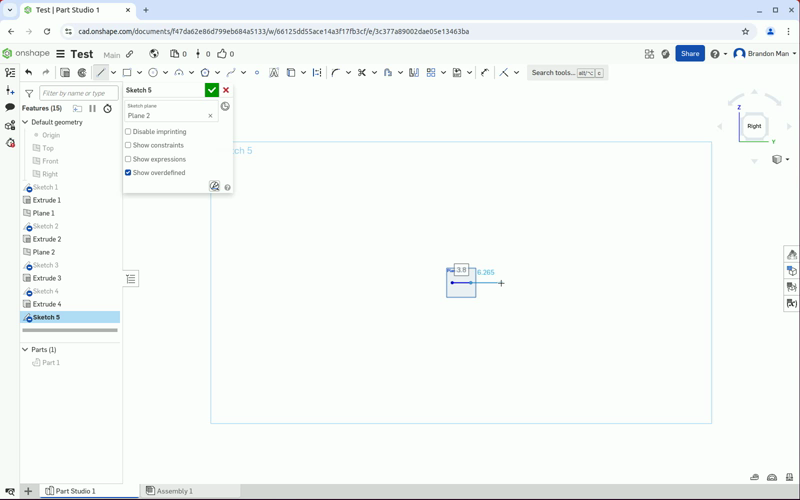
mouse_move(470, 276)
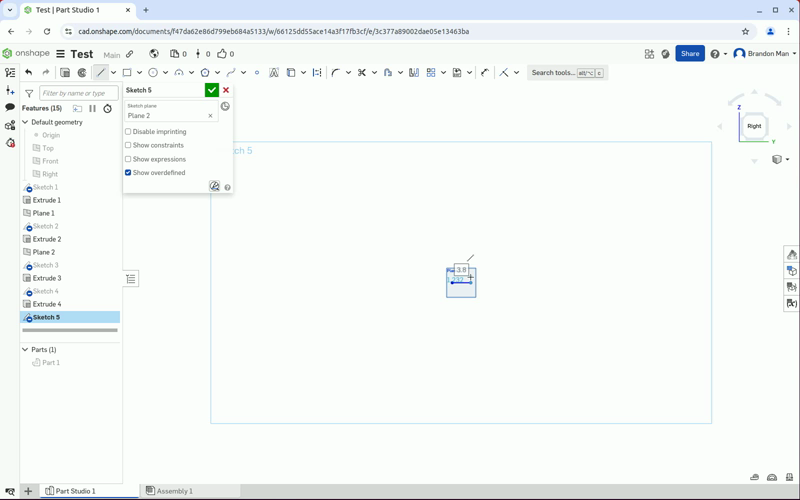
scroll(6)
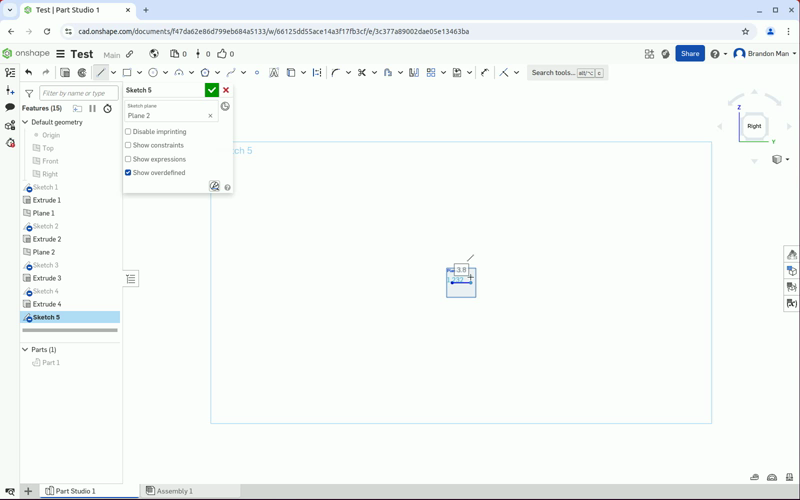
scroll(6)
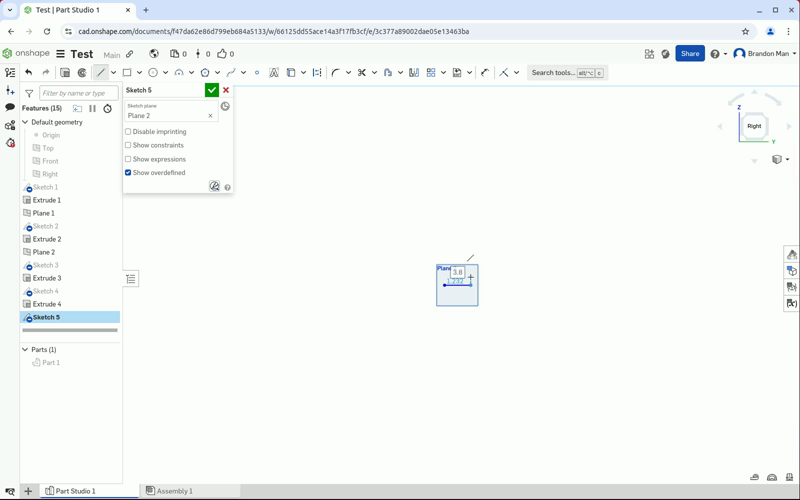
scroll(6)
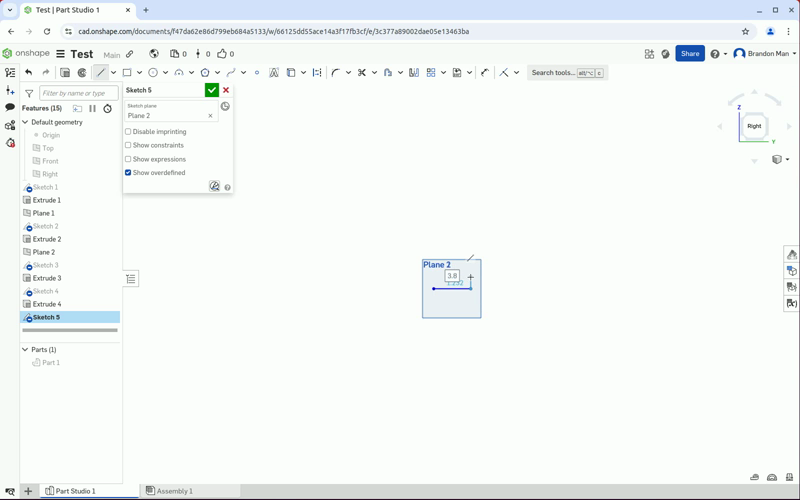
scroll(6)
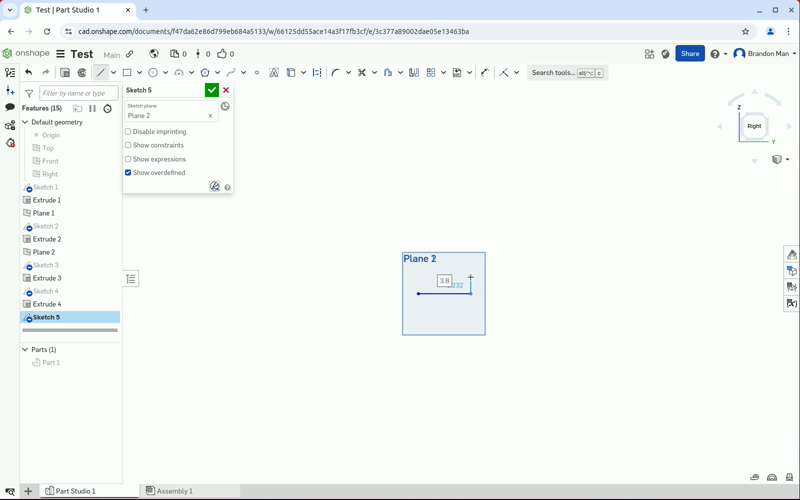
scroll(6)
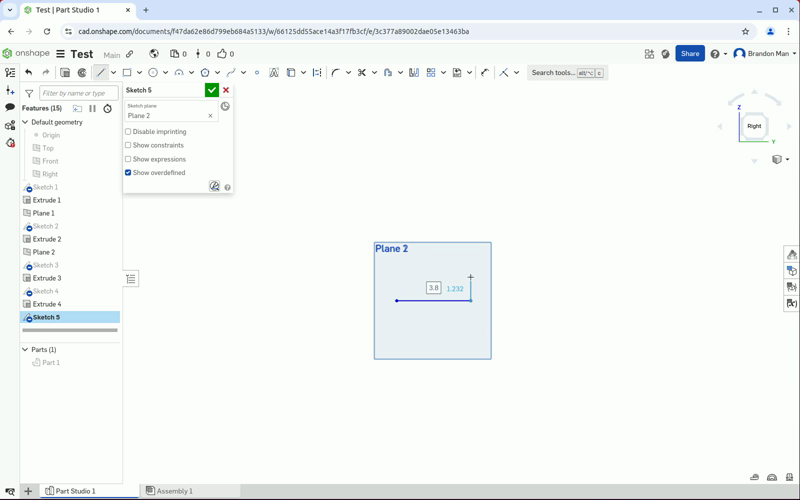
scroll(6)
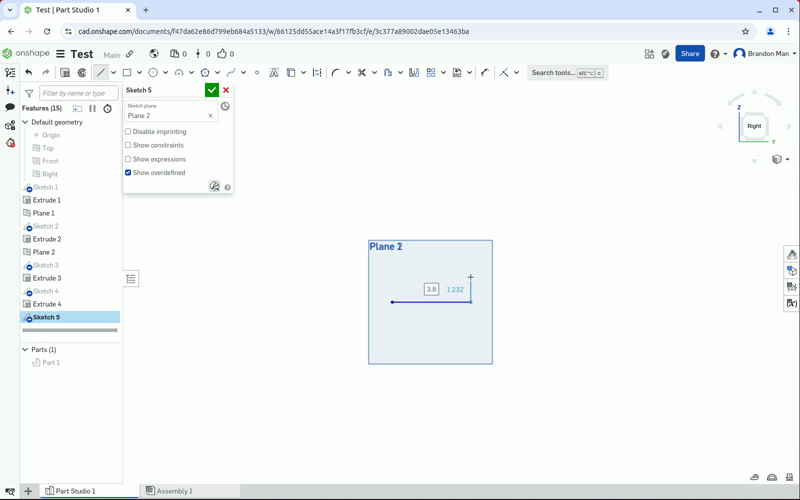
scroll(6)
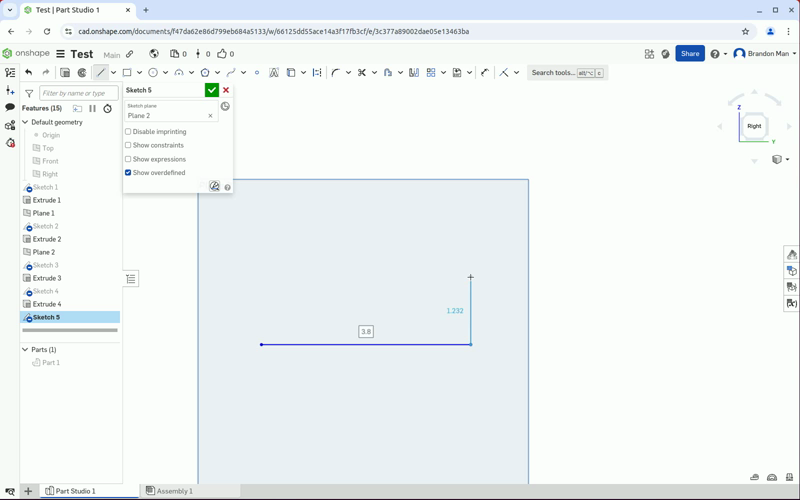
click(470, 276)
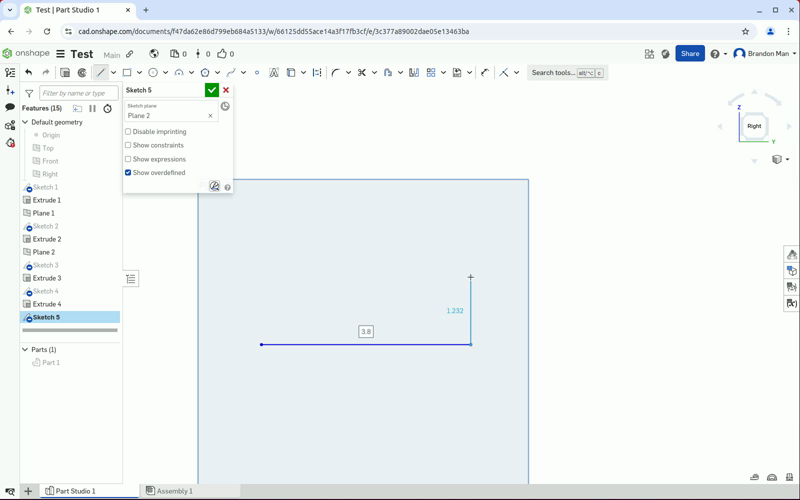
scroll(-6)
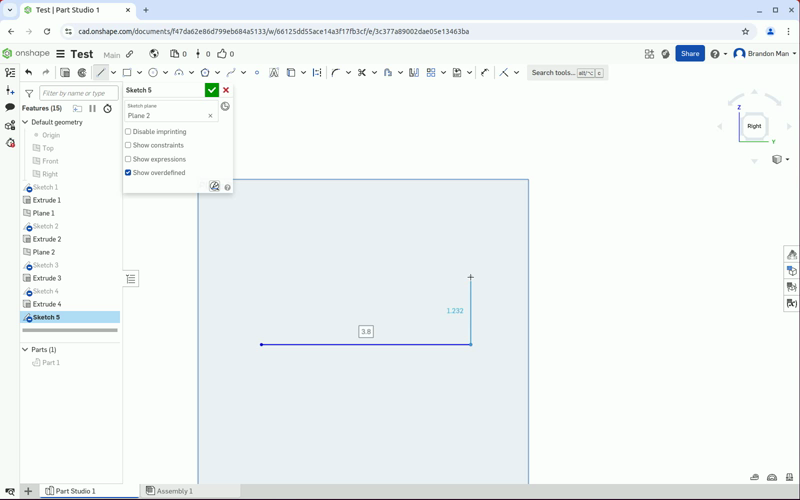
scroll(-6)
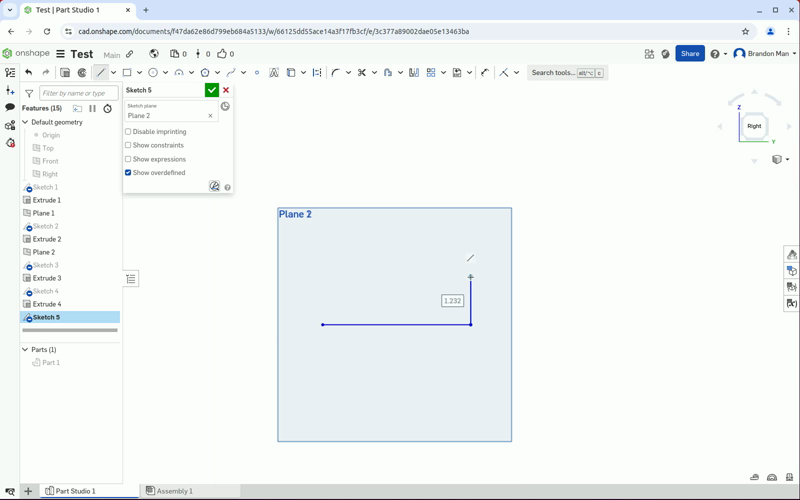
scroll(-6)
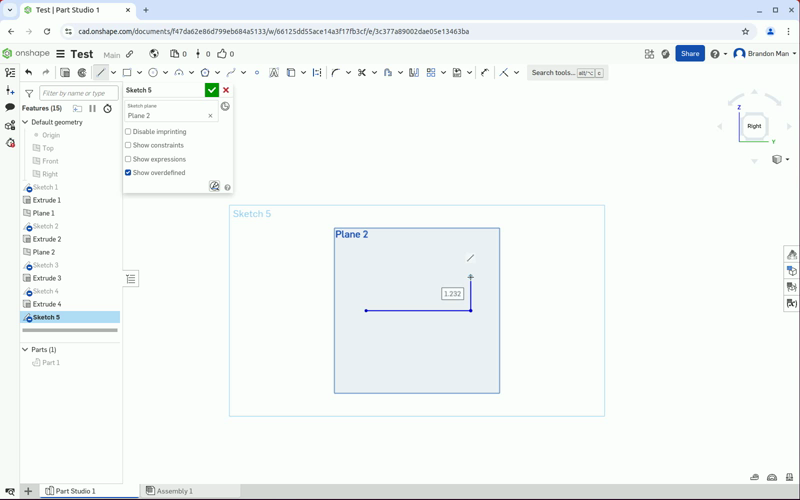
scroll(-6)
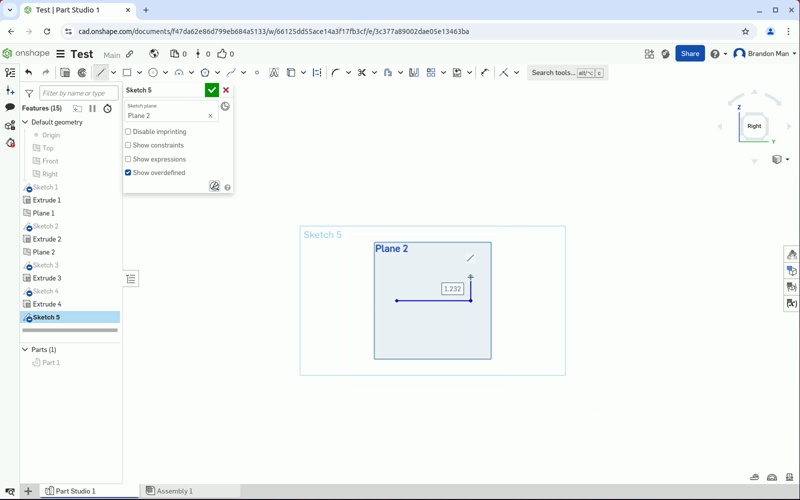
scroll(-6)
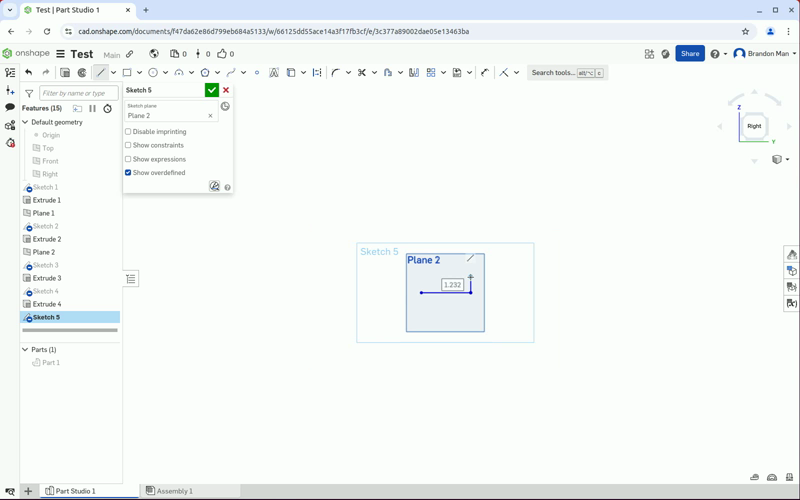
scroll(-6)
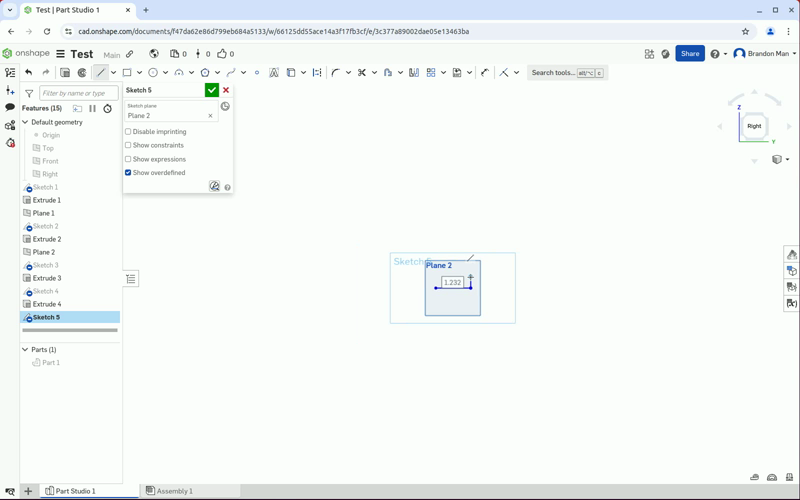
scroll(-6)
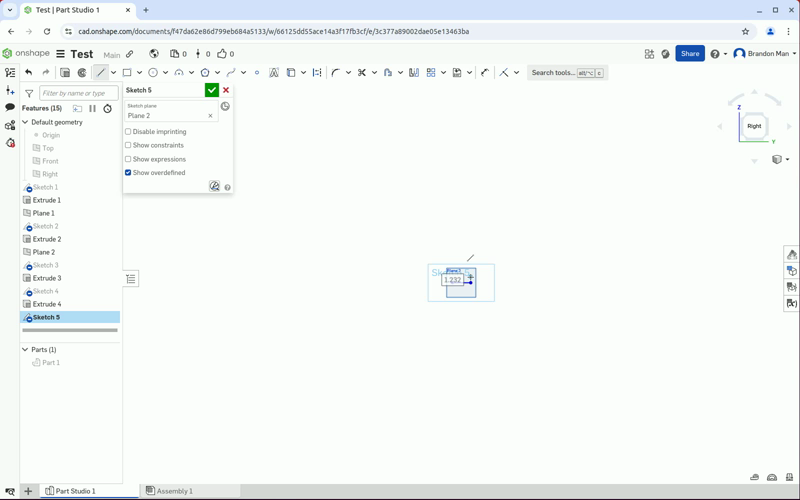
key_up(shift)
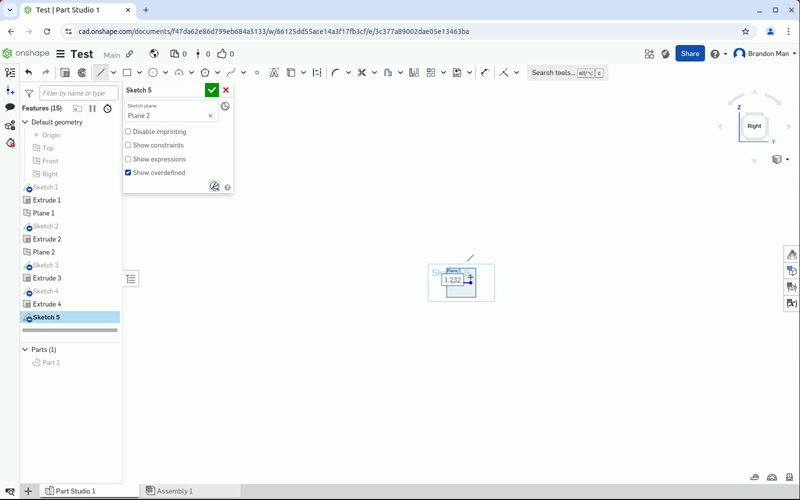
key_down(shift)
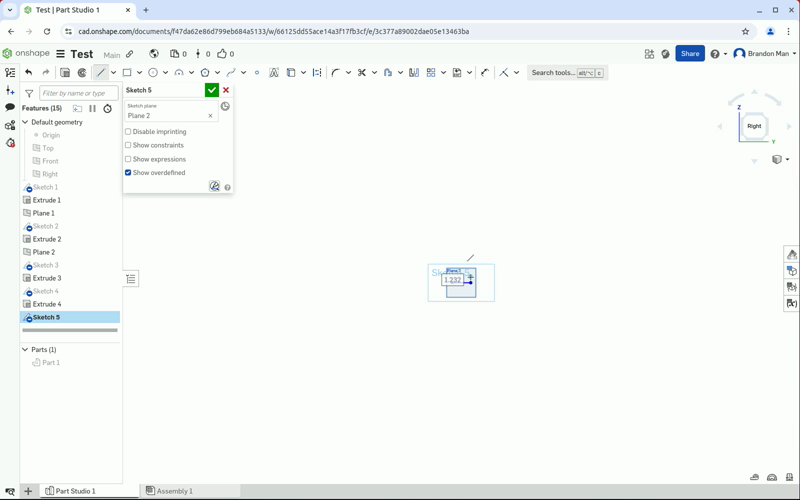
mouse_move(501, 276)
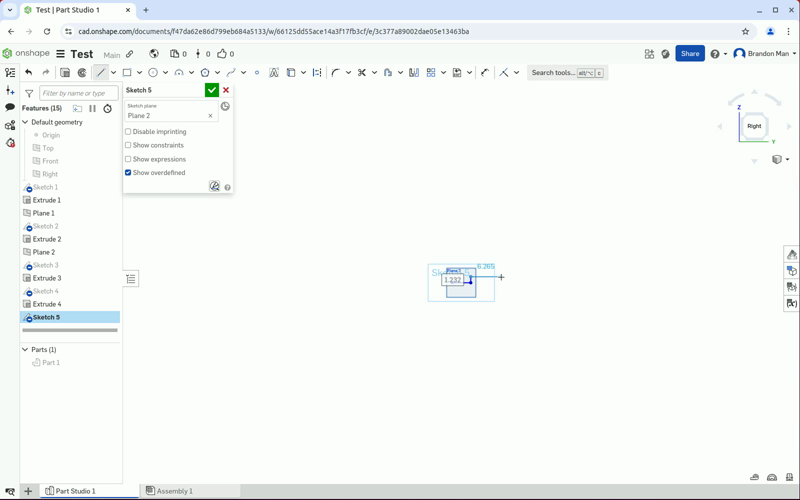
mouse_move(466, 276)
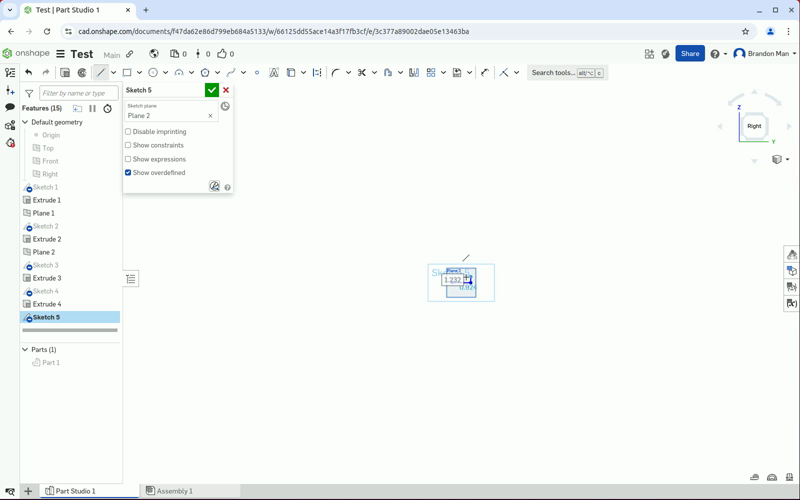
scroll(6)
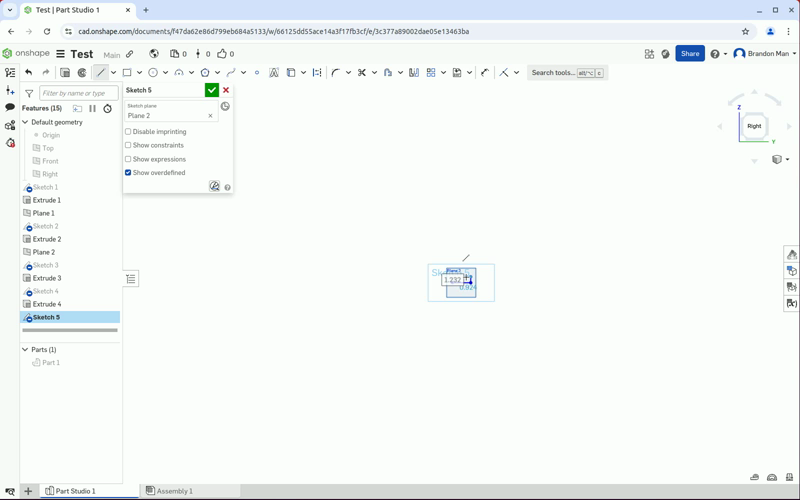
scroll(6)
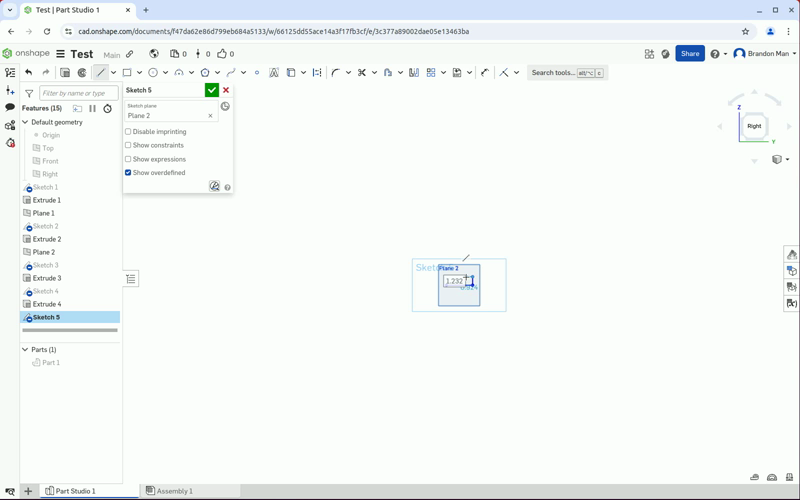
scroll(6)
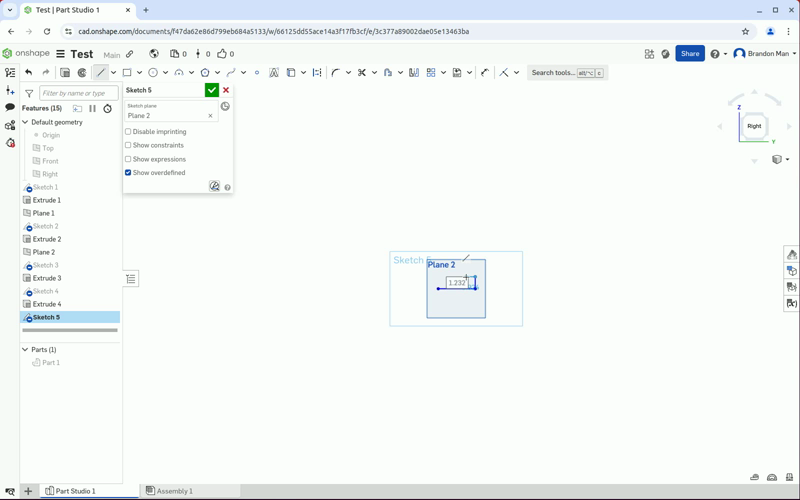
scroll(6)
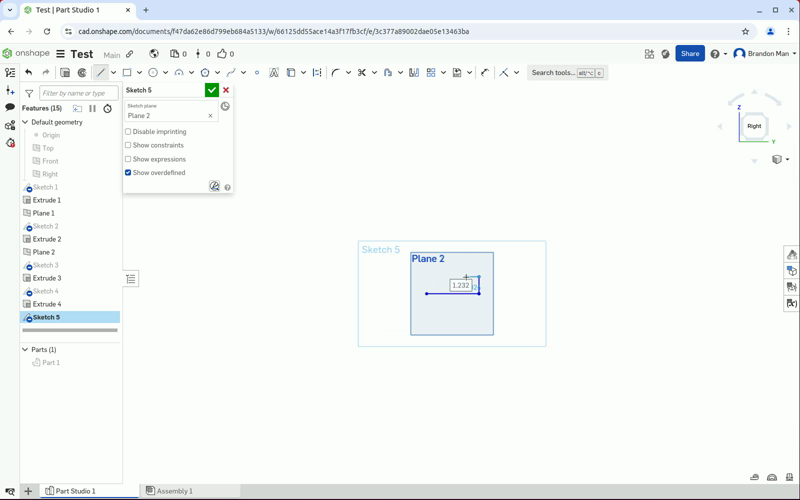
scroll(6)
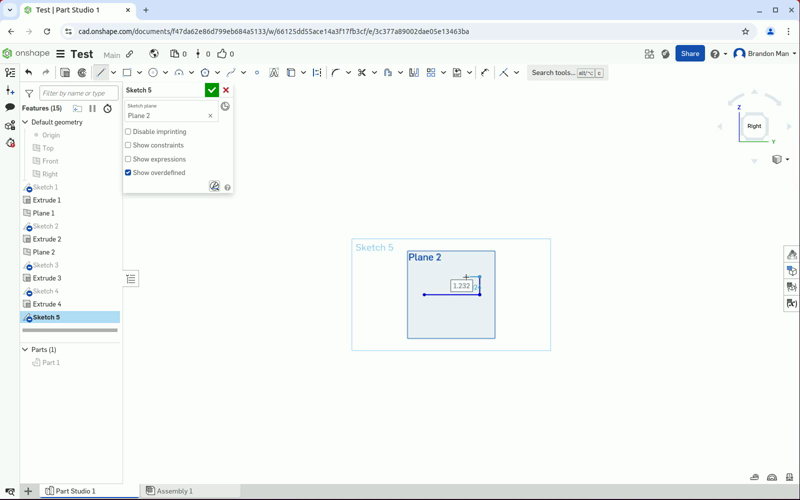
scroll(6)
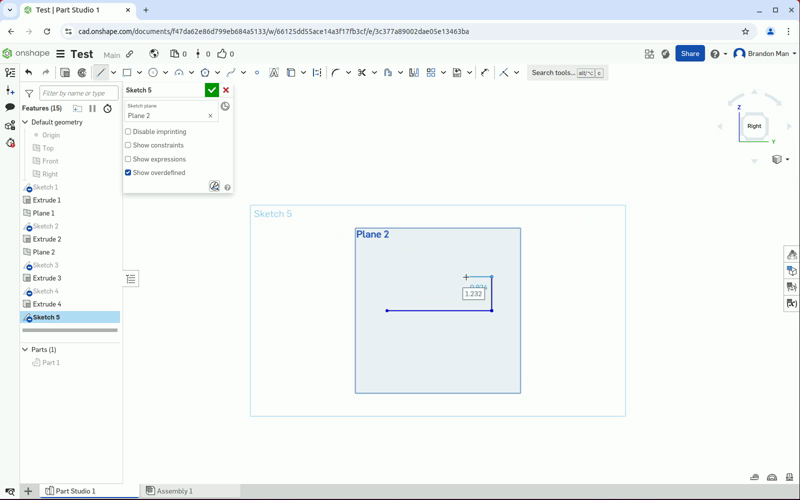
scroll(6)
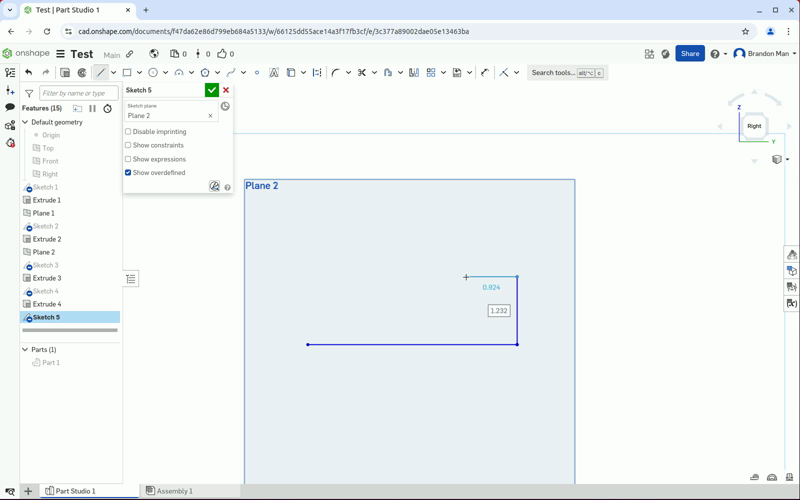
click(466, 276)
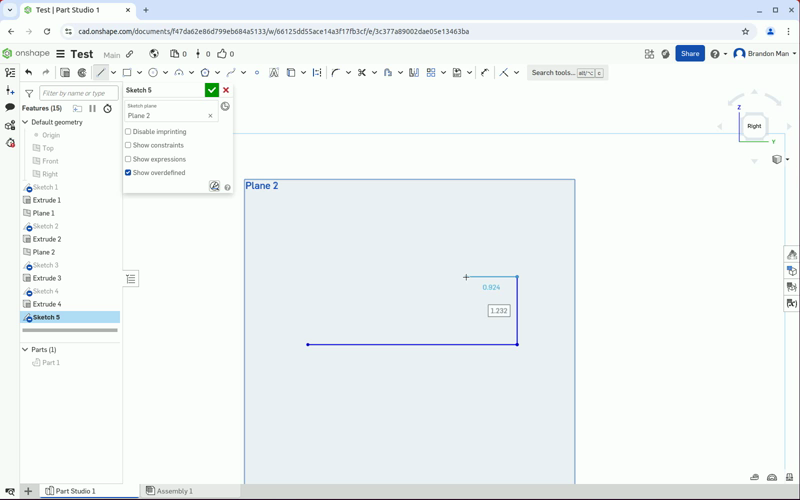
scroll(-6)
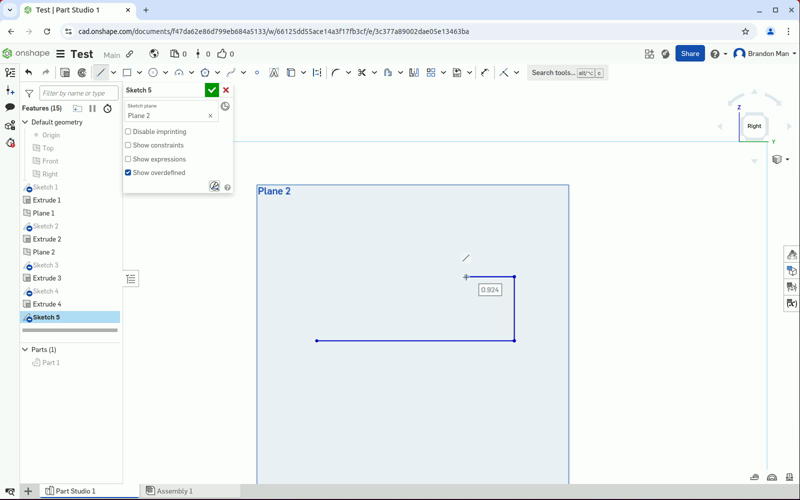
scroll(-6)
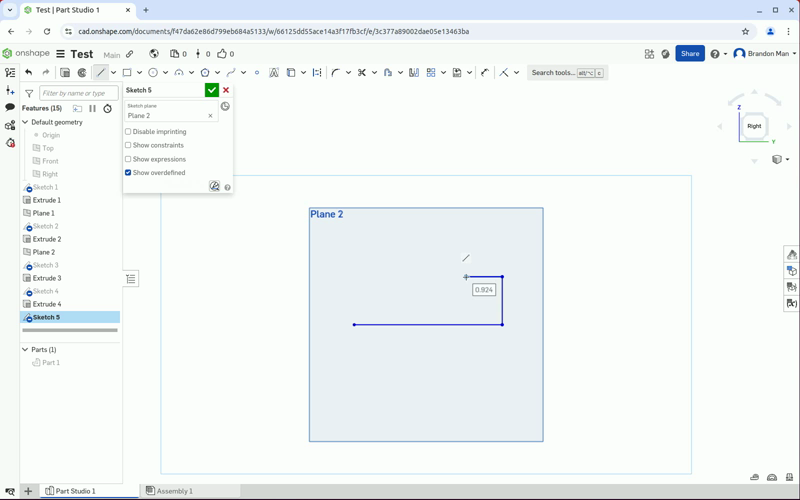
scroll(-6)
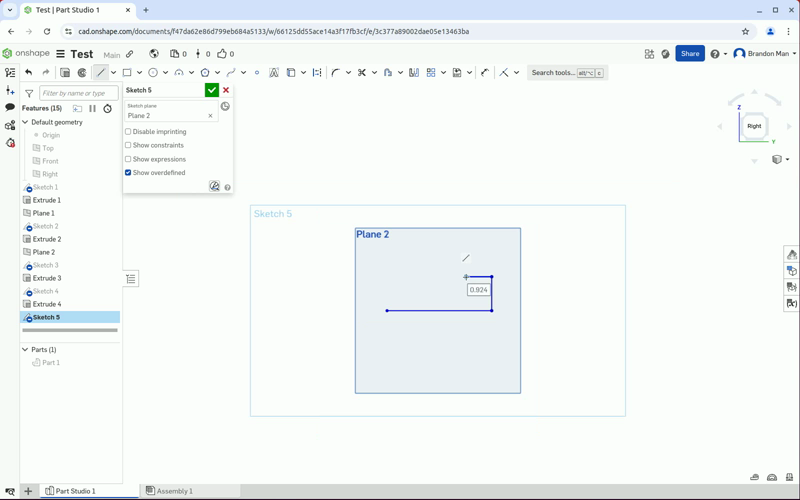
scroll(-6)
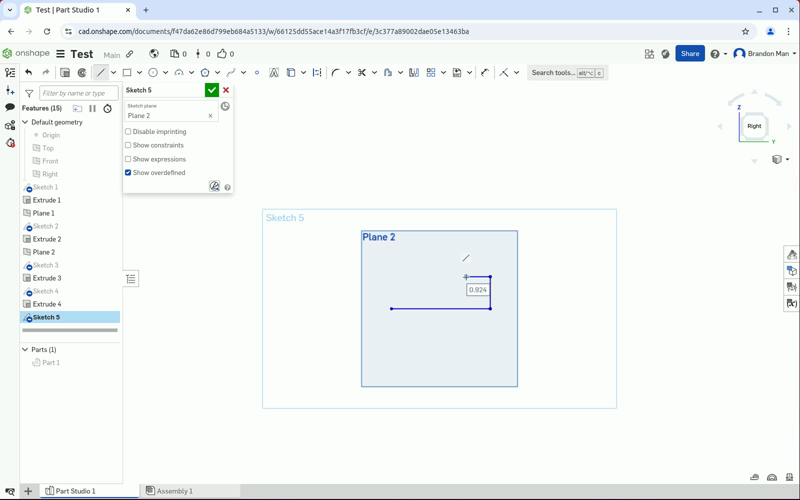
scroll(-6)
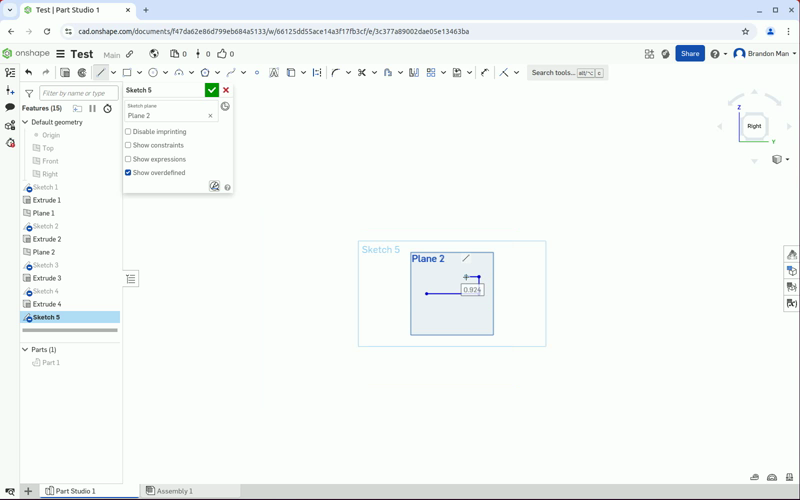
scroll(-6)
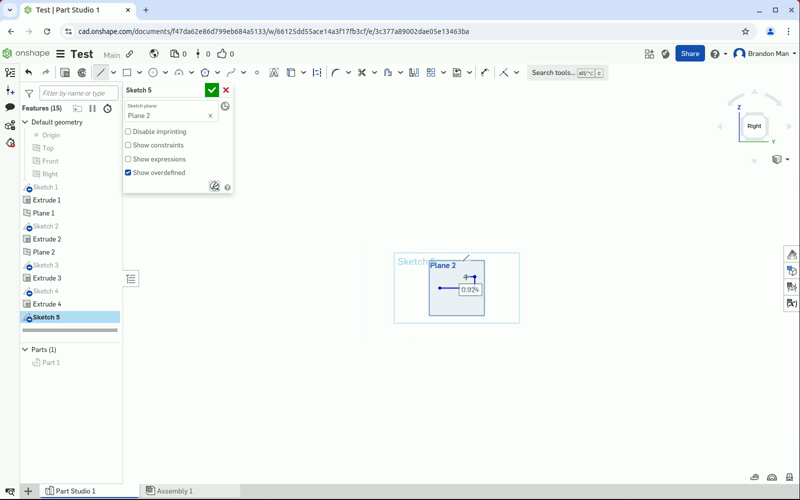
scroll(-6)
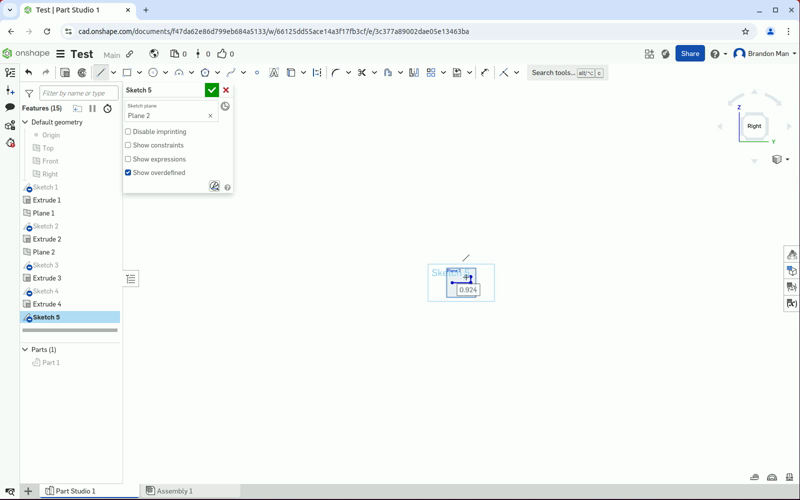
key_up(shift)
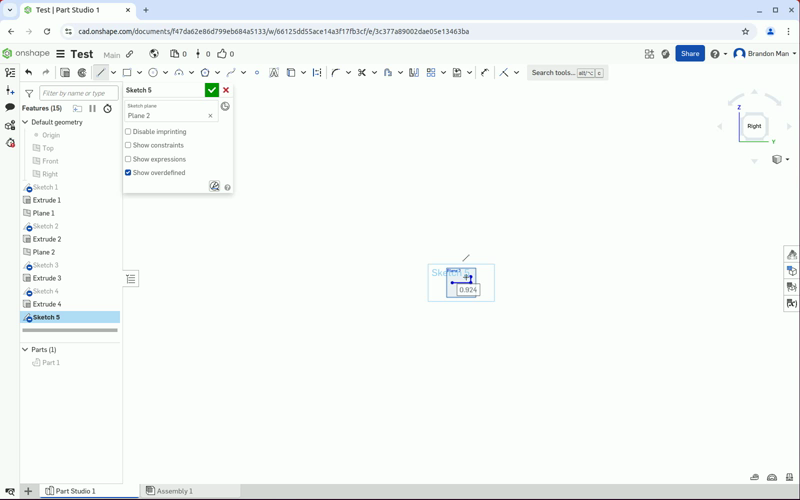
key_down(shift)
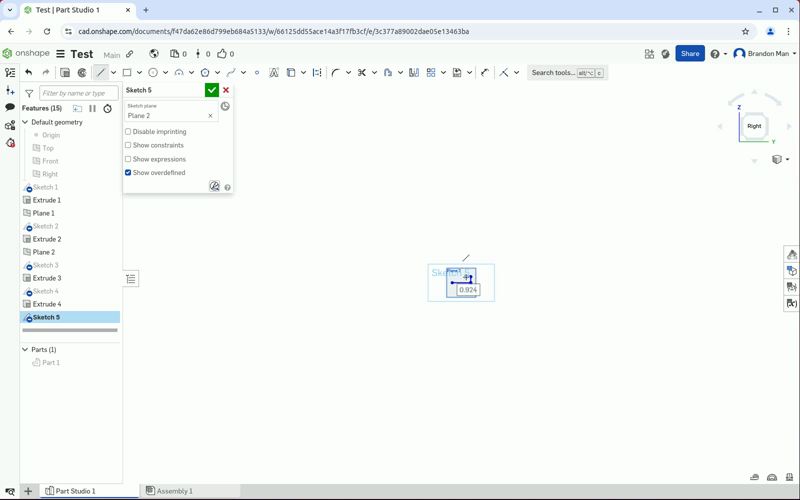
mouse_move(496, 276)
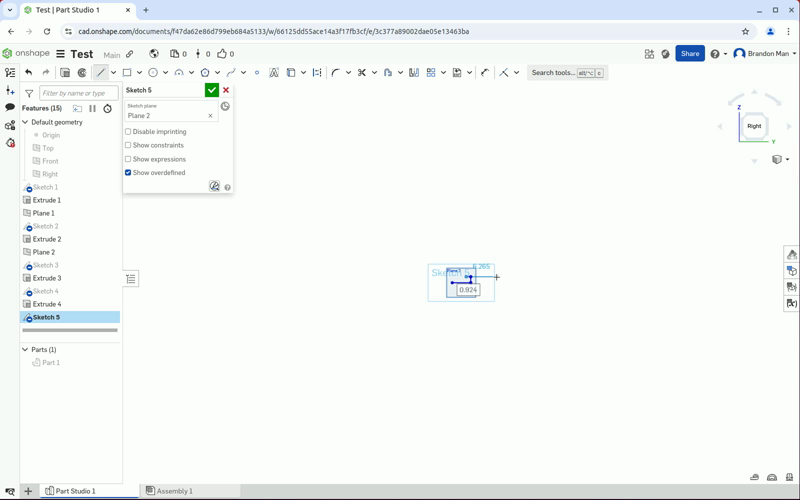
mouse_move(457, 276)
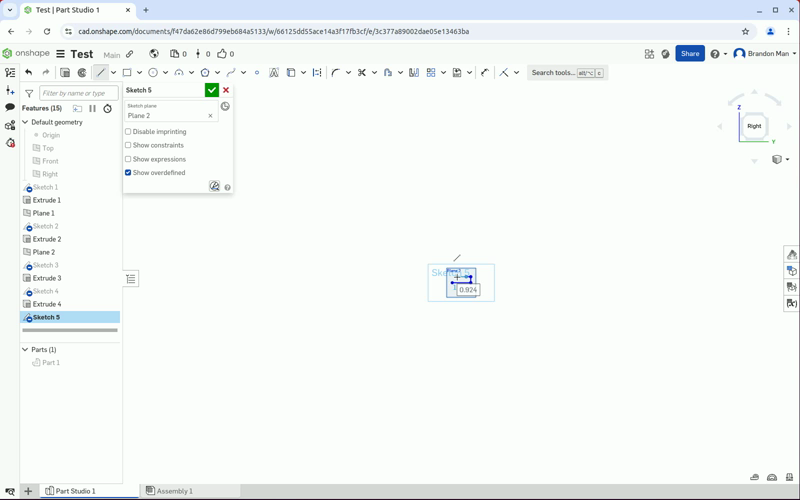
click(457, 276)
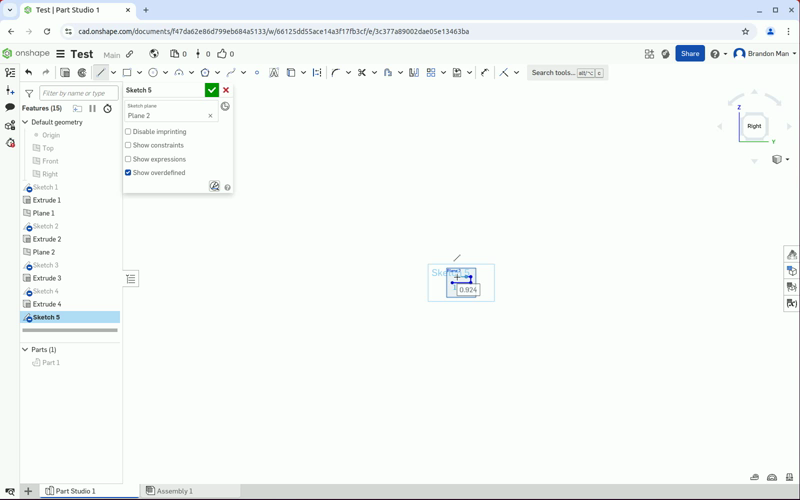
key_up(shift)
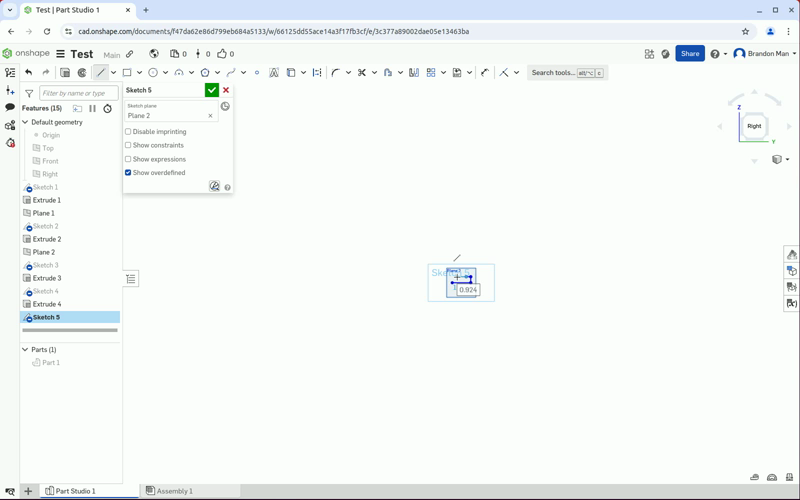
key_down(shift)
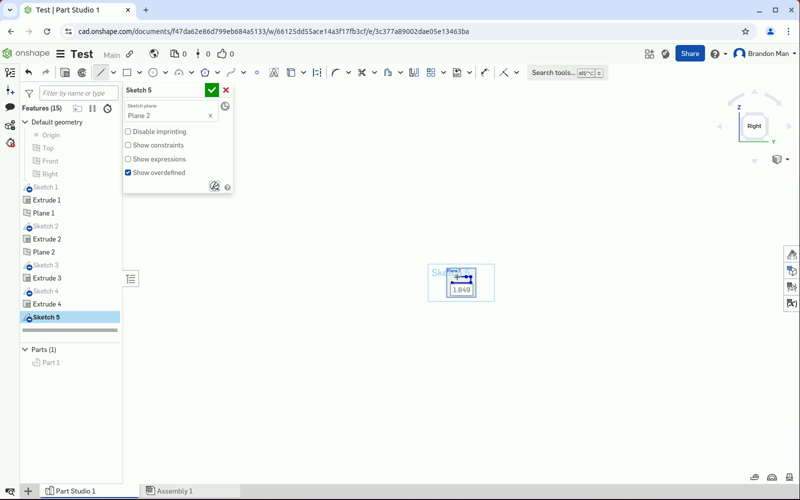
mouse_move(487, 276)
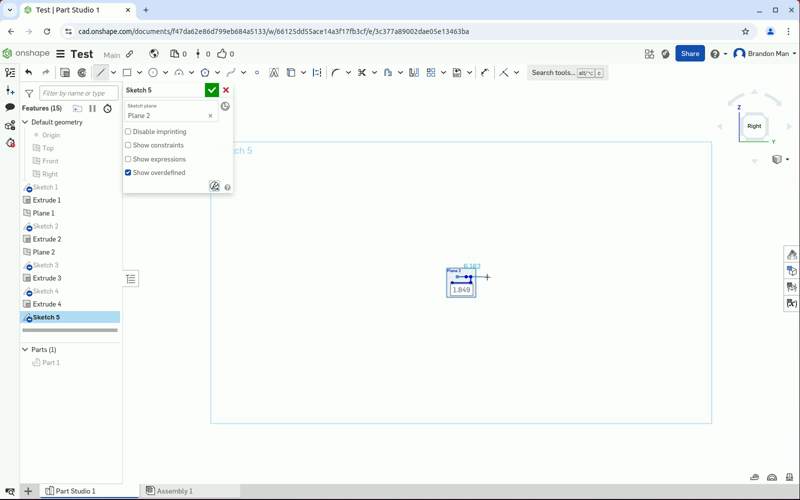
mouse_move(452, 276)
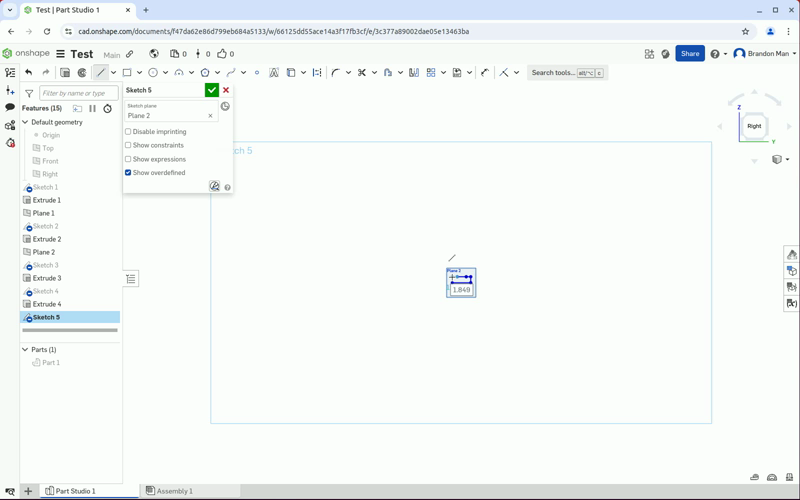
scroll(6)
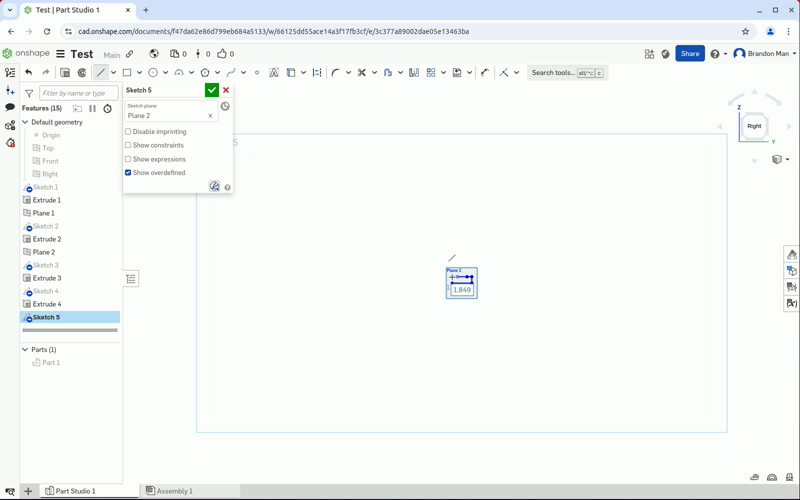
scroll(6)
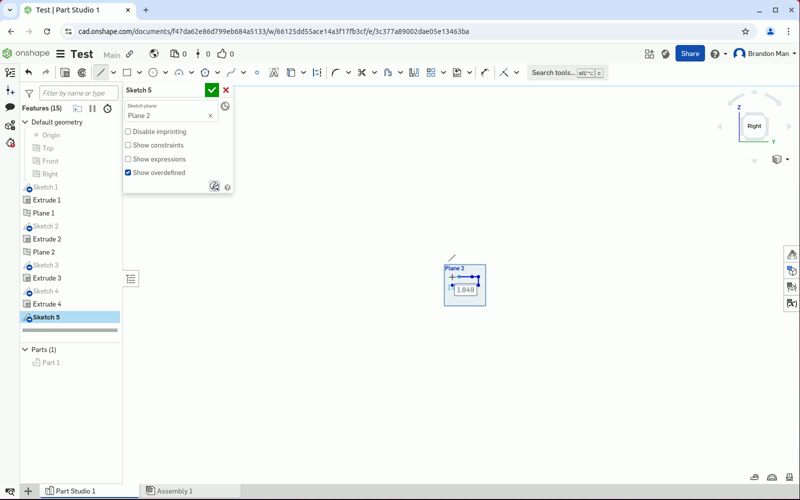
scroll(6)
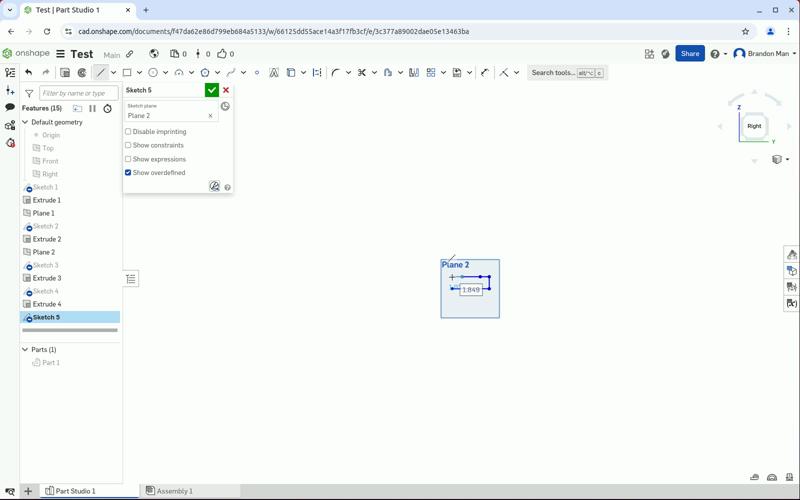
scroll(6)
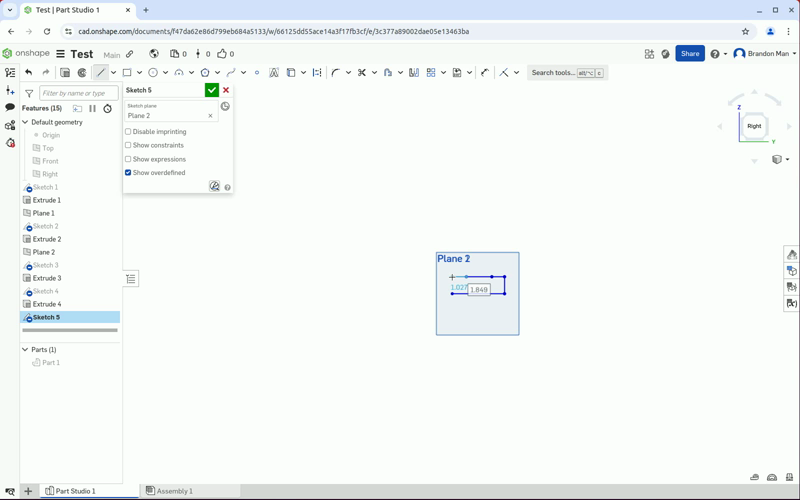
scroll(6)
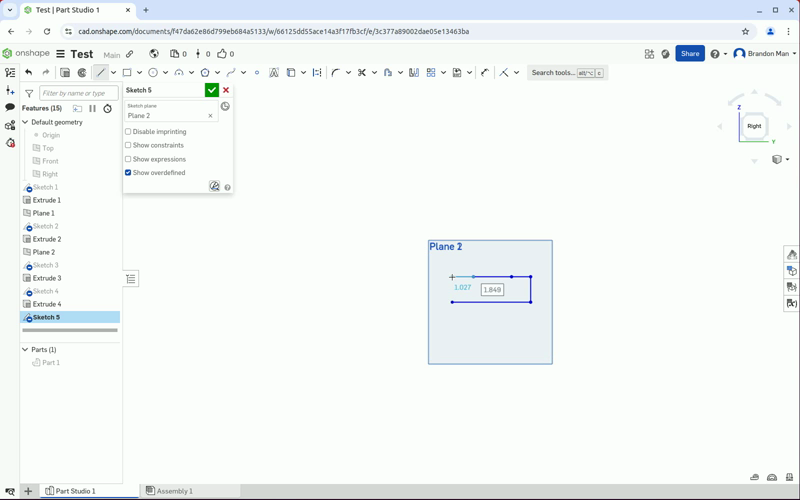
scroll(6)
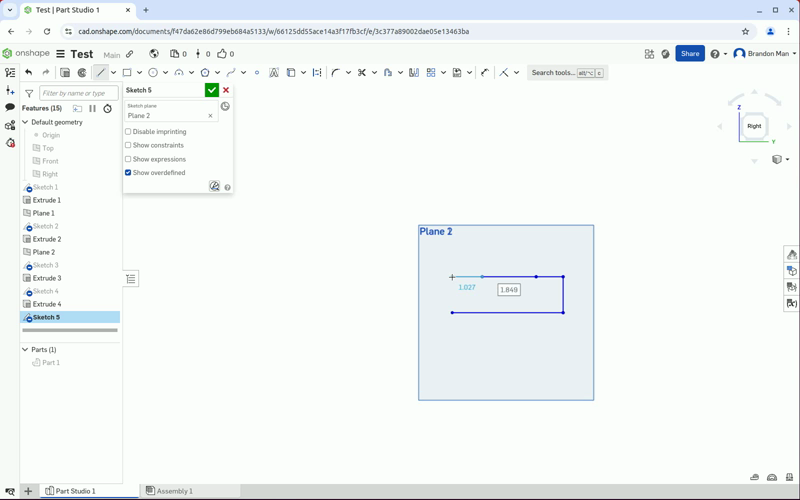
scroll(6)
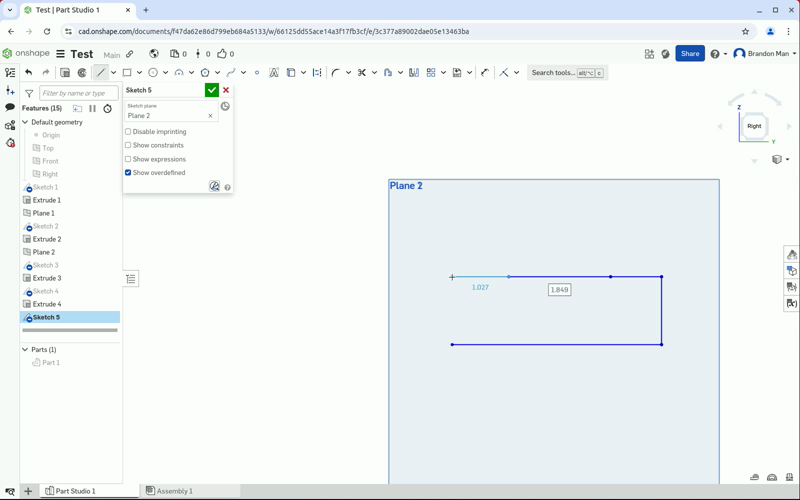
click(452, 276)
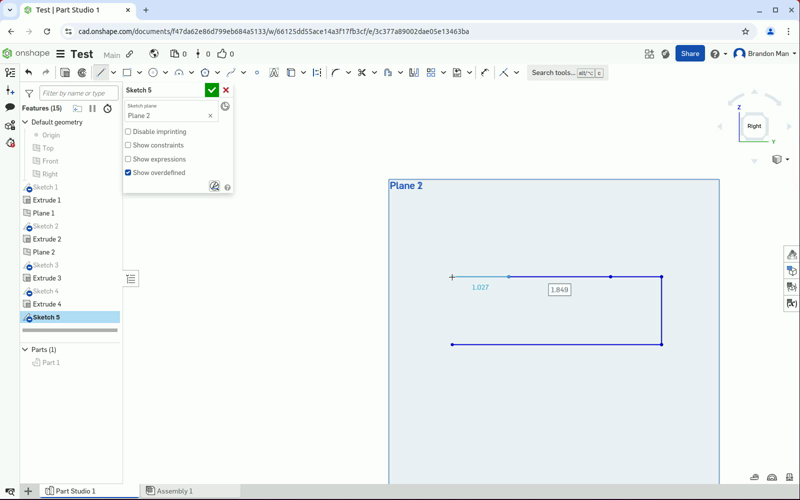
scroll(-6)
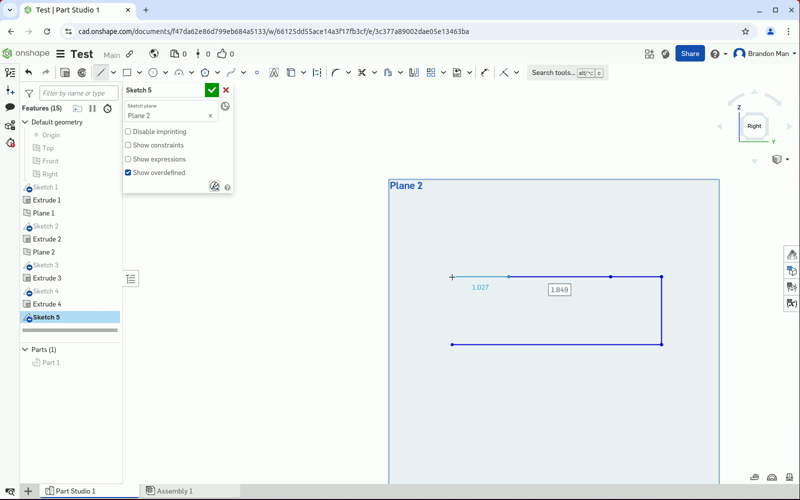
scroll(-6)
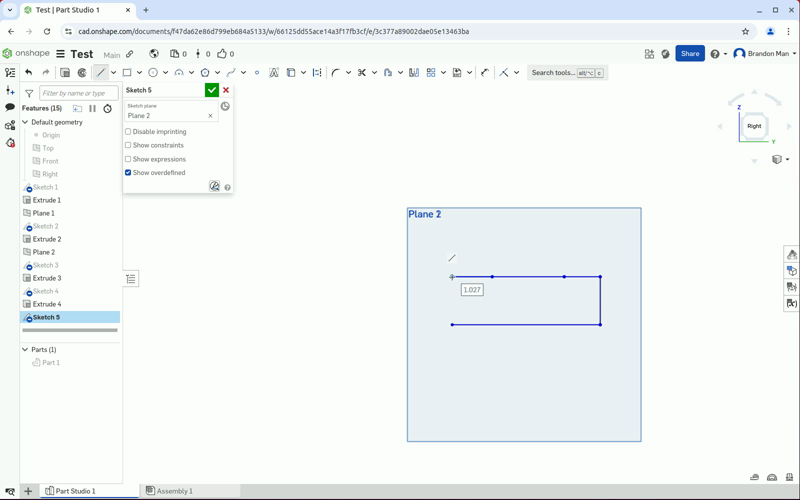
scroll(-6)
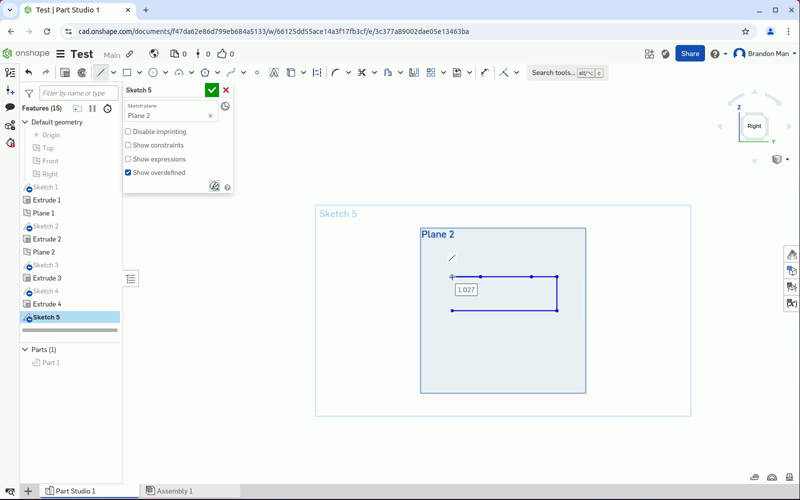
scroll(-6)
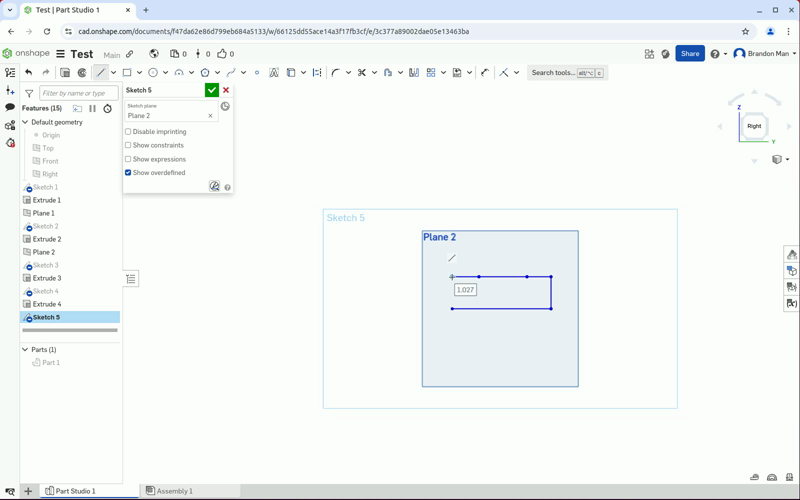
scroll(-6)
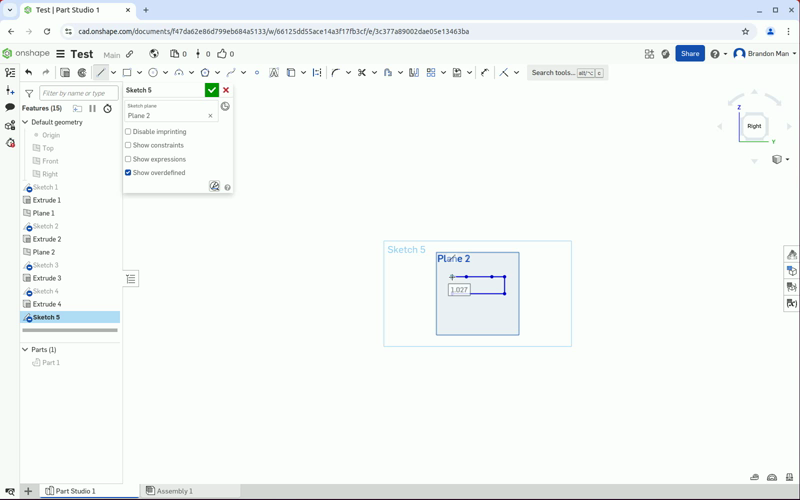
scroll(-6)
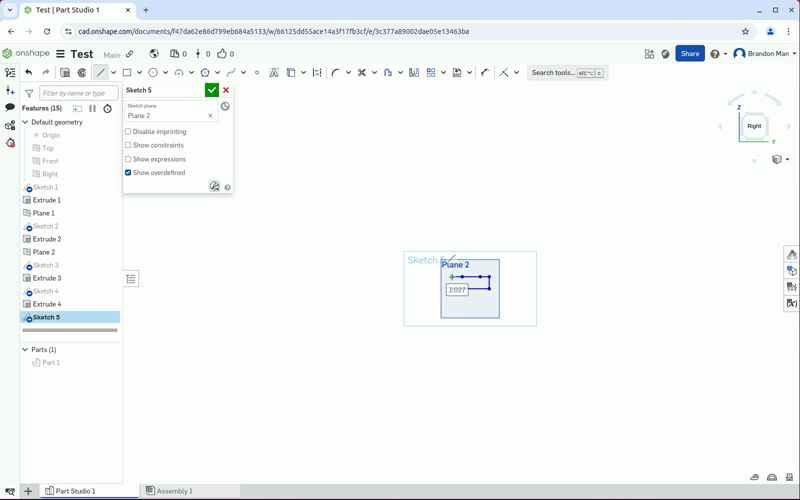
scroll(-6)
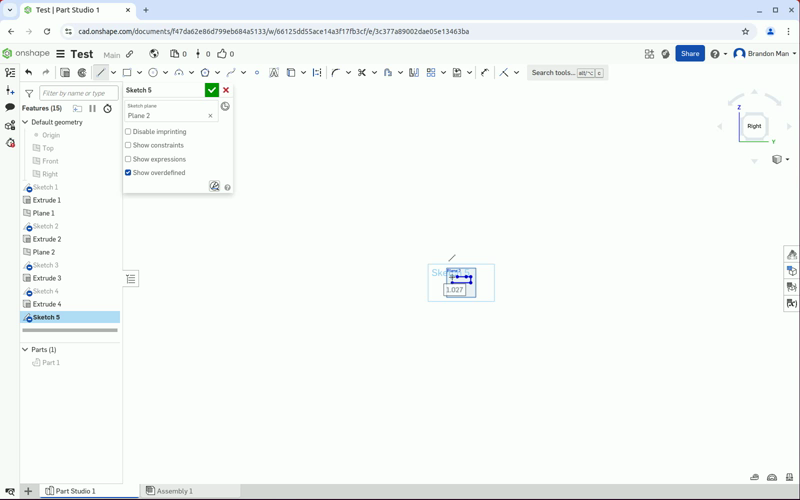
key_up(shift)
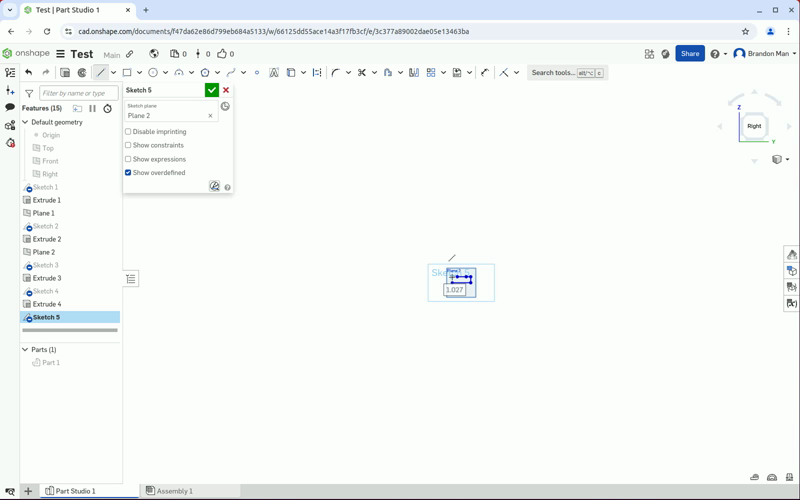
mouse_move(482, 276)
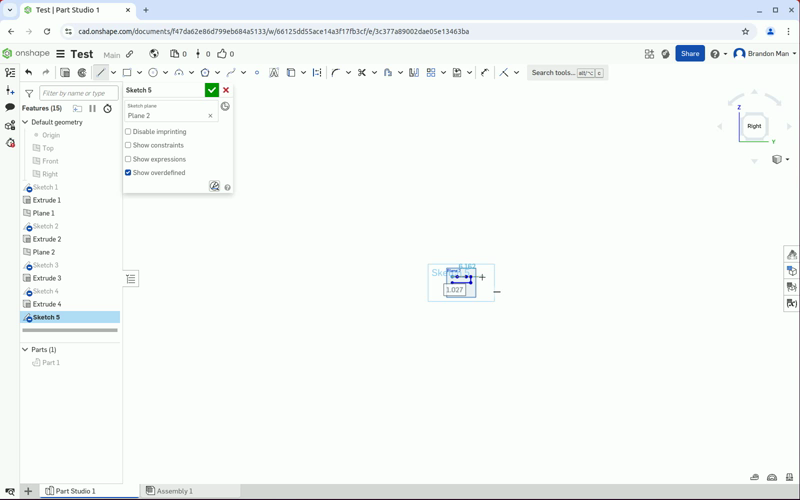
key_down(shift)
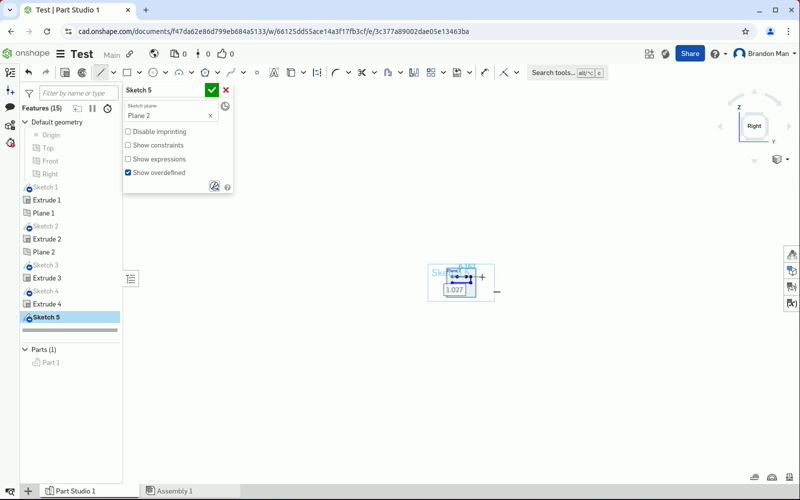
mouse_move(452, 282)
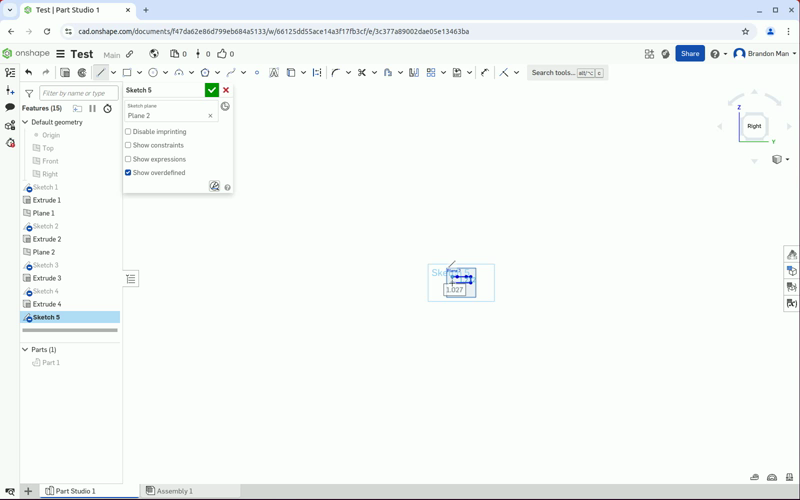
scroll(6)
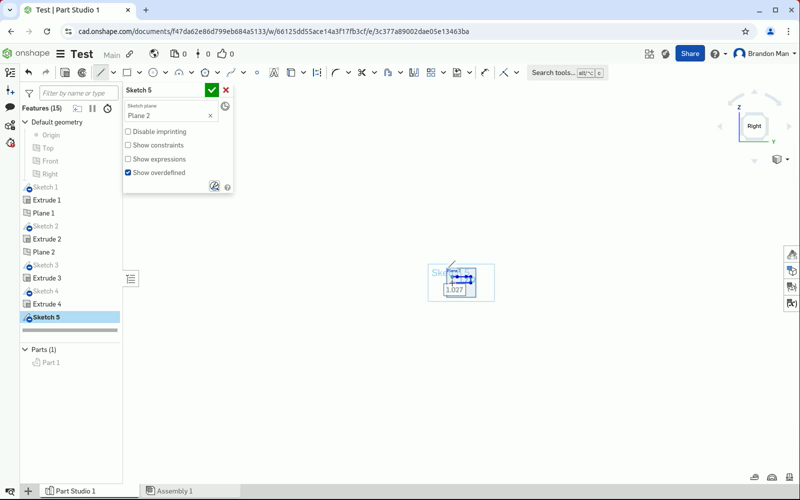
scroll(6)
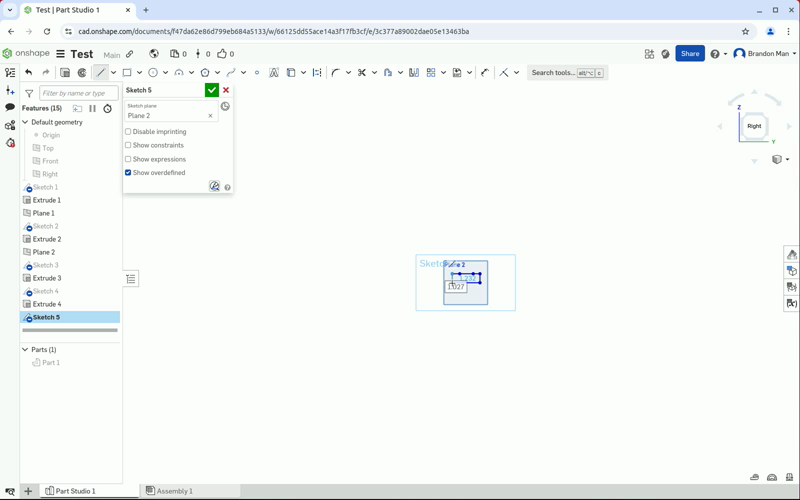
scroll(6)
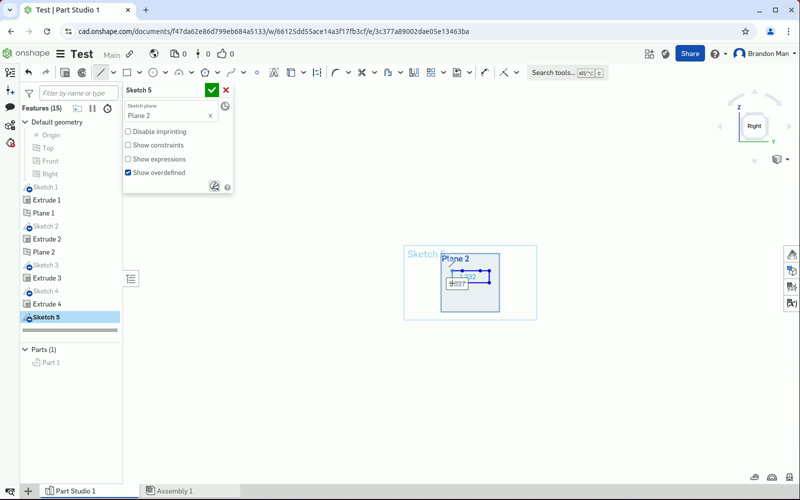
scroll(6)
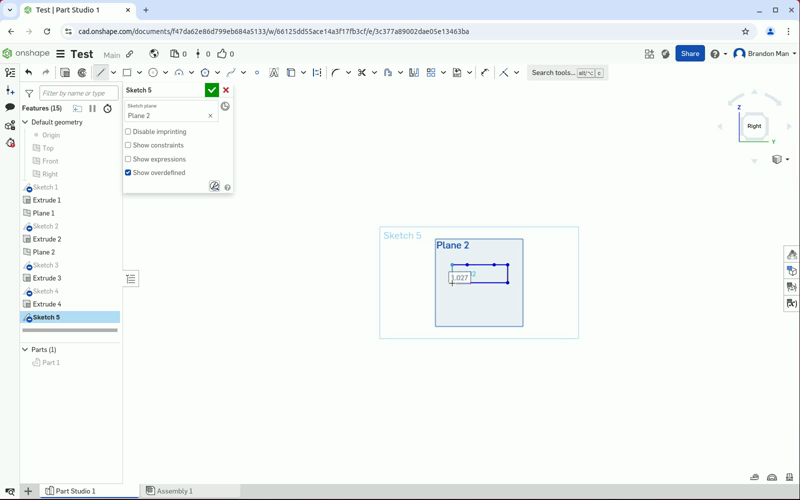
scroll(6)
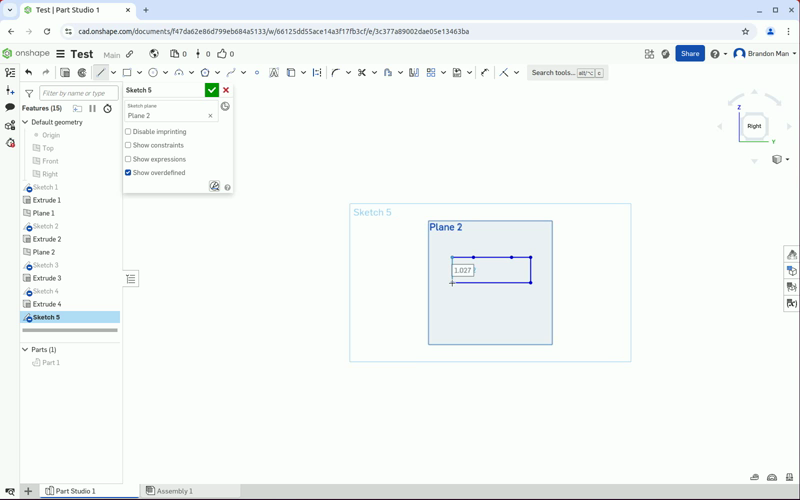
scroll(6)
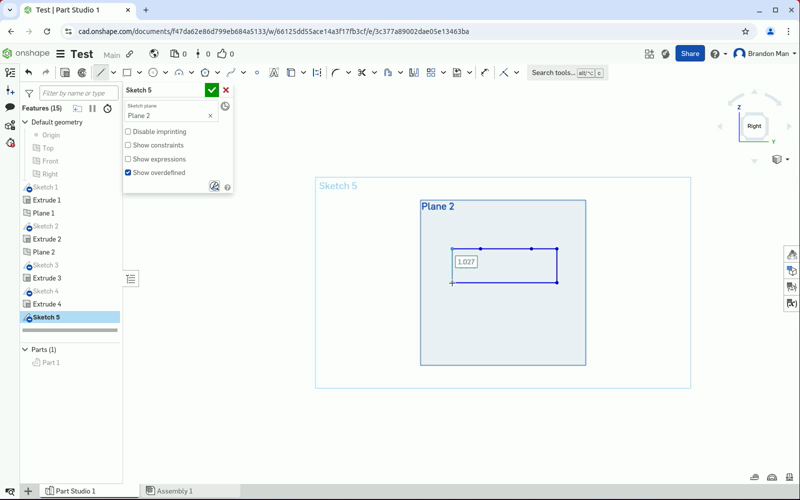
scroll(6)
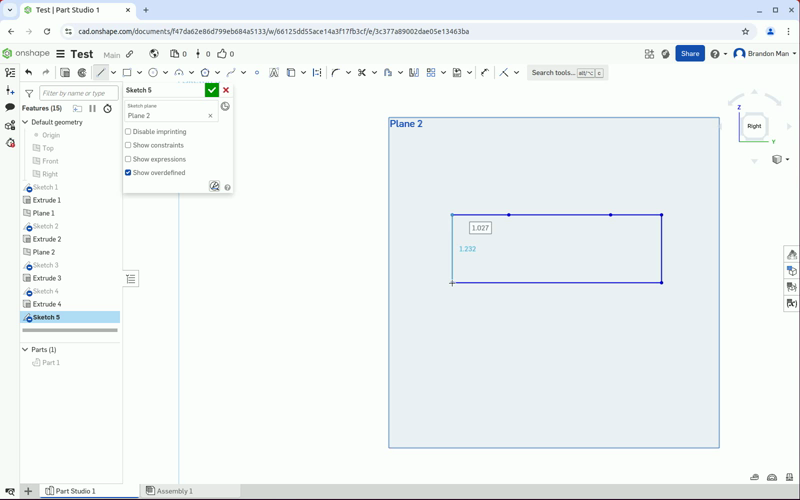
key_up(shift)
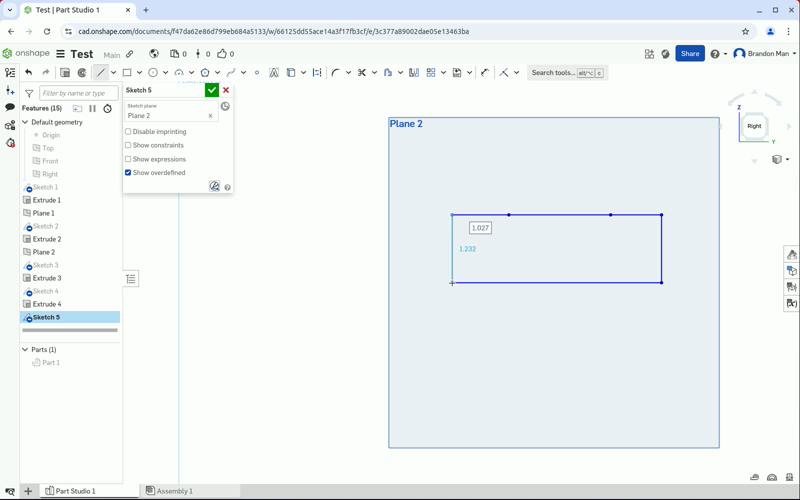
click(452, 282)
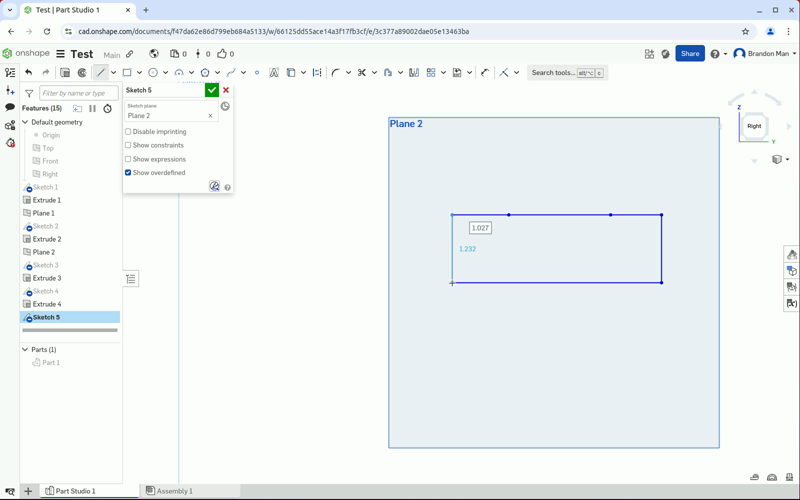
scroll(-6)
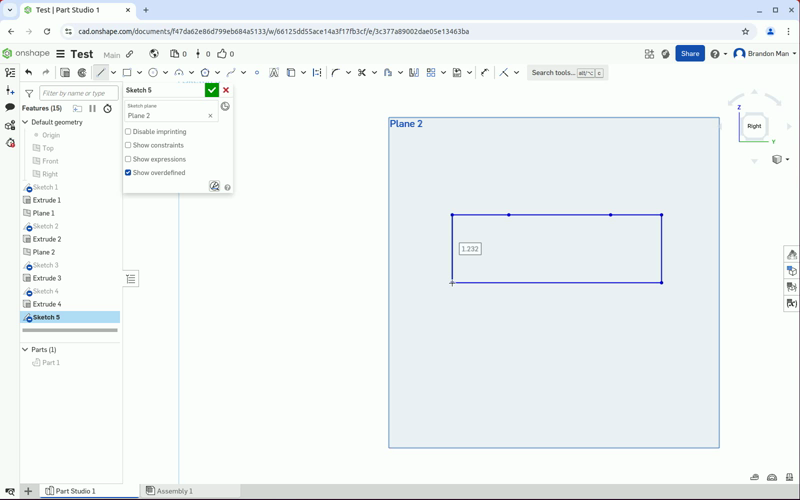
scroll(-6)
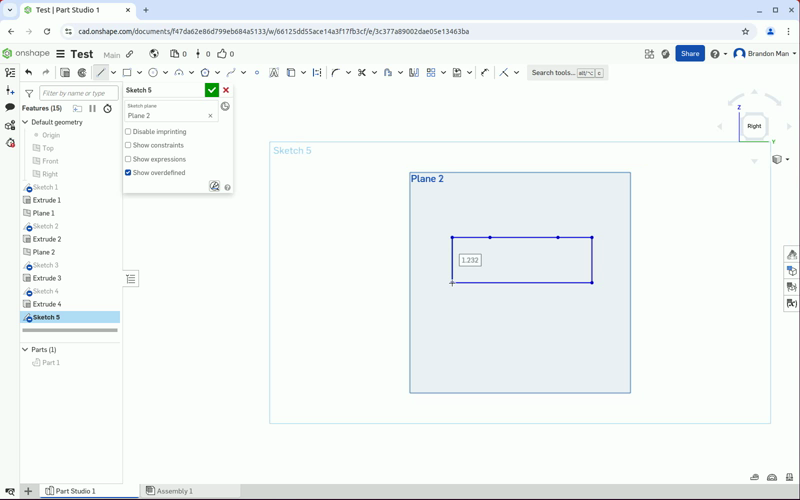
scroll(-6)
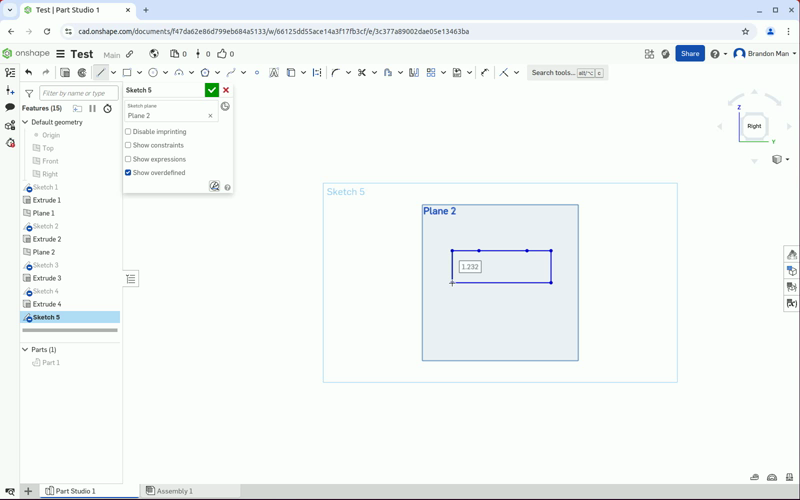
scroll(-6)
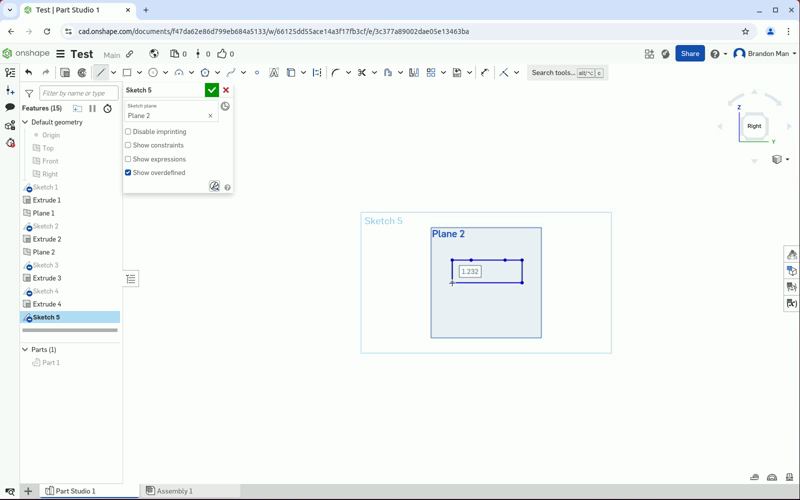
scroll(-6)
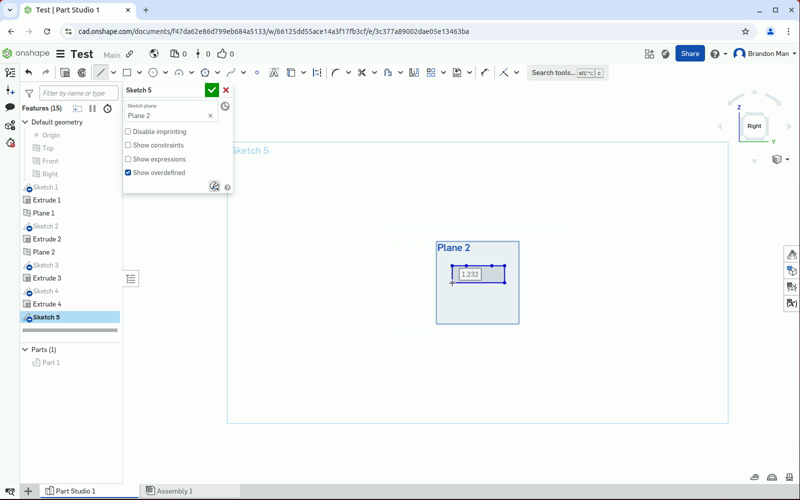
scroll(-6)
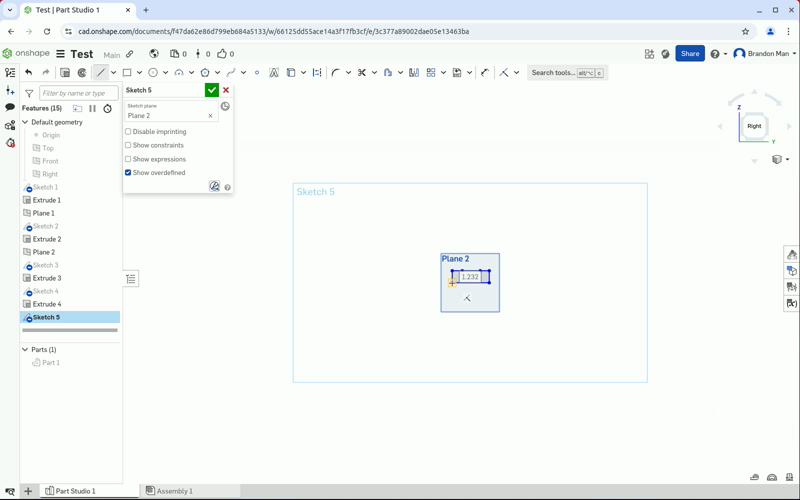
scroll(-6)
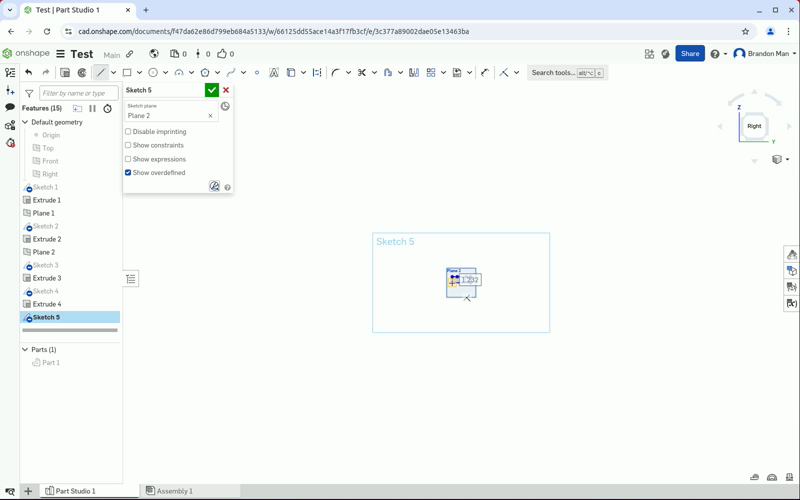
key(esc)
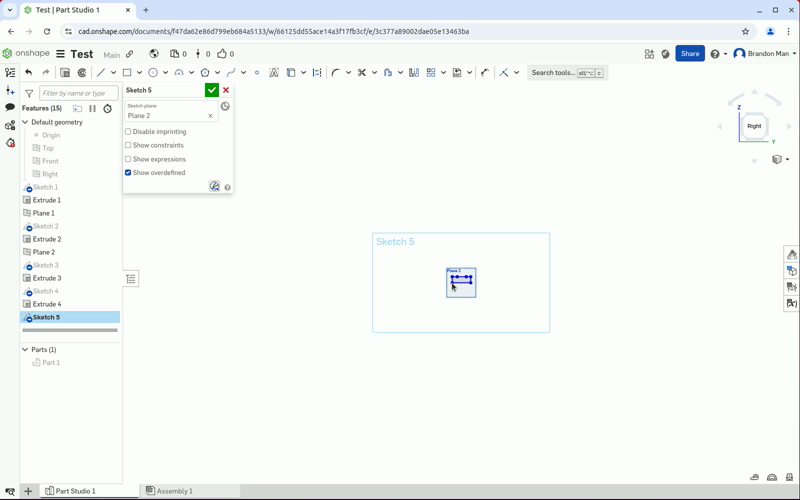
mouse_move(455, 281)
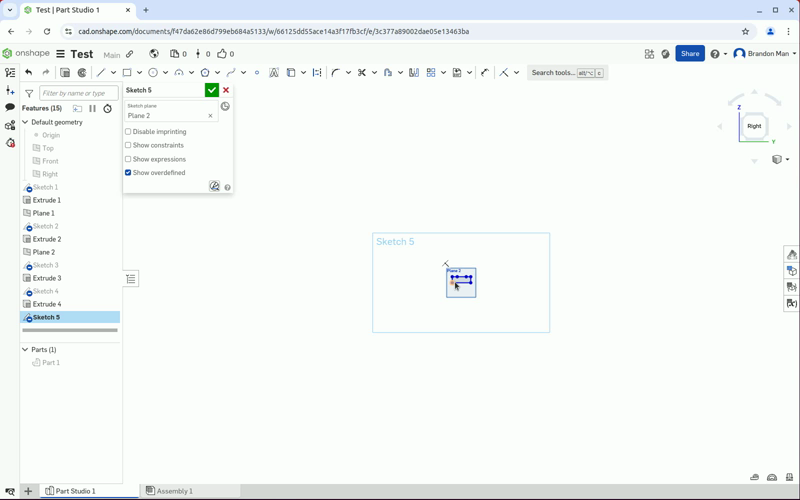
scroll(6)
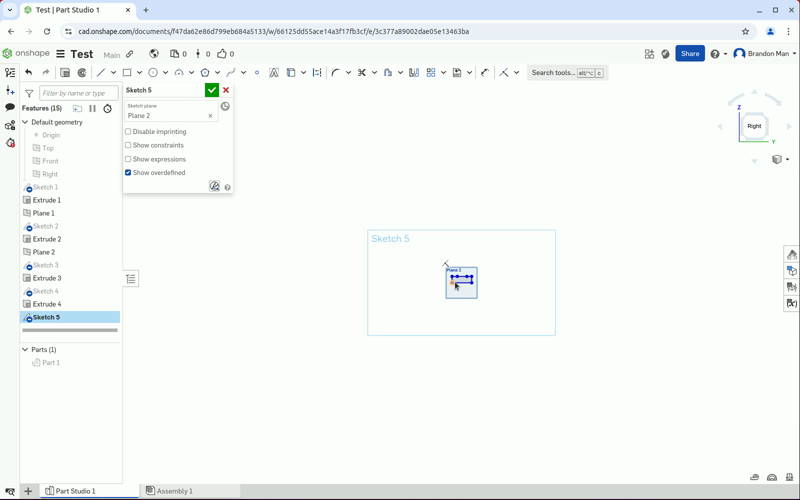
scroll(6)
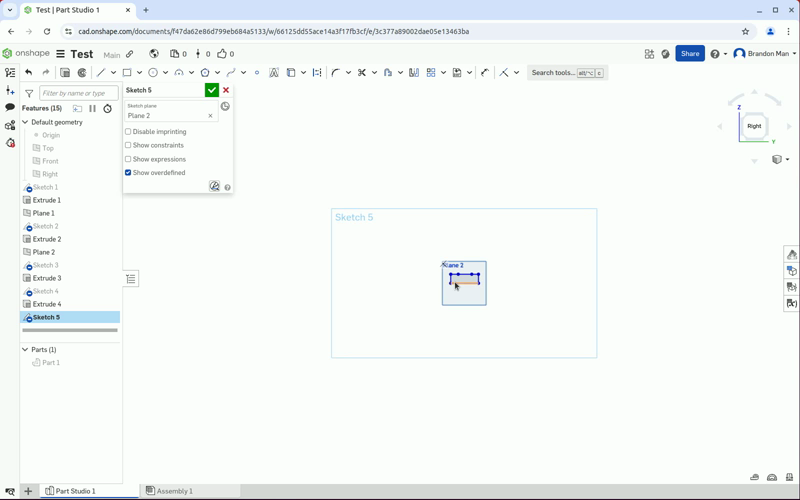
scroll(6)
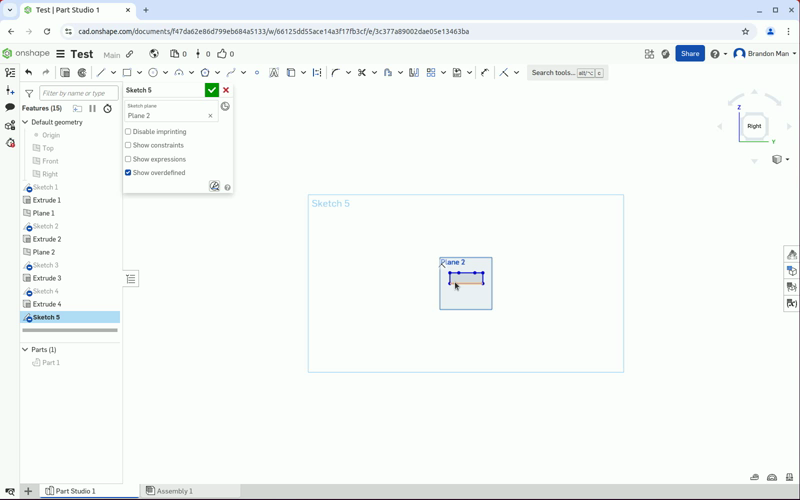
scroll(6)
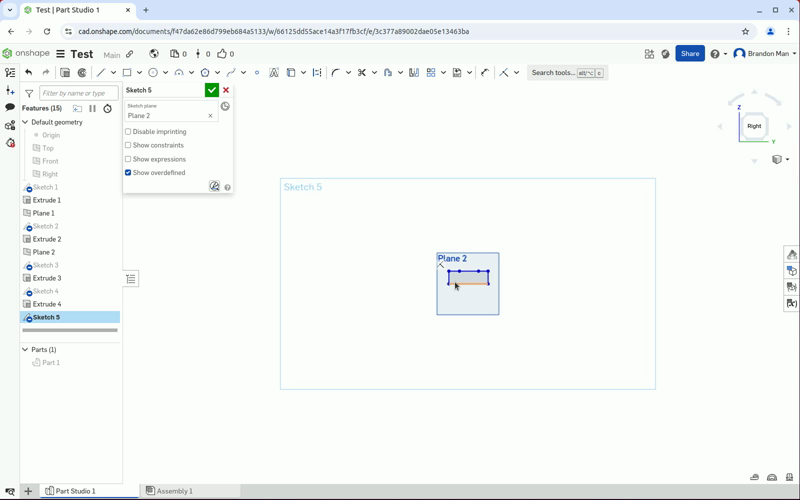
scroll(6)
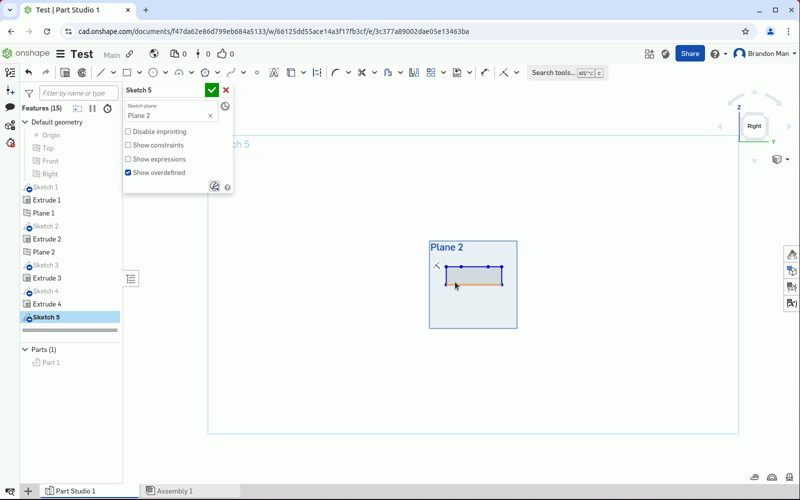
scroll(6)
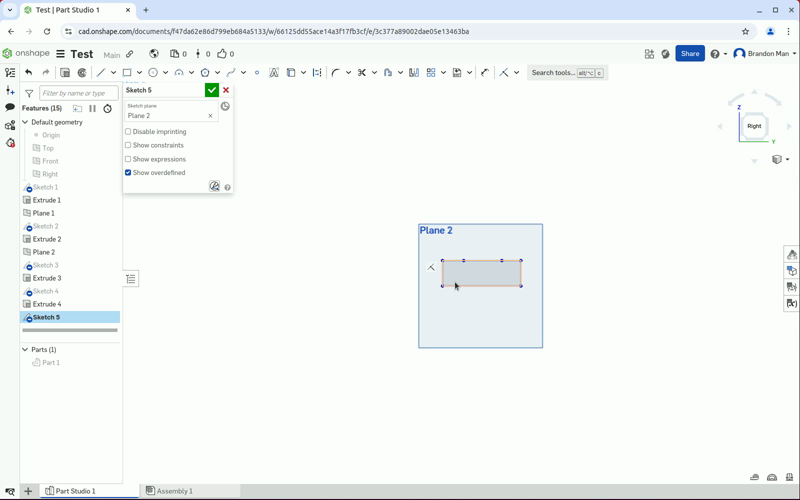
scroll(6)
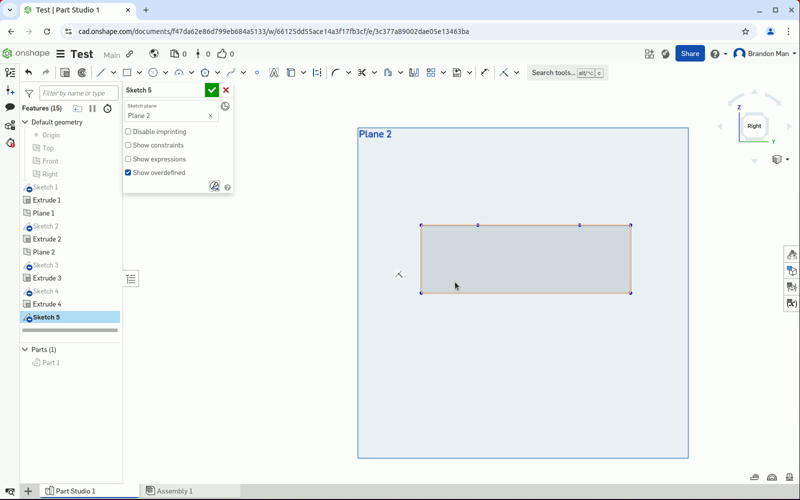
click(455, 281)
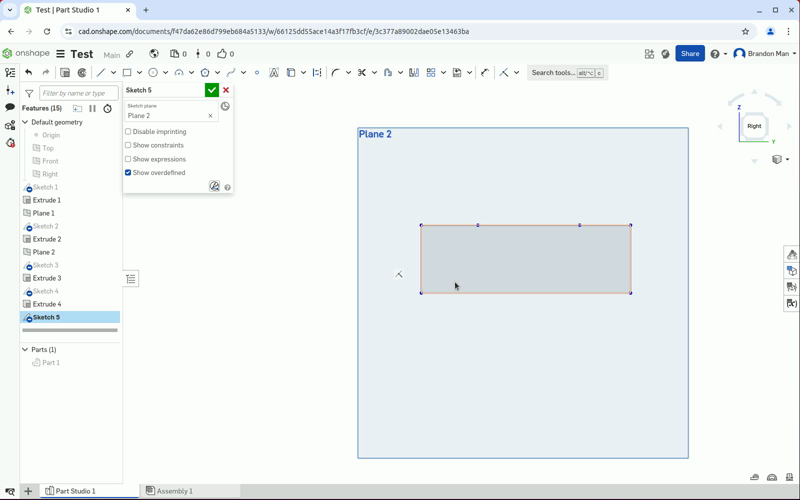
scroll(-6)
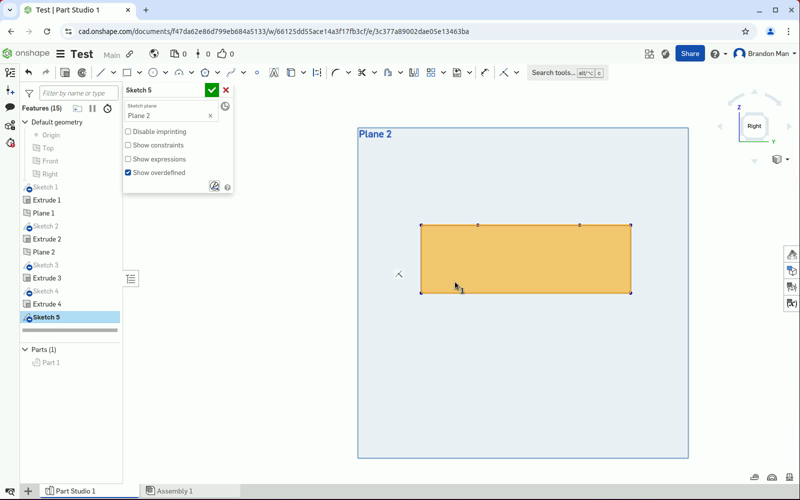
scroll(-6)
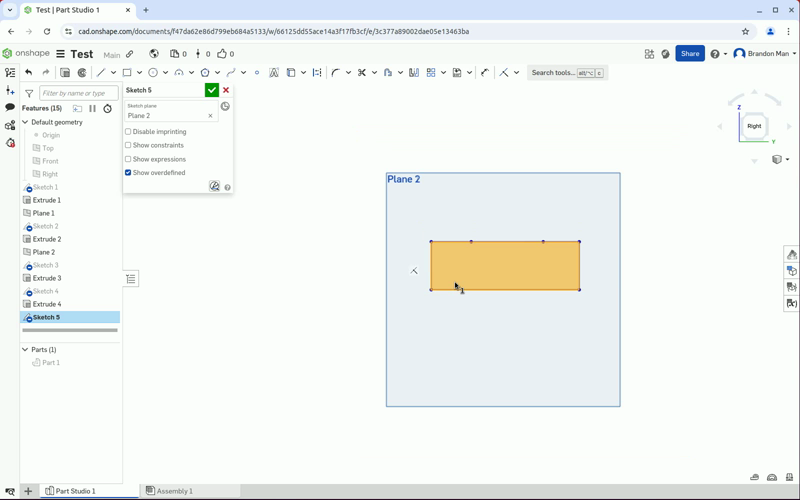
scroll(-6)
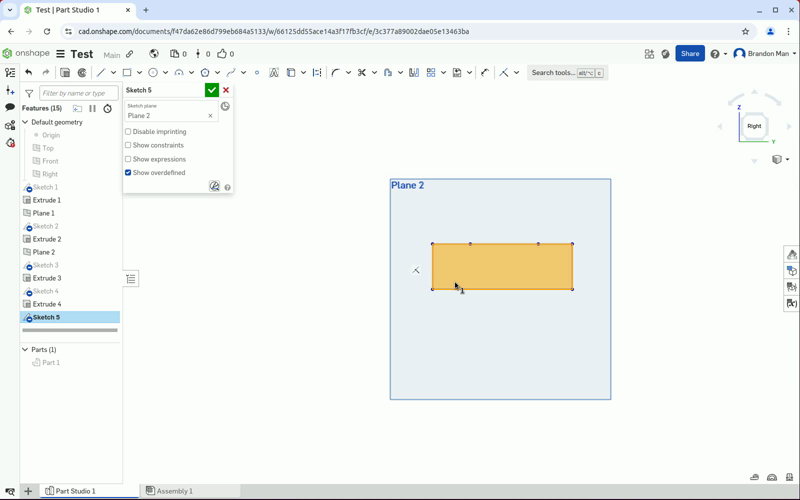
scroll(-6)
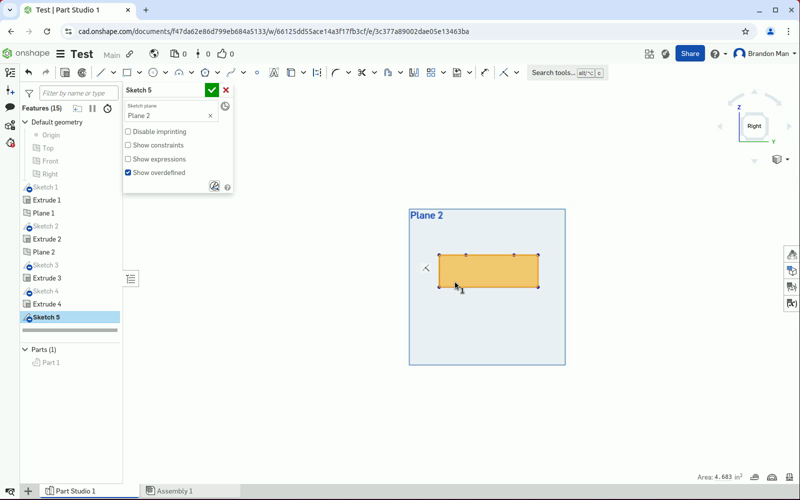
scroll(-6)
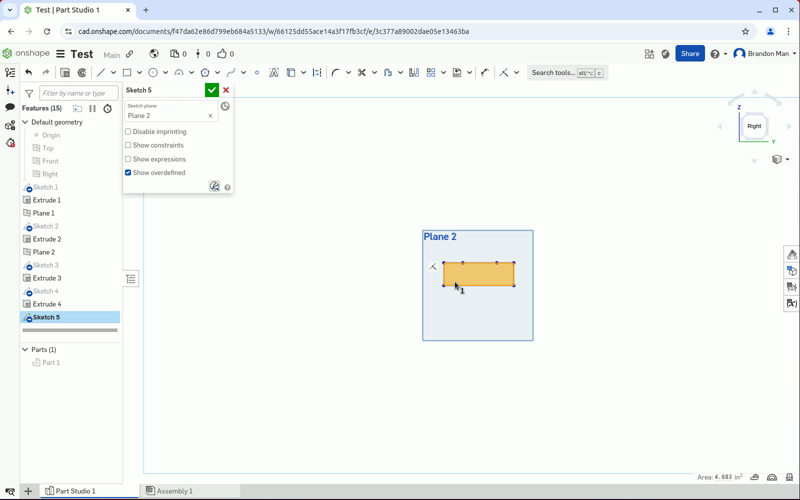
scroll(-6)
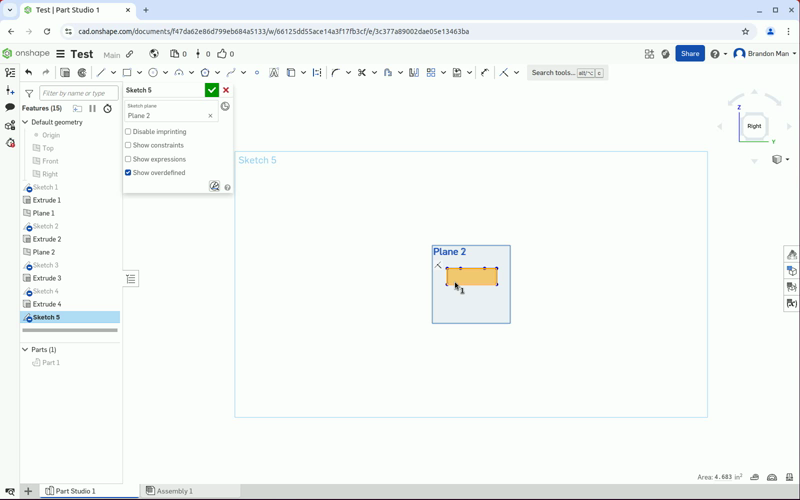
scroll(-6)
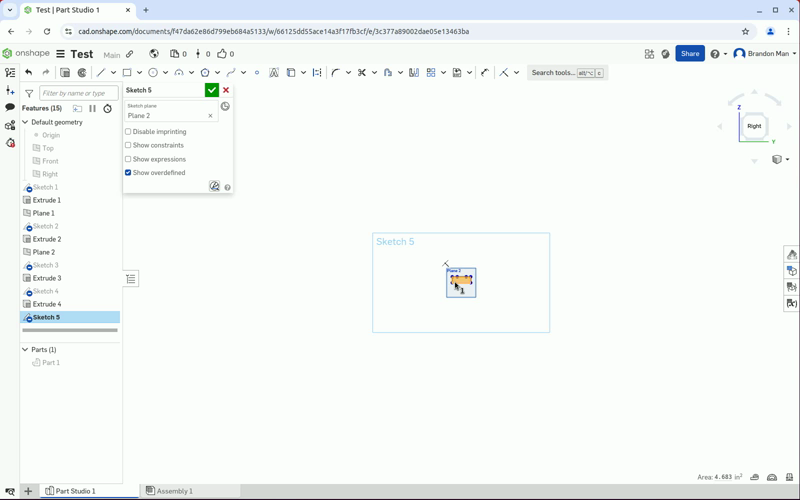
mouse_move(73, 352)
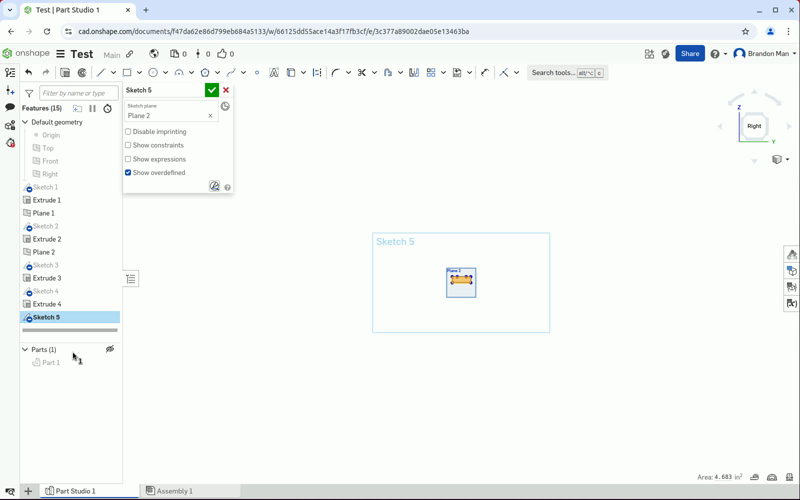
key(shift+y)
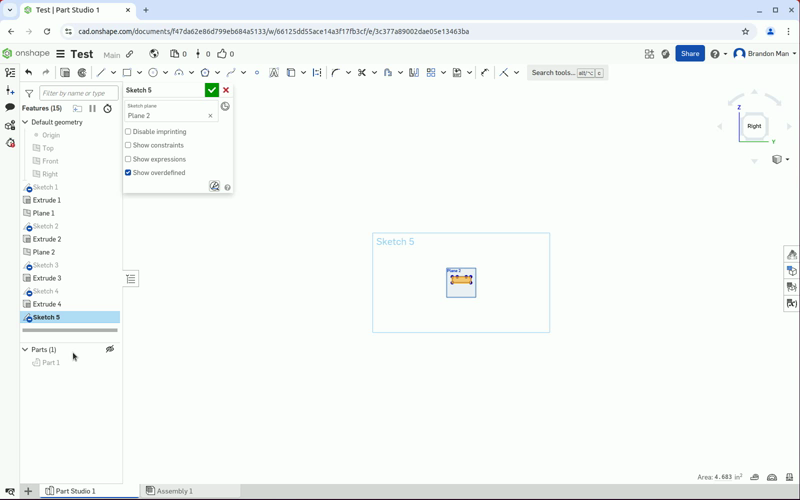
key(shift+e)
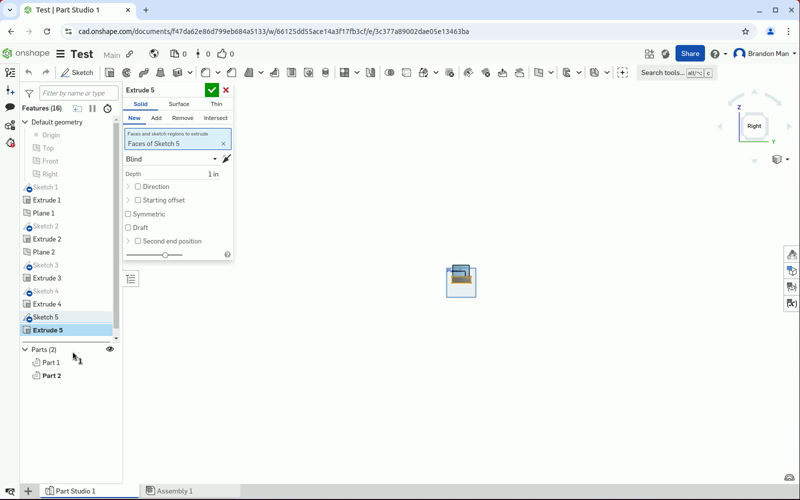
mouse_move(143, 106)
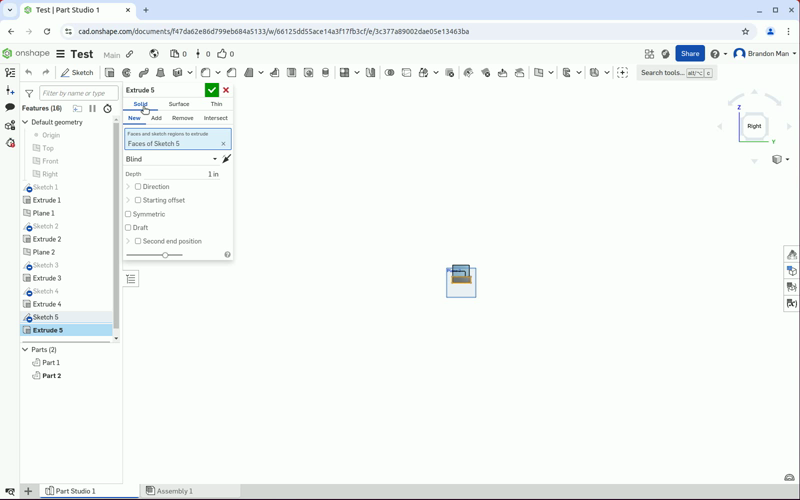
click(143, 106)
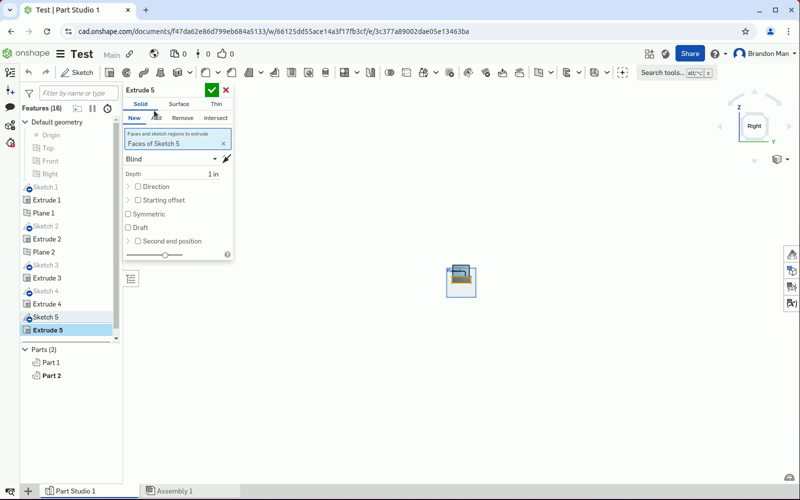
mouse_move(186, 120)
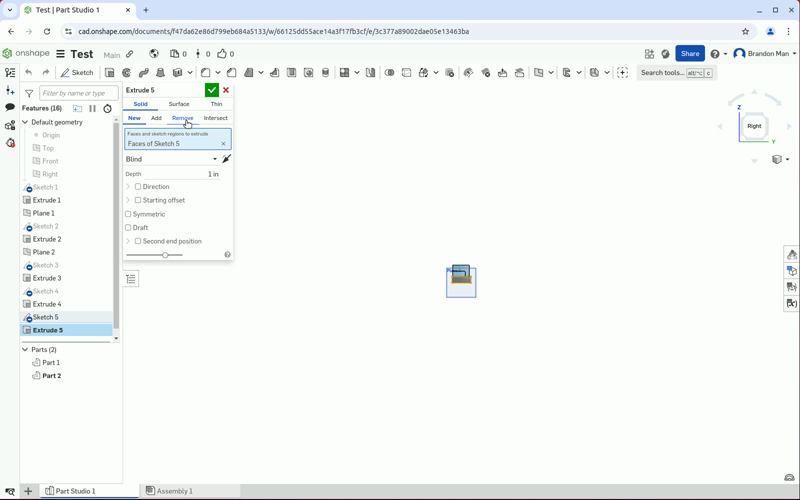
click(186, 120)
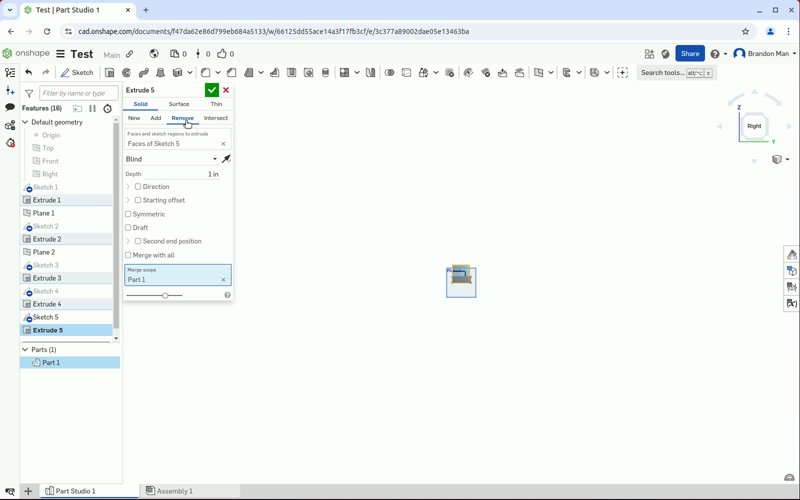
key(tab, 4)
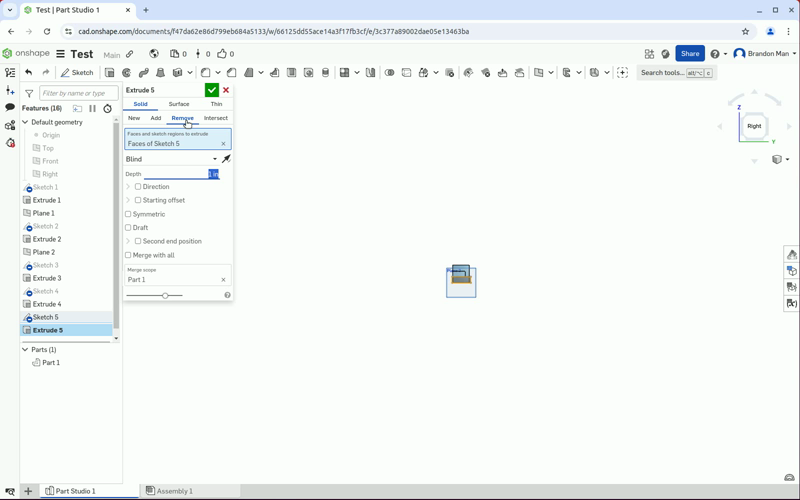
text(3.611)
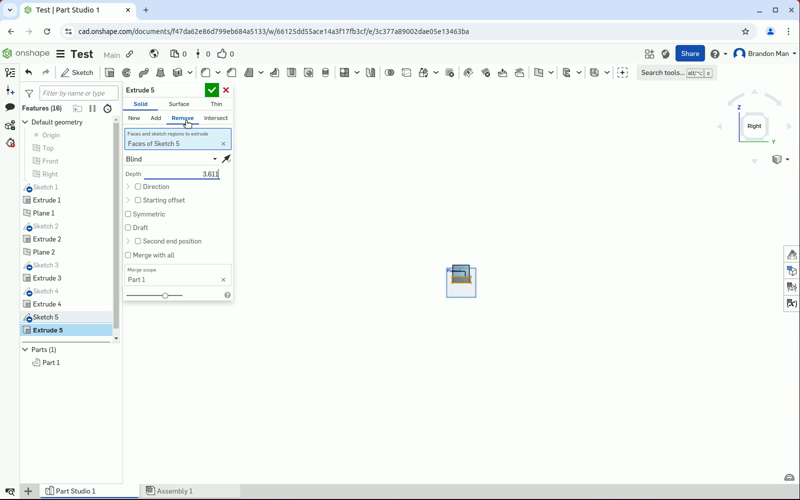
key(tab, 6)
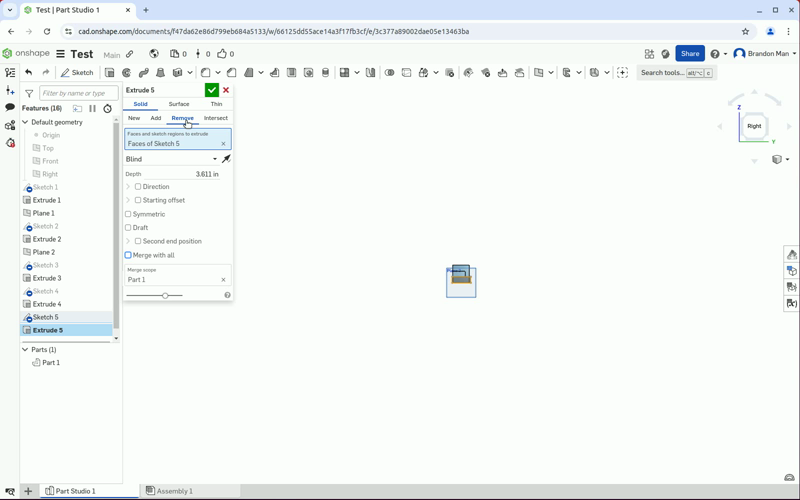
key(space)
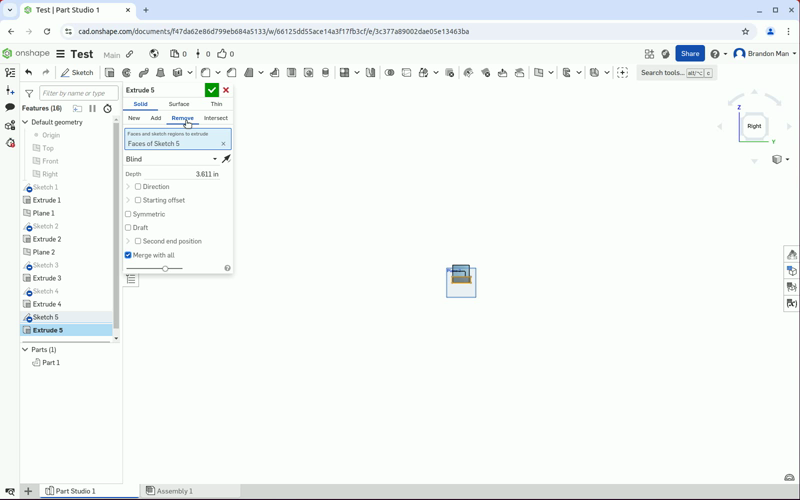
key(enter)
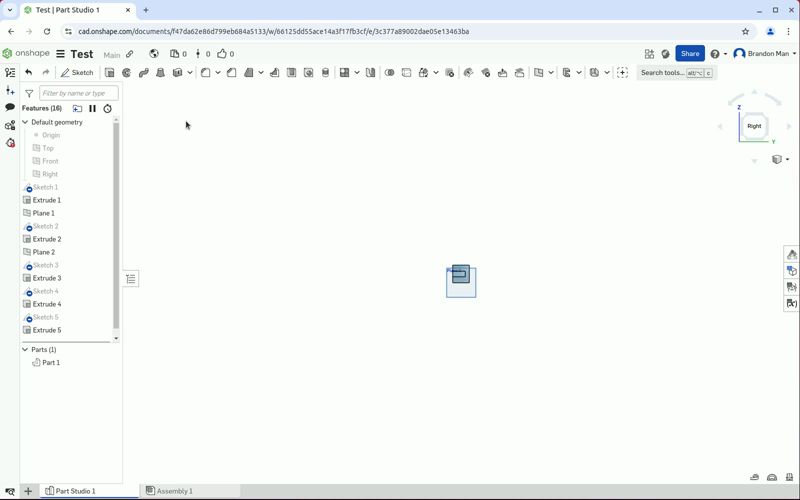
key(shift+h)
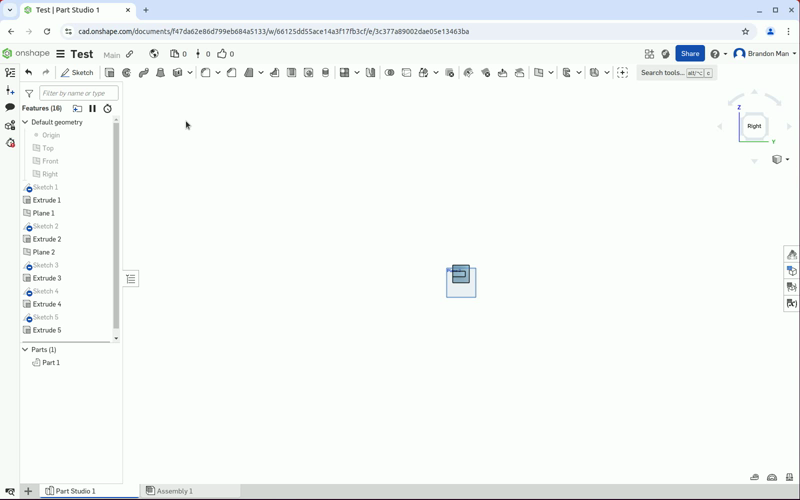
key(shift+h)
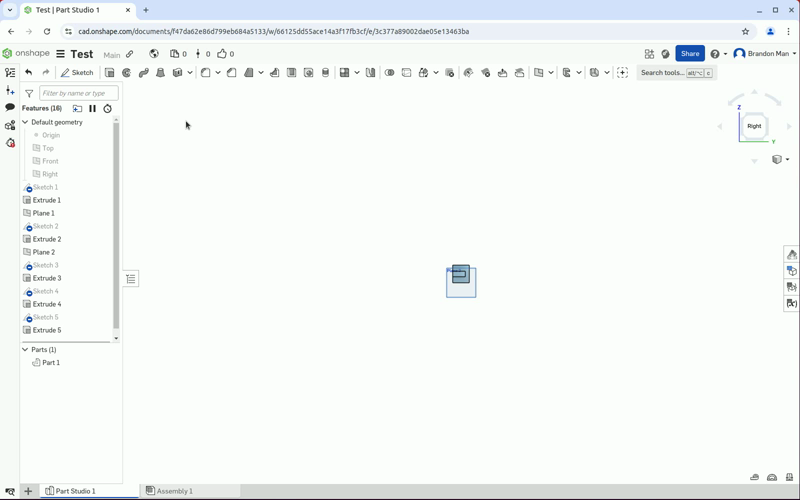
mouse_move(69, 189)
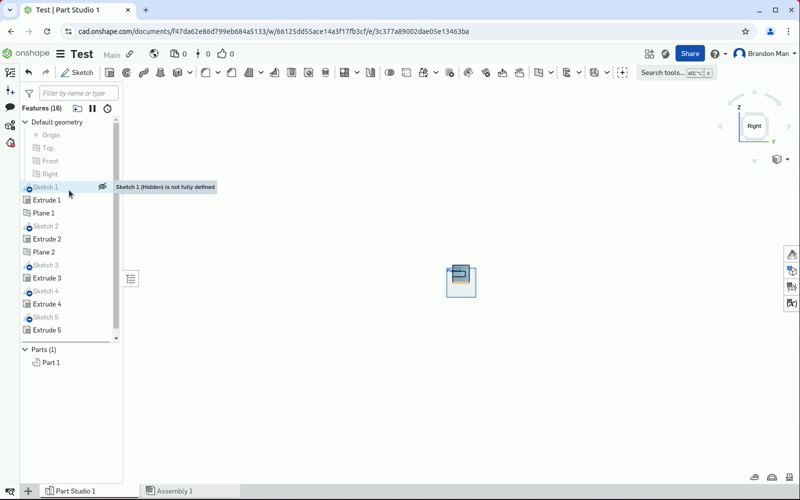
click(69, 189)
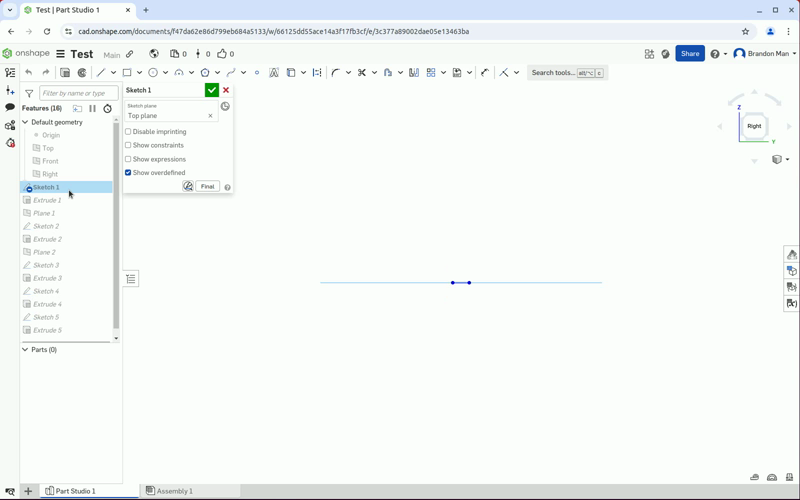
mouse_move(229, 92)
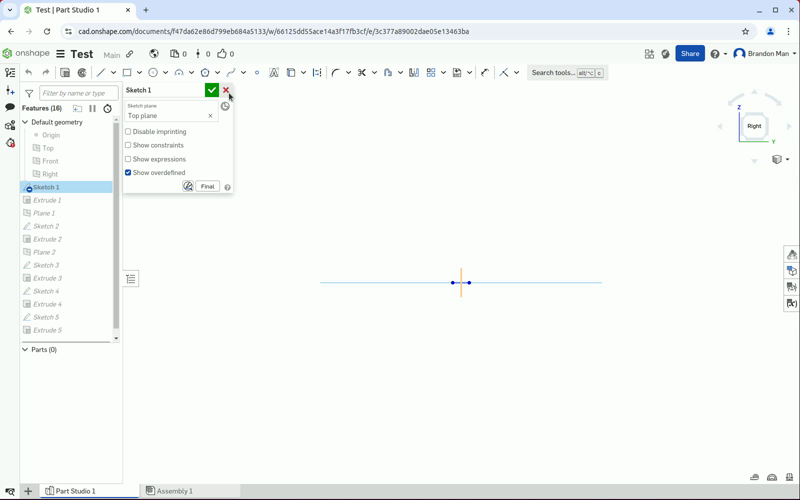
click(229, 92)
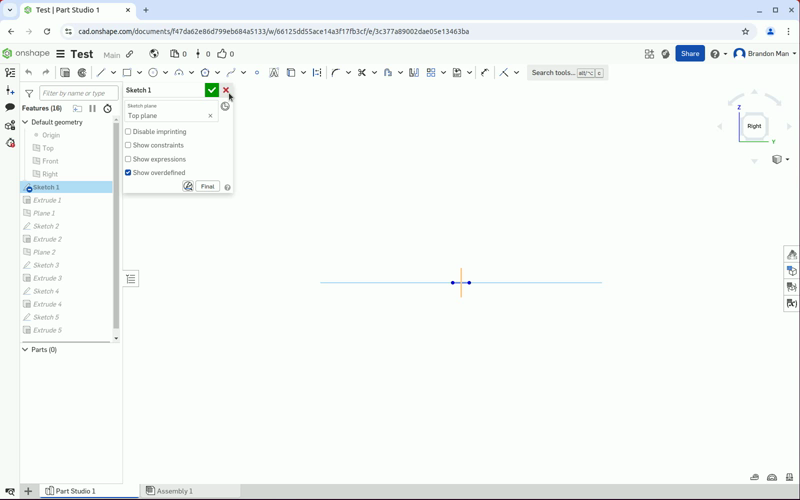
key(shift+s)
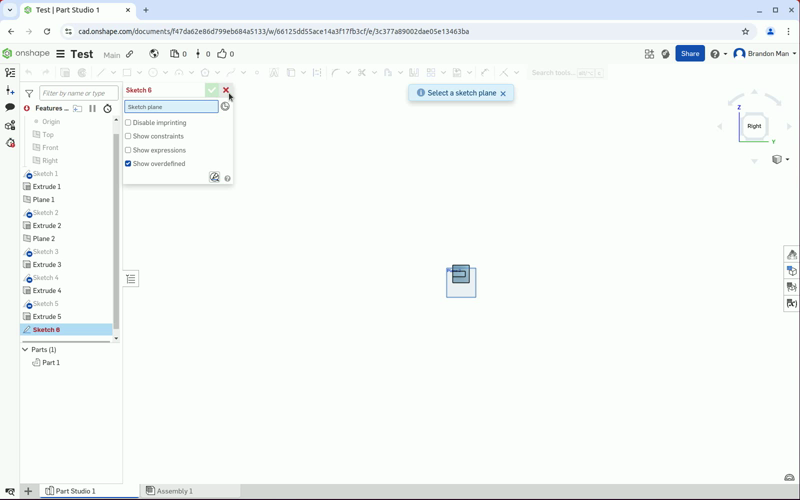
mouse_move(69, 241)
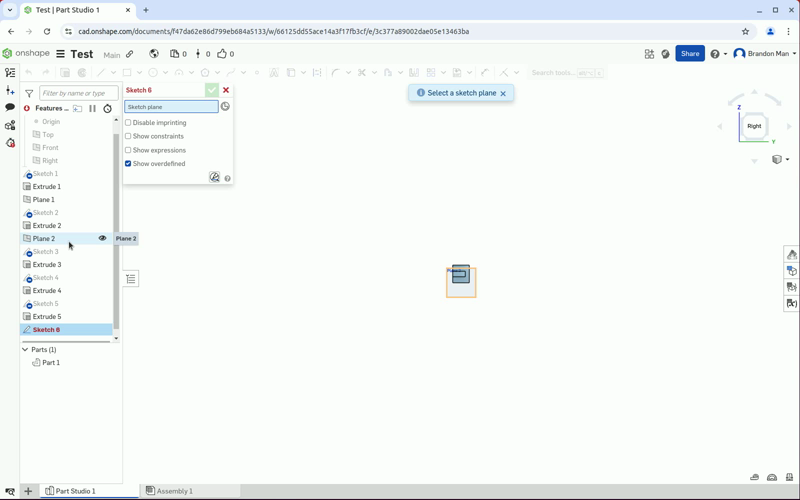
click(69, 241)
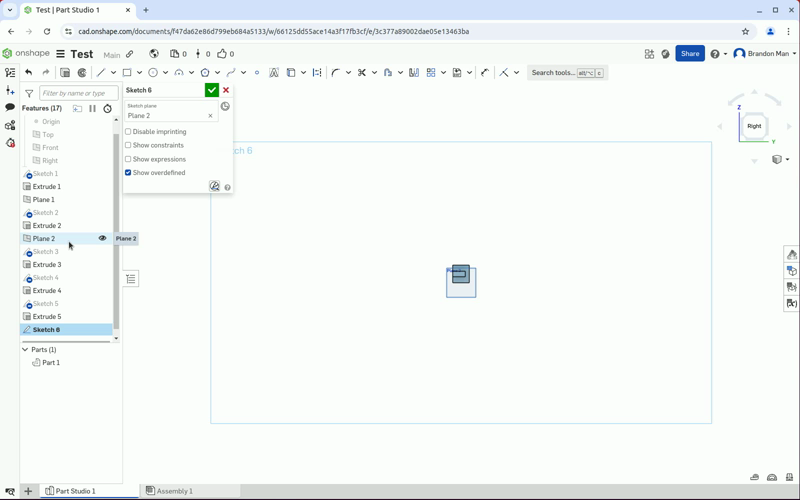
mouse_move(73, 352)
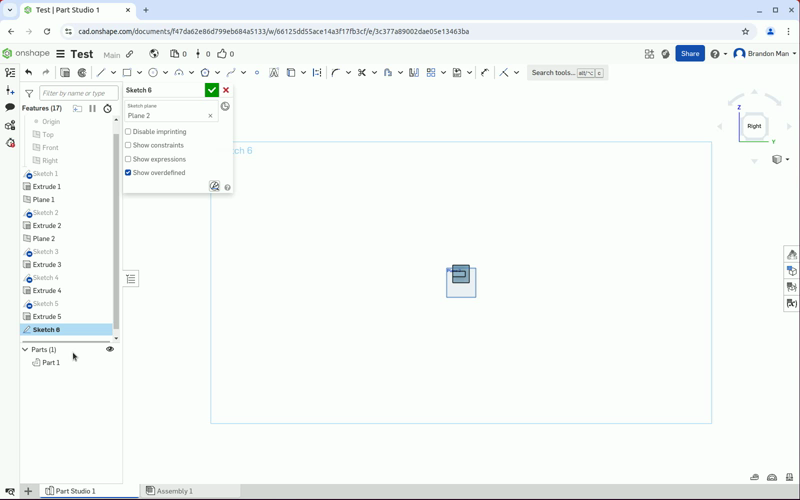
key(y)
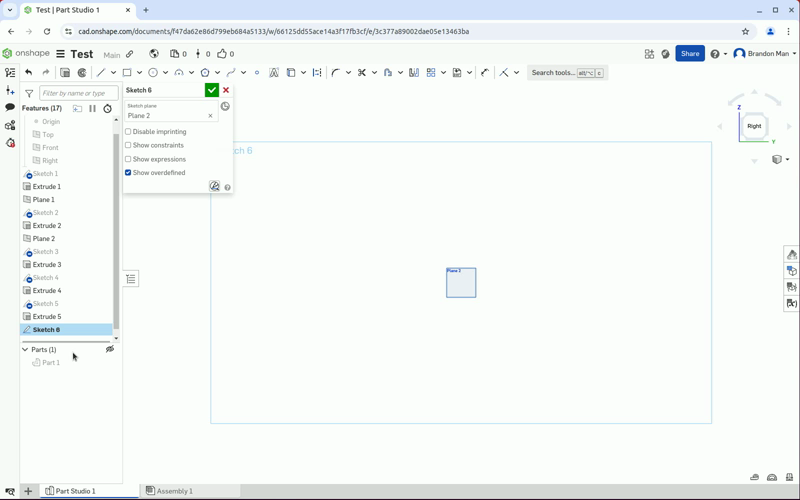
key(l)
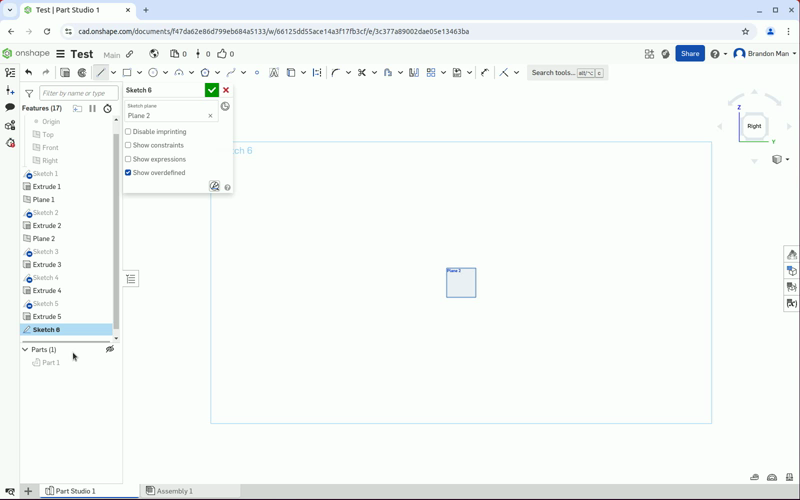
key_down(shift)
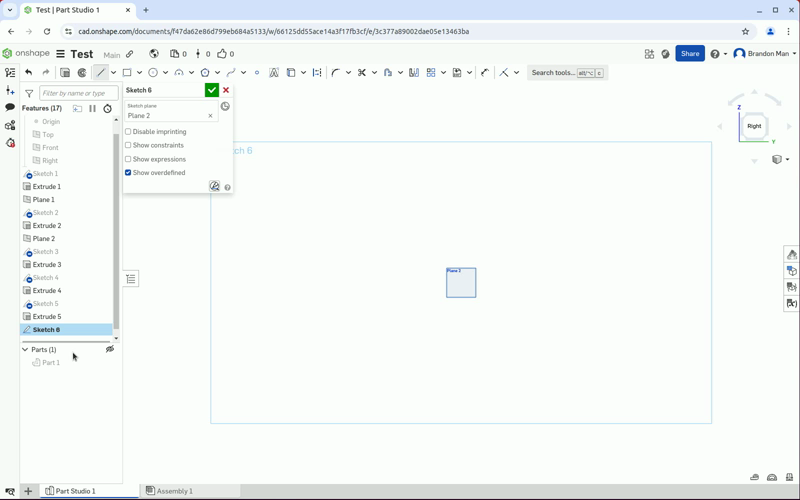
mouse_move(452, 276)
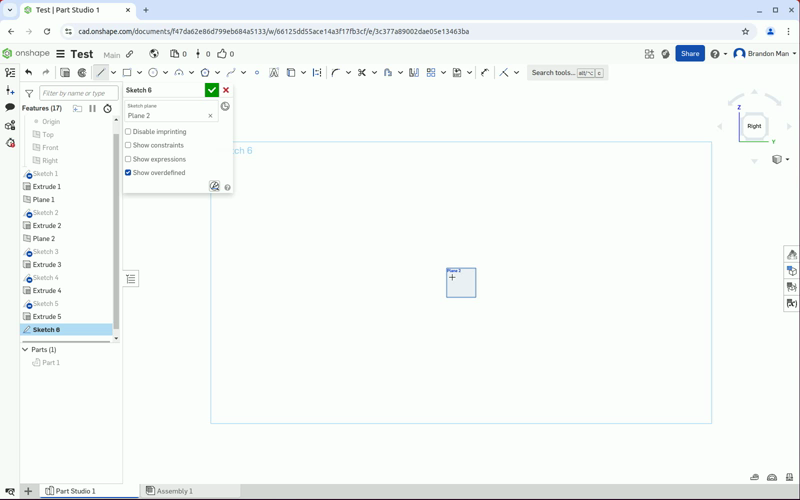
click(452, 276)
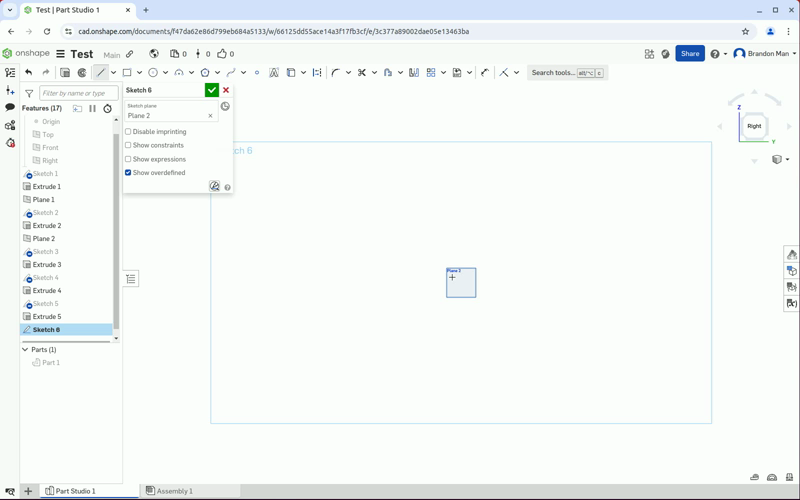
key_up(shift)
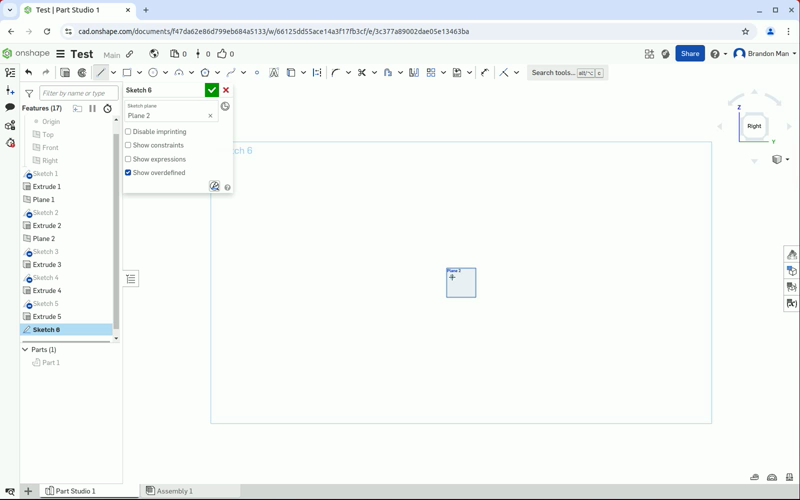
key_down(shift)
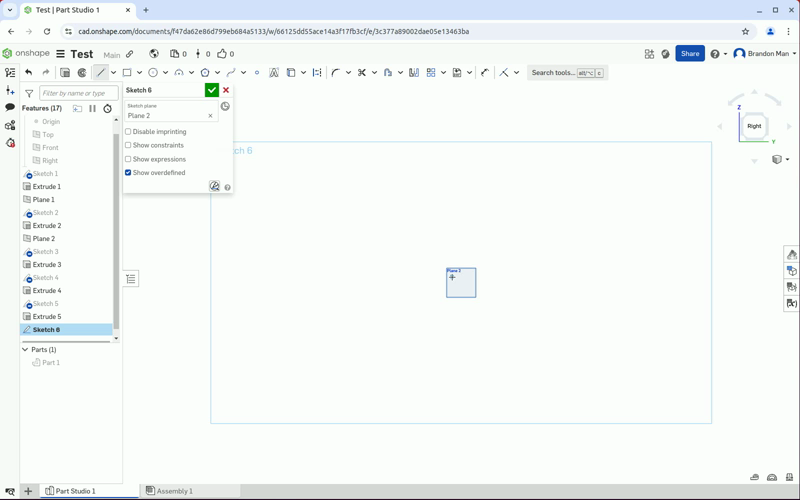
mouse_move(482, 276)
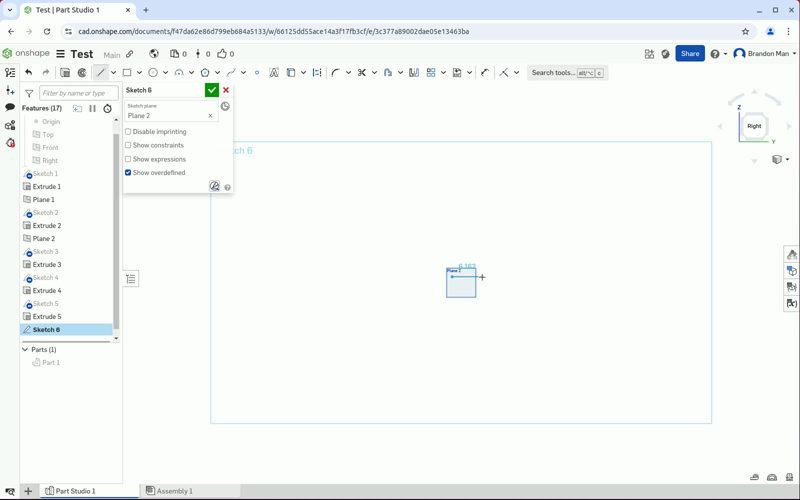
mouse_move(457, 276)
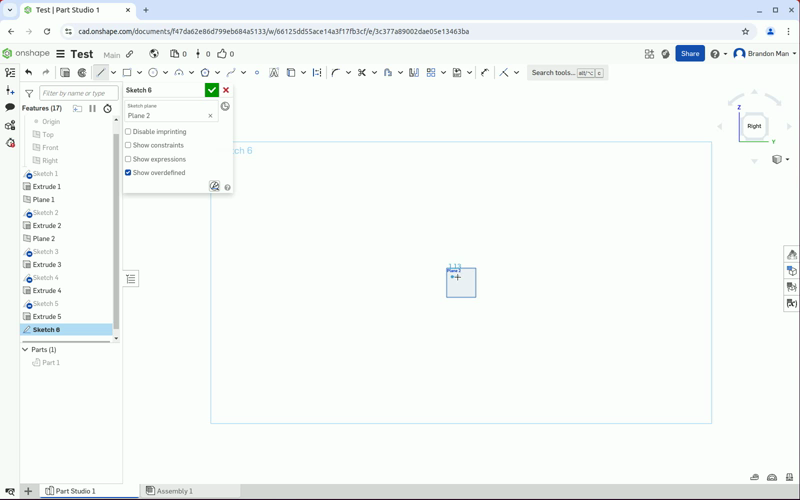
scroll(6)
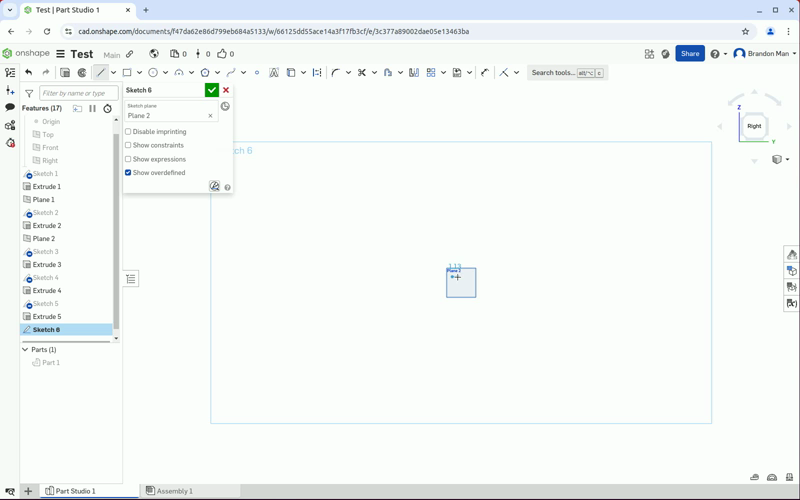
scroll(6)
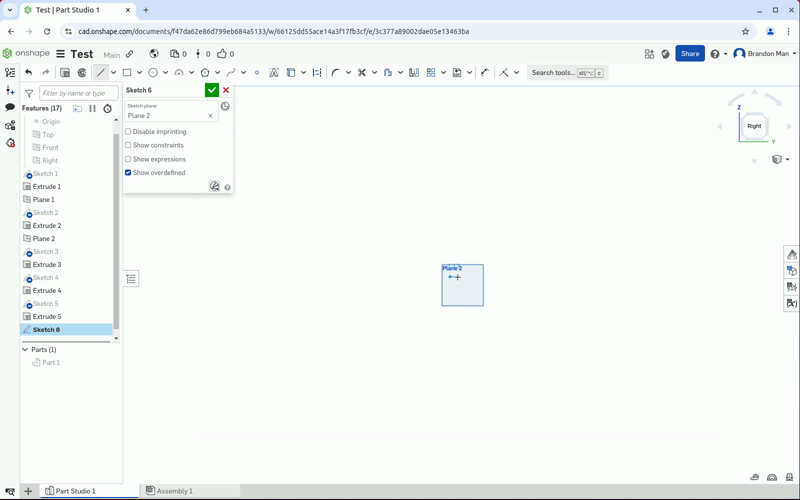
scroll(6)
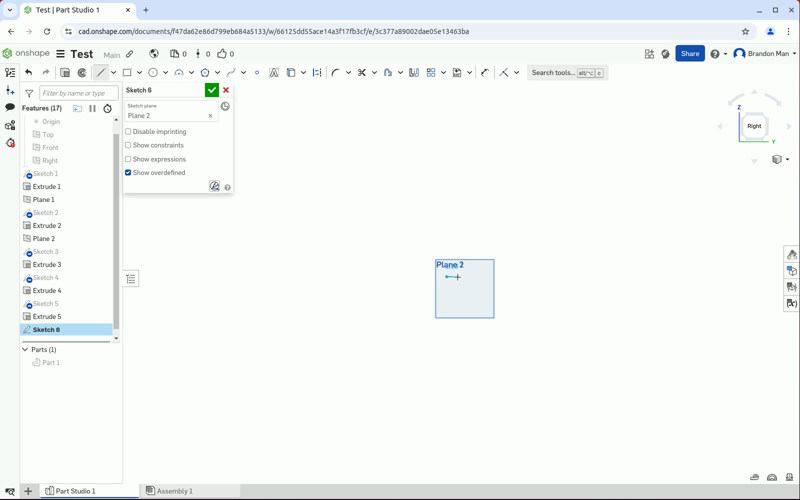
scroll(6)
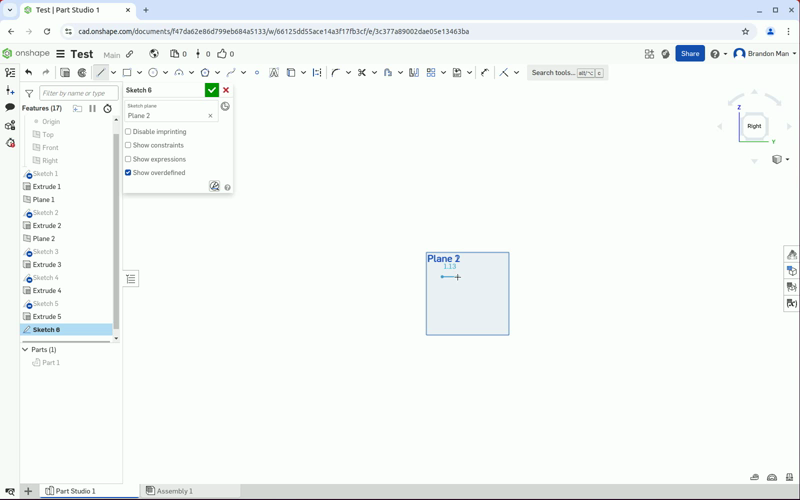
scroll(6)
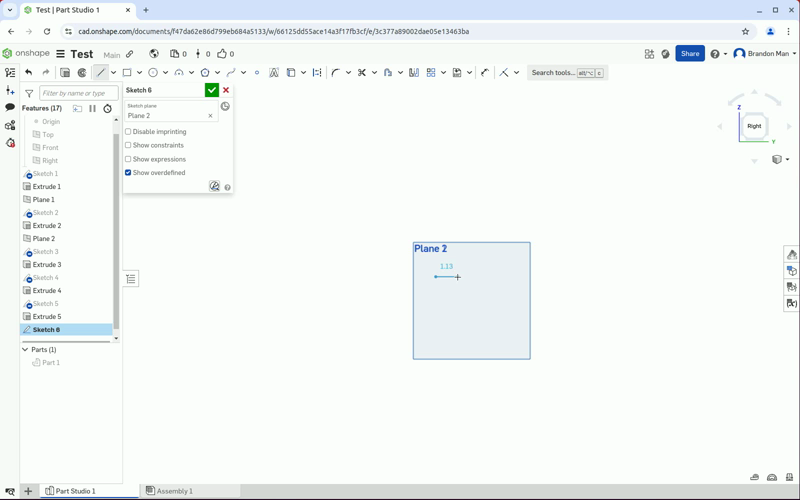
scroll(6)
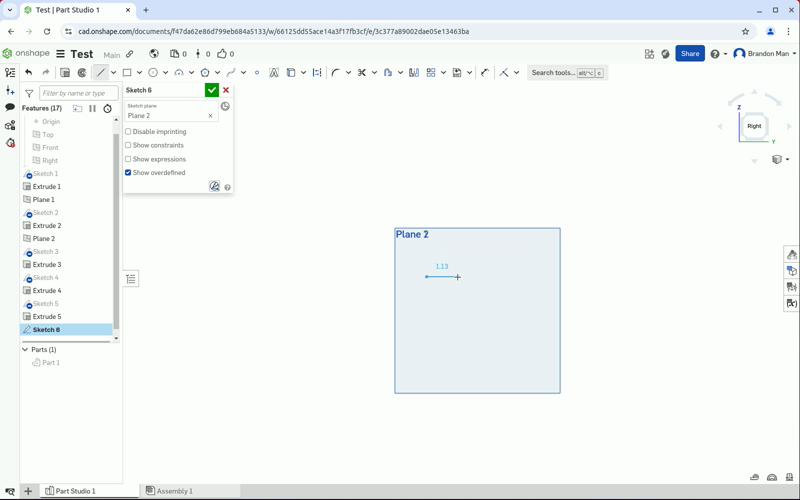
scroll(6)
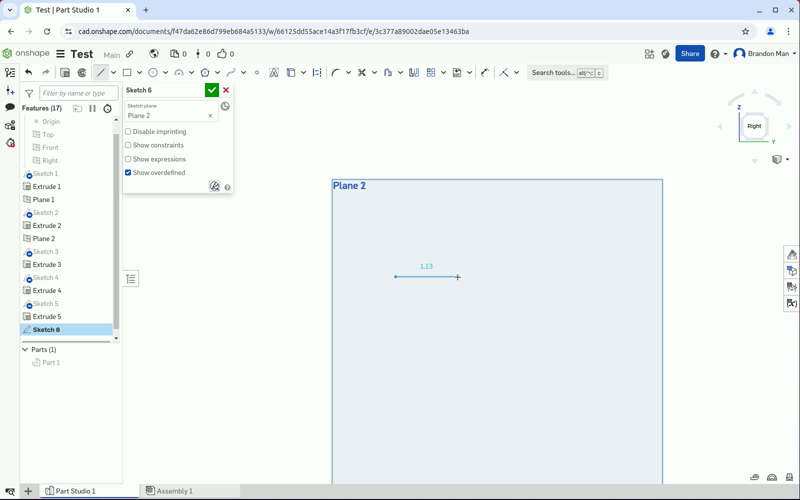
click(457, 276)
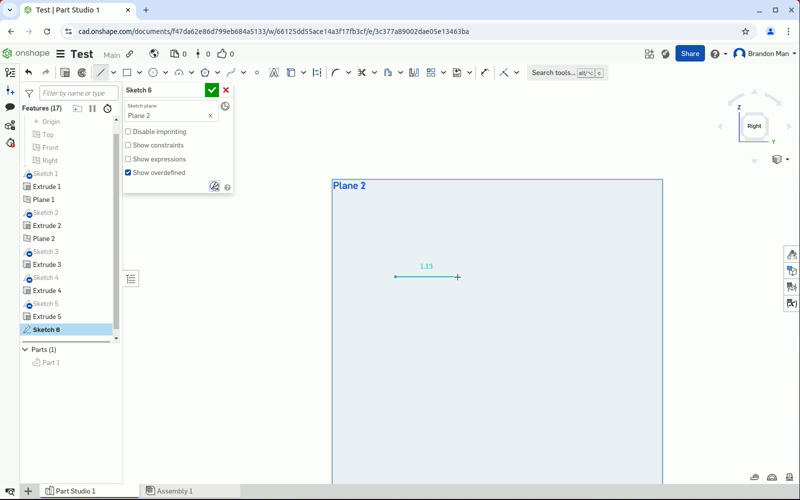
scroll(-6)
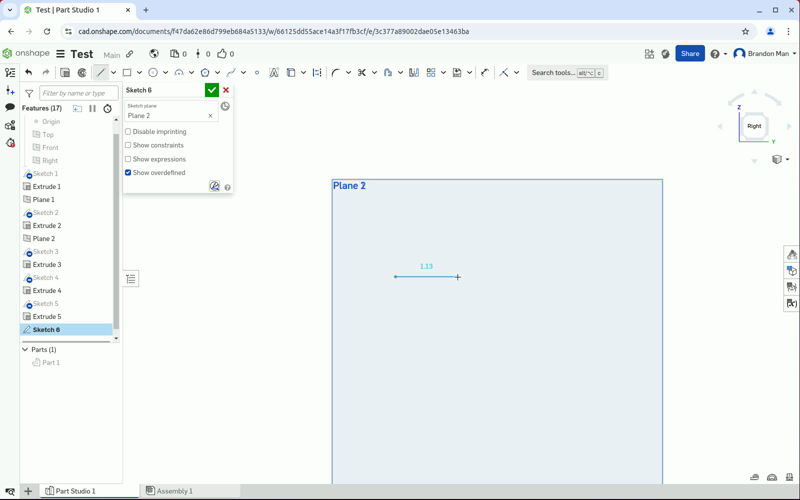
scroll(-6)
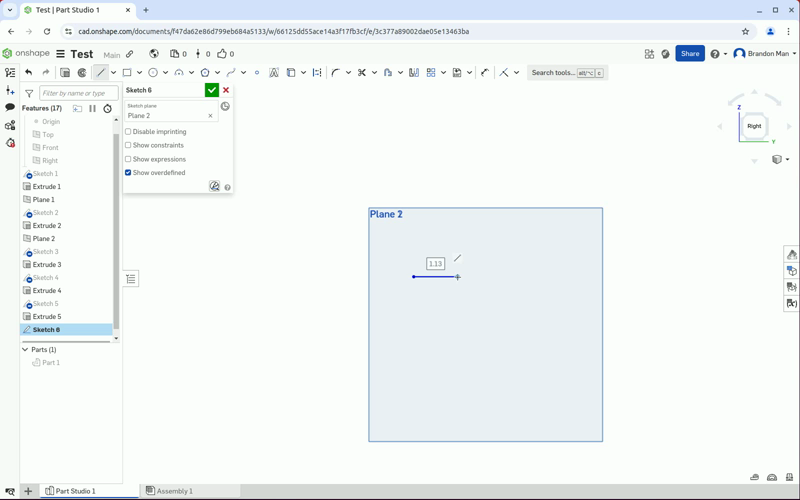
scroll(-6)
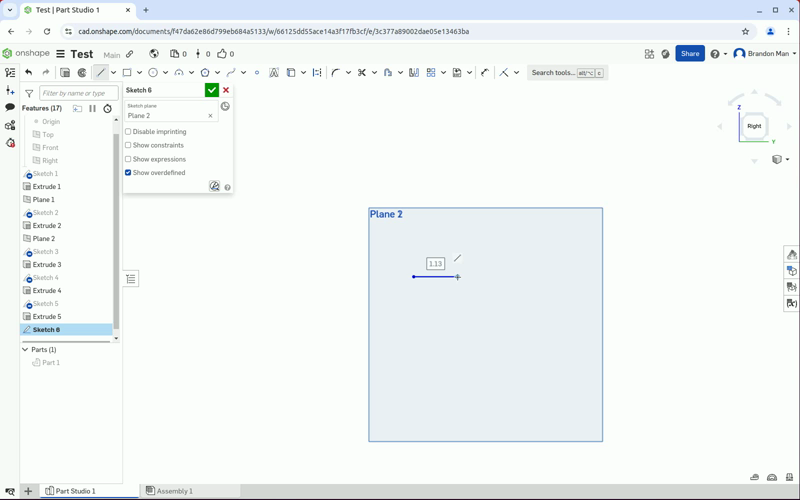
scroll(-6)
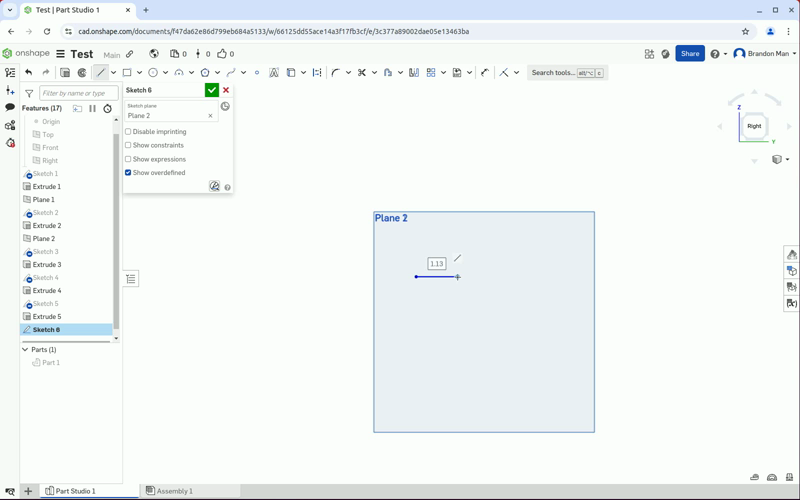
scroll(-6)
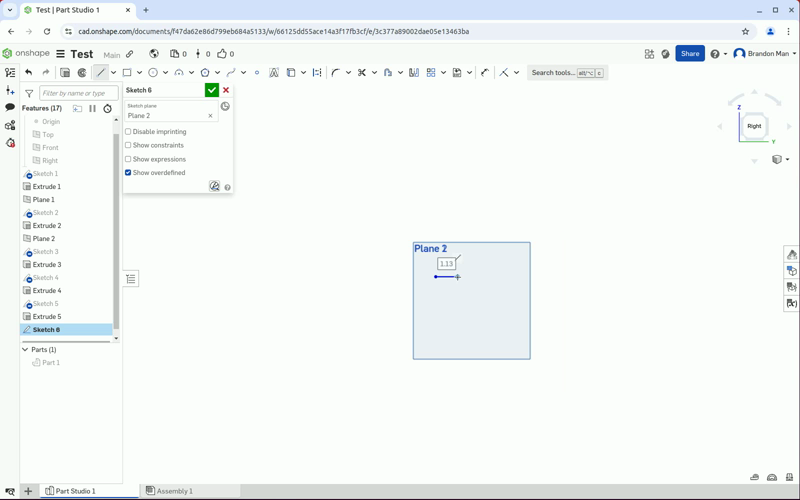
scroll(-6)
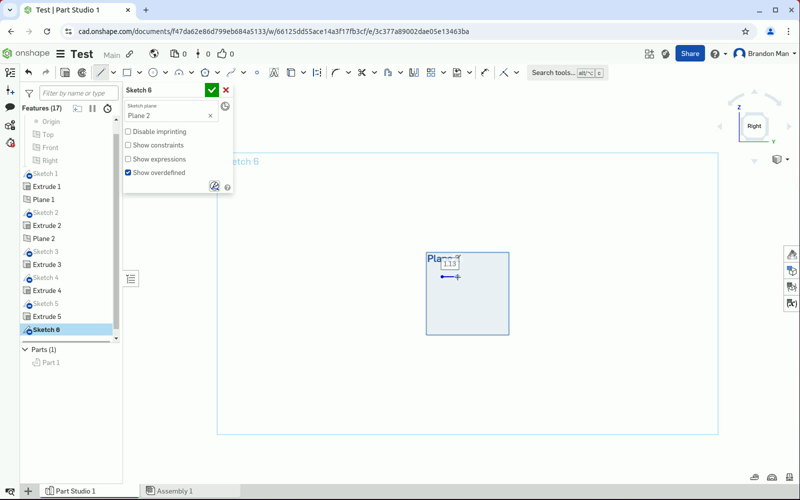
scroll(-6)
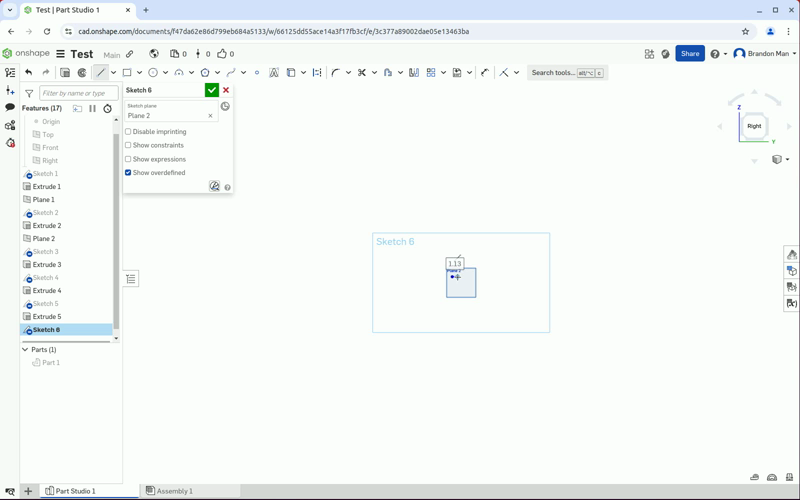
key_up(shift)
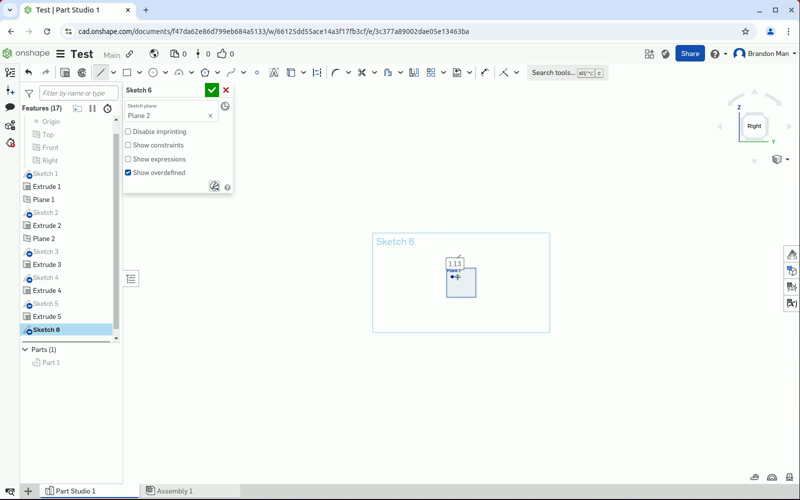
key_down(shift)
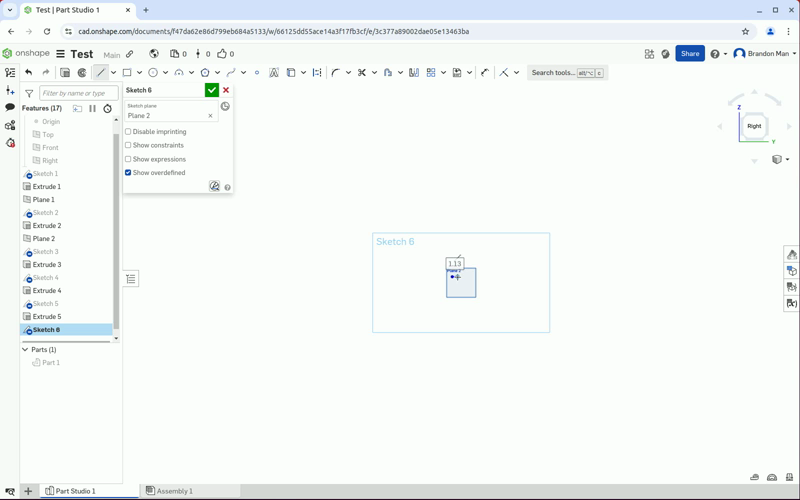
mouse_move(487, 276)
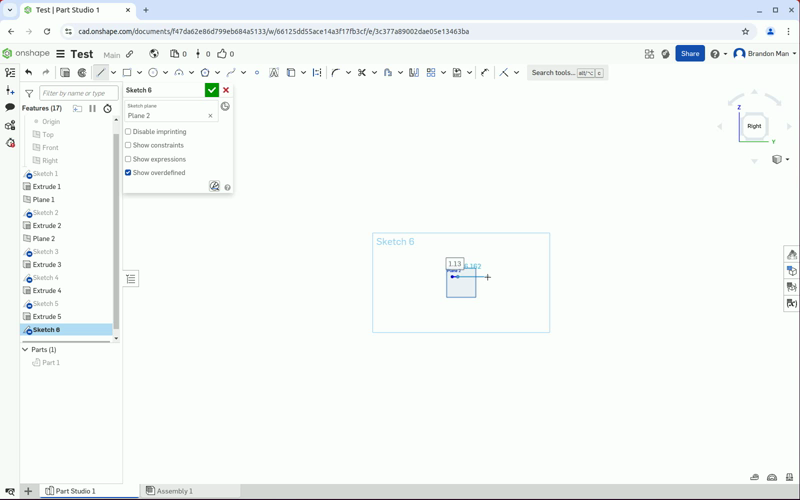
mouse_move(457, 274)
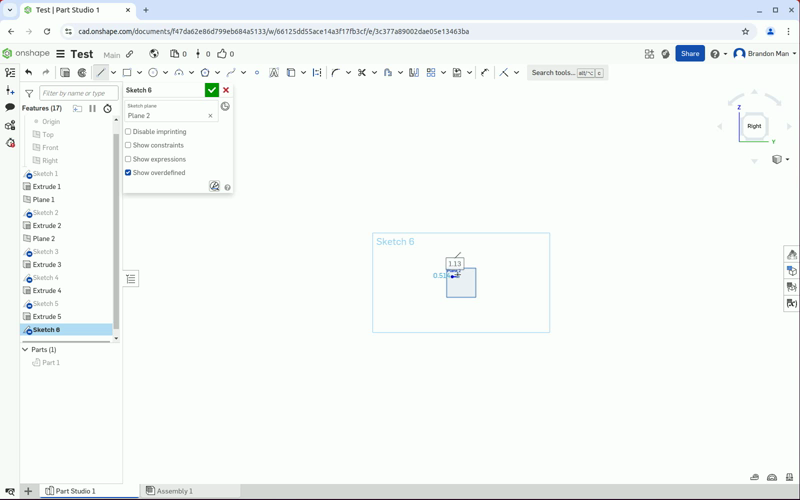
scroll(6)
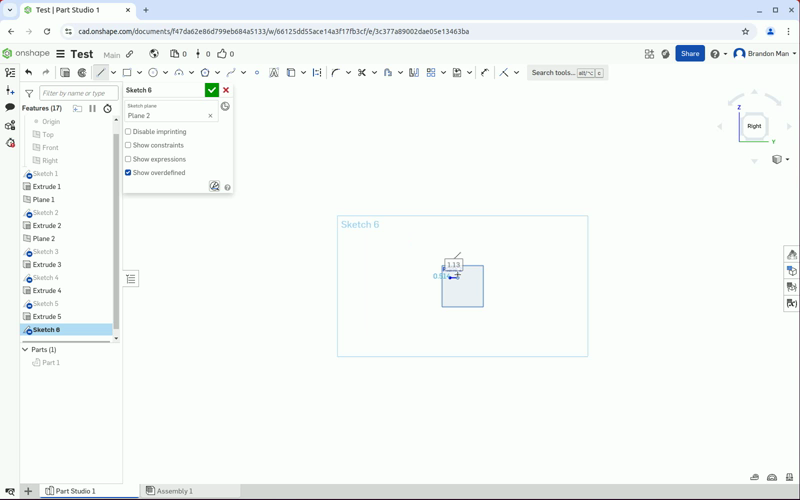
scroll(6)
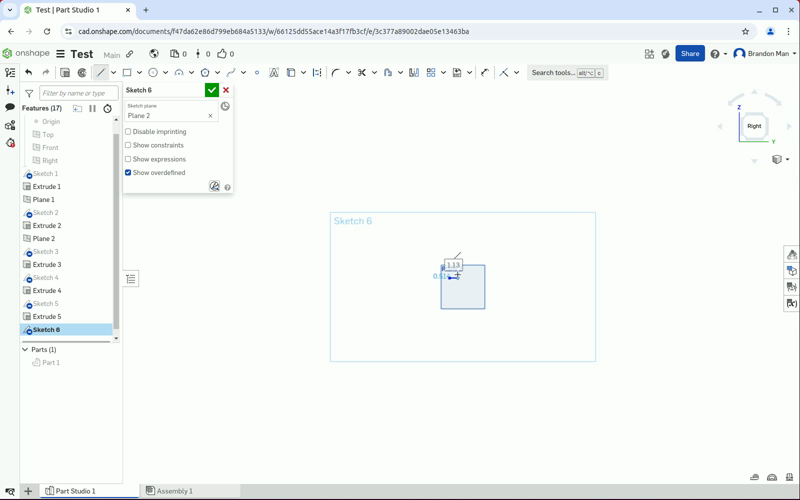
scroll(6)
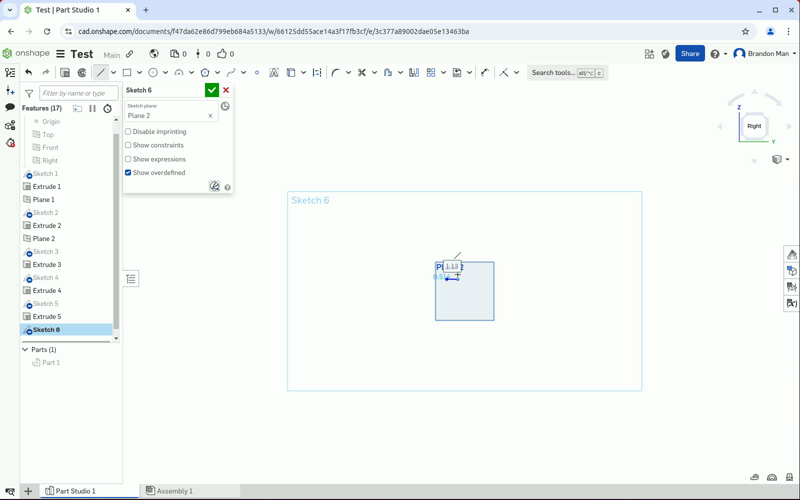
scroll(6)
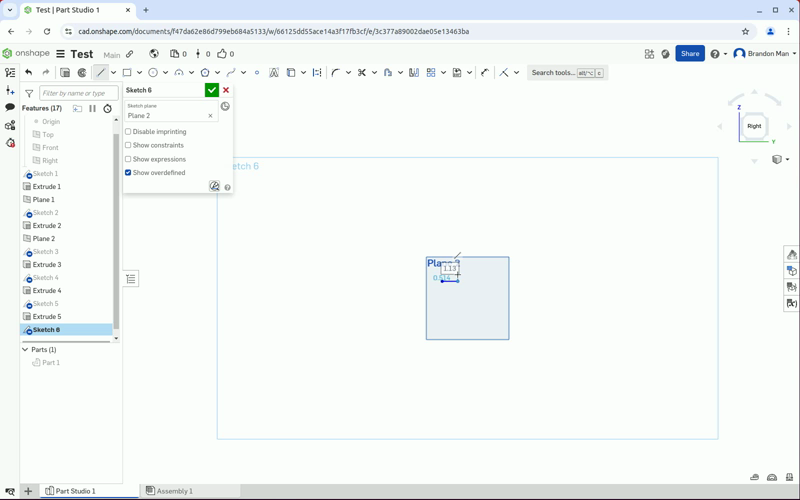
scroll(6)
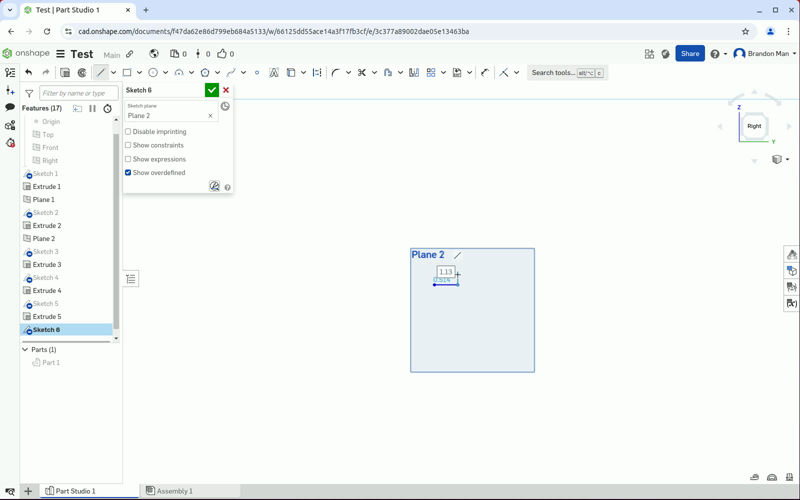
scroll(6)
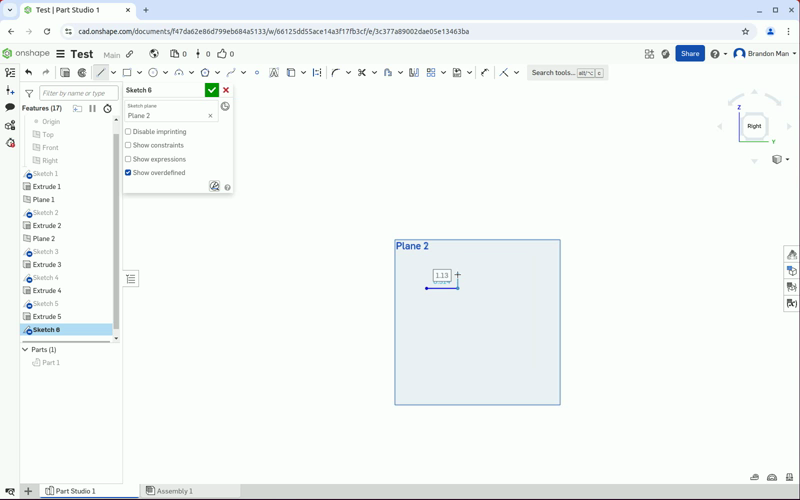
scroll(6)
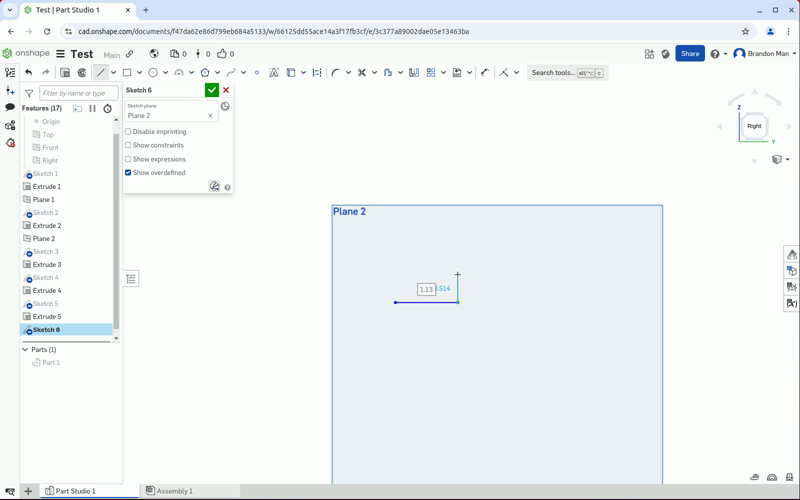
click(457, 274)
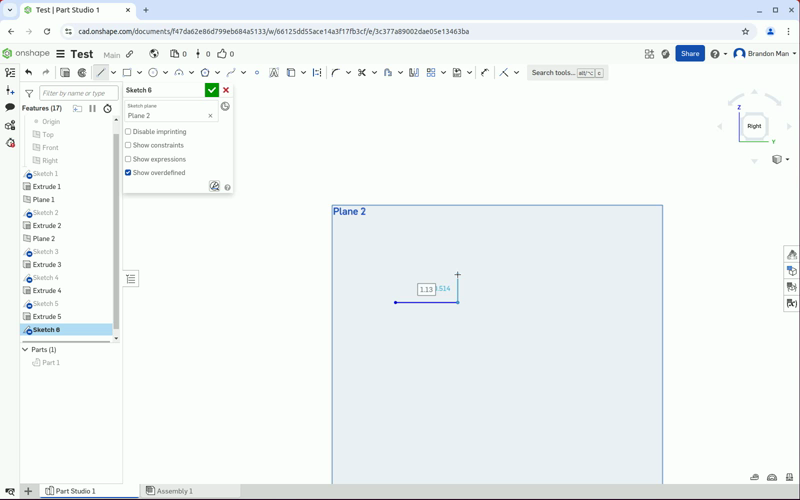
scroll(-6)
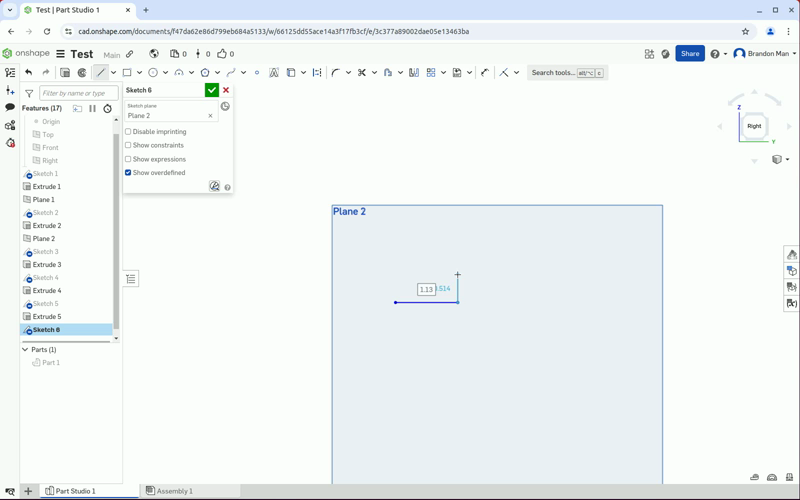
scroll(-6)
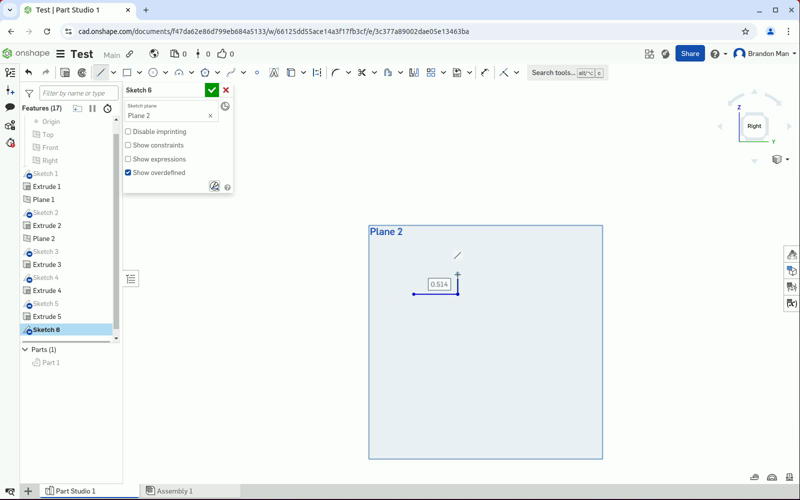
scroll(-6)
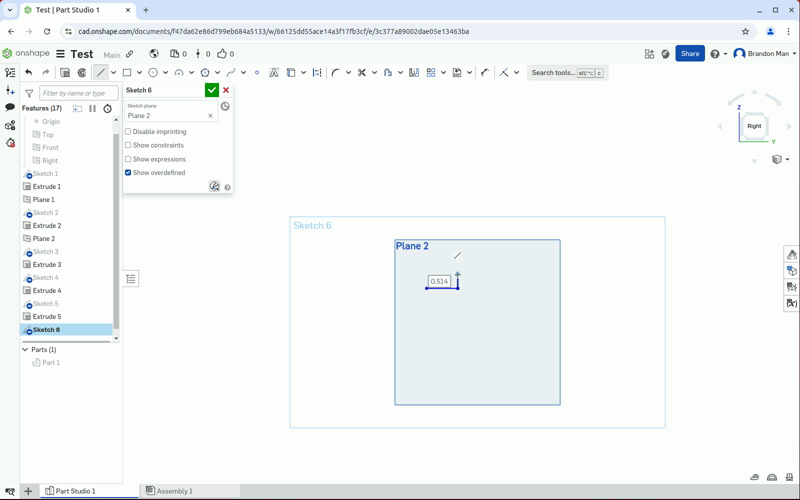
scroll(-6)
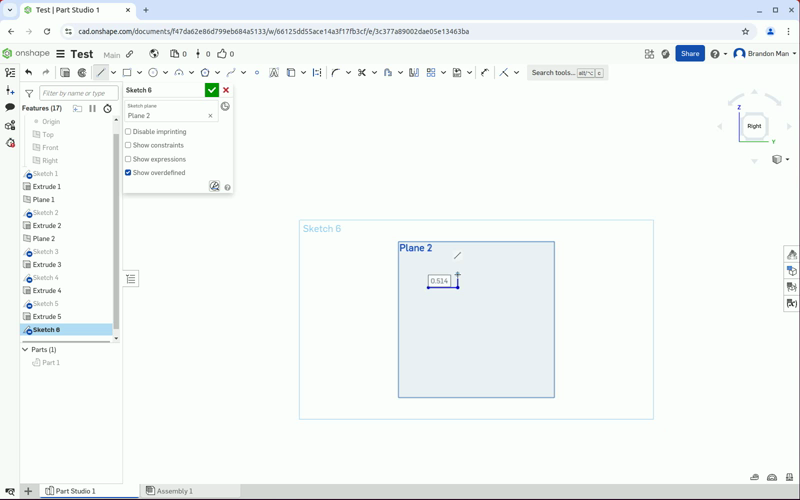
scroll(-6)
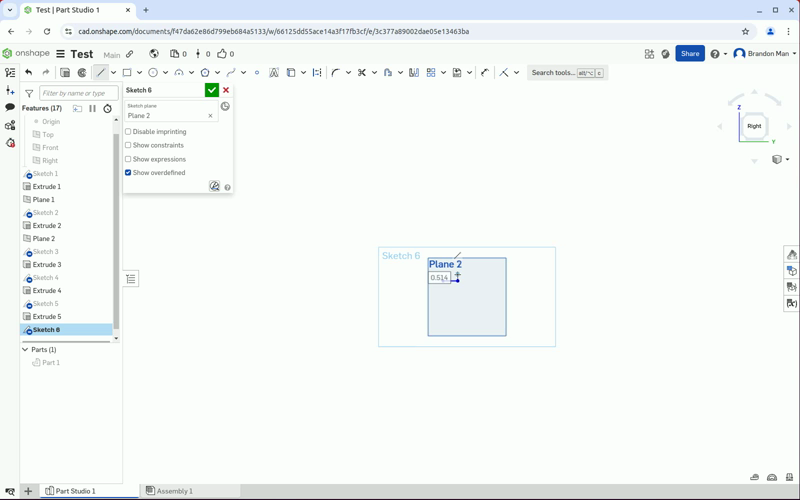
scroll(-6)
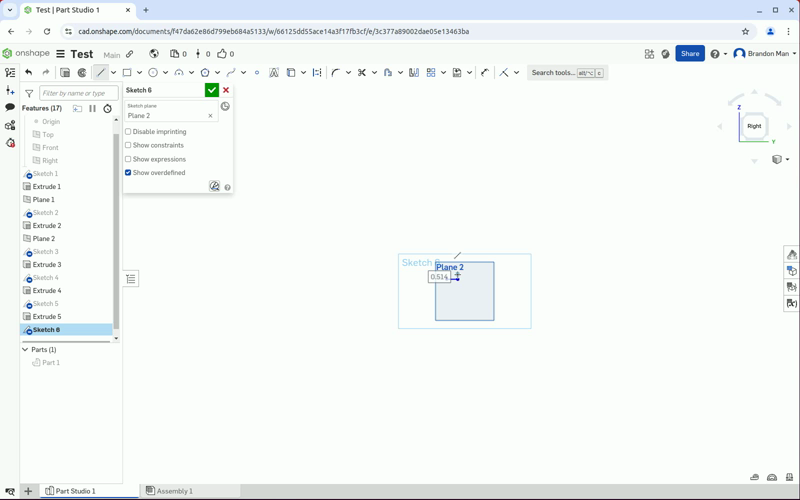
scroll(-6)
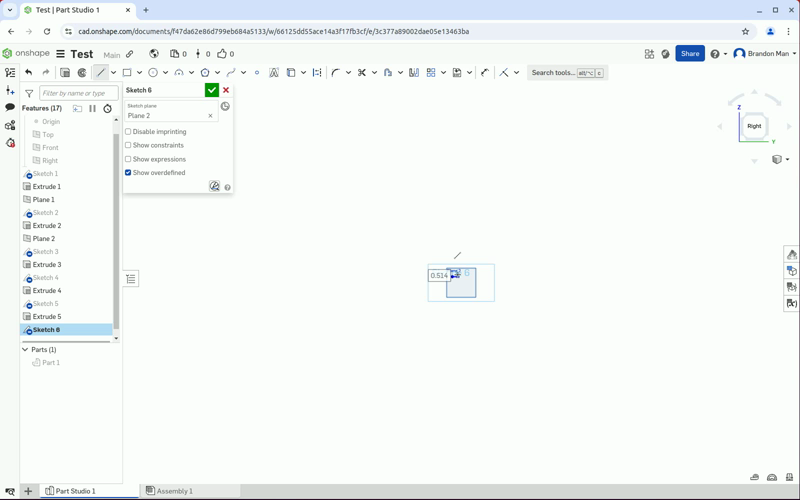
key_up(shift)
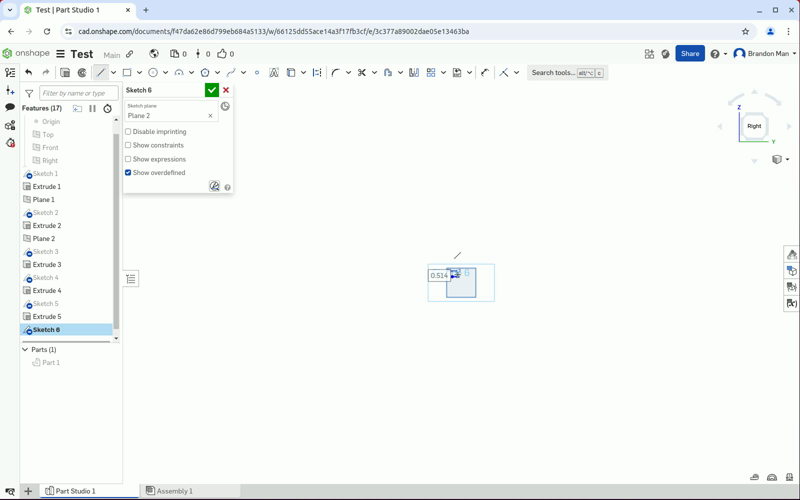
key_down(shift)
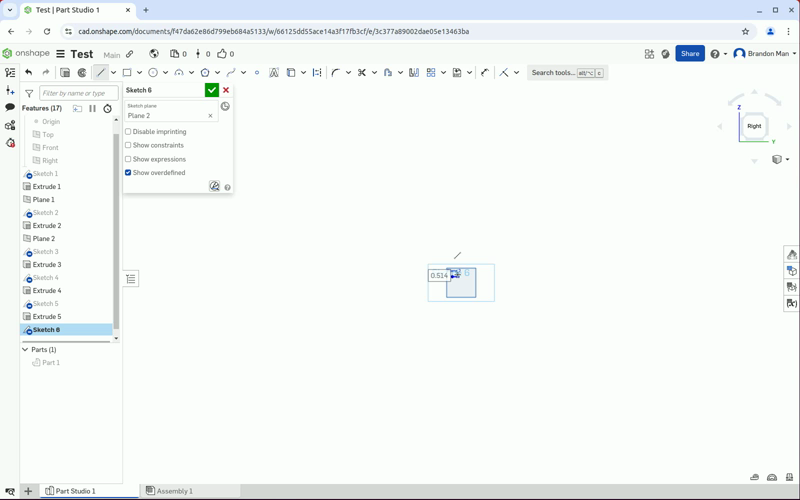
mouse_move(487, 274)
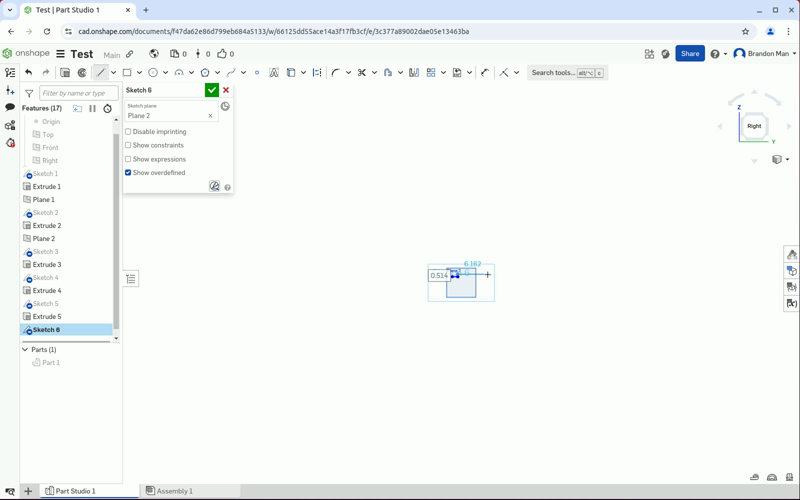
mouse_move(457, 271)
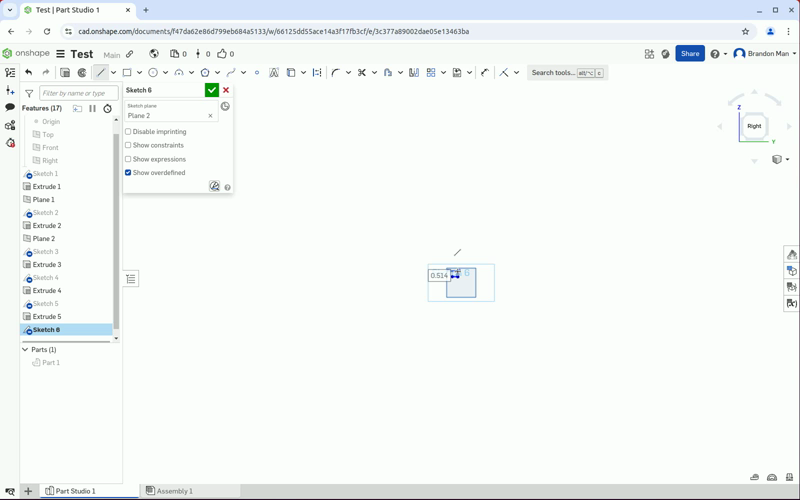
scroll(6)
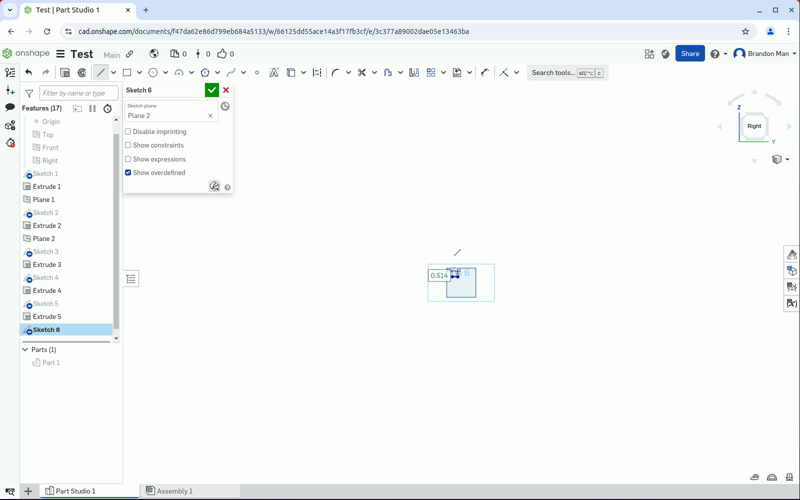
scroll(6)
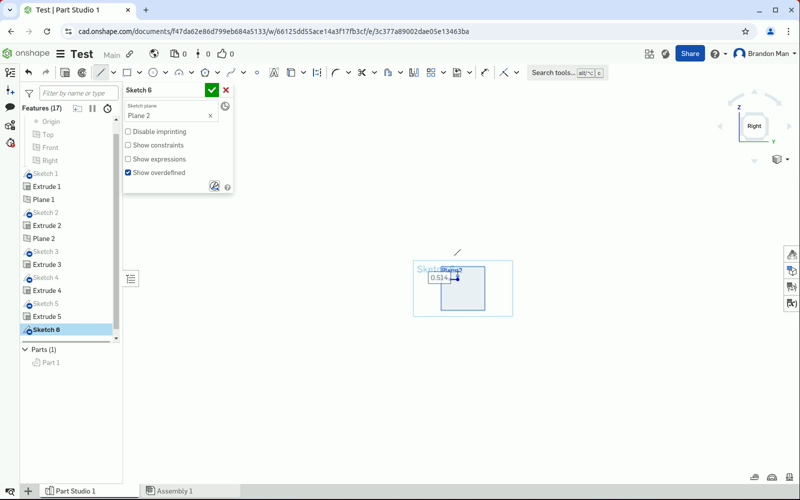
scroll(6)
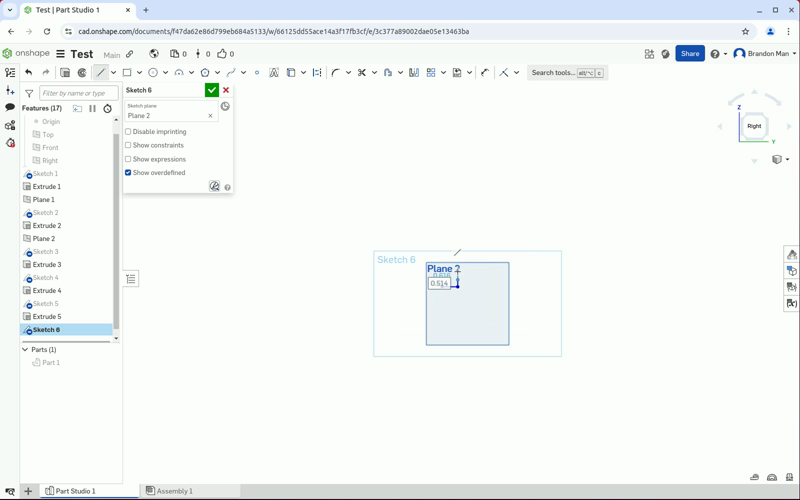
scroll(6)
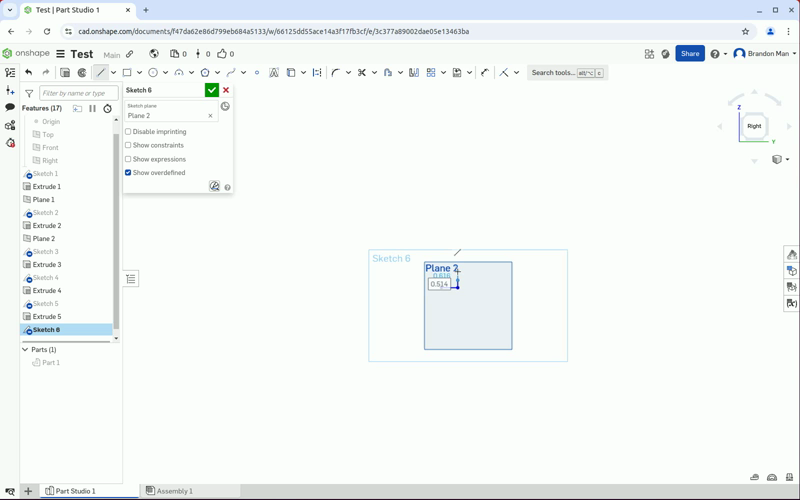
scroll(6)
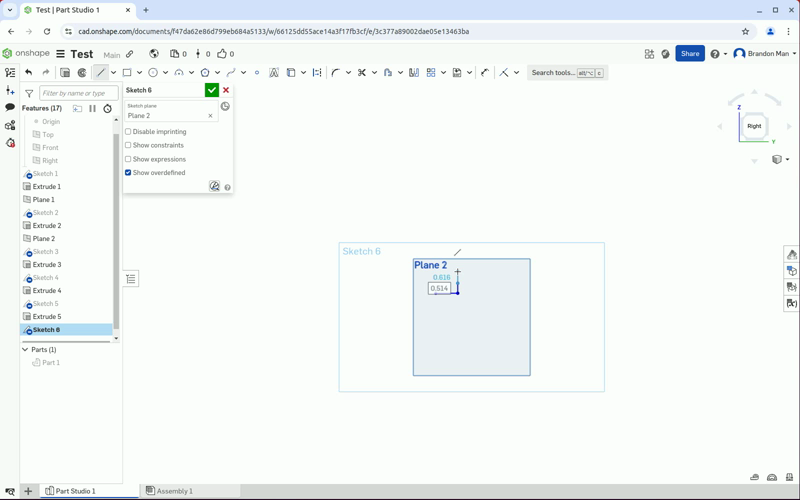
scroll(6)
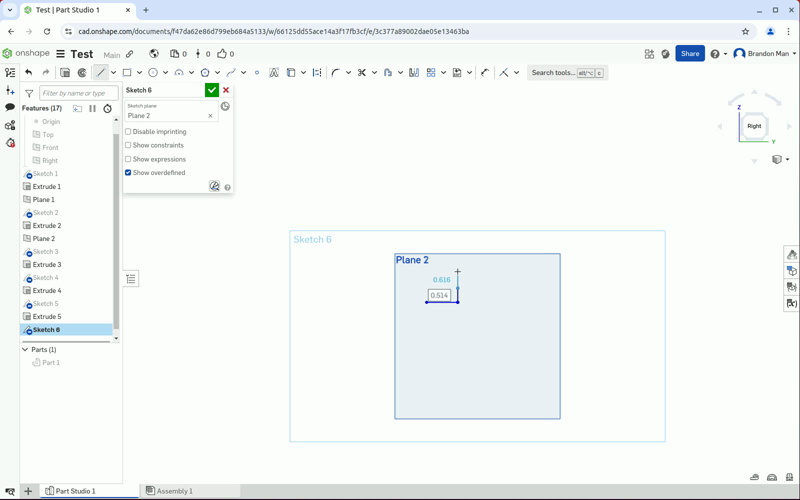
scroll(6)
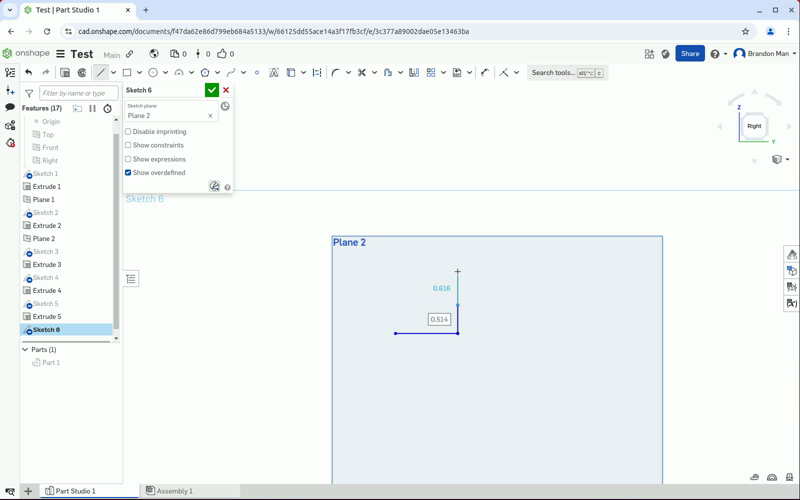
click(457, 271)
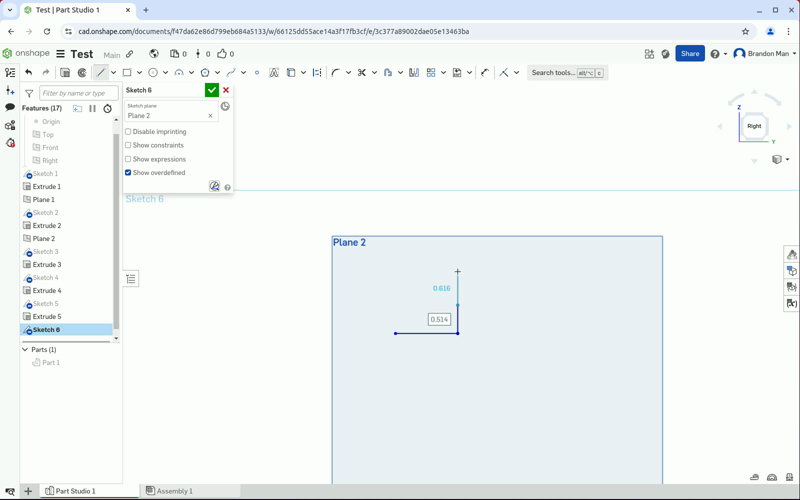
scroll(-6)
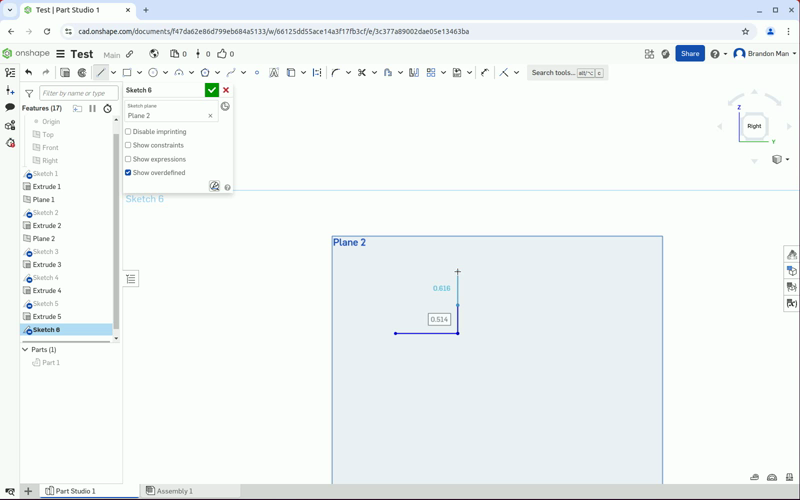
scroll(-6)
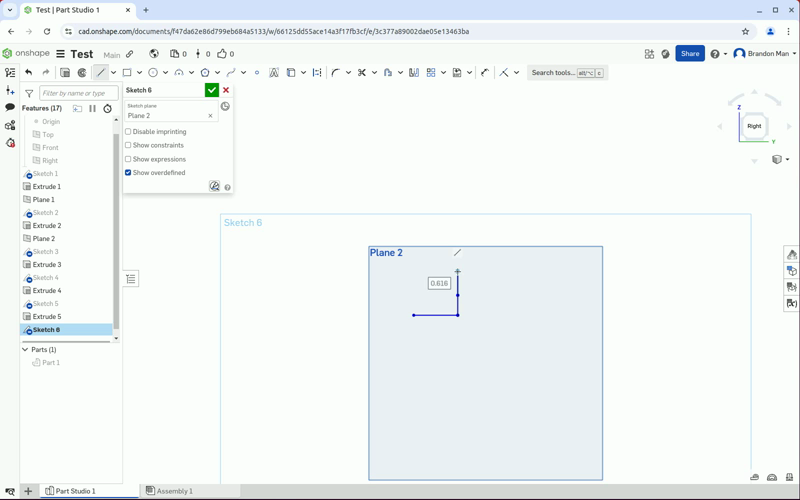
scroll(-6)
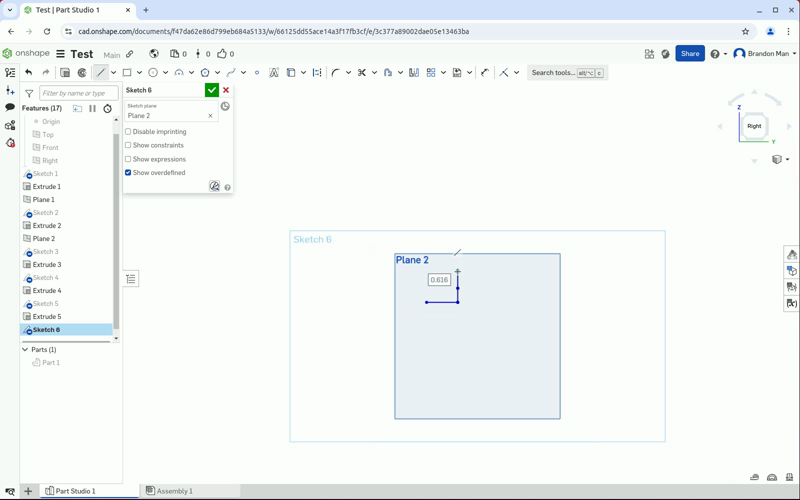
scroll(-6)
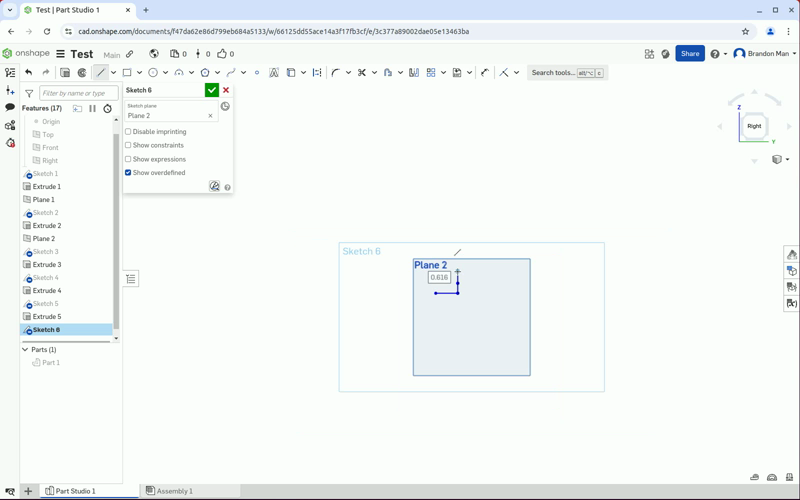
scroll(-6)
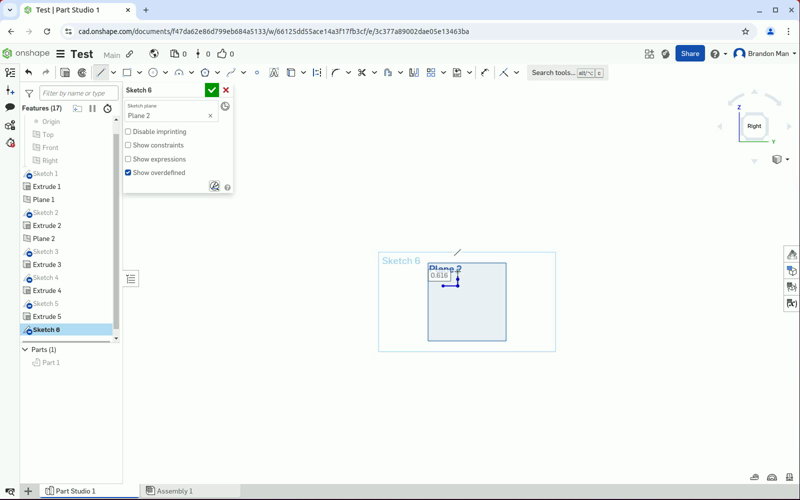
scroll(-6)
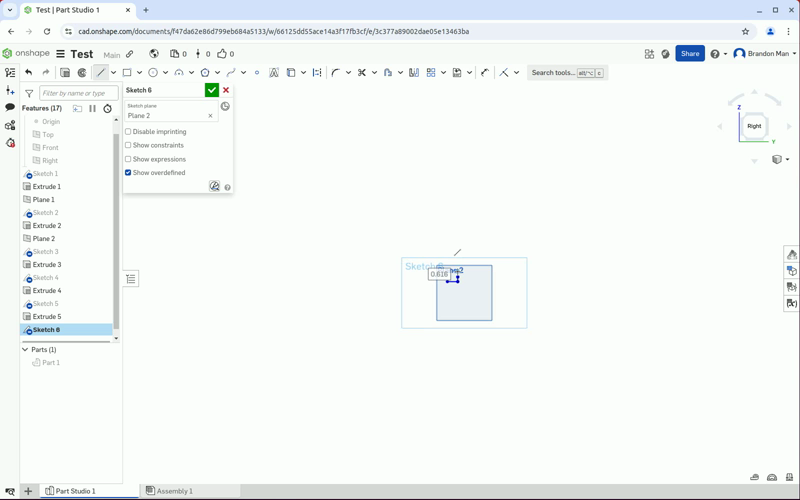
scroll(-6)
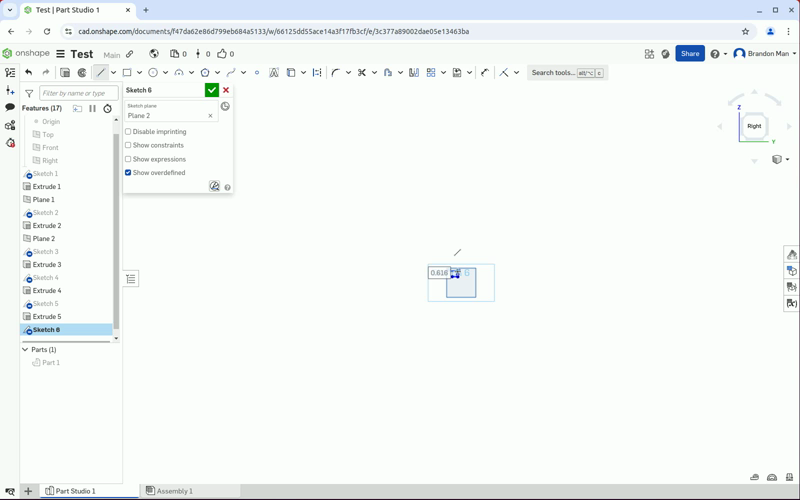
key_up(shift)
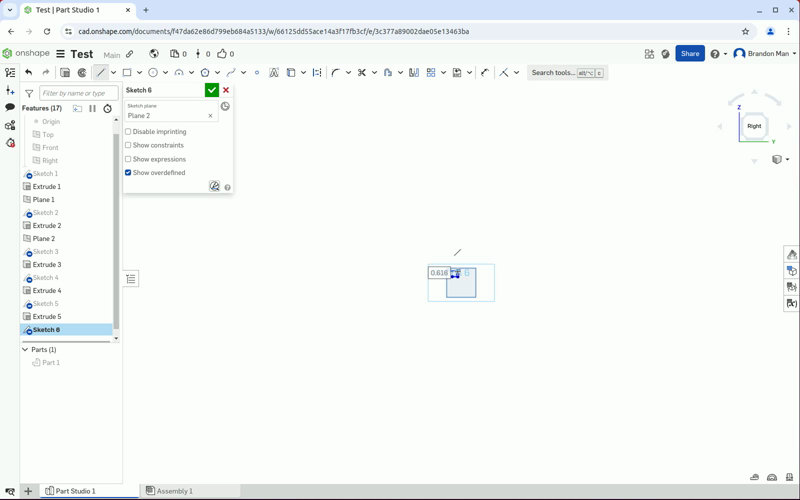
key_down(shift)
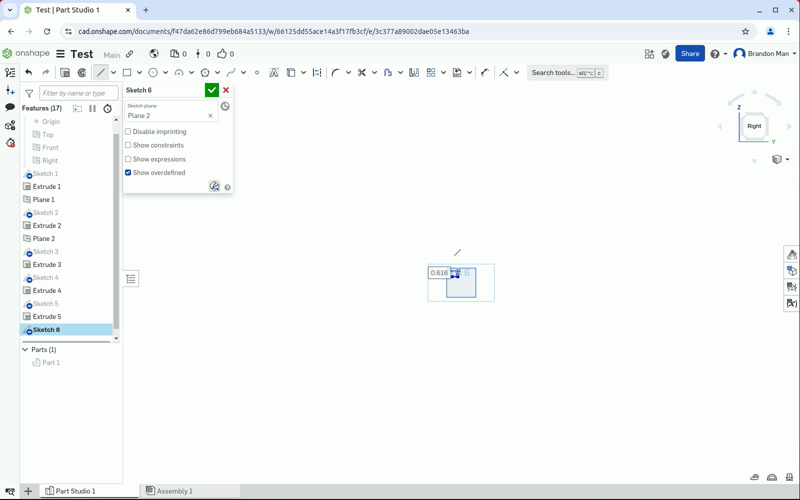
mouse_move(487, 271)
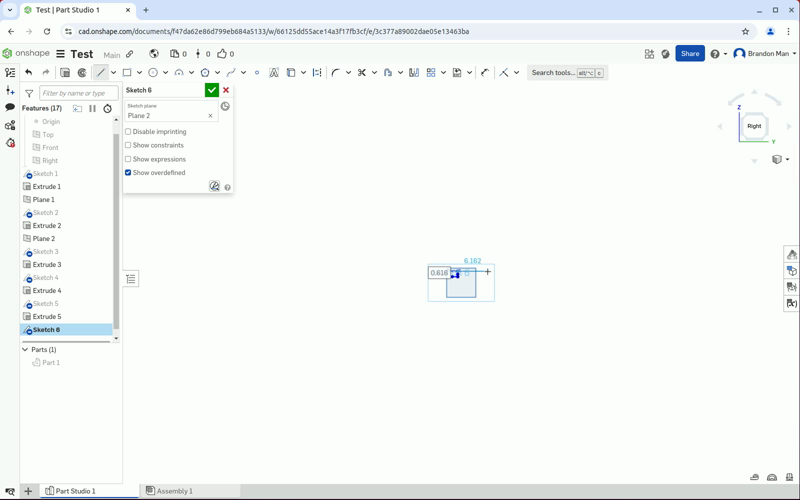
mouse_move(452, 271)
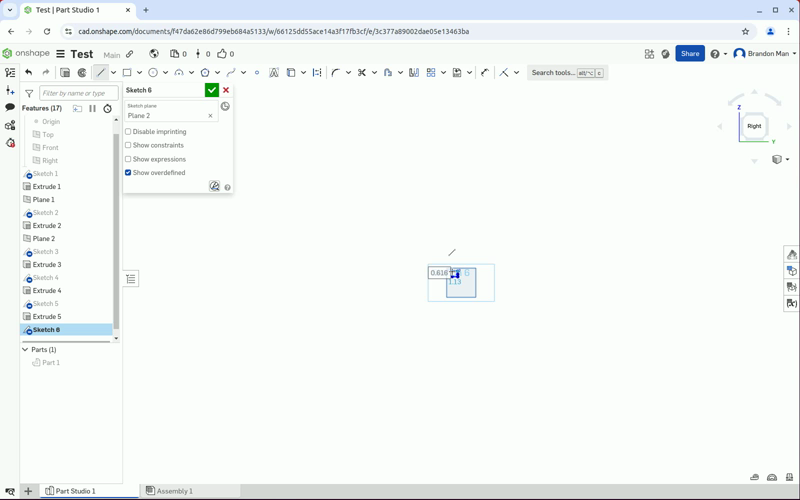
scroll(6)
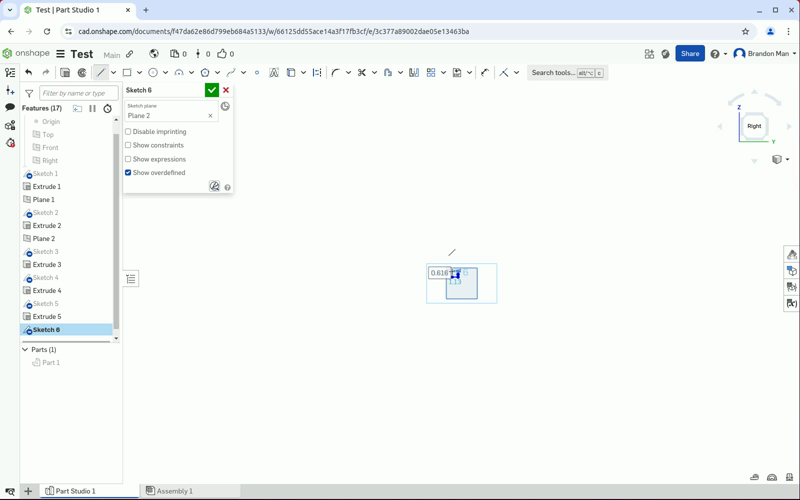
scroll(6)
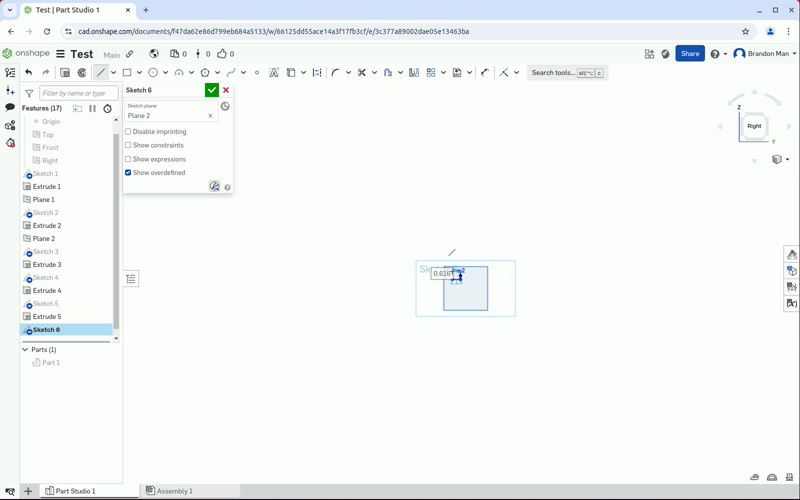
scroll(6)
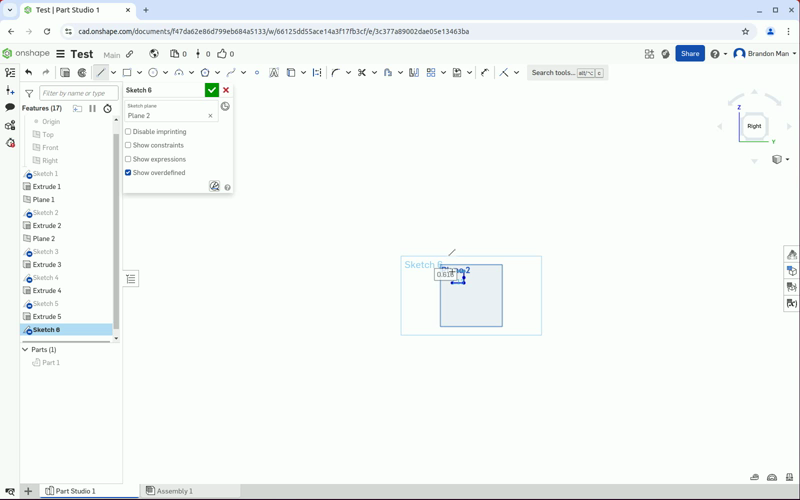
scroll(6)
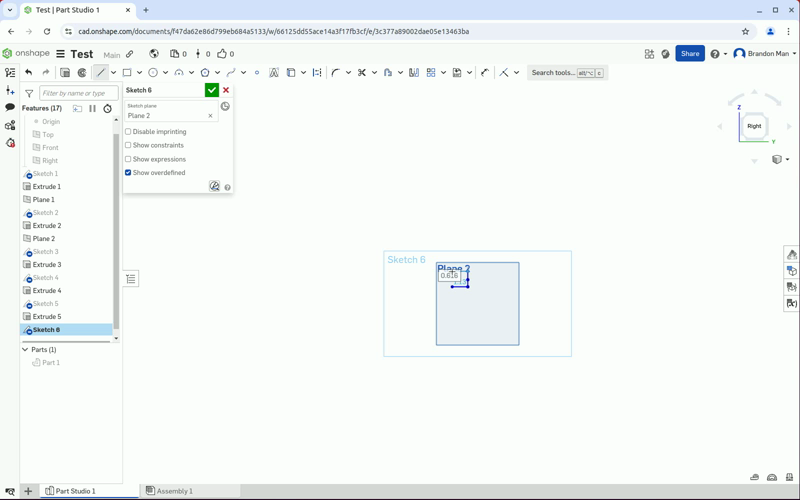
scroll(6)
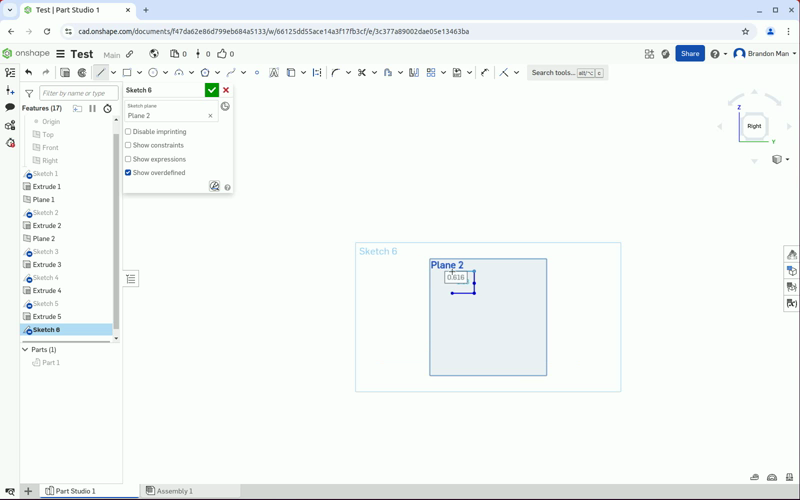
scroll(6)
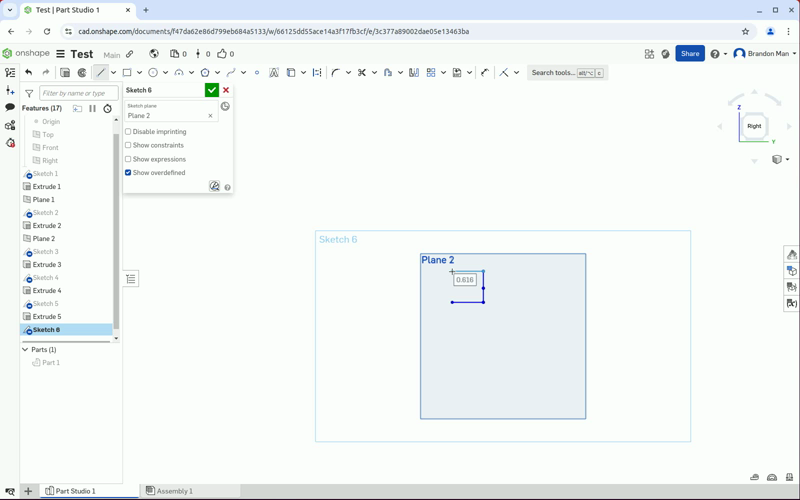
scroll(6)
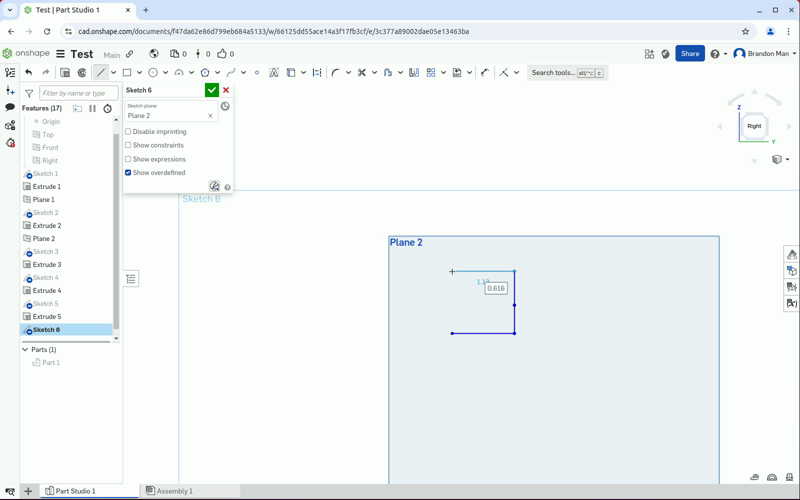
click(452, 271)
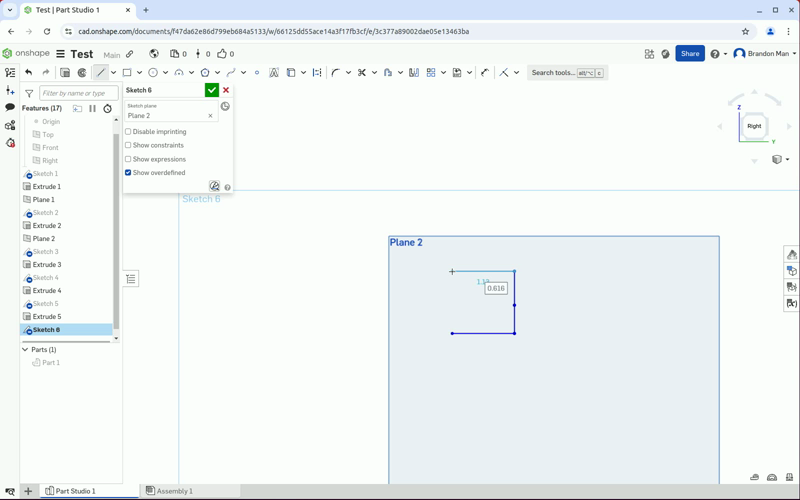
scroll(-6)
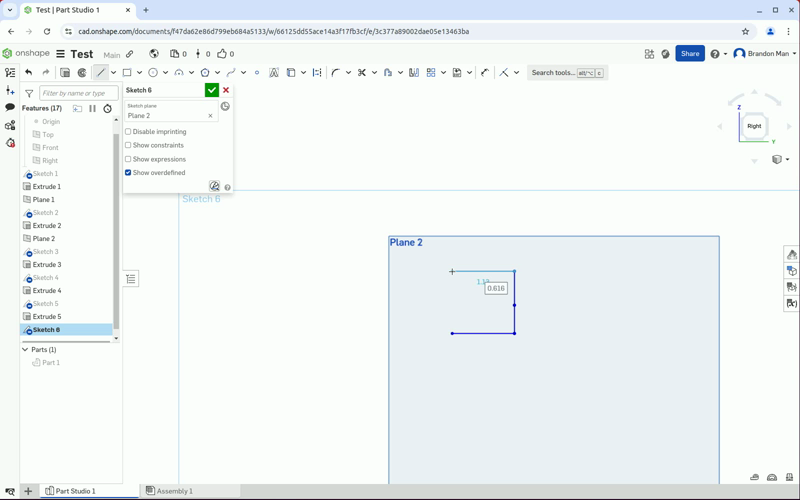
scroll(-6)
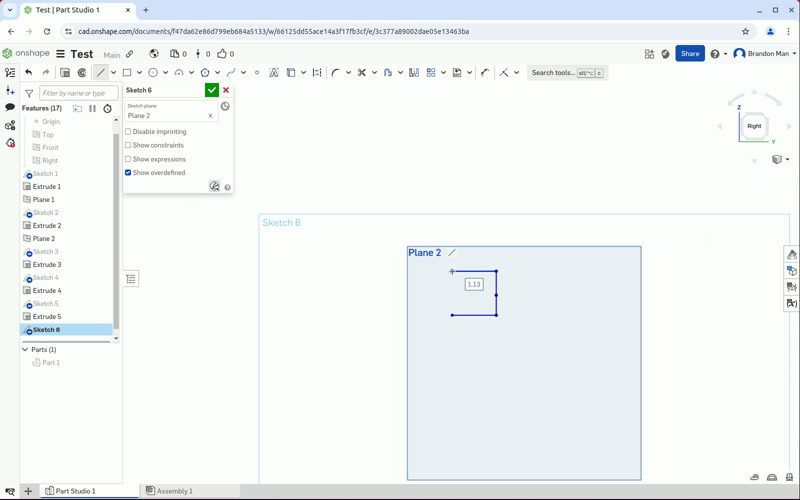
scroll(-6)
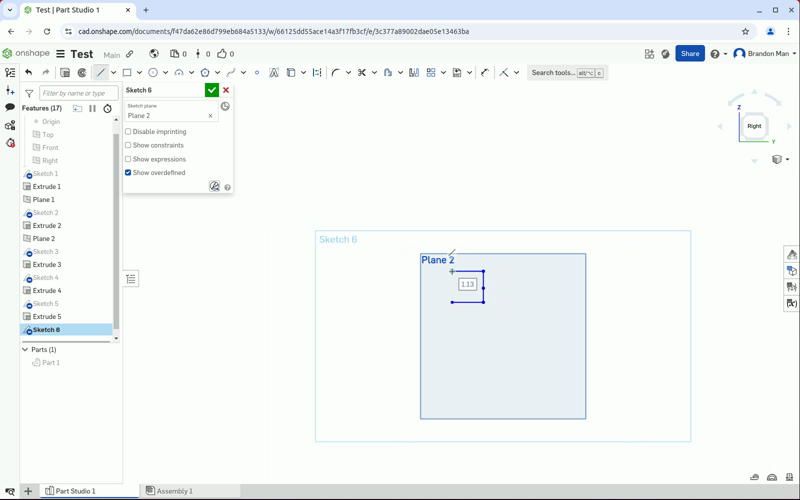
scroll(-6)
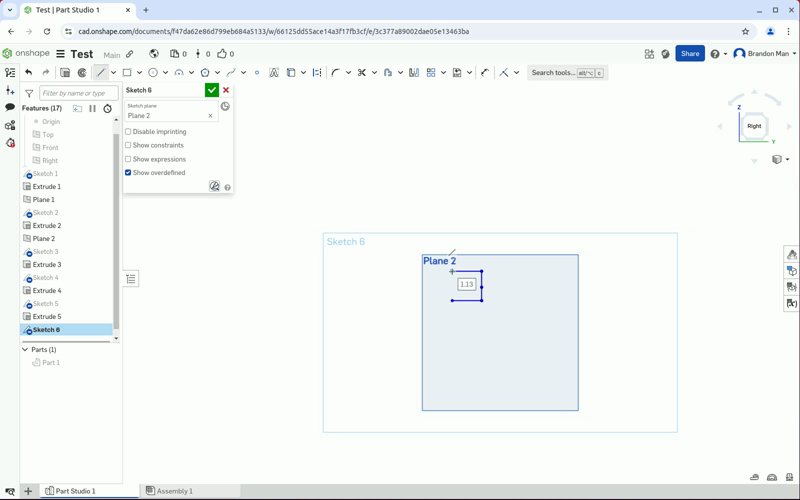
scroll(-6)
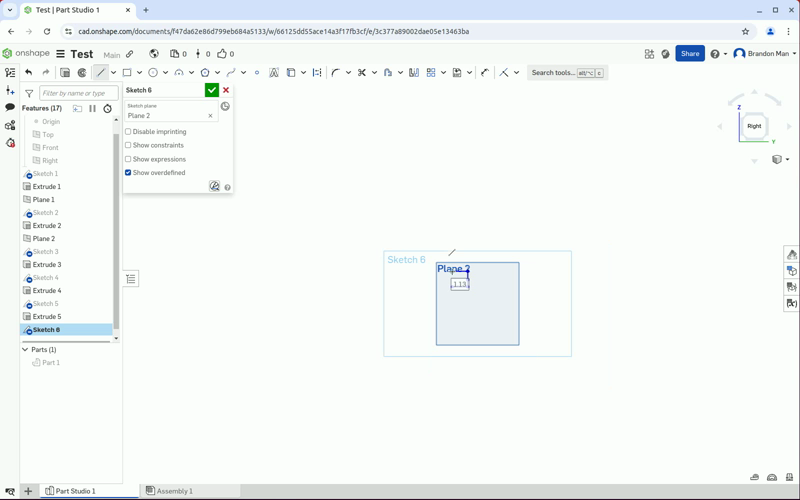
scroll(-6)
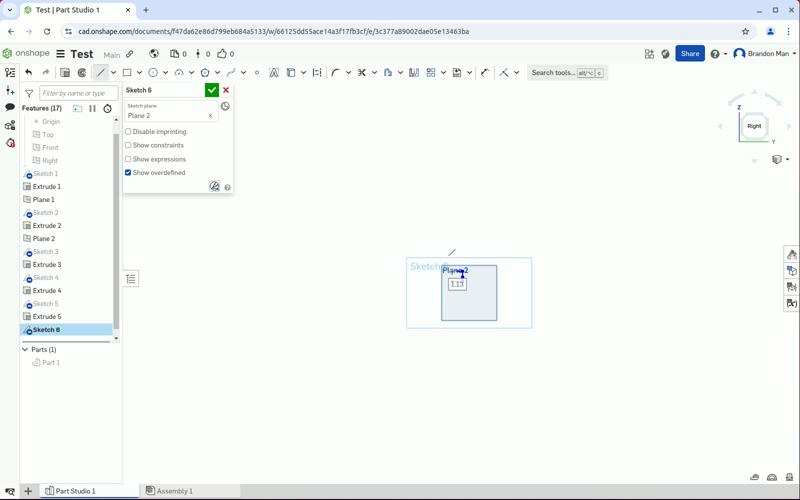
scroll(-6)
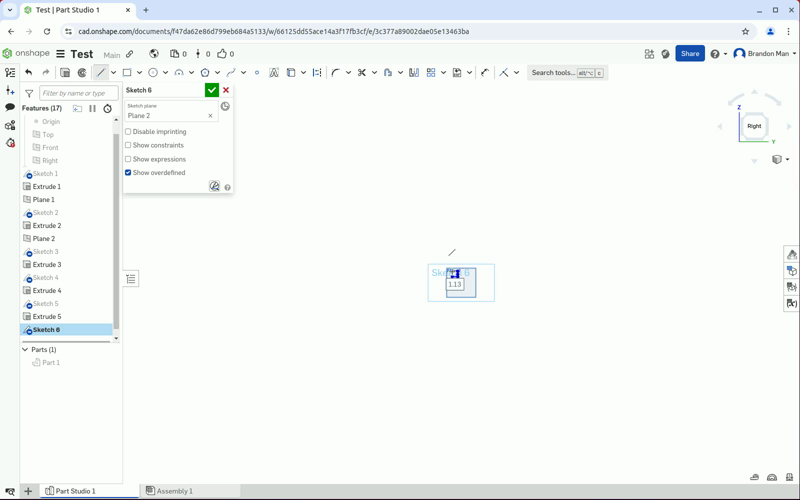
key_up(shift)
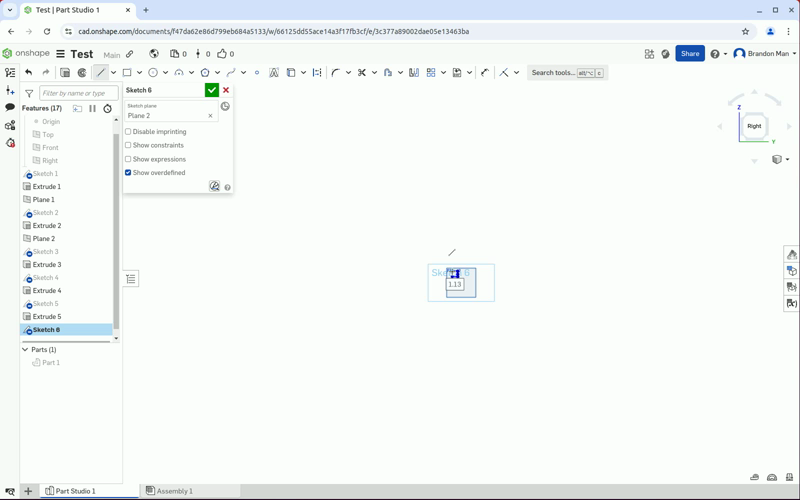
mouse_move(482, 271)
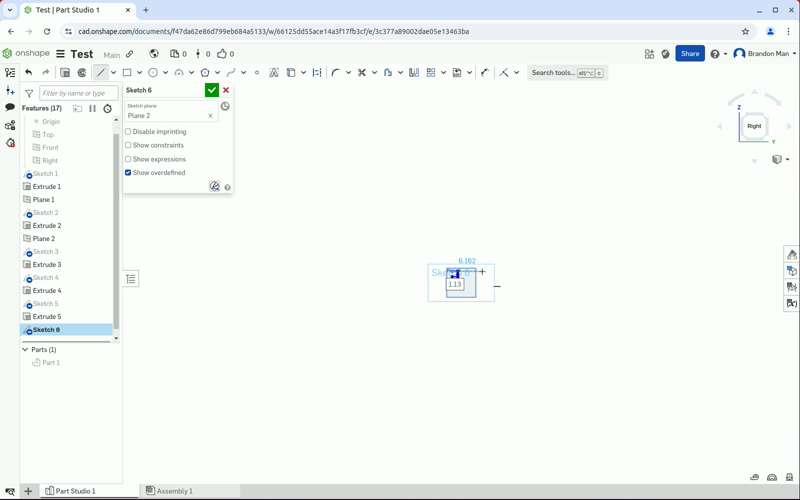
key_down(shift)
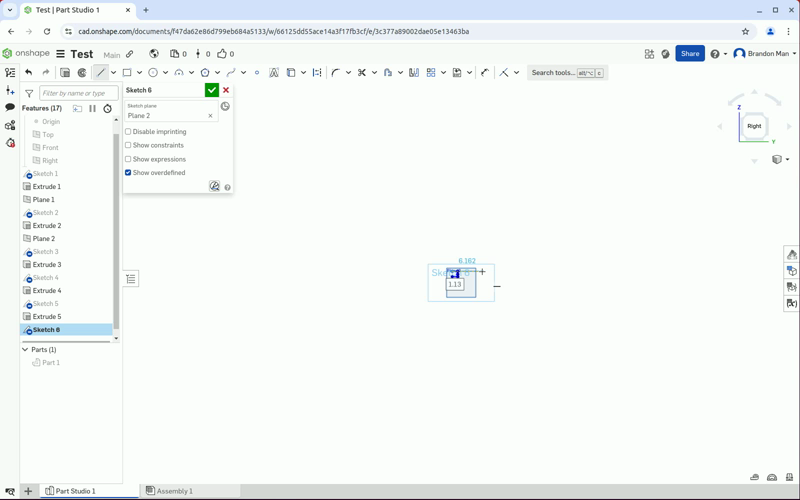
mouse_move(452, 276)
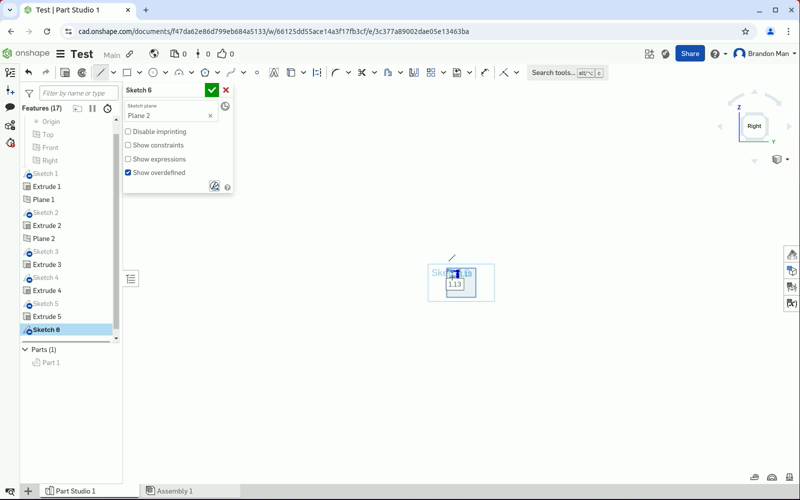
scroll(6)
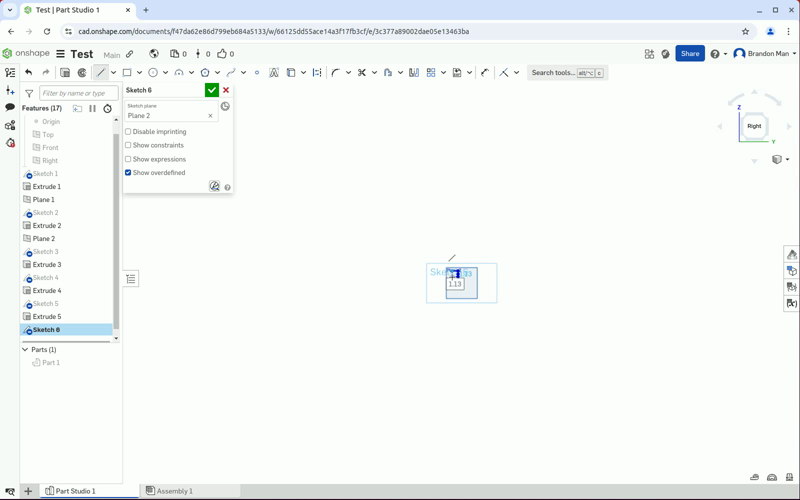
scroll(6)
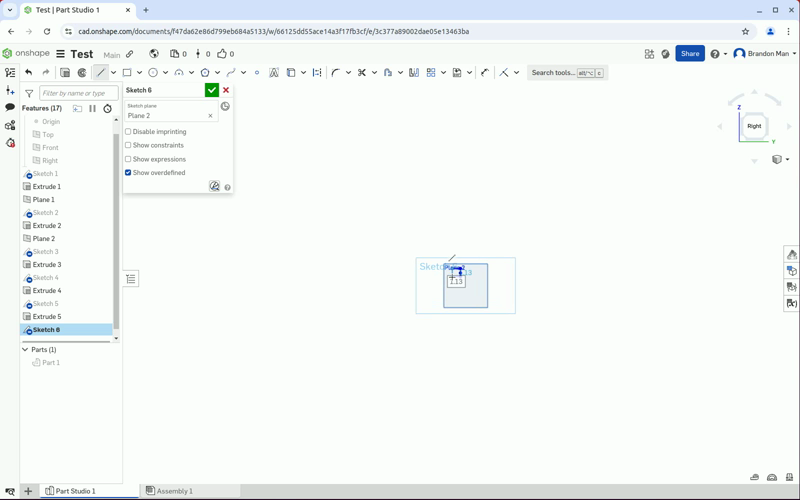
scroll(6)
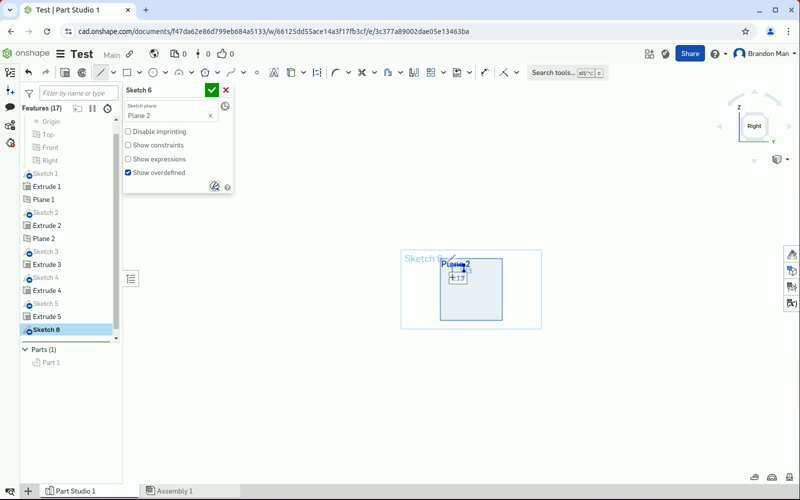
scroll(6)
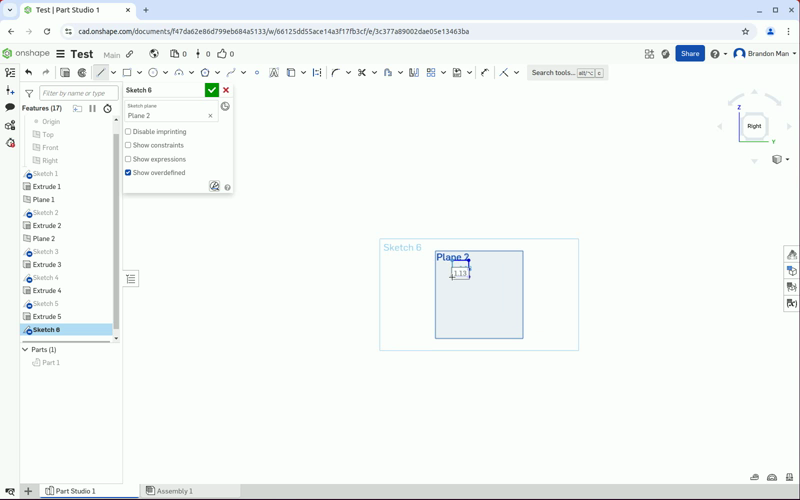
scroll(6)
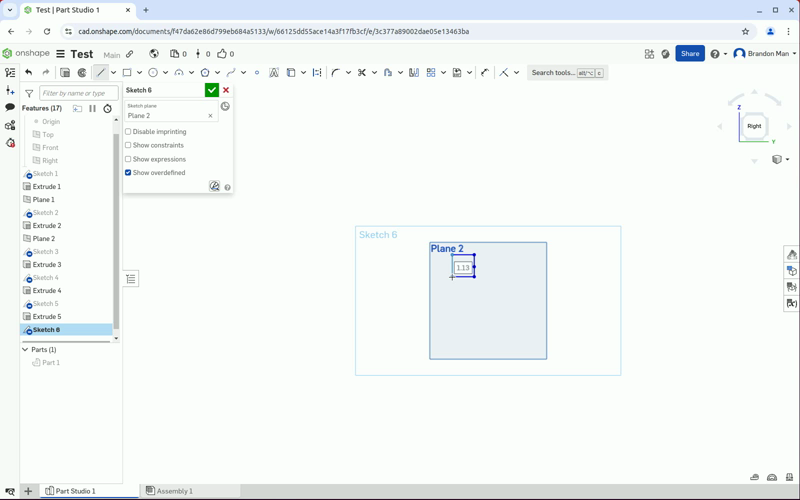
scroll(6)
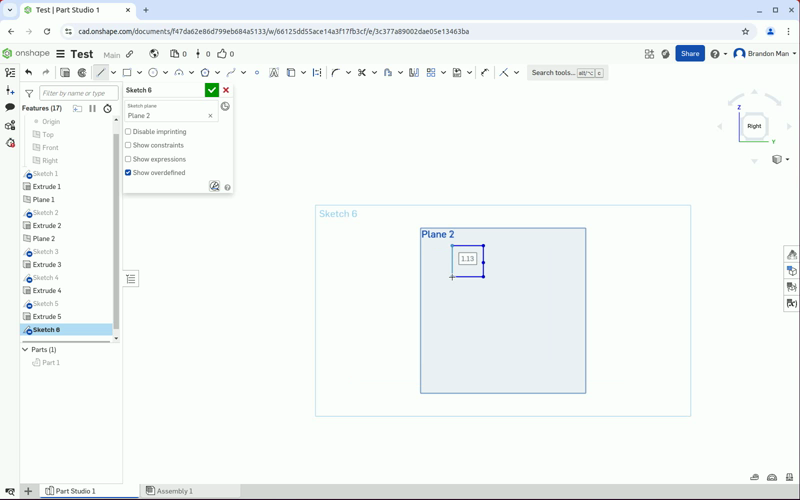
scroll(6)
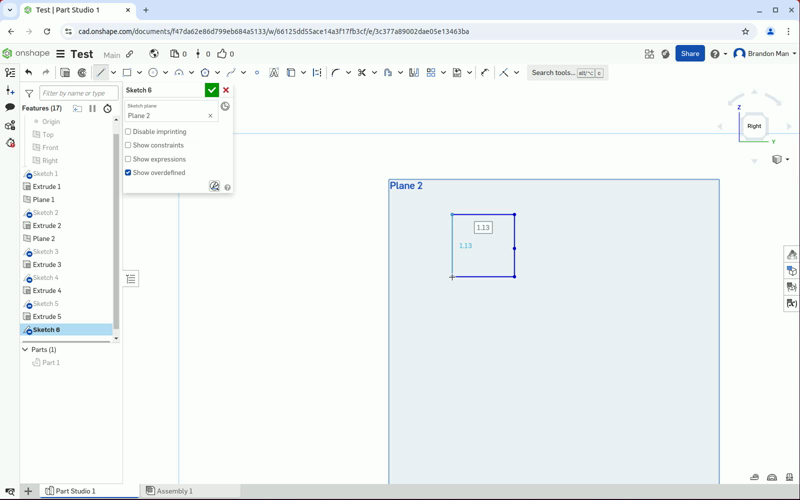
key_up(shift)
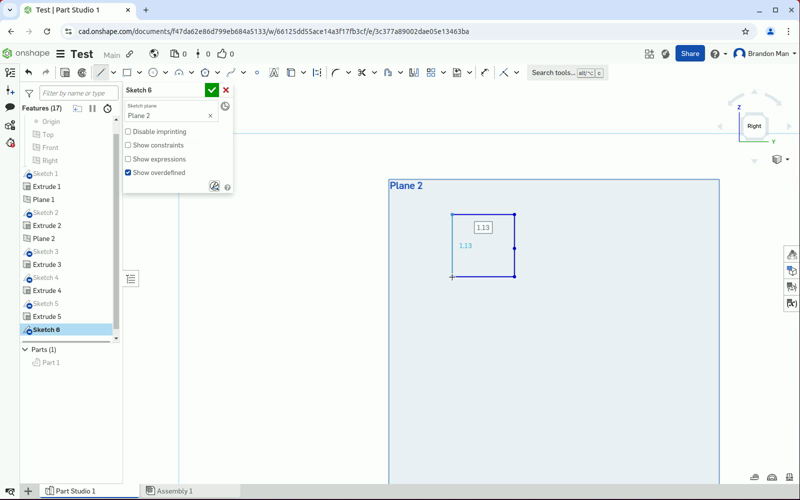
click(452, 276)
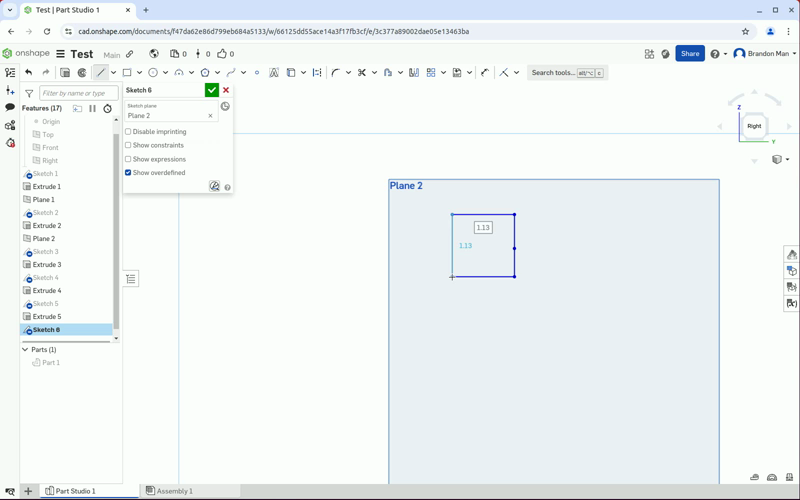
scroll(-6)
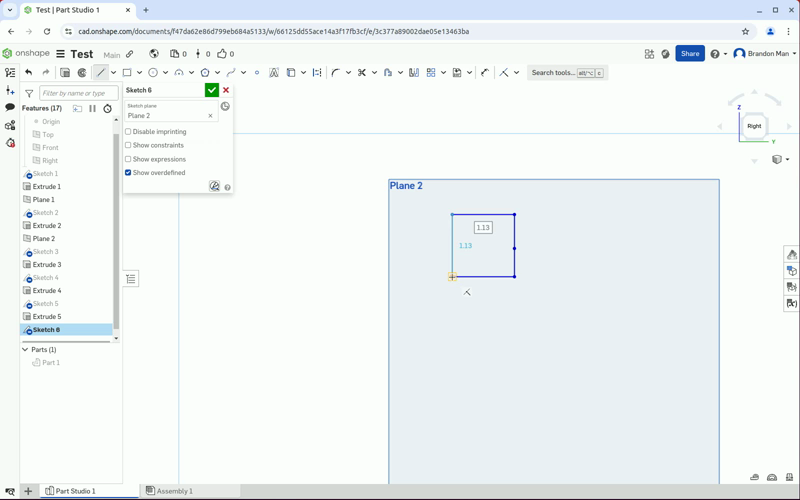
scroll(-6)
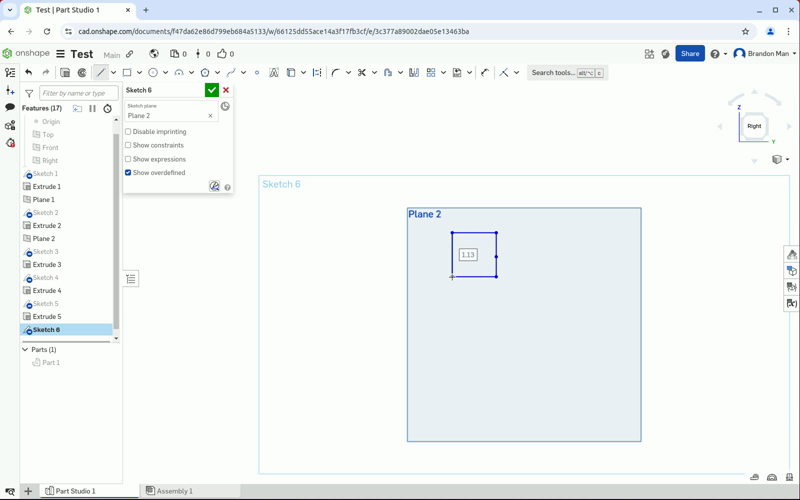
scroll(-6)
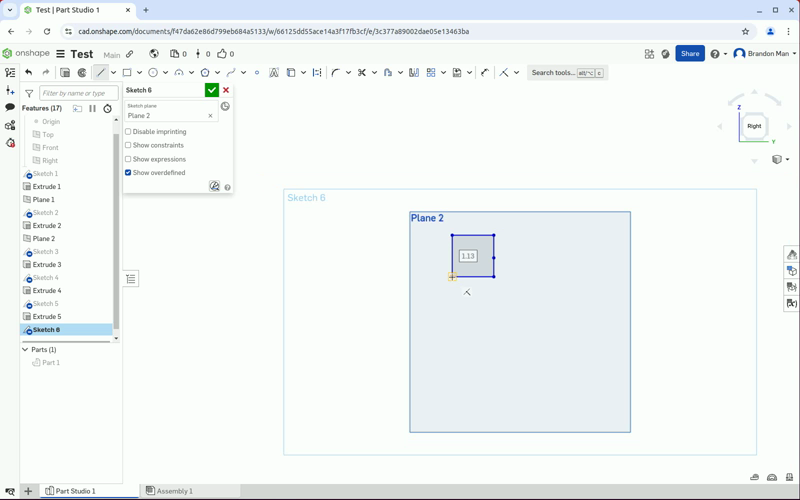
scroll(-6)
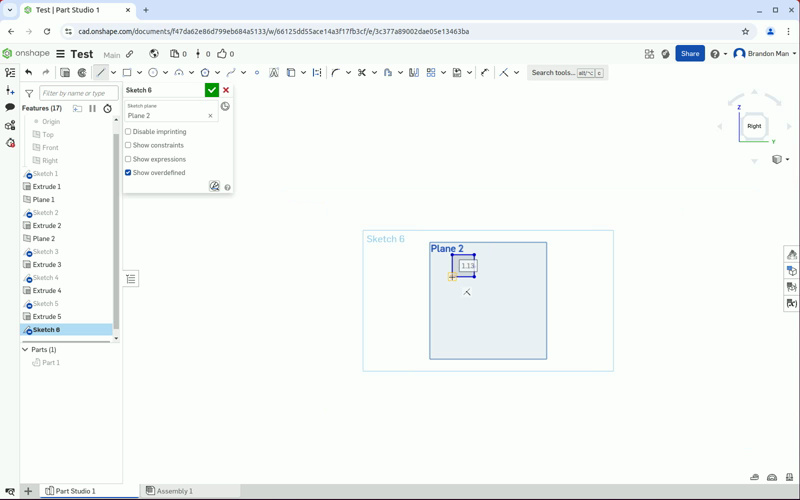
scroll(-6)
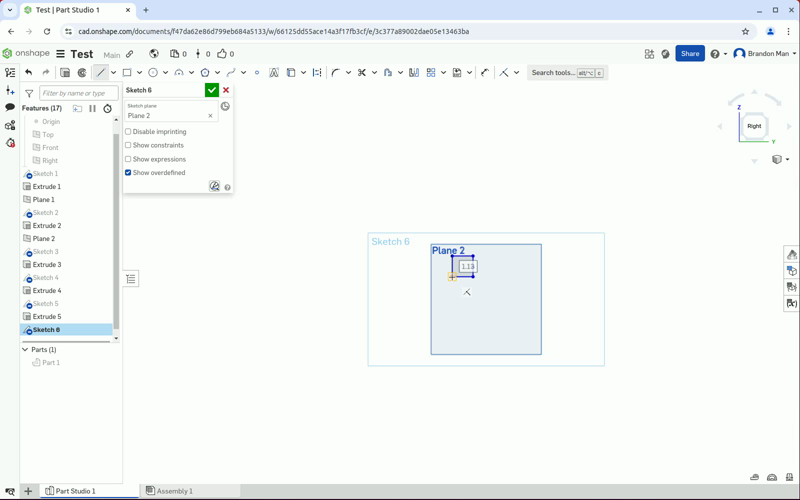
scroll(-6)
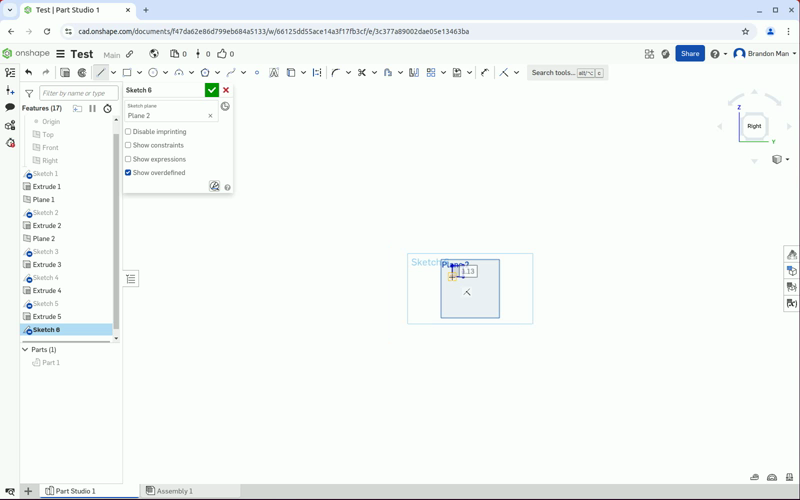
scroll(-6)
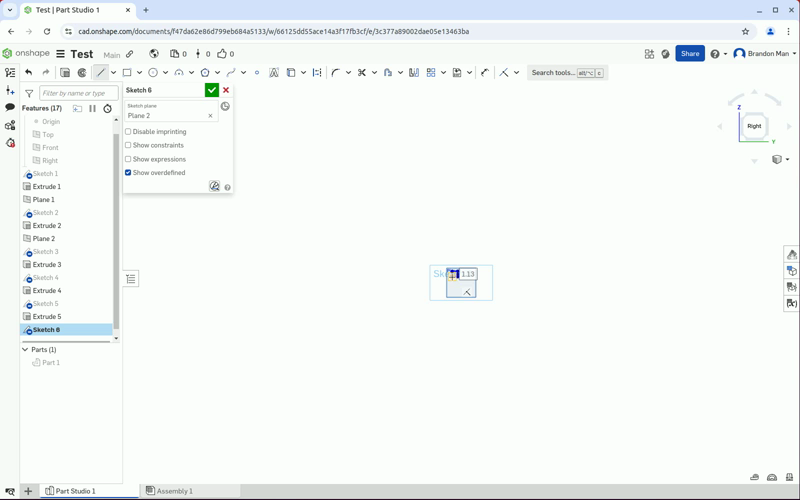
key(esc)
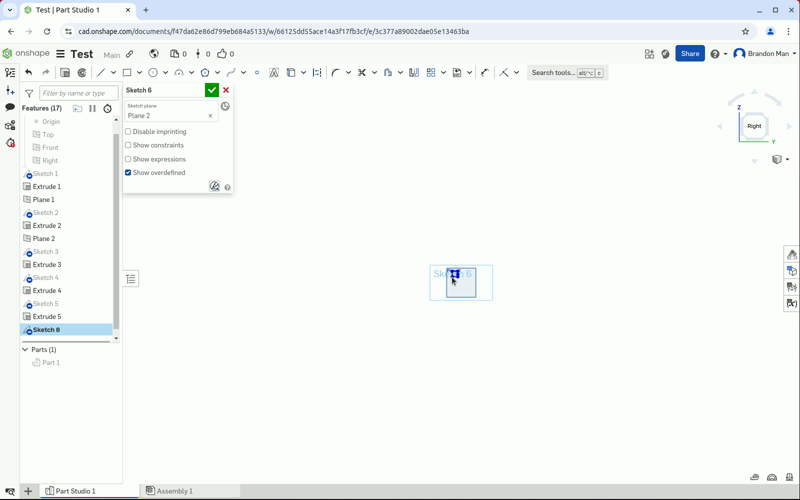
mouse_move(453, 274)
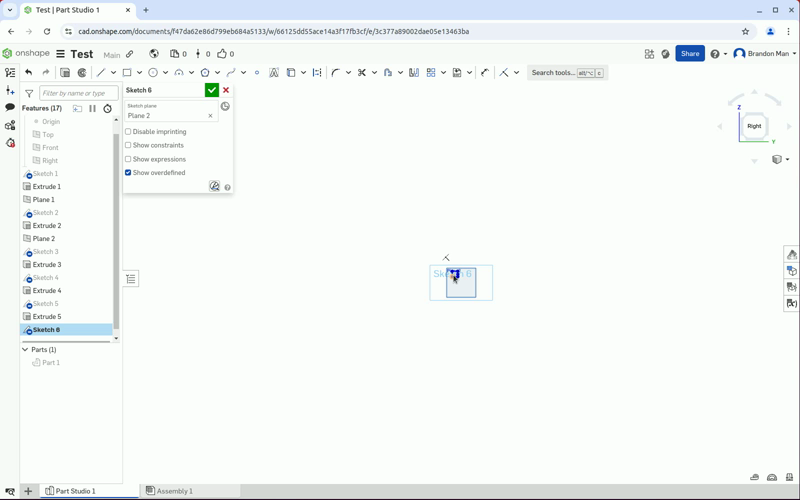
scroll(6)
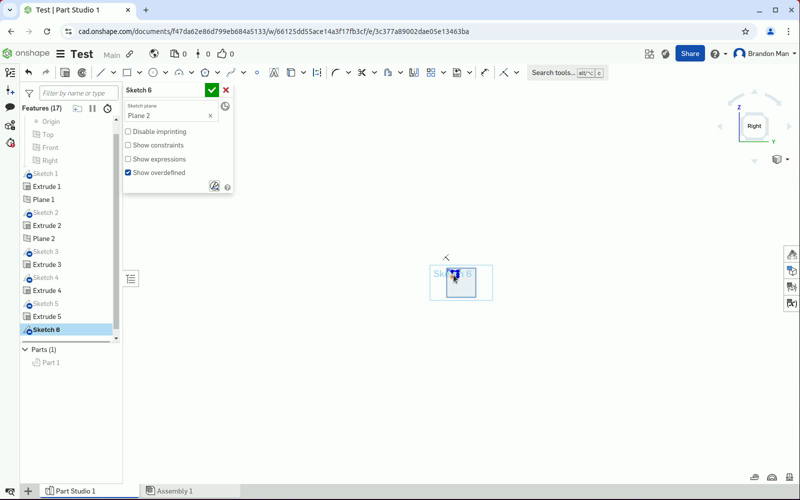
scroll(6)
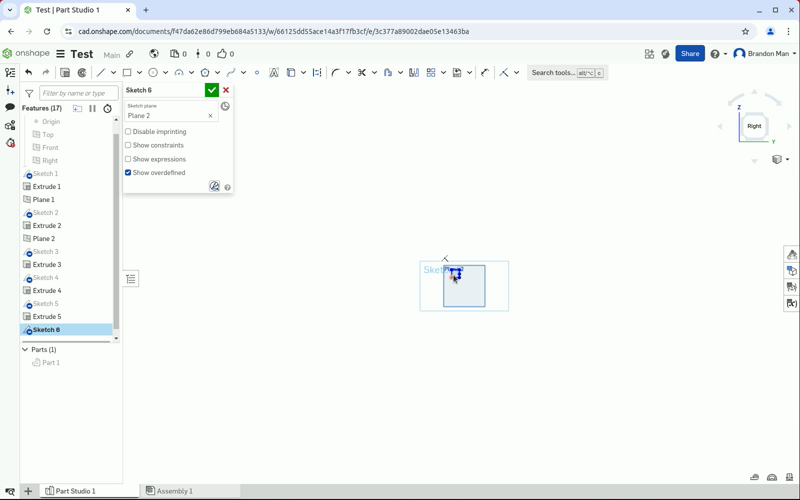
scroll(6)
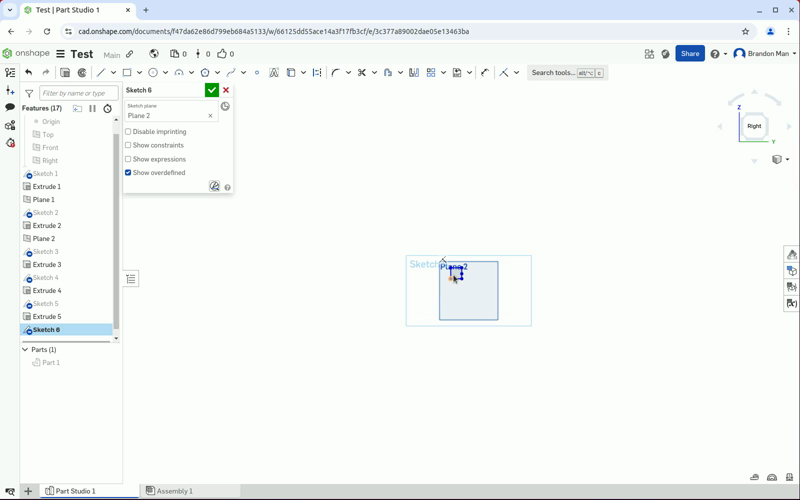
scroll(6)
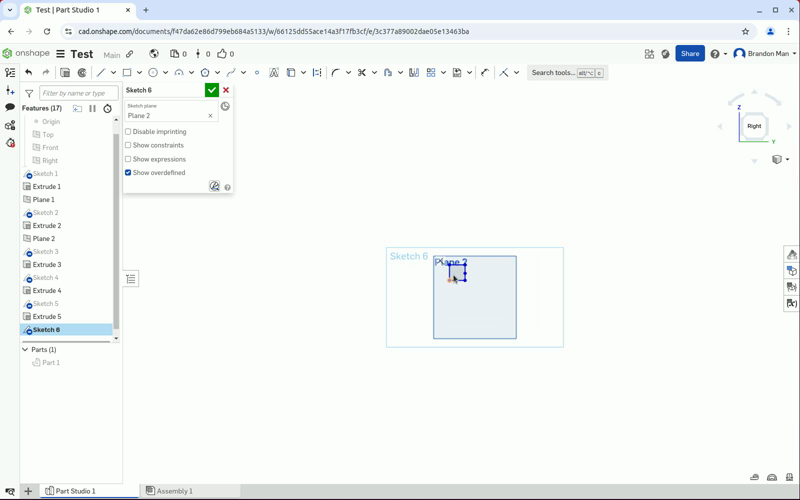
scroll(6)
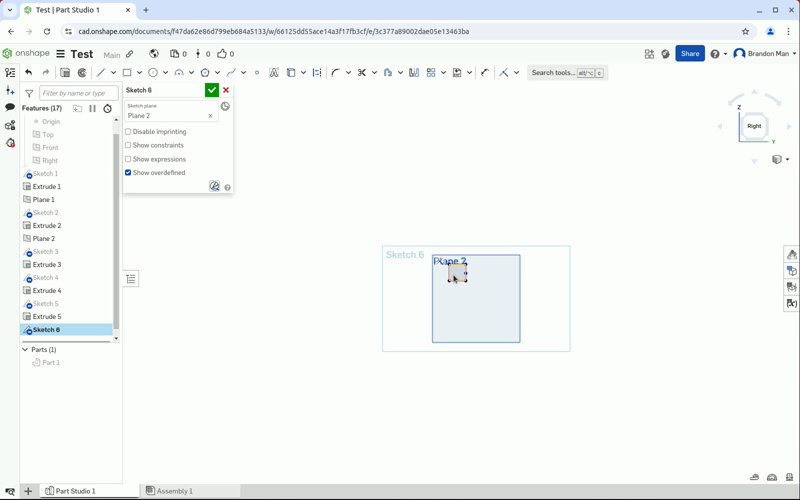
scroll(6)
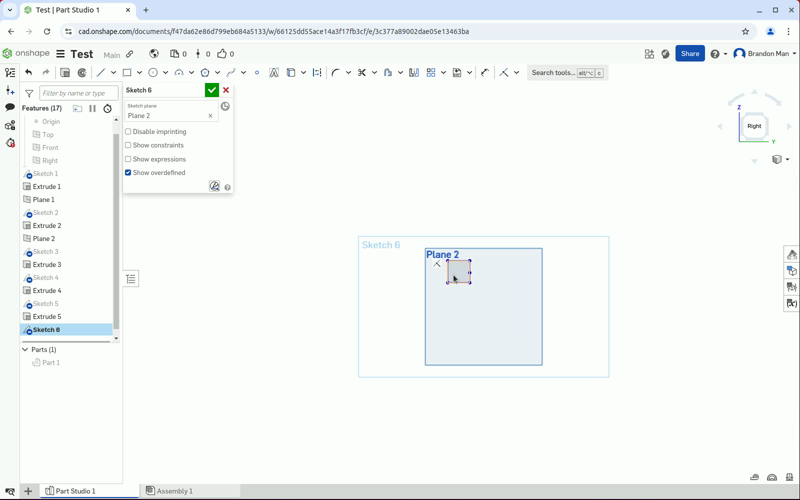
scroll(6)
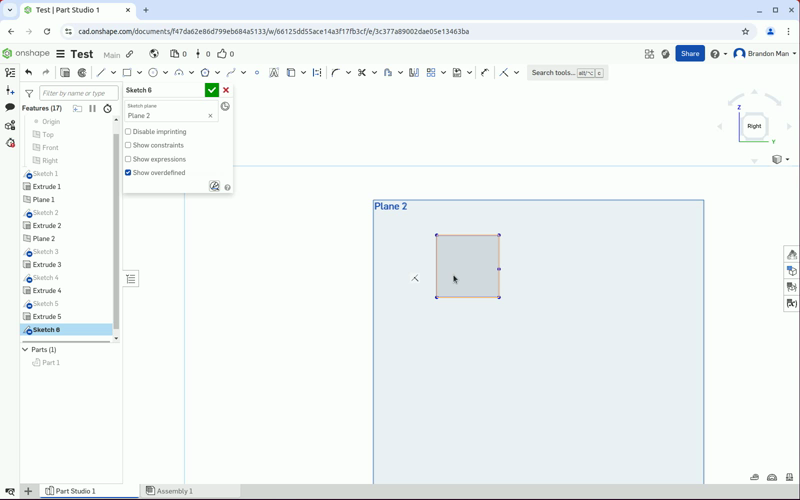
click(453, 274)
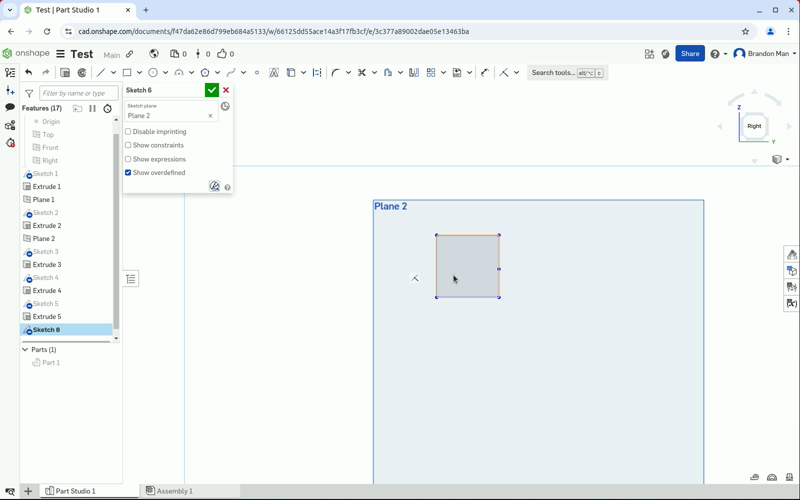
scroll(-6)
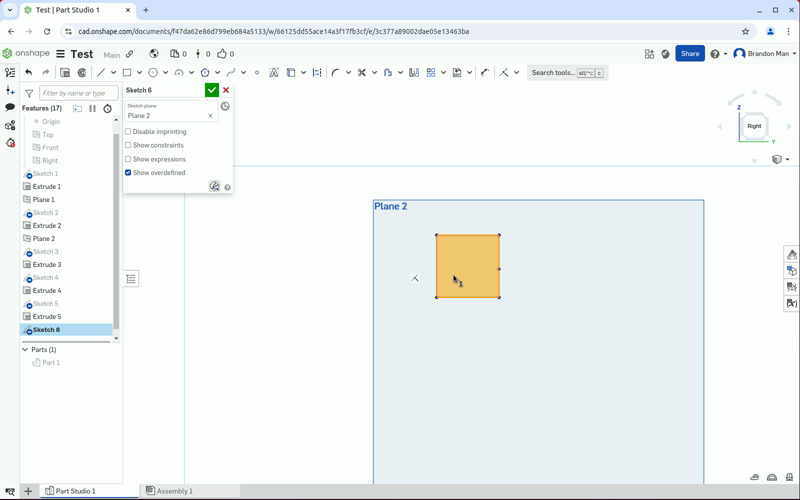
scroll(-6)
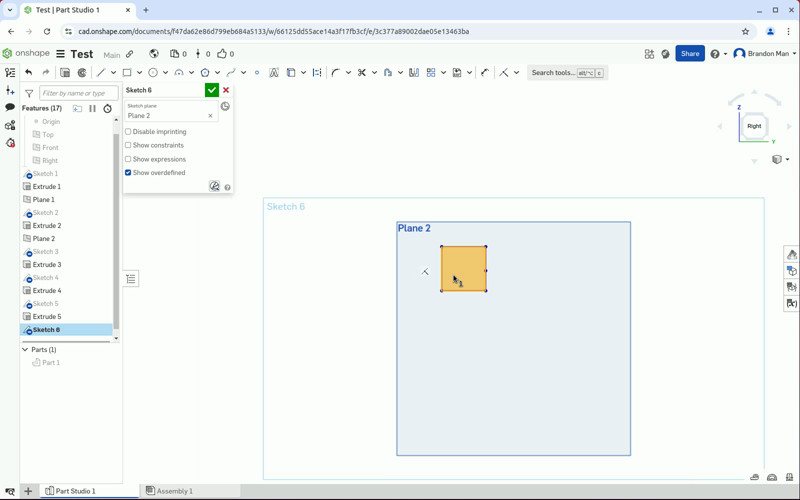
scroll(-6)
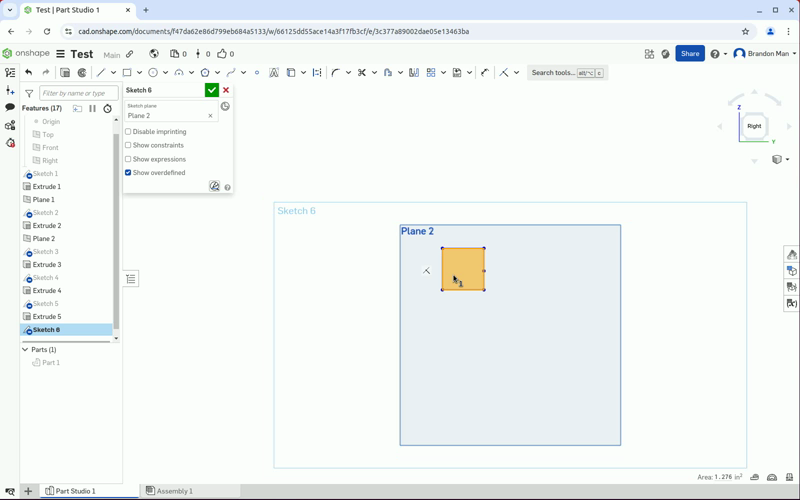
scroll(-6)
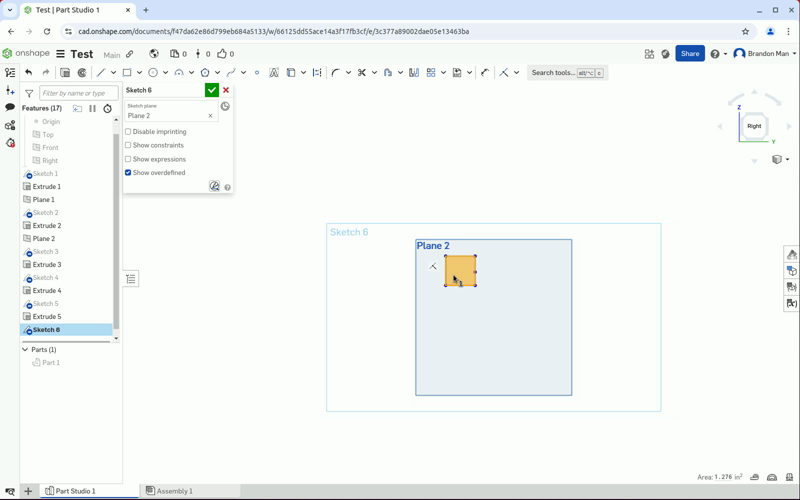
scroll(-6)
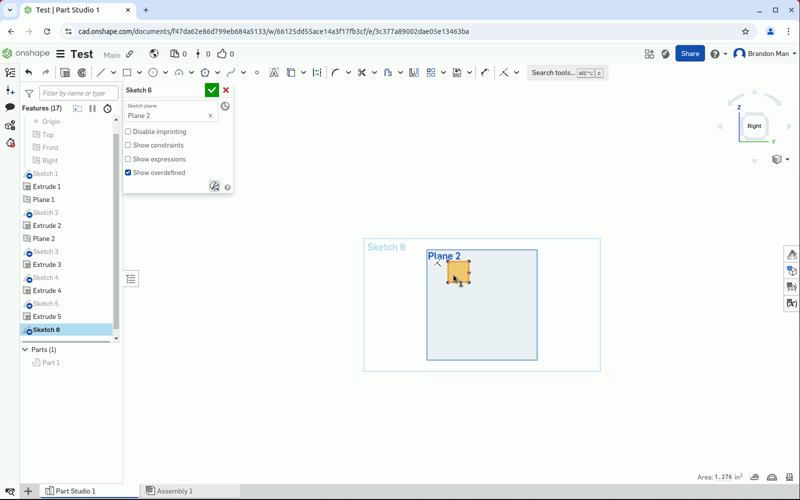
scroll(-6)
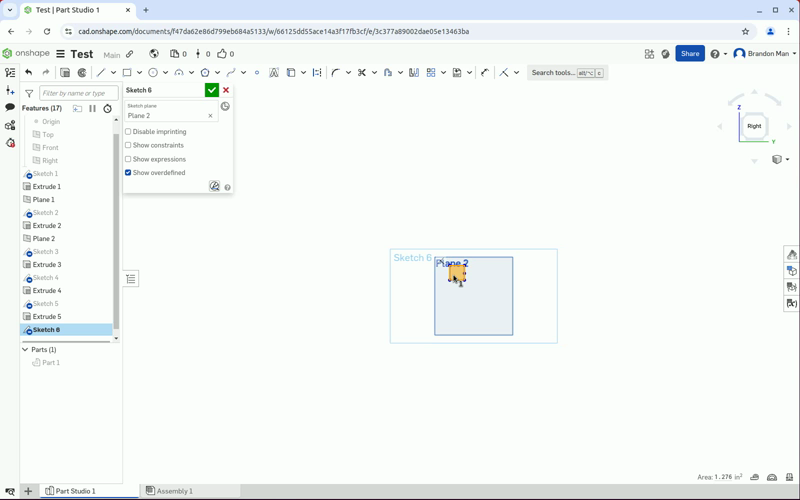
scroll(-6)
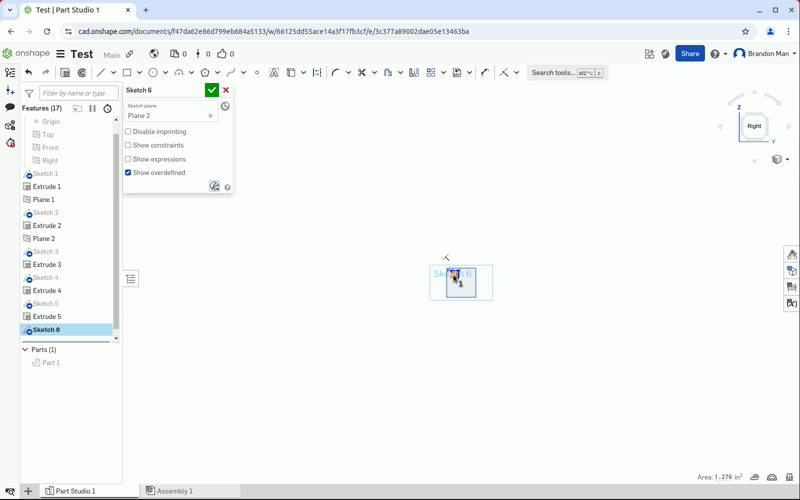
mouse_move(73, 352)
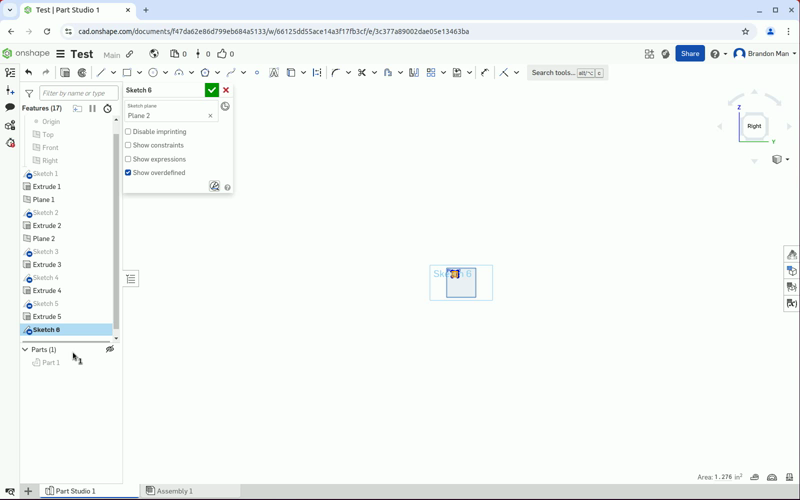
key(shift+y)
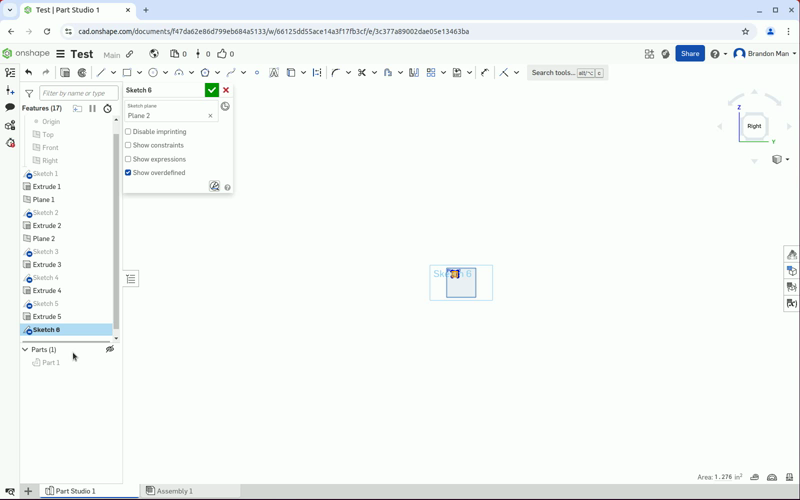
key(shift+e)
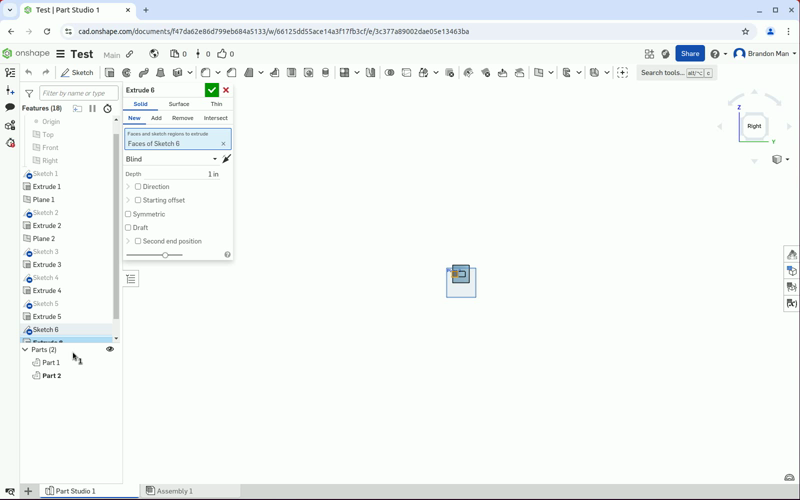
mouse_move(143, 106)
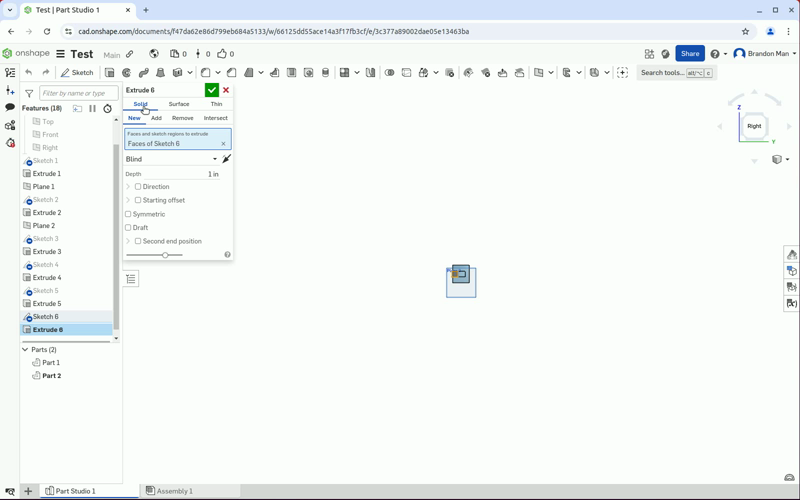
click(143, 106)
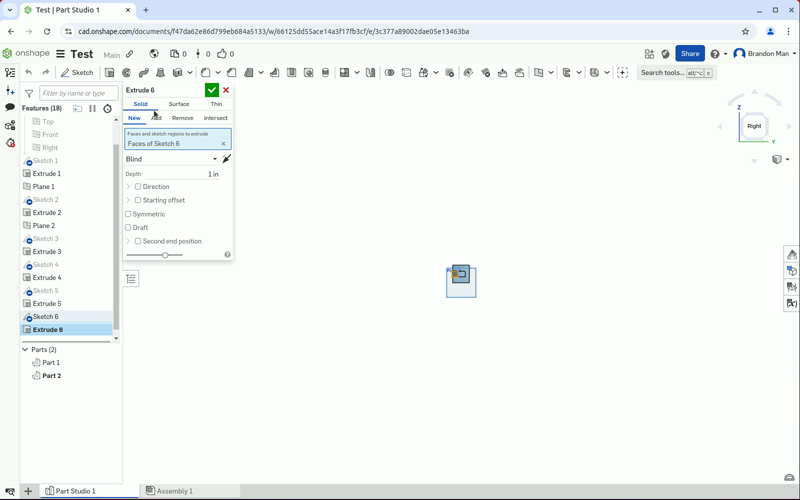
mouse_move(186, 120)
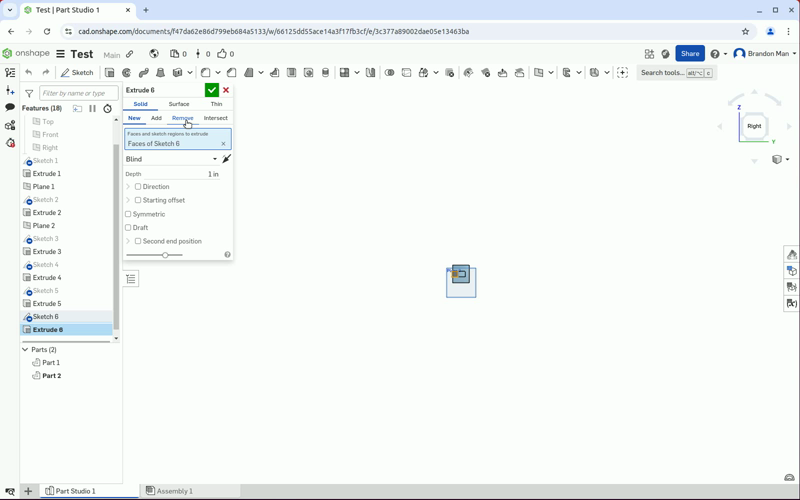
click(186, 120)
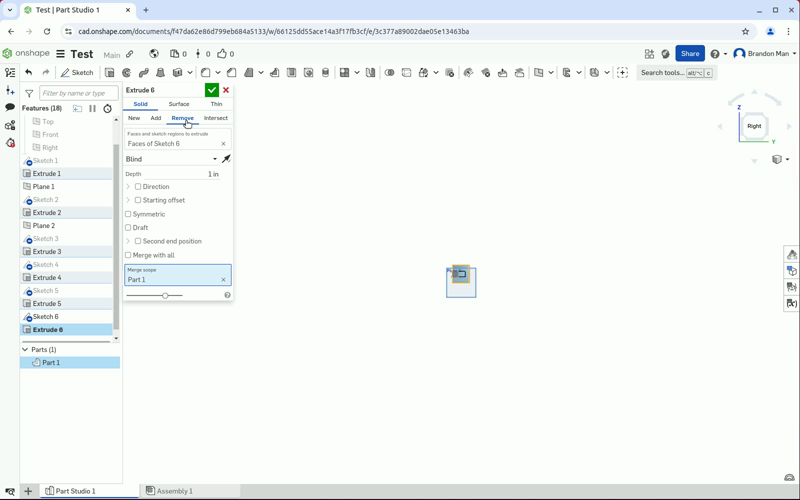
key(tab, 4)
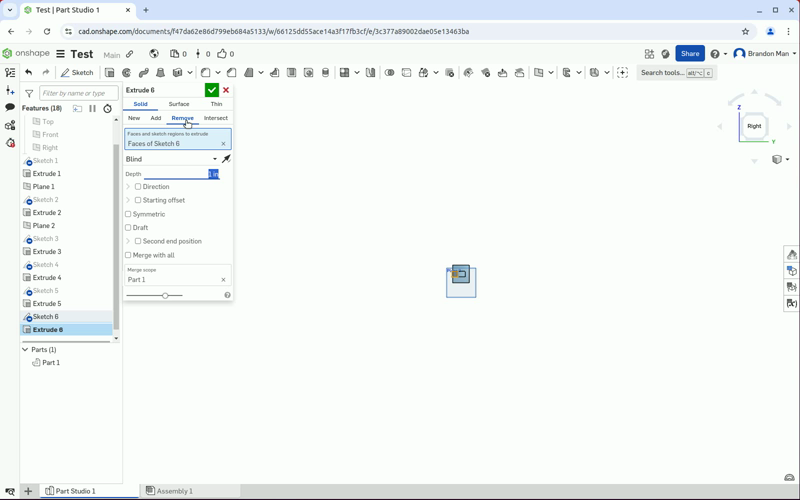
text(3.611)
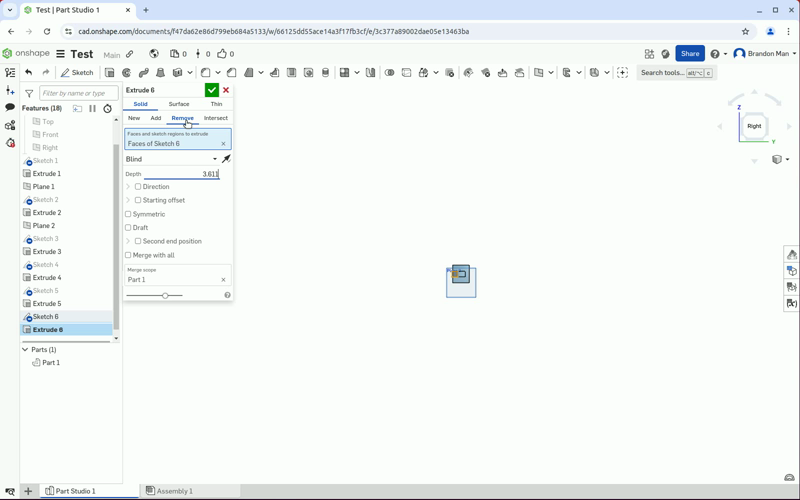
key(tab, 6)
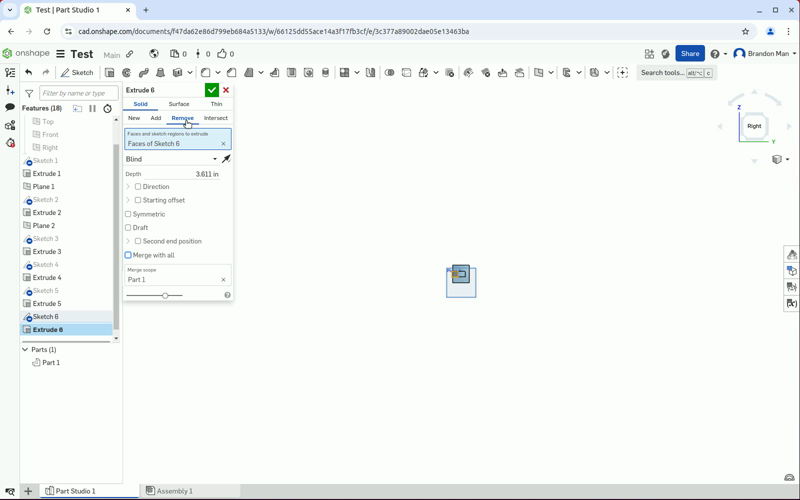
key(space)
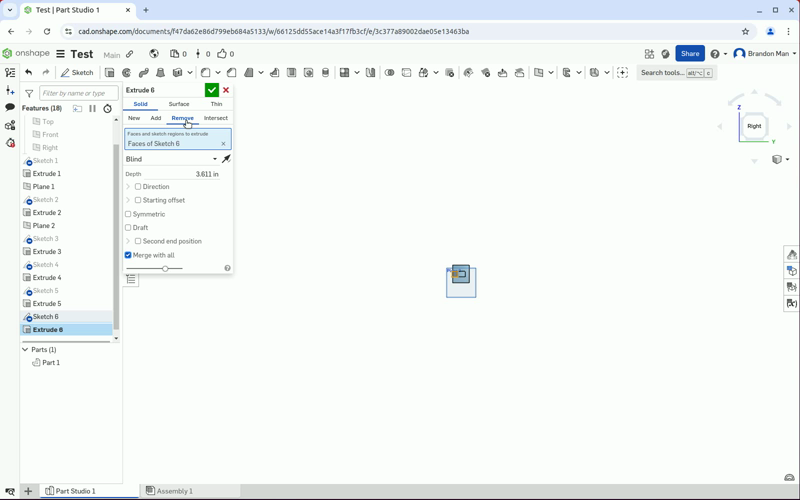
key(enter)
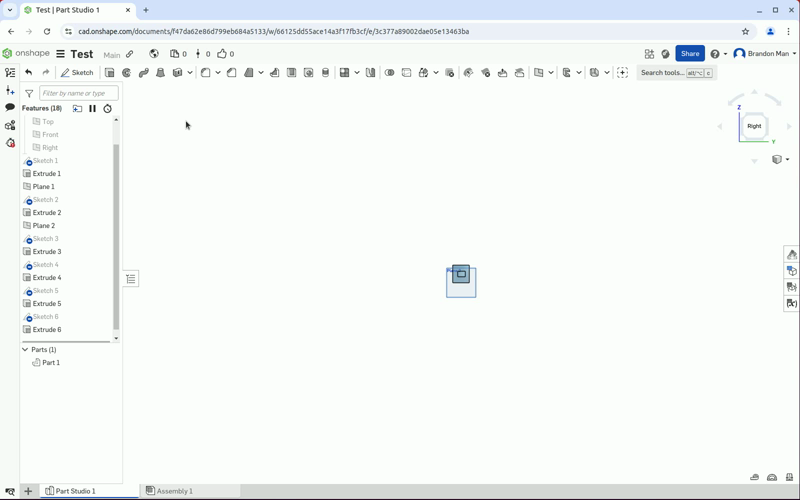
key(shift+h)
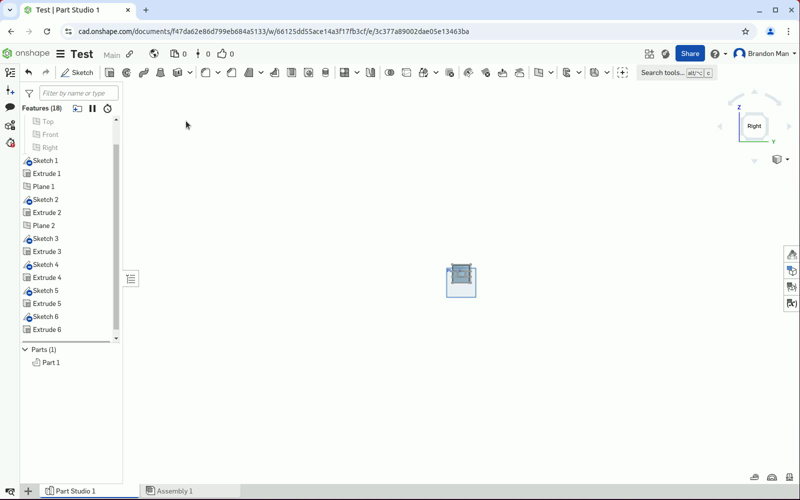
key(shift+h)
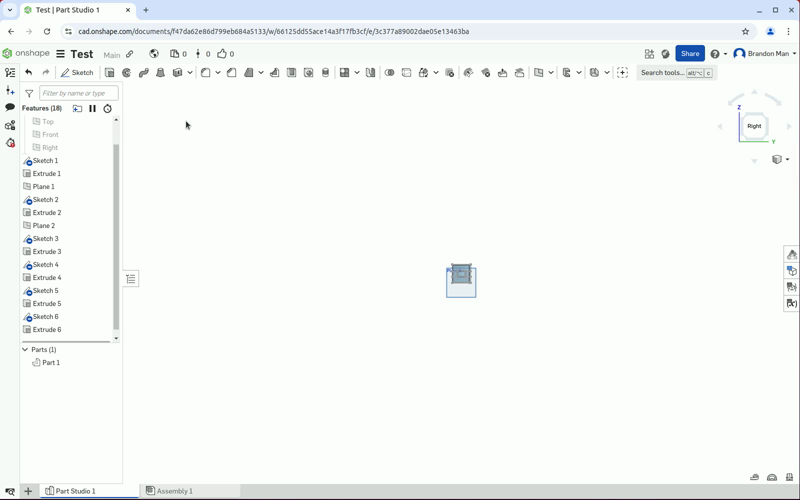
key(shift+7)
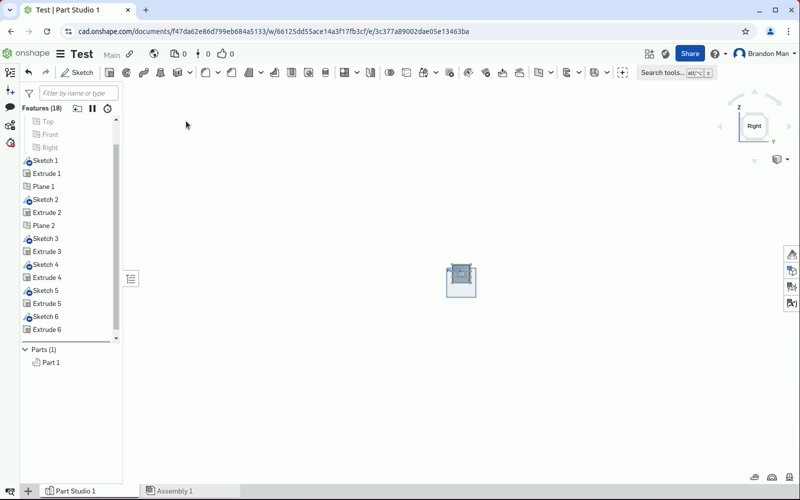
key(right, 2)
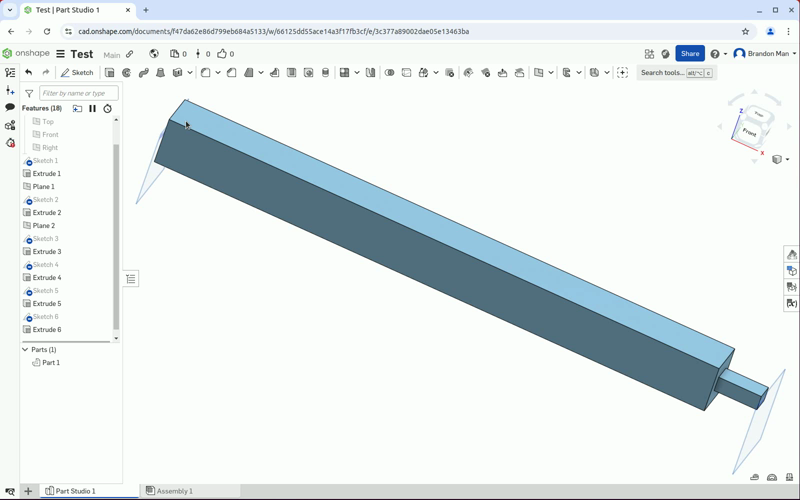
key(down, 2)
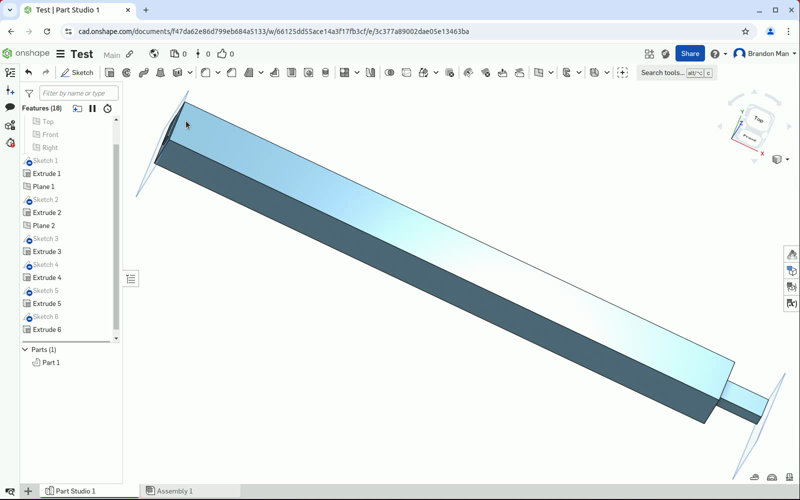
key(up, 2)
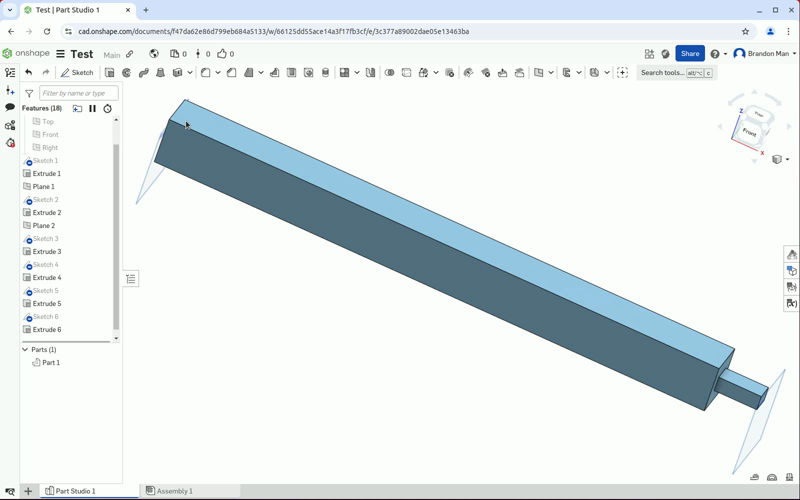
key(left, 2)
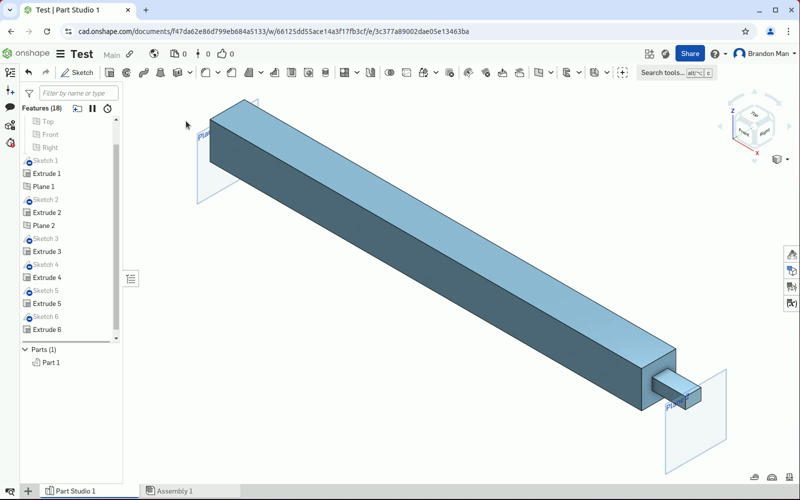
mouse_move(69, 163)
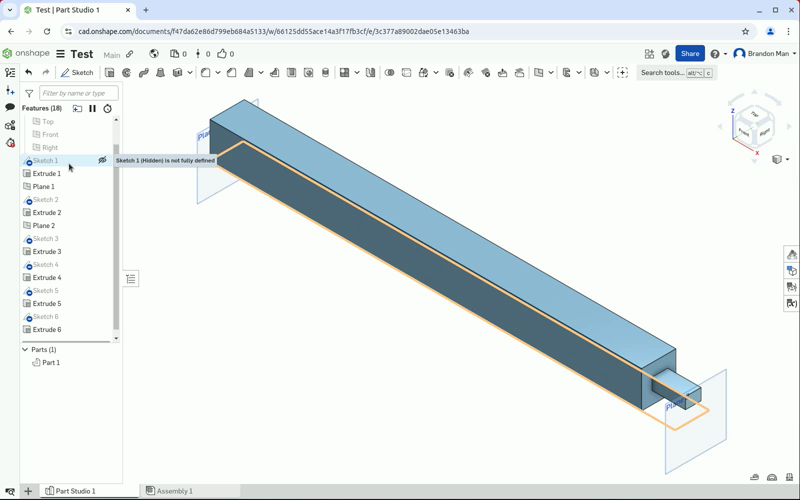
click(69, 163)